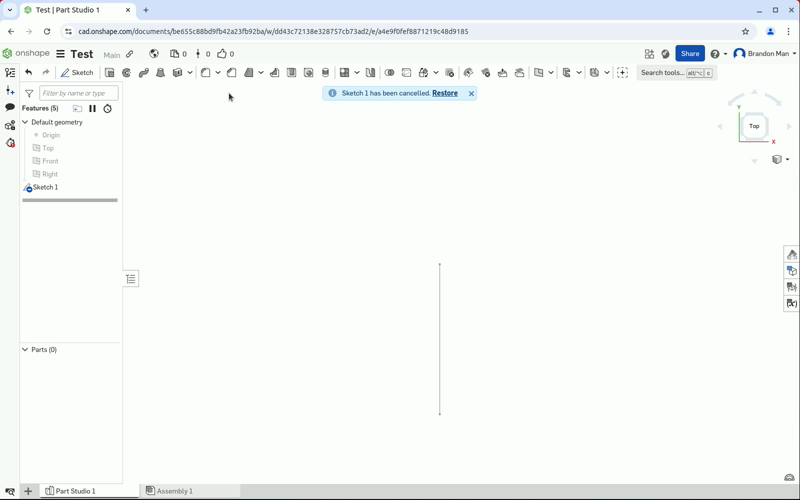
key(shift+h)
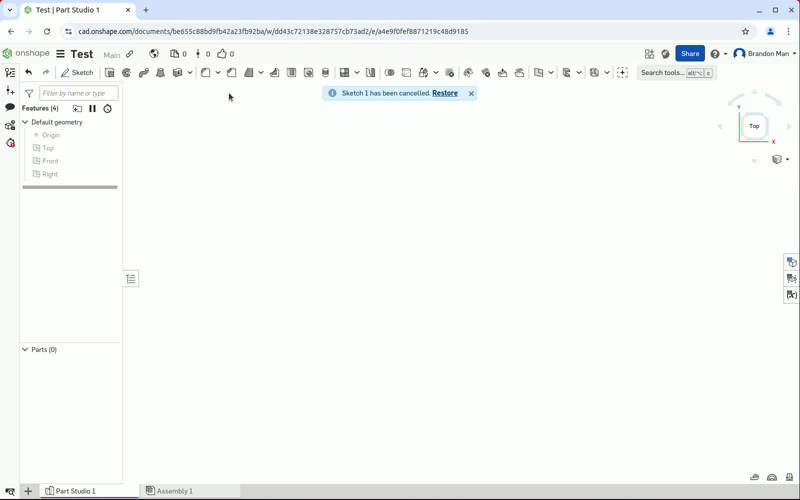
mouse_move(73, 352)
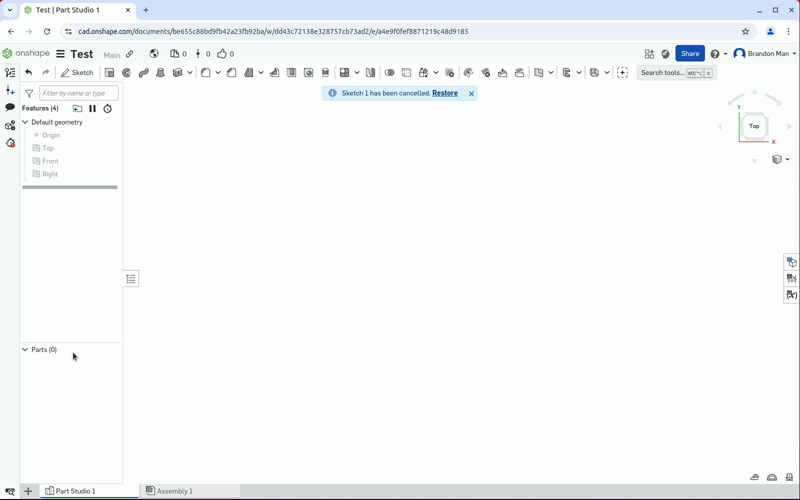
key(y)
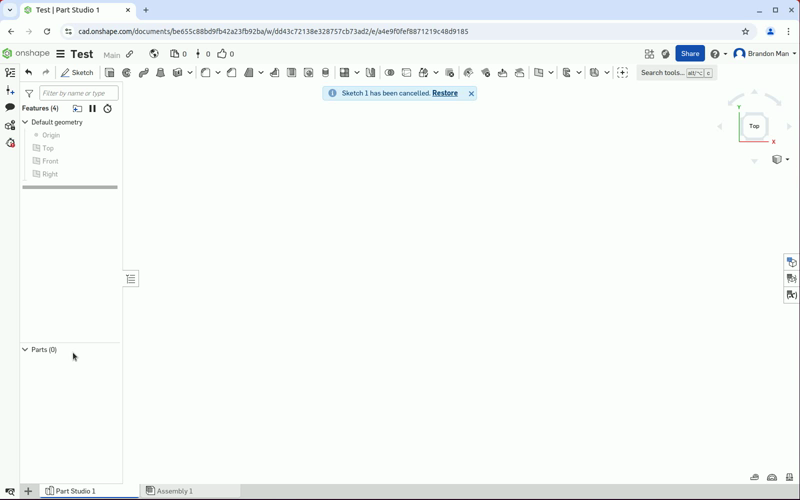
key(shift+p)
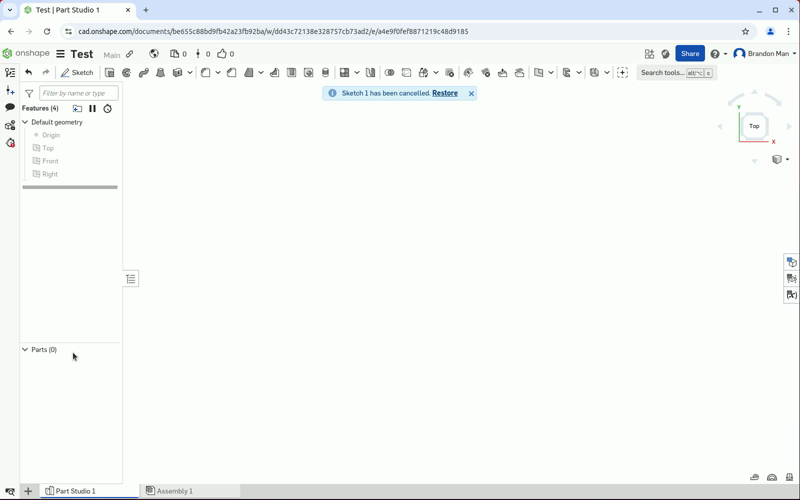
key(space)
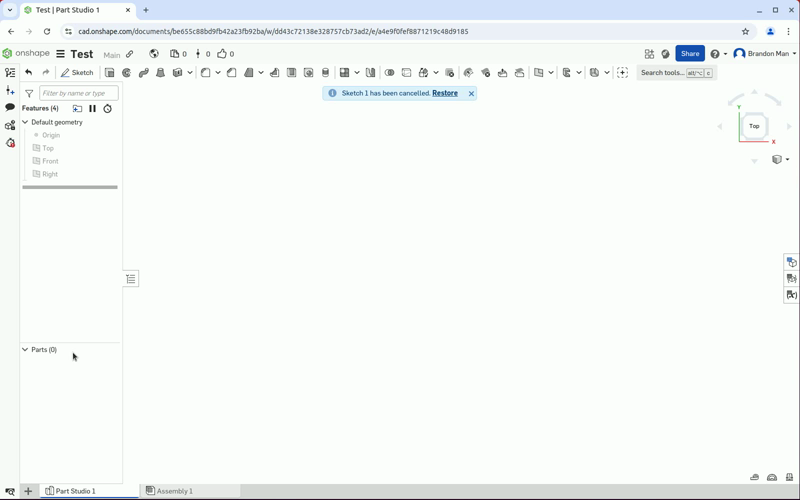
key_down(shift)
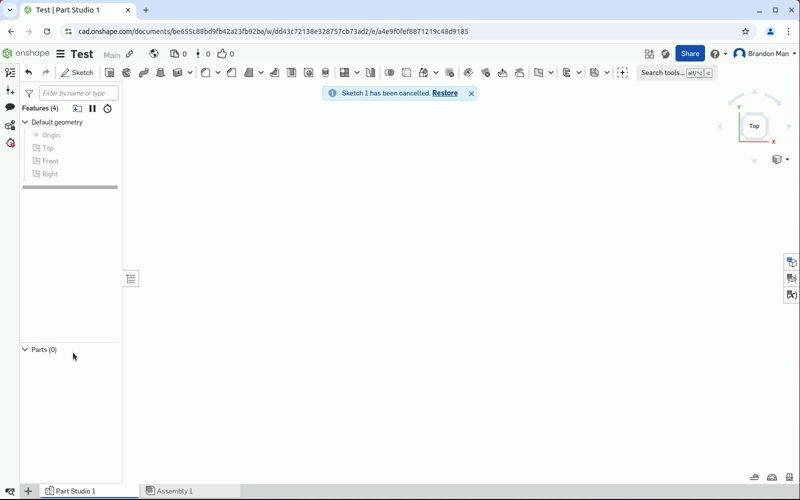
key(up)
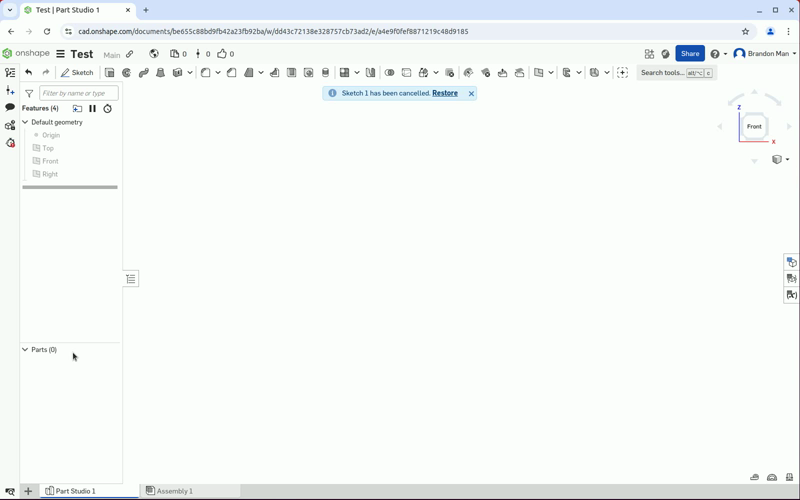
key_up(shift)
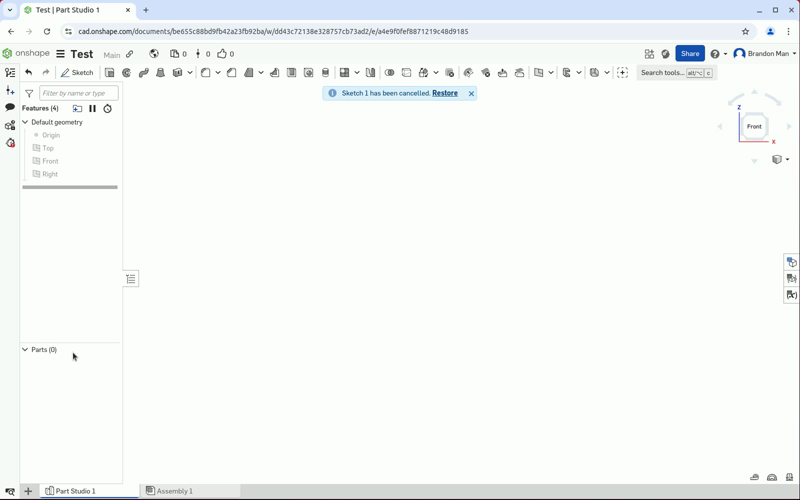
key(space)
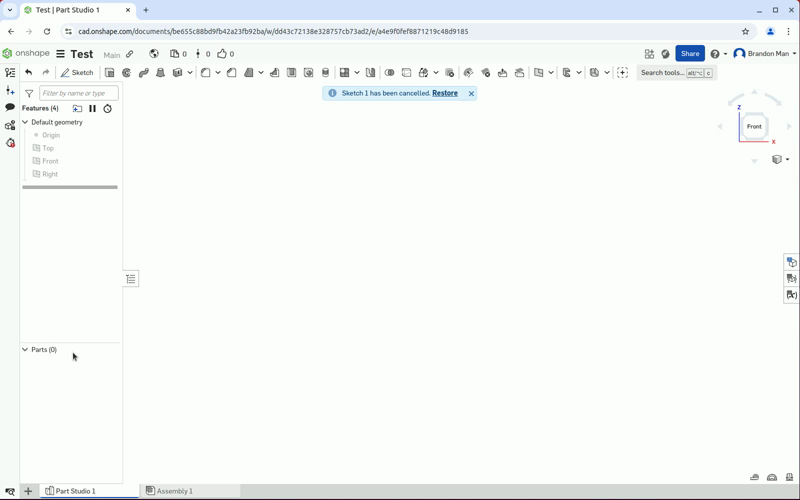
key_down(shift)
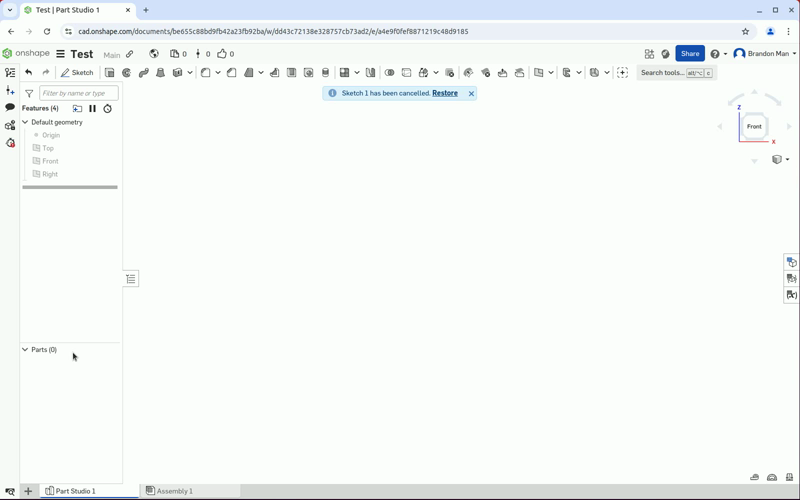
key(left)
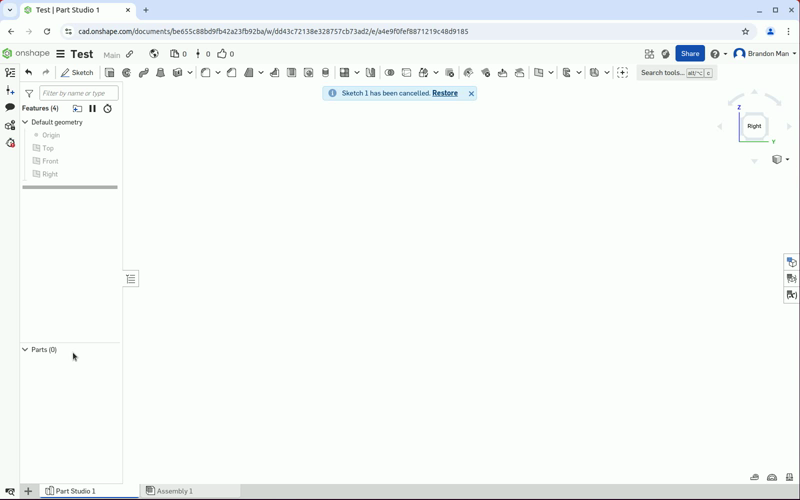
key_up(shift)
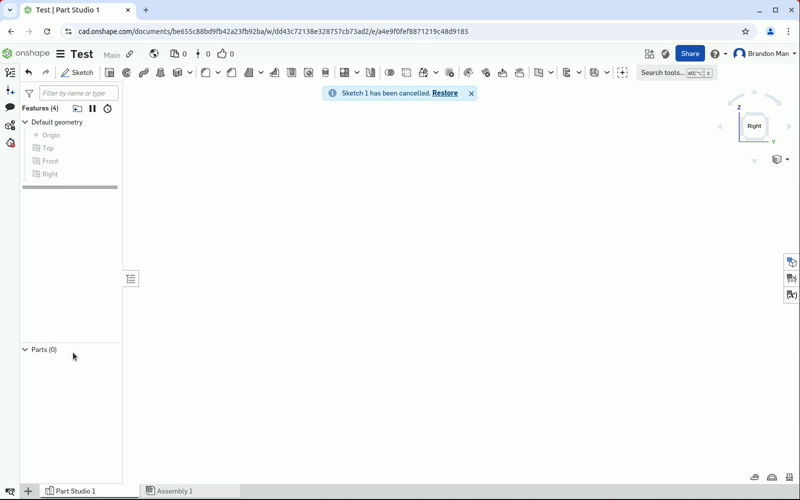
mouse_move(73, 352)
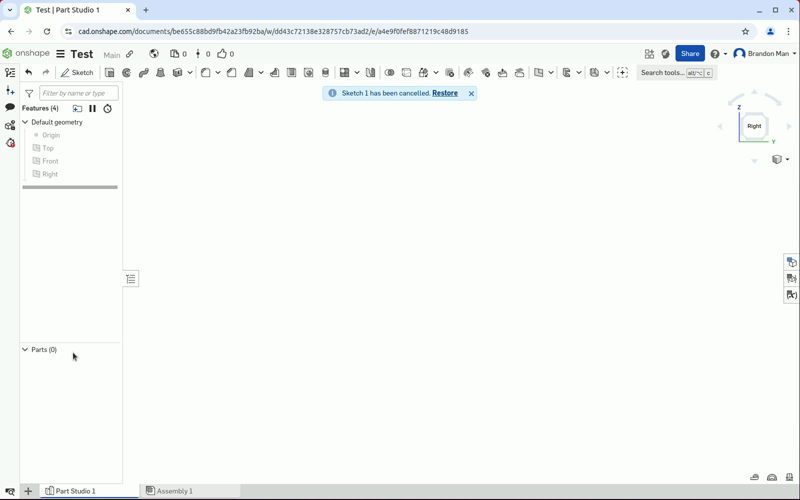
key(shift+y)
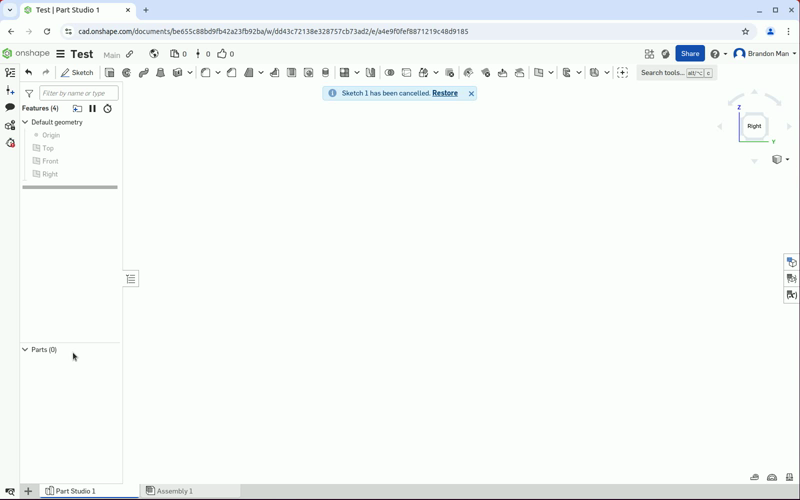
key(shift+s)
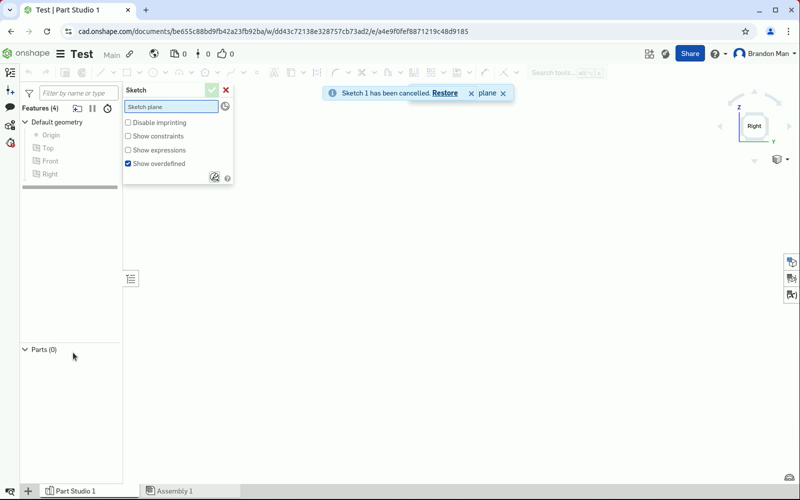
mouse_move(73, 176)
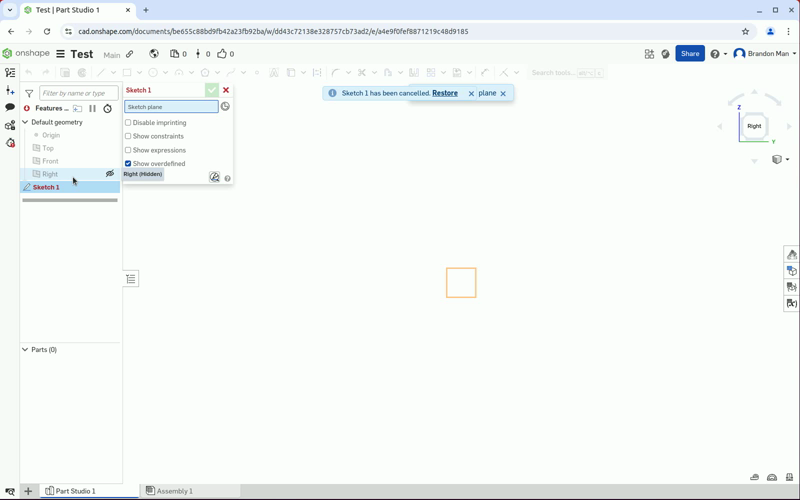
click(73, 176)
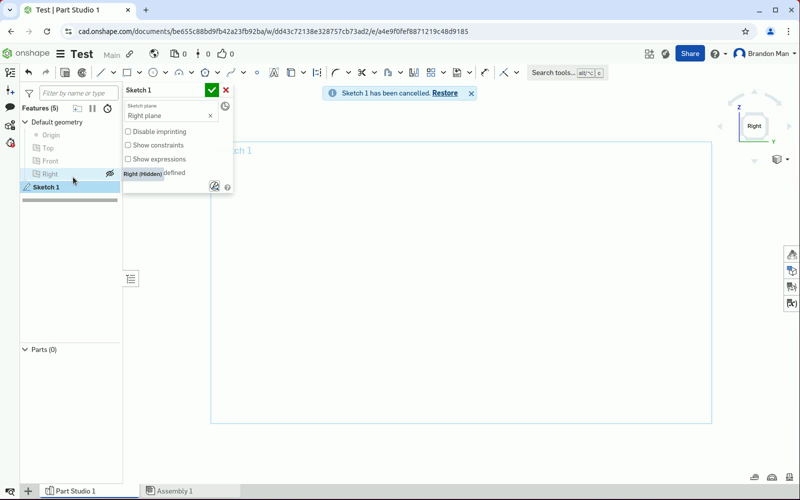
mouse_move(73, 352)
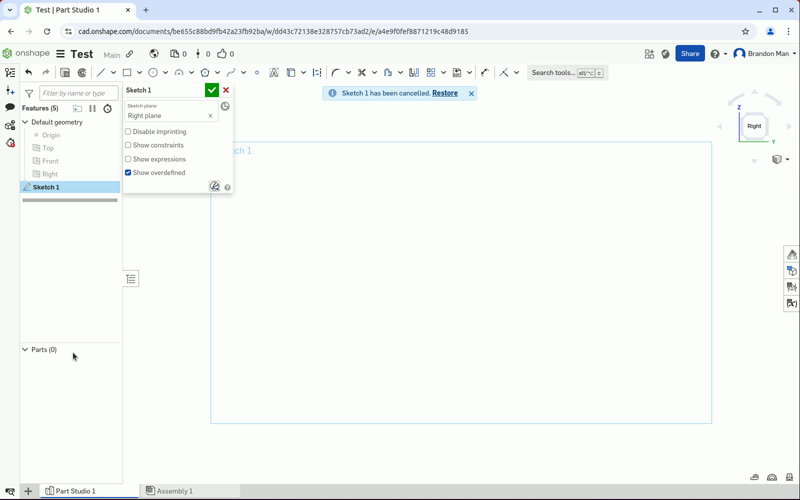
key(y)
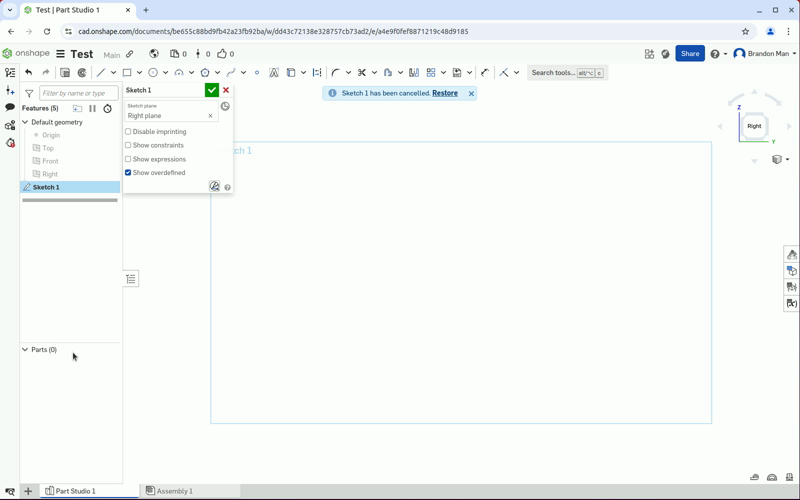
key(l)
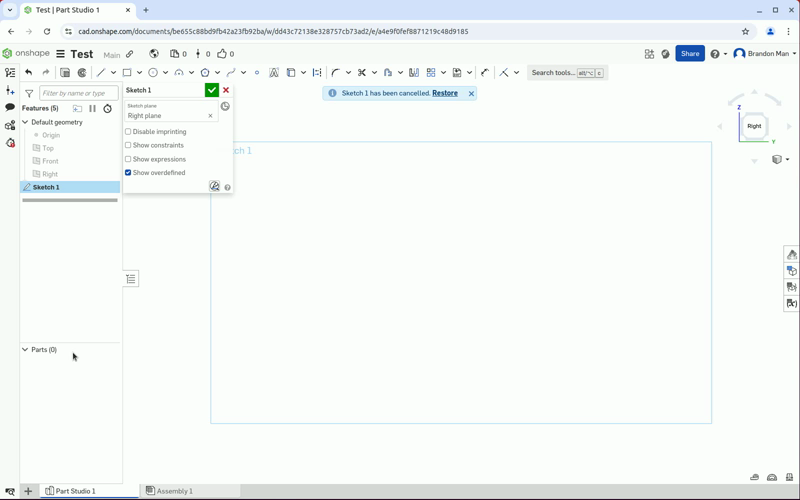
key_down(shift)
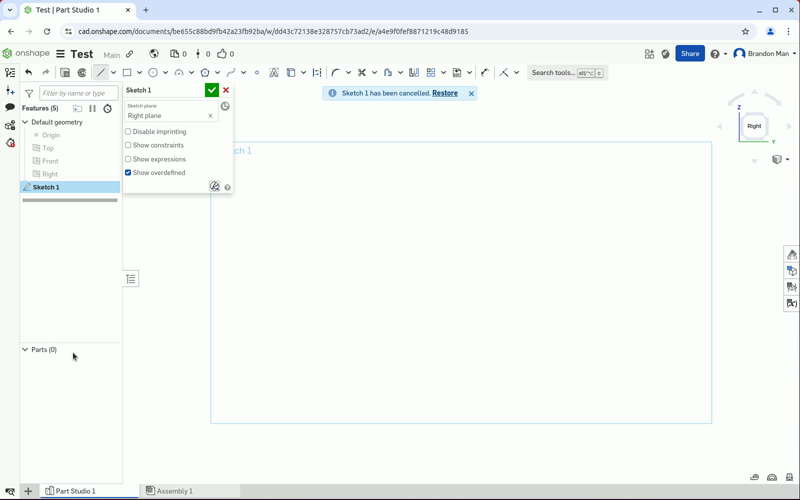
mouse_move(460, 282)
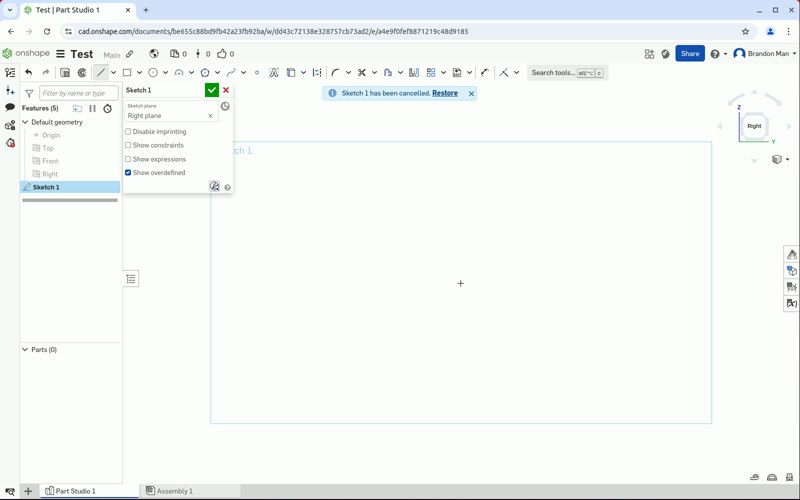
click(460, 282)
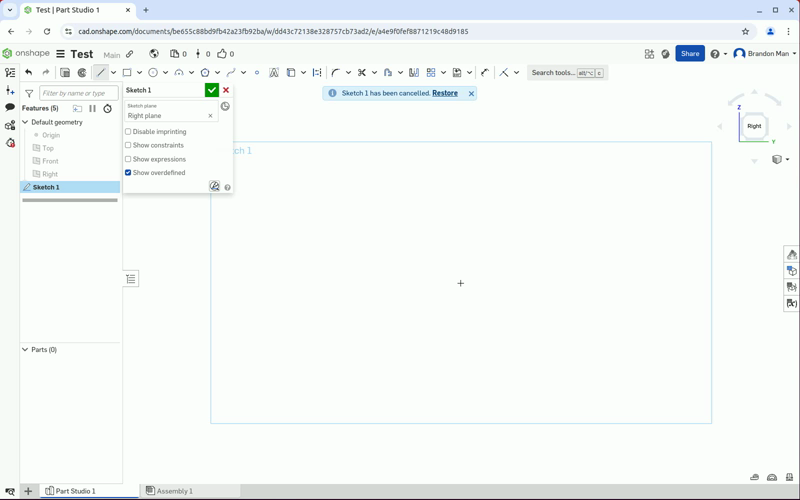
key_up(shift)
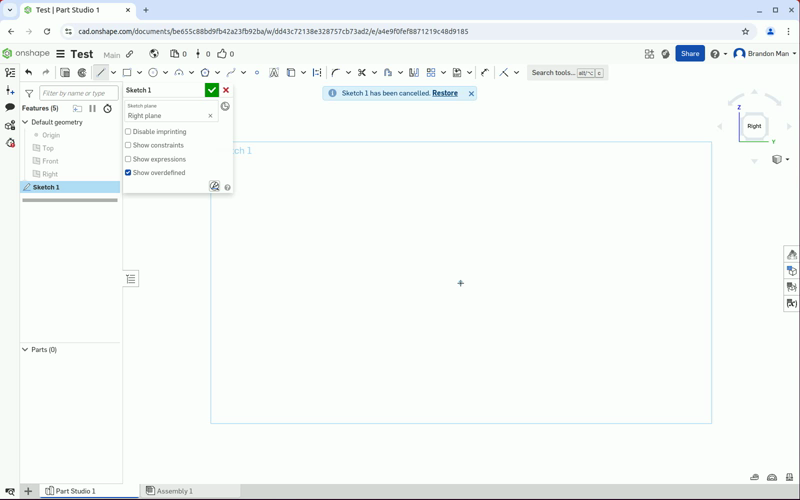
key_down(shift)
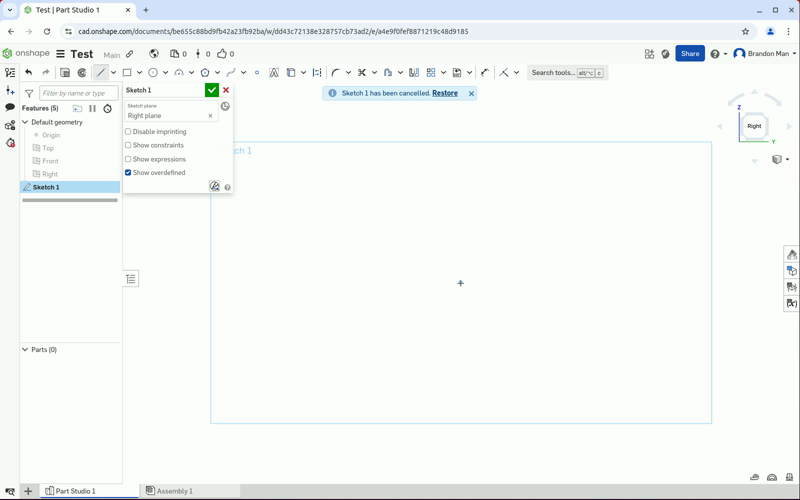
mouse_move(522, 282)
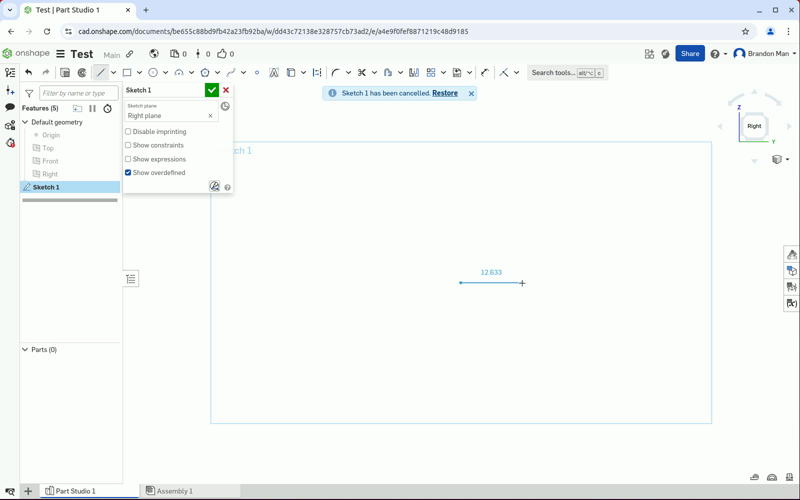
click(522, 282)
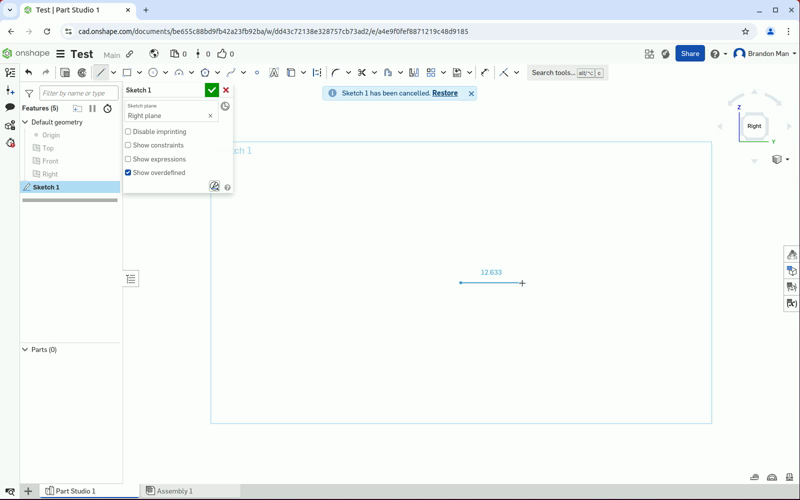
key_up(shift)
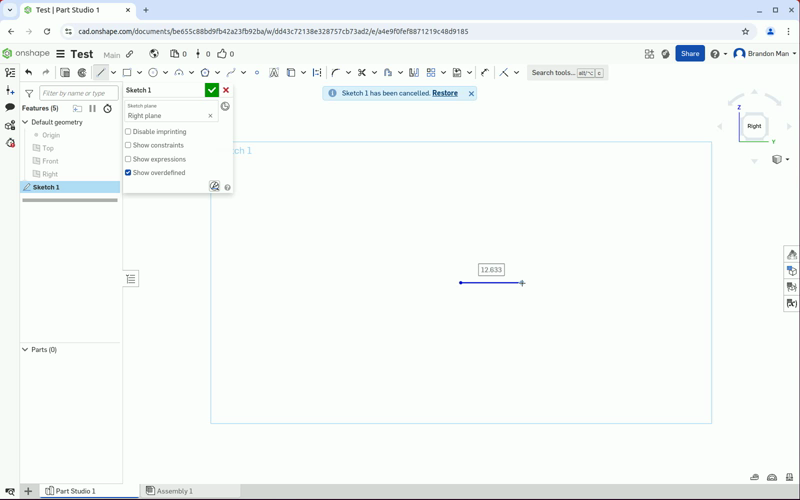
key(esc)
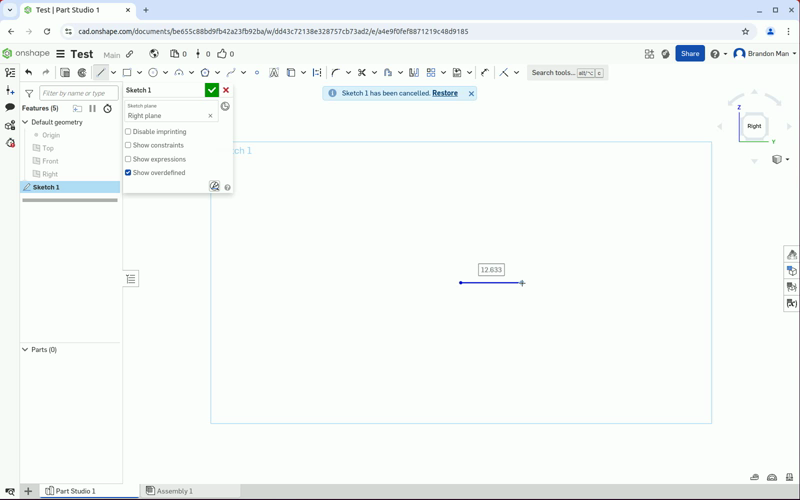
key(a)
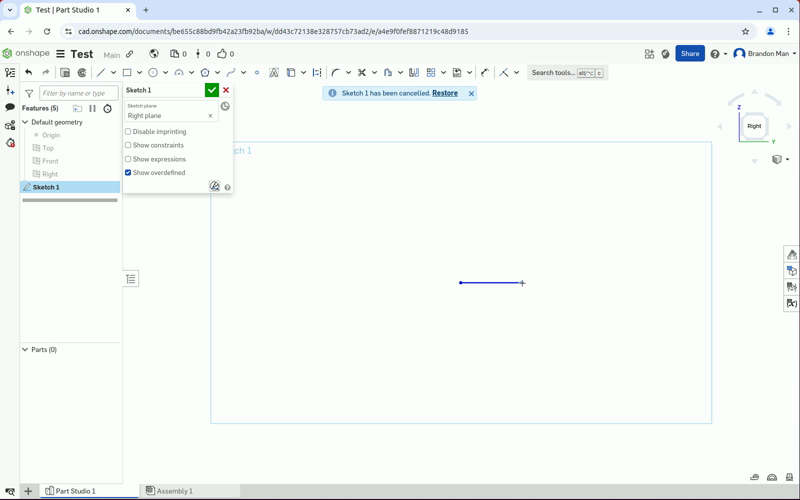
mouse_move(522, 282)
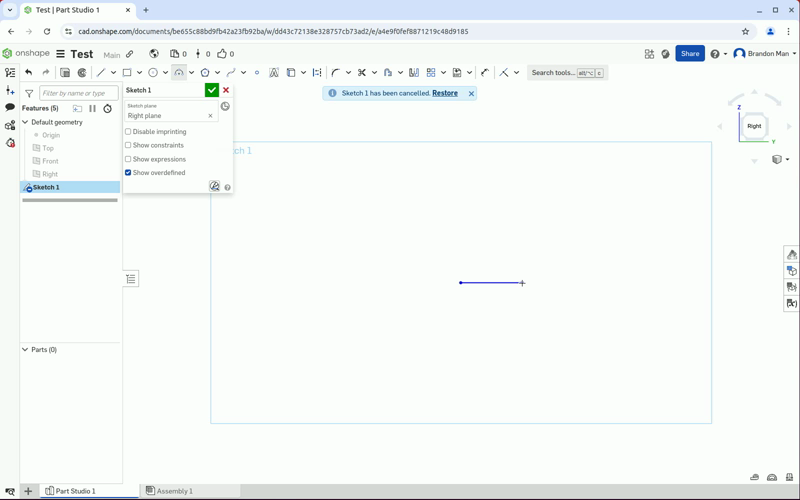
click(522, 282)
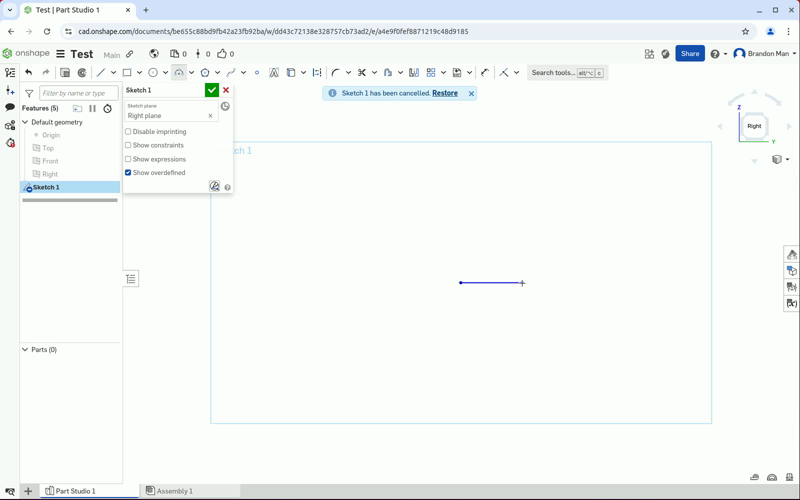
key_down(shift)
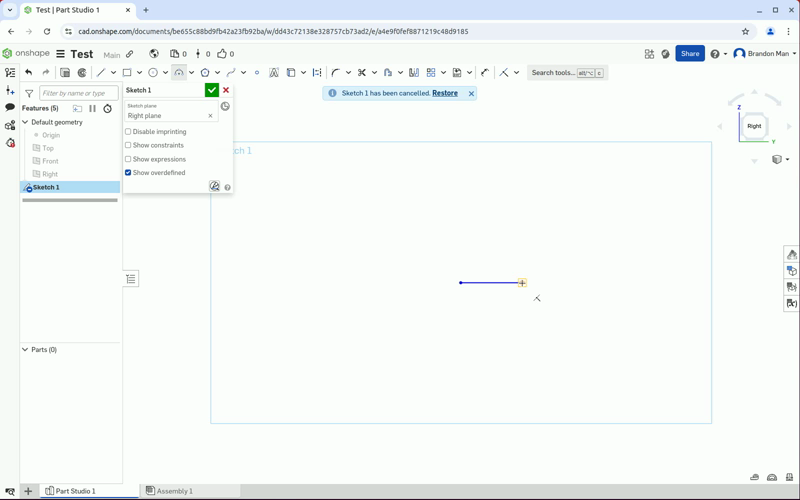
mouse_move(531, 279)
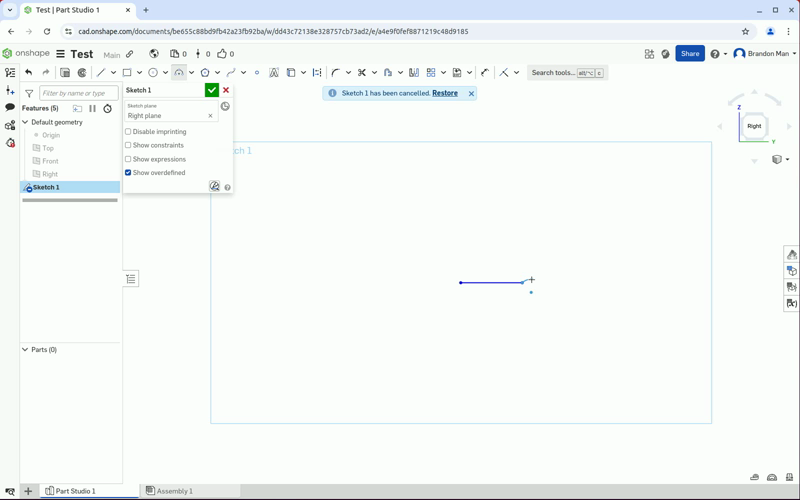
click(531, 279)
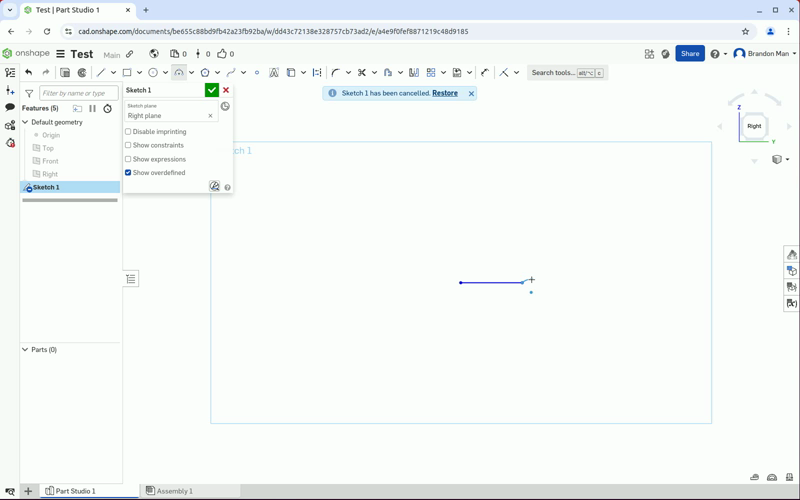
mouse_move(527, 282)
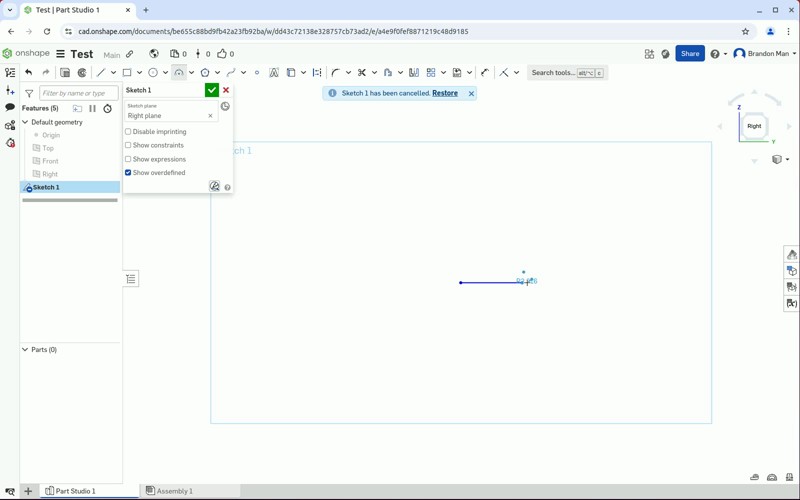
click(527, 282)
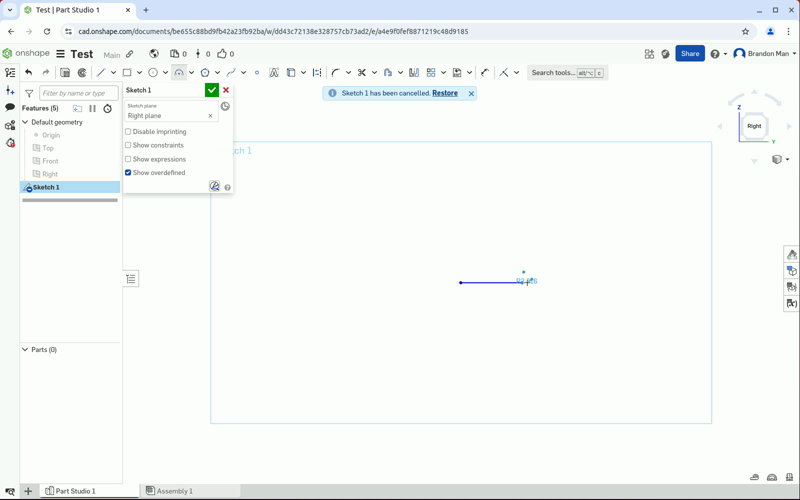
key_up(shift)
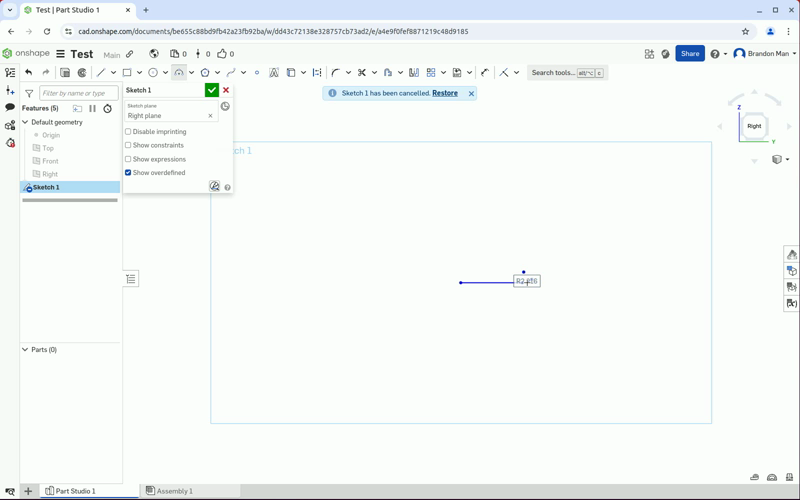
key(esc)
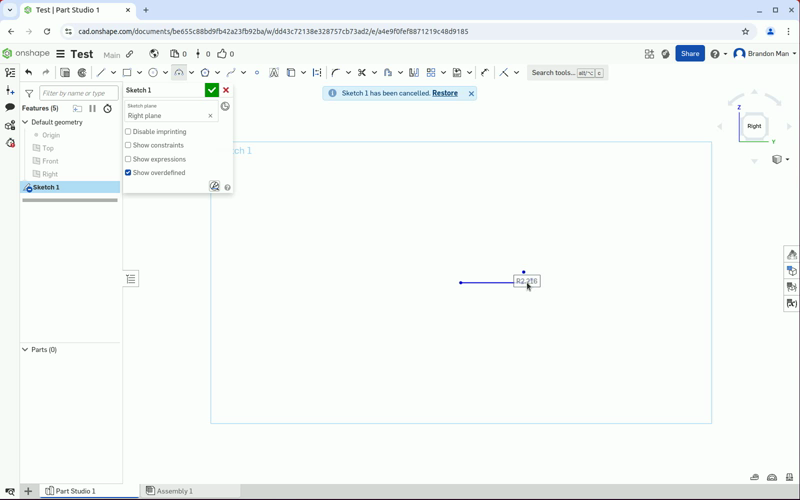
key(l)
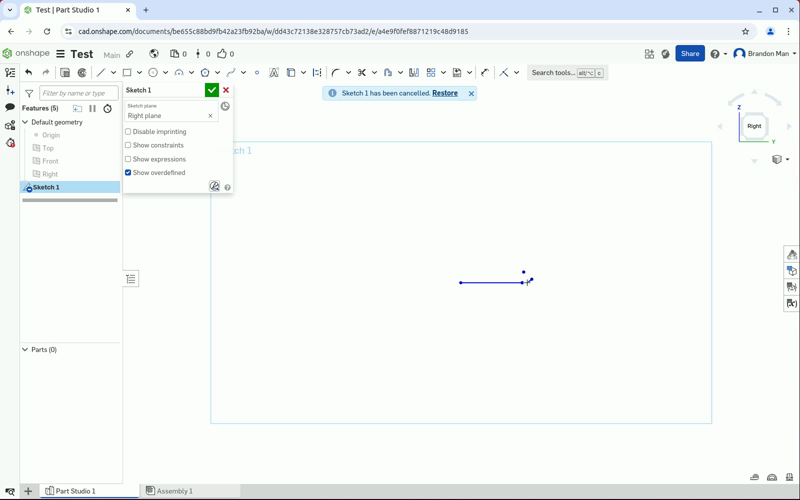
mouse_move(531, 279)
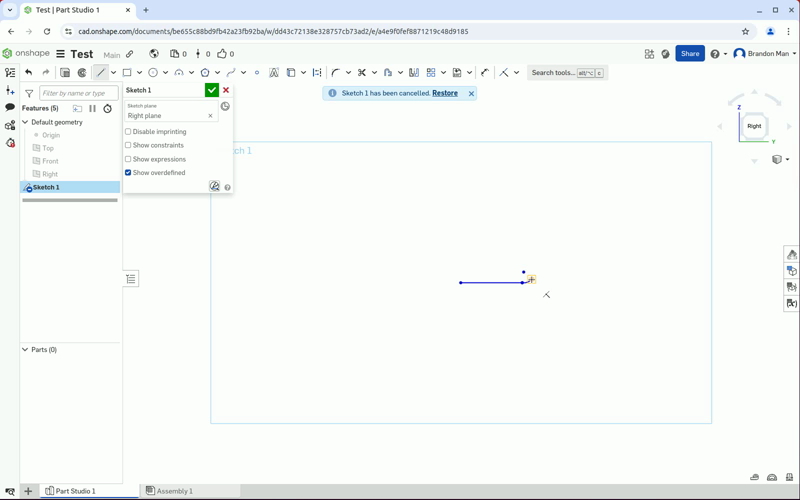
click(531, 279)
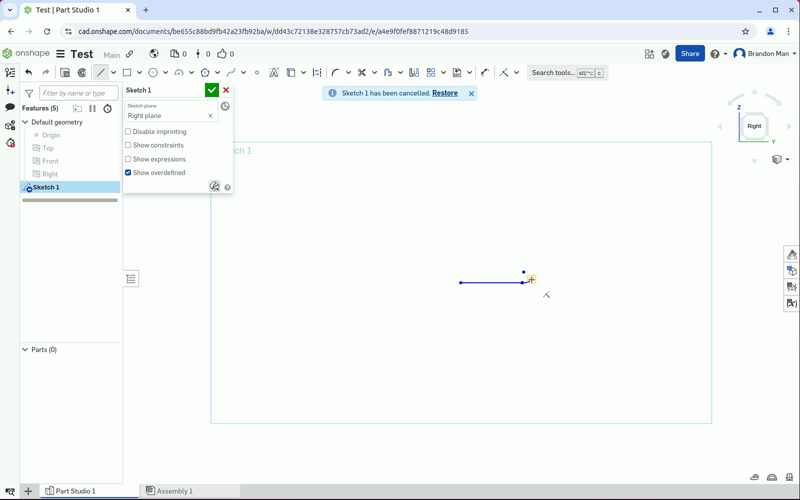
key_down(shift)
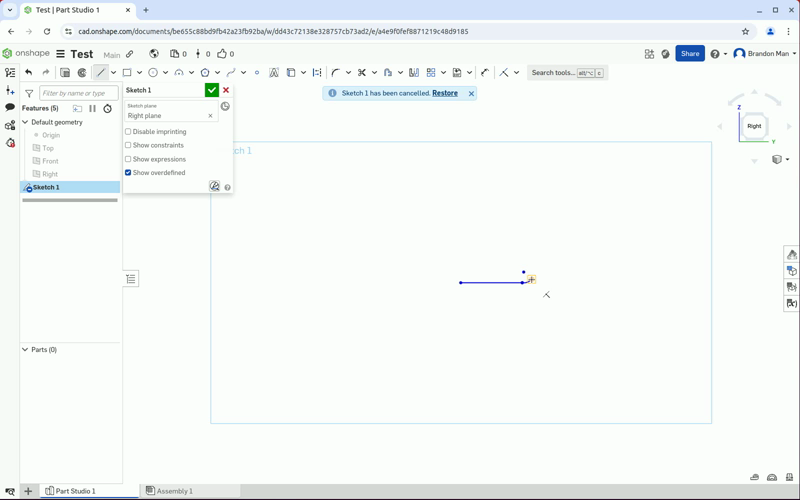
mouse_move(561, 279)
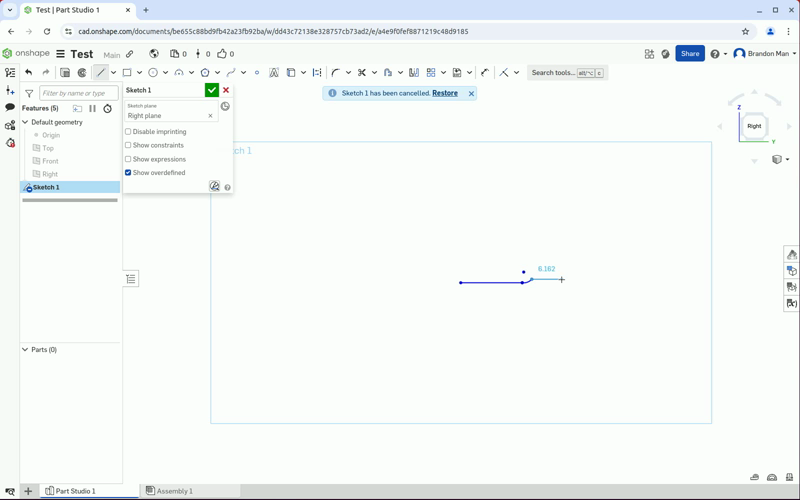
mouse_move(573, 245)
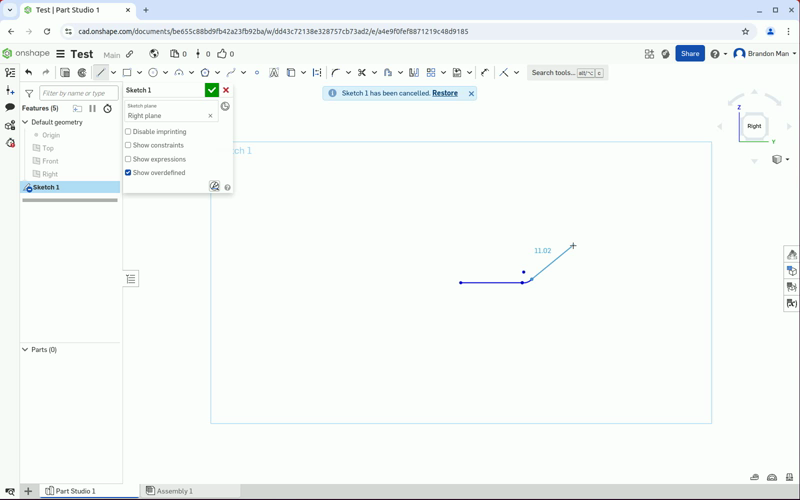
click(573, 245)
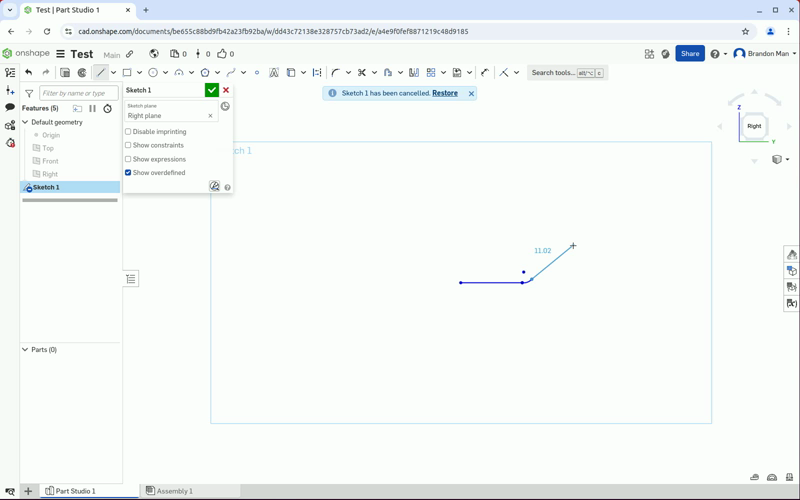
key_up(shift)
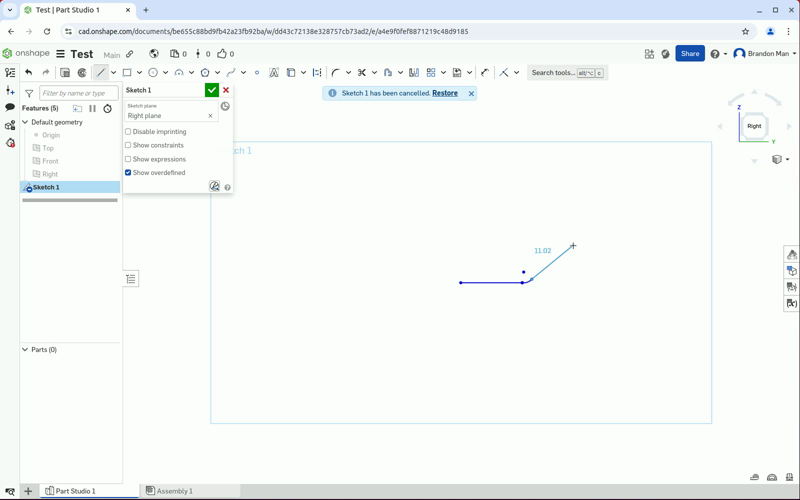
key_down(shift)
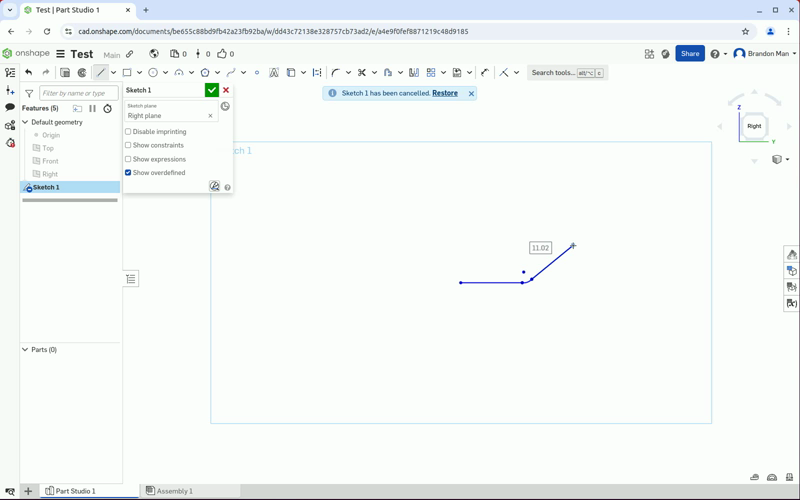
mouse_move(589, 245)
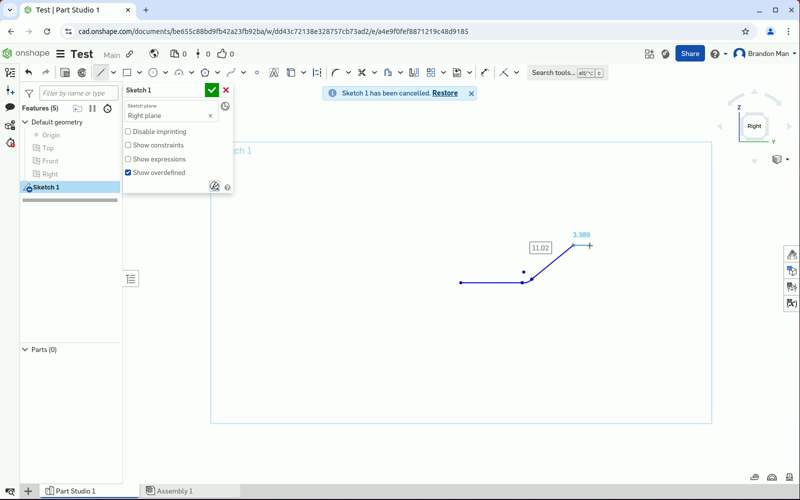
mouse_move(563, 233)
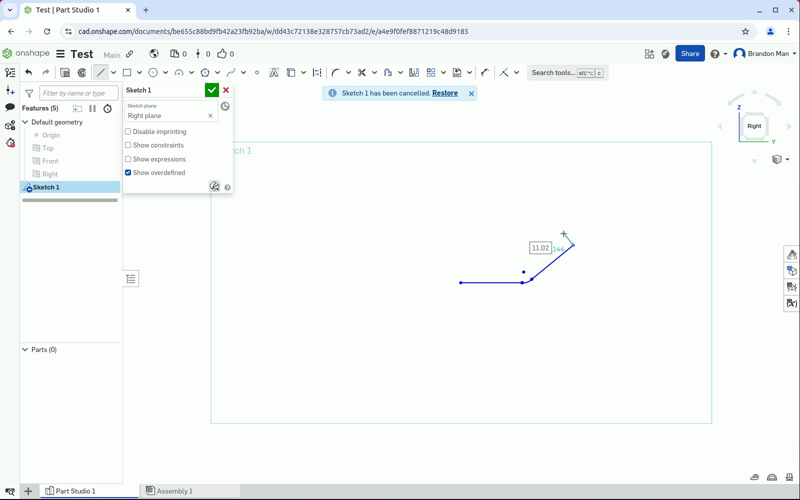
click(563, 233)
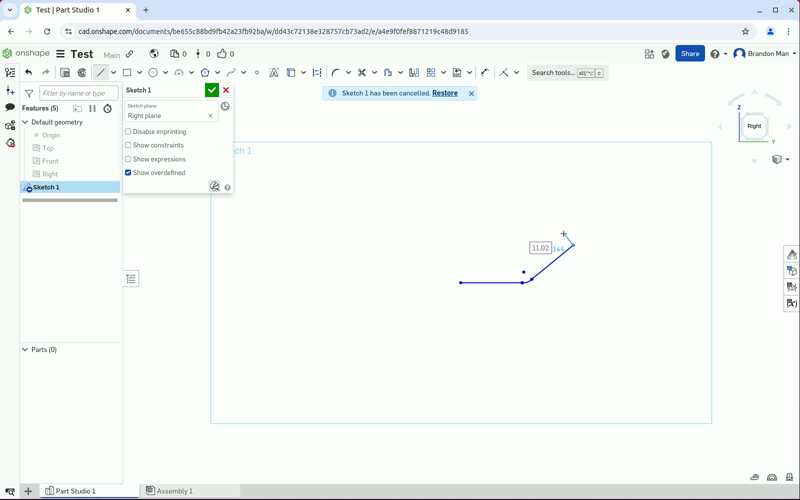
key_up(shift)
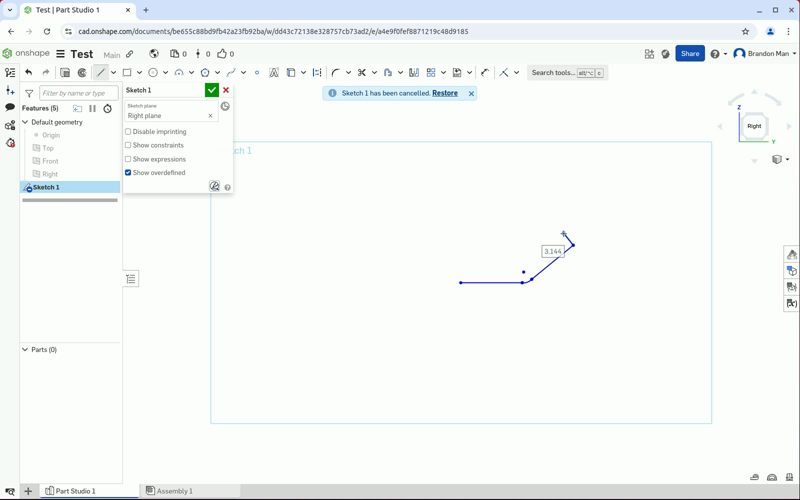
key_down(shift)
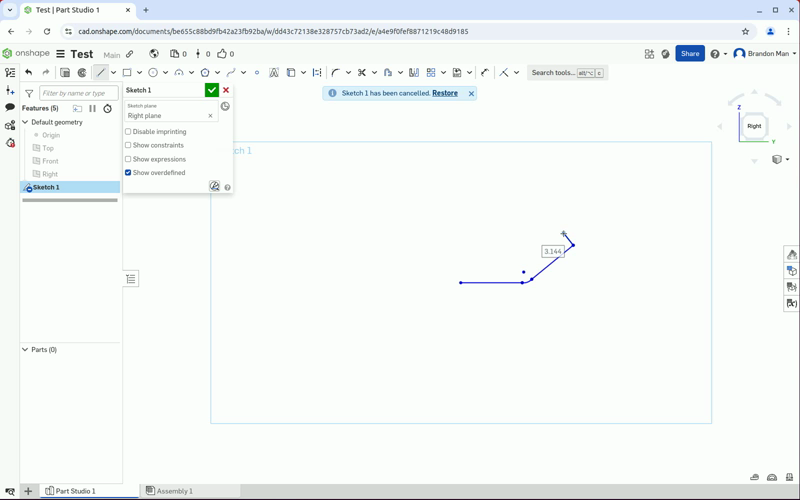
mouse_move(589, 233)
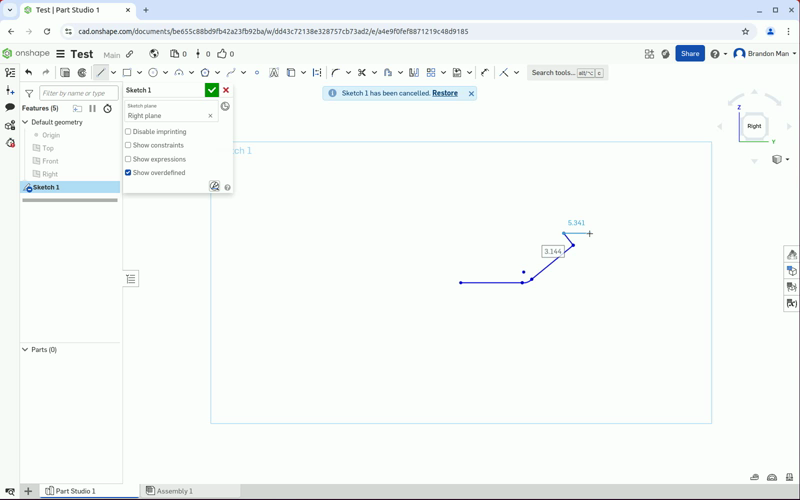
mouse_move(525, 265)
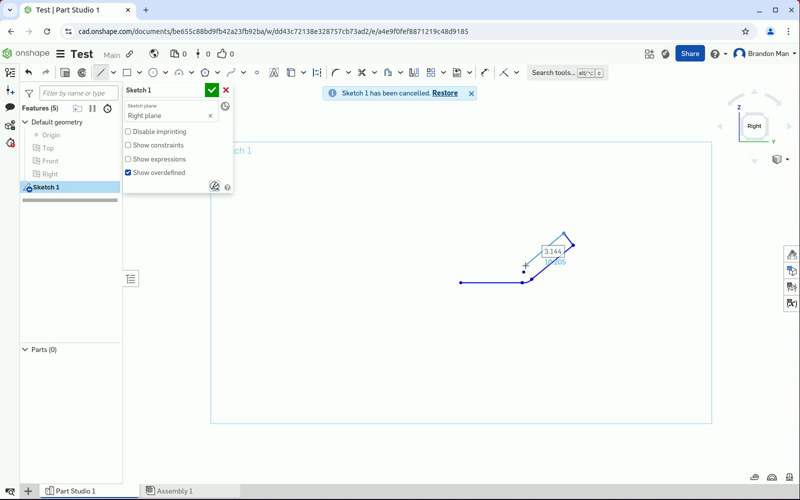
click(525, 265)
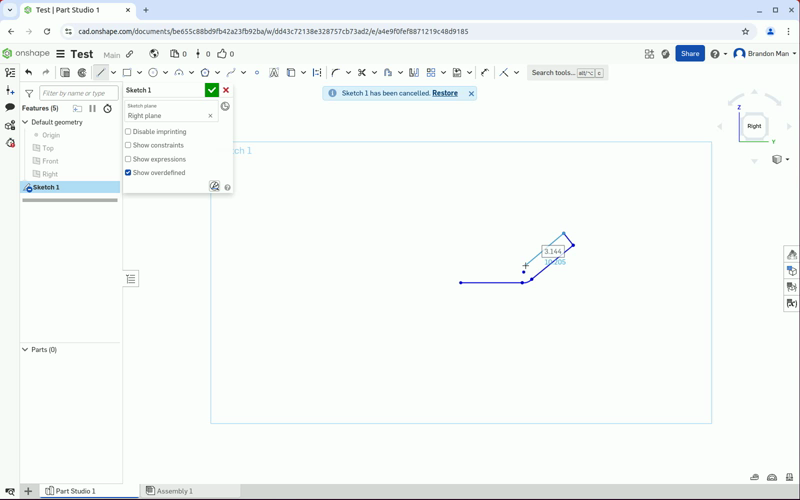
key_up(shift)
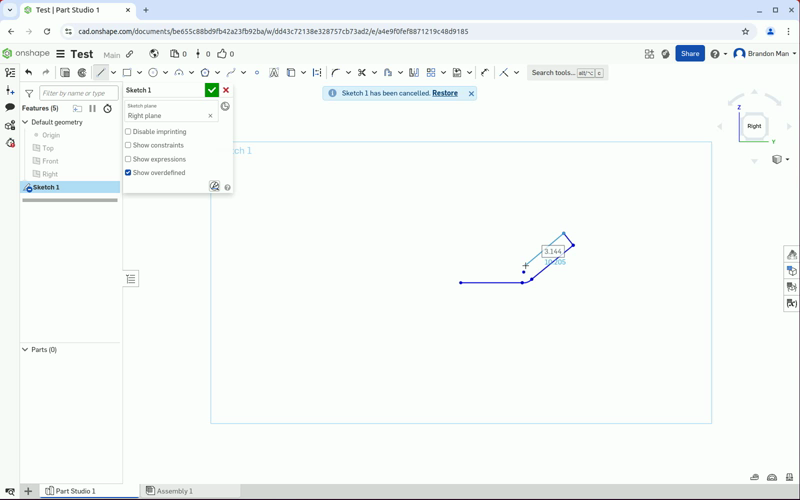
key(esc)
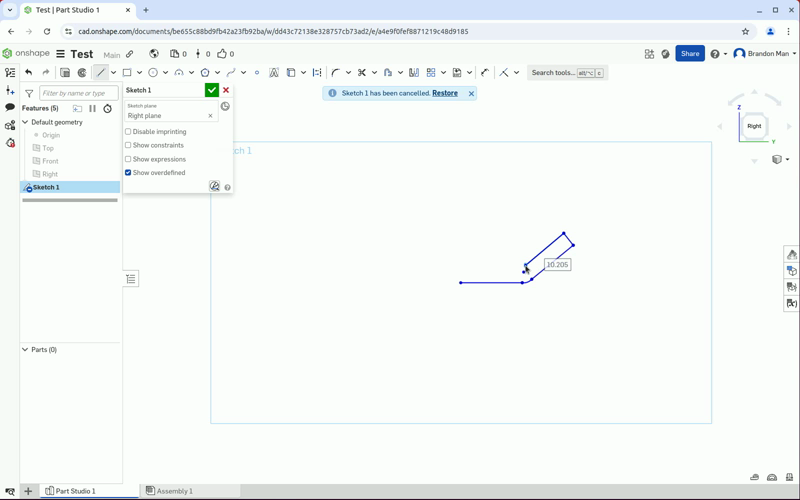
key(a)
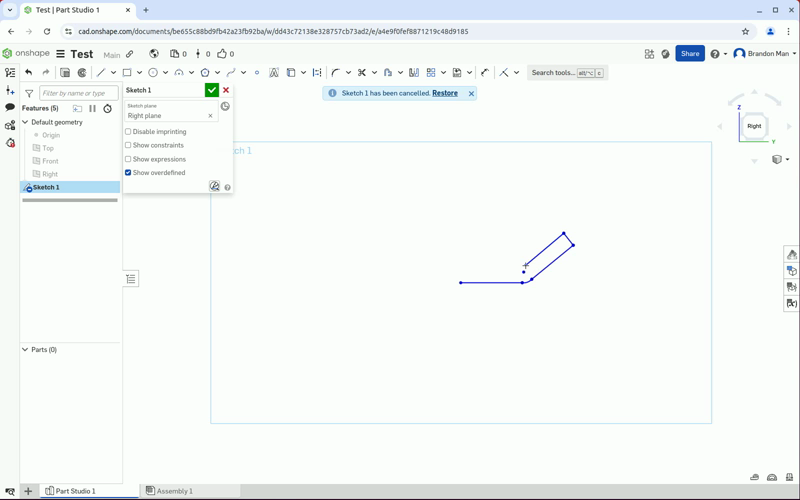
mouse_move(525, 265)
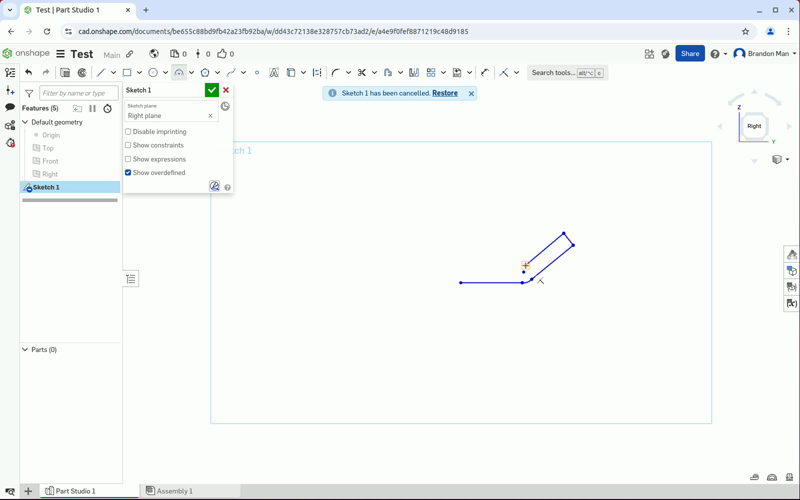
click(525, 265)
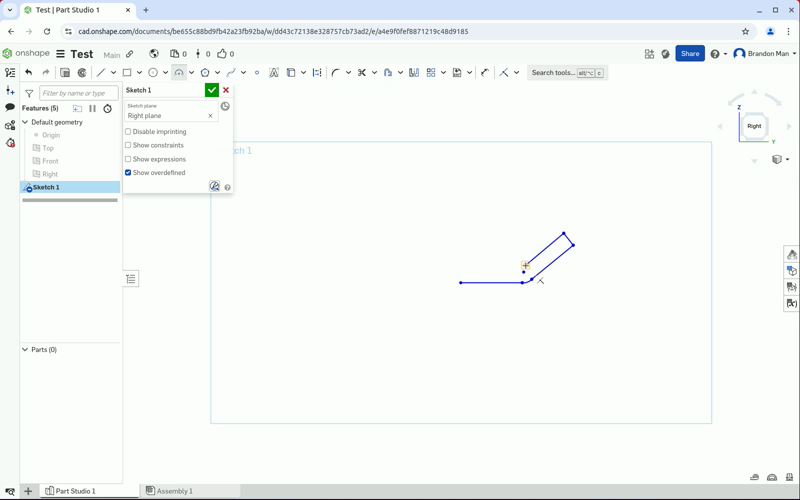
key_down(shift)
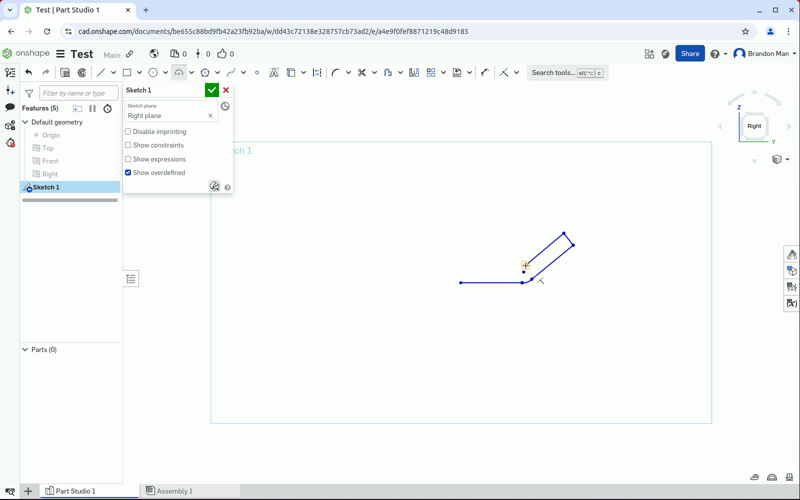
mouse_move(516, 268)
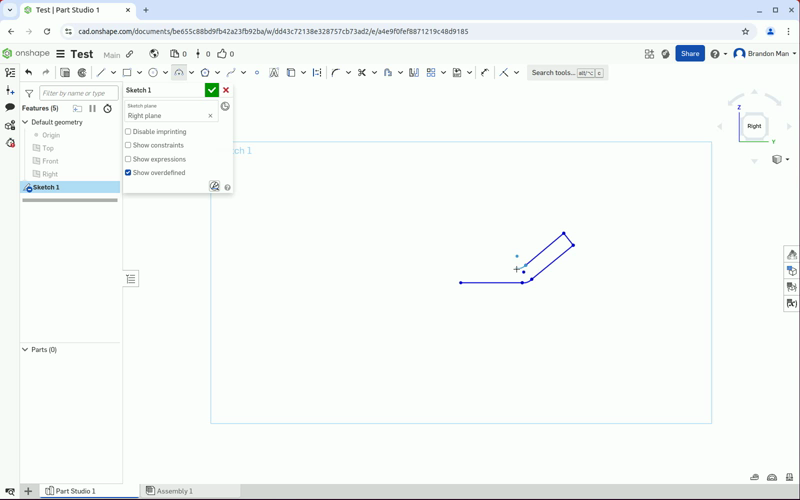
click(516, 268)
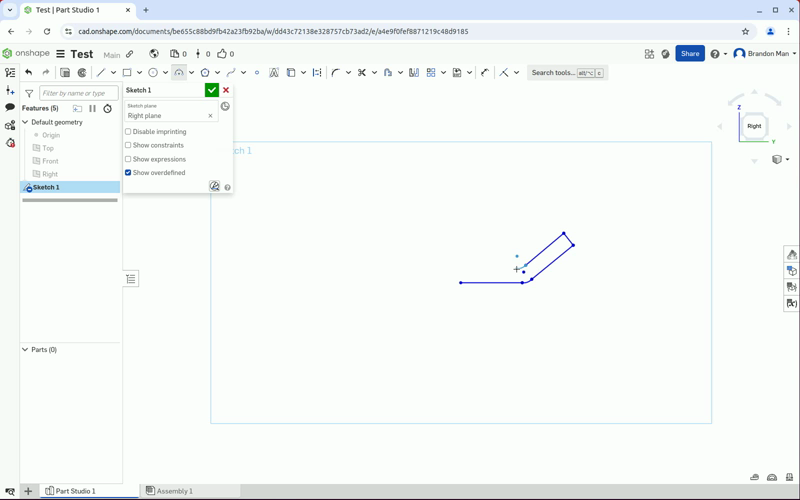
mouse_move(521, 267)
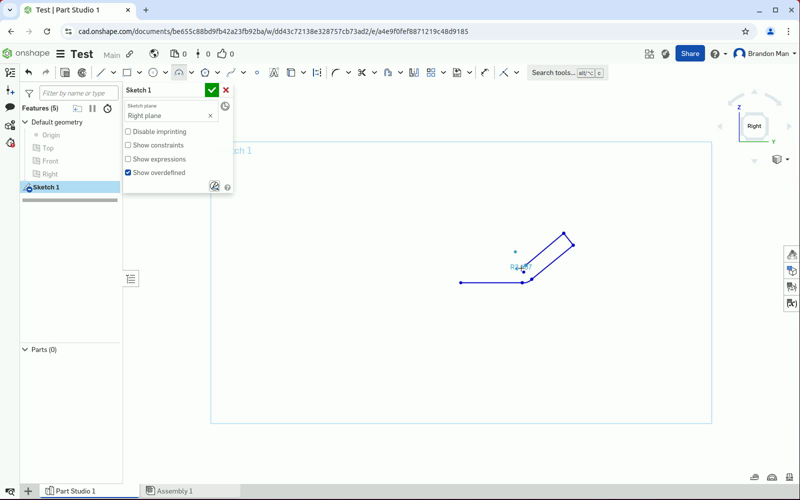
scroll(6)
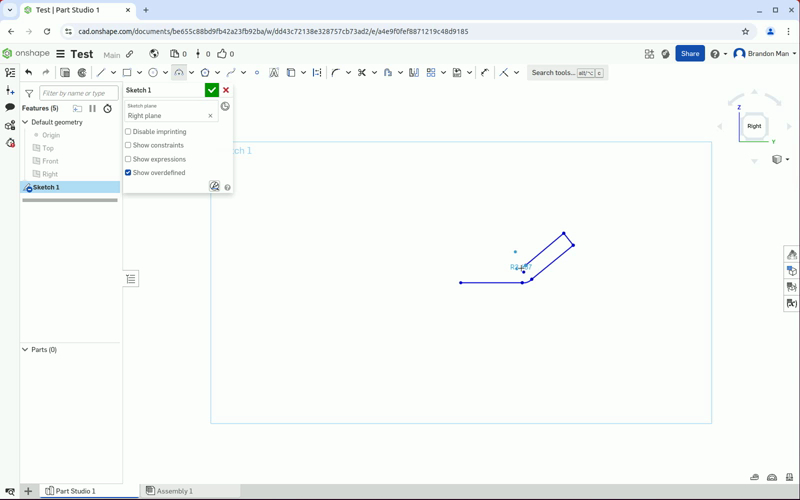
scroll(6)
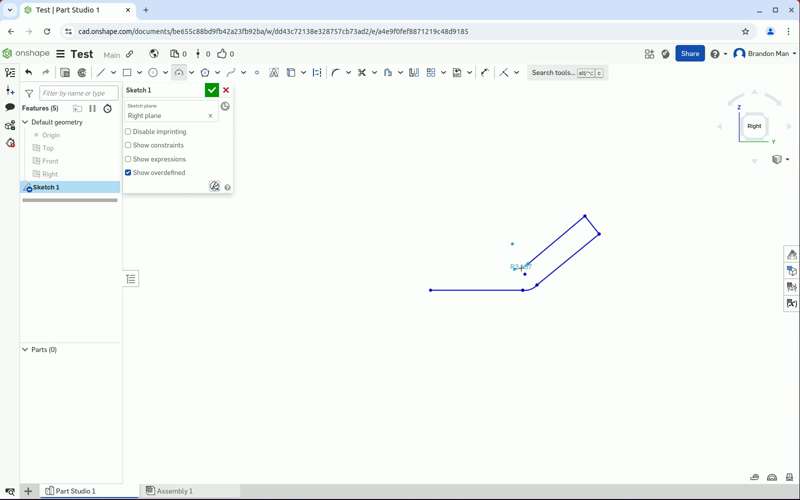
scroll(6)
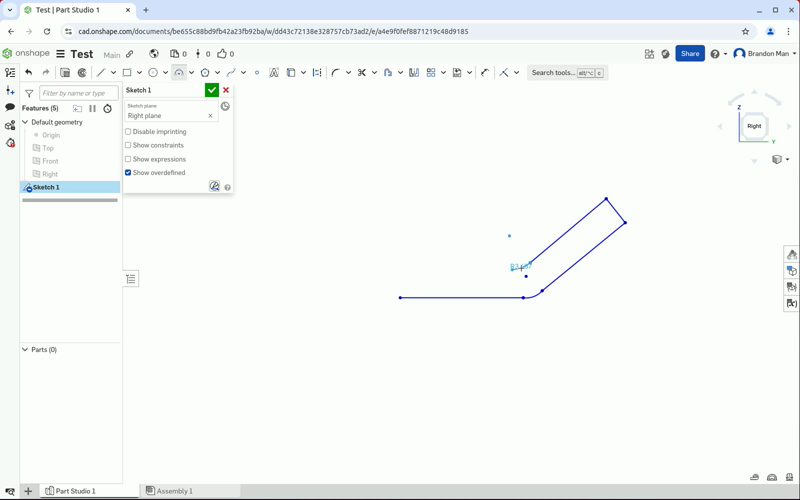
scroll(6)
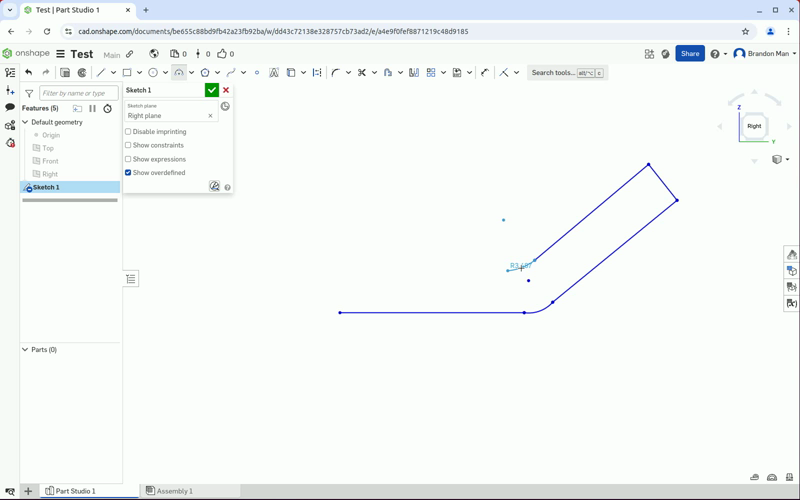
scroll(6)
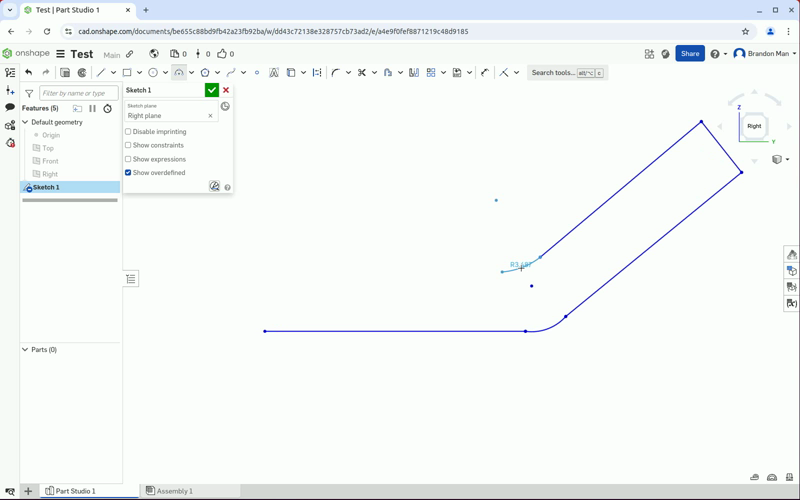
scroll(6)
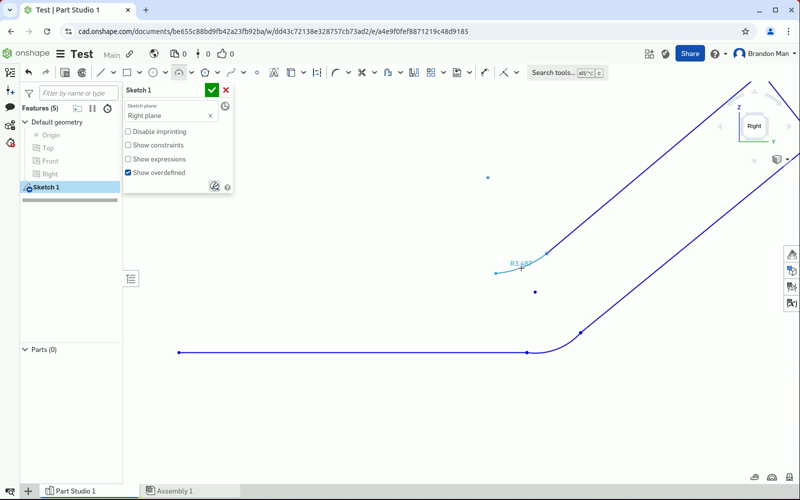
scroll(6)
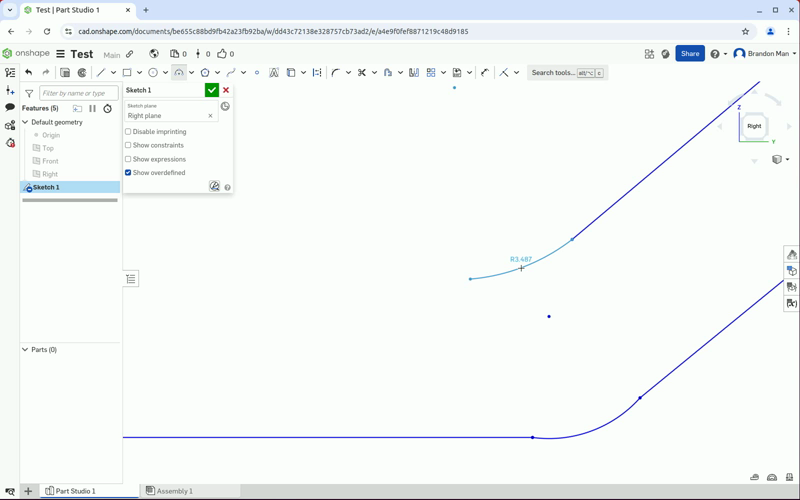
click(521, 267)
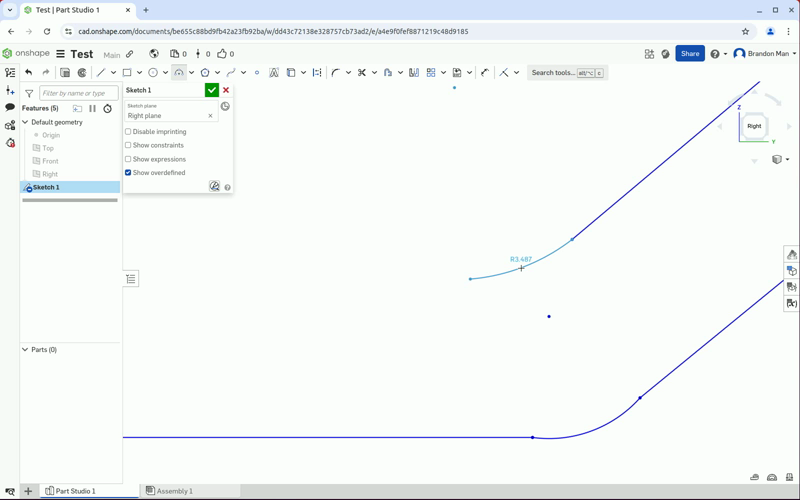
scroll(-6)
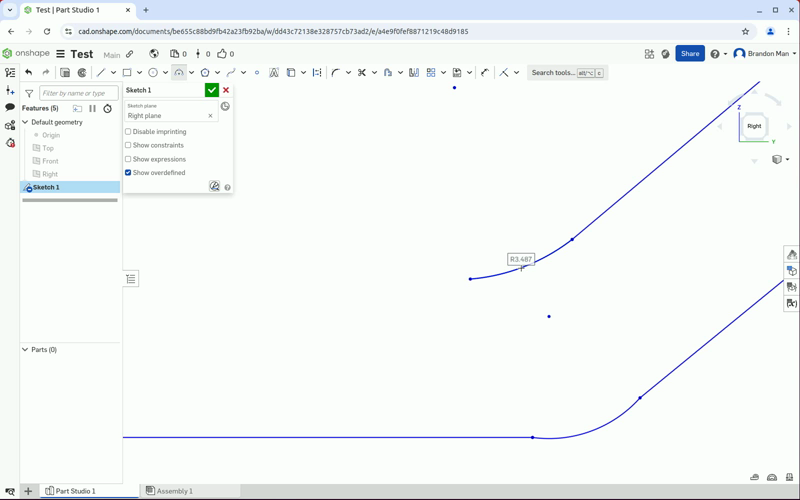
scroll(-6)
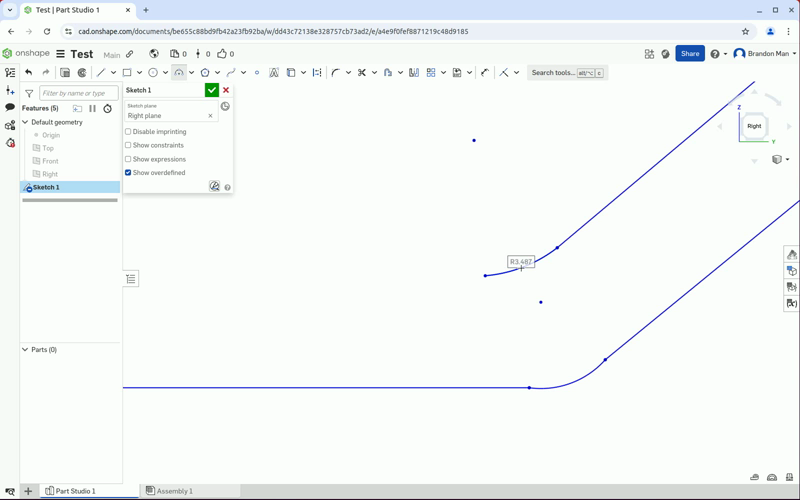
scroll(-6)
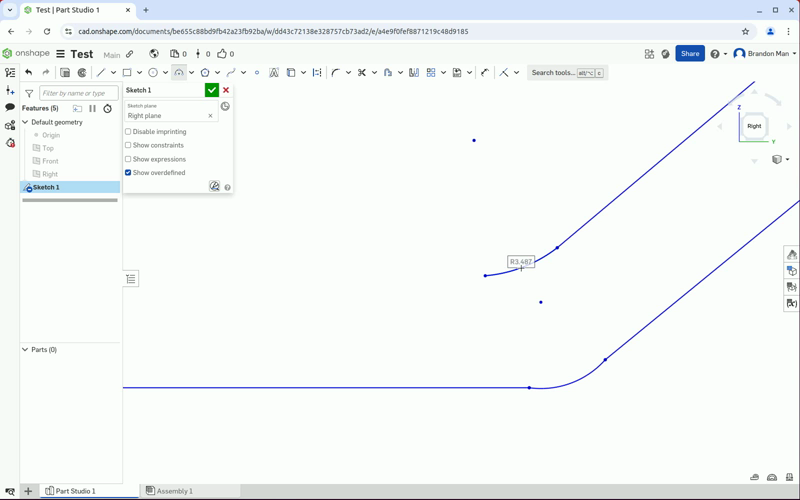
scroll(-6)
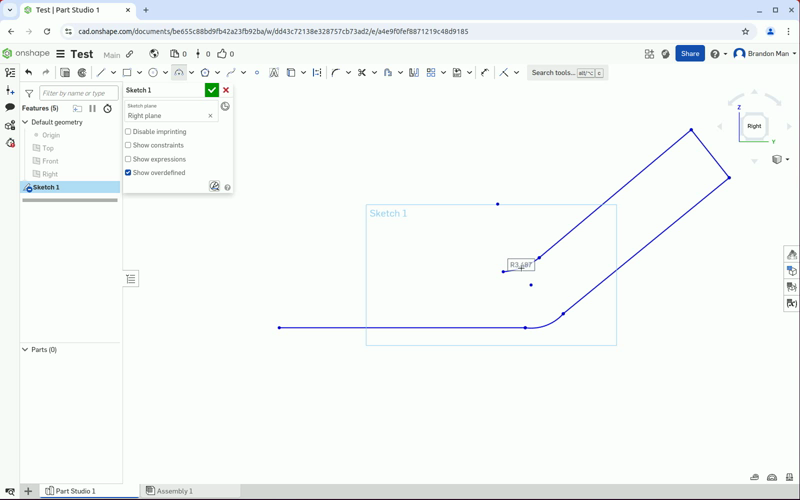
scroll(-6)
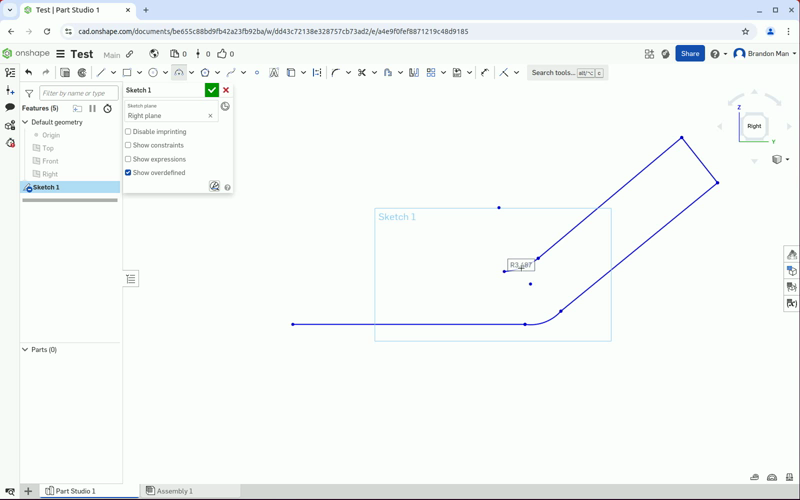
scroll(-6)
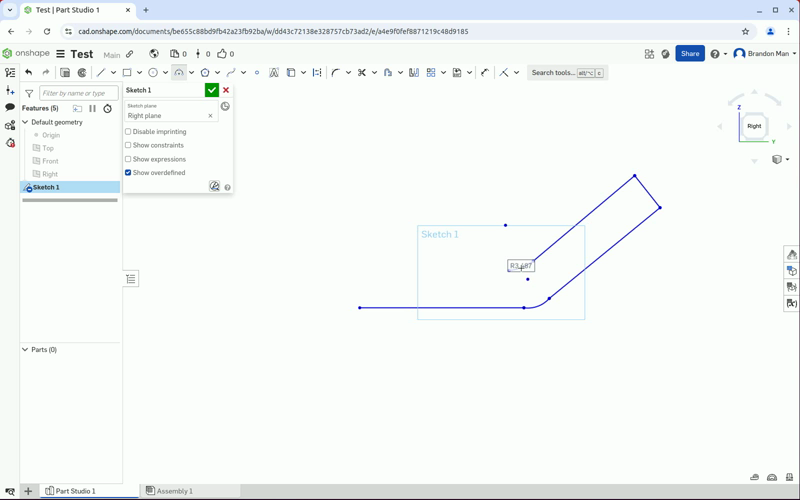
scroll(-6)
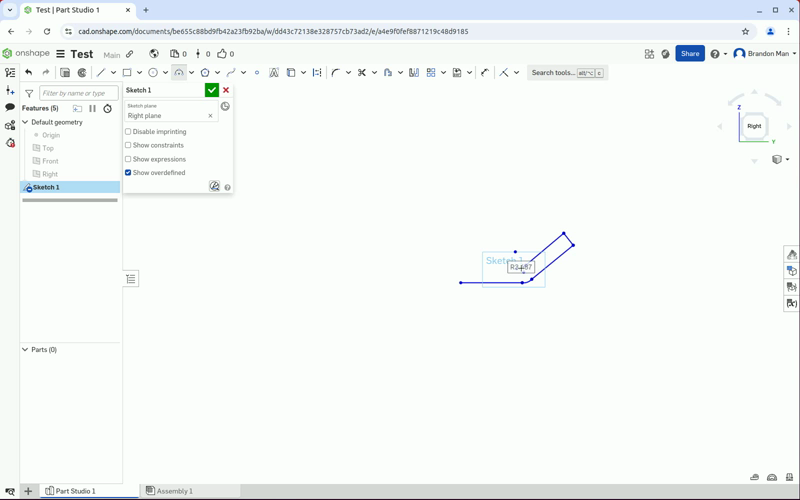
key_up(shift)
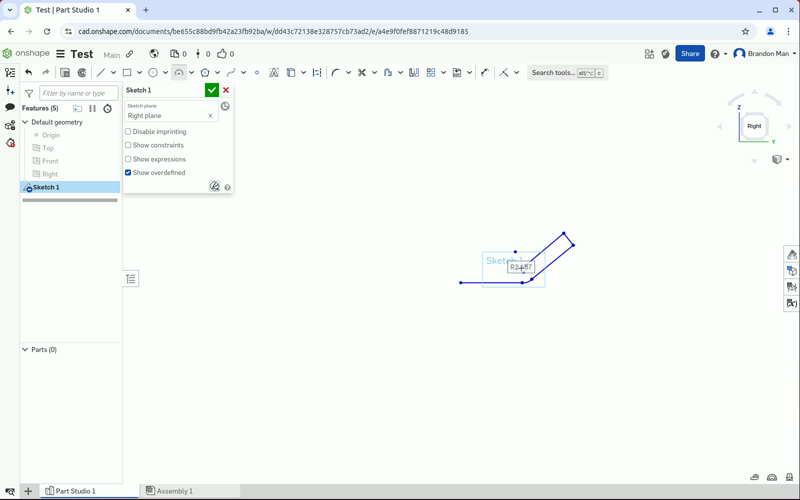
key(esc)
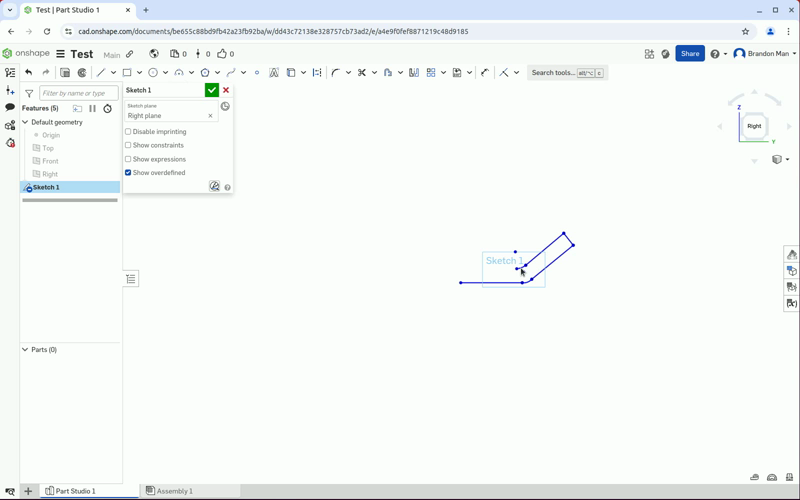
key(l)
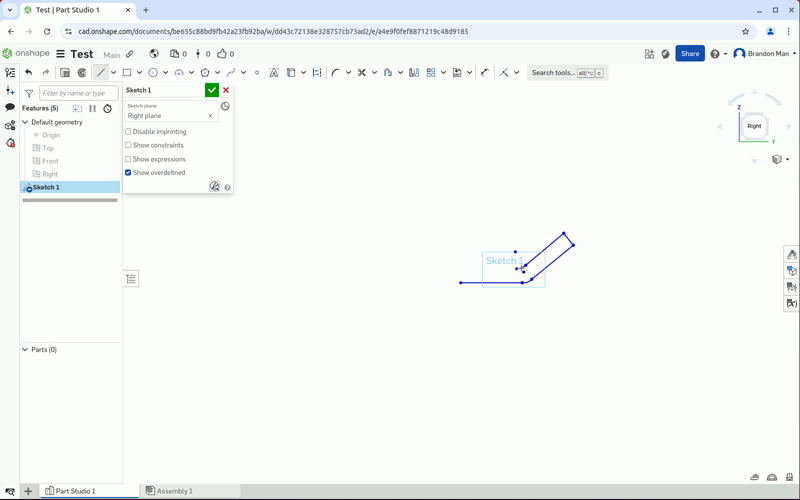
mouse_move(516, 268)
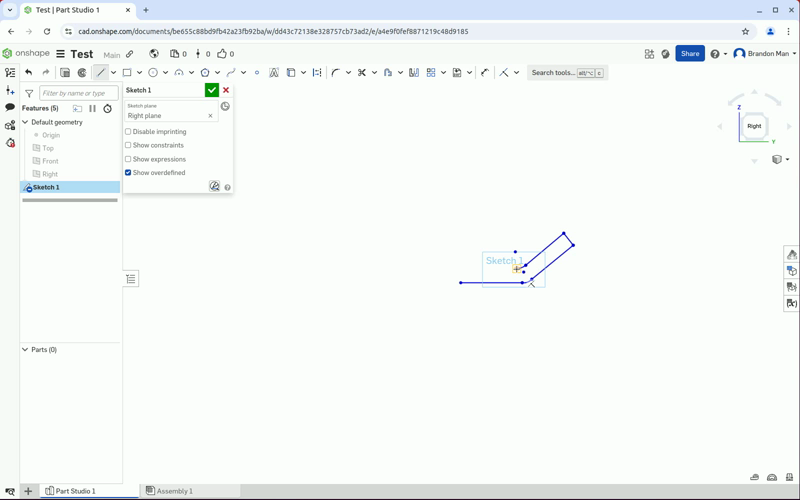
click(516, 268)
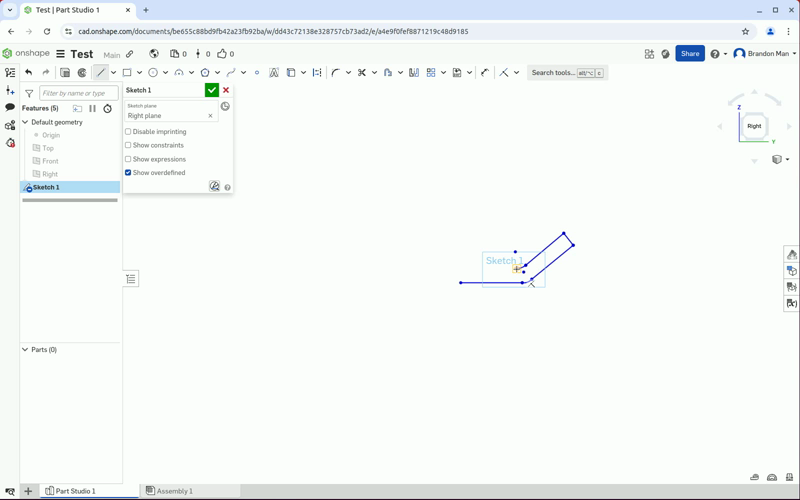
key_down(shift)
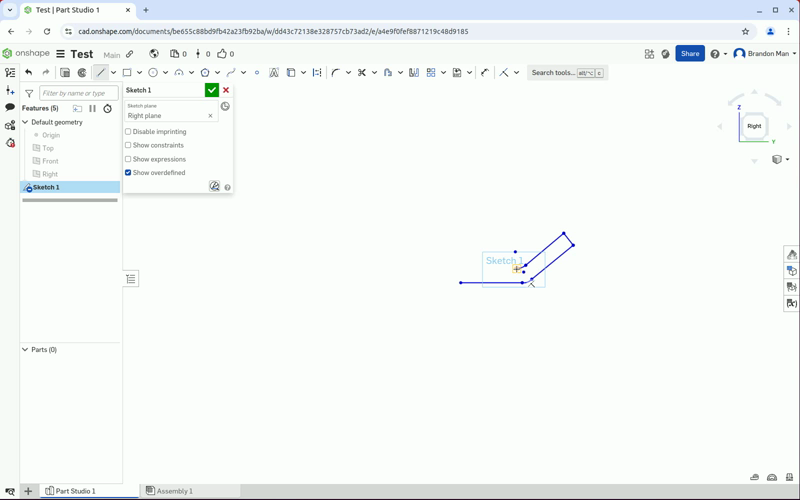
mouse_move(546, 268)
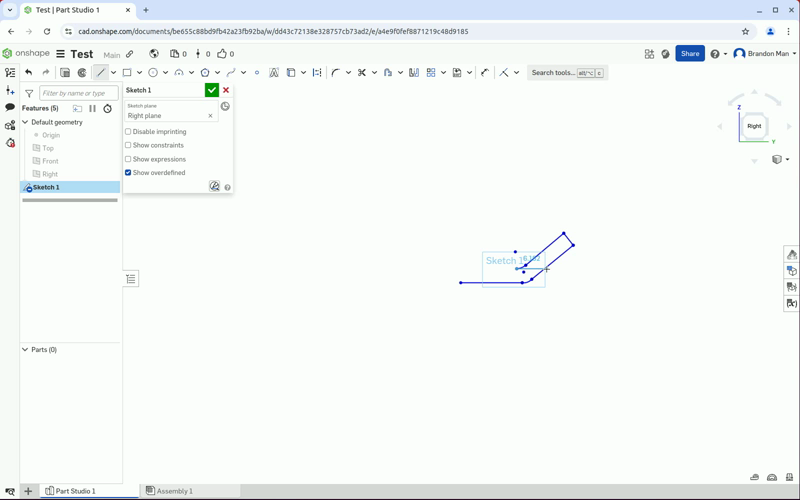
mouse_move(461, 267)
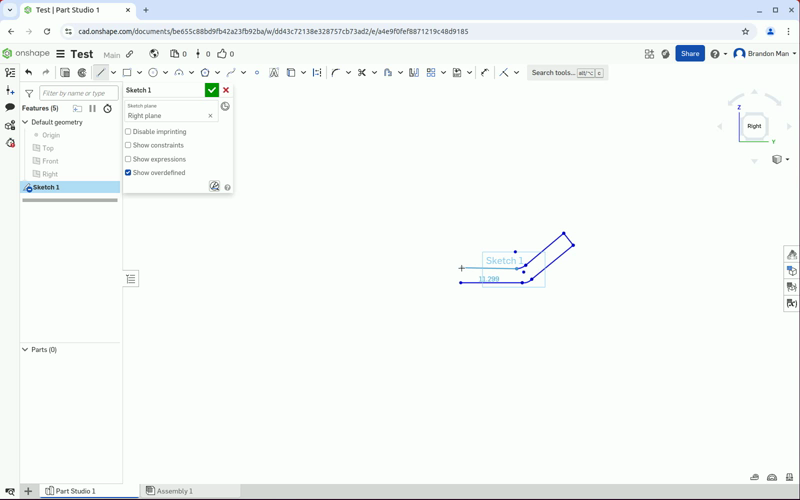
click(461, 267)
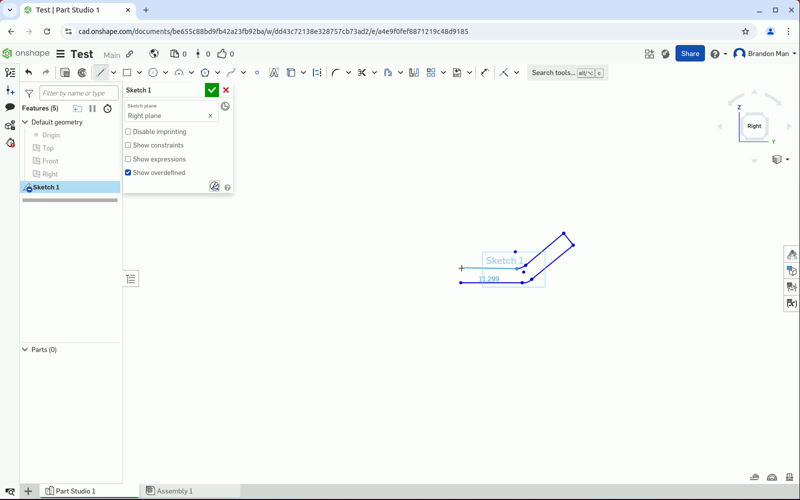
key_up(shift)
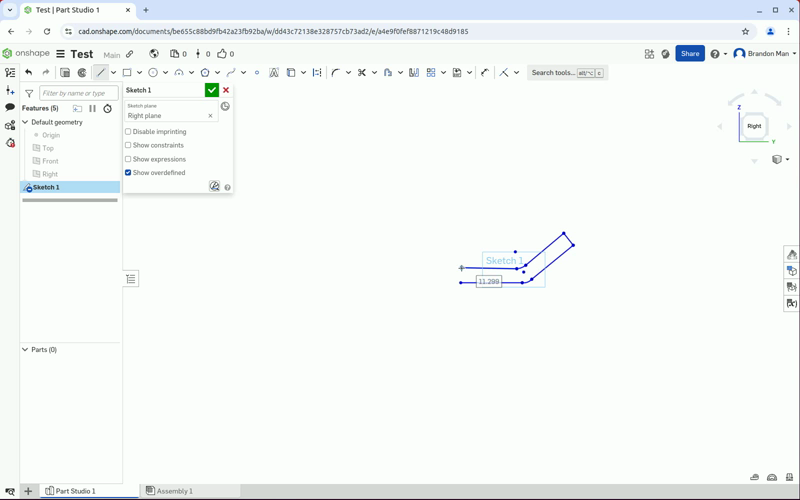
key_down(shift)
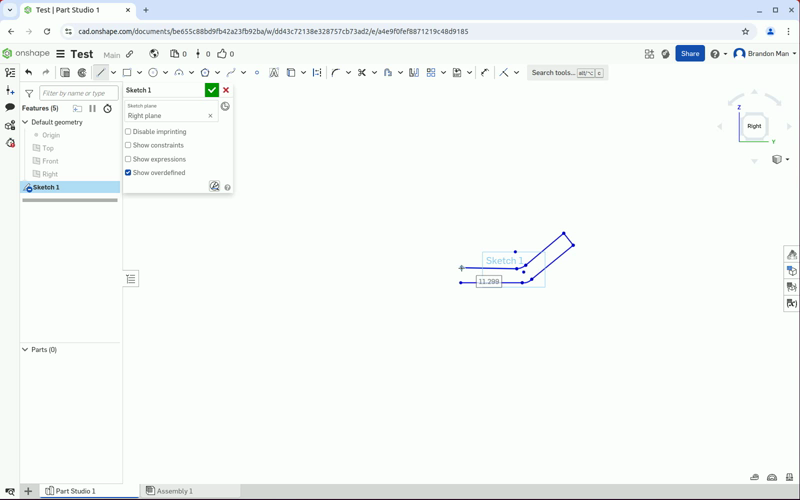
mouse_move(492, 267)
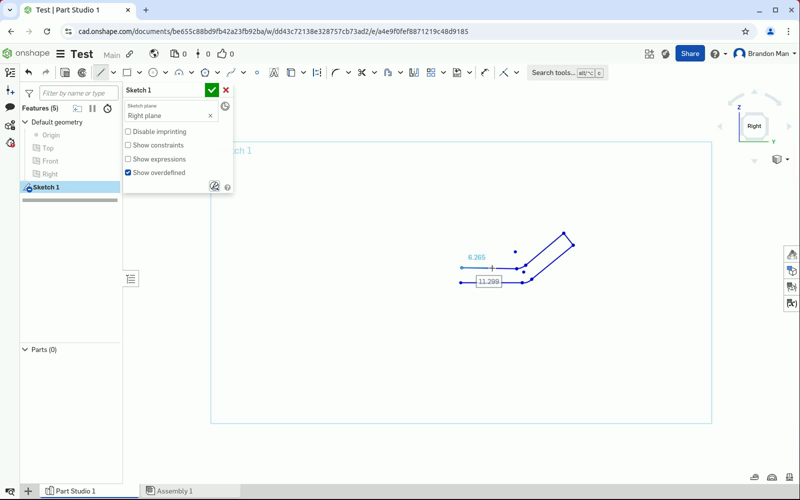
mouse_move(460, 267)
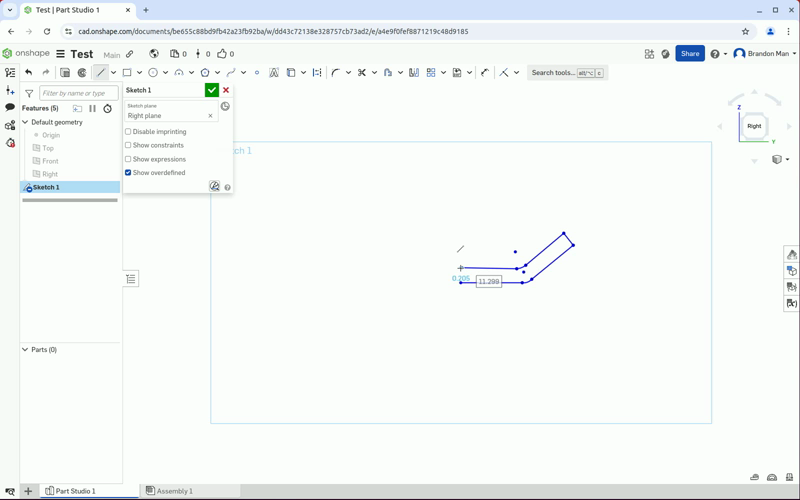
scroll(6)
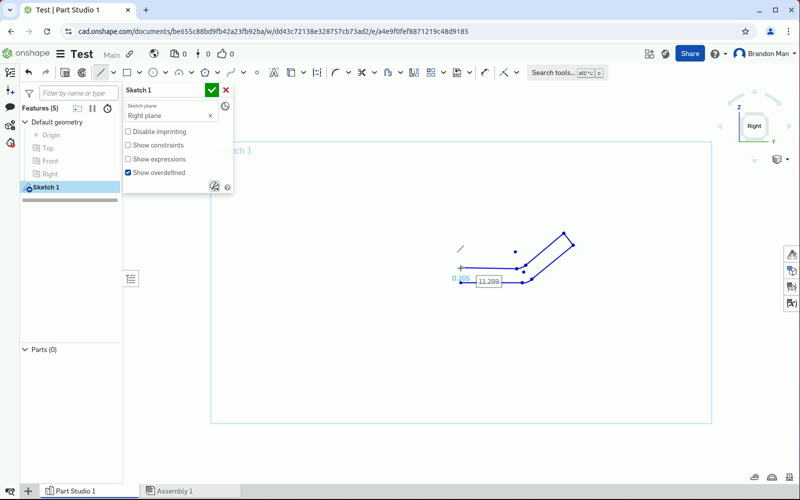
scroll(6)
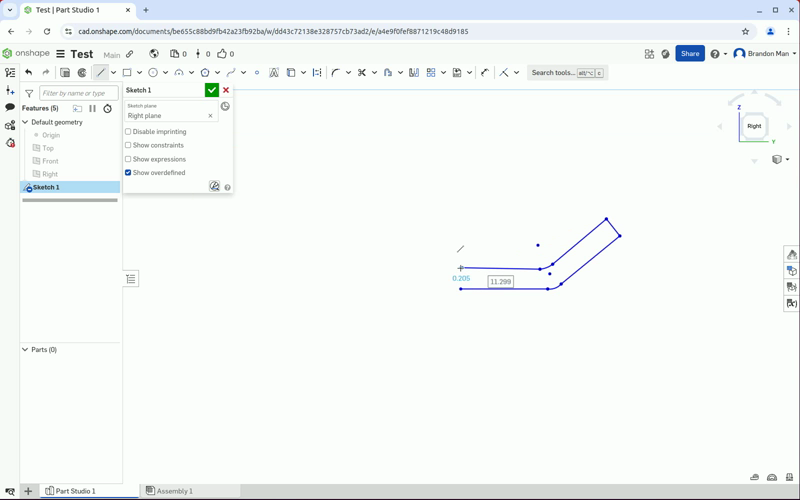
scroll(6)
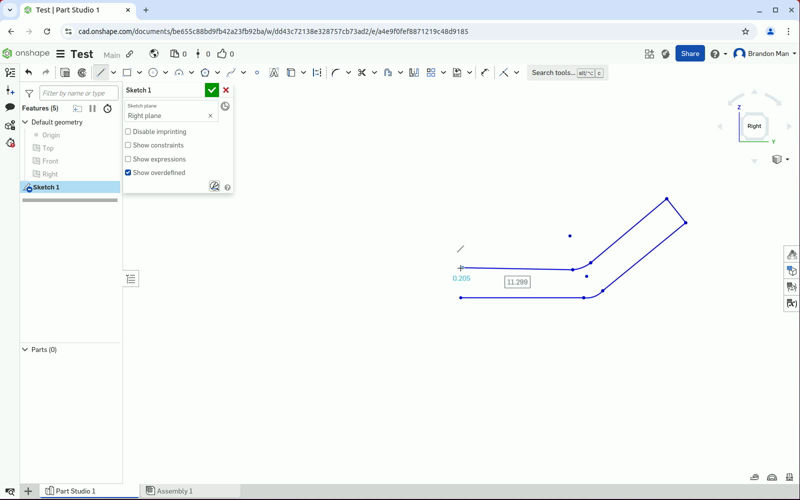
scroll(6)
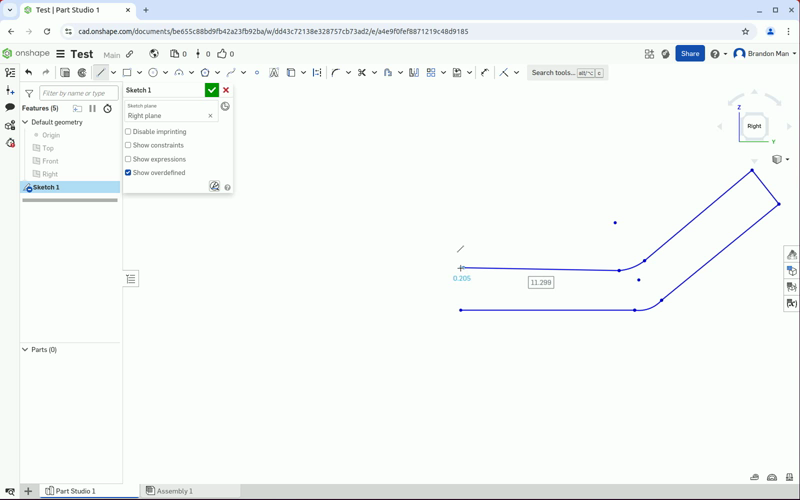
scroll(6)
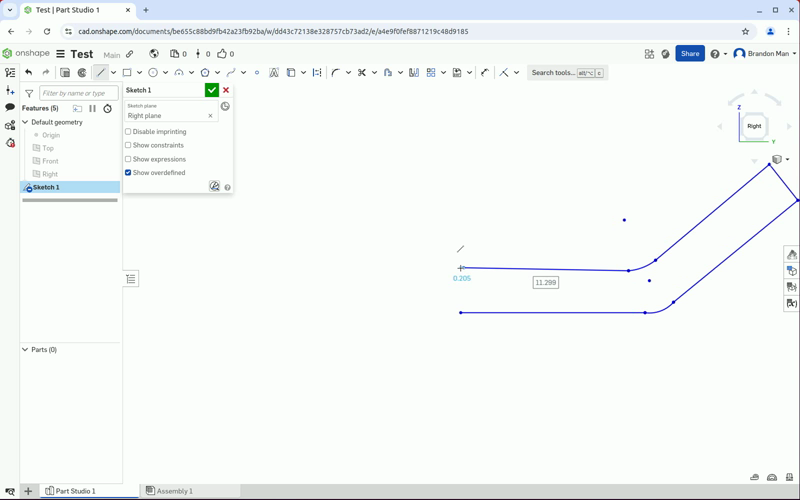
scroll(6)
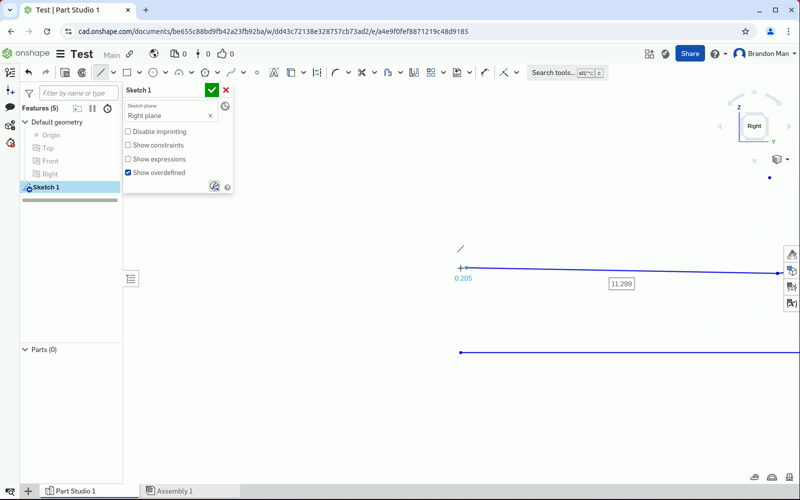
scroll(6)
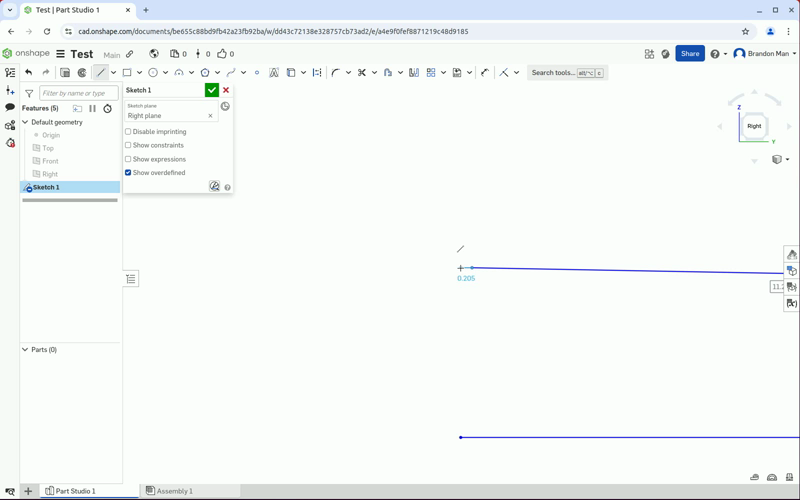
click(460, 267)
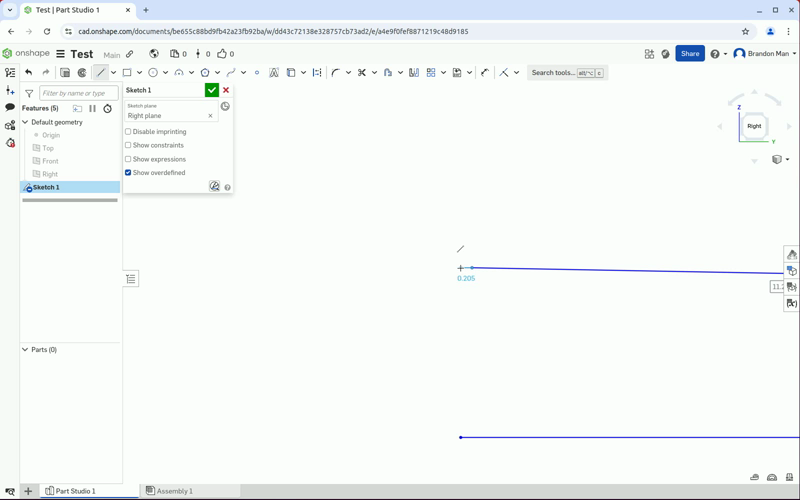
scroll(-6)
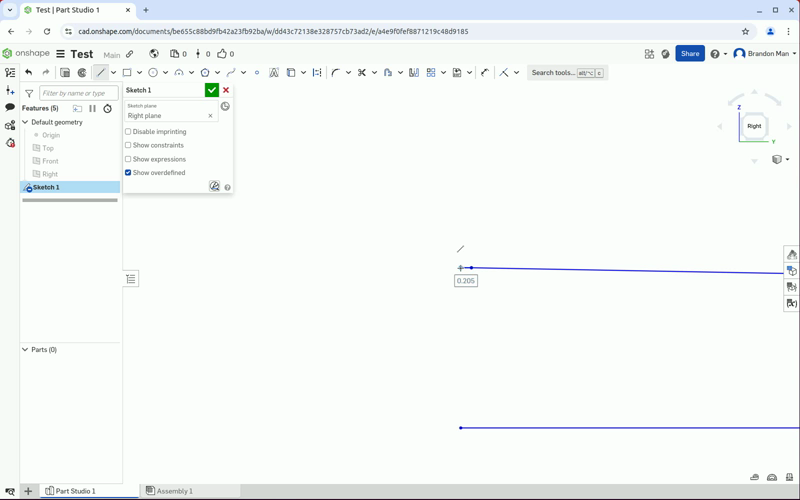
scroll(-6)
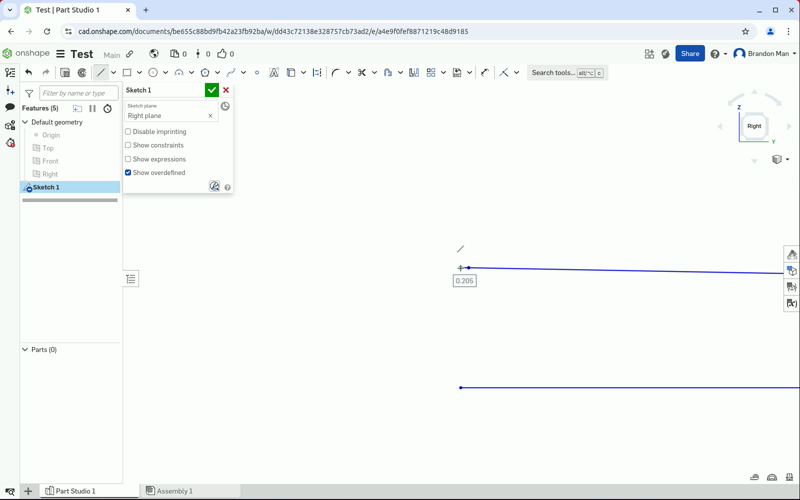
scroll(-6)
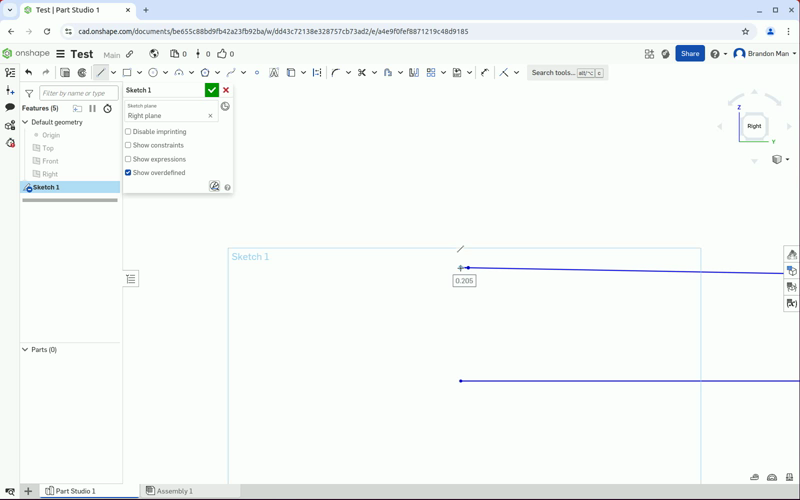
scroll(-6)
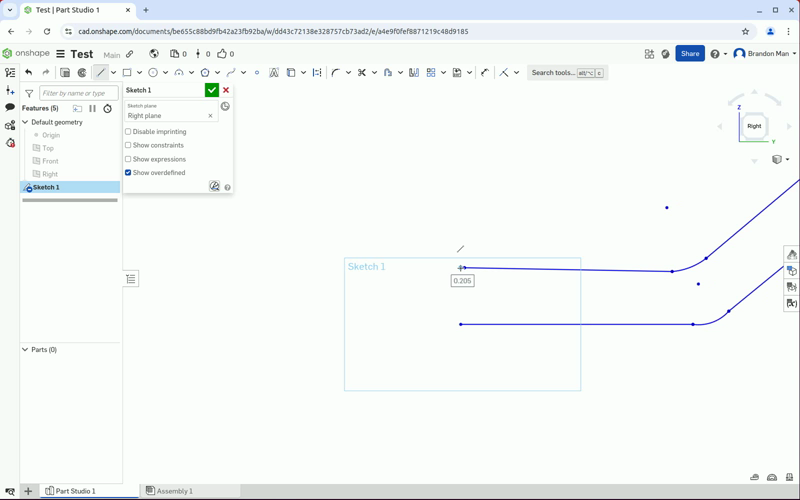
scroll(-6)
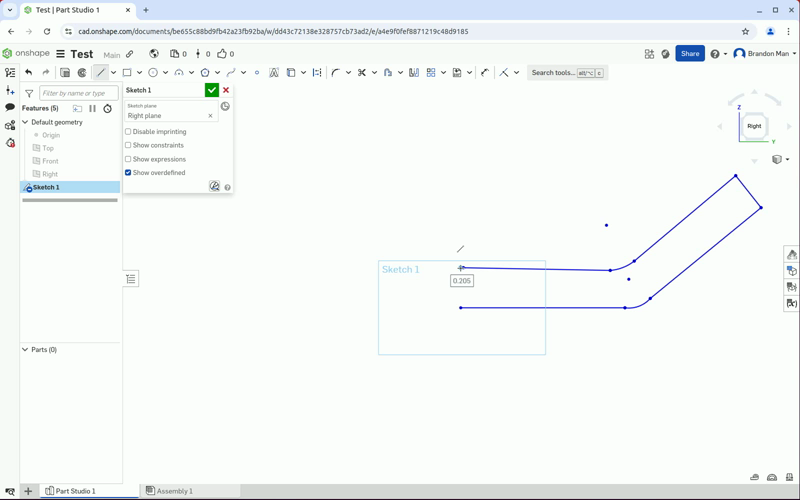
scroll(-6)
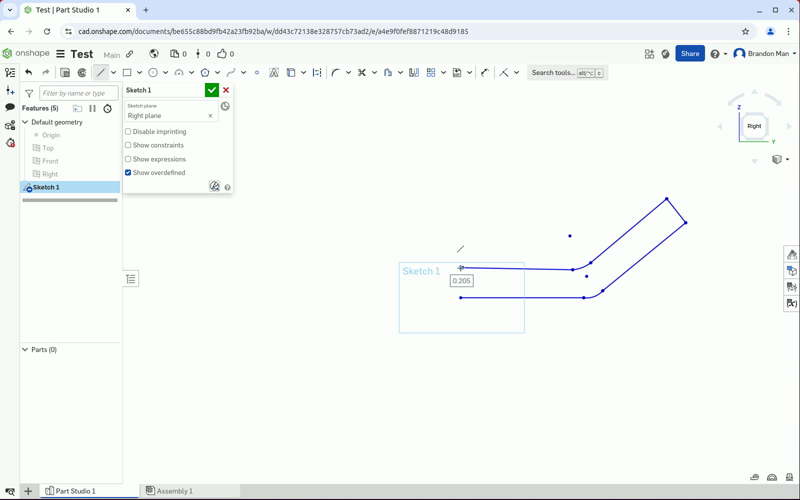
scroll(-6)
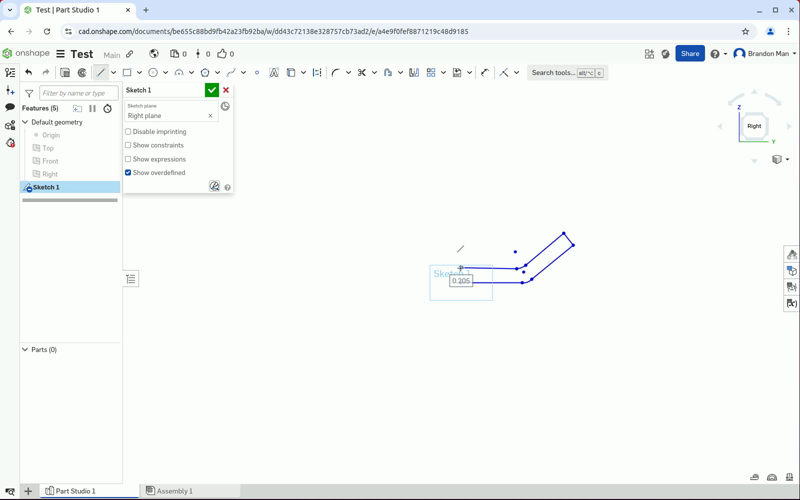
key_up(shift)
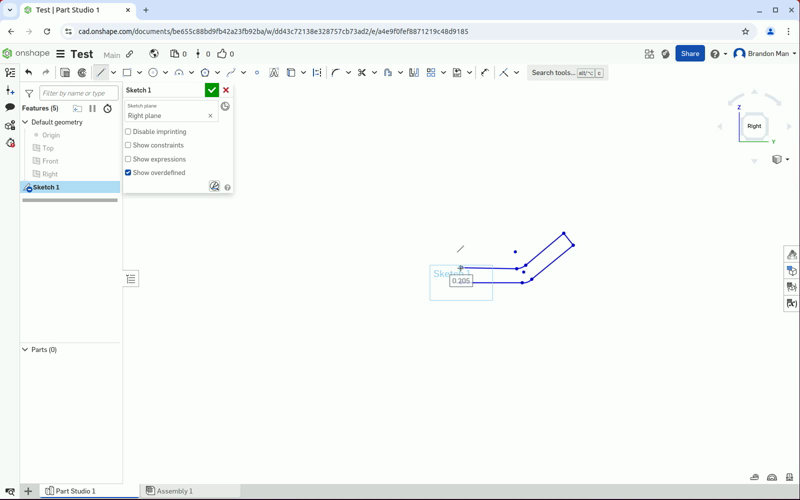
key_down(shift)
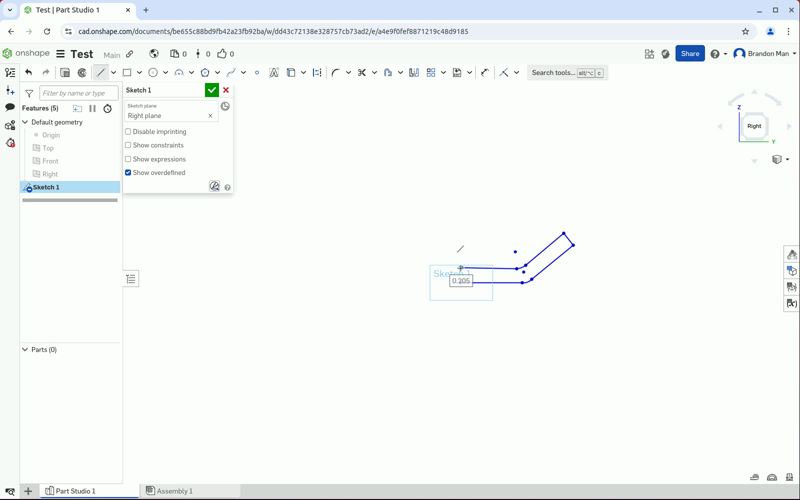
mouse_move(490, 267)
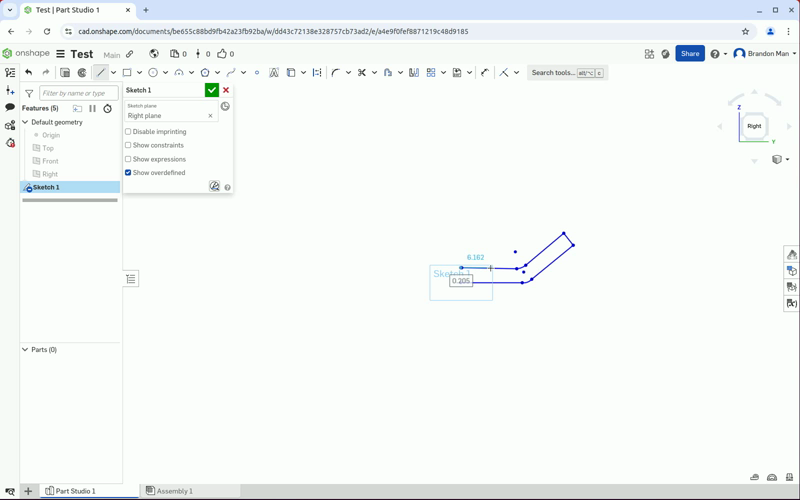
mouse_move(460, 268)
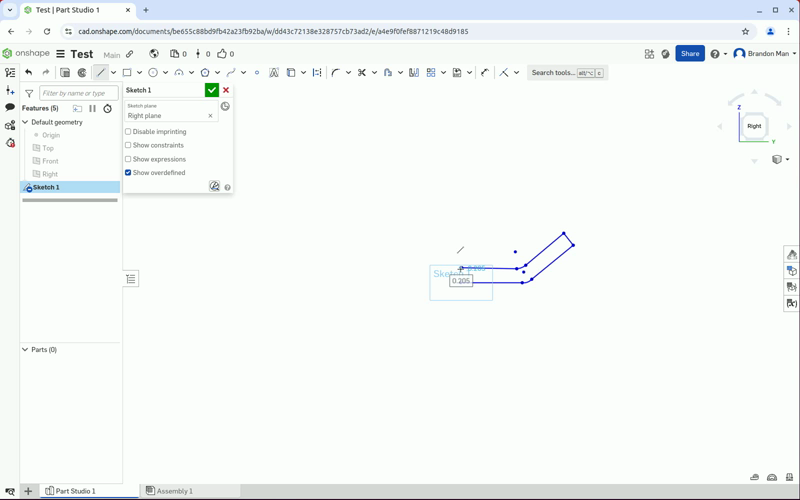
scroll(6)
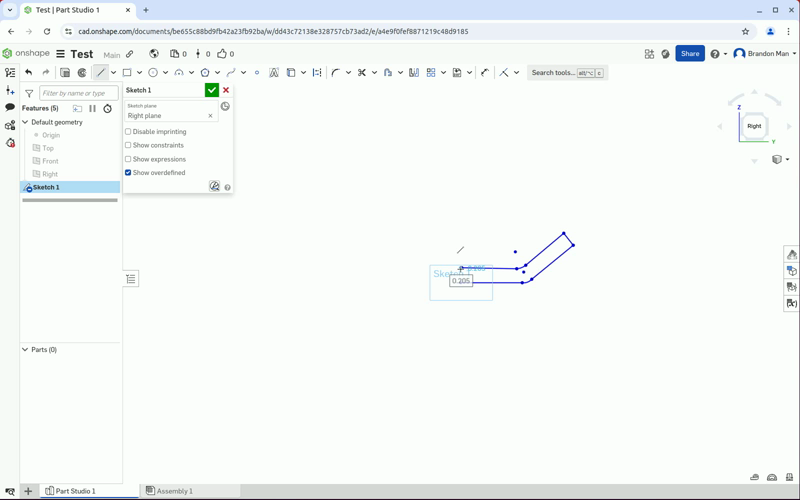
scroll(6)
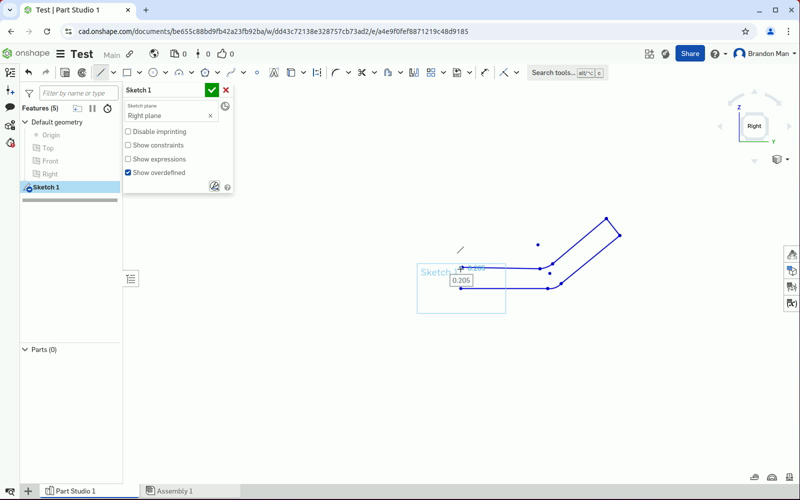
scroll(6)
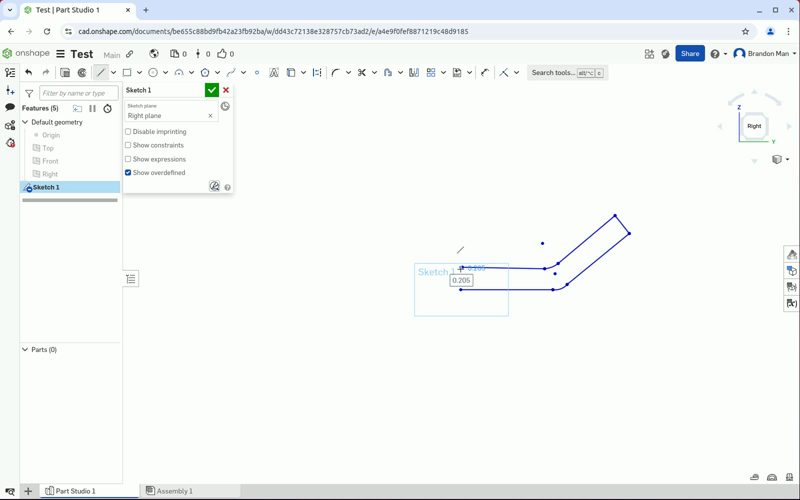
scroll(6)
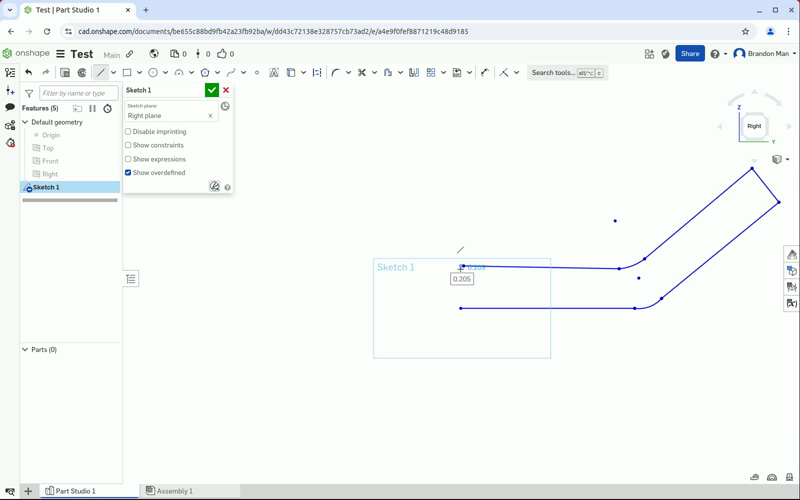
scroll(6)
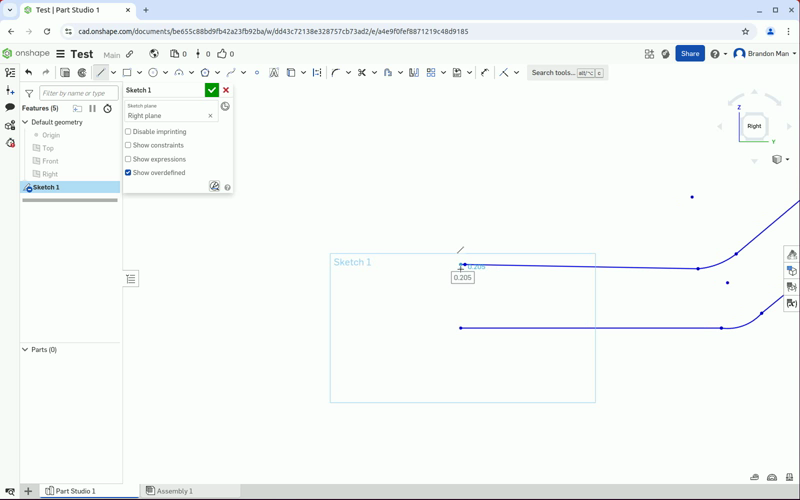
scroll(6)
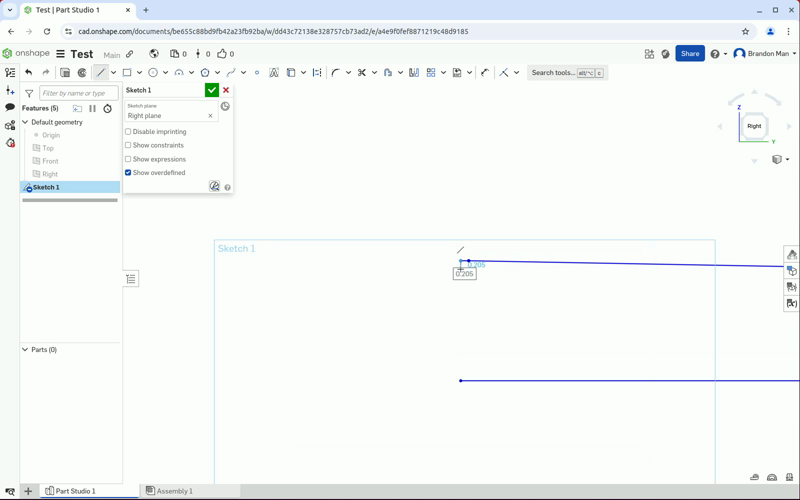
scroll(6)
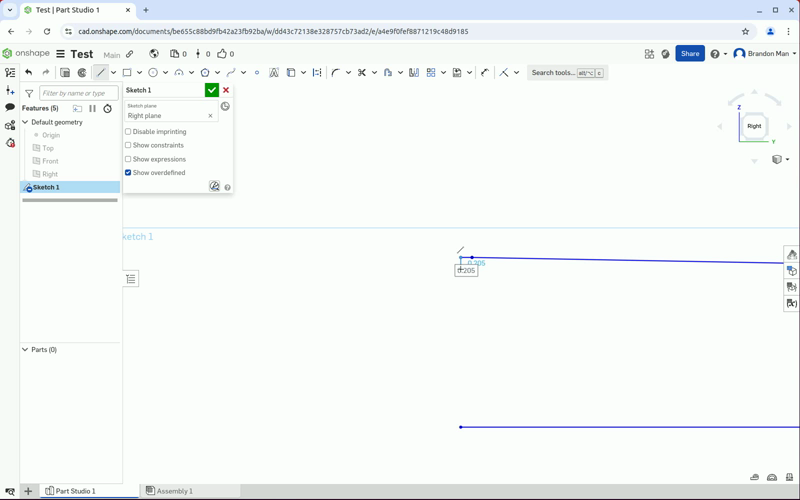
click(460, 268)
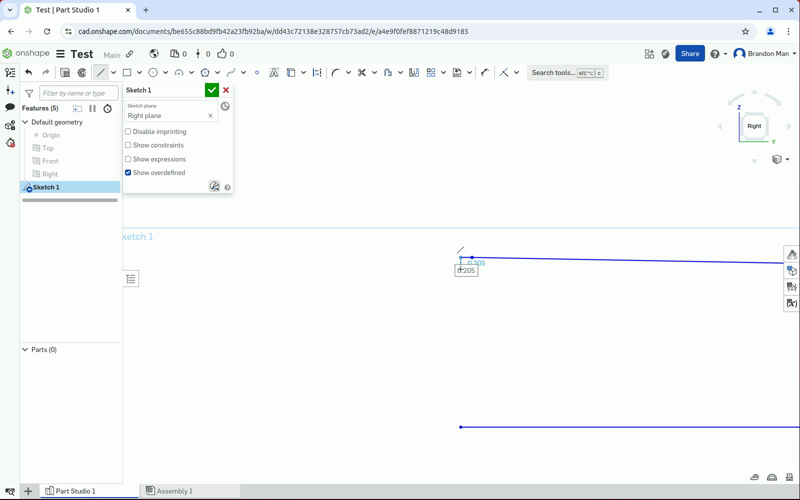
scroll(-6)
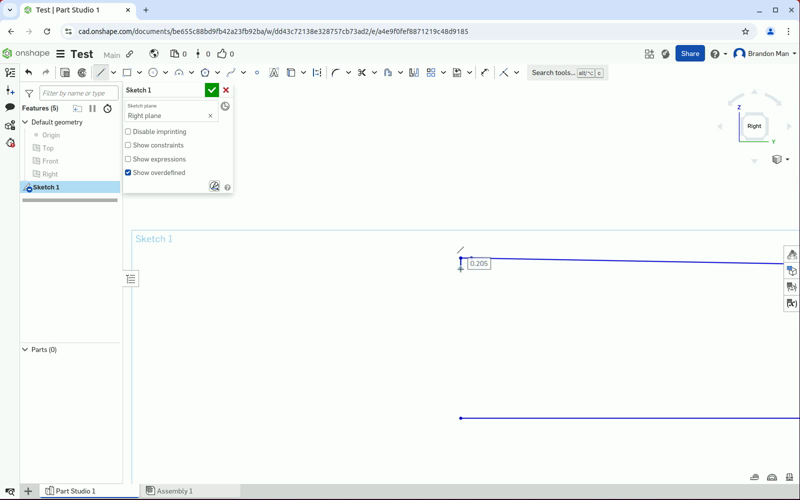
scroll(-6)
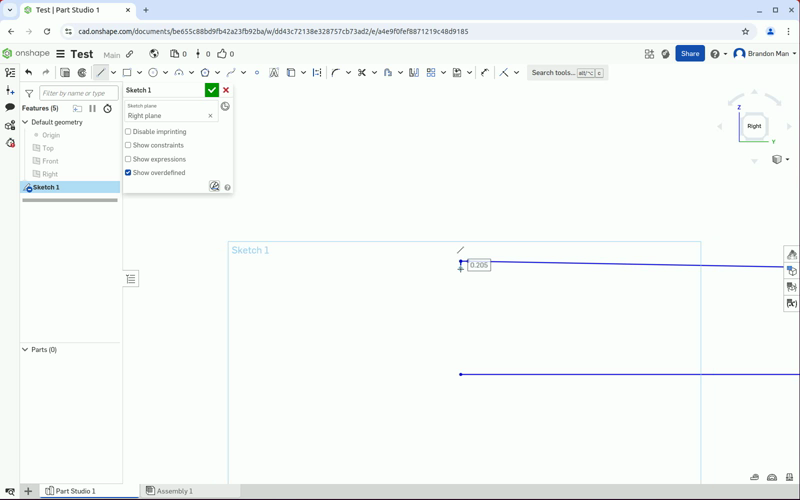
scroll(-6)
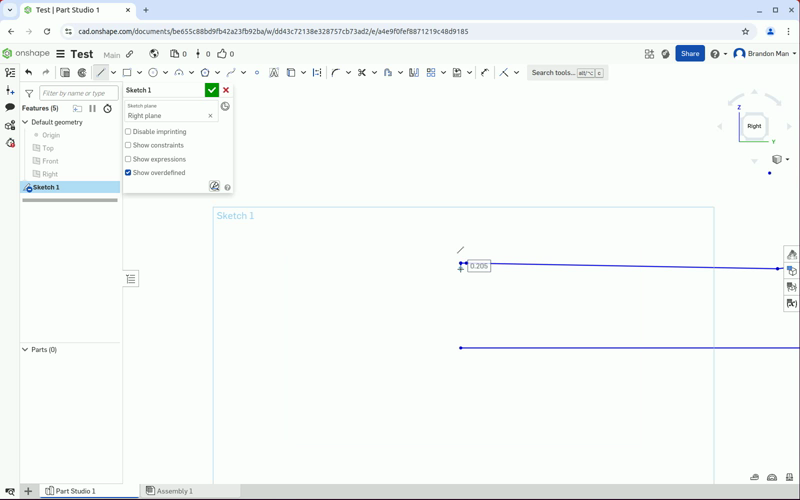
scroll(-6)
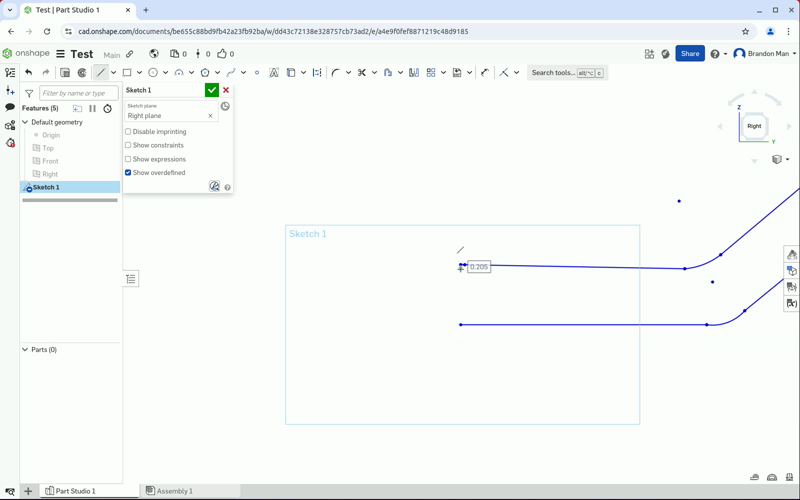
scroll(-6)
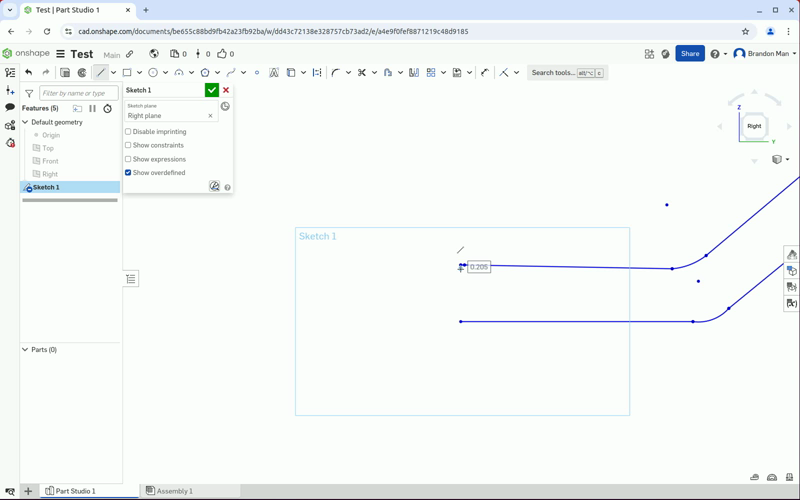
scroll(-6)
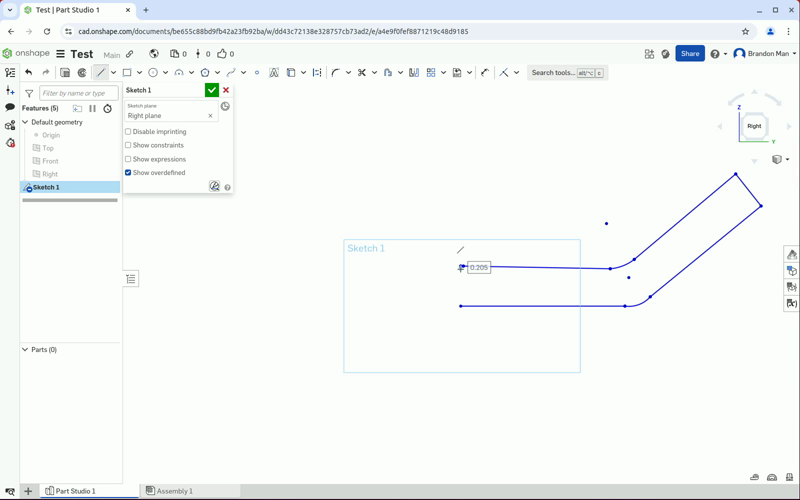
scroll(-6)
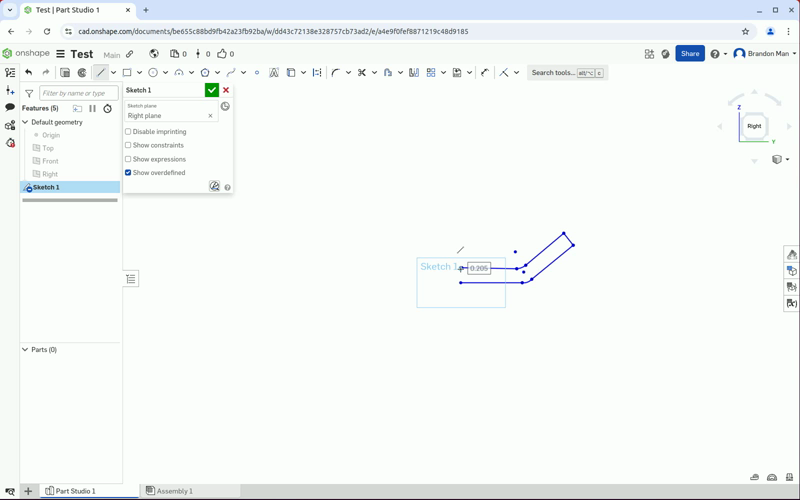
key_up(shift)
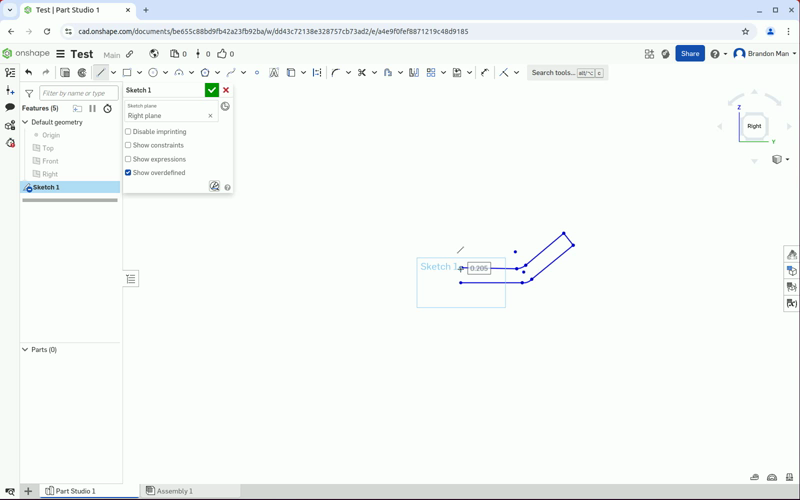
mouse_move(490, 268)
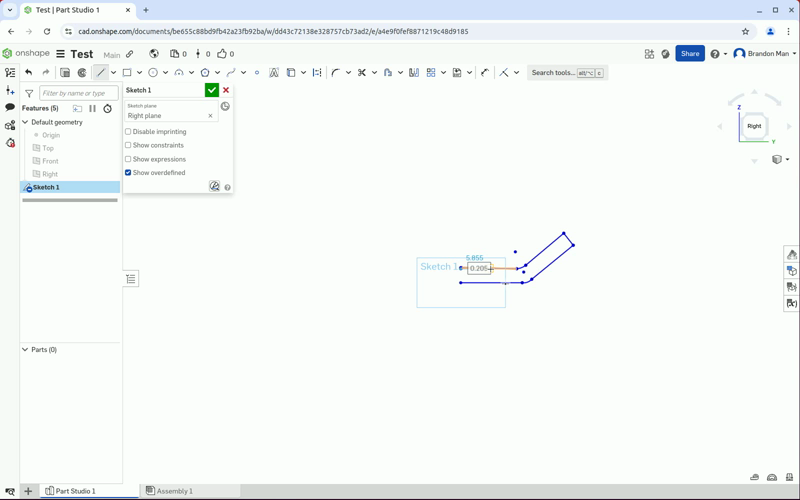
key_down(shift)
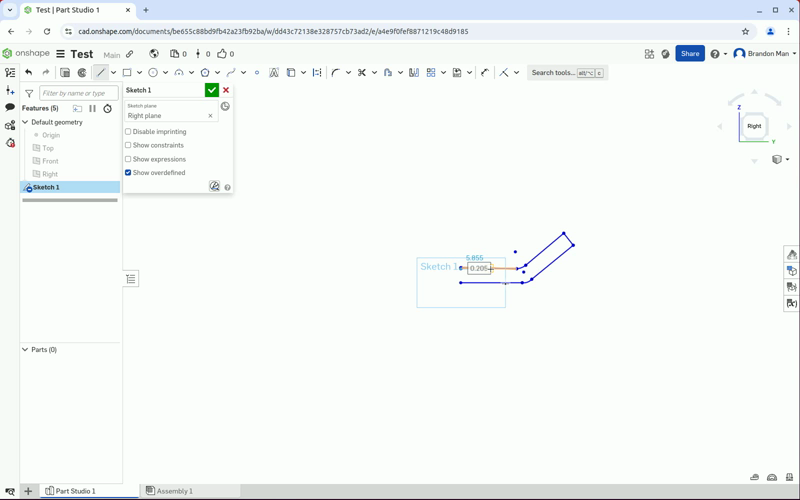
mouse_move(460, 282)
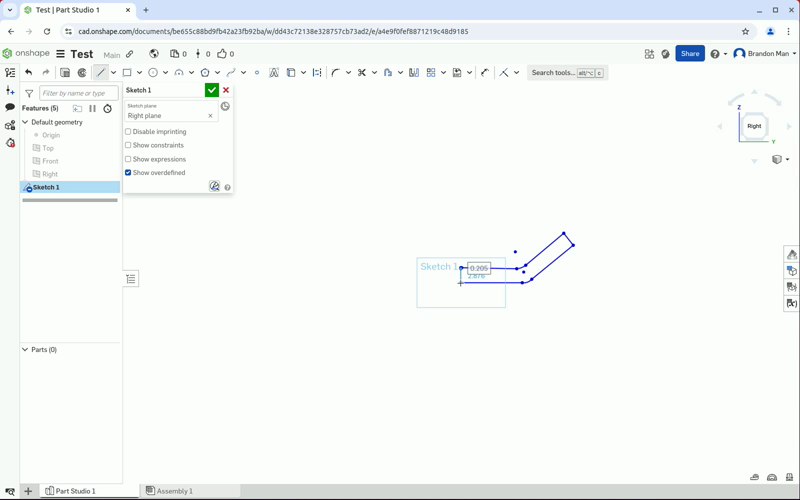
key_up(shift)
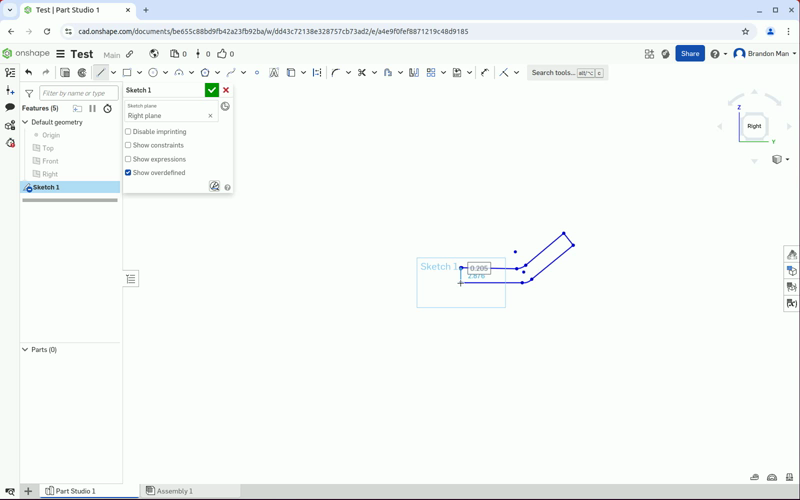
click(460, 282)
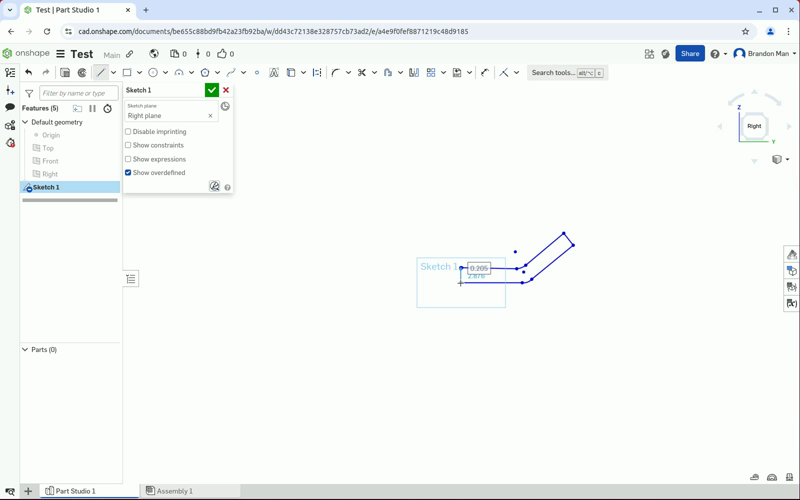
key(esc)
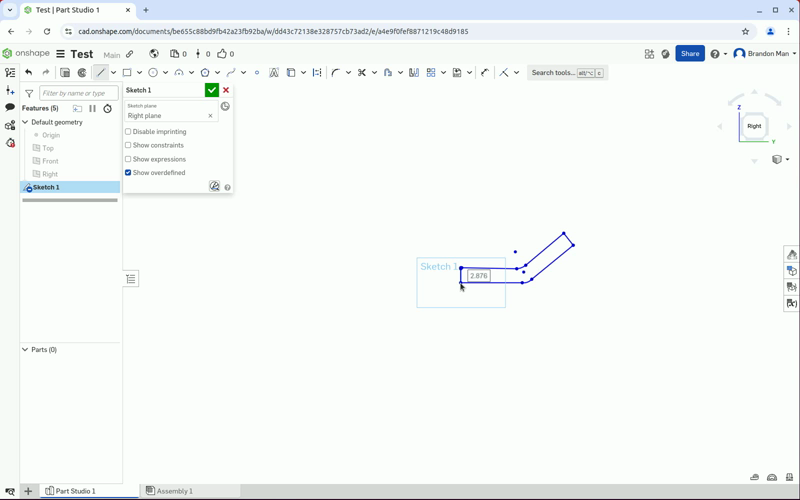
key(l)
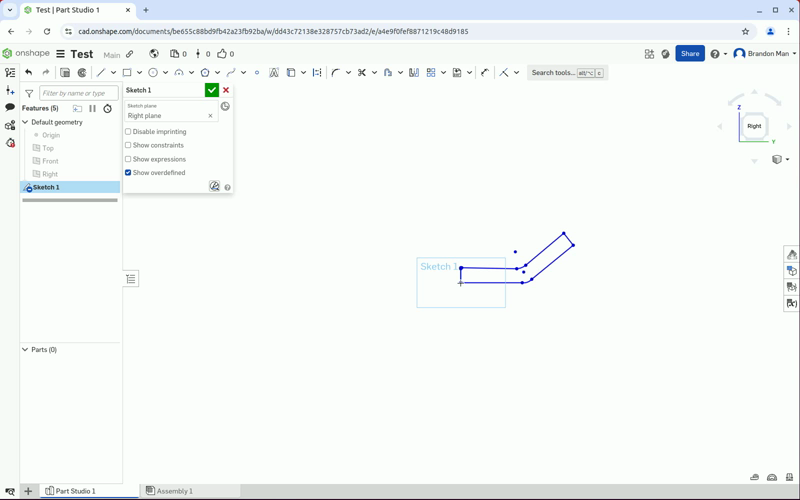
key_down(shift)
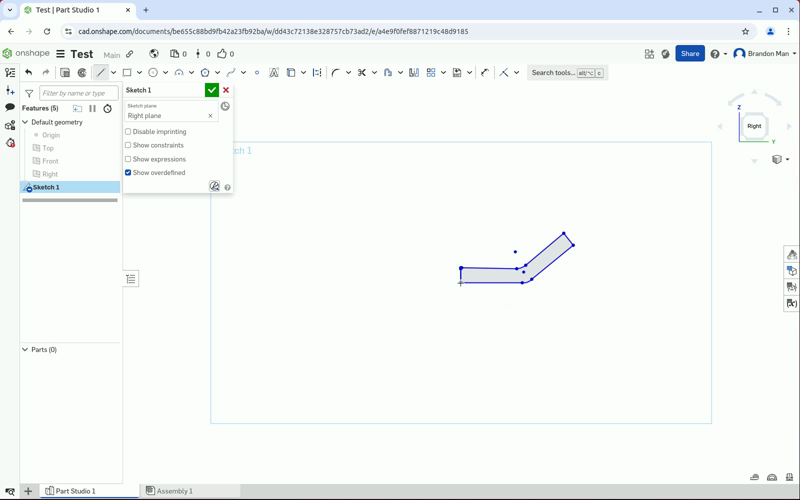
mouse_move(461, 281)
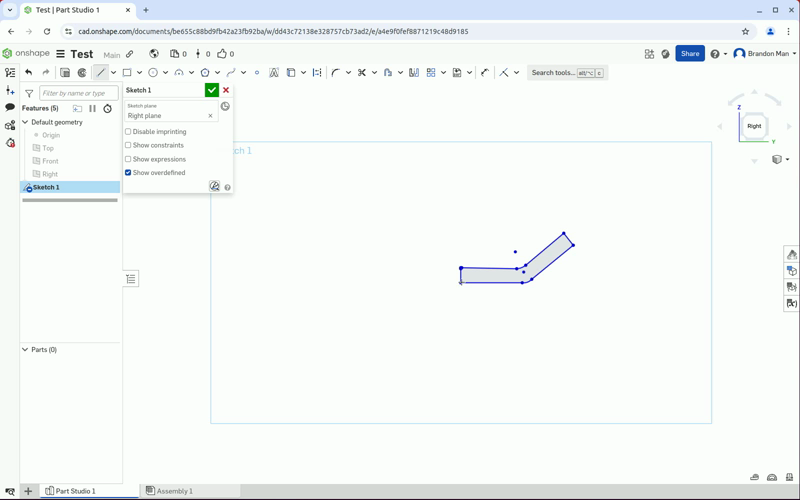
scroll(6)
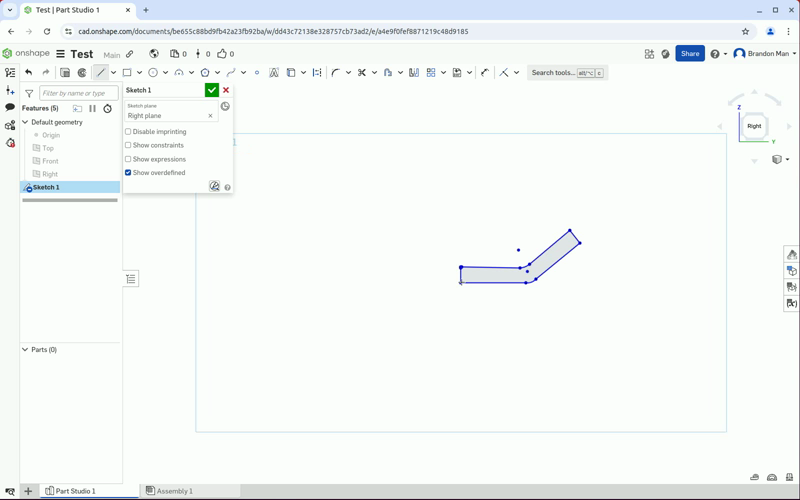
scroll(6)
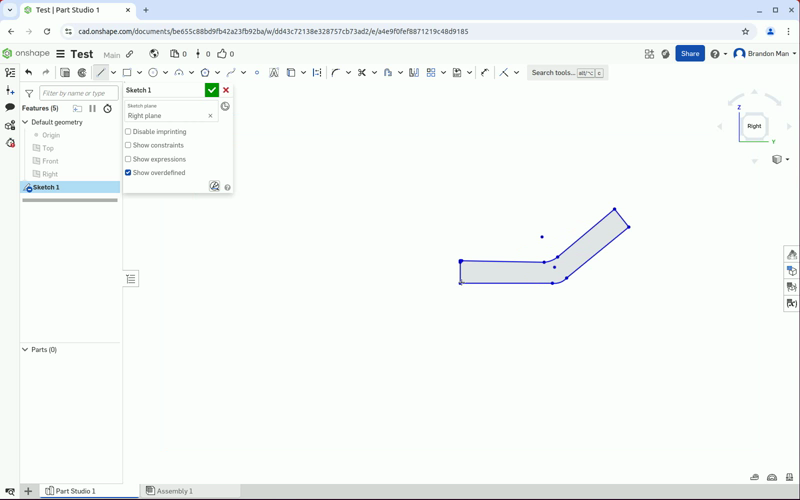
scroll(6)
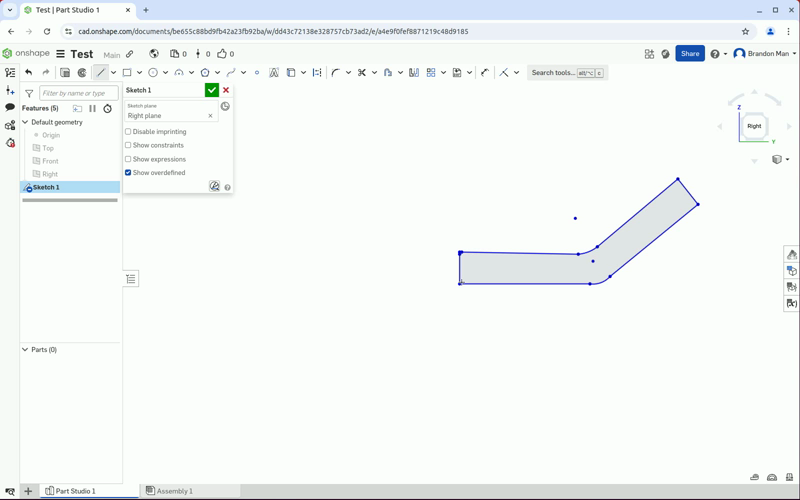
scroll(6)
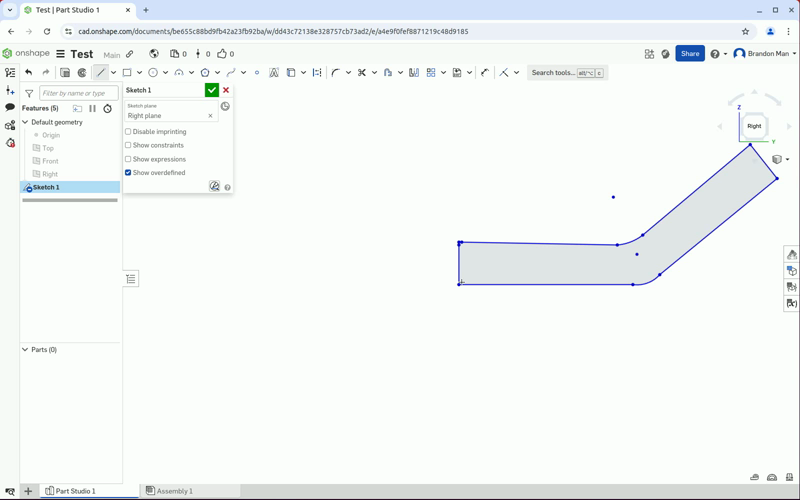
scroll(6)
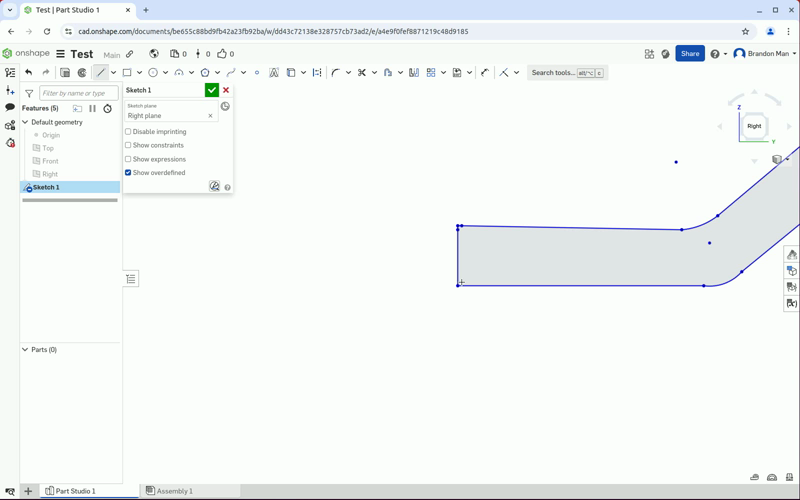
scroll(6)
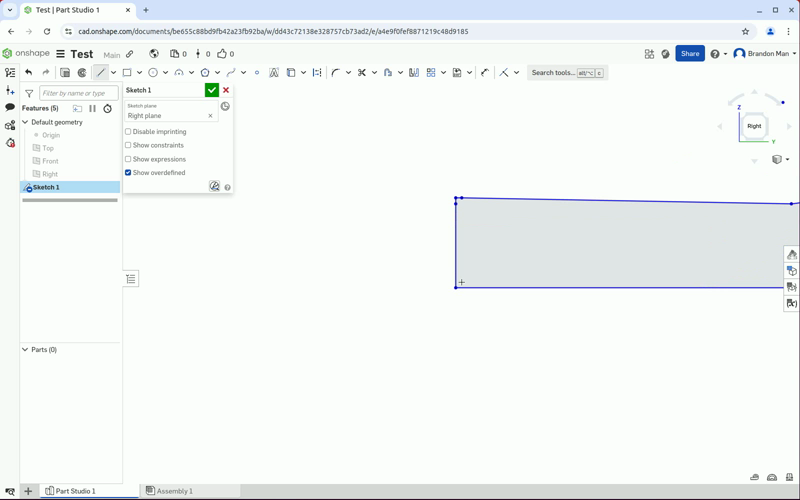
scroll(6)
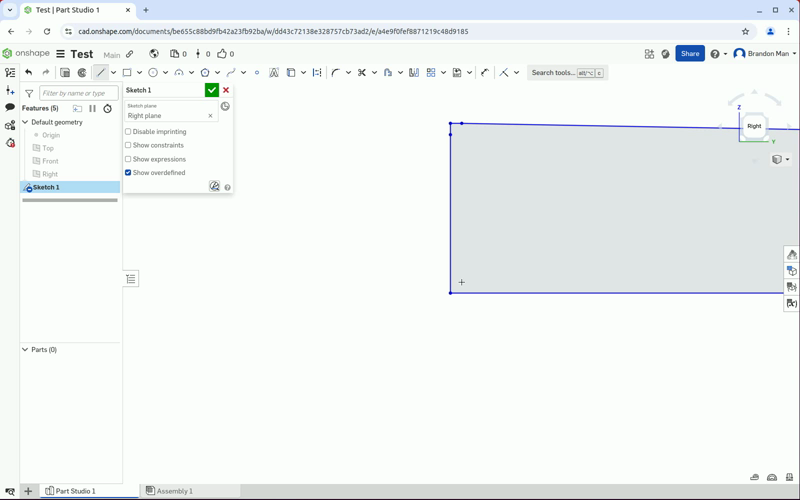
click(461, 281)
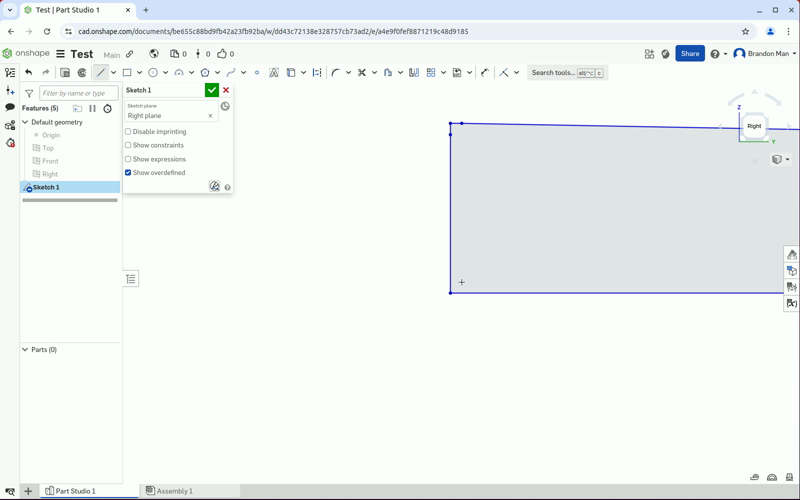
scroll(-6)
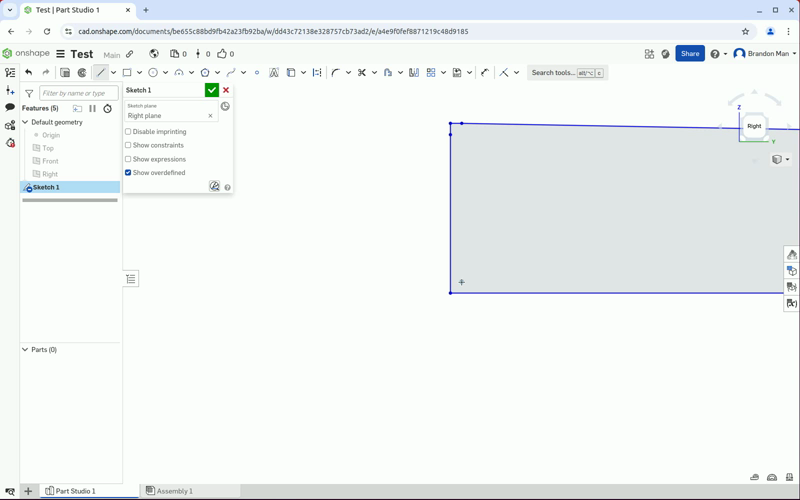
scroll(-6)
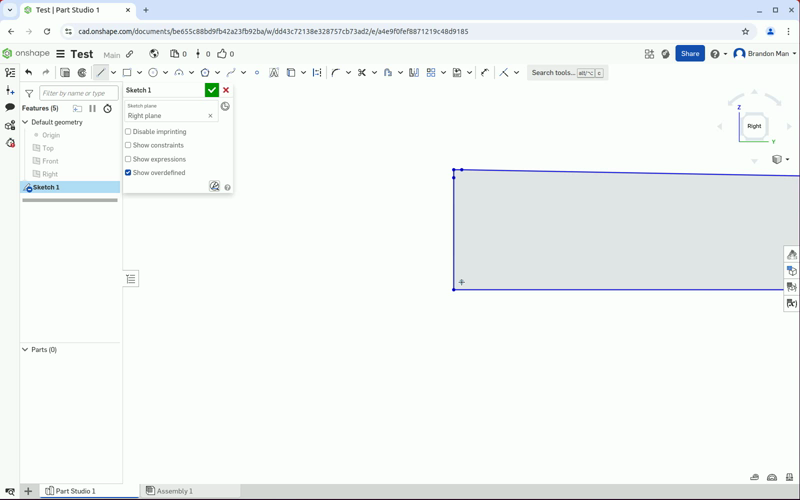
scroll(-6)
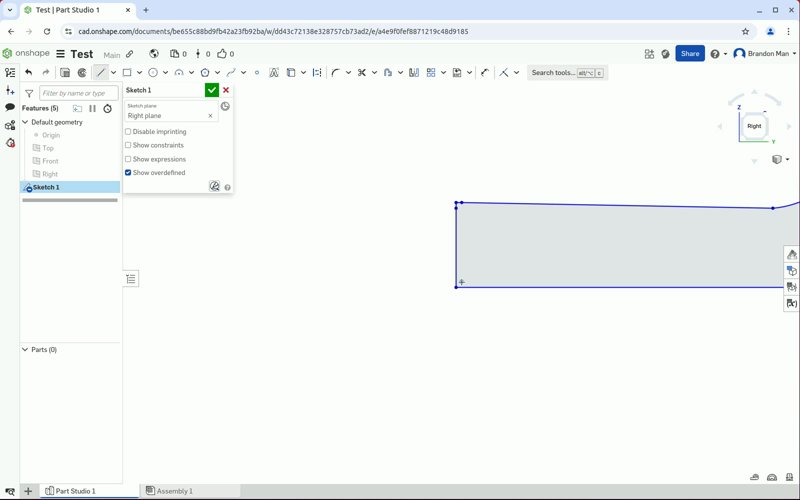
scroll(-6)
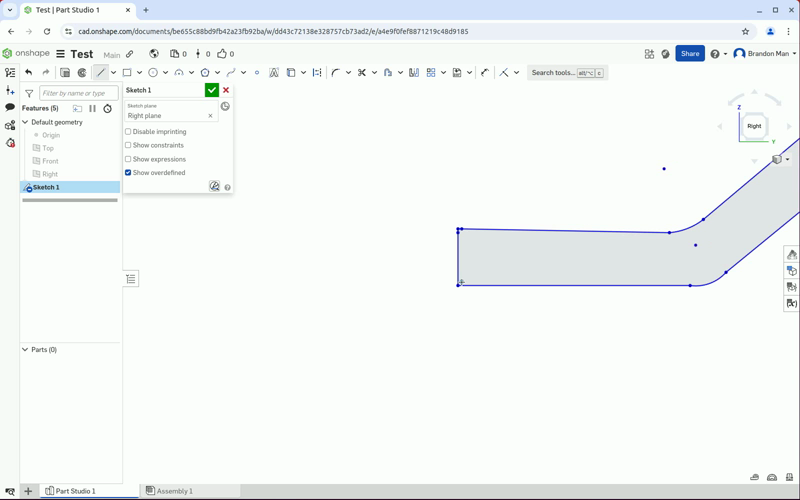
scroll(-6)
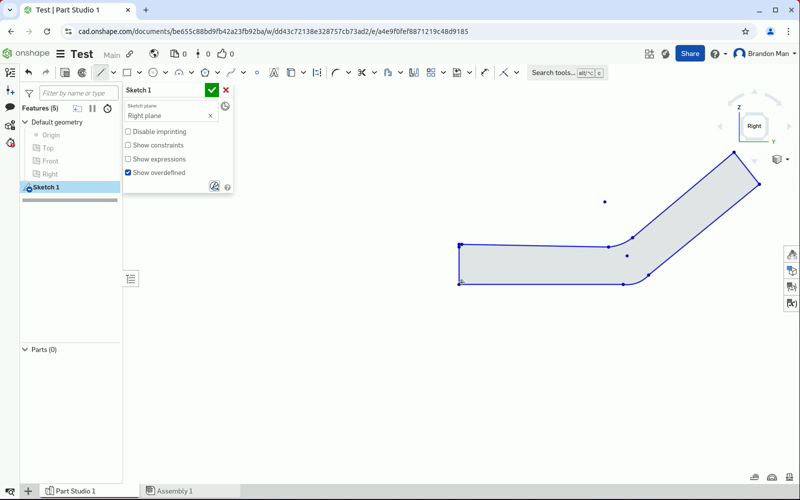
scroll(-6)
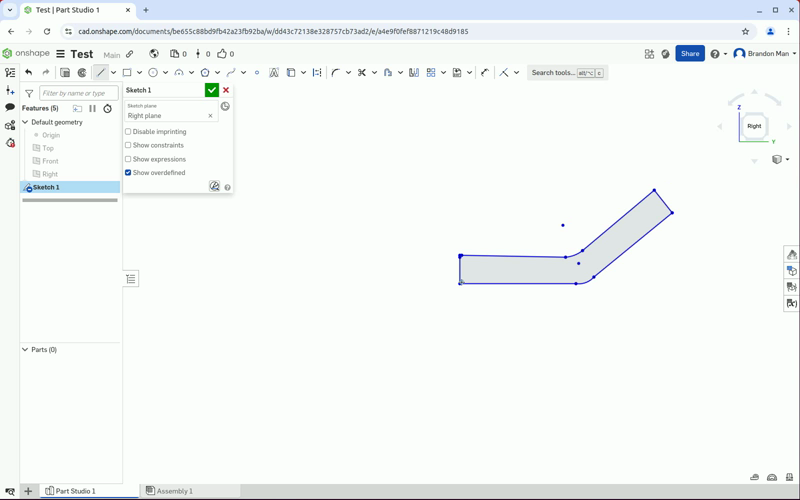
scroll(-6)
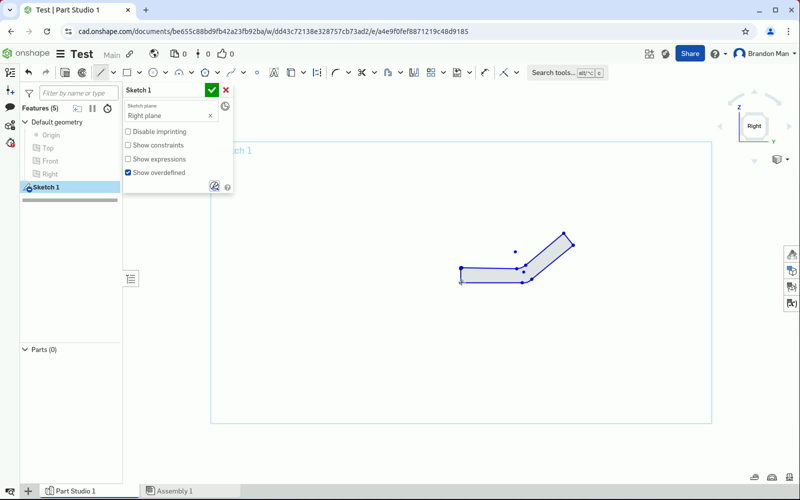
key_up(shift)
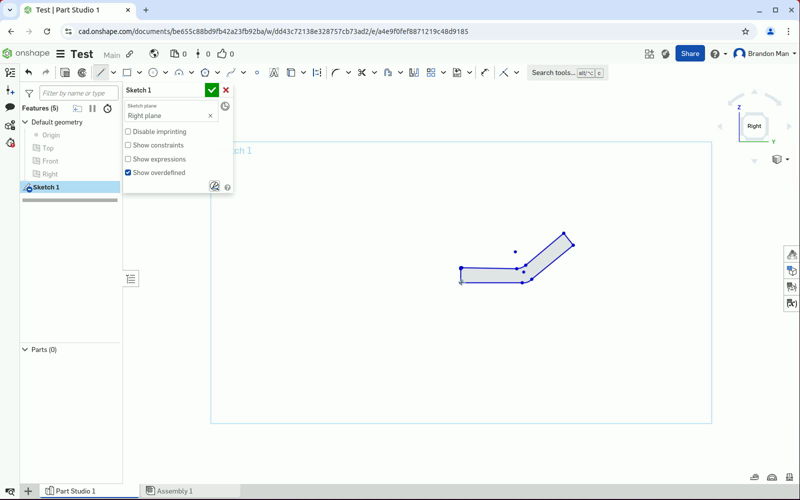
key_down(shift)
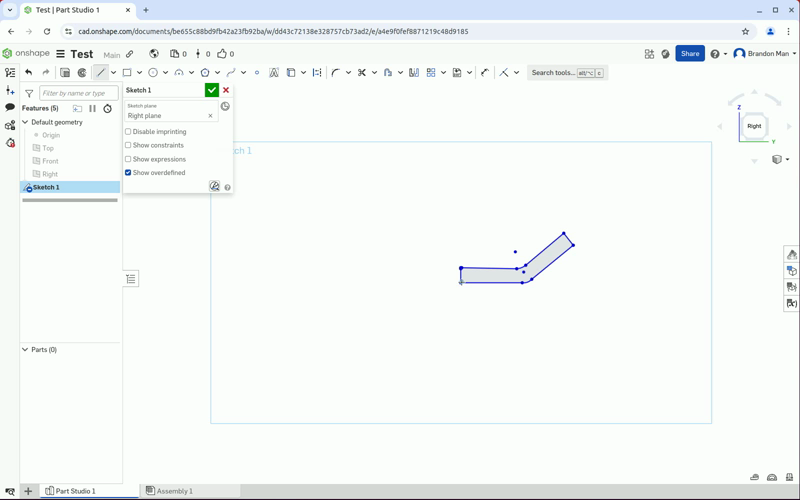
mouse_move(522, 281)
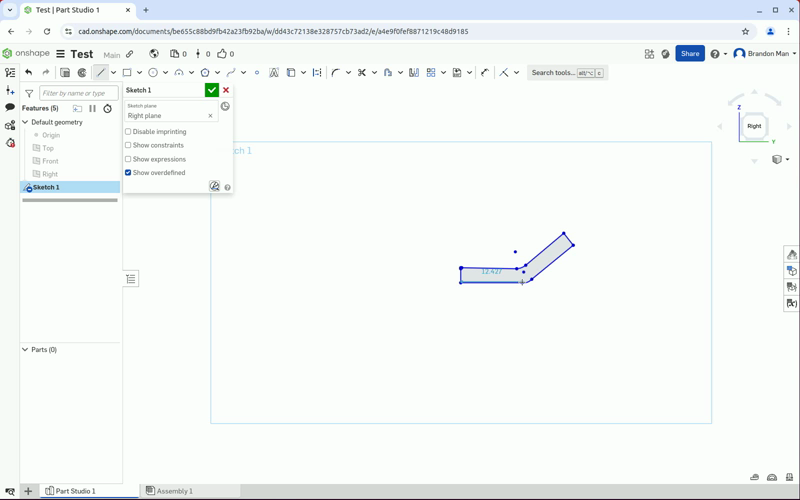
scroll(6)
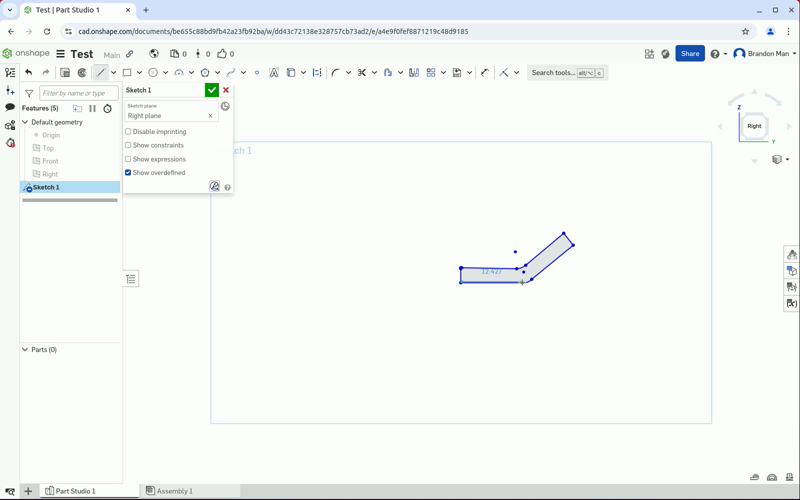
scroll(6)
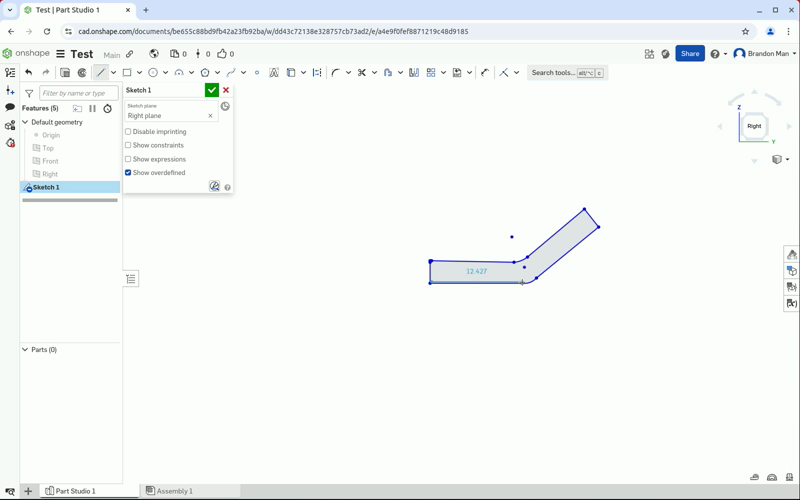
scroll(6)
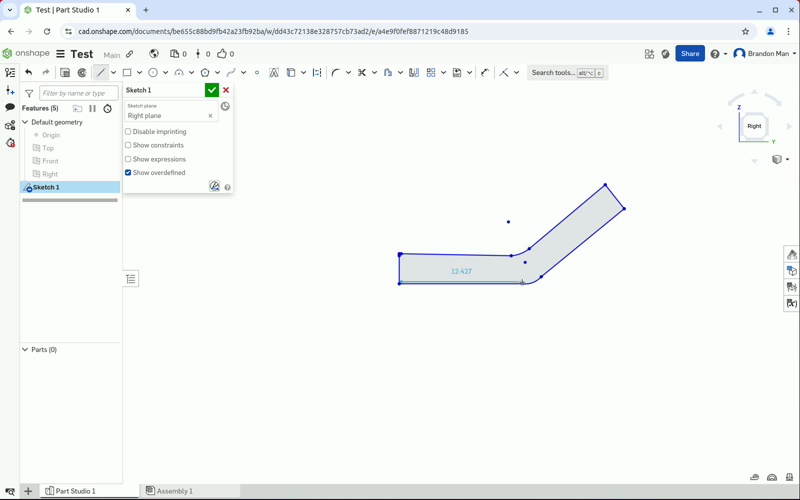
scroll(6)
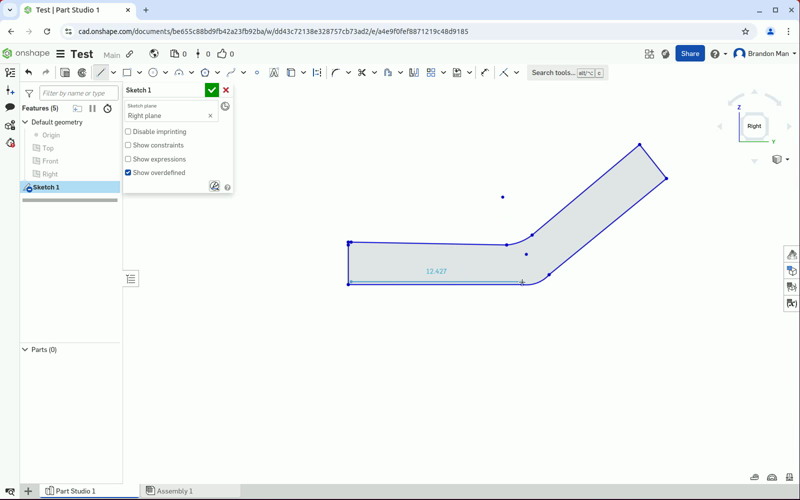
scroll(6)
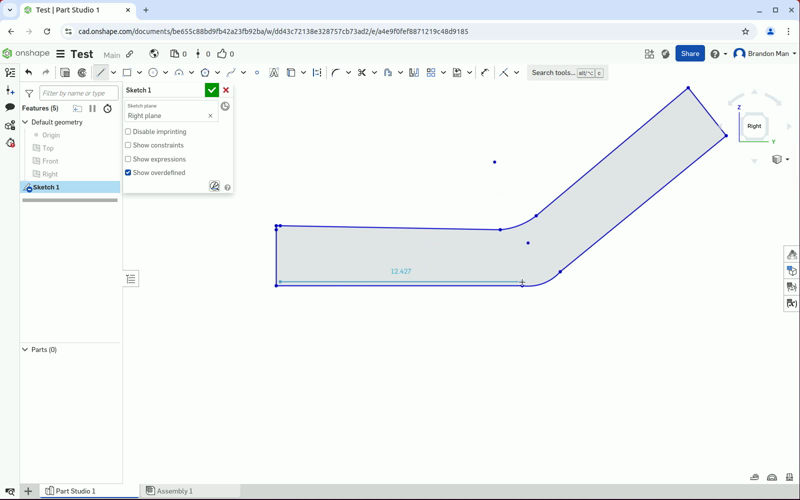
scroll(6)
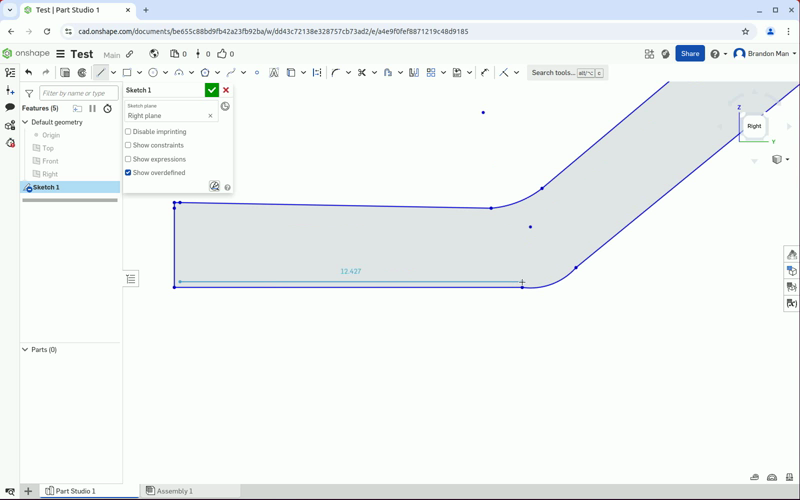
scroll(6)
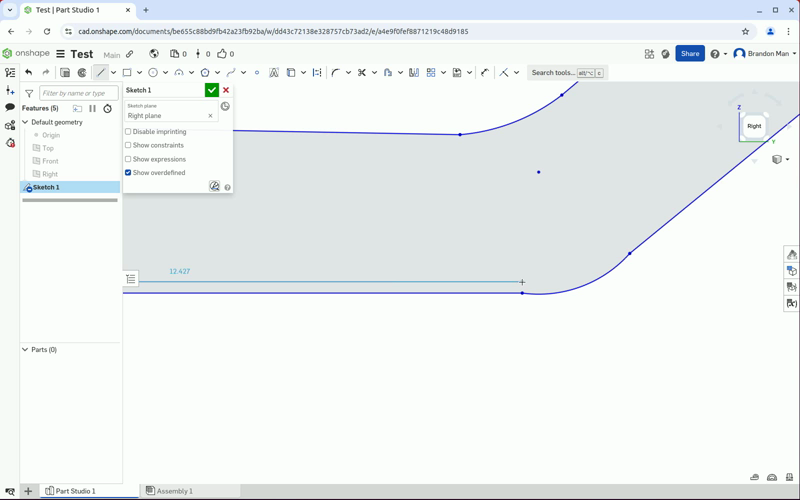
click(522, 281)
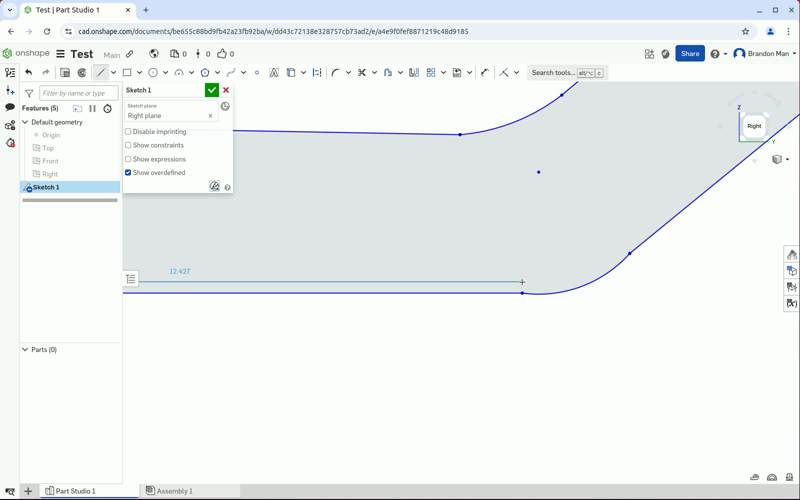
scroll(-6)
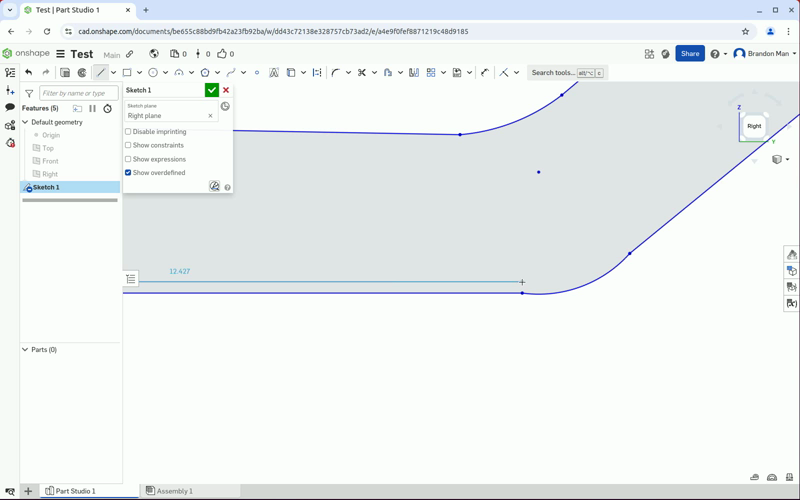
scroll(-6)
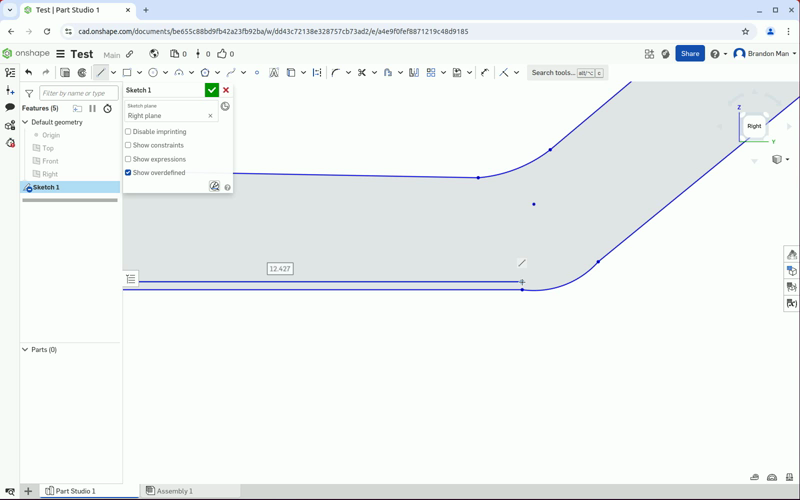
scroll(-6)
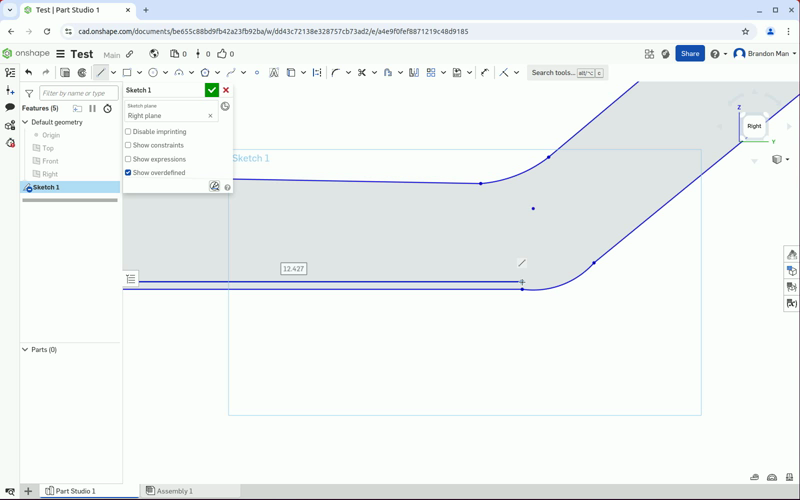
scroll(-6)
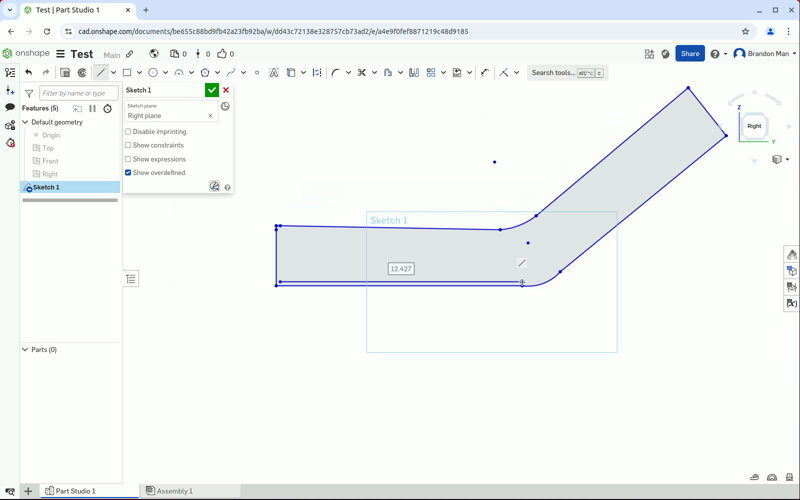
scroll(-6)
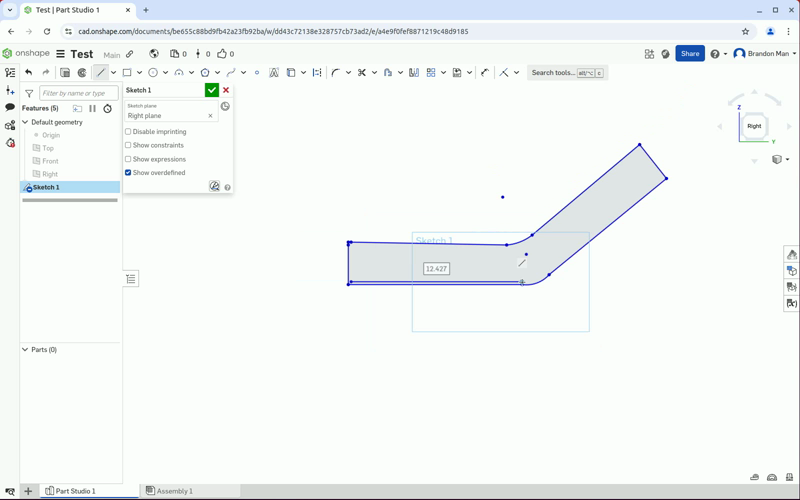
scroll(-6)
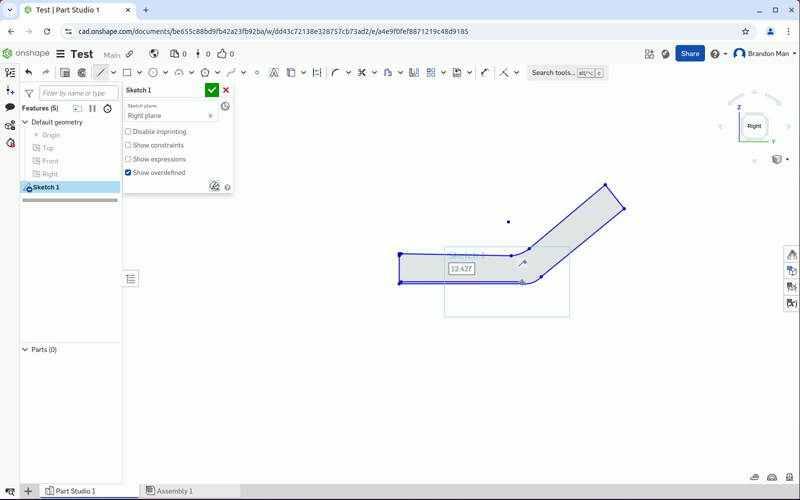
scroll(-6)
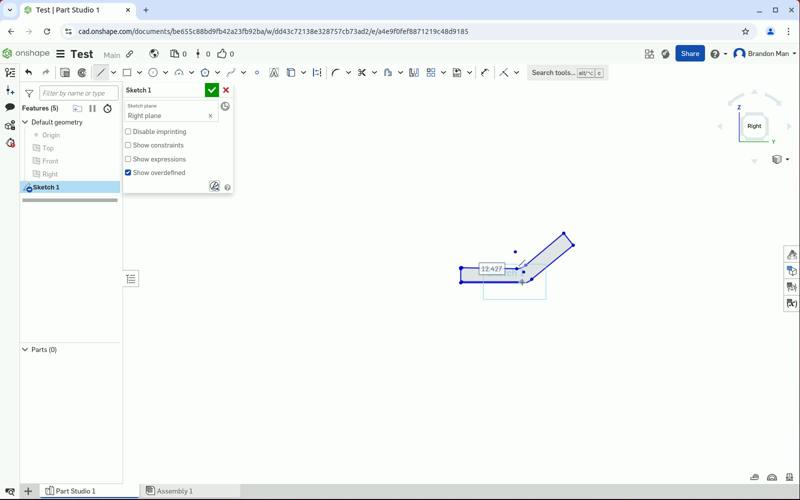
key_up(shift)
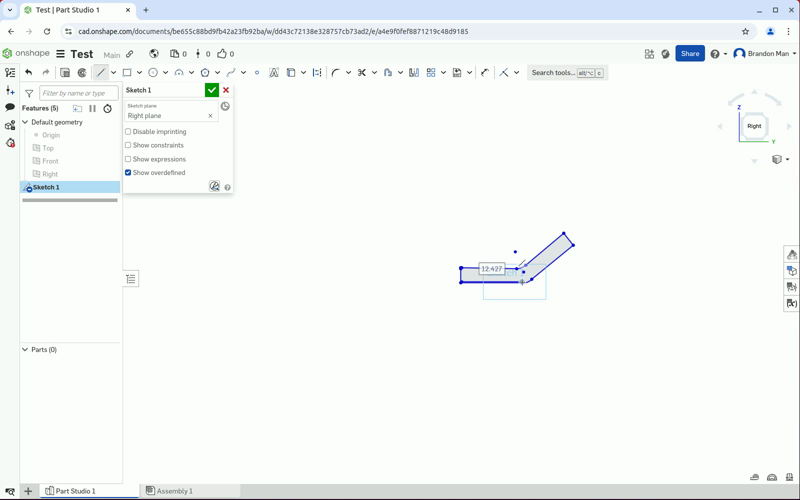
key(esc)
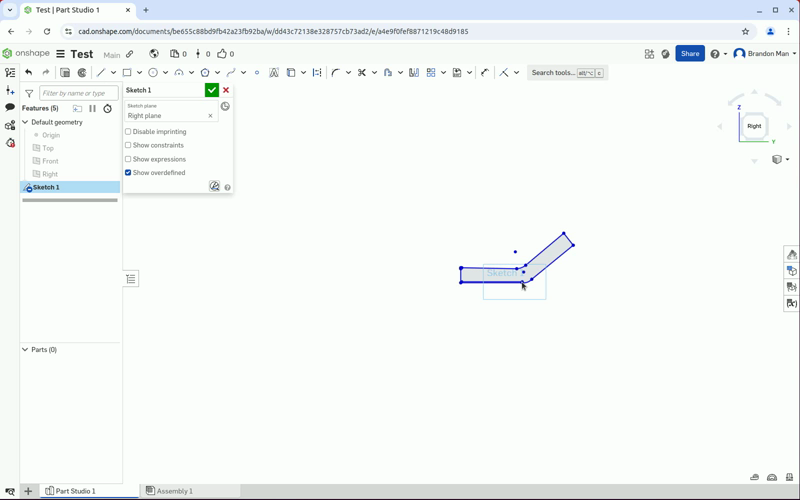
key(a)
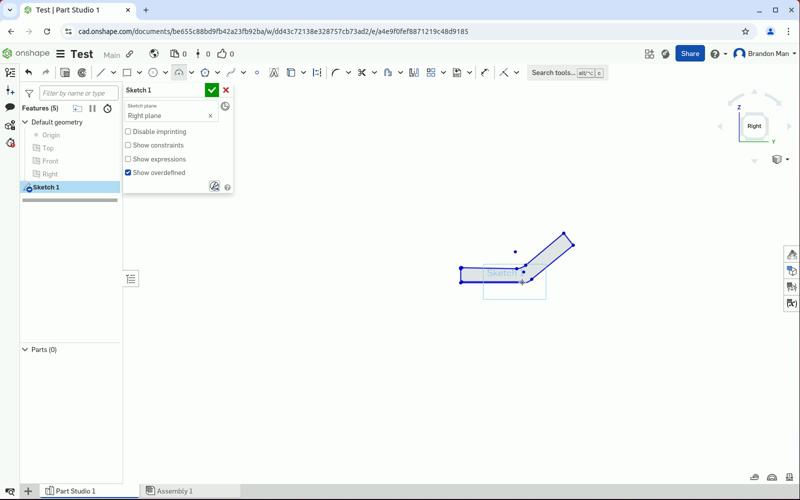
mouse_move(522, 281)
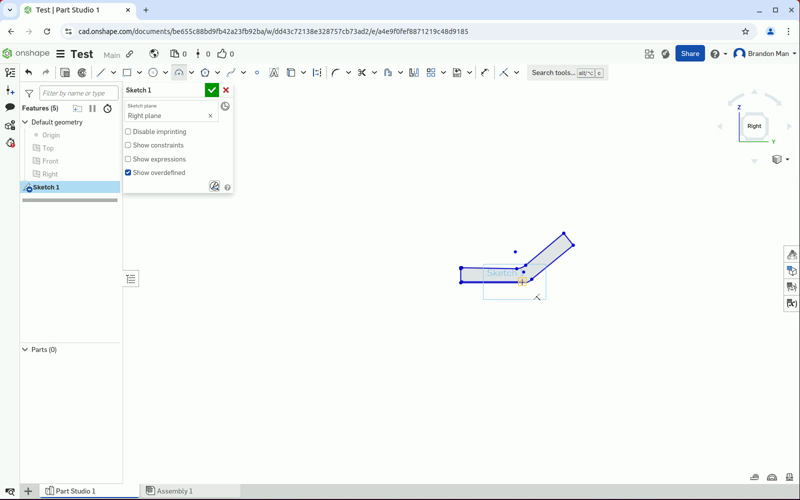
scroll(6)
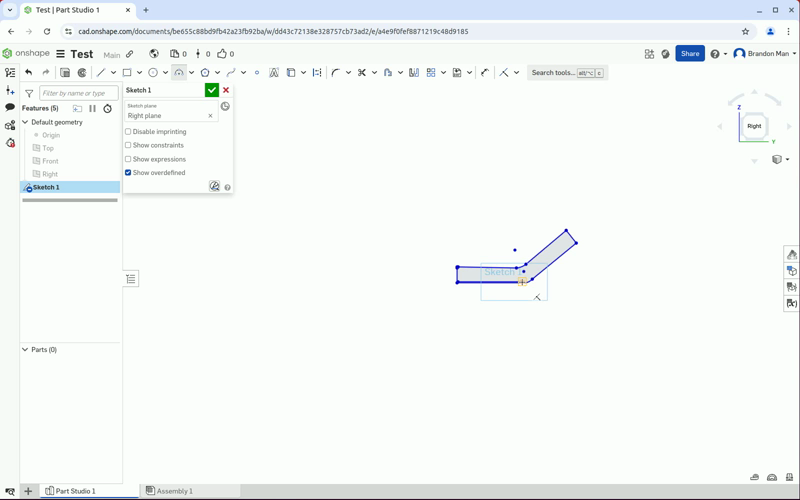
scroll(6)
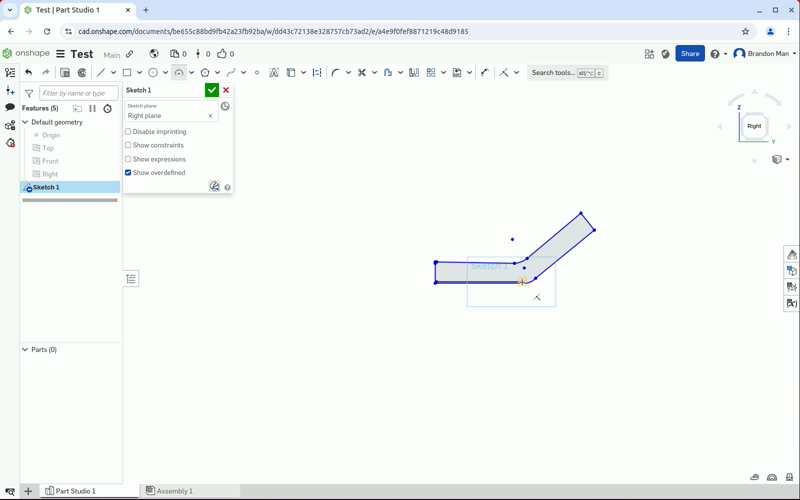
scroll(6)
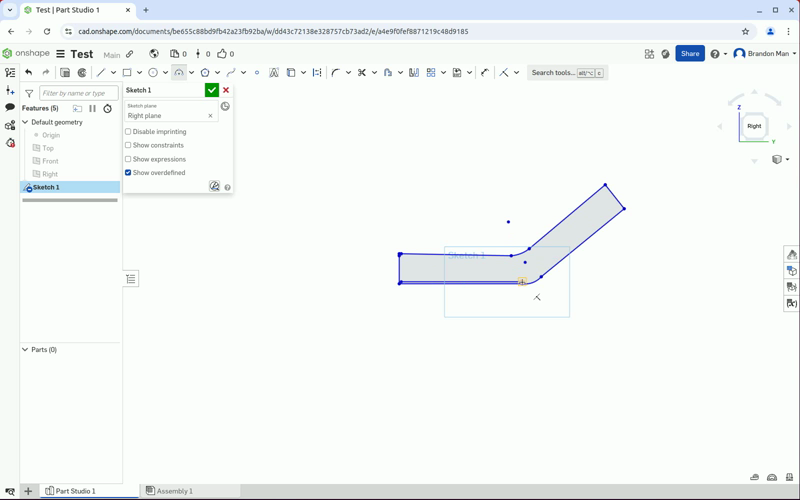
scroll(6)
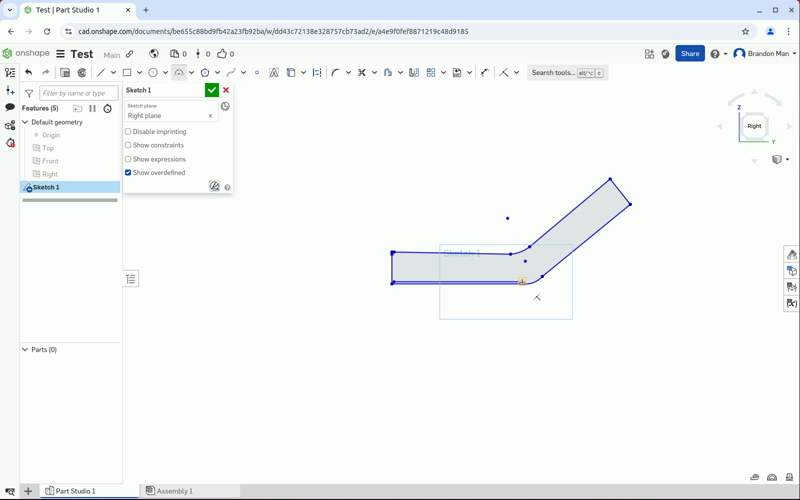
scroll(6)
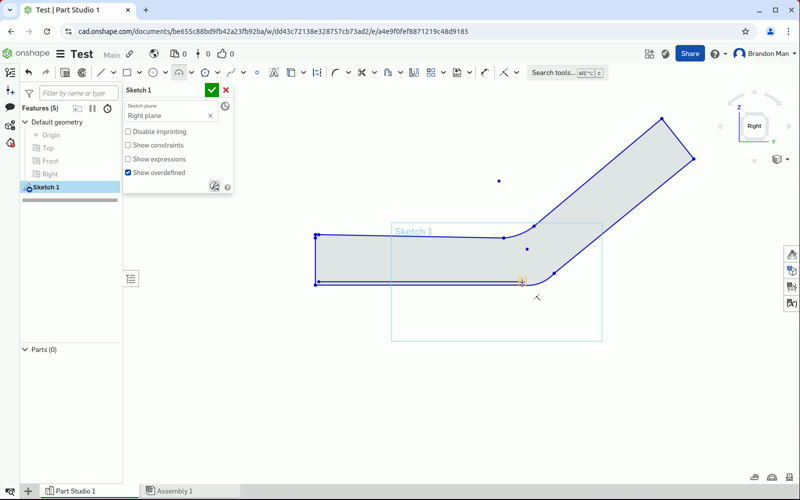
scroll(6)
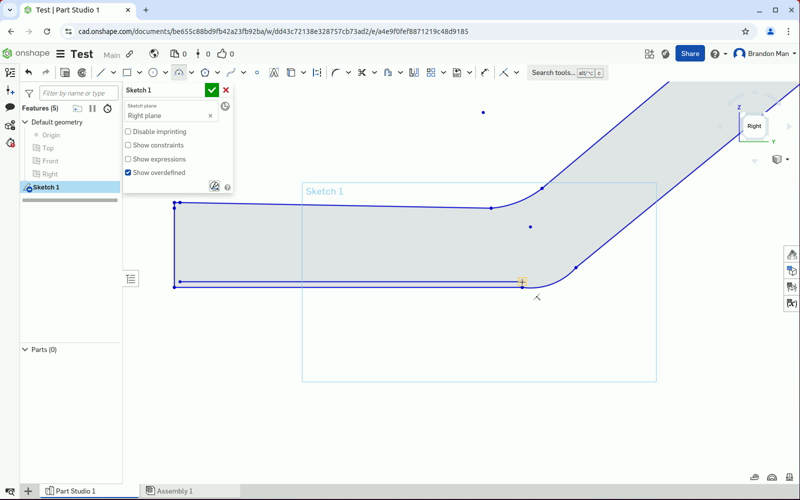
scroll(6)
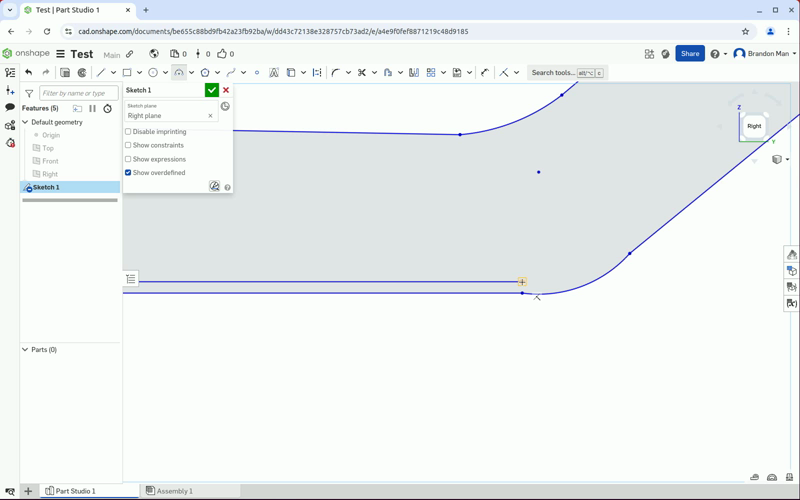
click(522, 281)
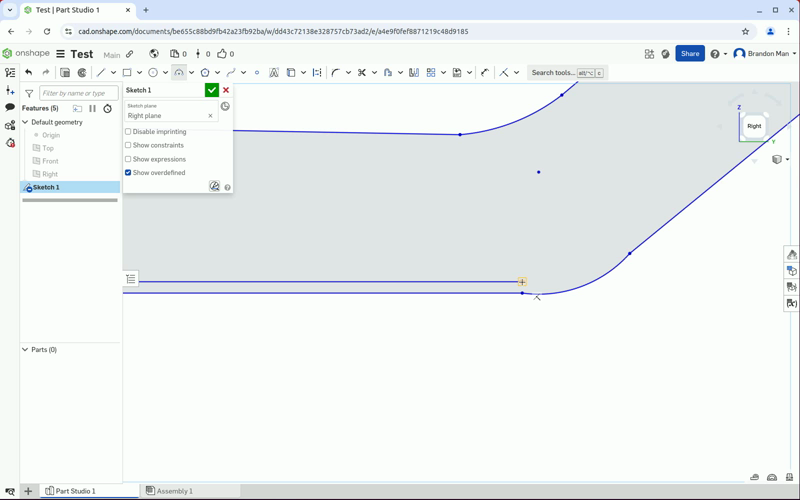
scroll(-6)
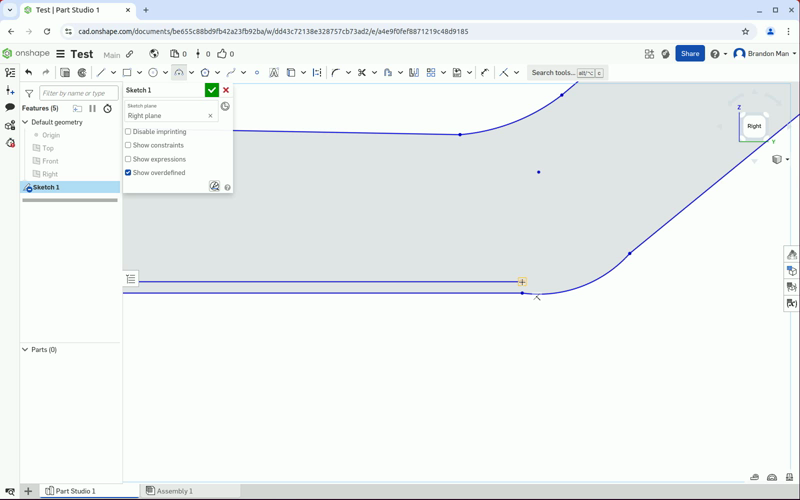
scroll(-6)
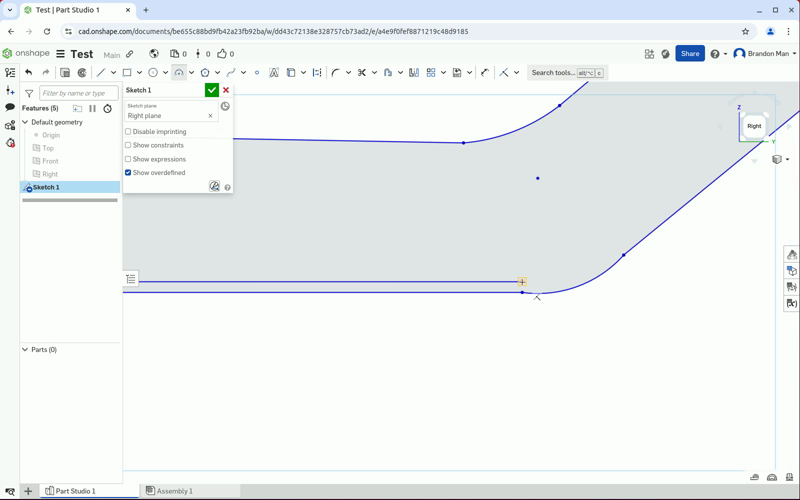
scroll(-6)
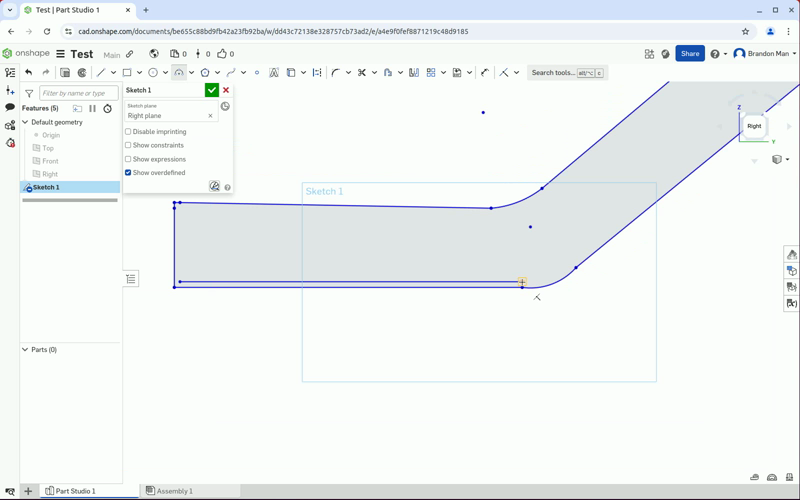
scroll(-6)
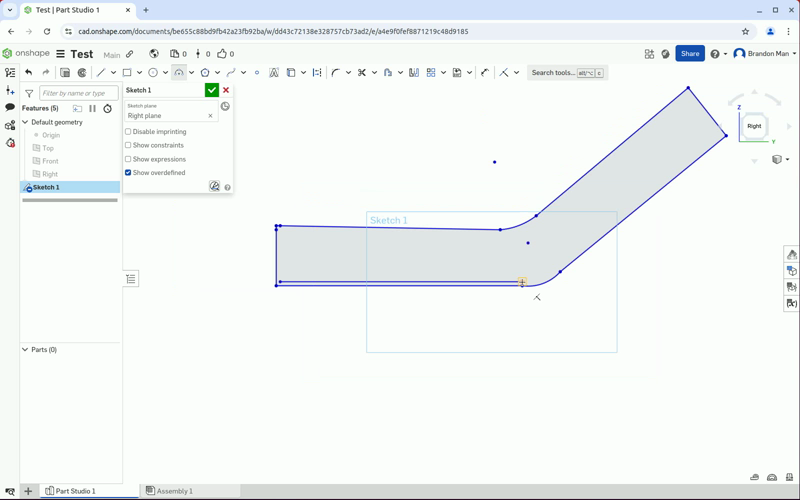
scroll(-6)
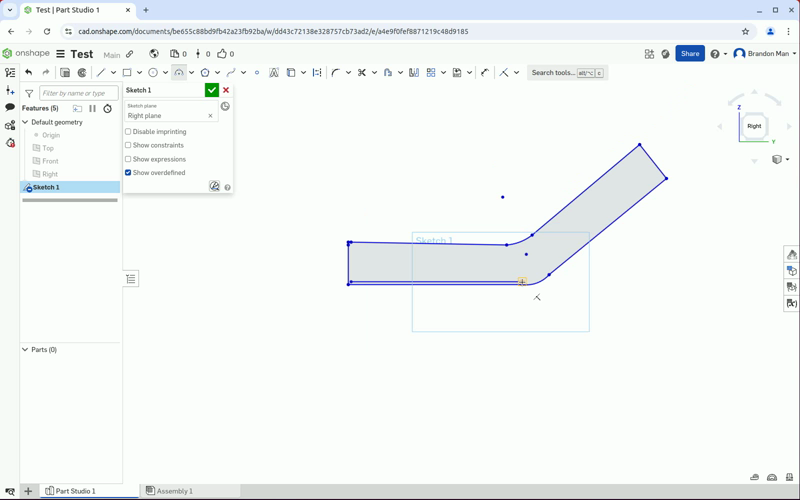
scroll(-6)
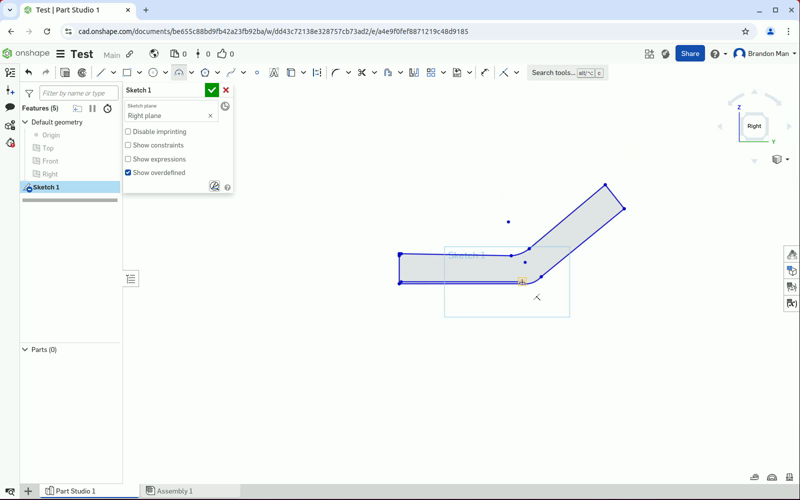
scroll(-6)
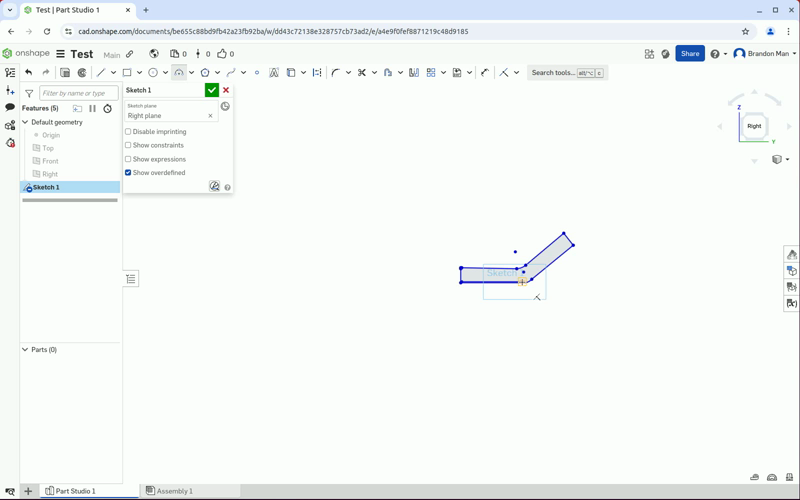
key_down(shift)
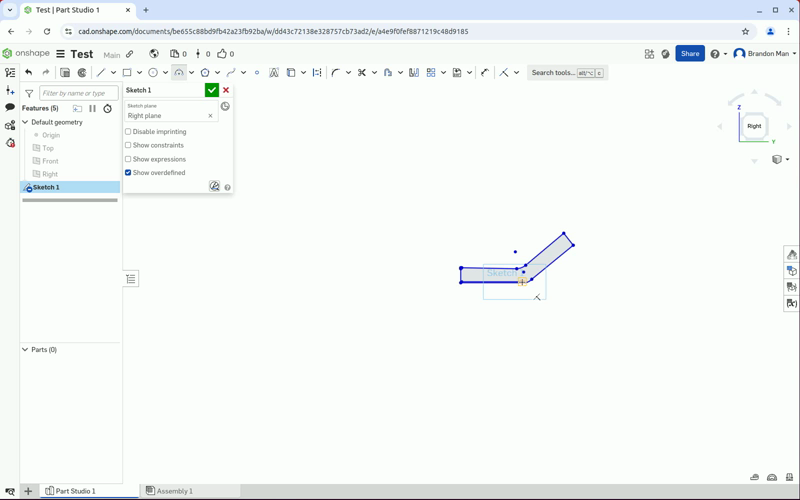
mouse_move(531, 278)
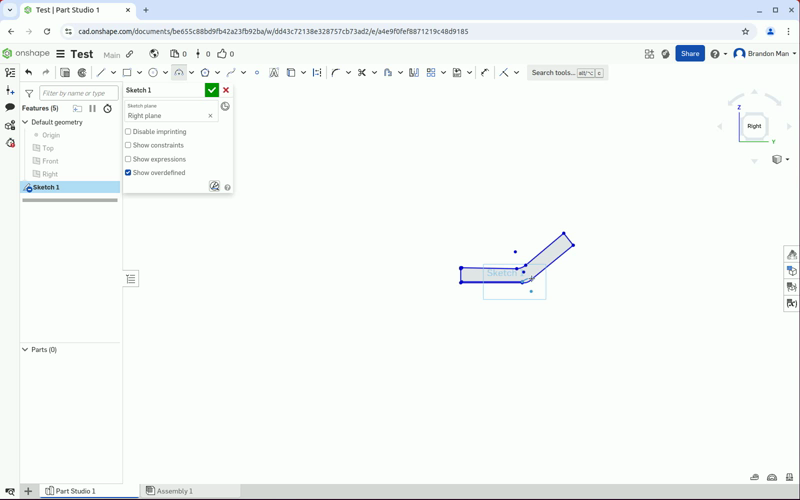
scroll(6)
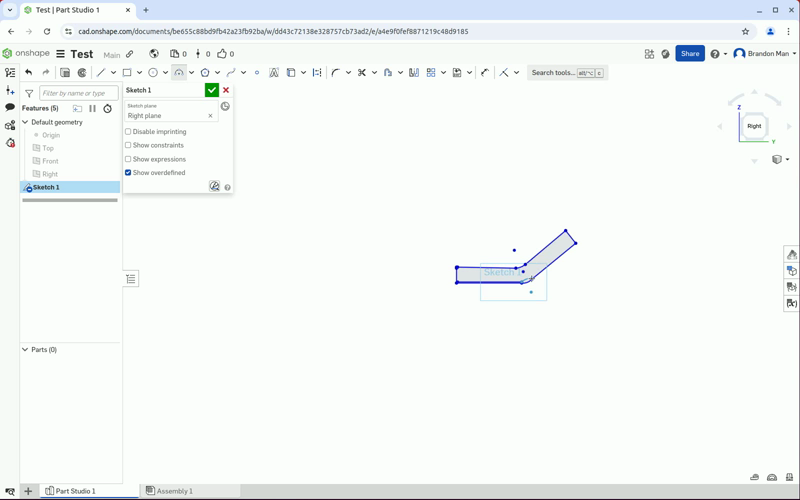
scroll(6)
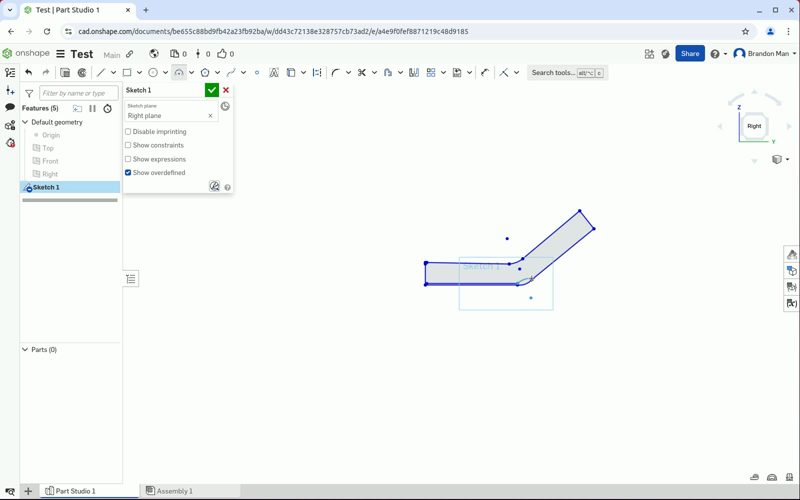
scroll(6)
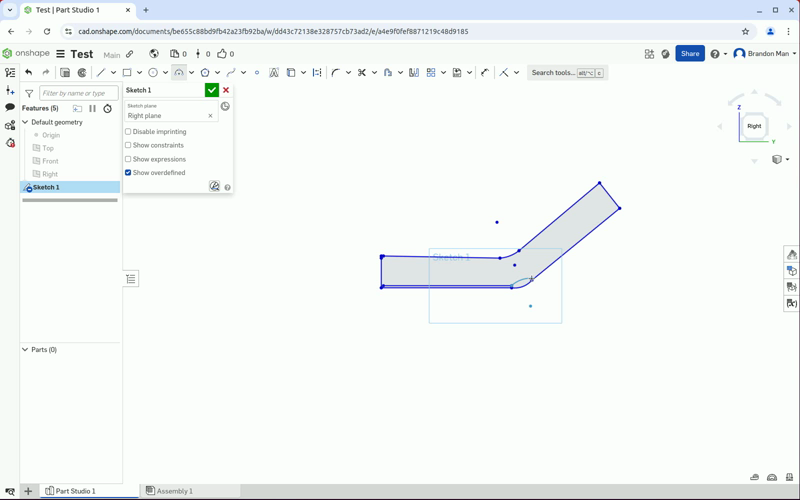
scroll(6)
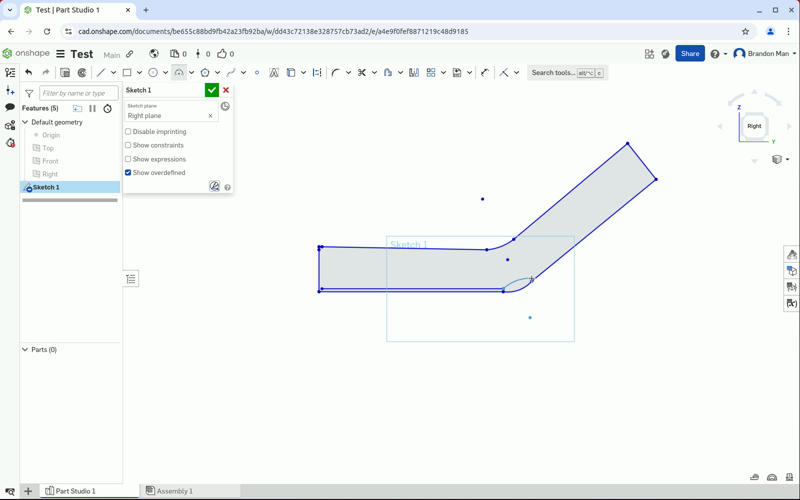
scroll(6)
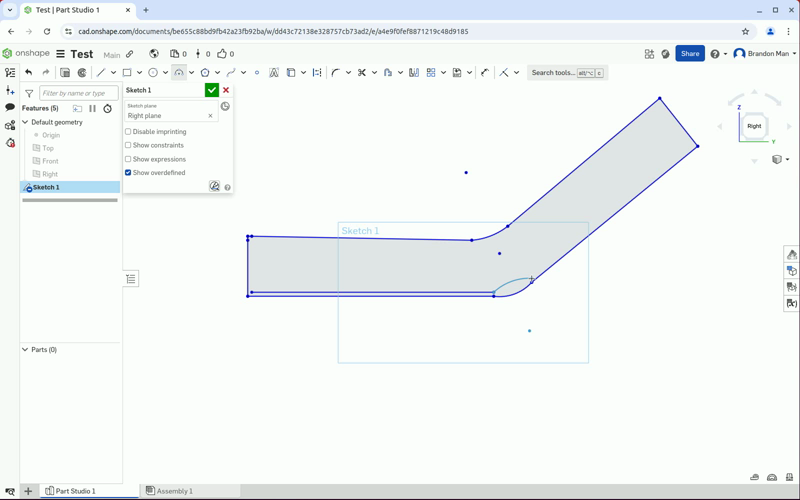
scroll(6)
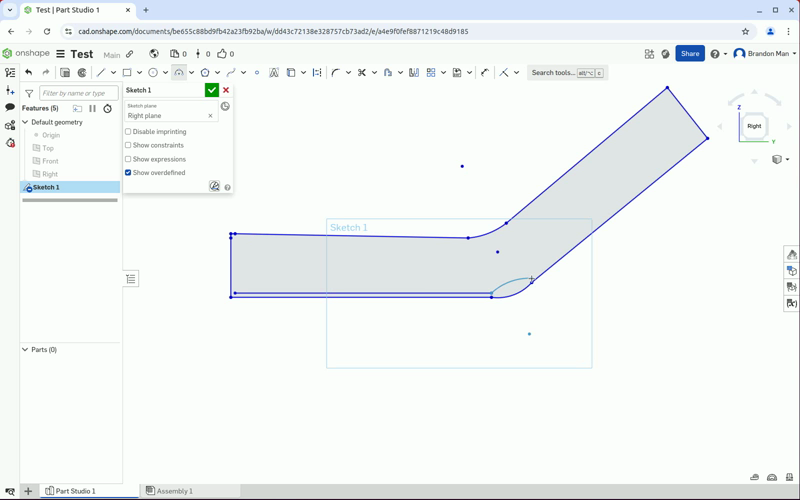
scroll(6)
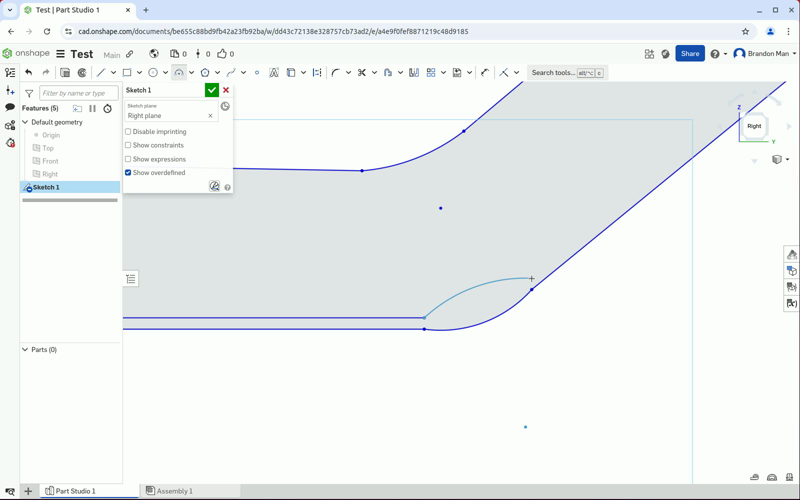
click(531, 278)
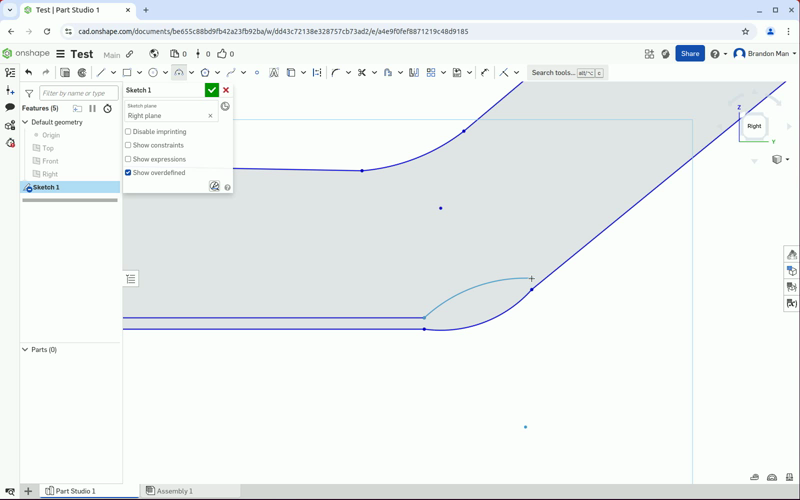
scroll(-6)
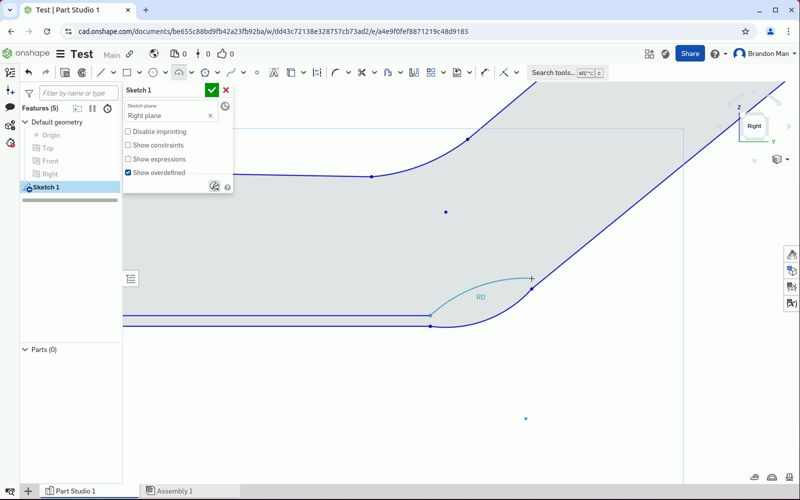
scroll(-6)
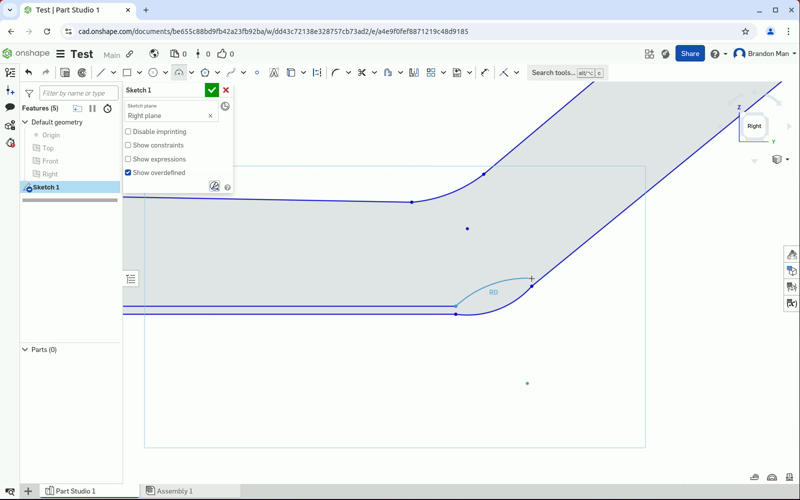
scroll(-6)
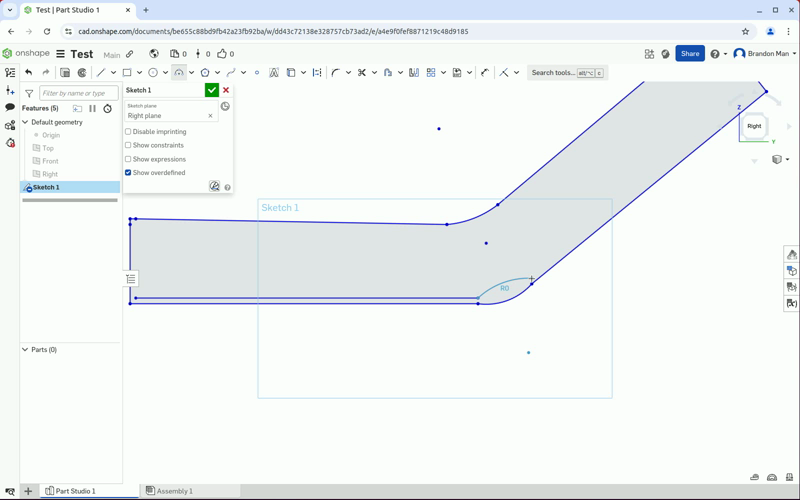
scroll(-6)
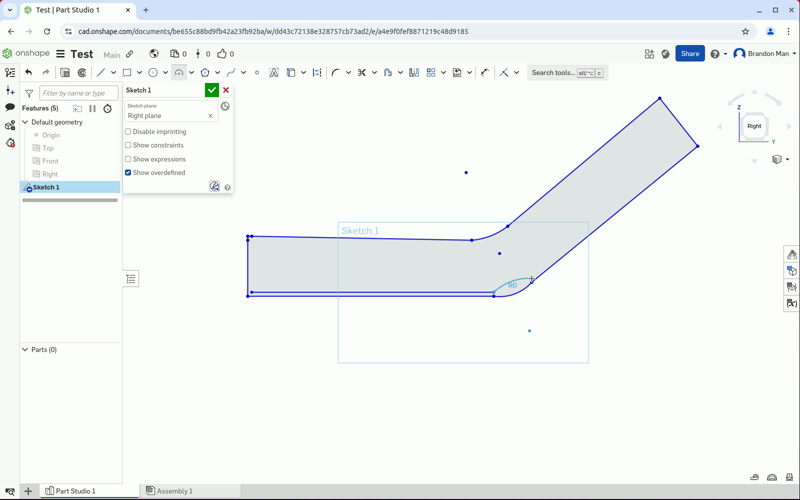
scroll(-6)
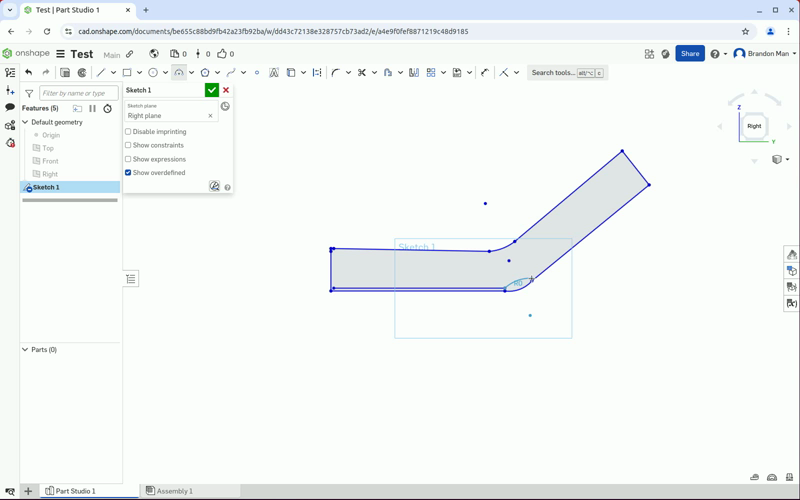
scroll(-6)
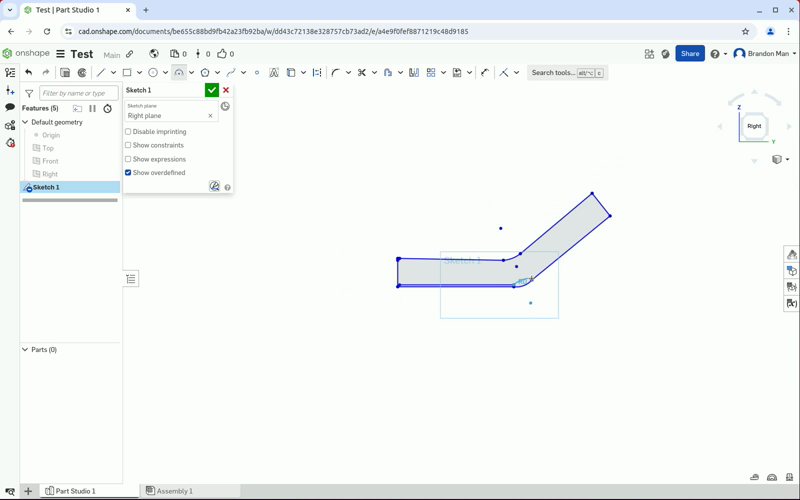
scroll(-6)
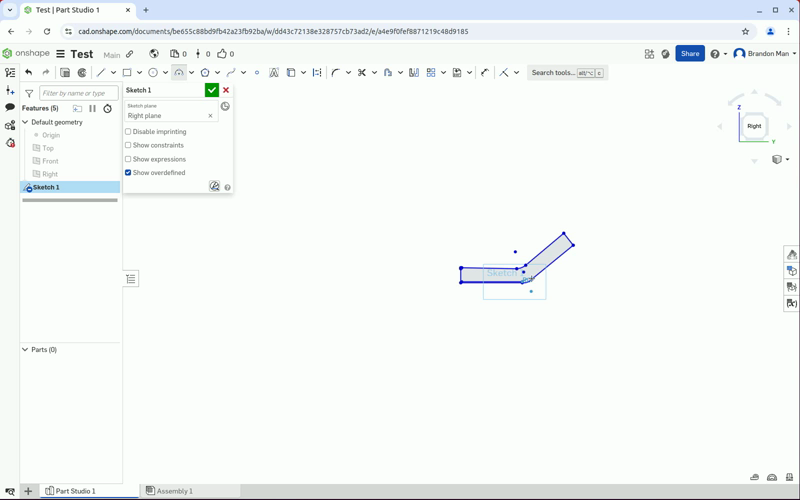
mouse_move(527, 280)
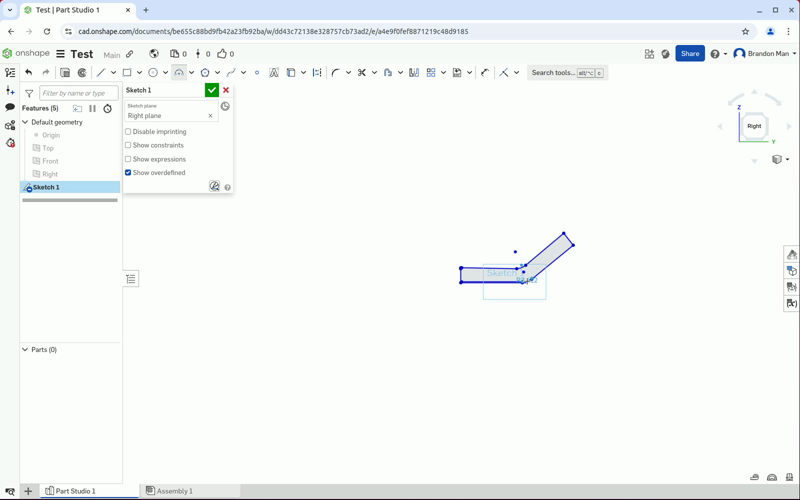
scroll(6)
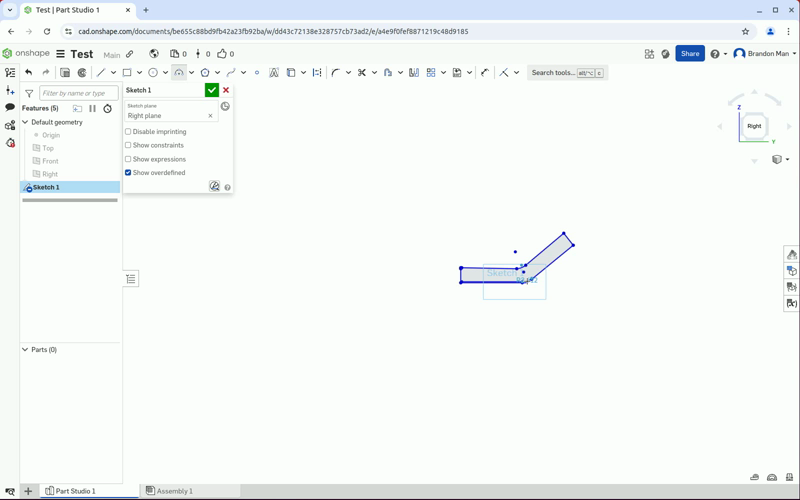
scroll(6)
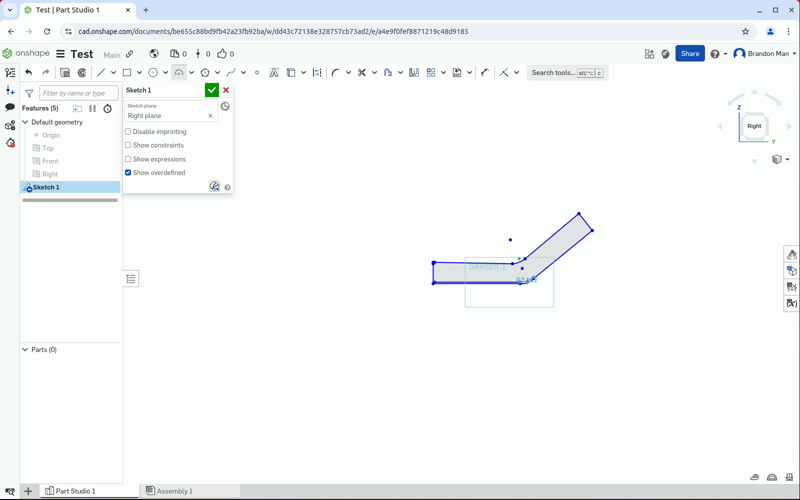
scroll(6)
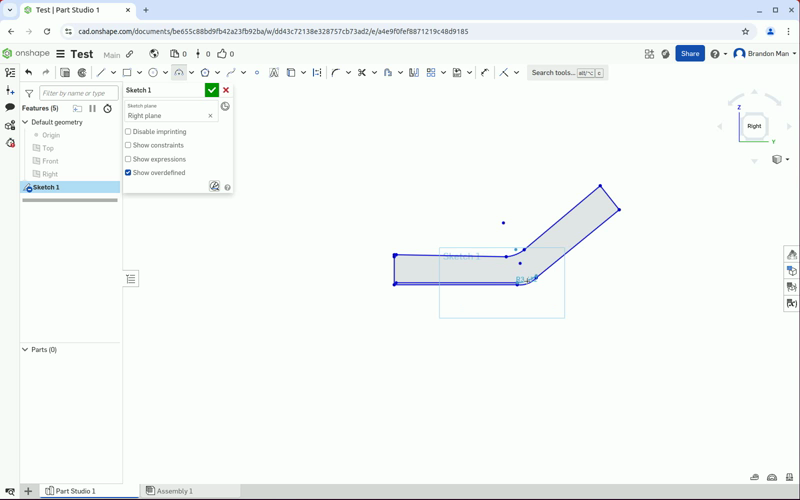
scroll(6)
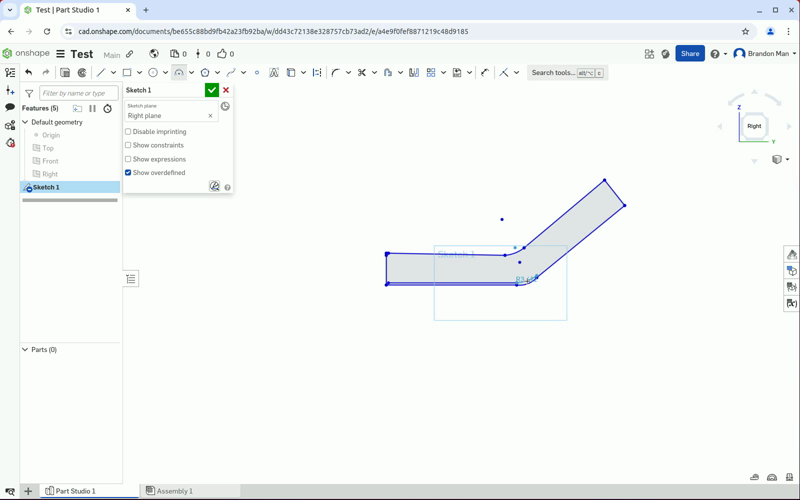
scroll(6)
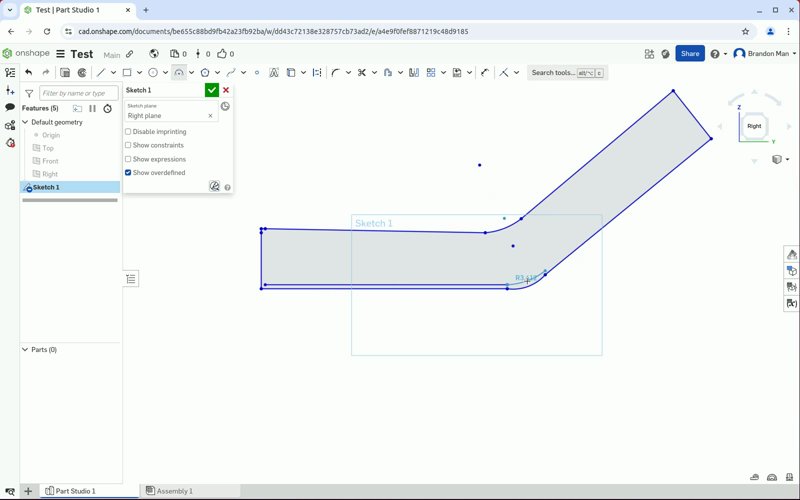
scroll(6)
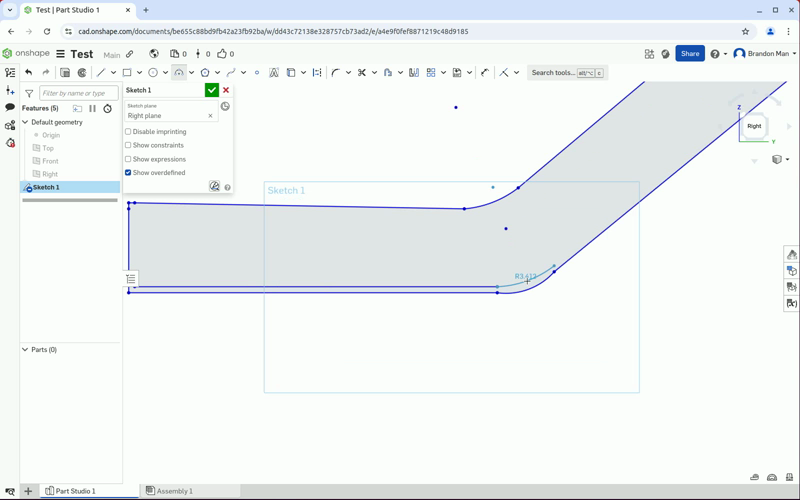
scroll(6)
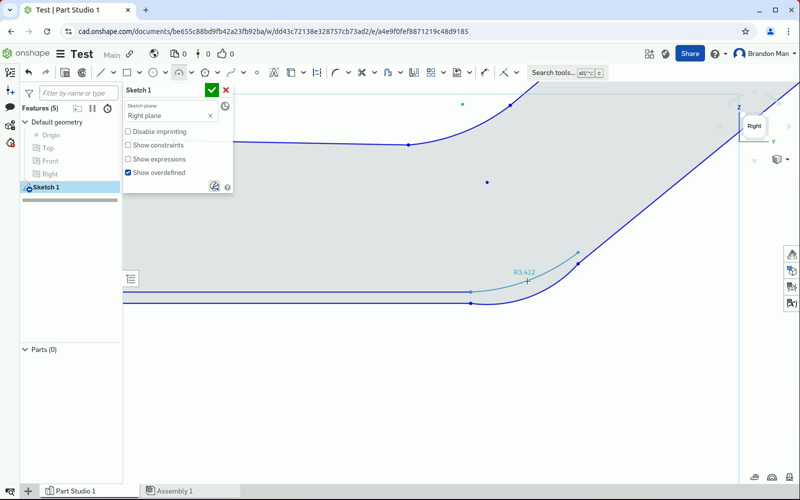
click(527, 280)
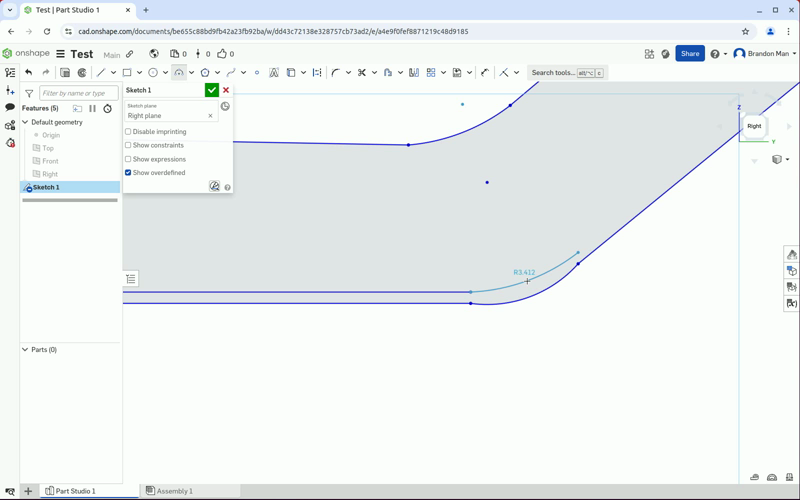
scroll(-6)
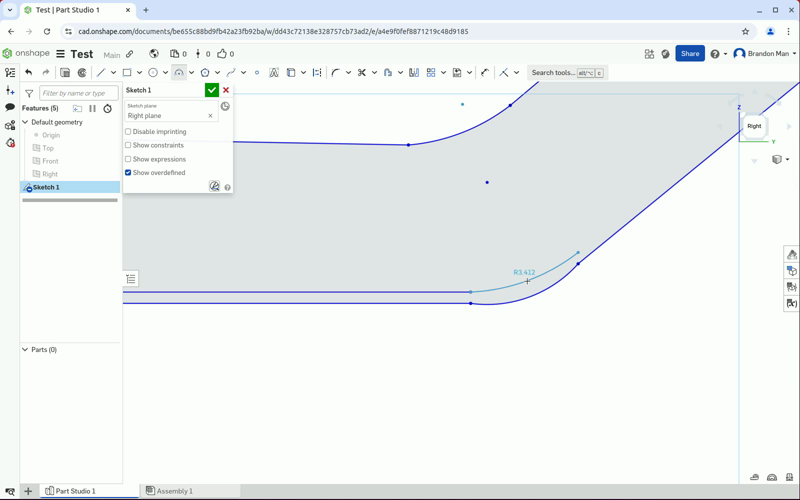
scroll(-6)
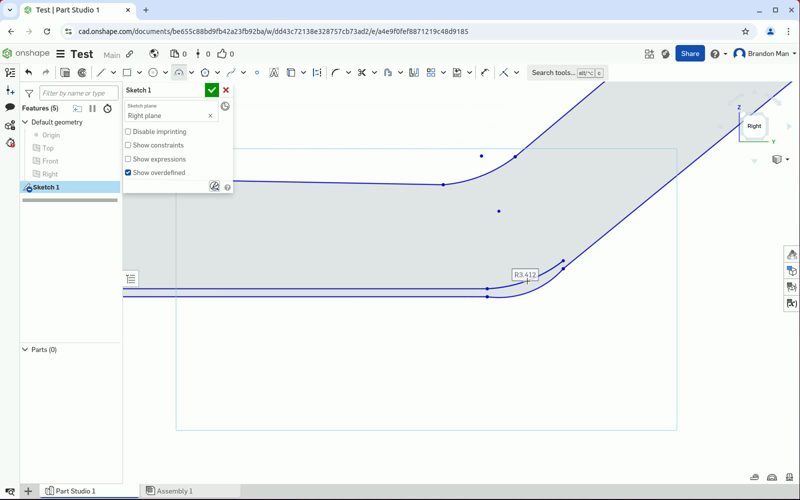
scroll(-6)
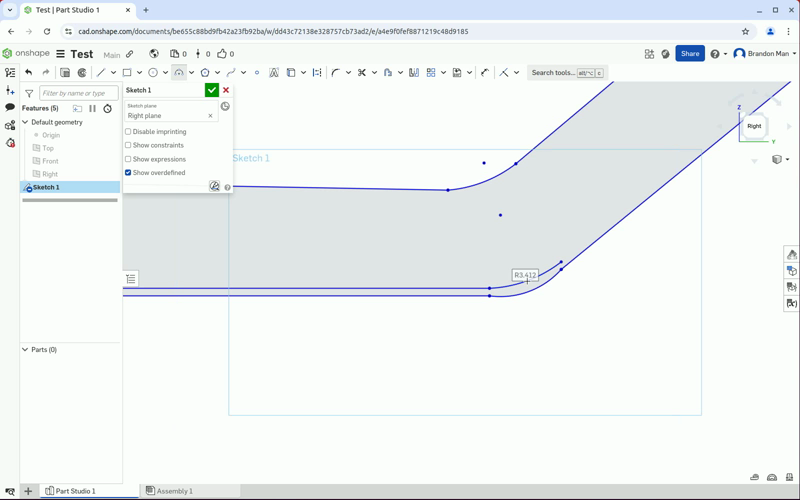
scroll(-6)
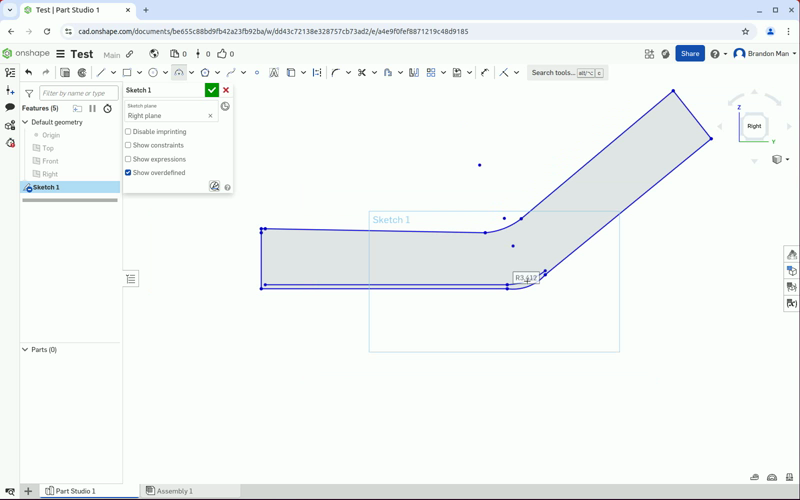
scroll(-6)
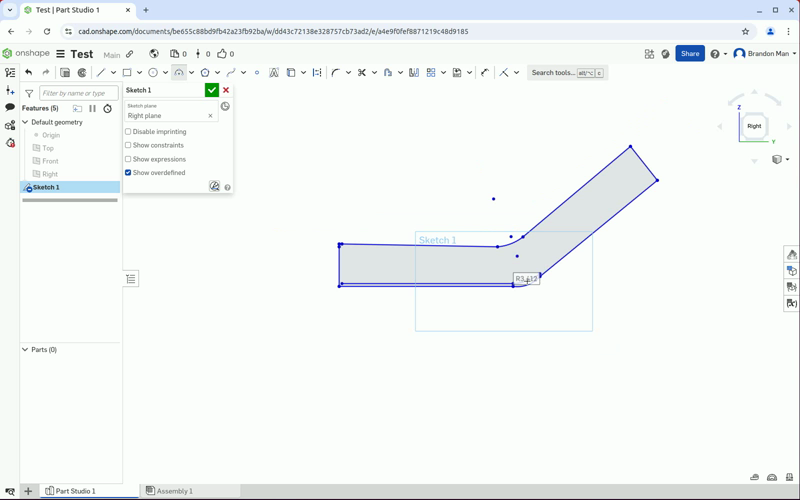
scroll(-6)
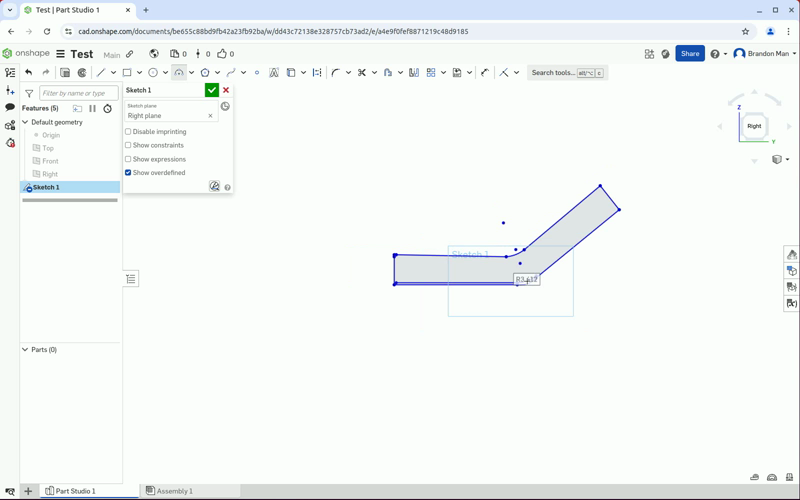
scroll(-6)
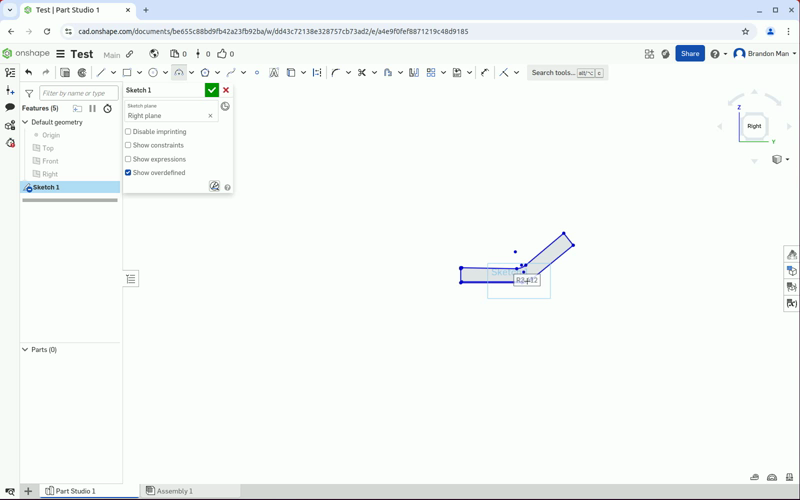
key_up(shift)
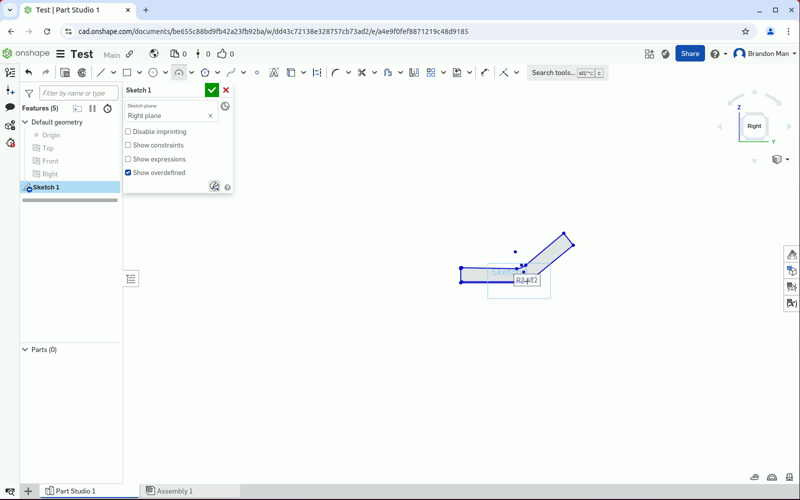
key(esc)
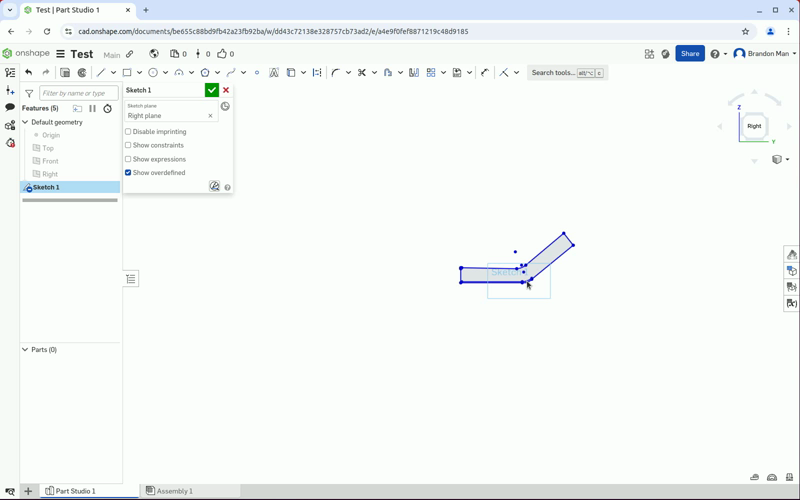
key(l)
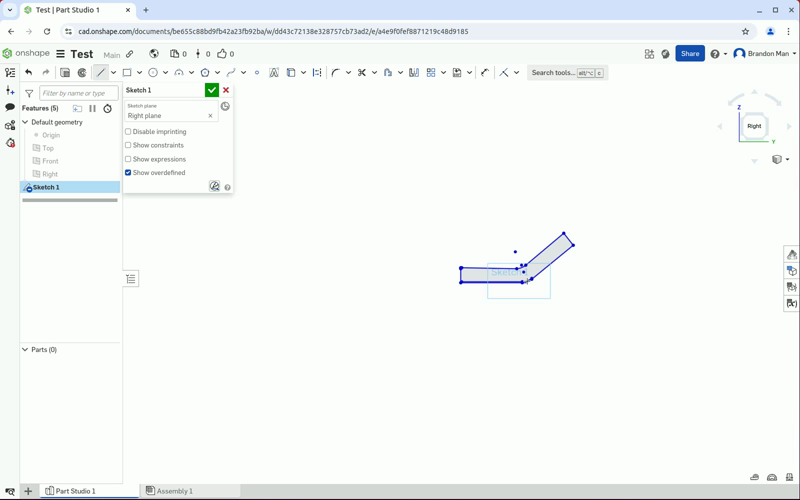
mouse_move(531, 278)
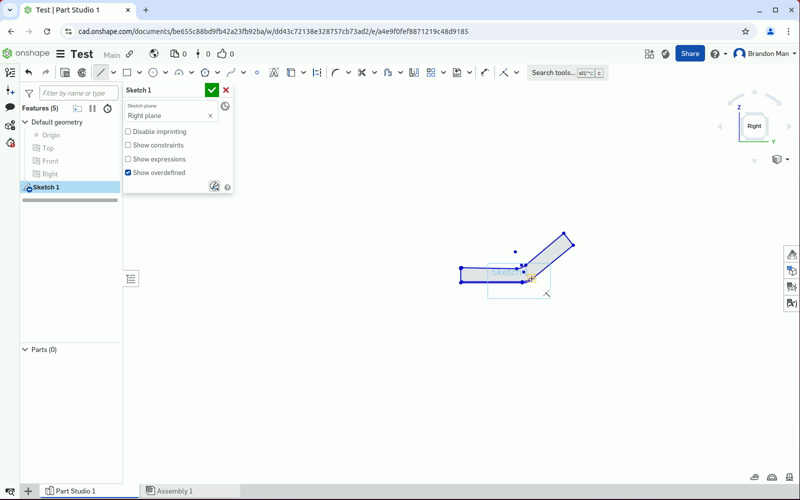
scroll(6)
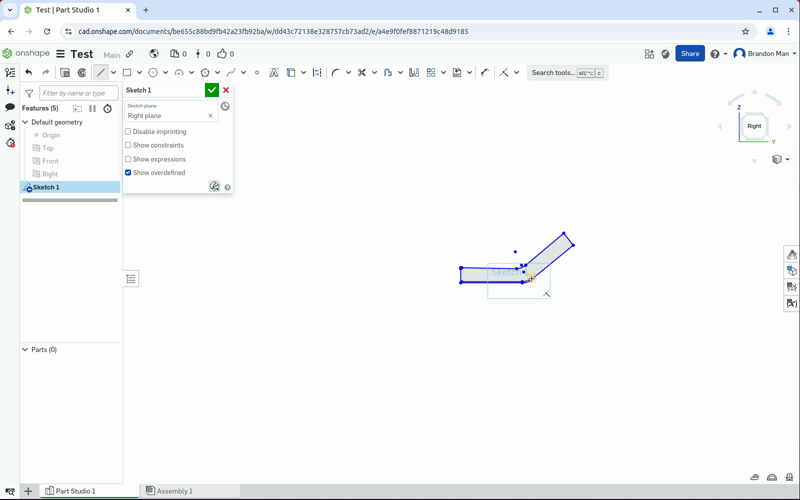
scroll(6)
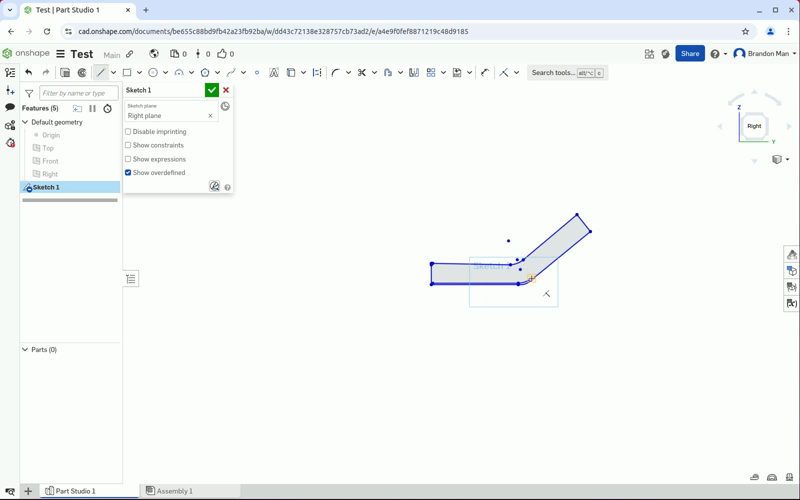
scroll(6)
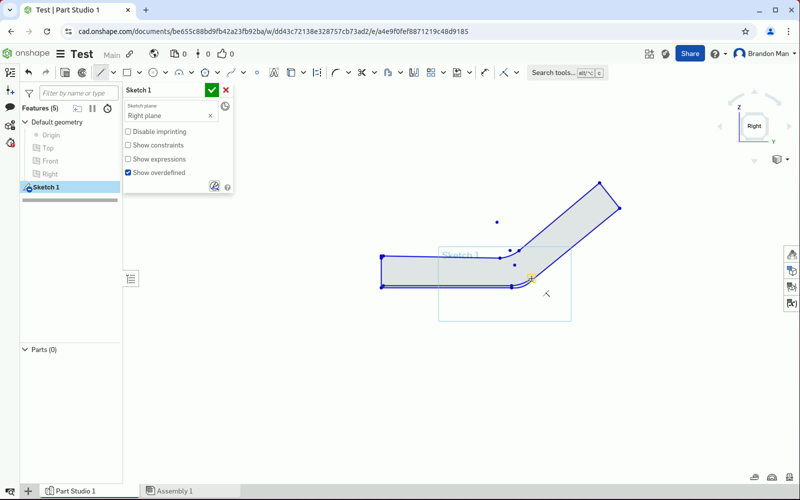
scroll(6)
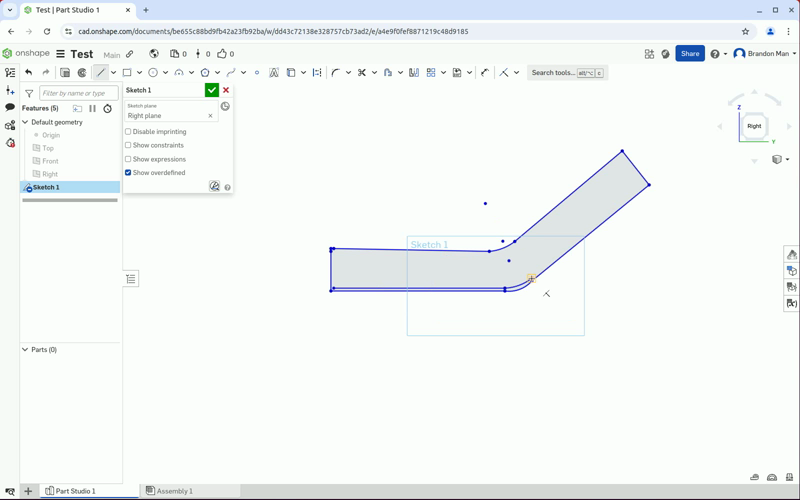
scroll(6)
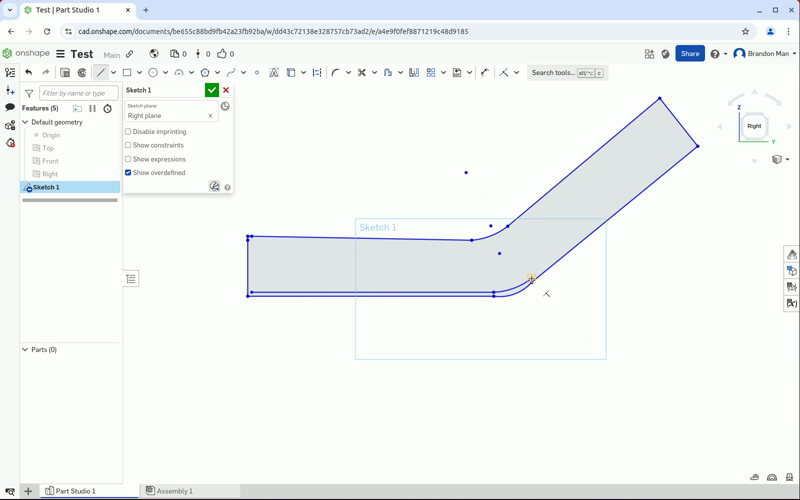
scroll(6)
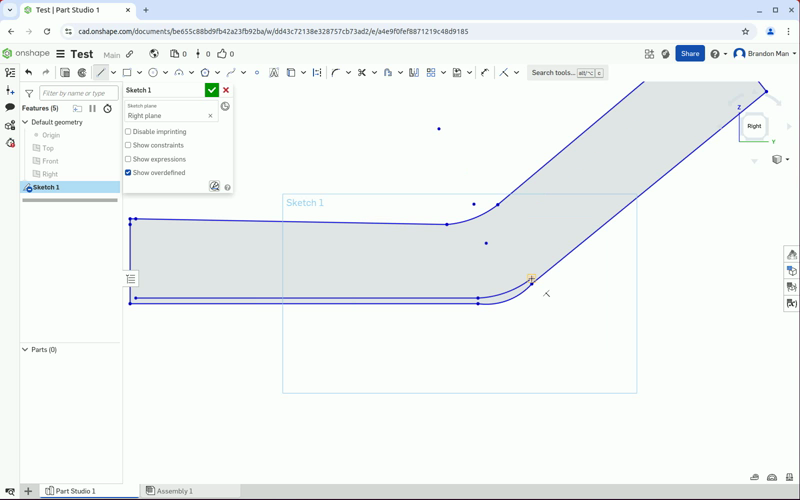
scroll(6)
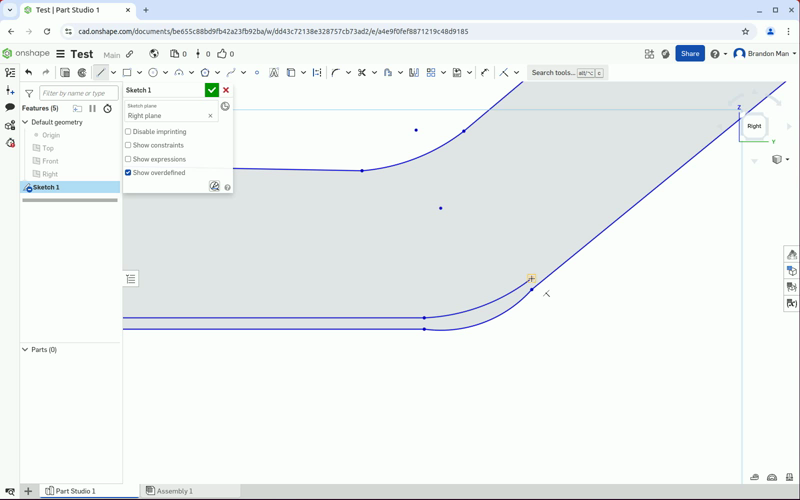
click(531, 278)
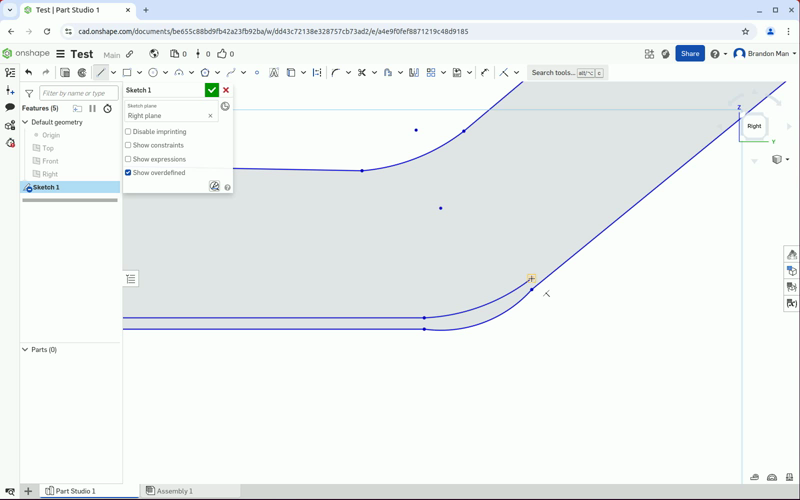
scroll(-6)
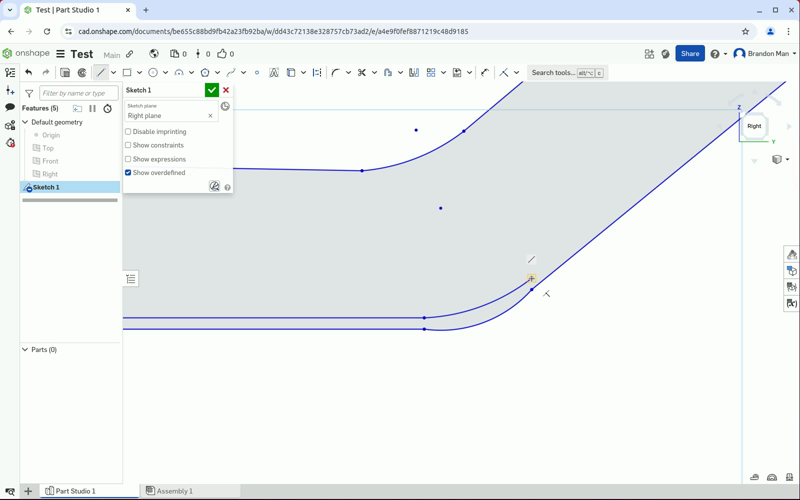
scroll(-6)
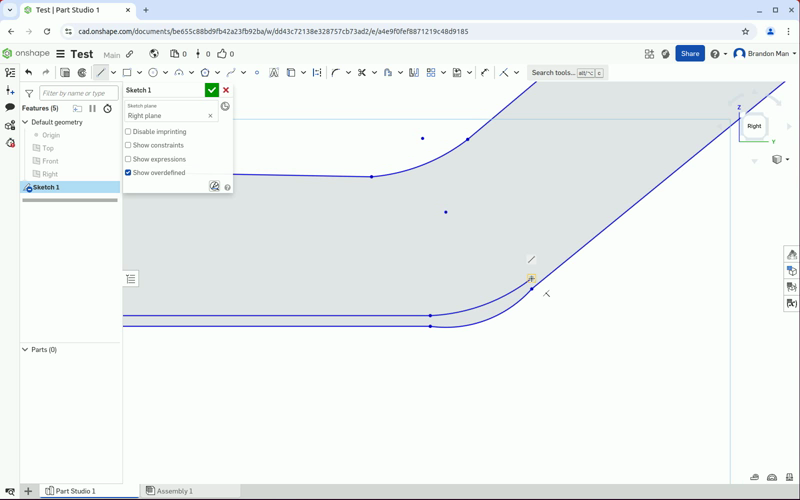
scroll(-6)
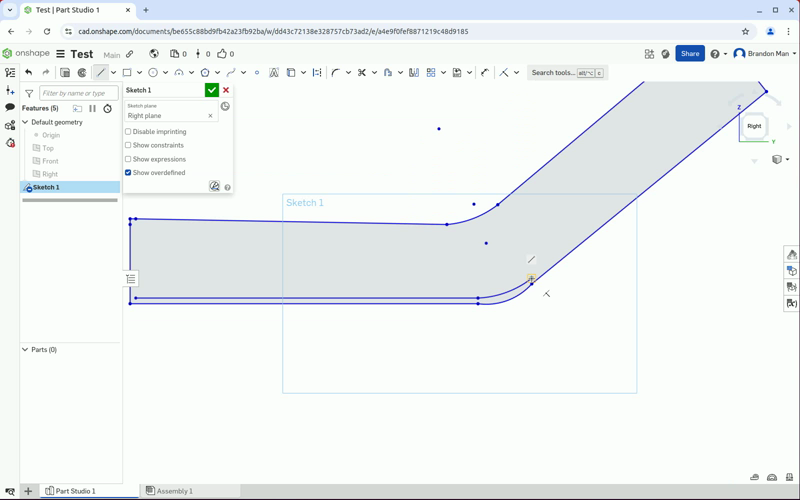
scroll(-6)
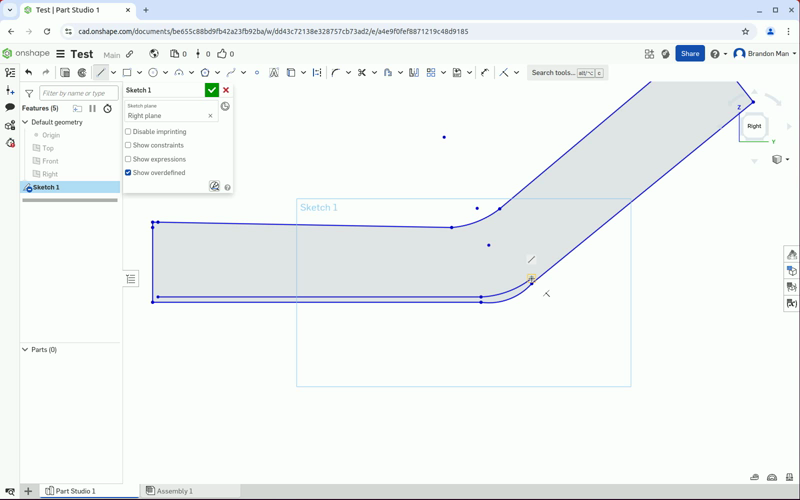
scroll(-6)
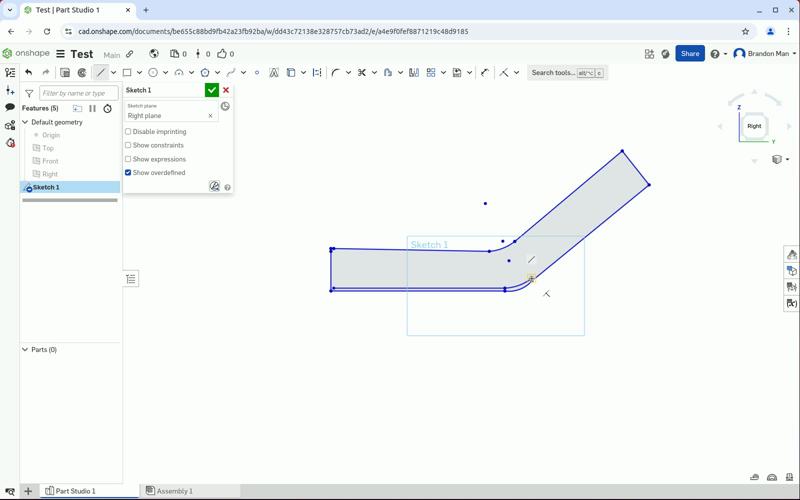
scroll(-6)
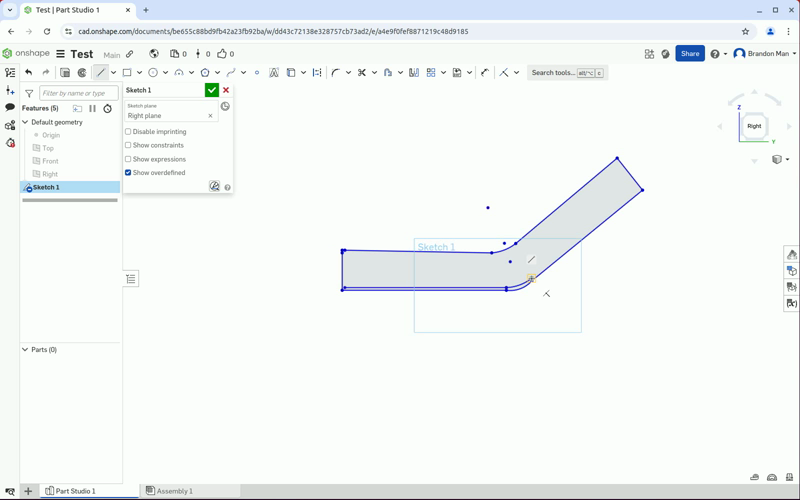
scroll(-6)
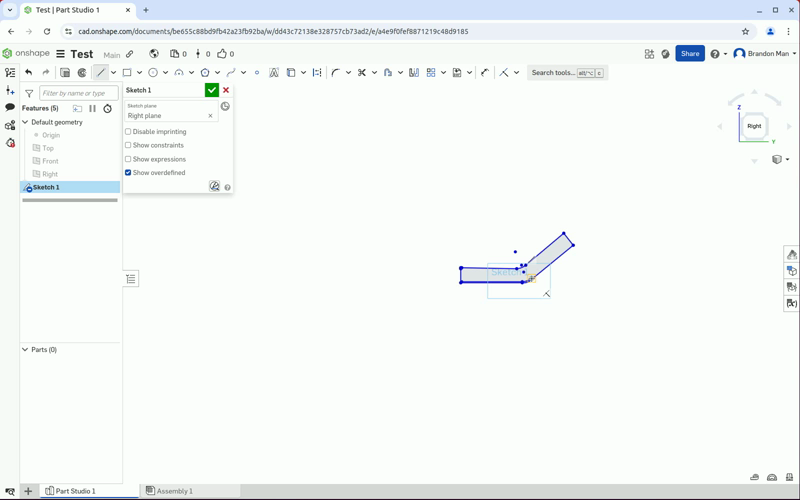
key_down(shift)
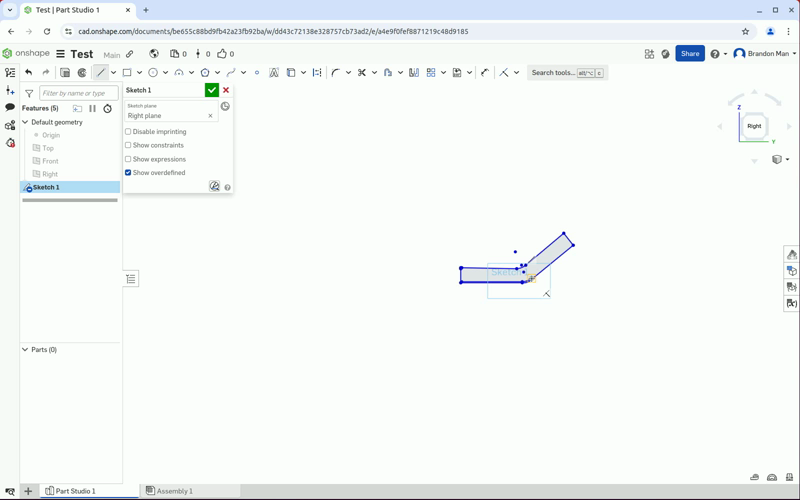
mouse_move(561, 278)
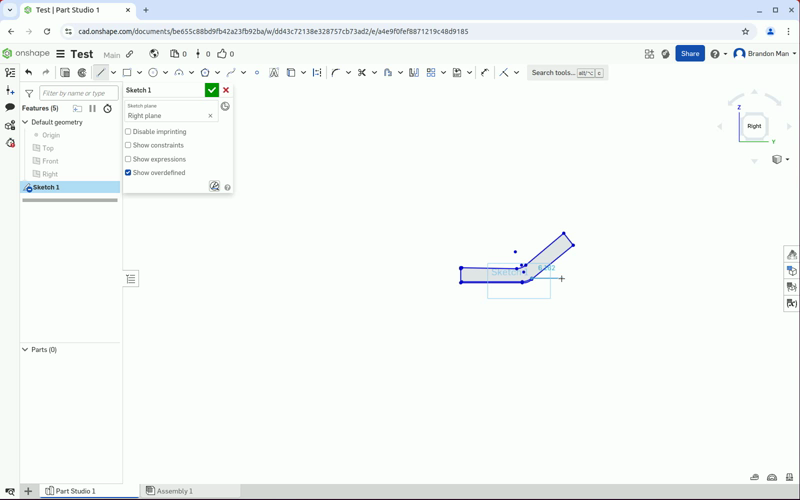
mouse_move(572, 245)
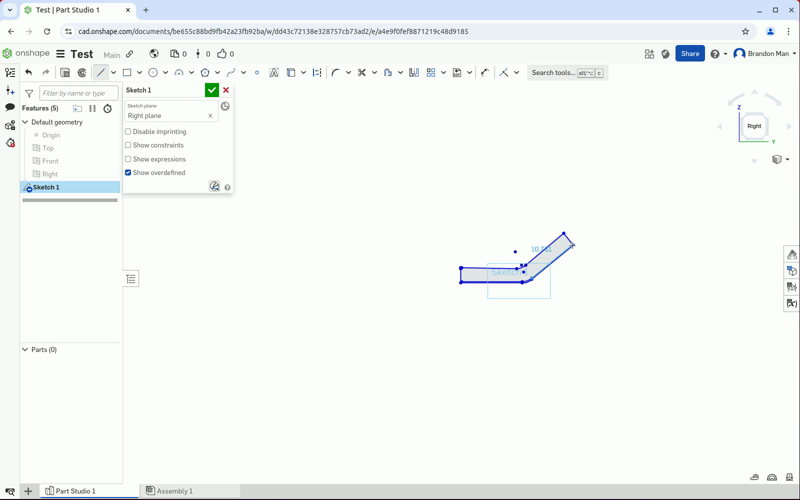
scroll(6)
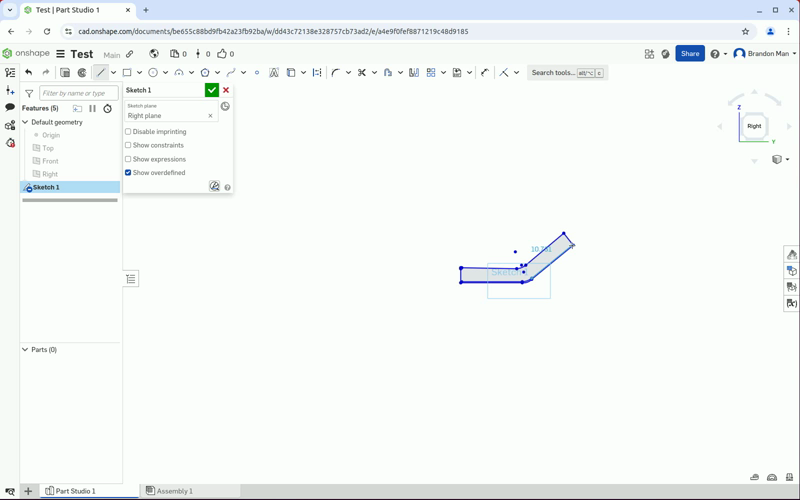
scroll(6)
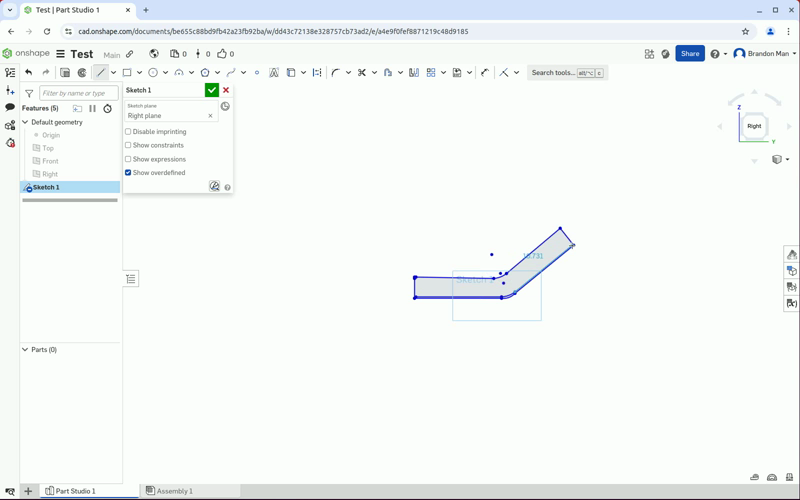
scroll(6)
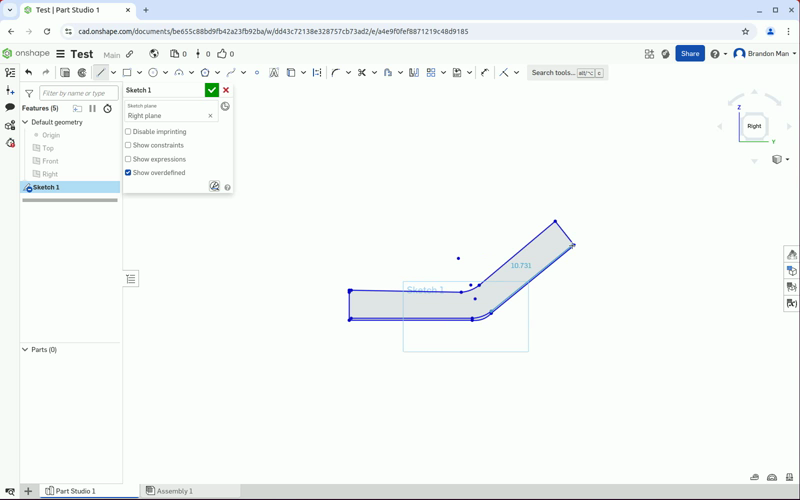
scroll(6)
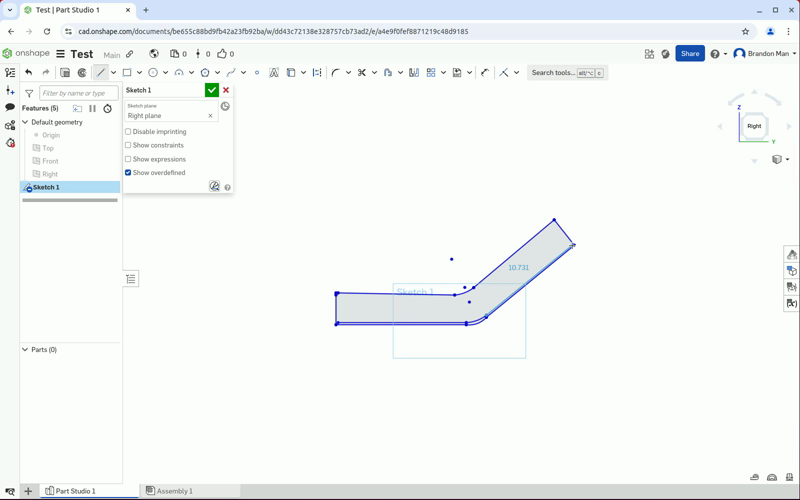
scroll(6)
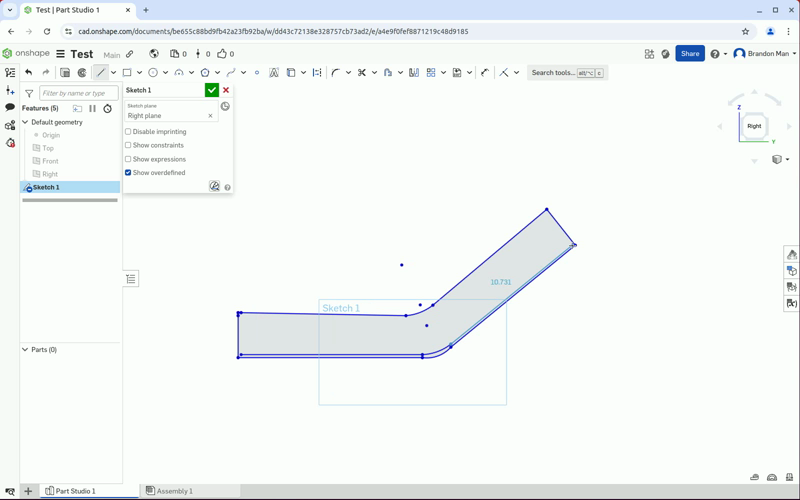
scroll(6)
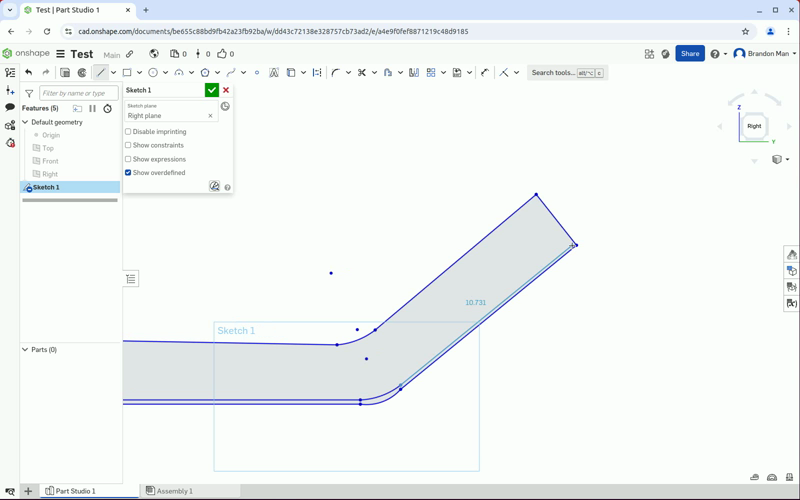
scroll(6)
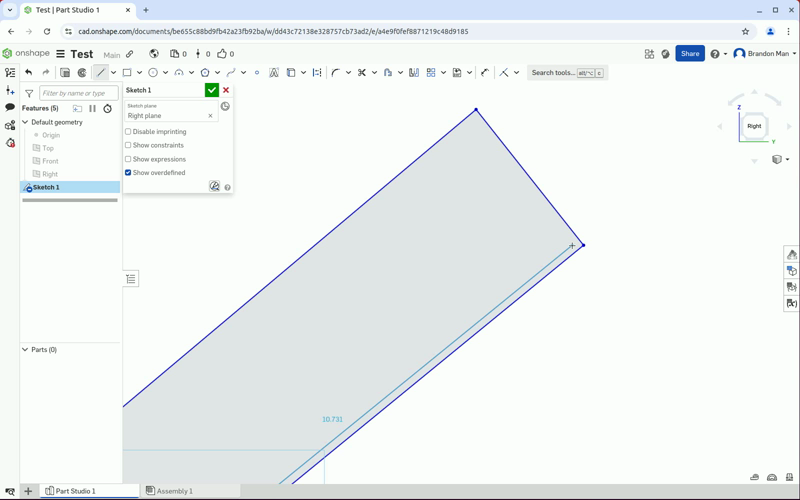
click(572, 245)
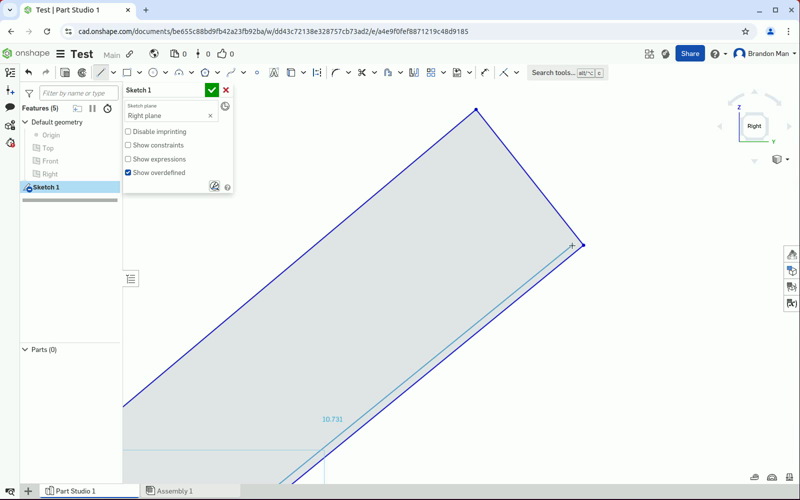
scroll(-6)
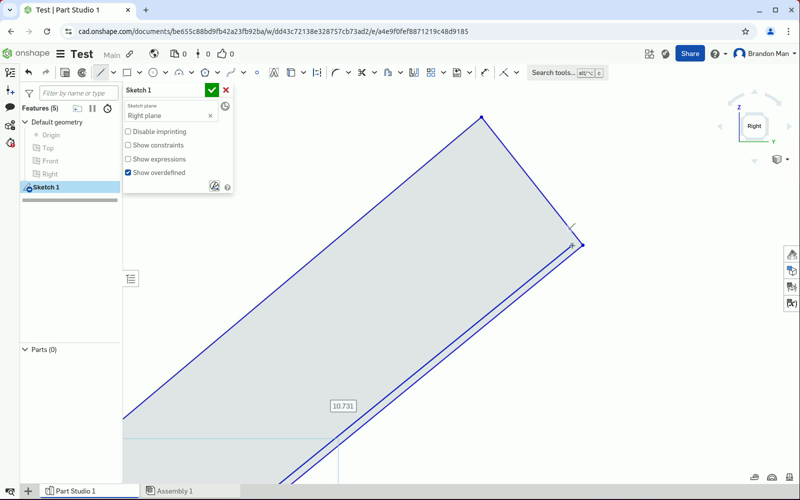
scroll(-6)
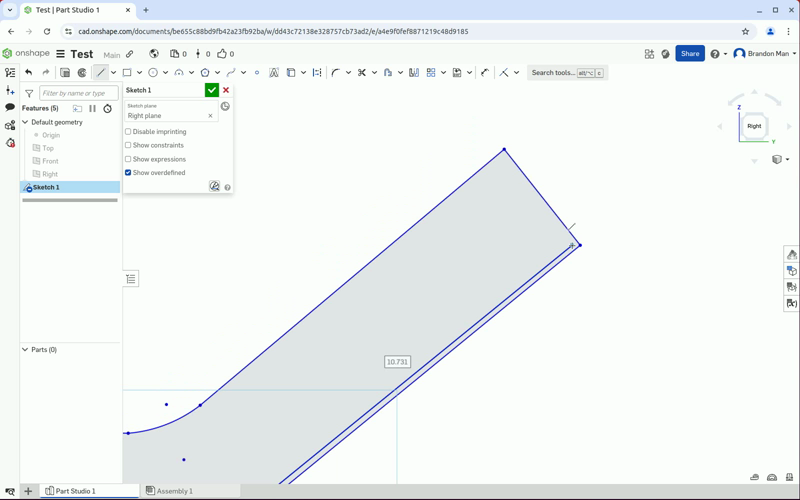
scroll(-6)
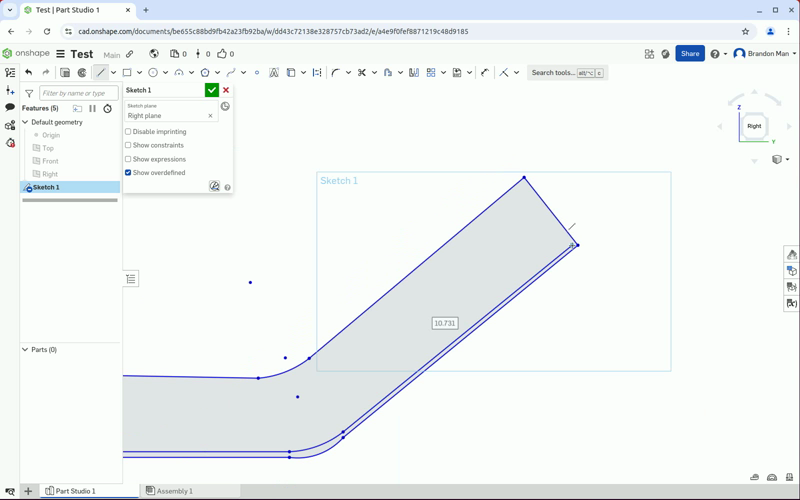
scroll(-6)
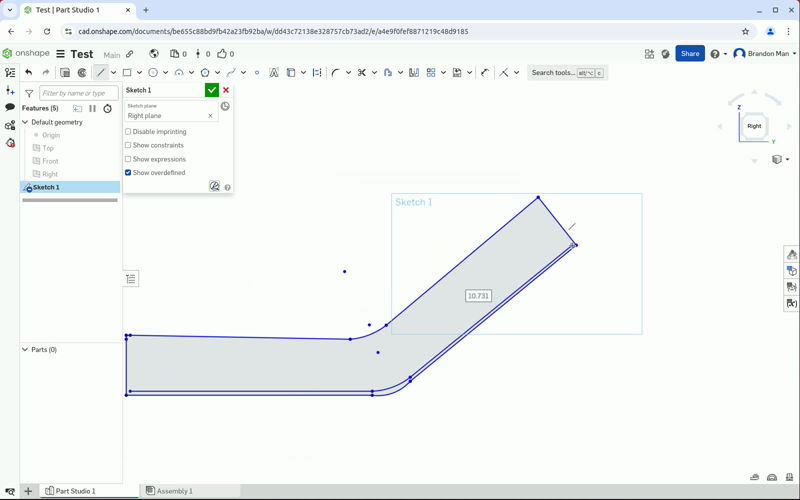
scroll(-6)
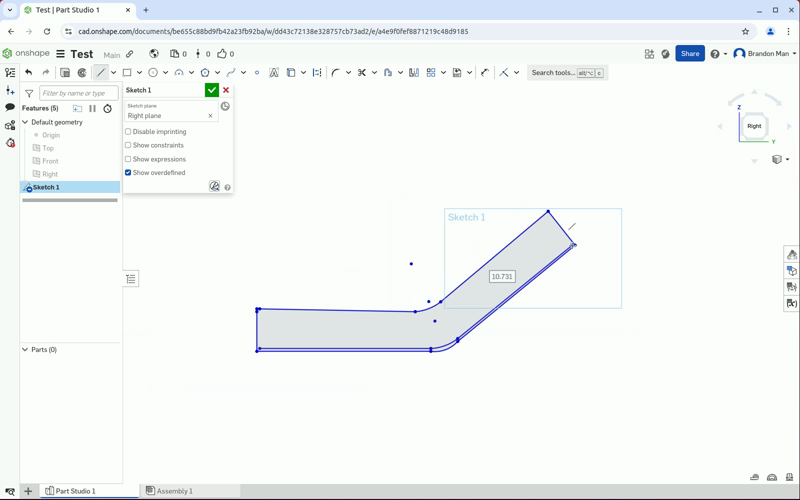
scroll(-6)
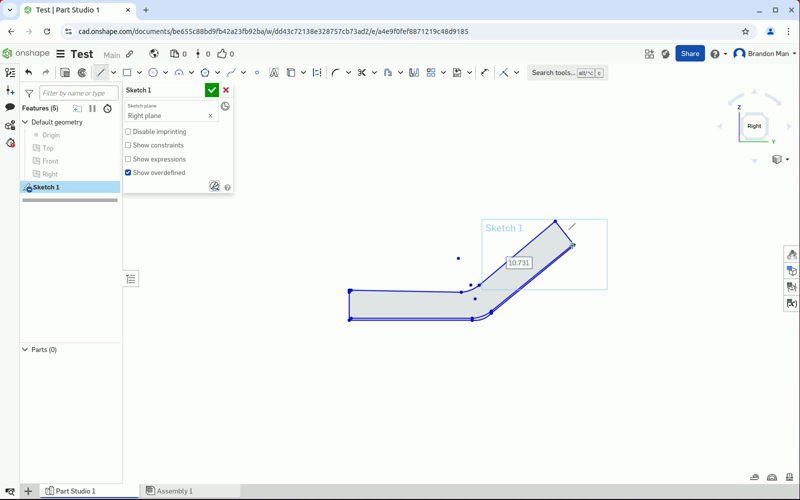
scroll(-6)
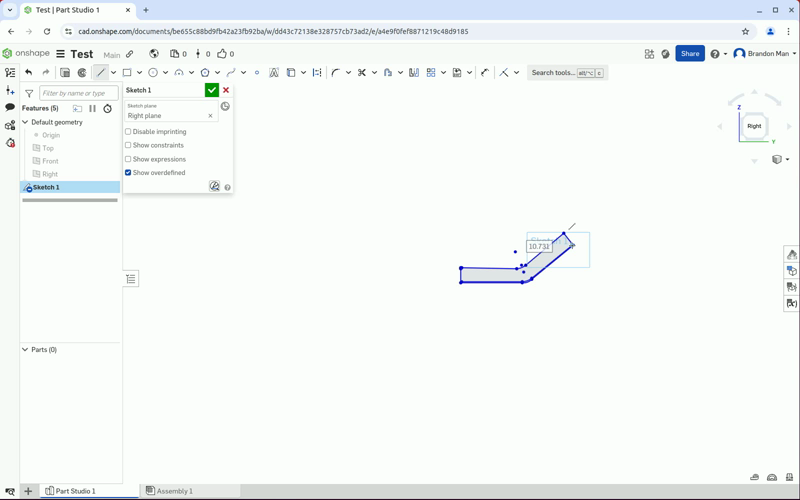
key_up(shift)
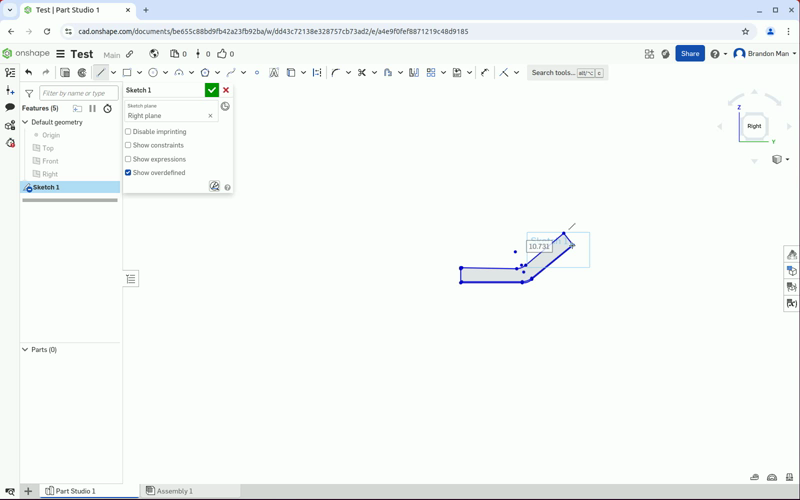
key_down(shift)
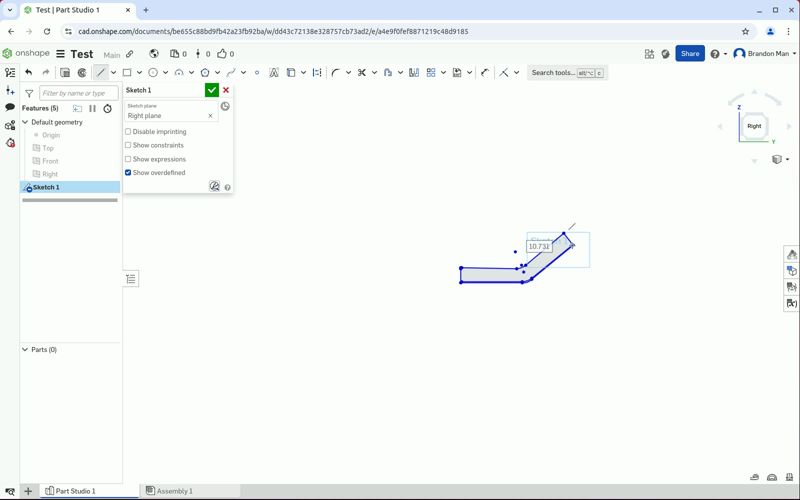
mouse_move(589, 245)
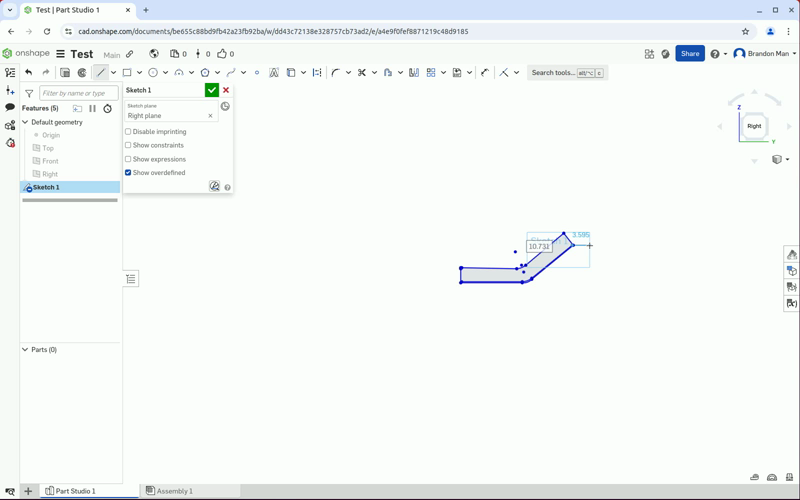
mouse_move(563, 235)
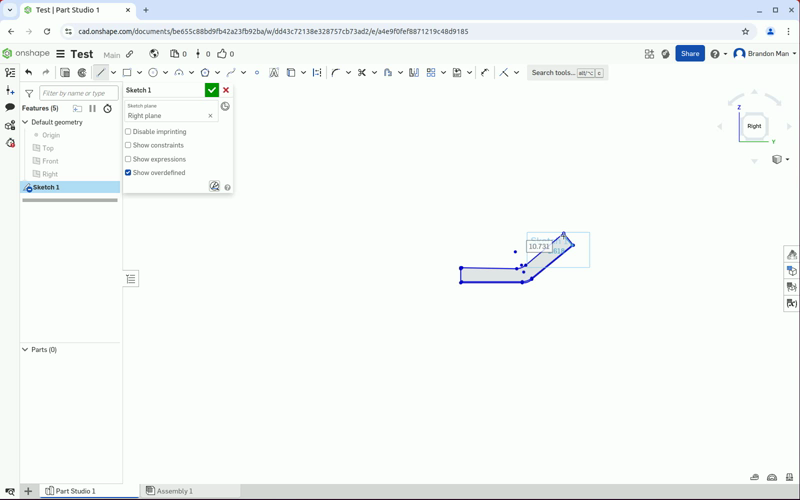
scroll(6)
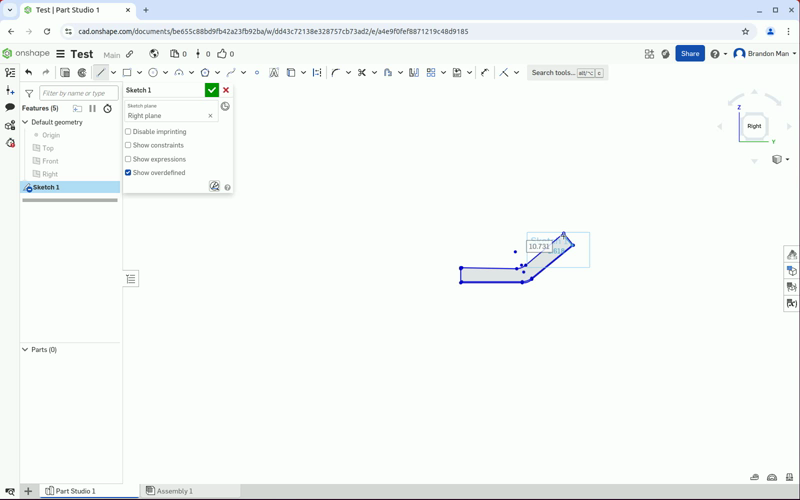
scroll(6)
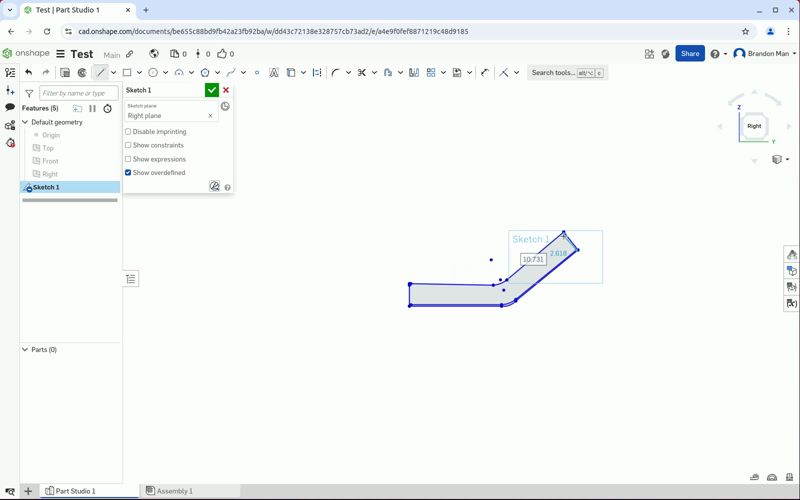
scroll(6)
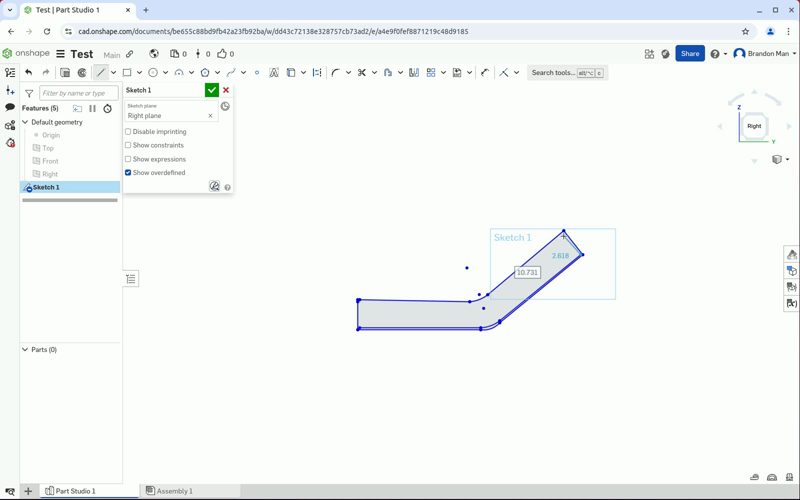
scroll(6)
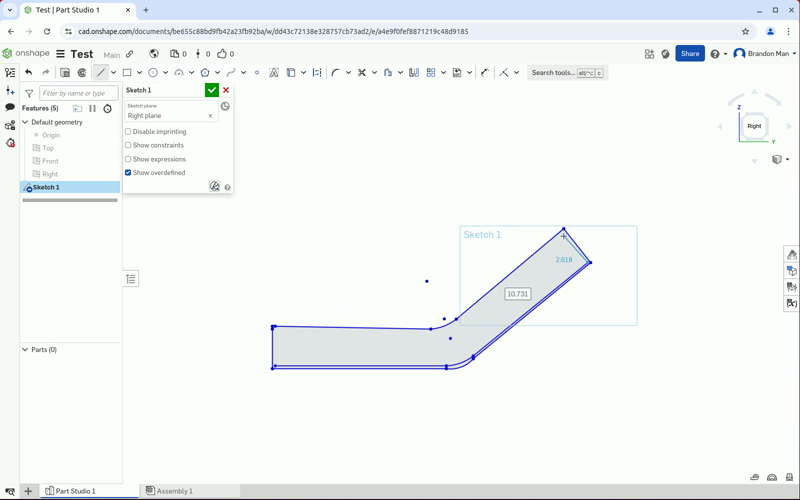
scroll(6)
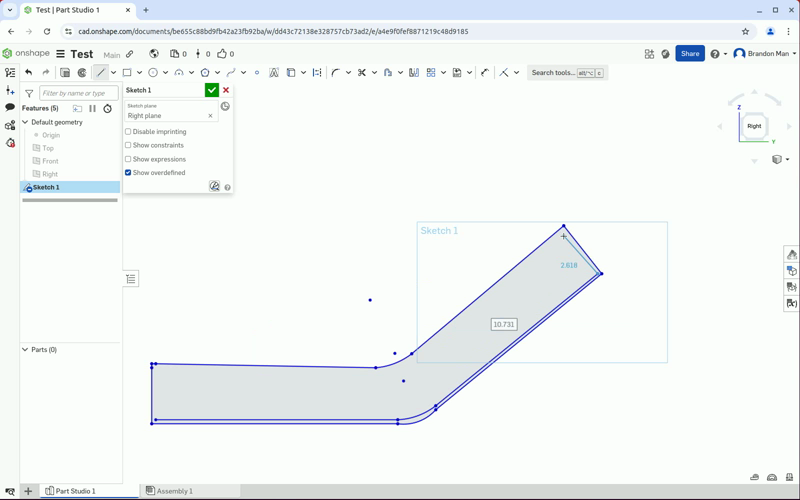
scroll(6)
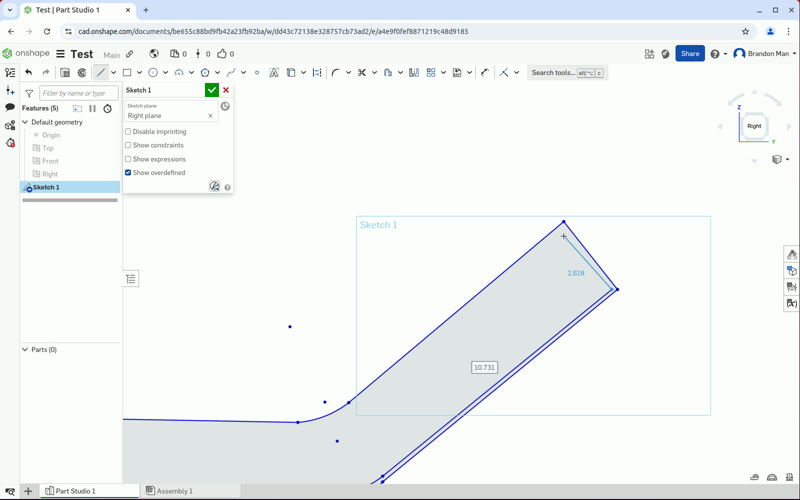
scroll(6)
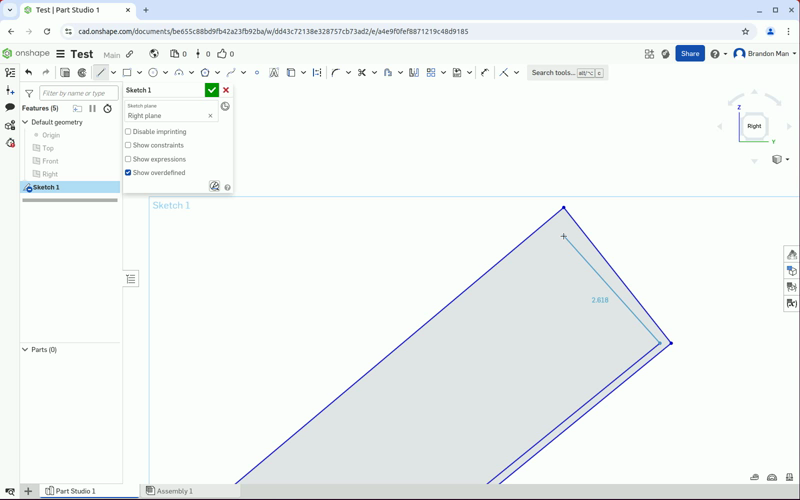
click(563, 235)
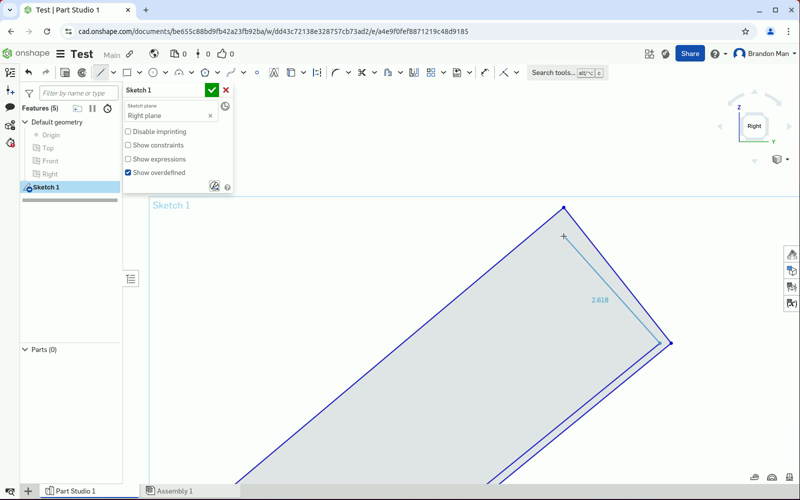
scroll(-6)
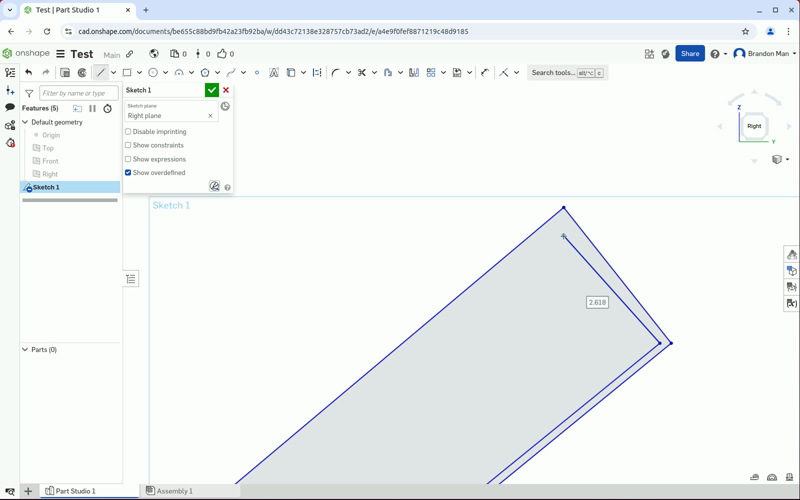
scroll(-6)
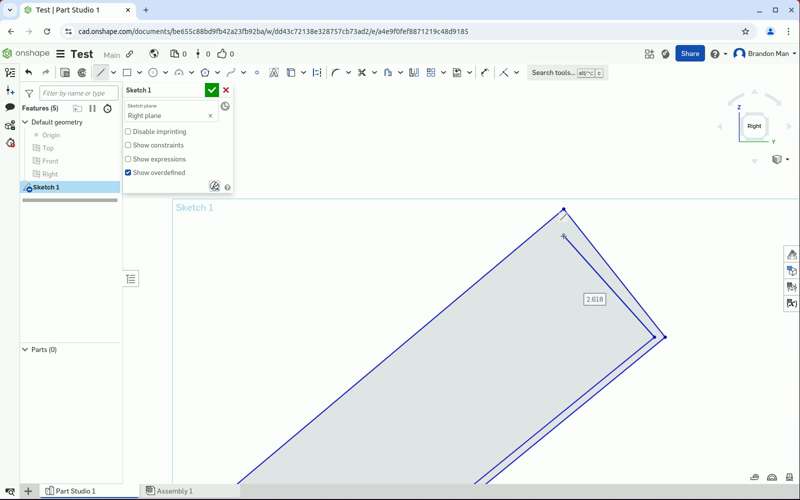
scroll(-6)
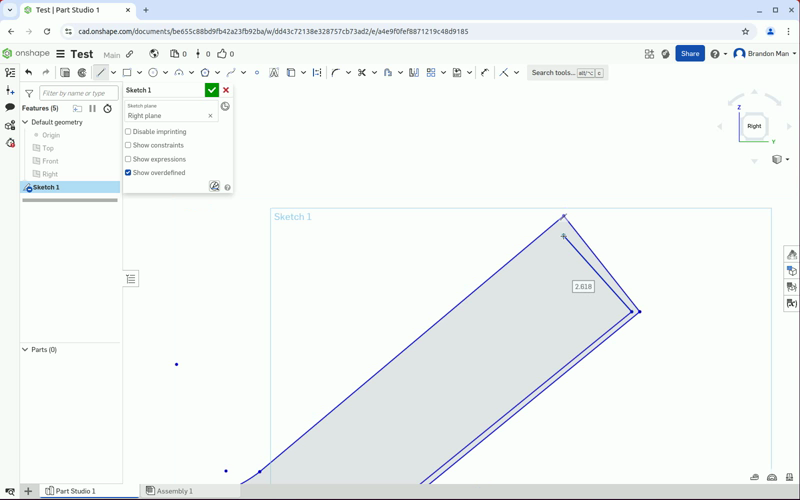
scroll(-6)
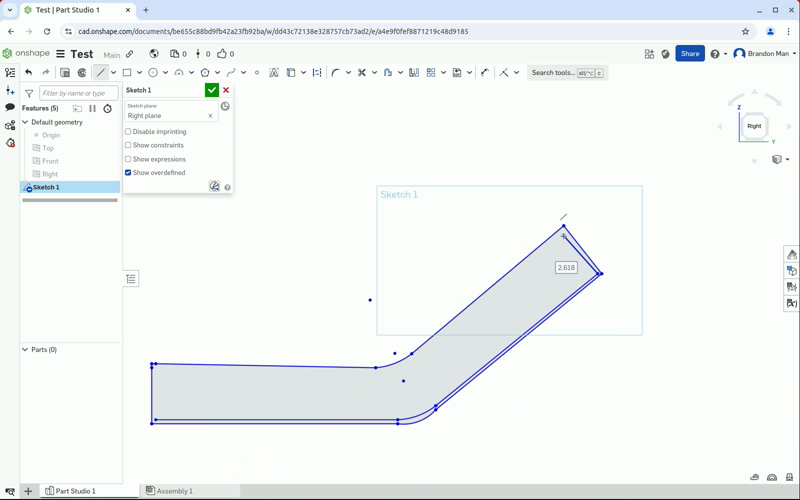
scroll(-6)
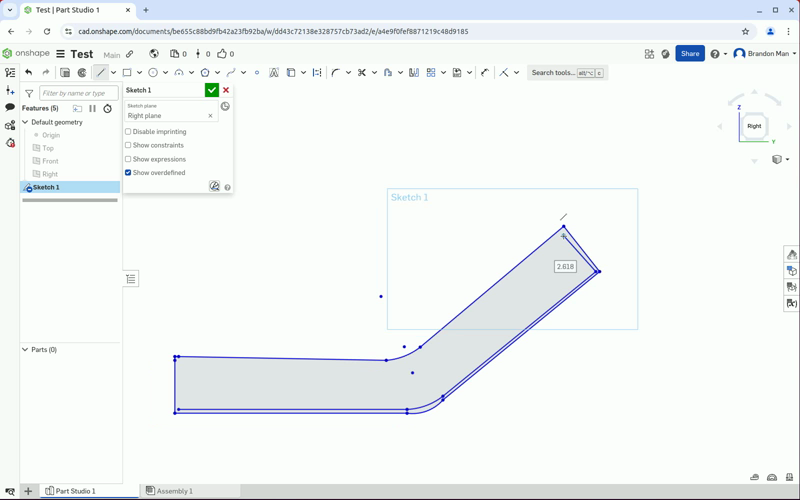
scroll(-6)
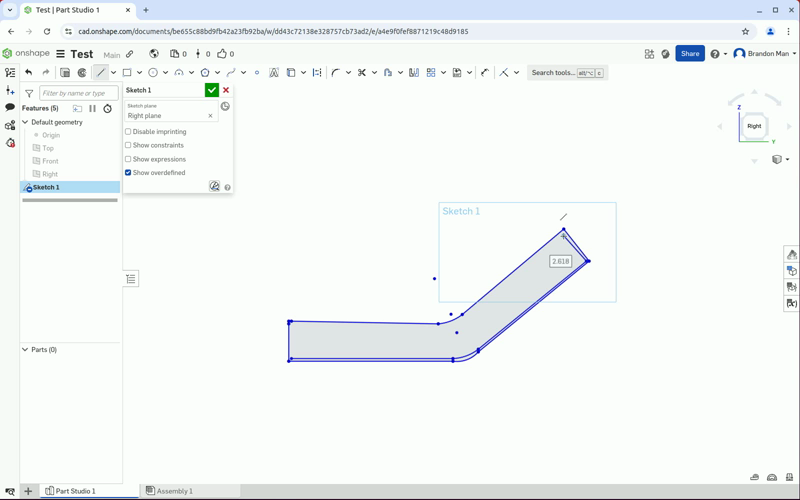
scroll(-6)
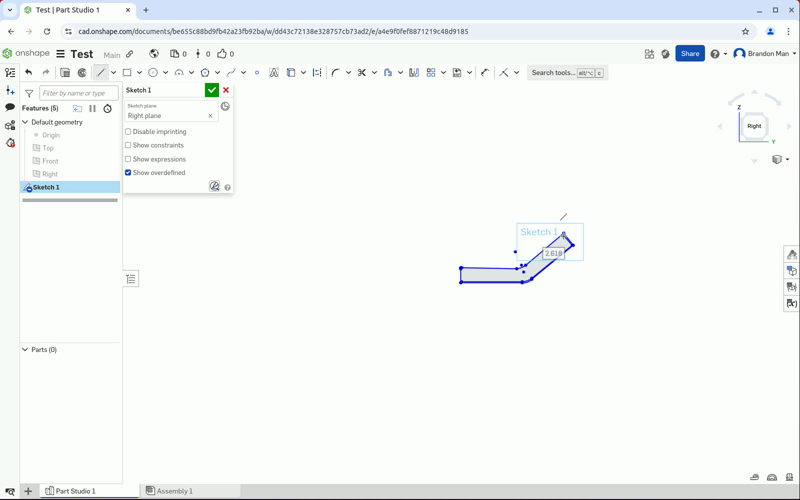
key_up(shift)
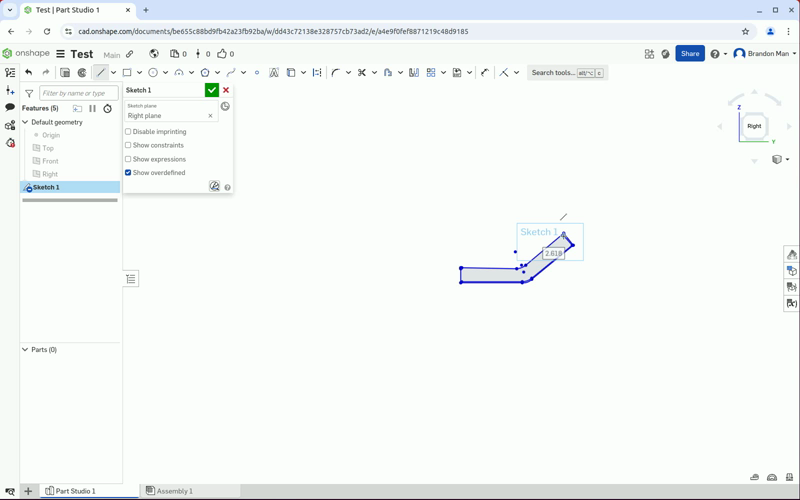
key_down(shift)
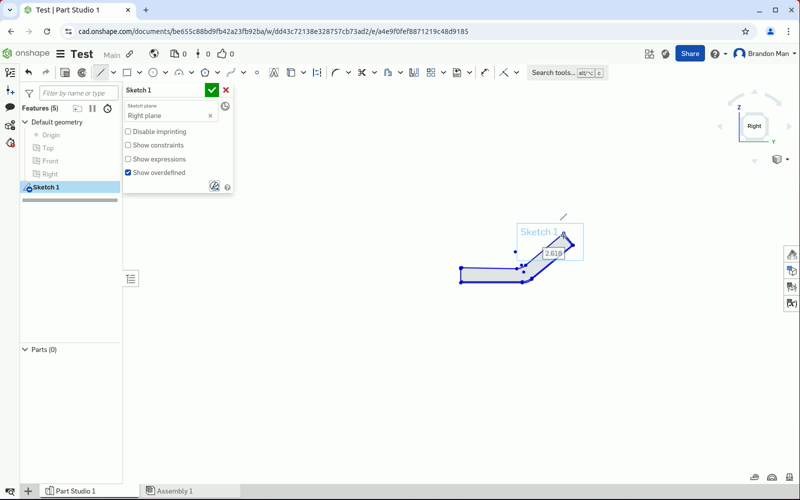
mouse_move(589, 235)
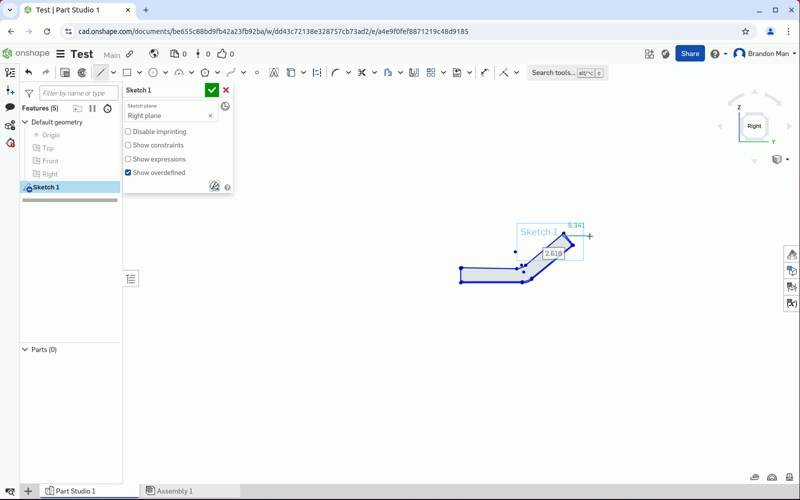
mouse_move(525, 266)
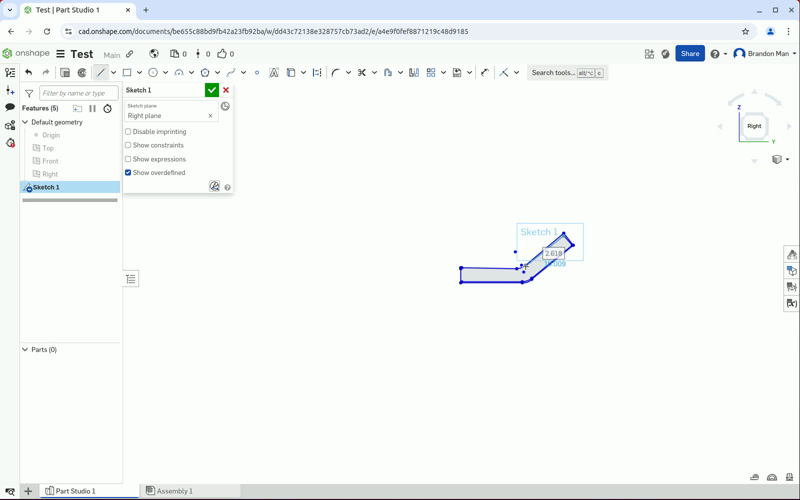
scroll(6)
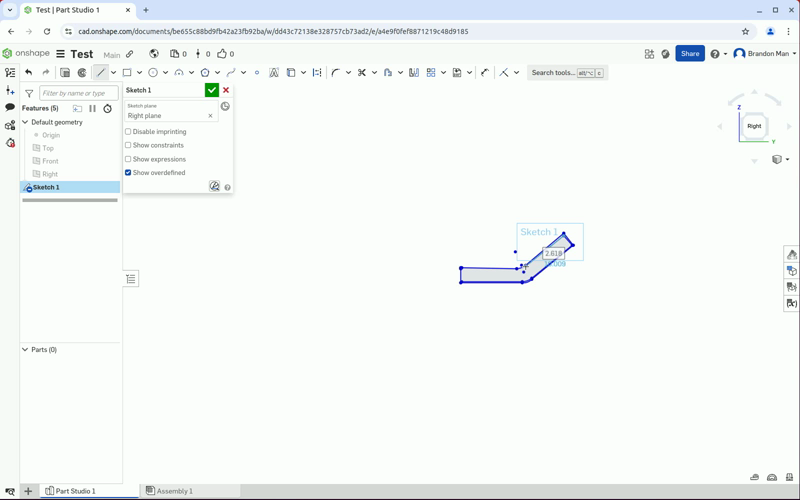
scroll(6)
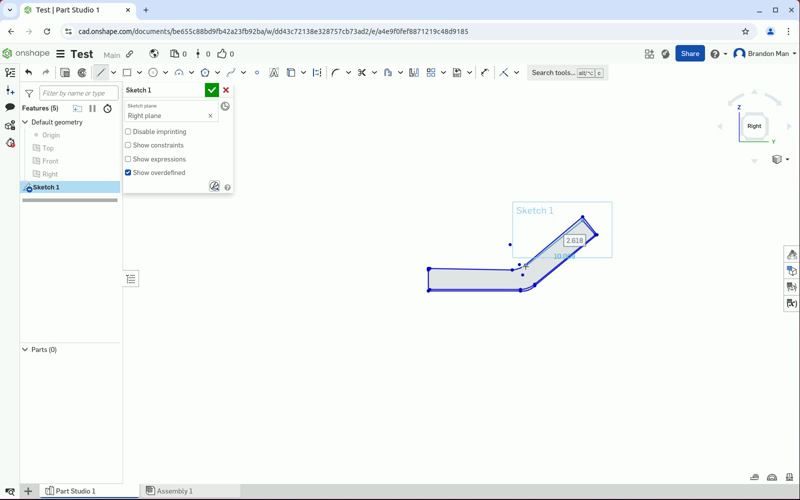
scroll(6)
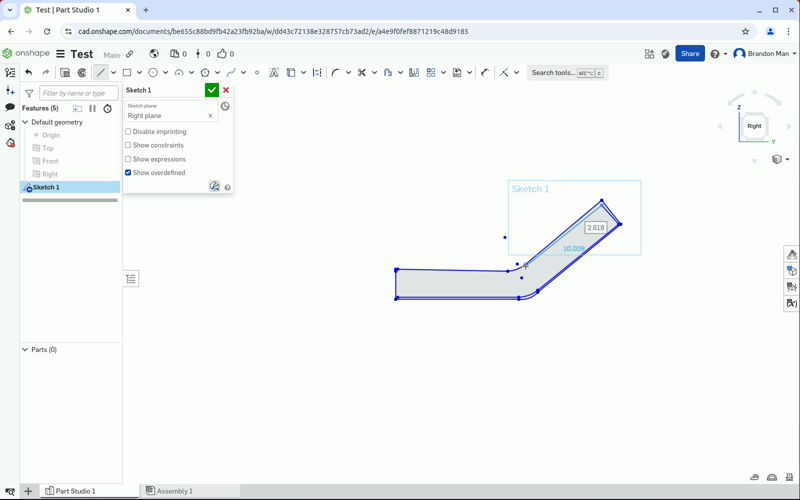
scroll(6)
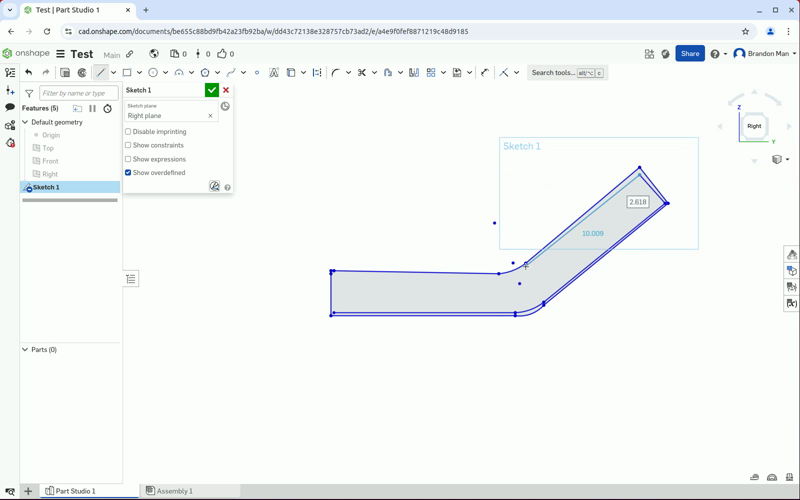
scroll(6)
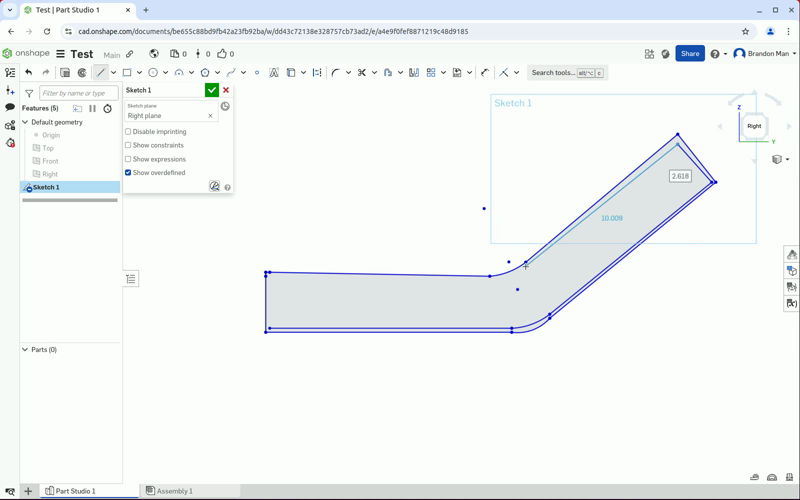
scroll(6)
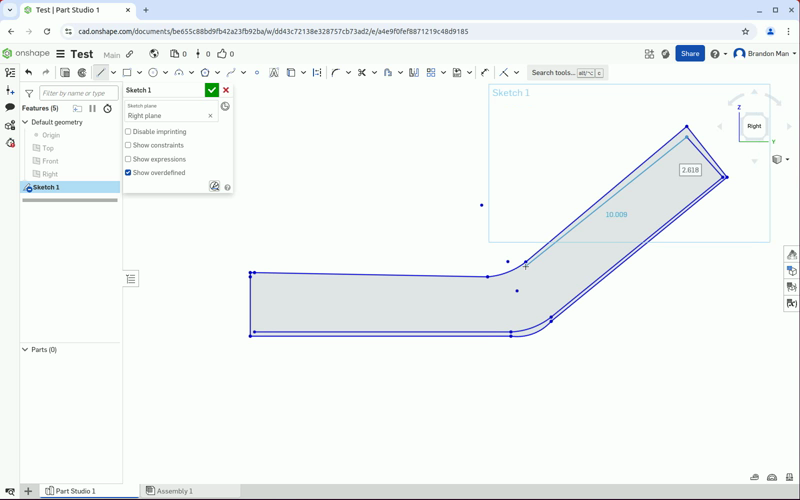
scroll(6)
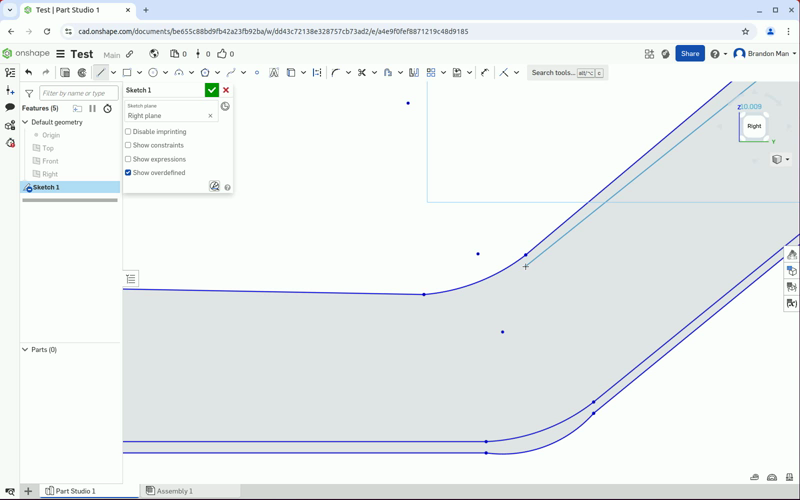
click(525, 266)
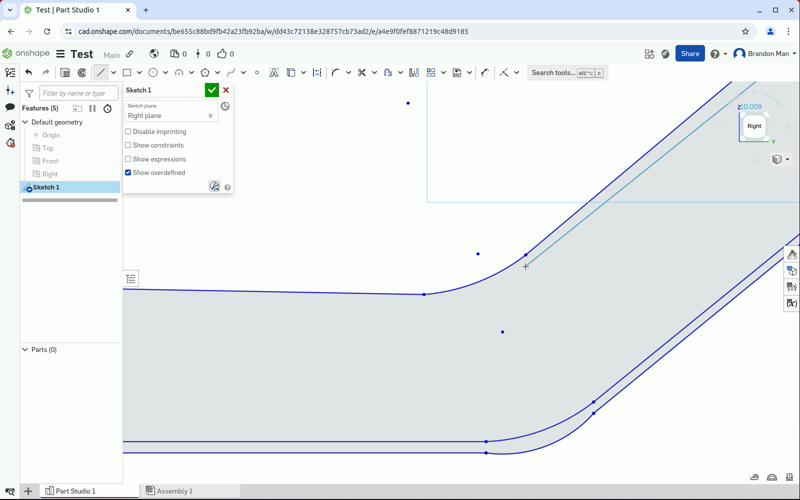
scroll(-6)
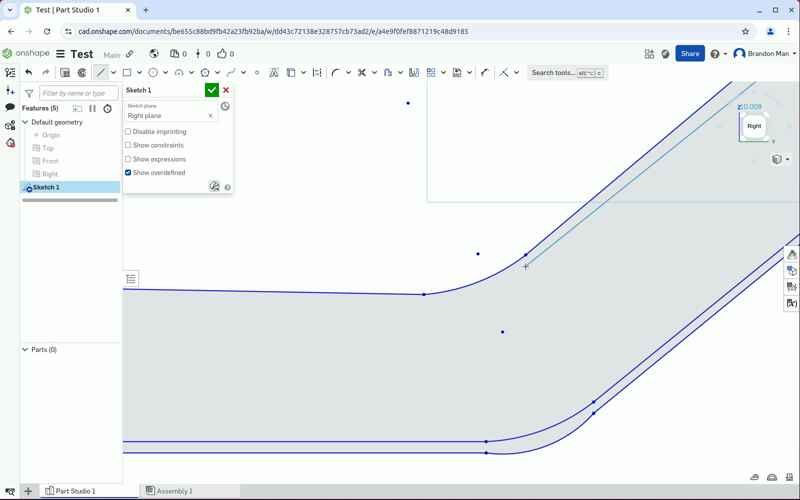
scroll(-6)
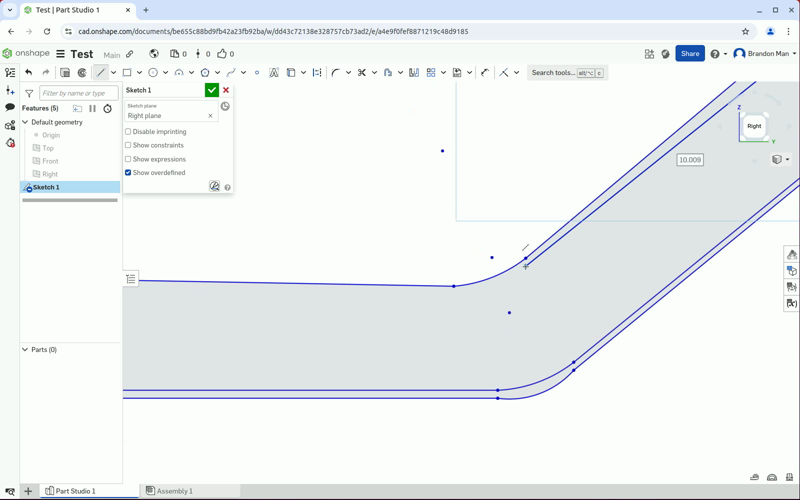
scroll(-6)
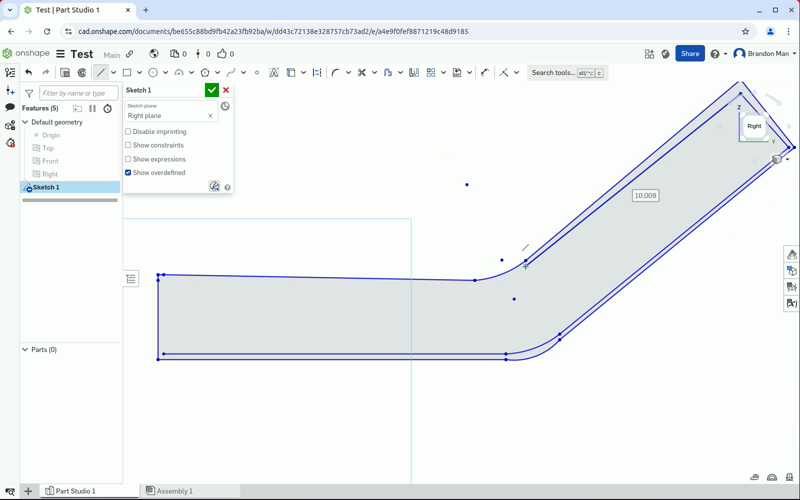
scroll(-6)
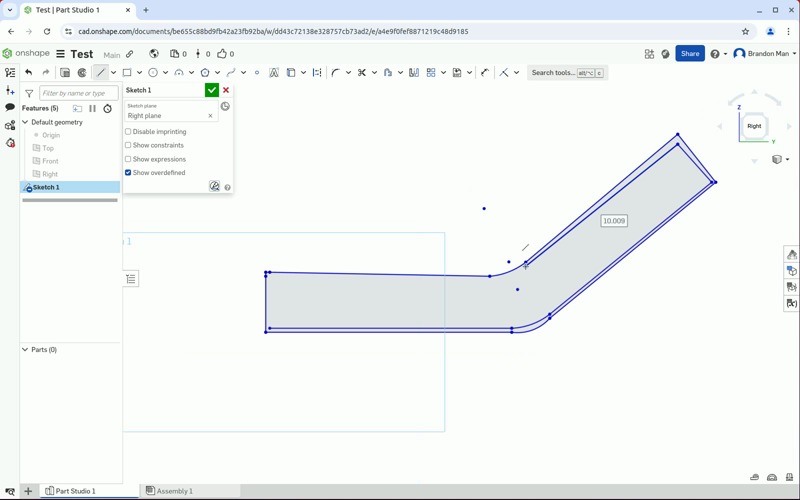
scroll(-6)
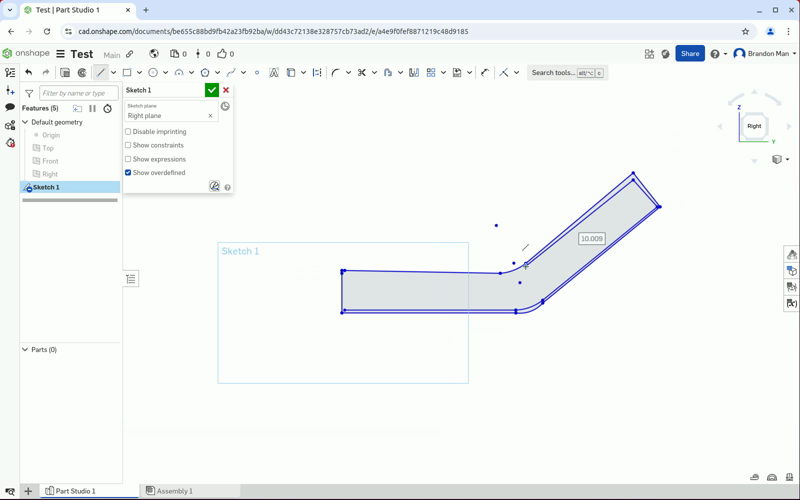
scroll(-6)
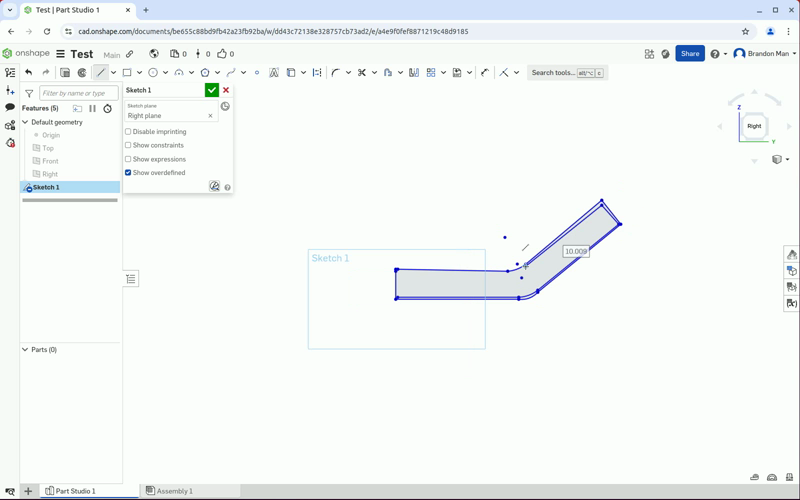
scroll(-6)
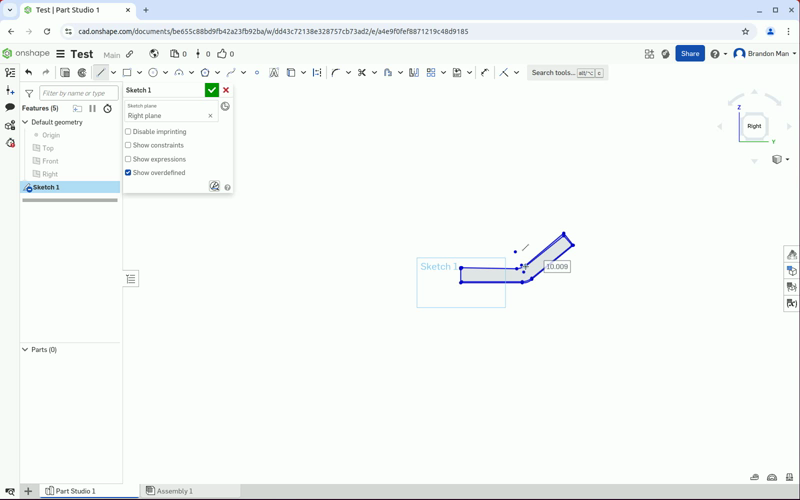
key_up(shift)
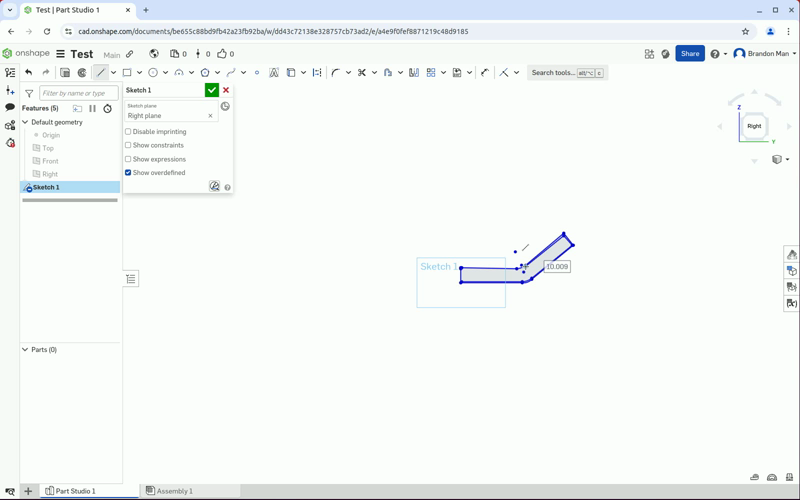
key(esc)
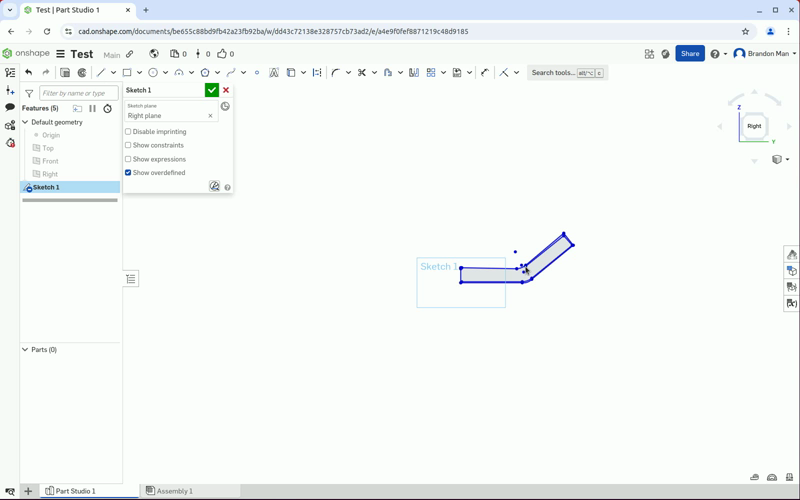
key(a)
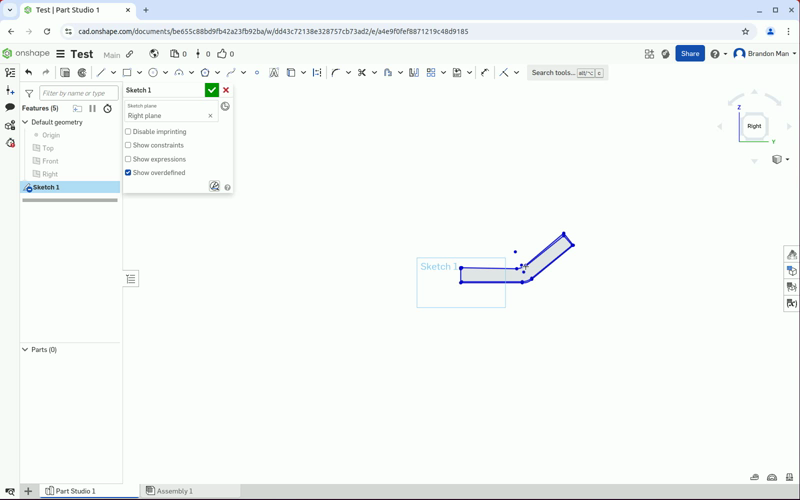
mouse_move(525, 266)
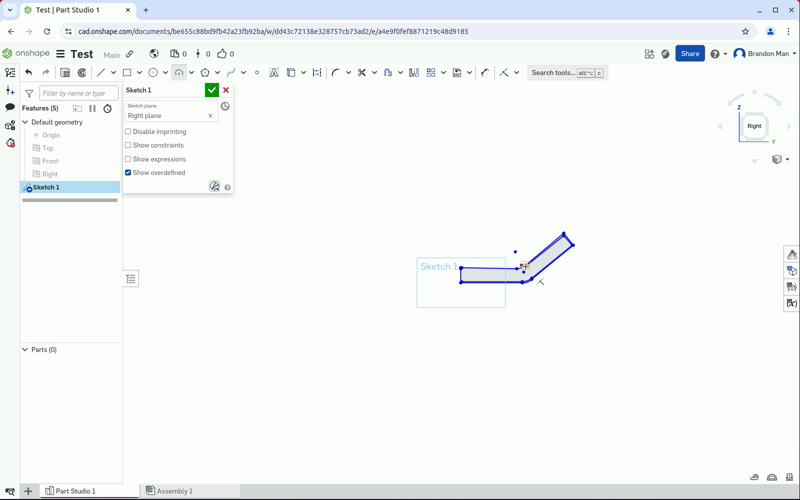
scroll(6)
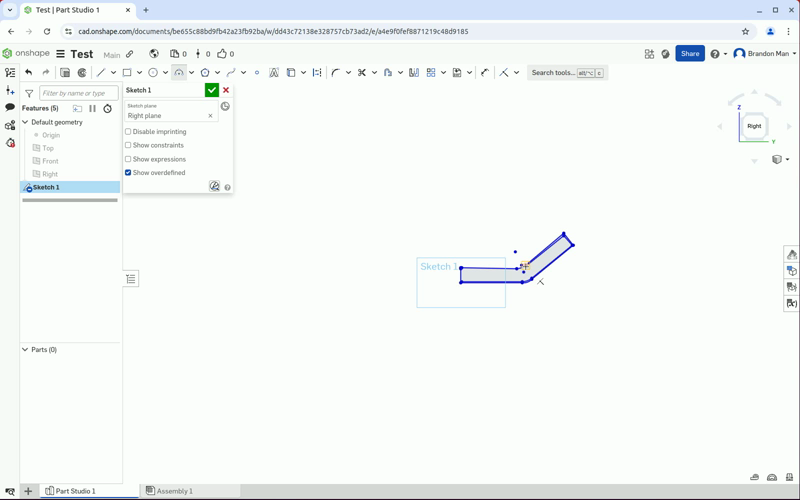
scroll(6)
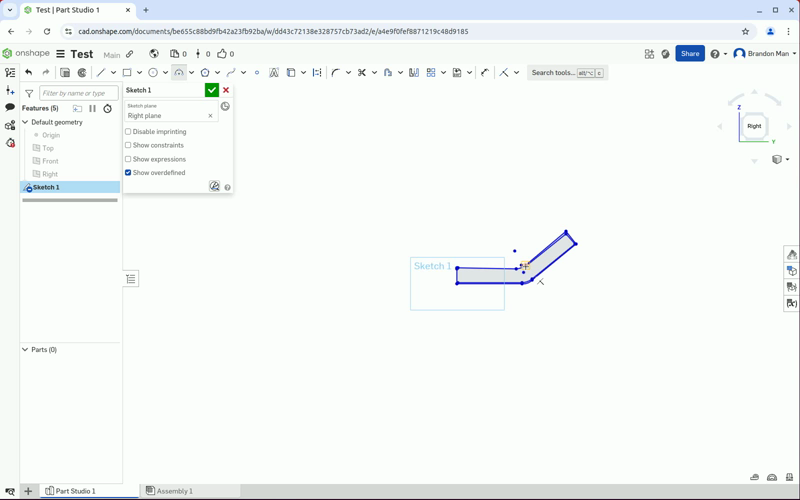
scroll(6)
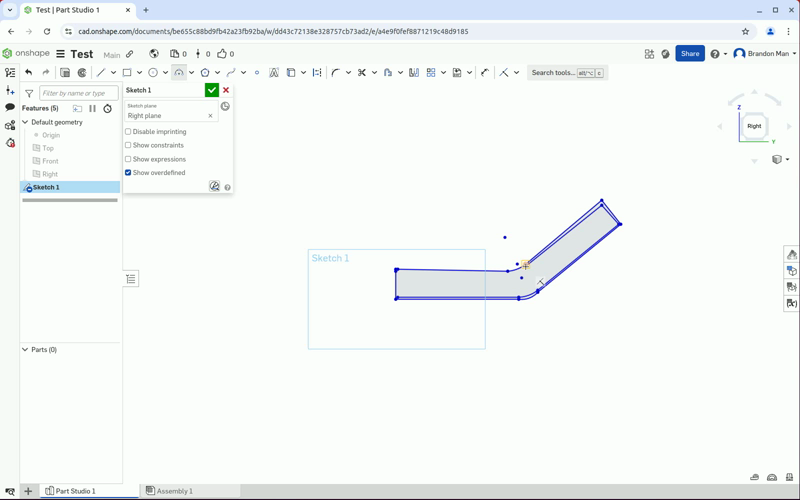
scroll(6)
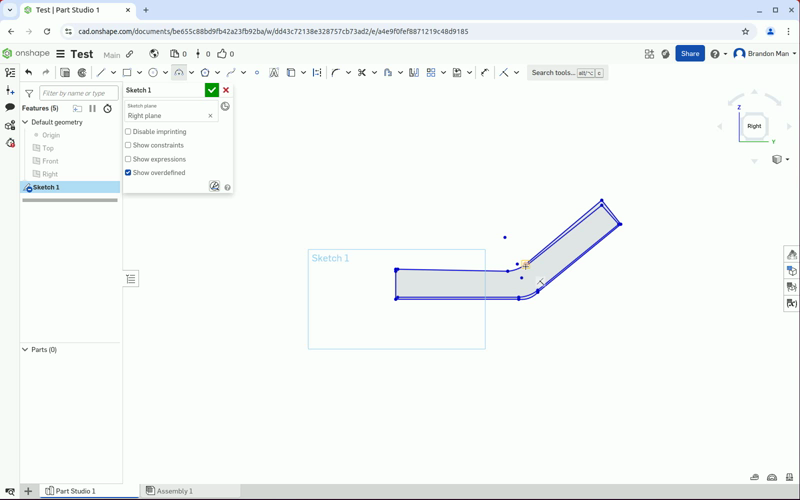
scroll(6)
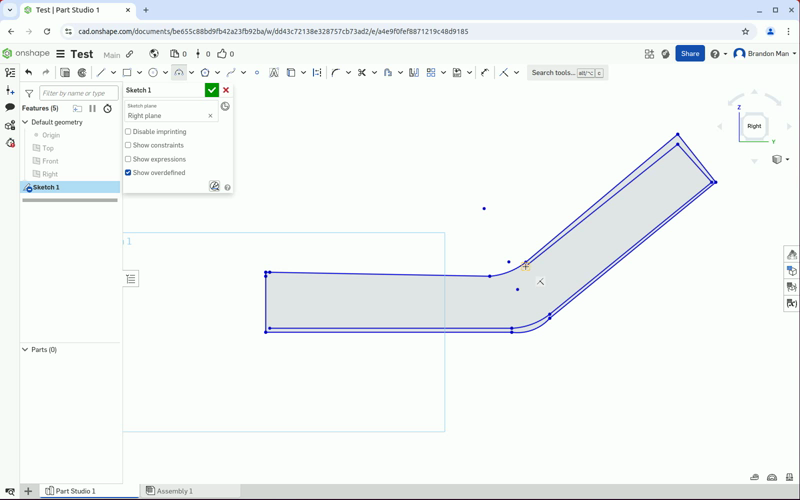
scroll(6)
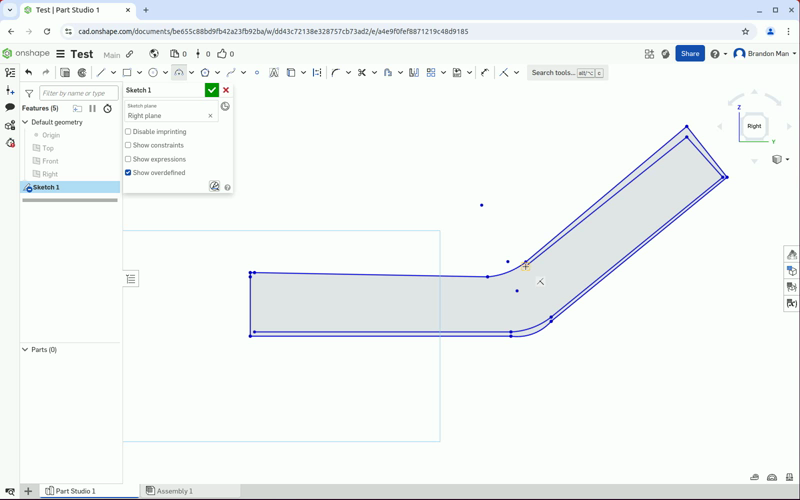
scroll(6)
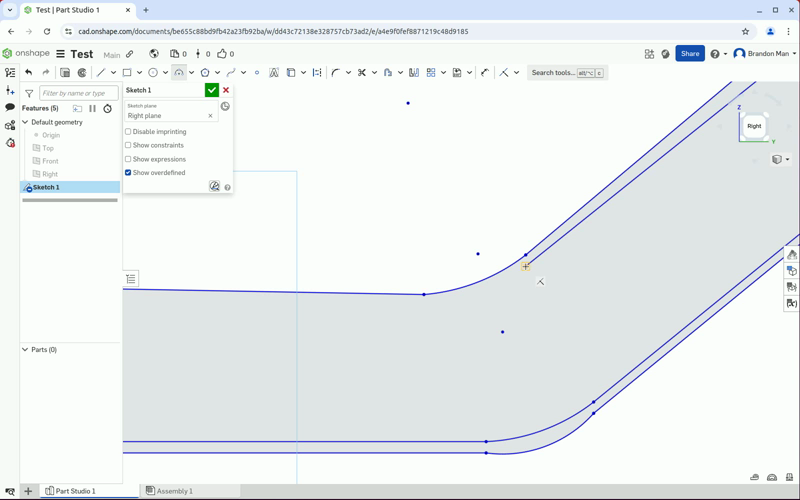
click(525, 266)
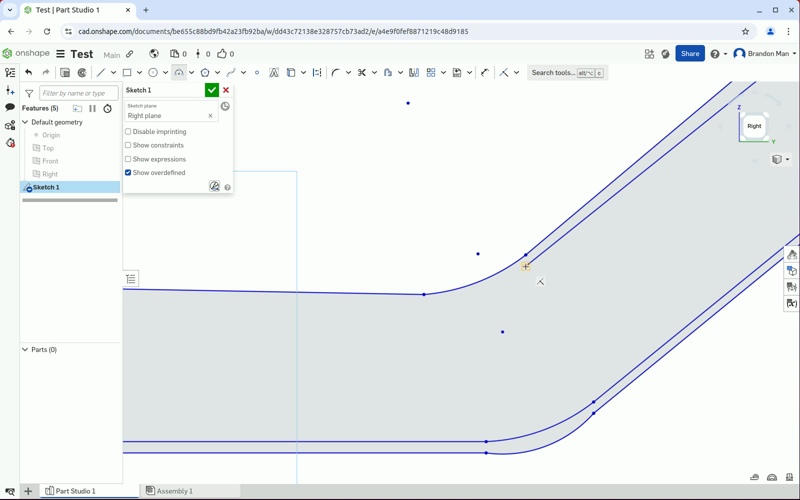
scroll(-6)
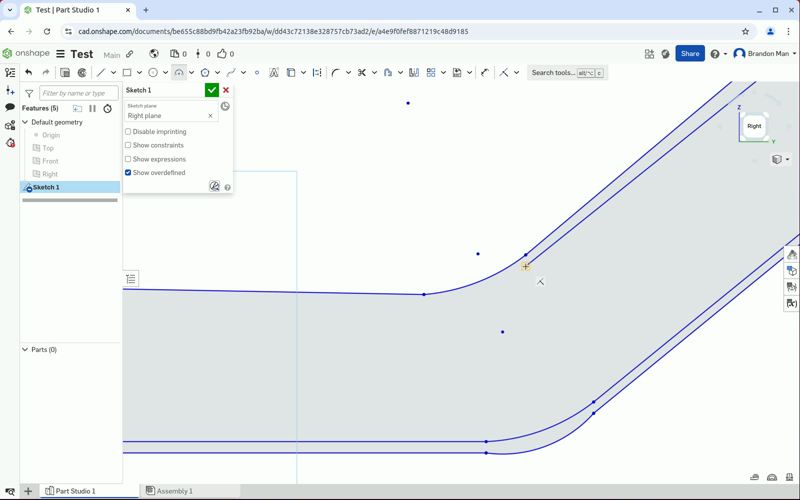
scroll(-6)
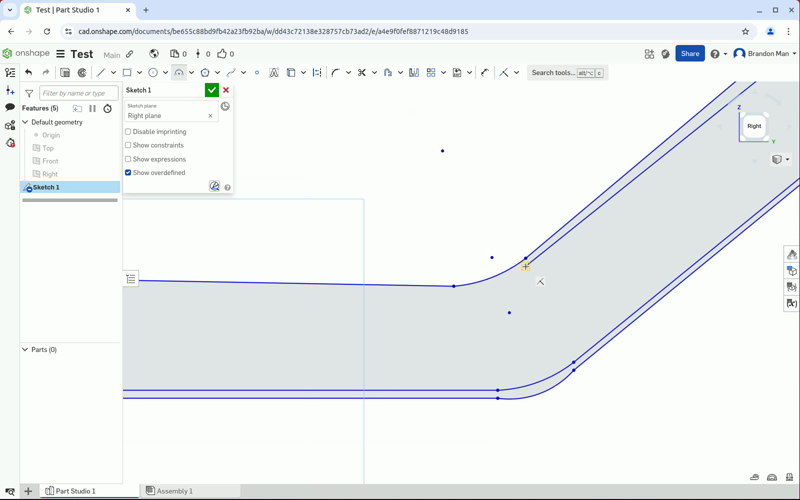
scroll(-6)
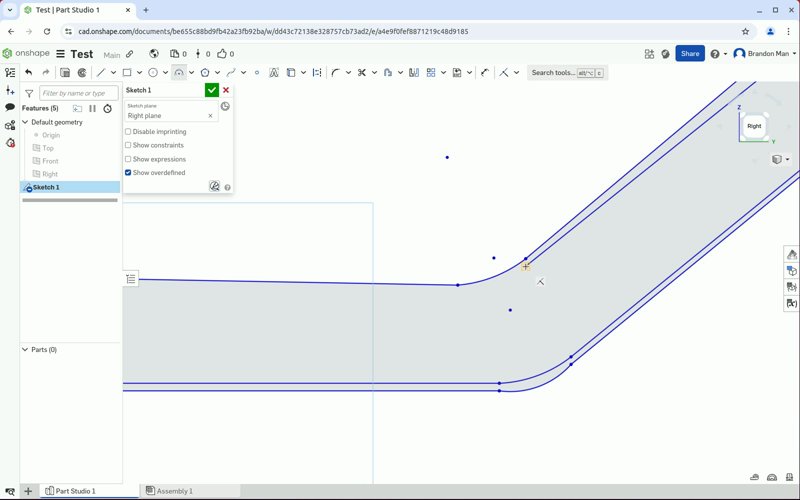
scroll(-6)
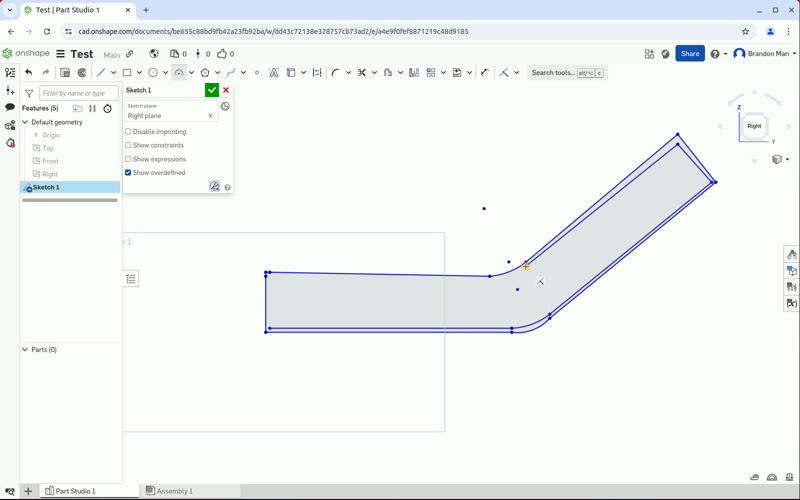
scroll(-6)
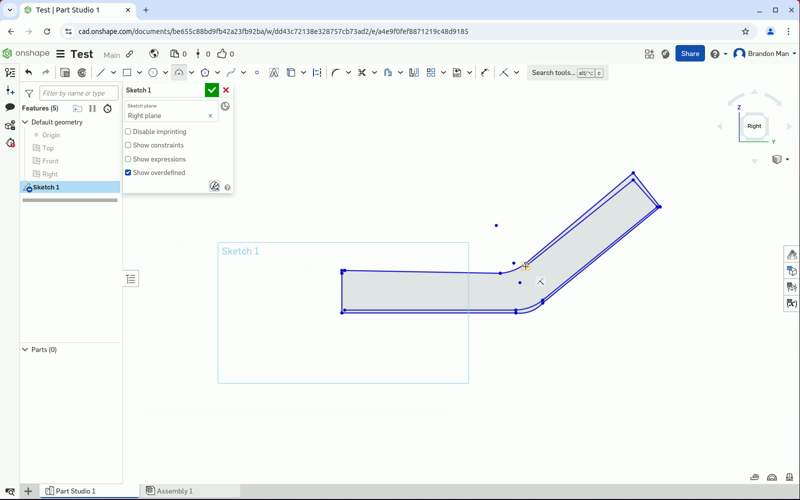
scroll(-6)
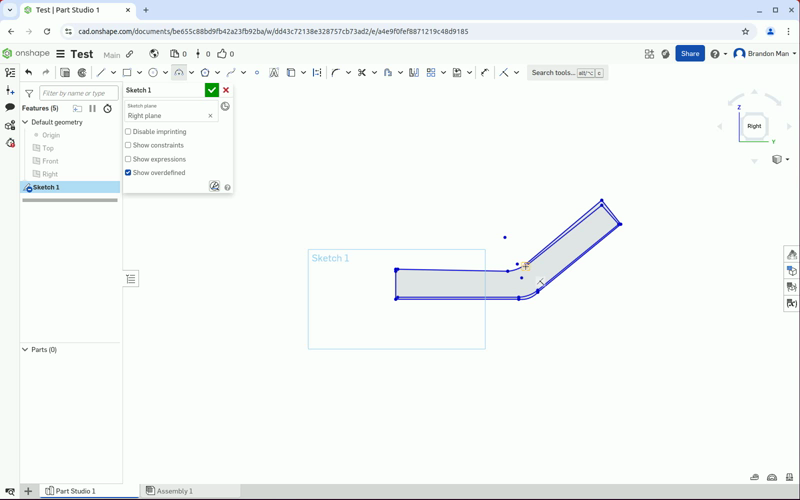
scroll(-6)
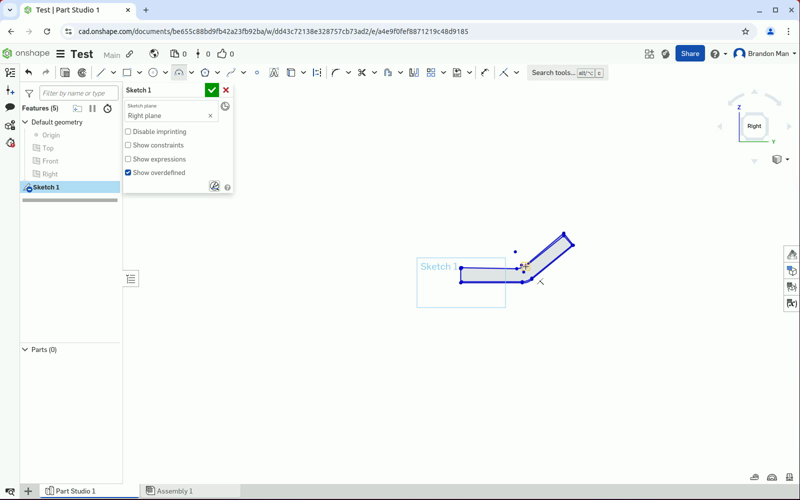
key_down(shift)
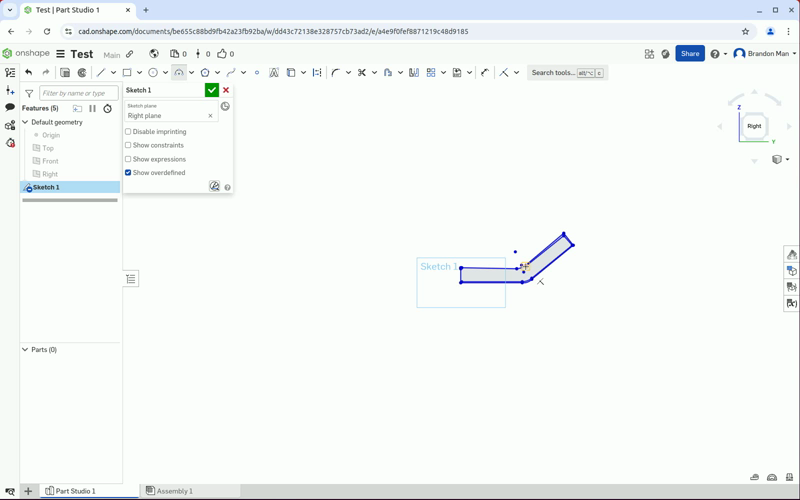
mouse_move(516, 270)
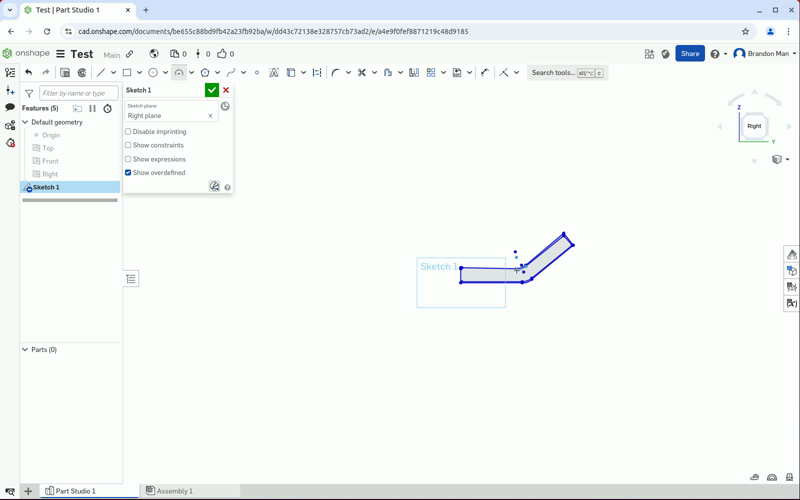
scroll(6)
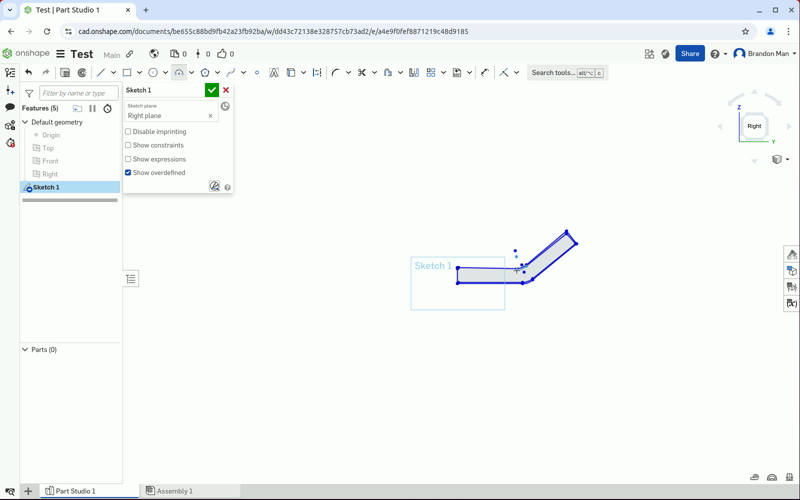
scroll(6)
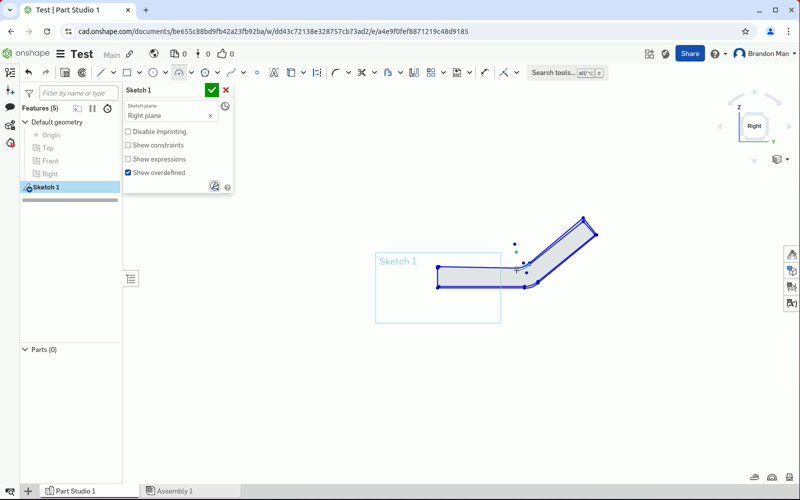
scroll(6)
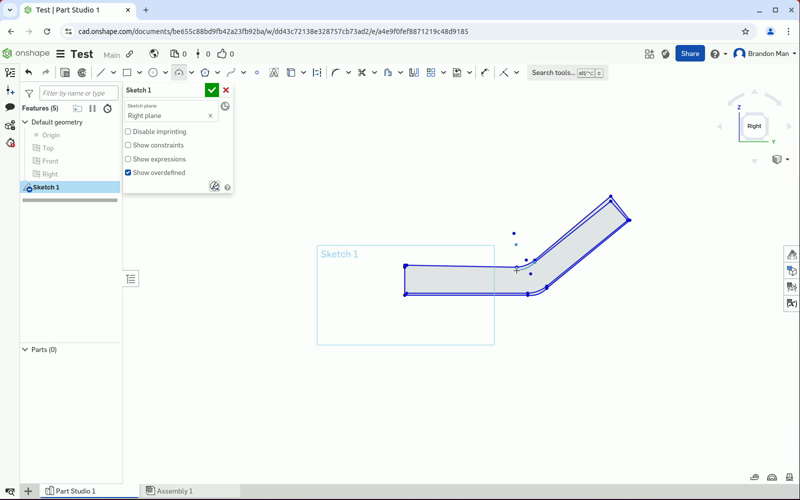
scroll(6)
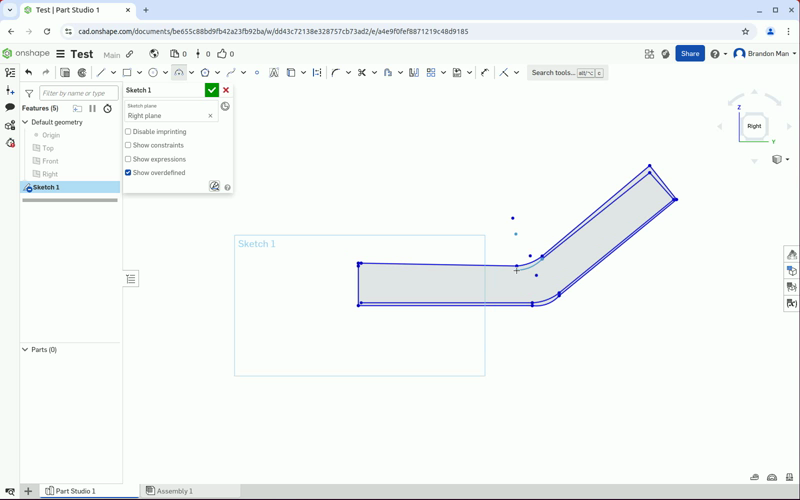
scroll(6)
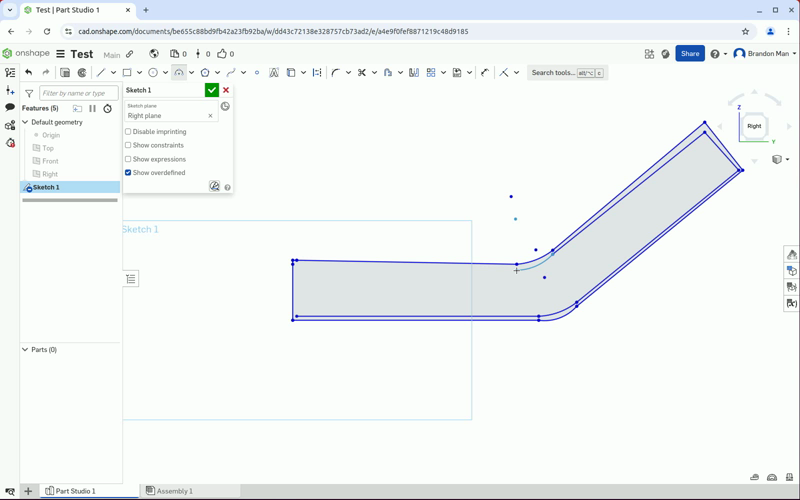
scroll(6)
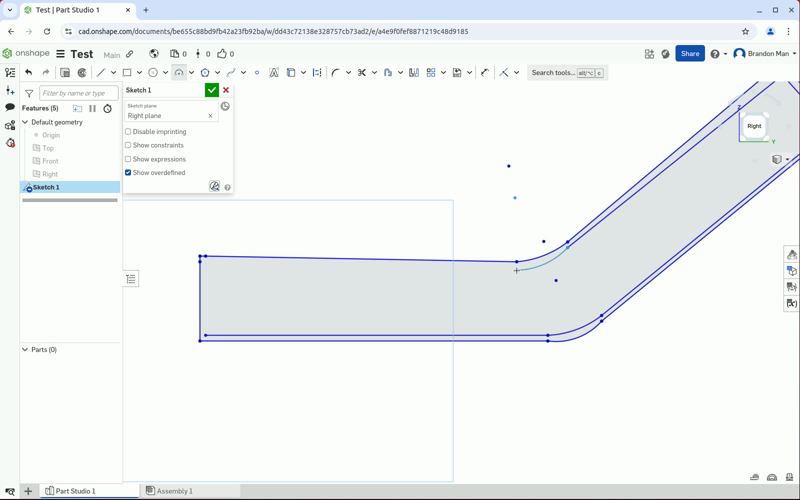
scroll(6)
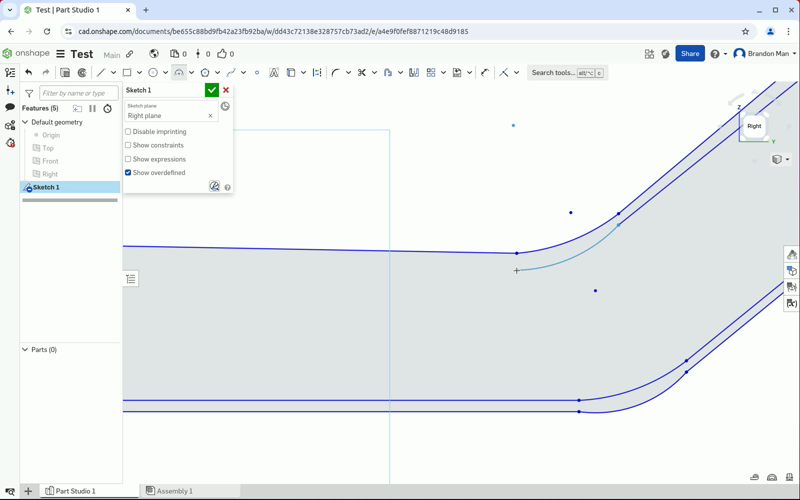
click(516, 270)
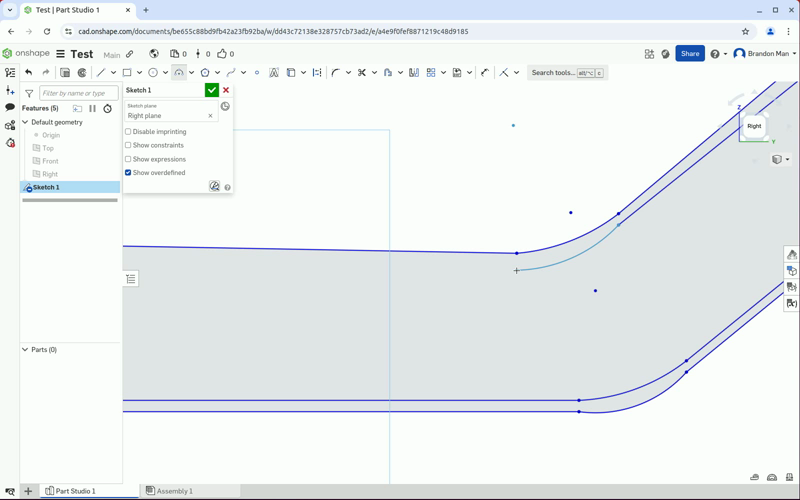
scroll(-6)
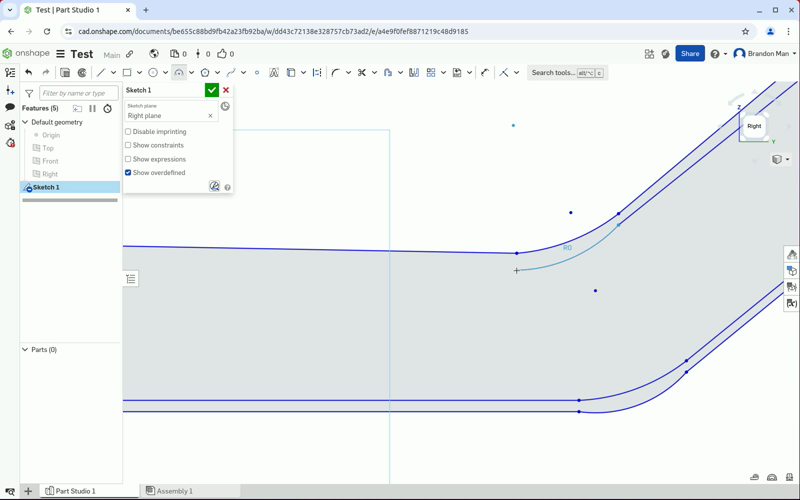
scroll(-6)
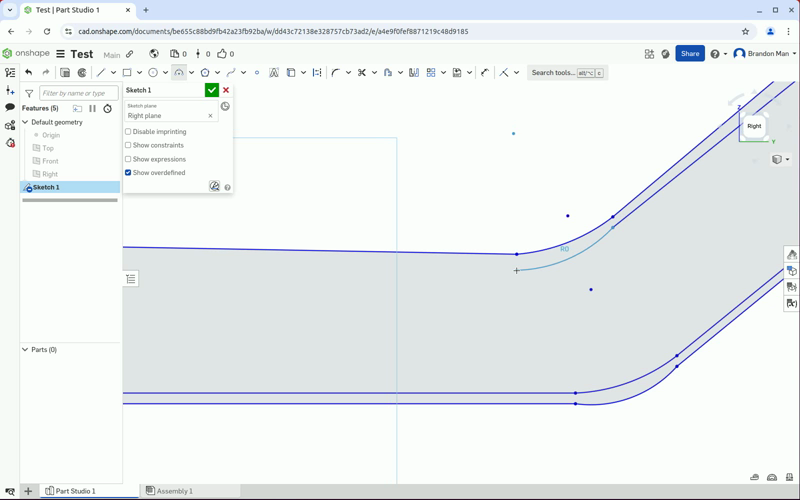
scroll(-6)
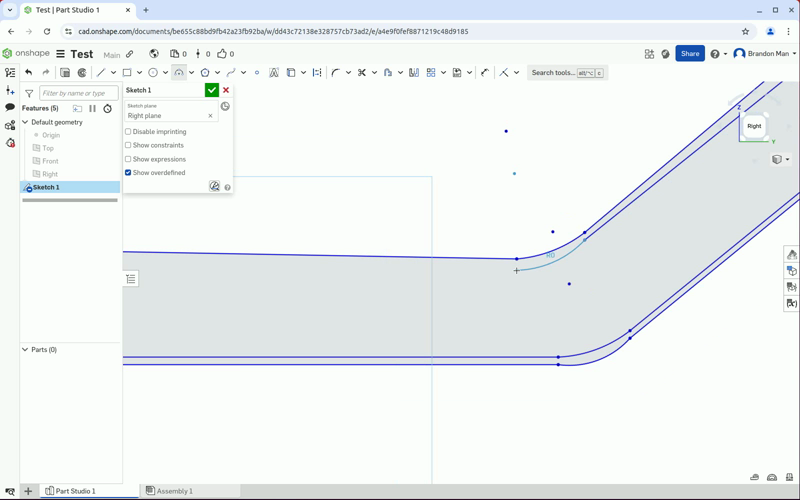
scroll(-6)
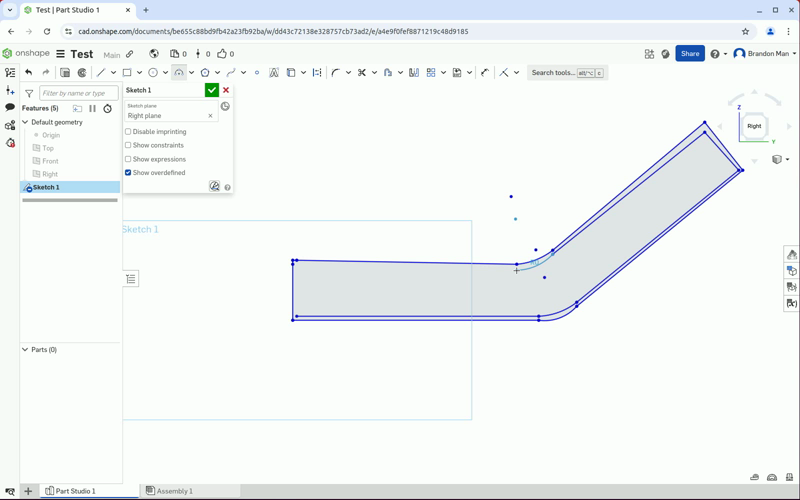
scroll(-6)
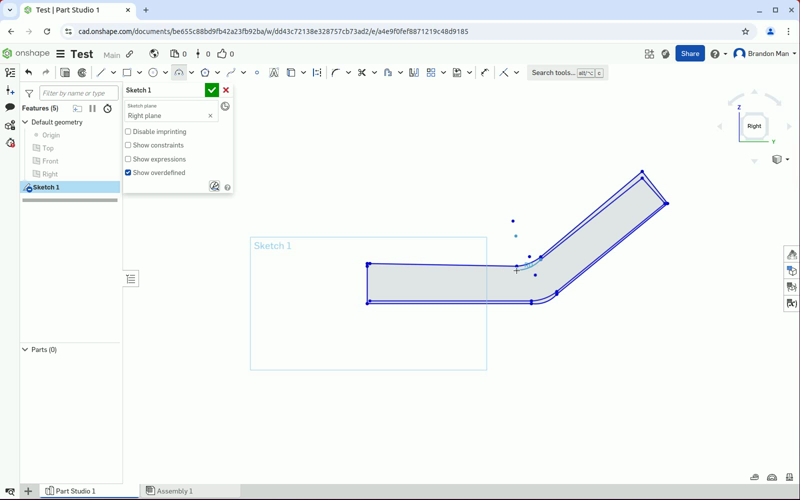
scroll(-6)
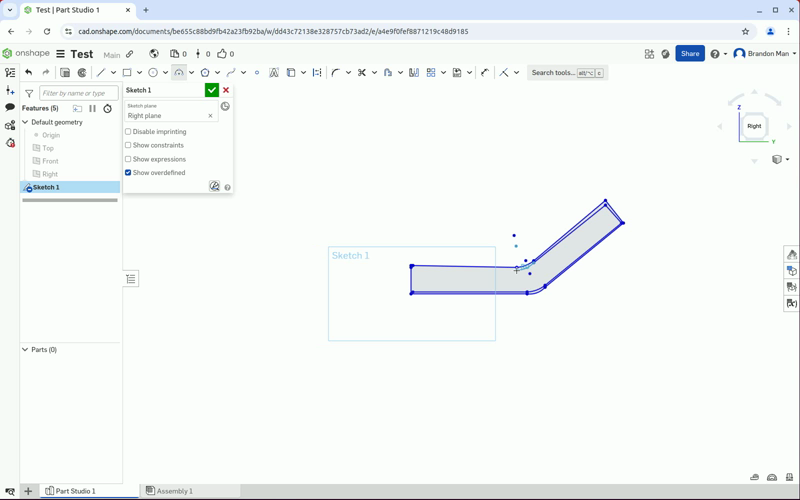
scroll(-6)
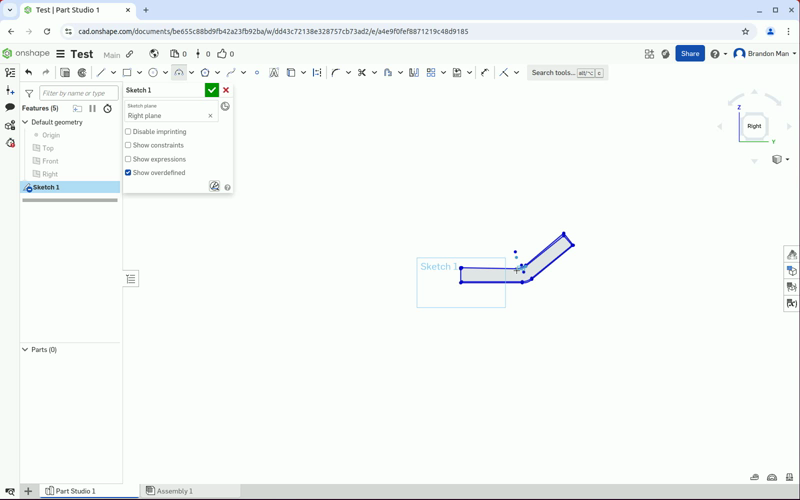
mouse_move(521, 268)
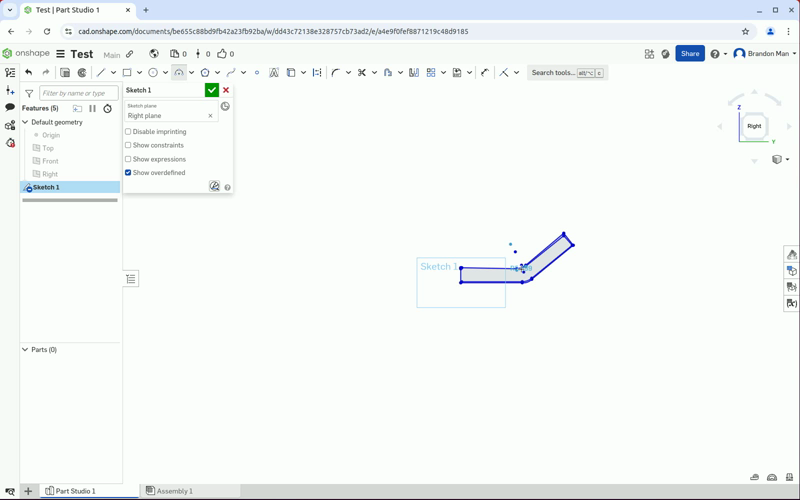
scroll(6)
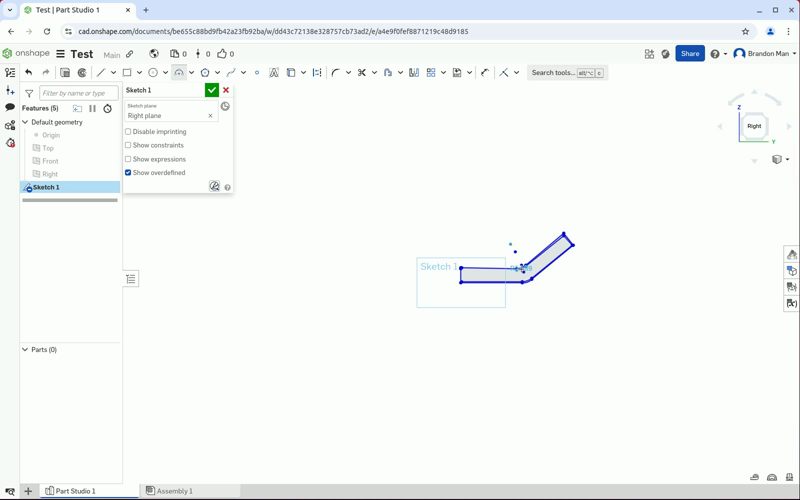
scroll(6)
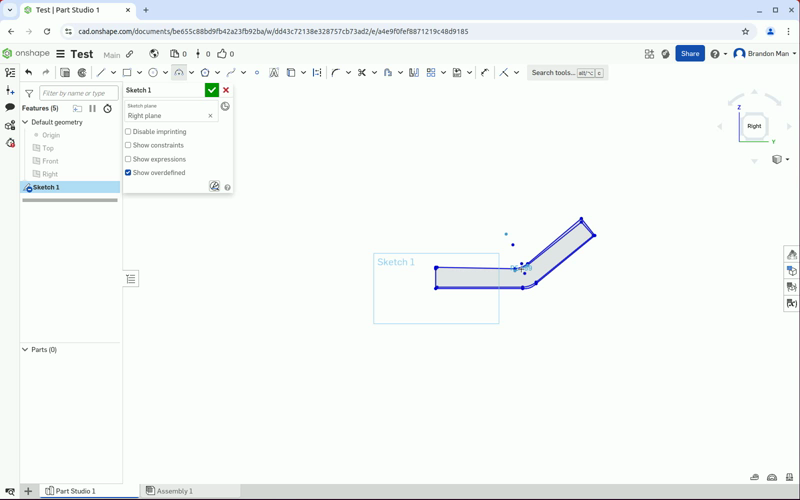
scroll(6)
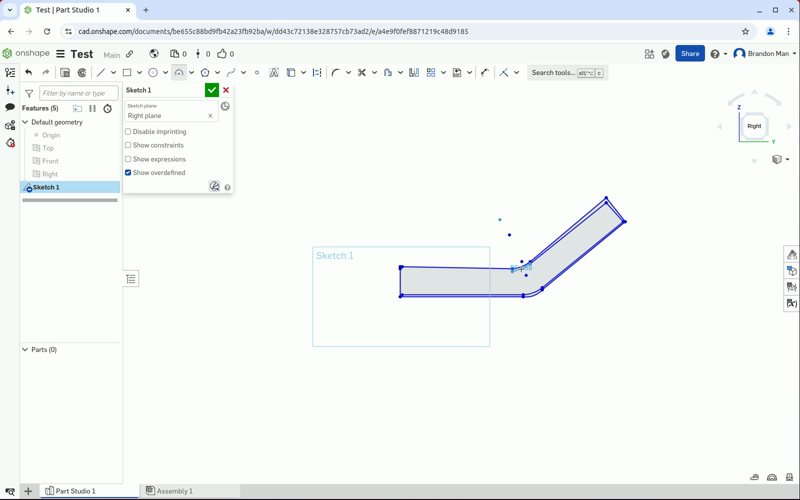
scroll(6)
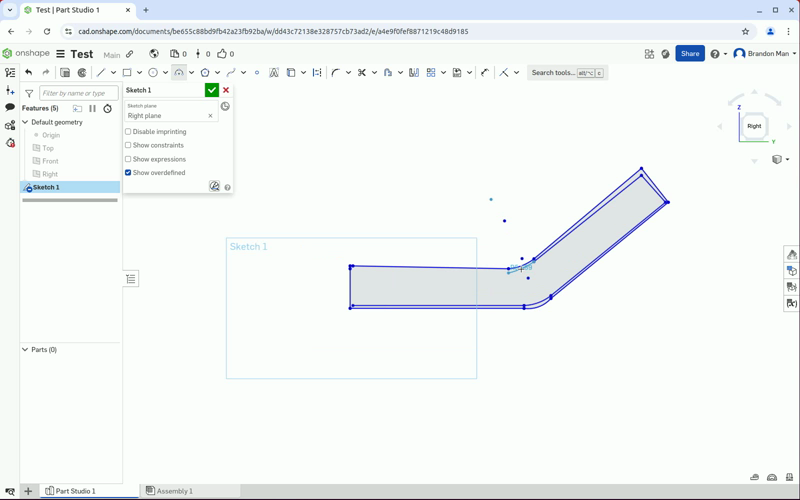
scroll(6)
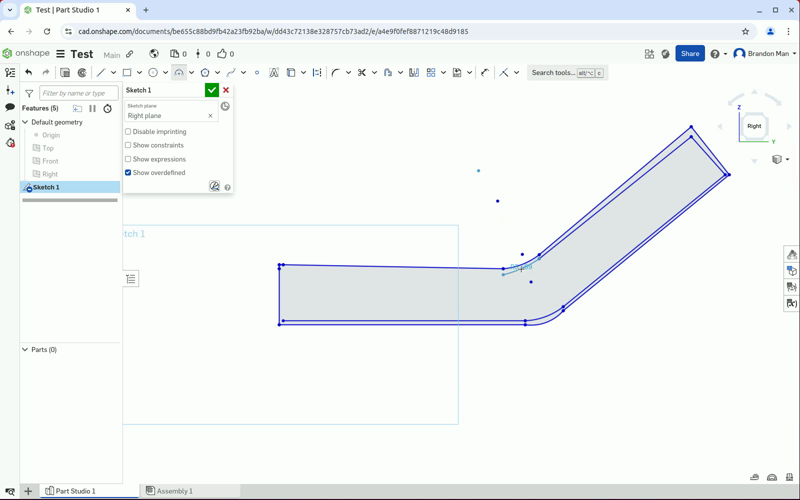
scroll(6)
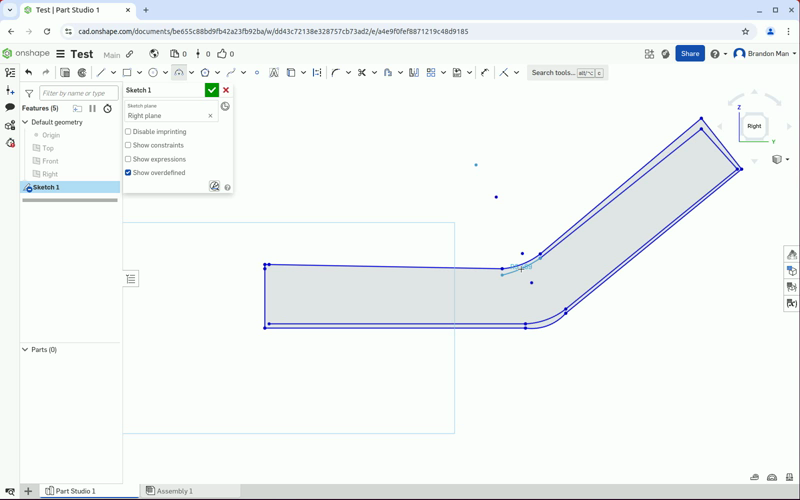
scroll(6)
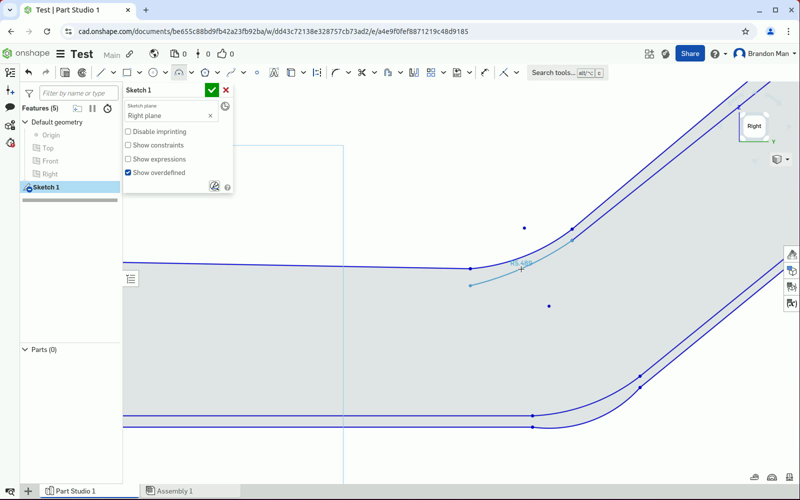
click(521, 268)
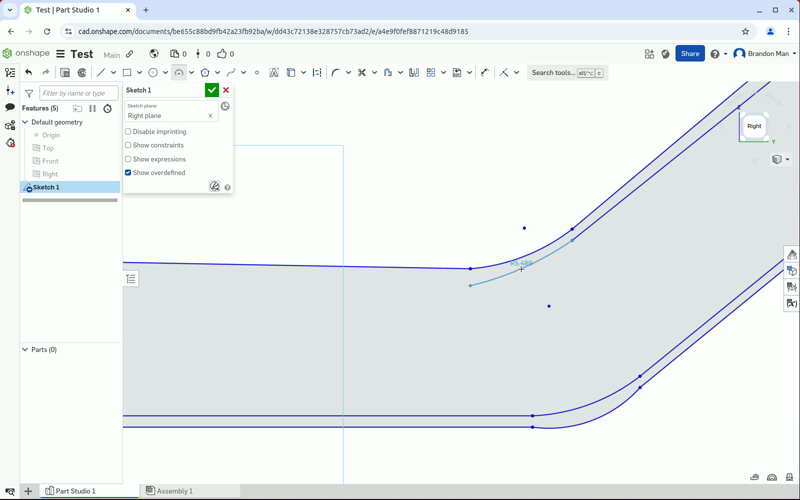
scroll(-6)
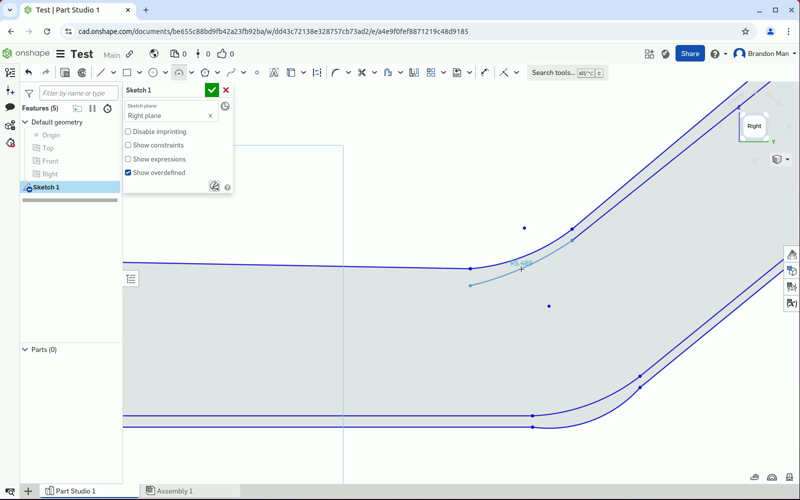
scroll(-6)
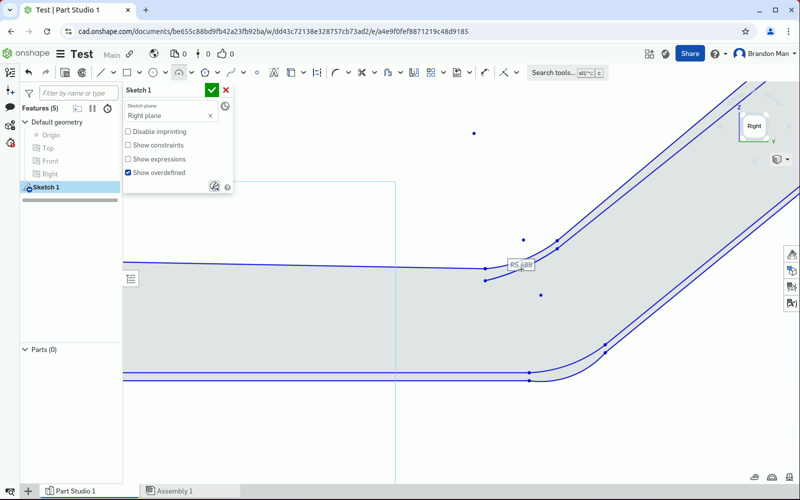
scroll(-6)
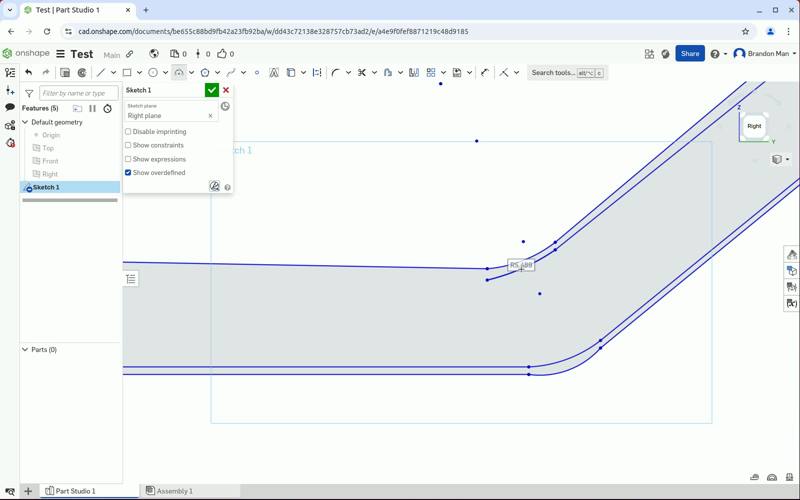
scroll(-6)
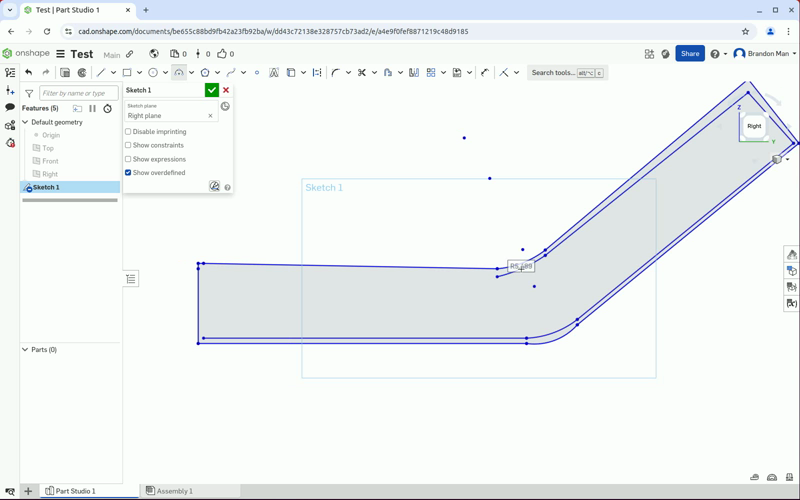
scroll(-6)
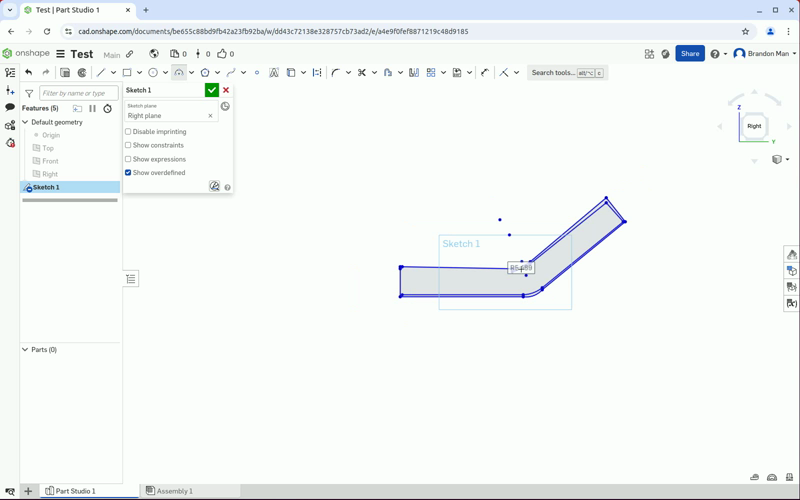
scroll(-6)
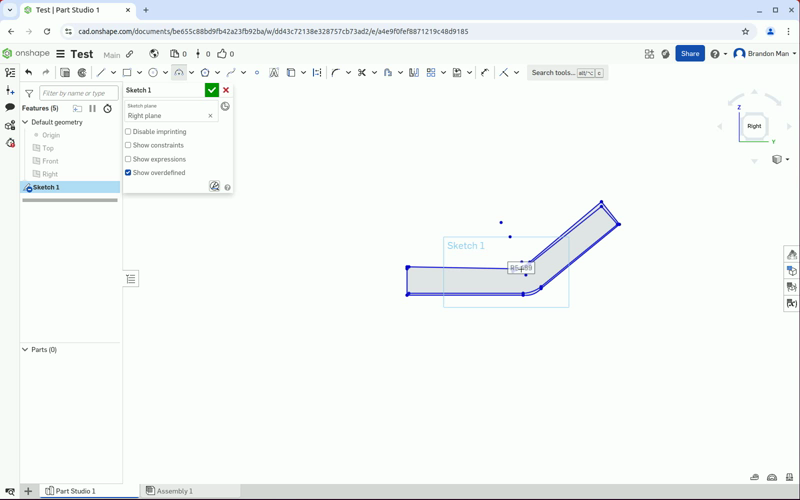
scroll(-6)
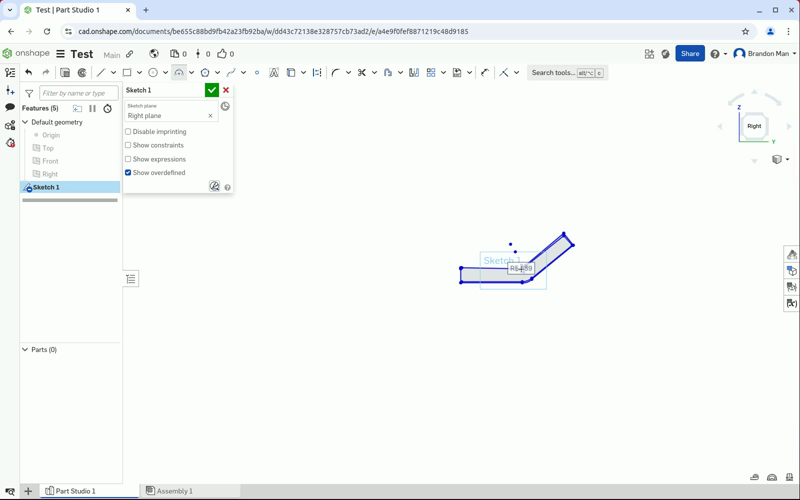
key_up(shift)
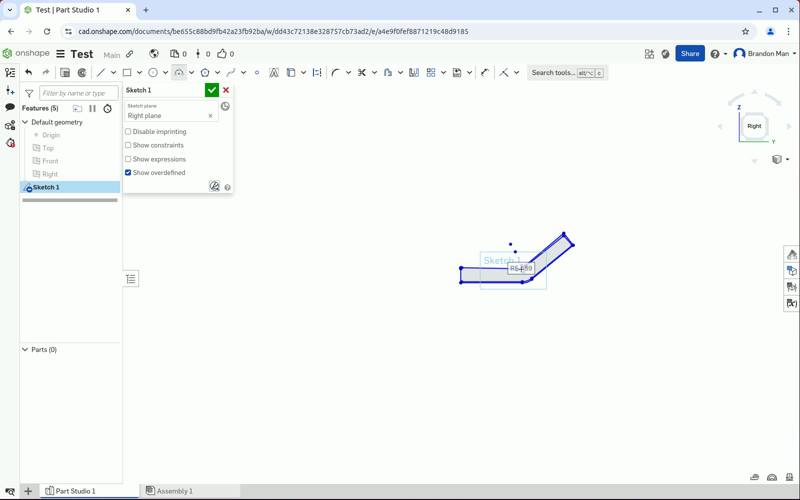
key(esc)
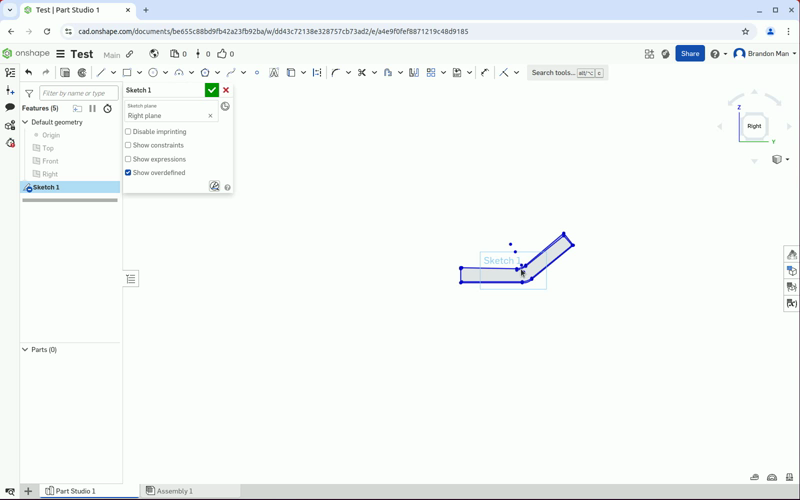
key(l)
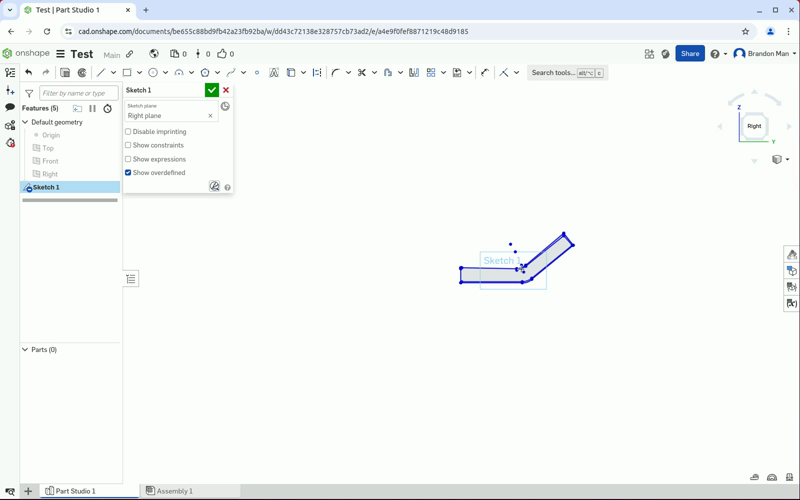
mouse_move(516, 270)
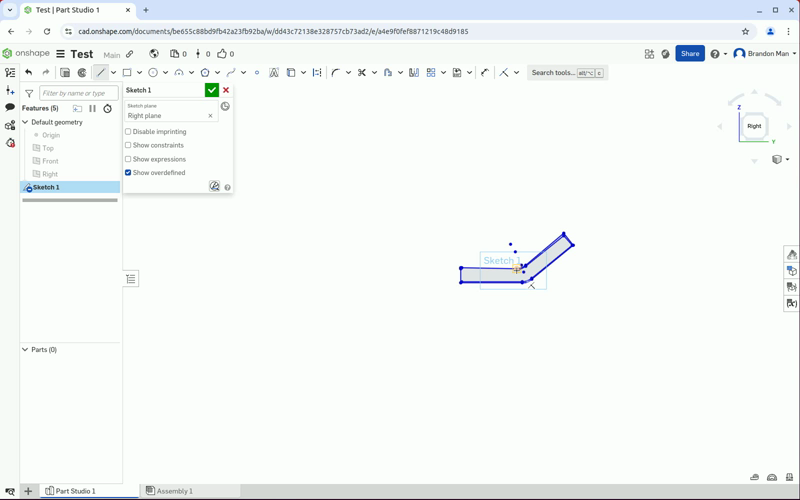
scroll(6)
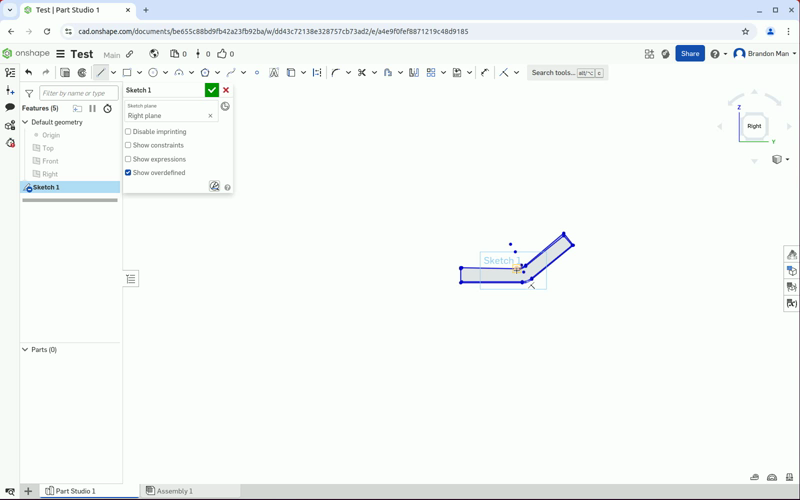
scroll(6)
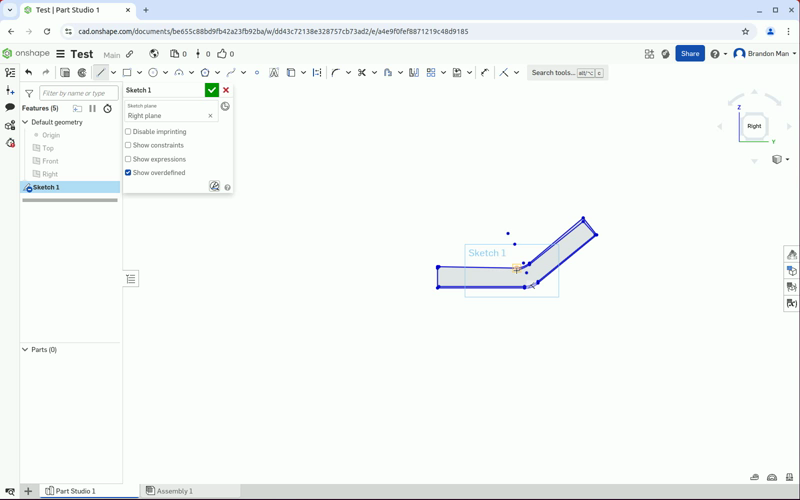
scroll(6)
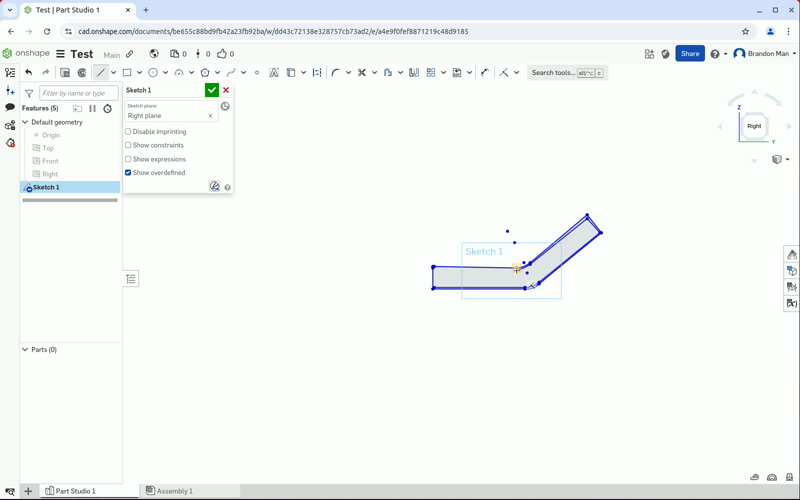
scroll(6)
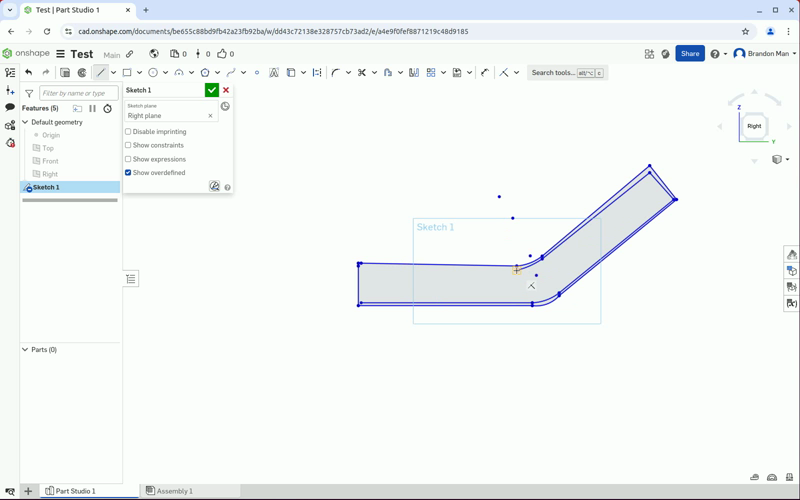
scroll(6)
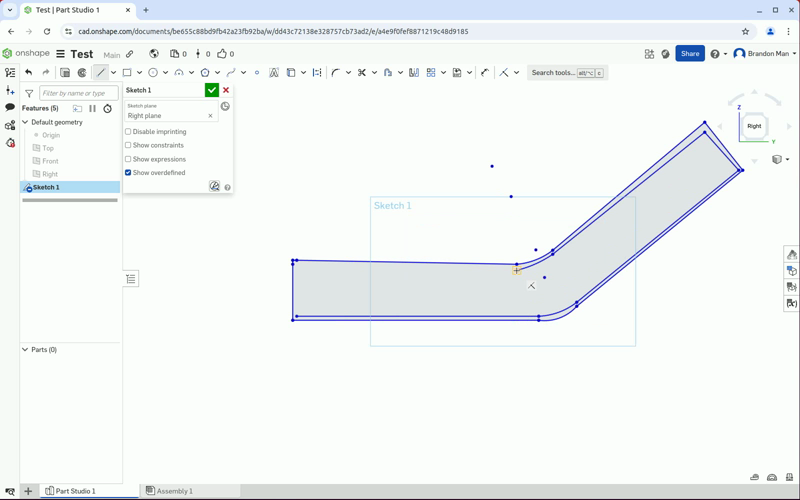
scroll(6)
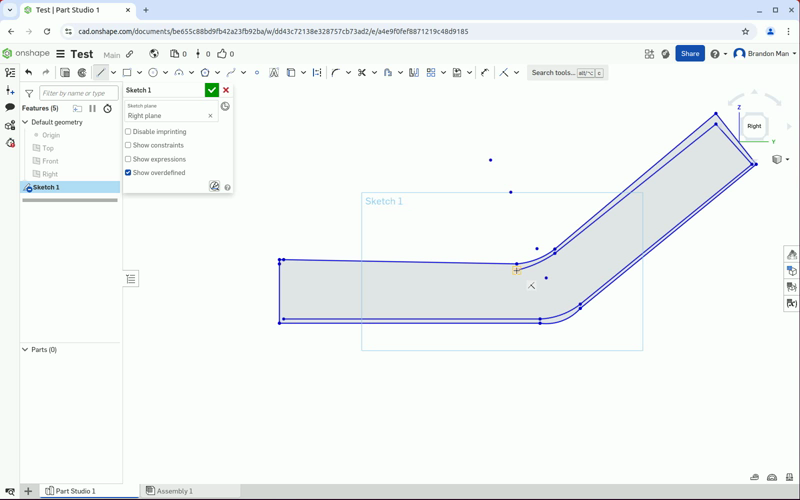
scroll(6)
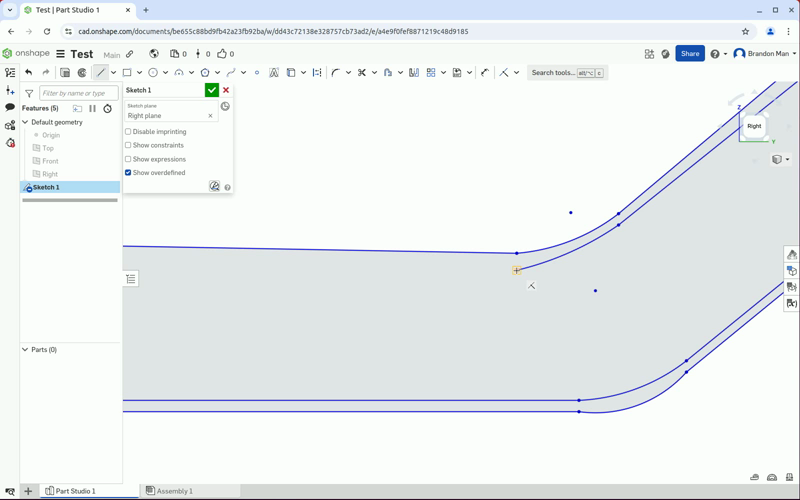
click(516, 270)
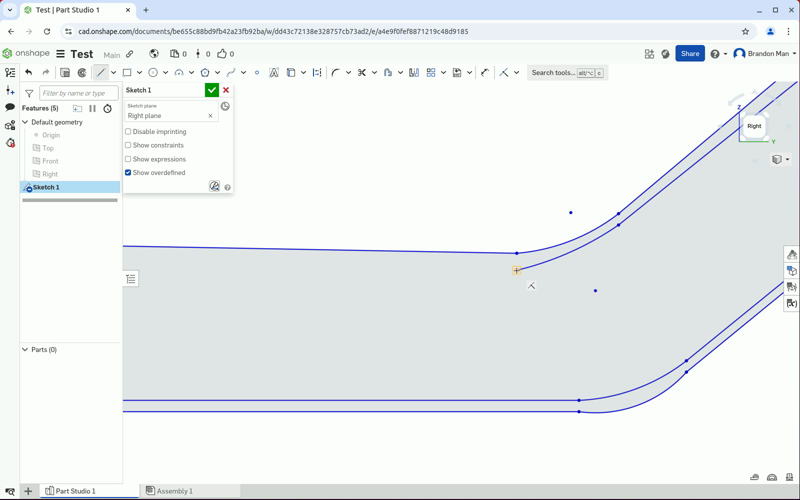
scroll(-6)
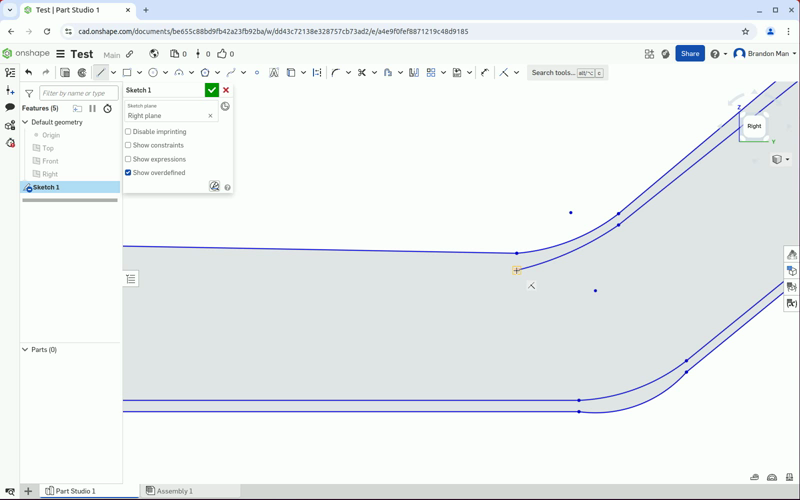
scroll(-6)
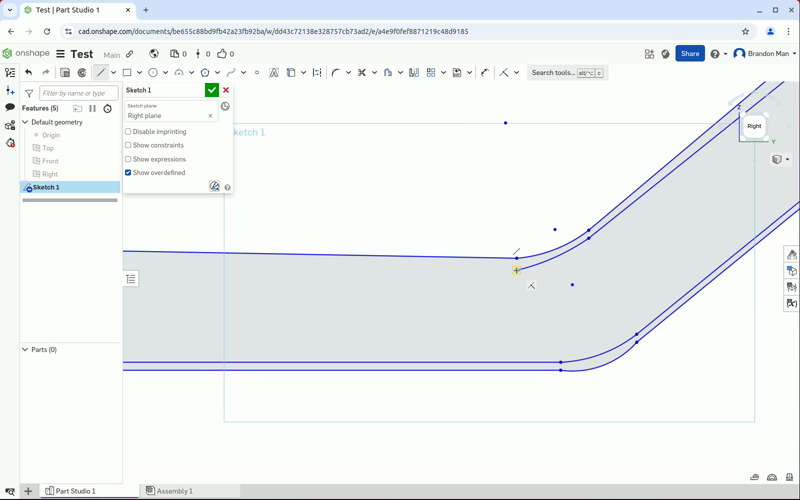
scroll(-6)
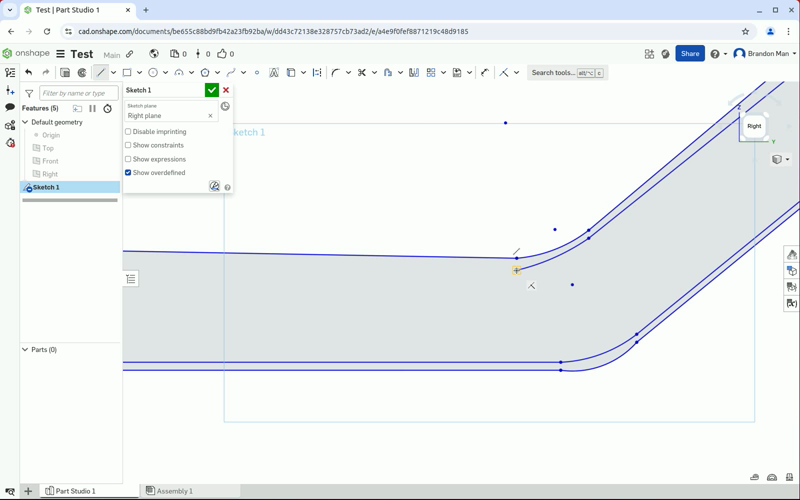
scroll(-6)
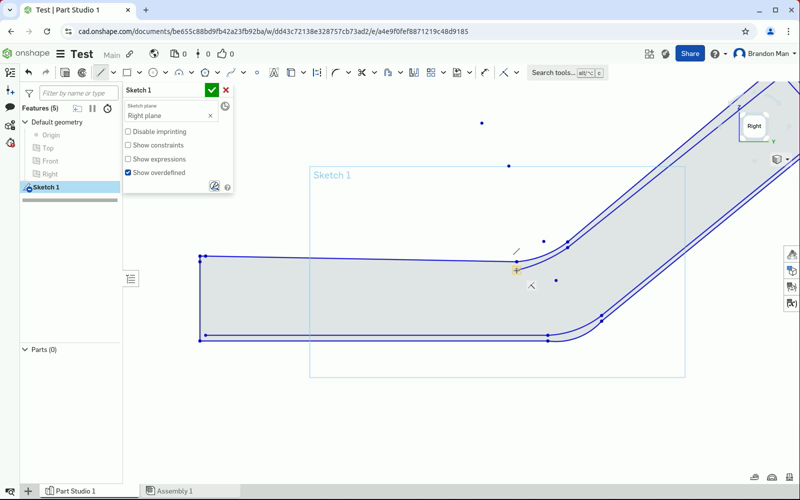
scroll(-6)
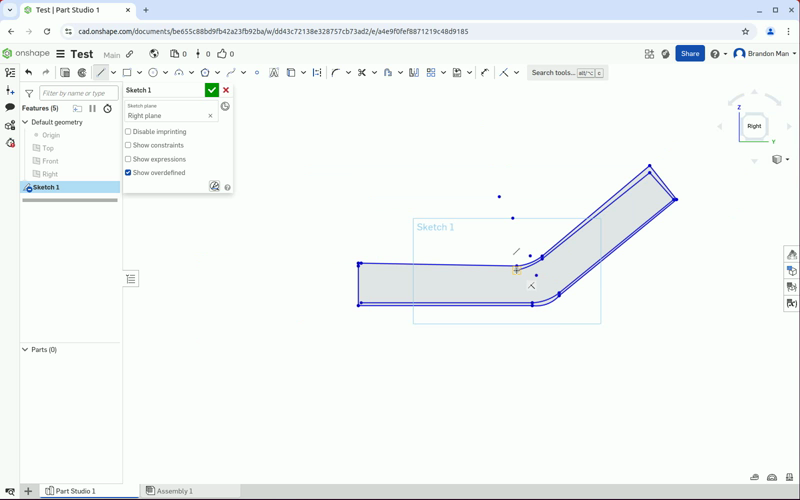
scroll(-6)
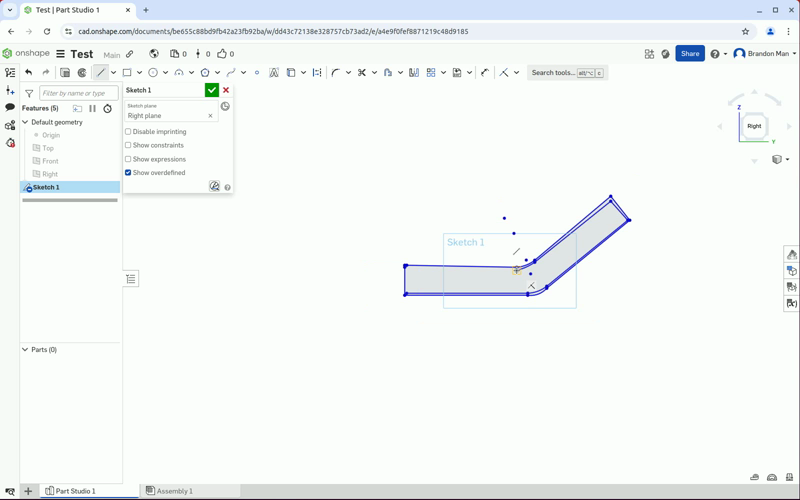
scroll(-6)
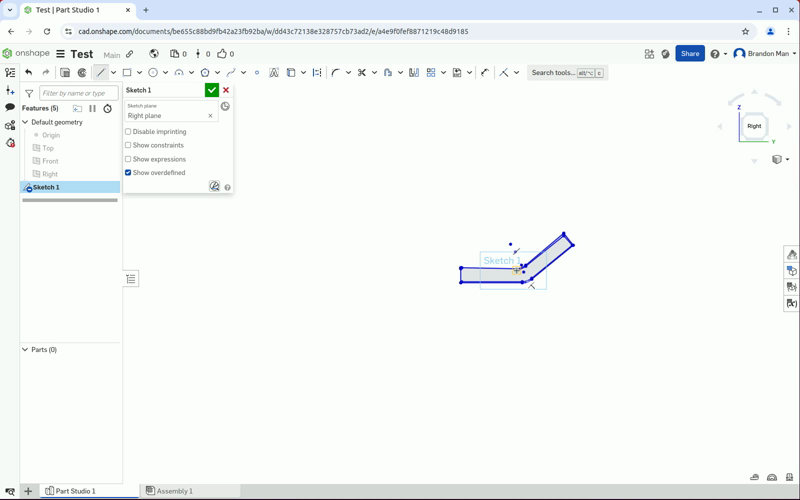
key_down(shift)
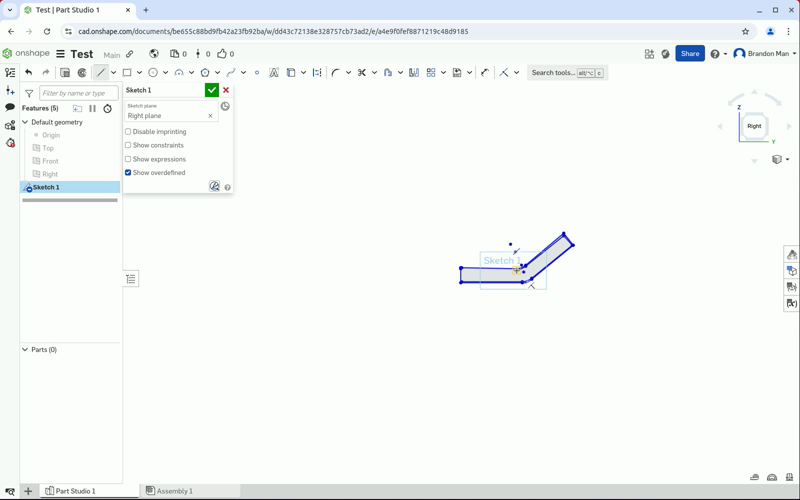
mouse_move(546, 270)
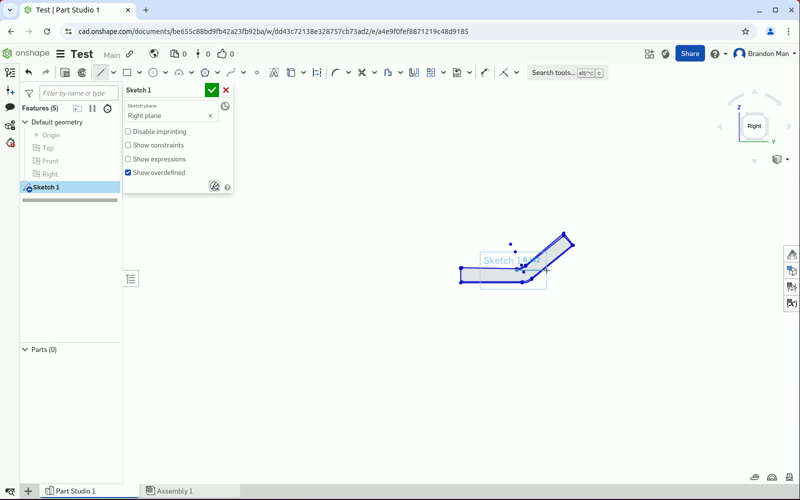
mouse_move(461, 268)
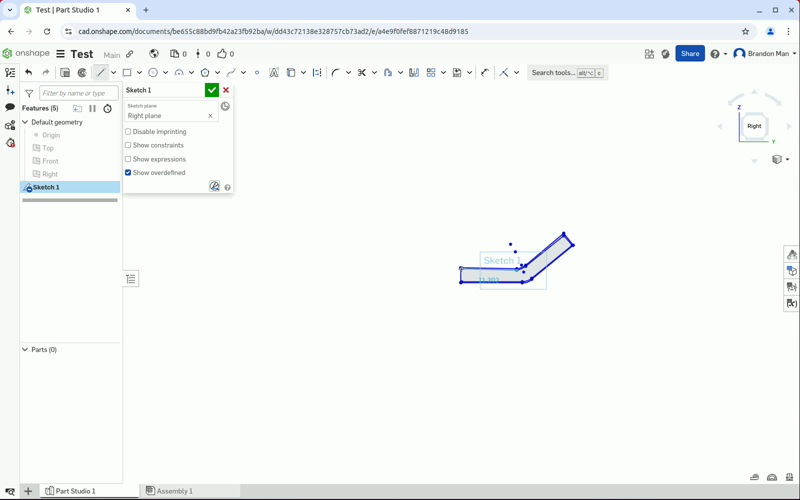
scroll(6)
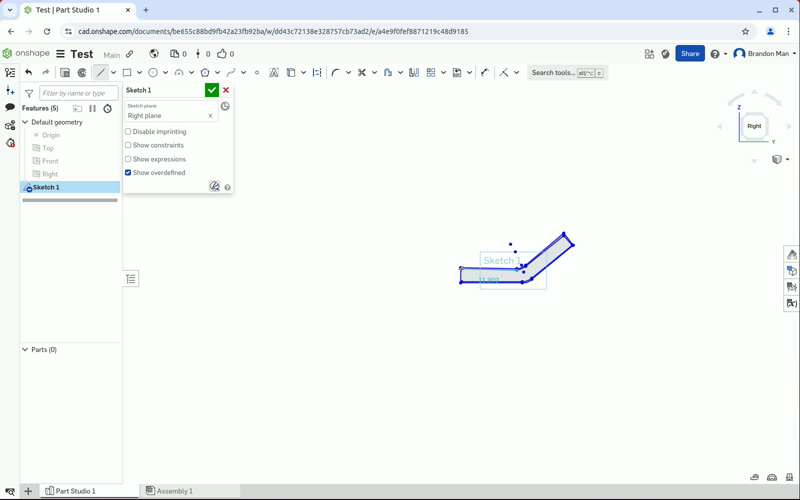
scroll(6)
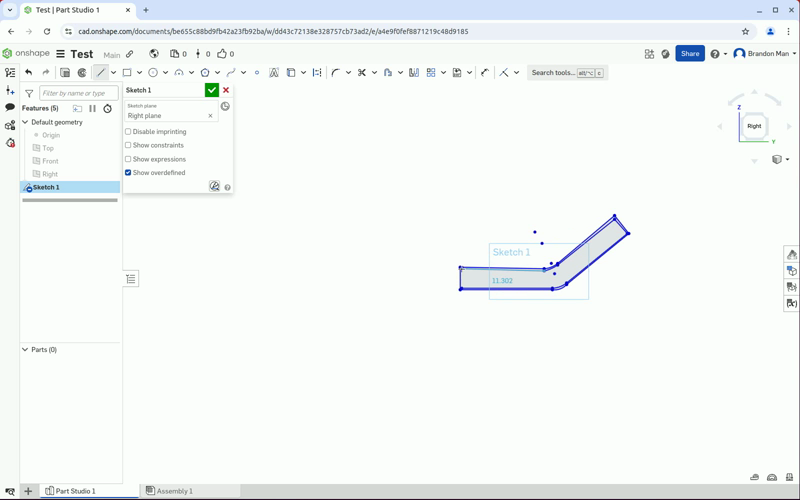
scroll(6)
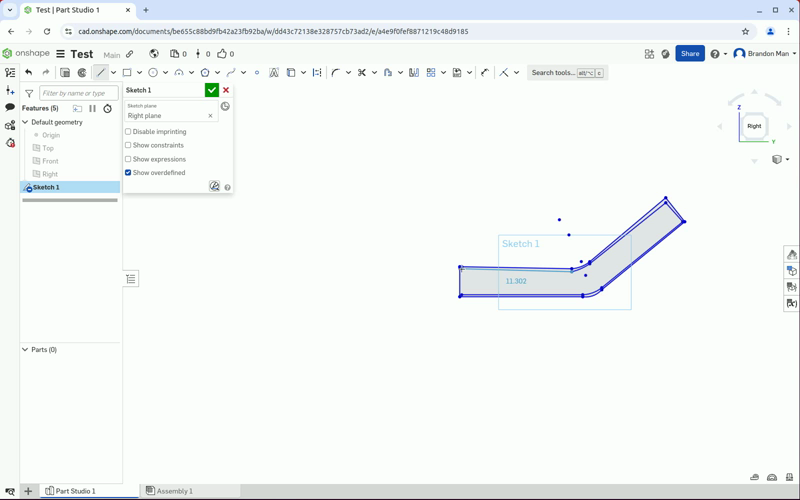
scroll(6)
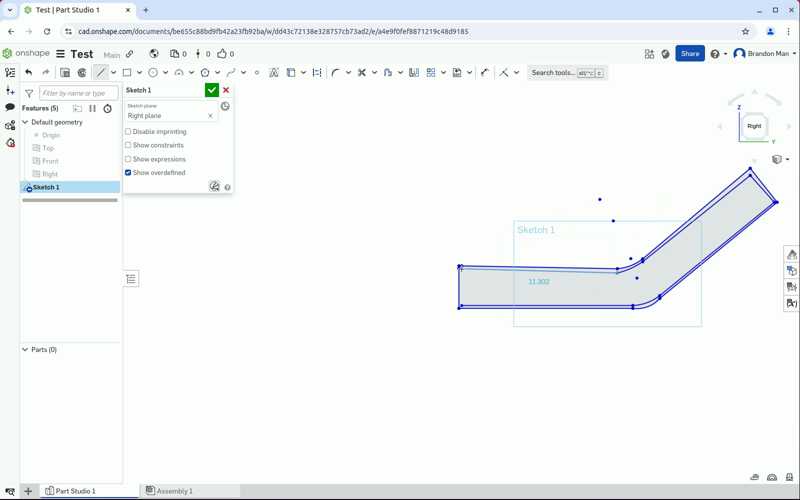
scroll(6)
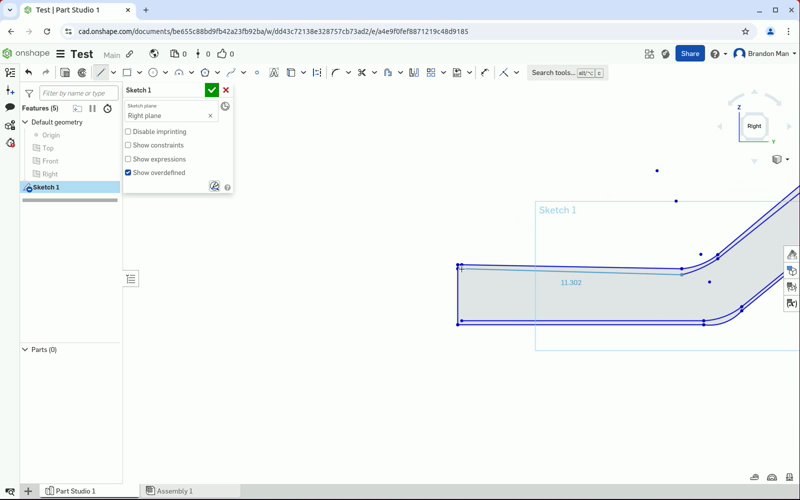
scroll(6)
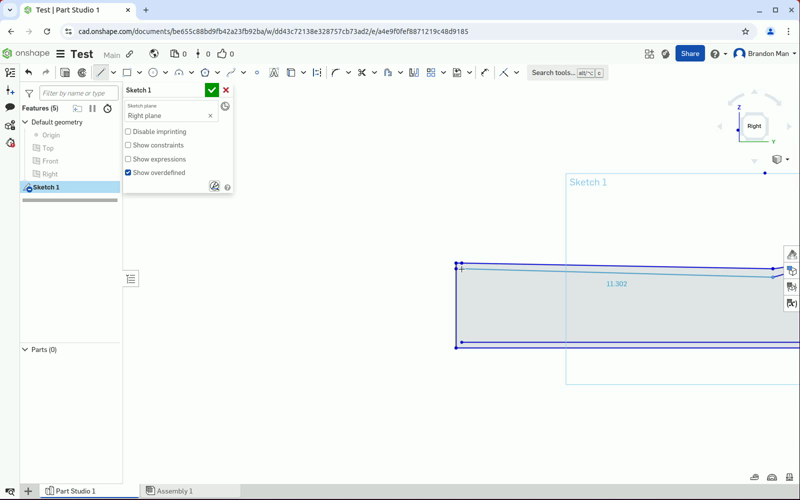
scroll(6)
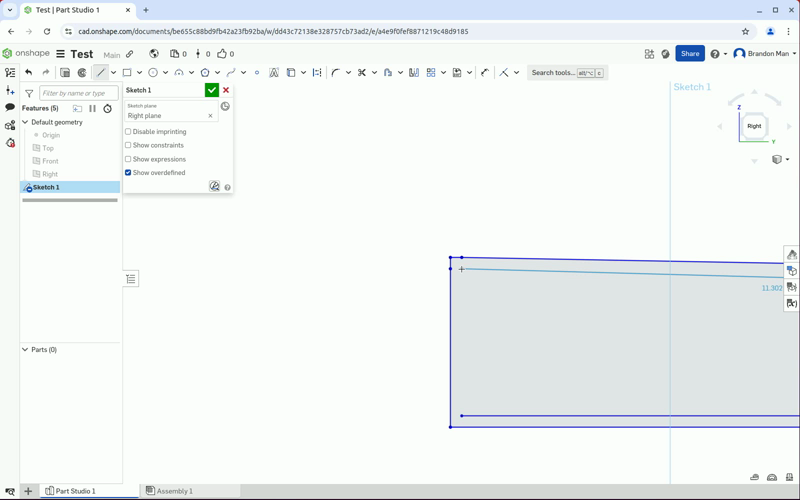
click(461, 268)
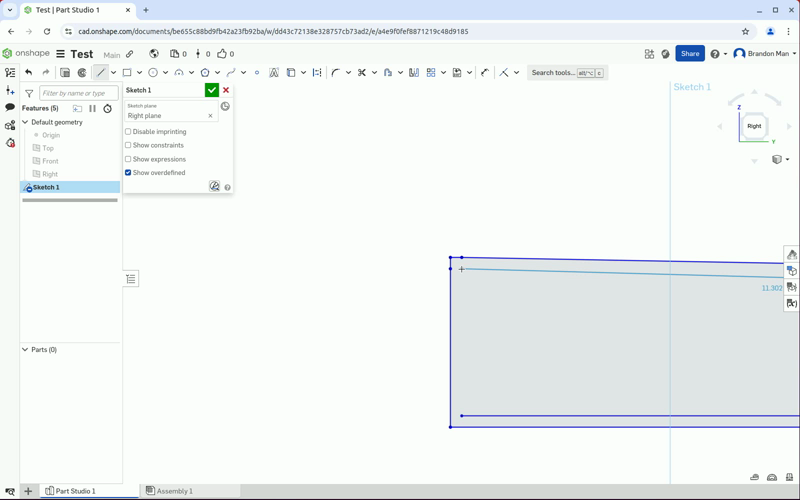
scroll(-6)
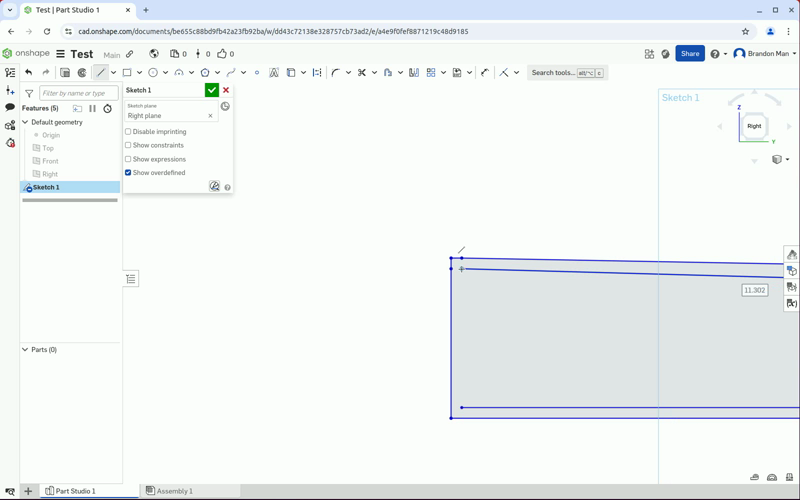
scroll(-6)
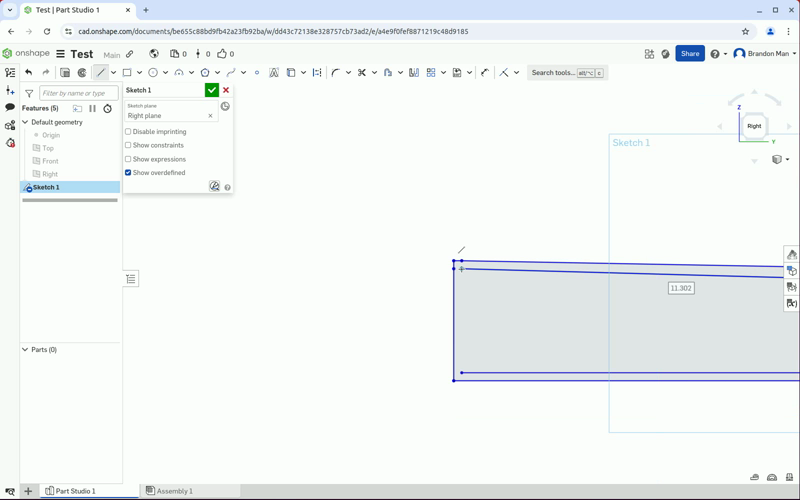
scroll(-6)
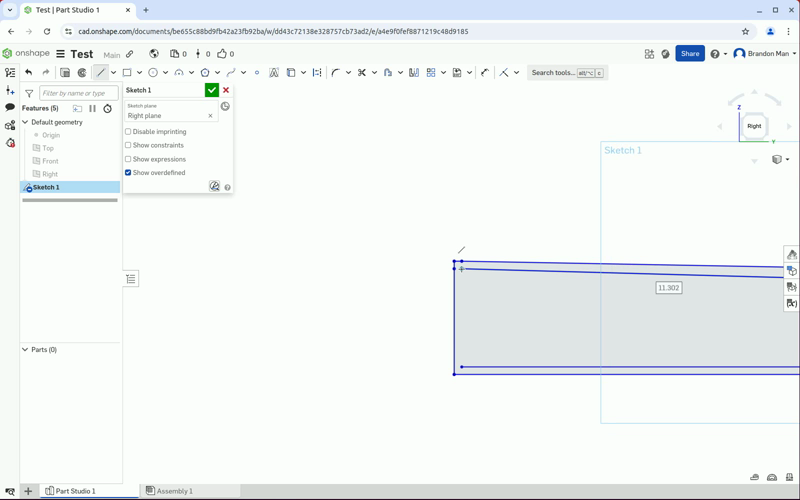
scroll(-6)
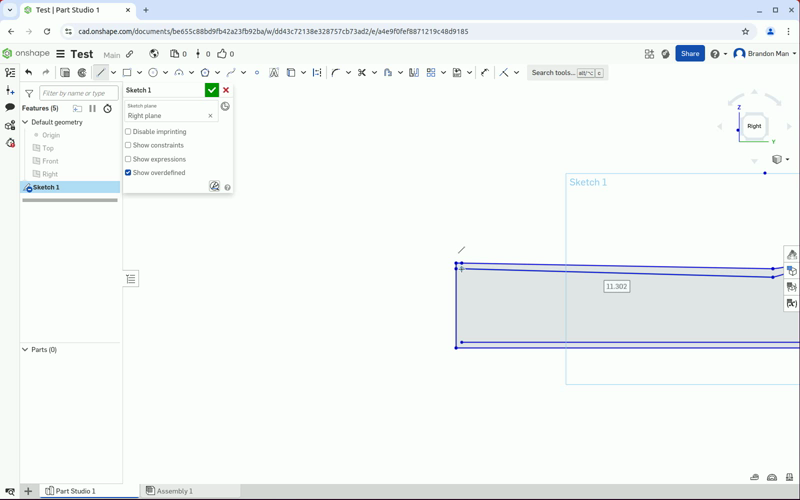
scroll(-6)
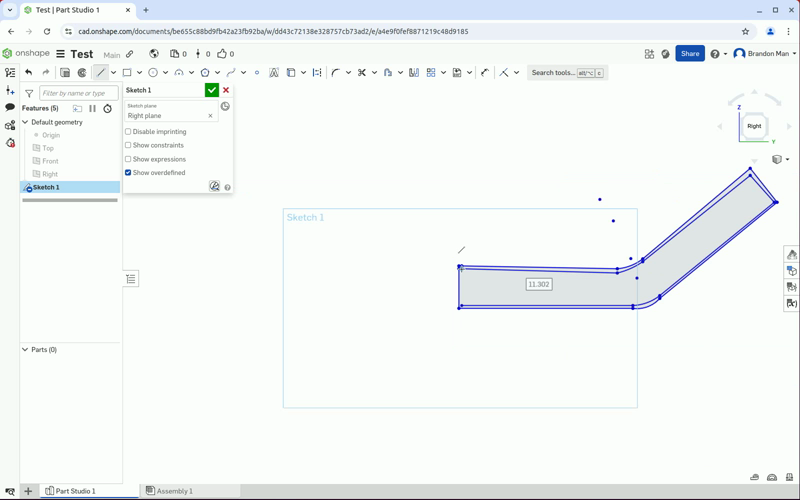
scroll(-6)
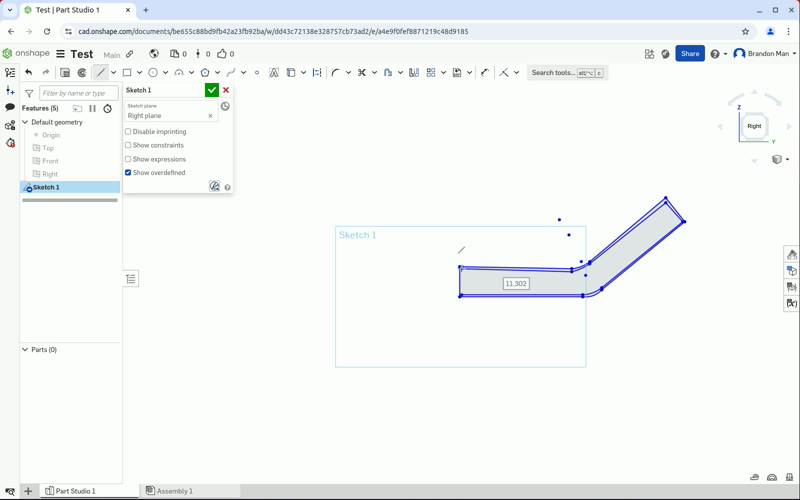
scroll(-6)
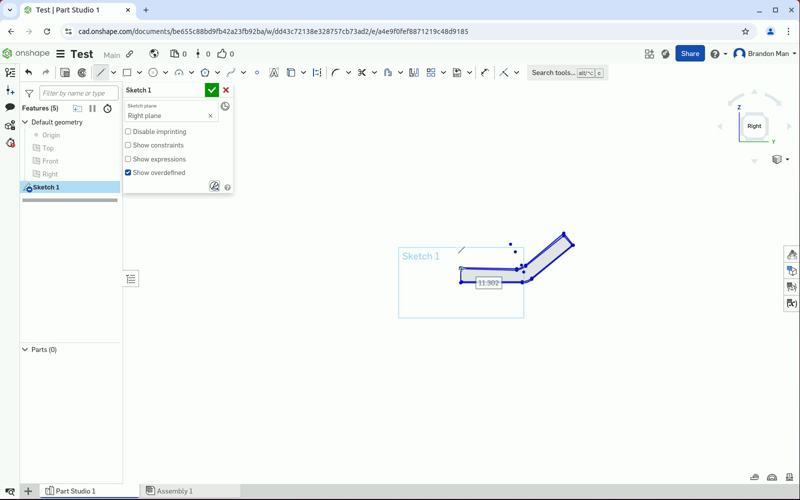
key_up(shift)
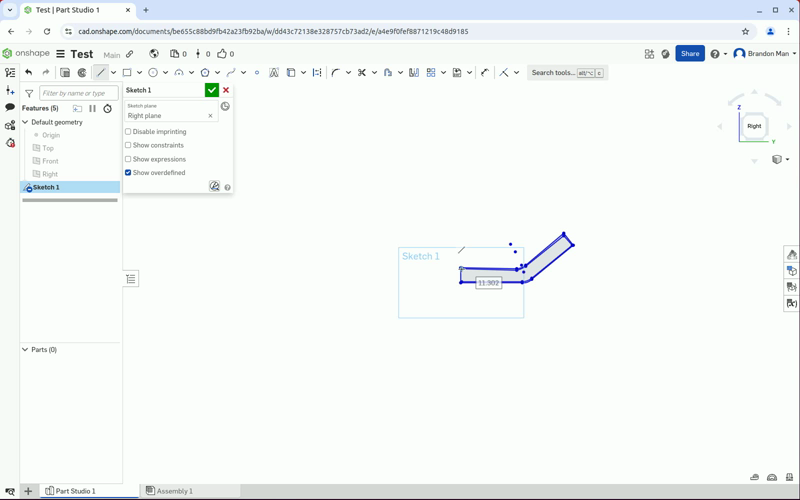
mouse_move(492, 268)
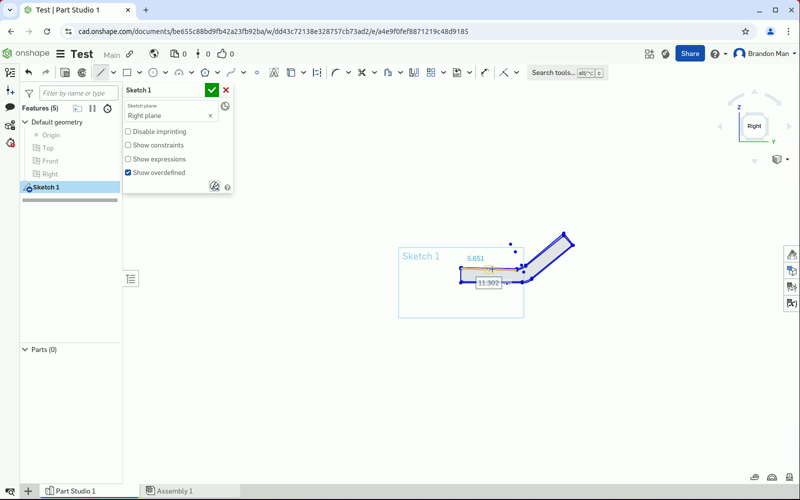
key_down(shift)
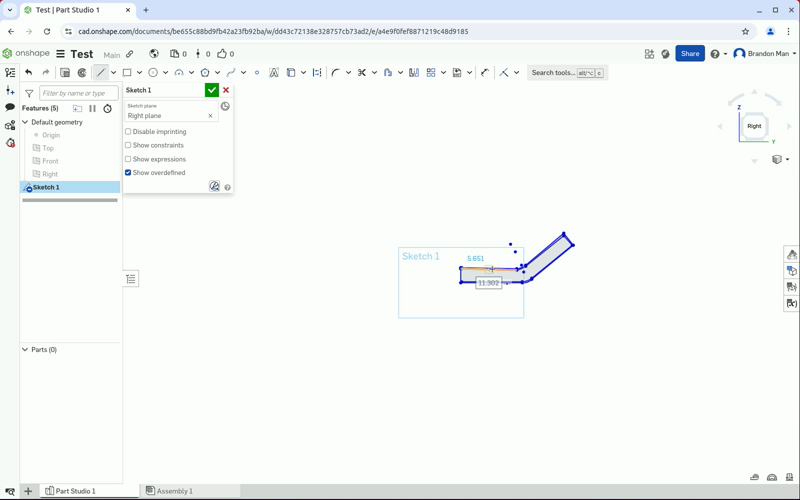
mouse_move(461, 281)
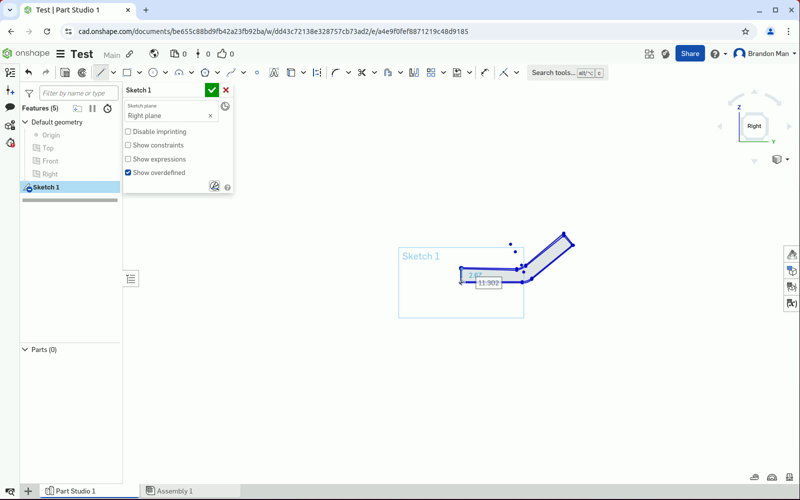
scroll(6)
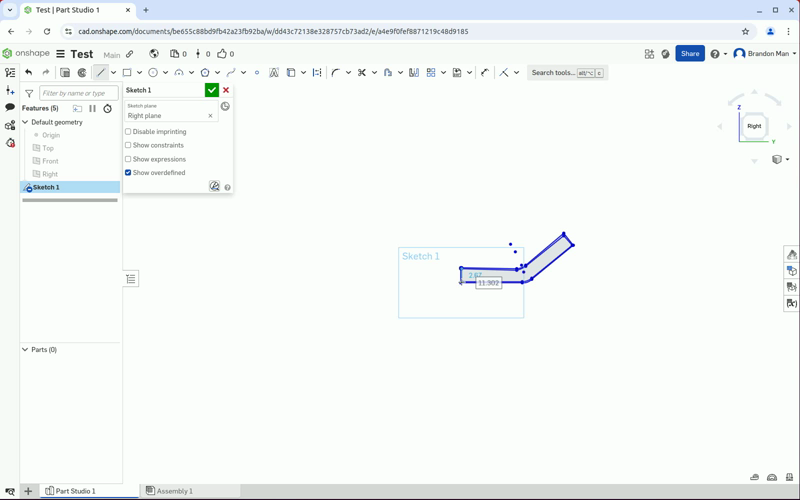
scroll(6)
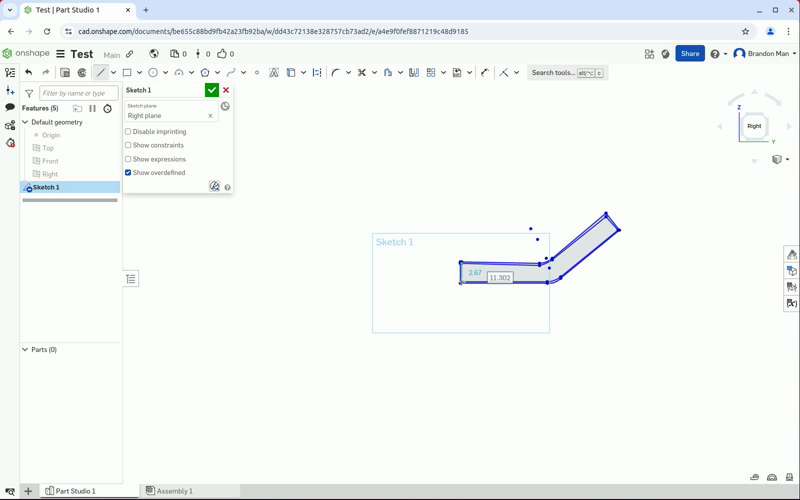
scroll(6)
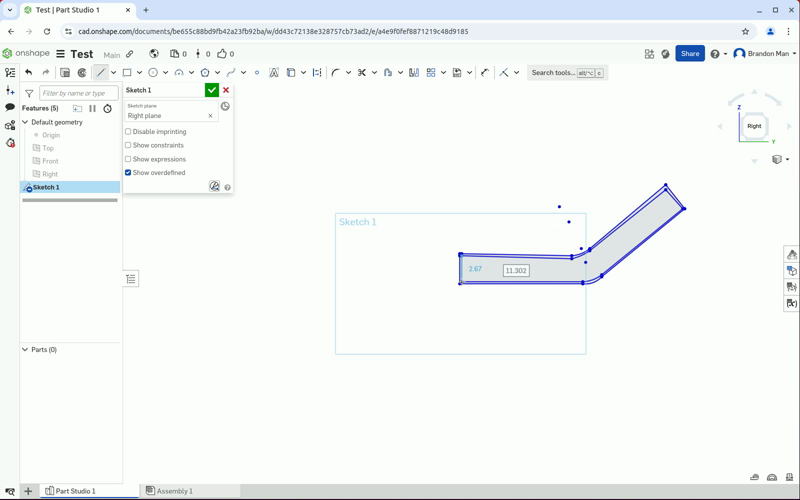
scroll(6)
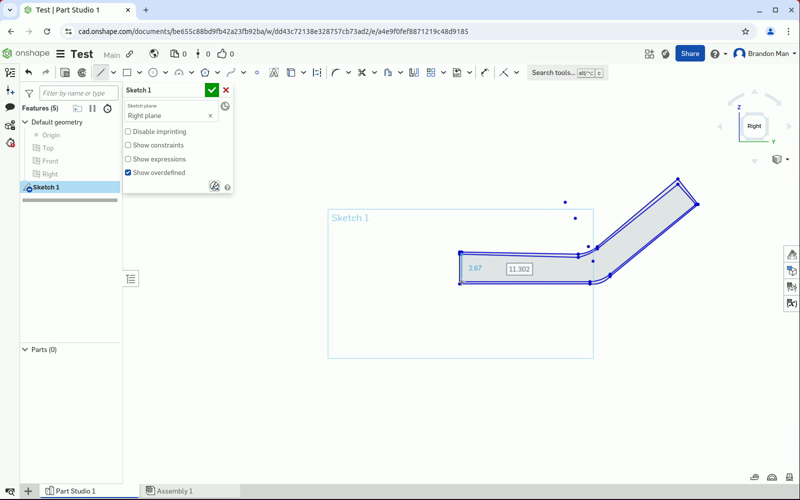
scroll(6)
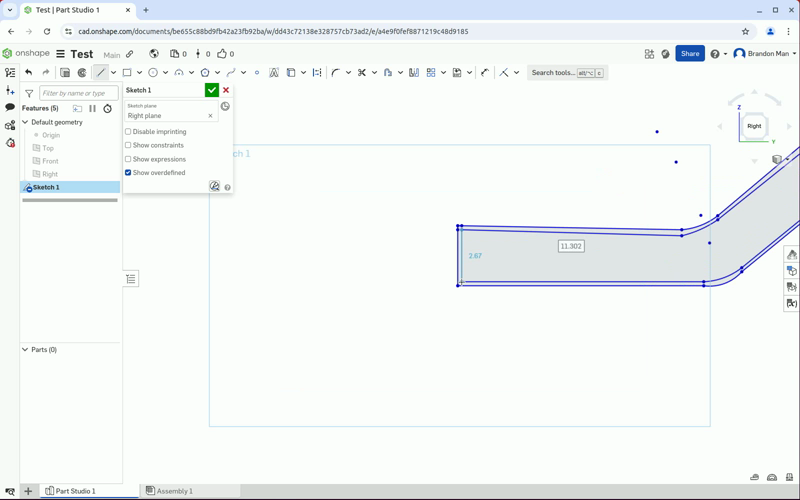
scroll(6)
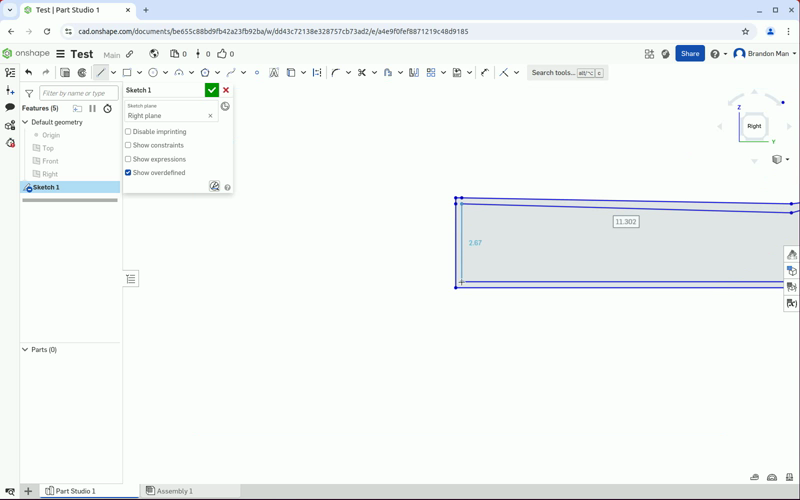
scroll(6)
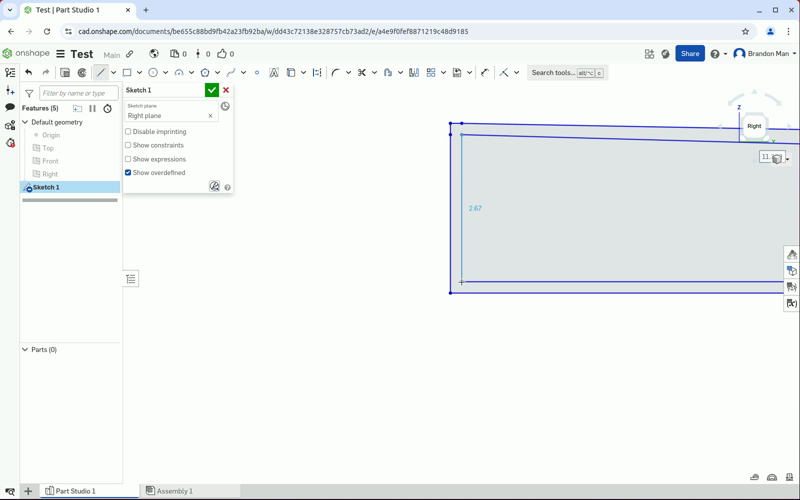
key_up(shift)
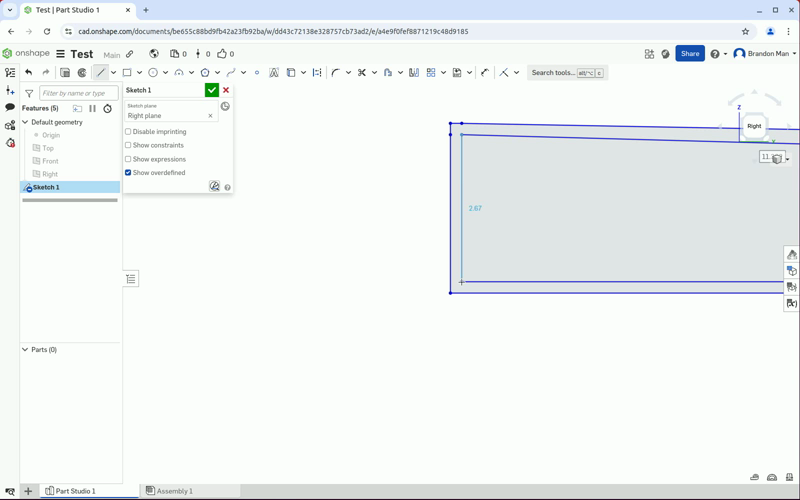
click(461, 281)
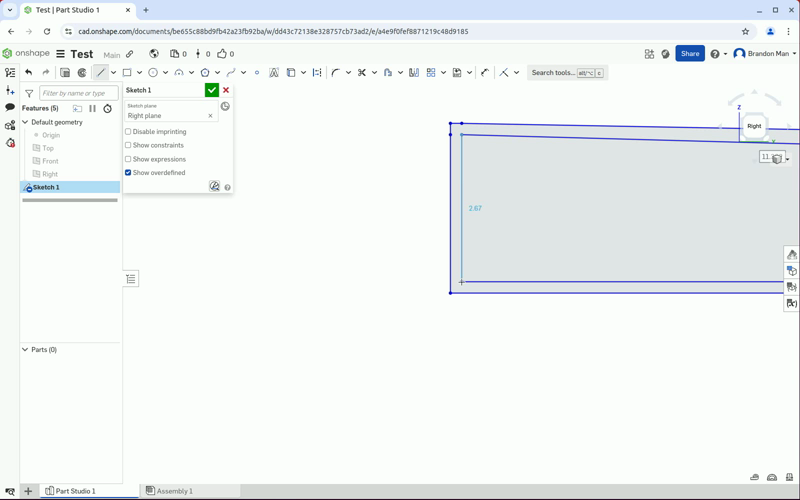
scroll(-6)
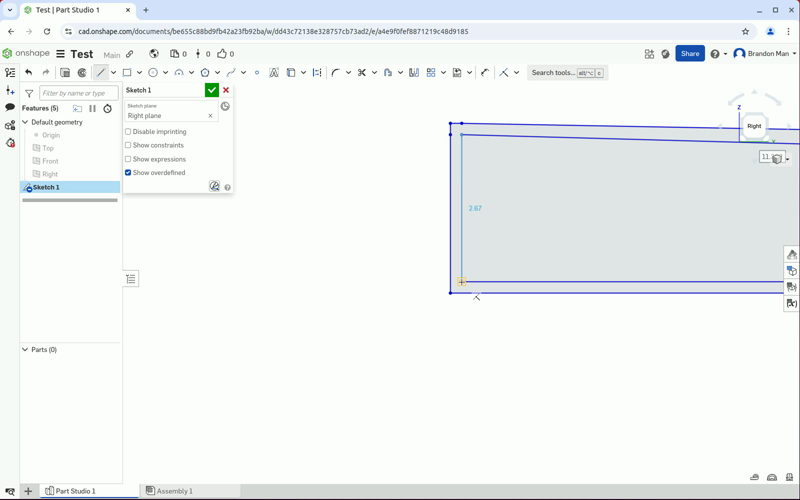
scroll(-6)
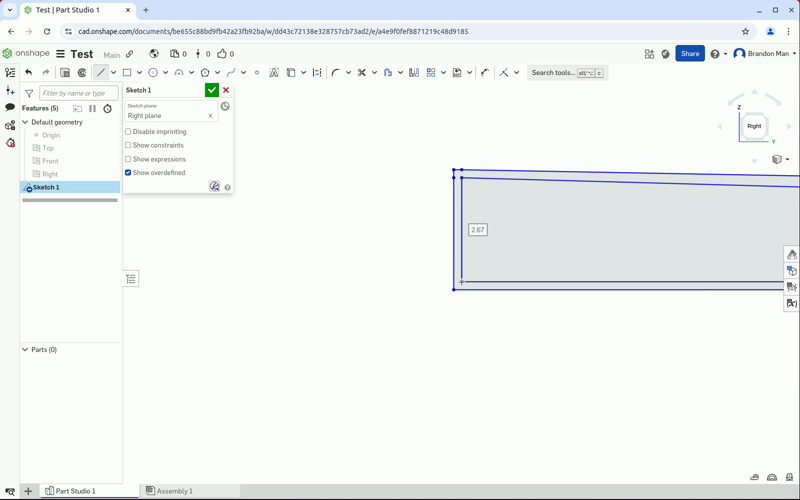
scroll(-6)
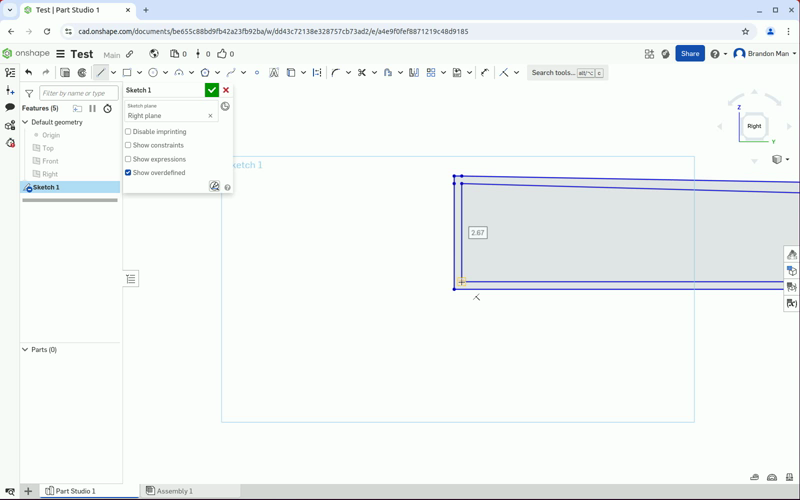
scroll(-6)
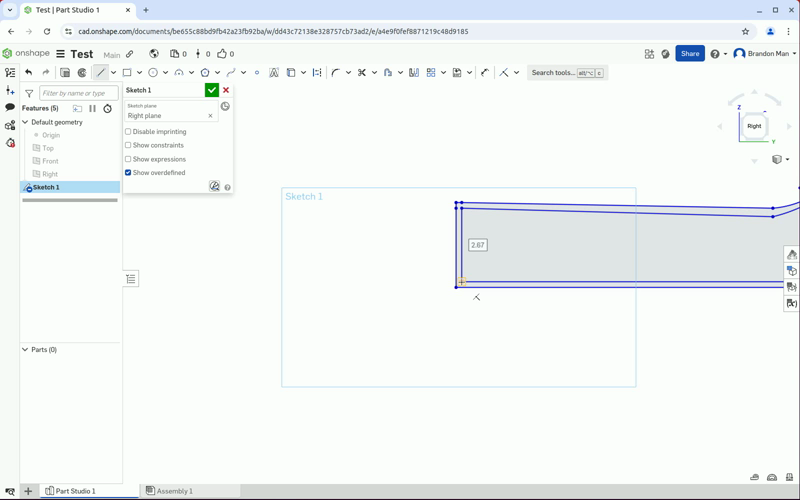
scroll(-6)
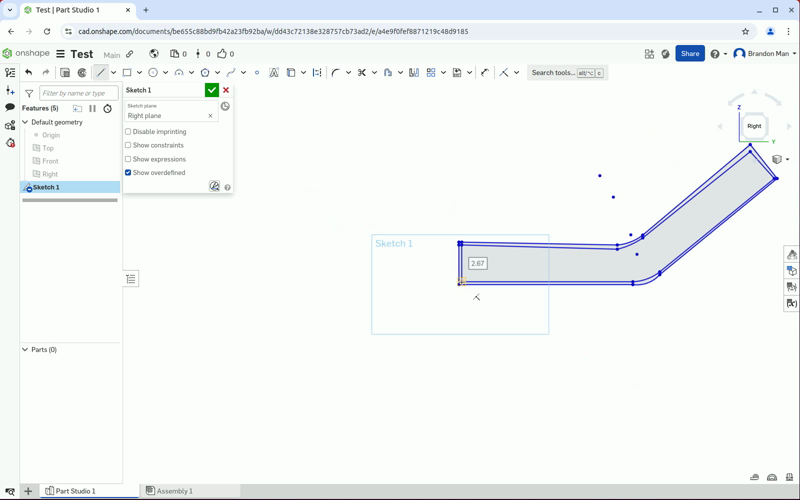
scroll(-6)
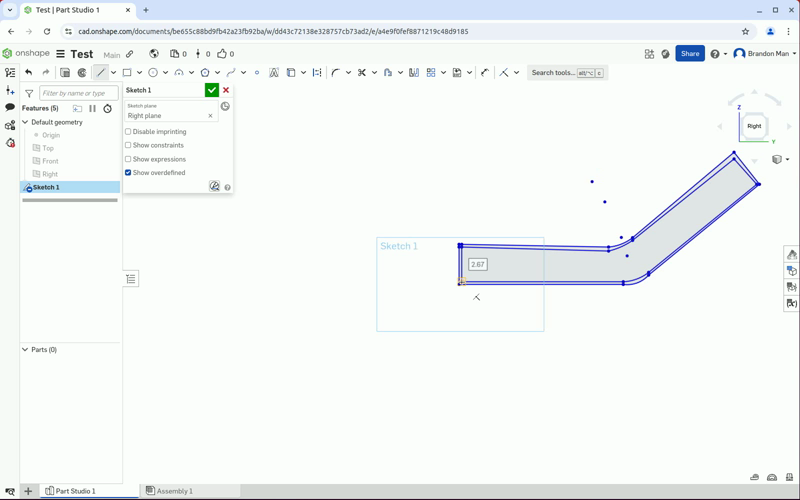
scroll(-6)
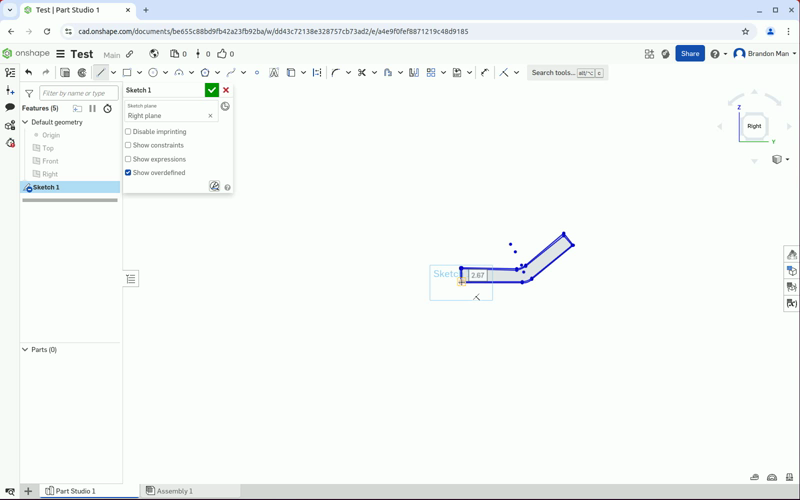
key(esc)
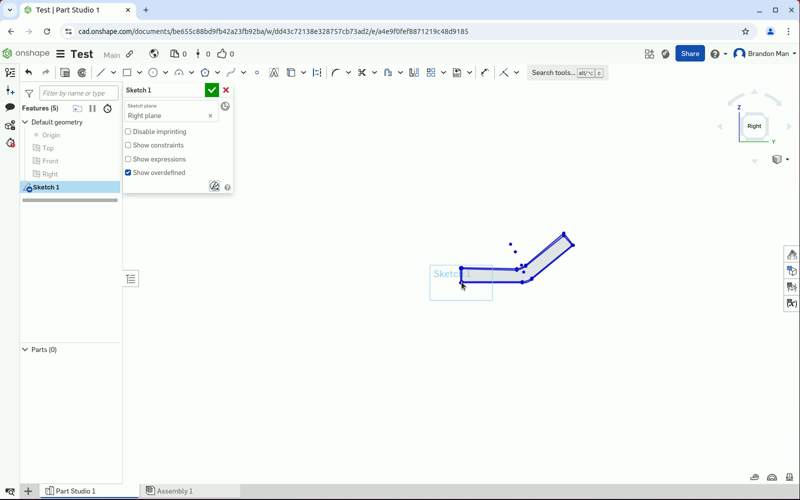
mouse_move(461, 268)
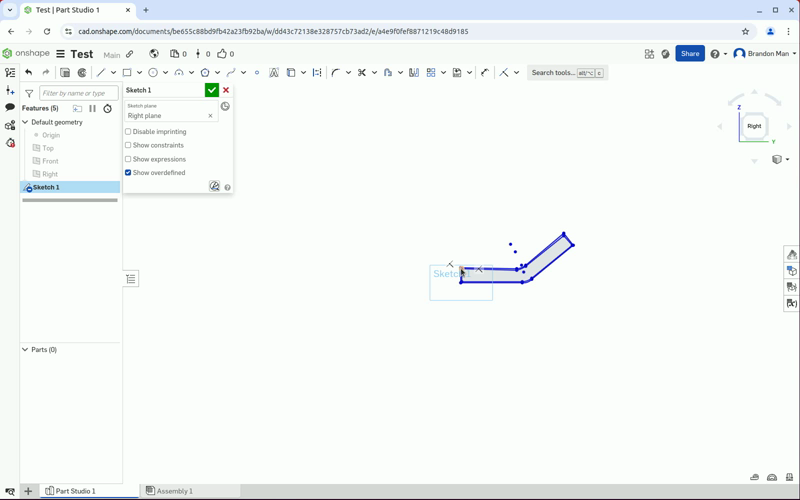
scroll(6)
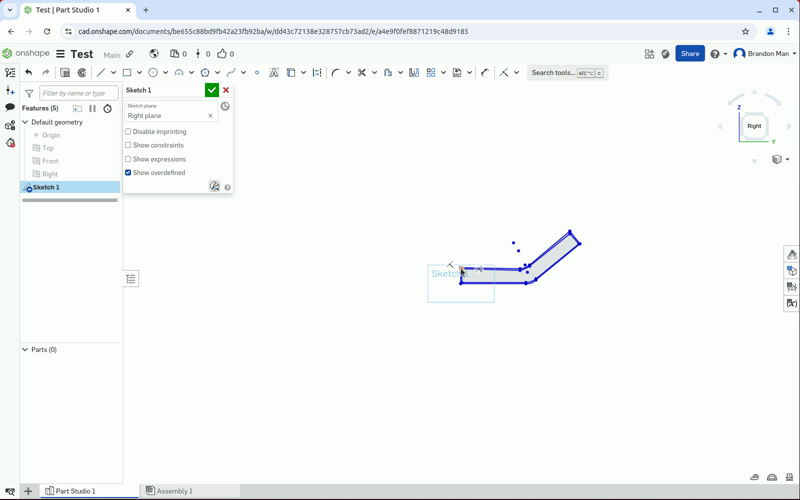
scroll(6)
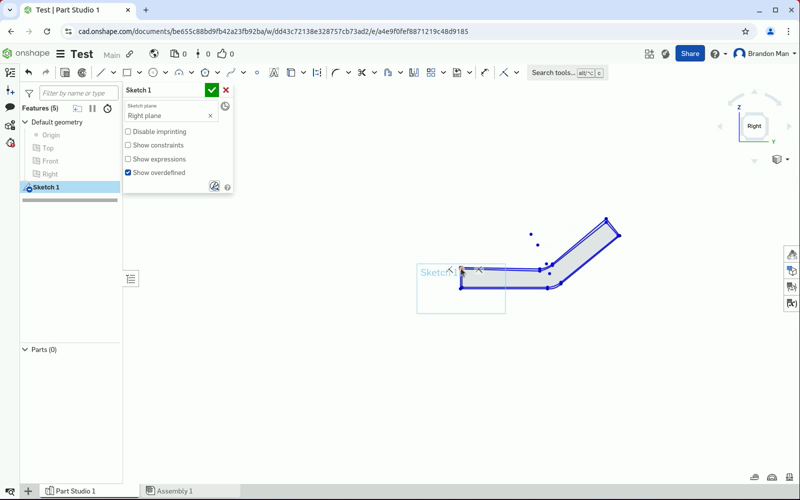
scroll(6)
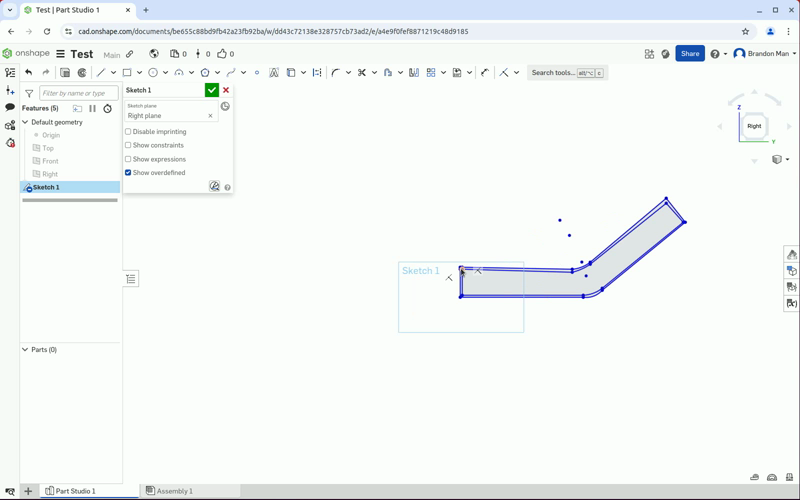
scroll(6)
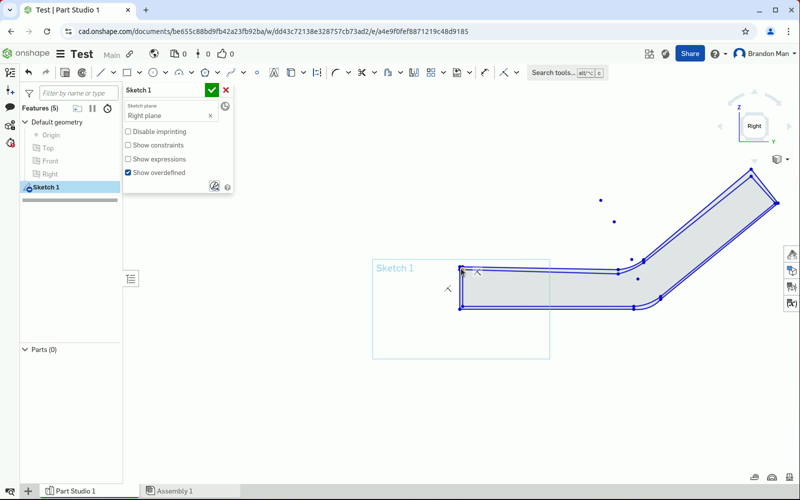
scroll(6)
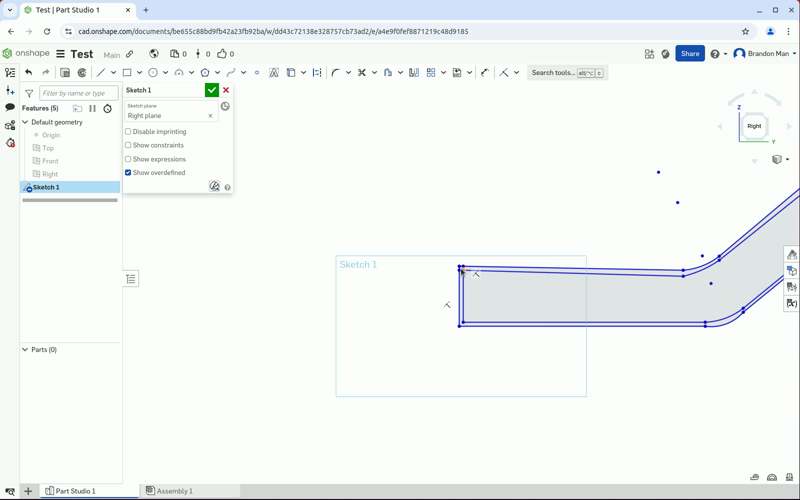
scroll(6)
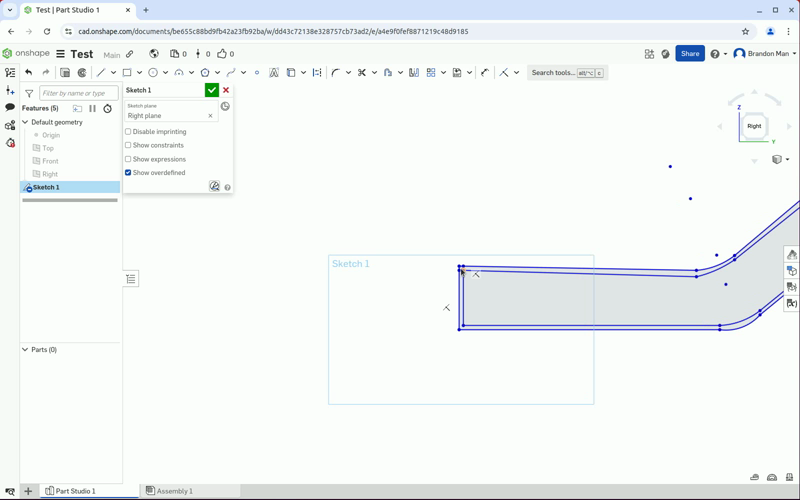
scroll(6)
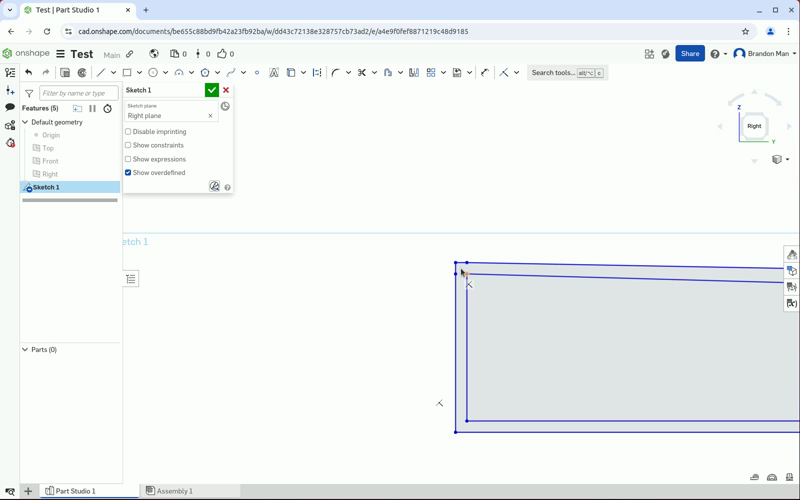
click(461, 268)
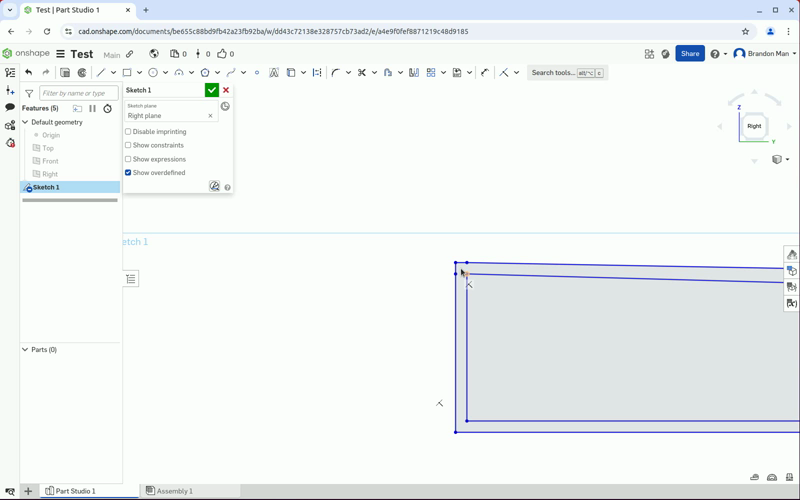
scroll(-6)
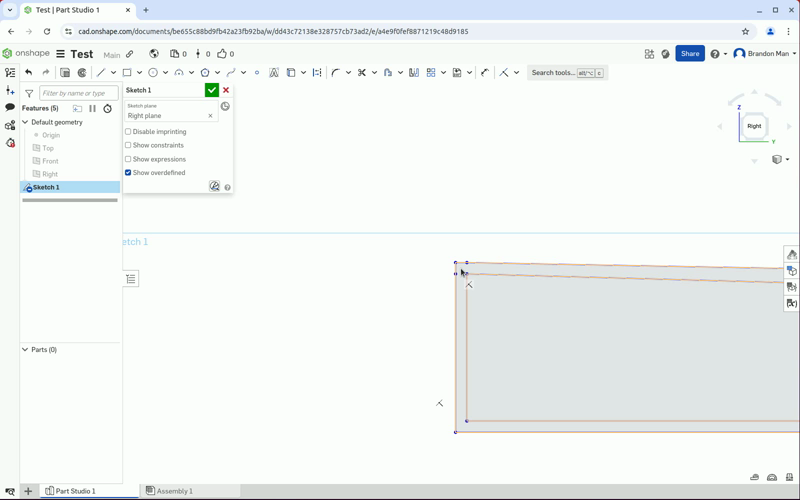
scroll(-6)
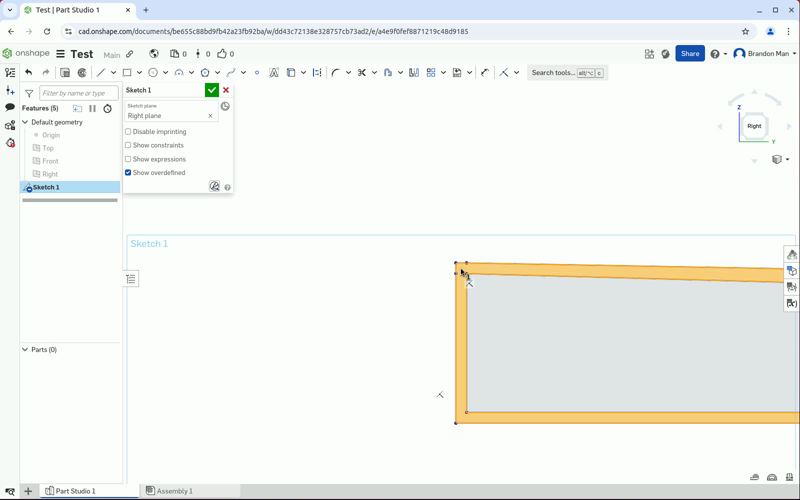
scroll(-6)
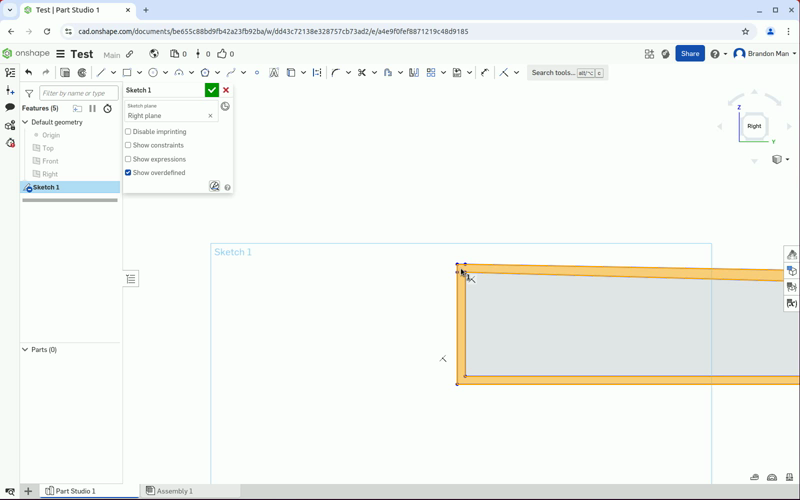
scroll(-6)
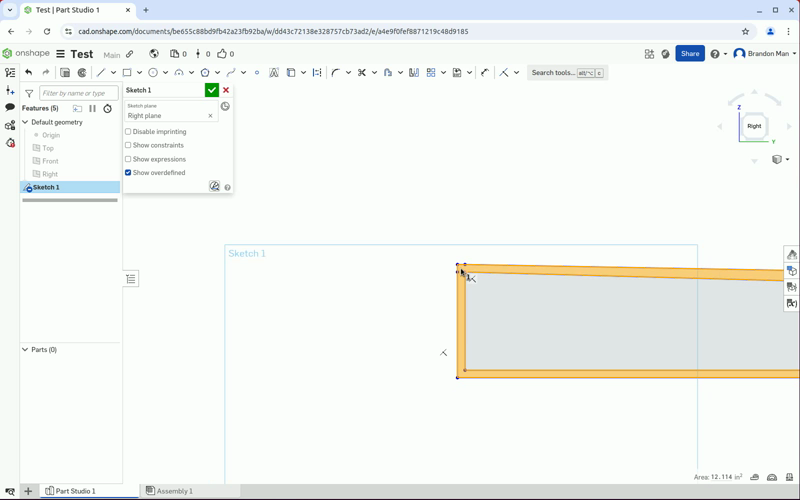
scroll(-6)
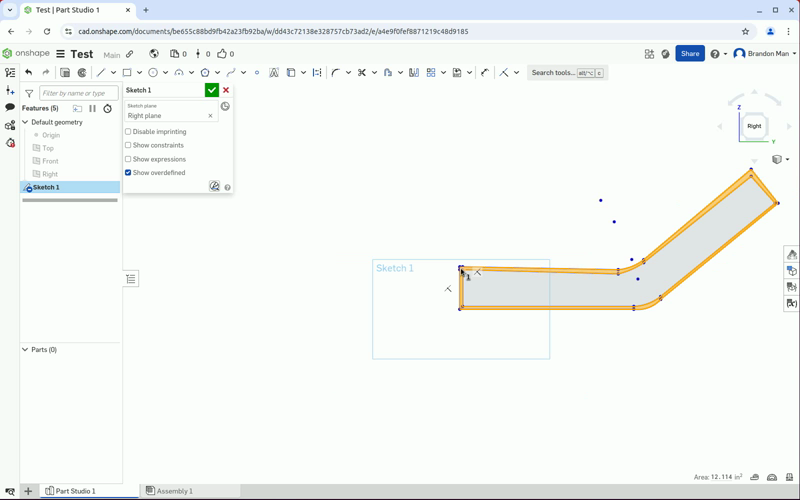
scroll(-6)
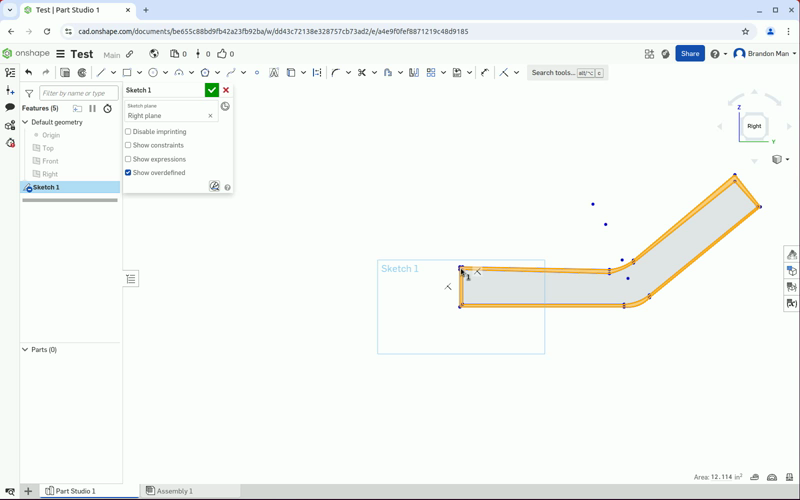
scroll(-6)
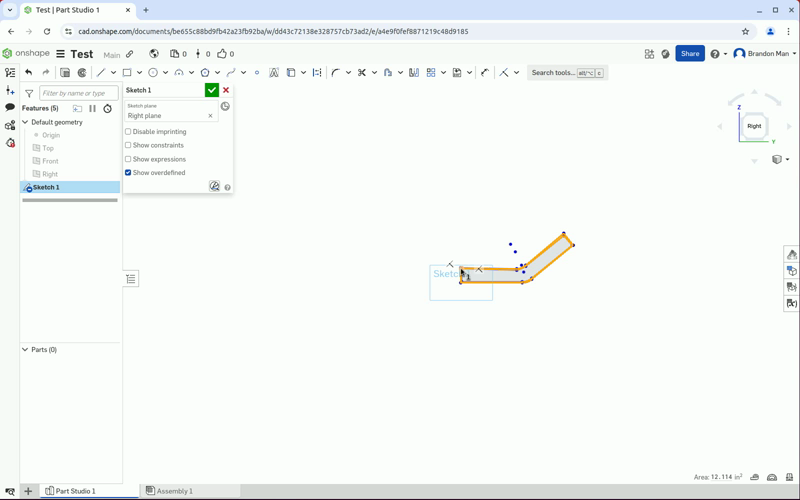
mouse_move(73, 352)
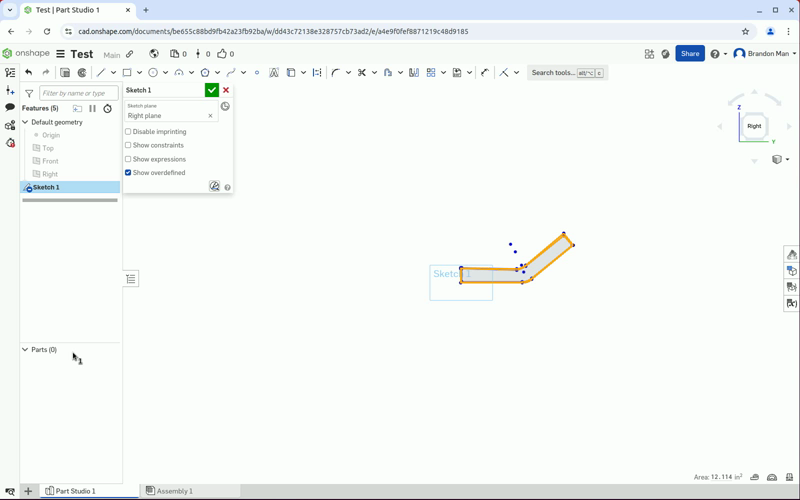
key(shift+y)
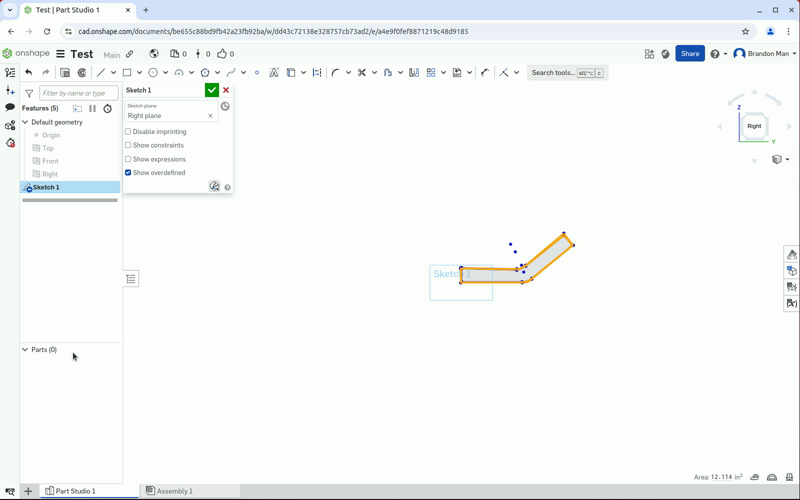
key(shift+e)
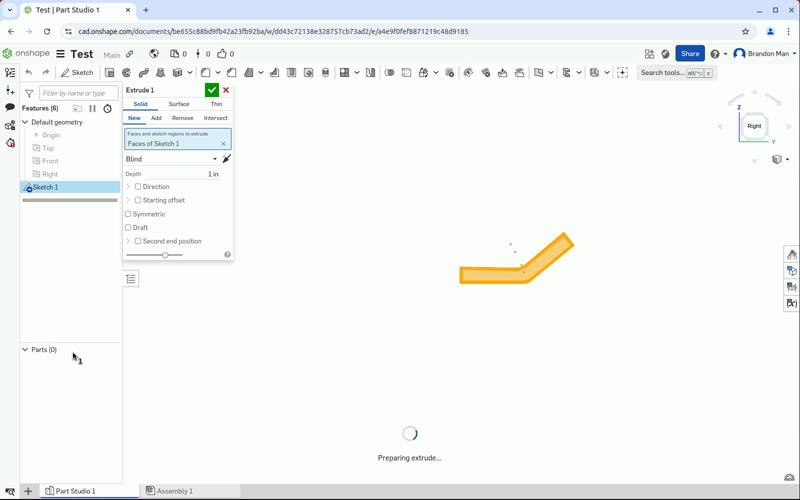
mouse_move(143, 106)
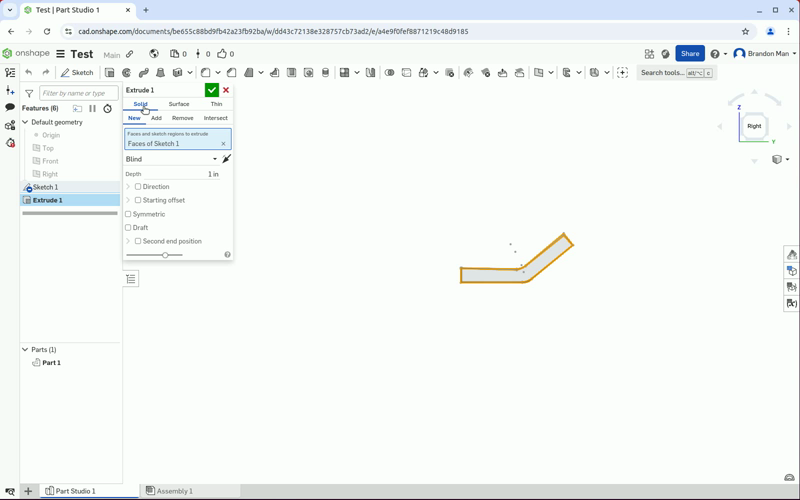
click(143, 106)
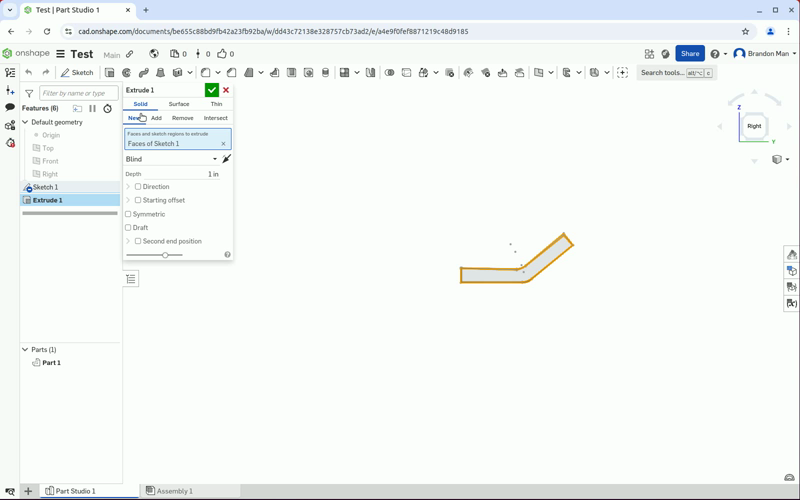
mouse_move(137, 120)
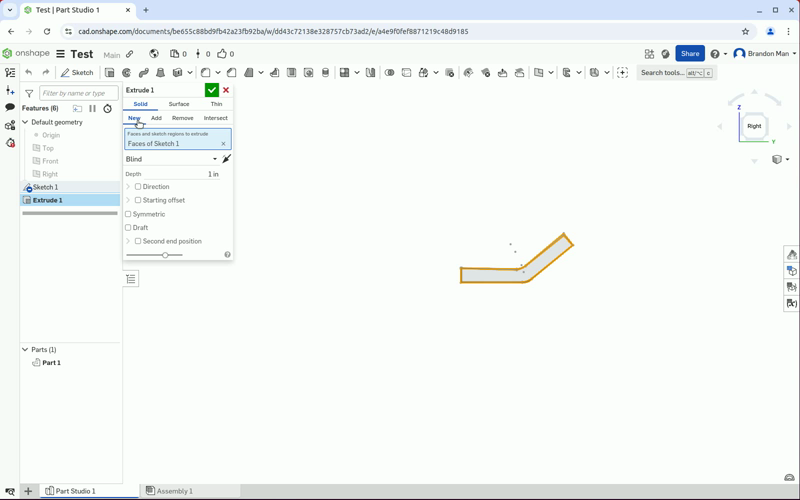
click(137, 120)
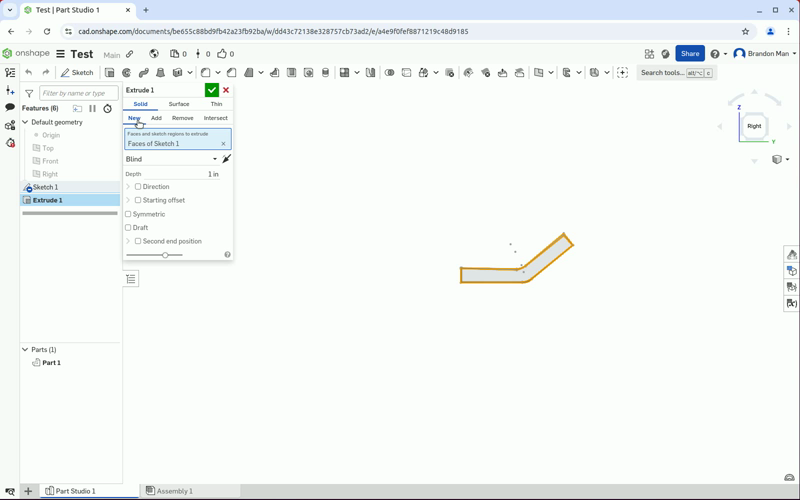
key(tab, 4)
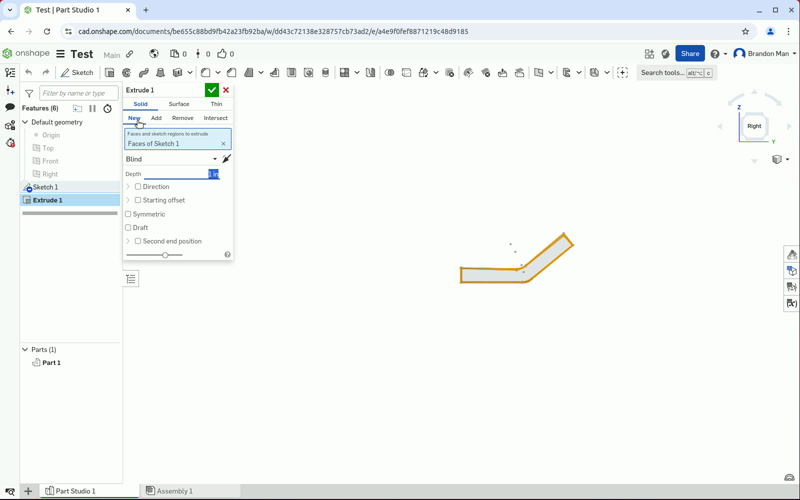
text(3.852)
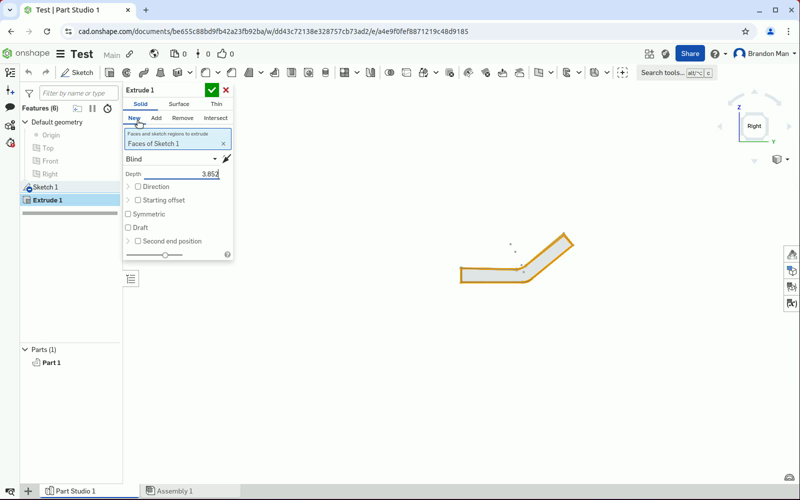
key(tab, 3)
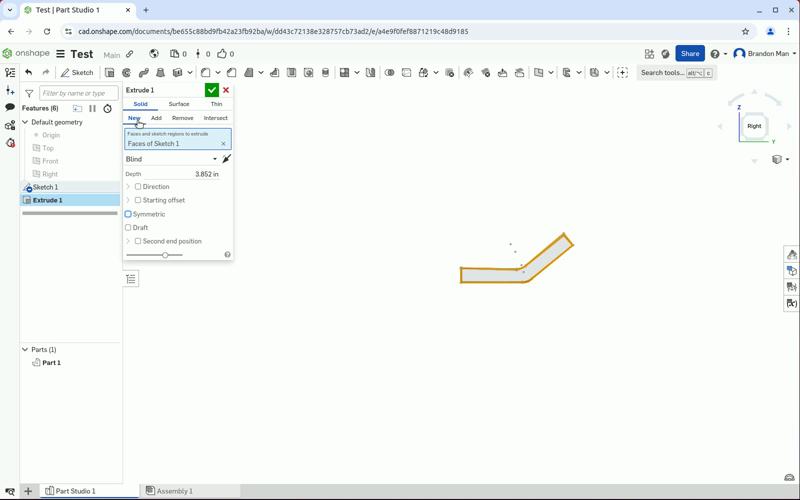
key(space)
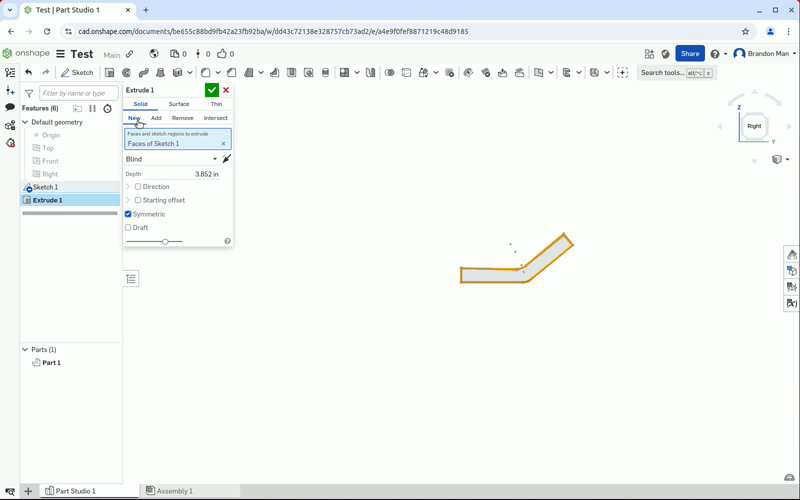
key(enter)
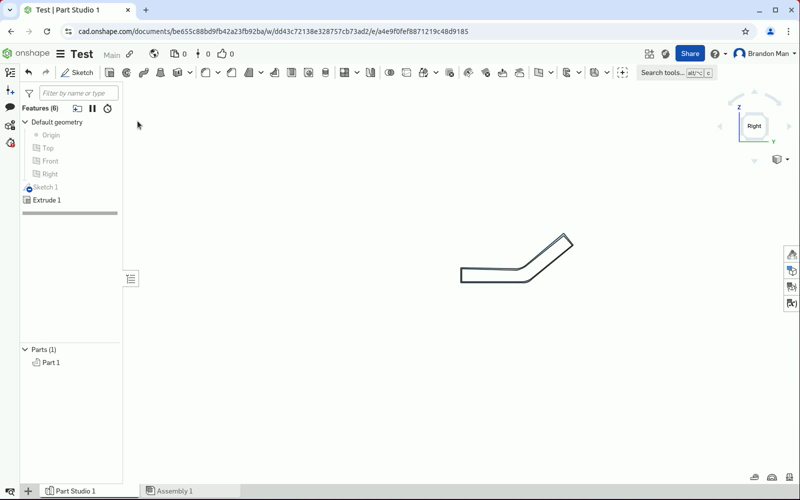
key(shift+h)
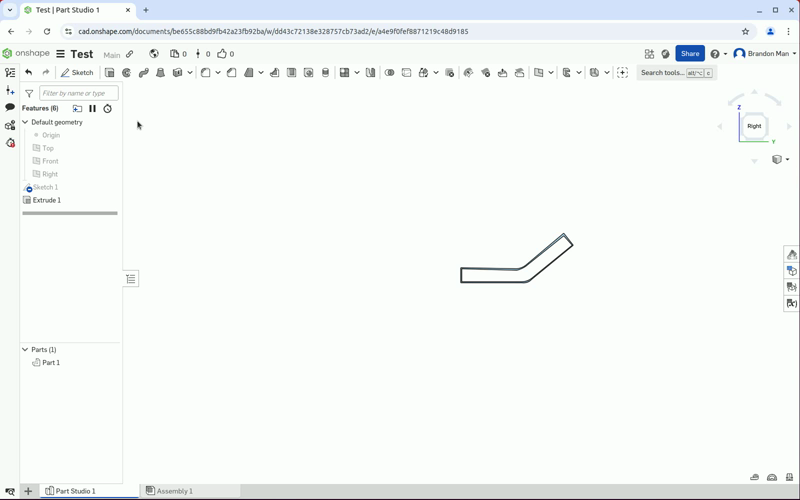
key(shift+h)
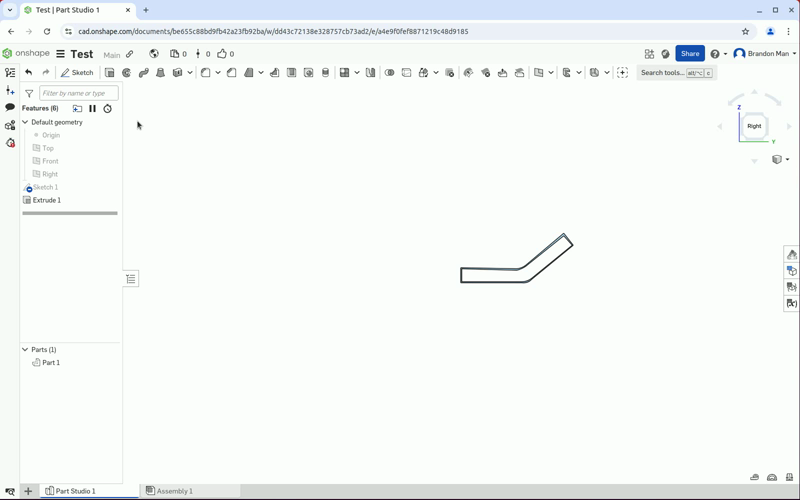
mouse_move(73, 189)
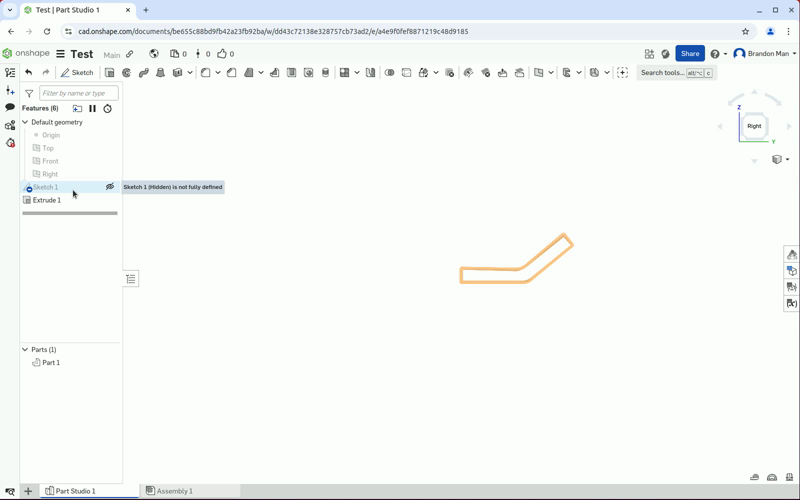
click(73, 189)
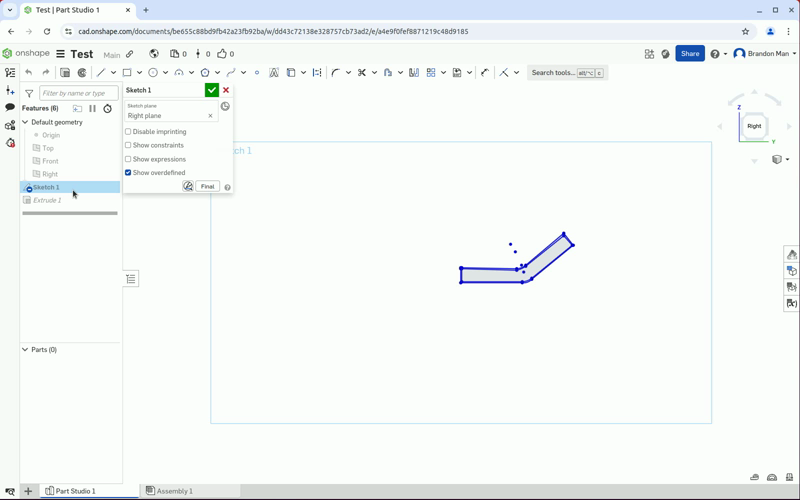
mouse_move(229, 92)
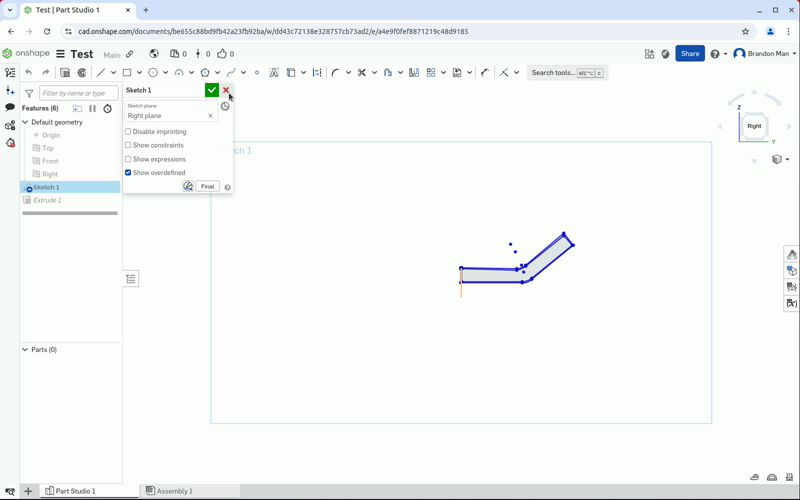
click(229, 92)
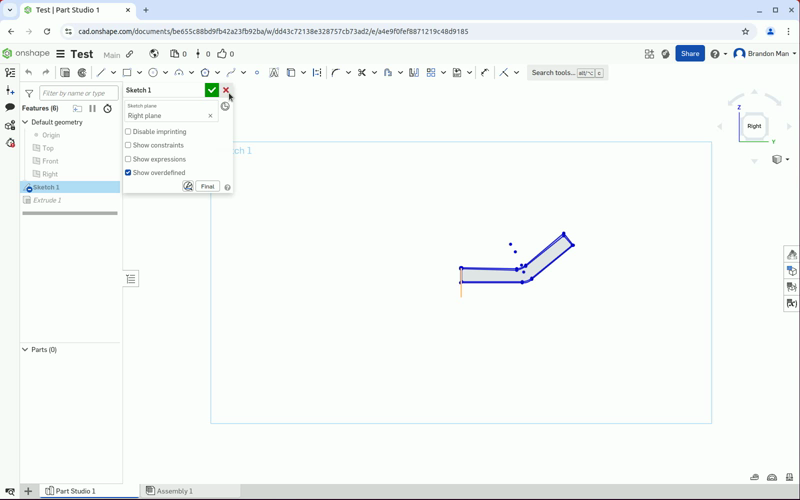
key(shift+s)
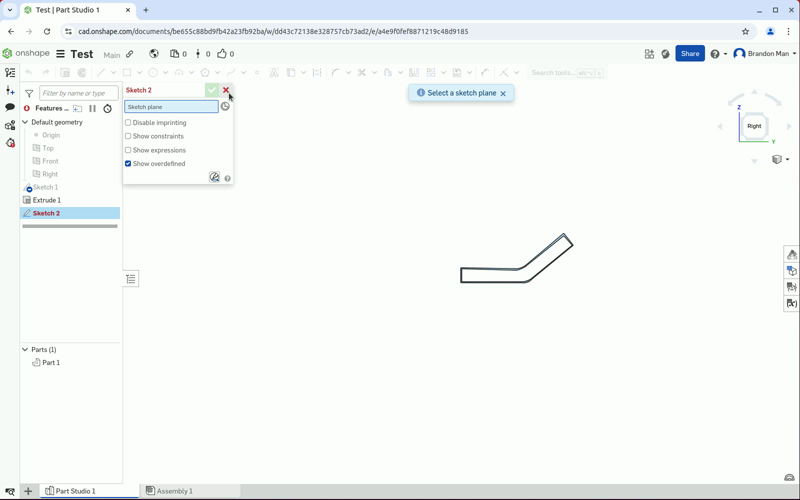
mouse_move(73, 176)
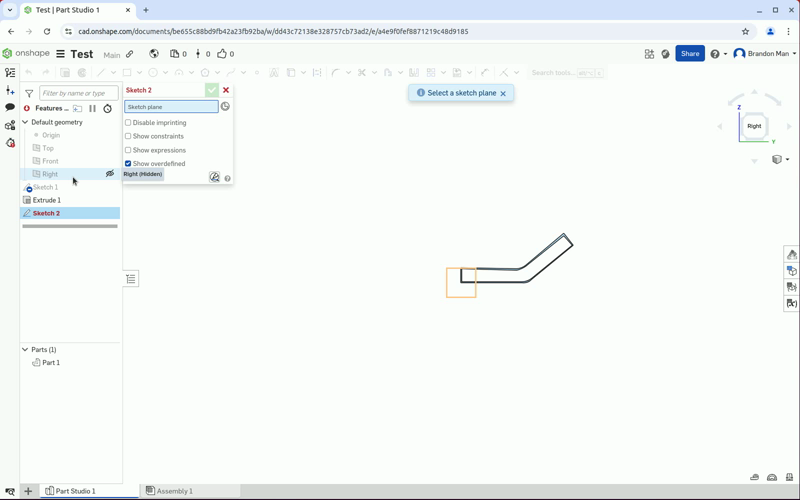
click(73, 176)
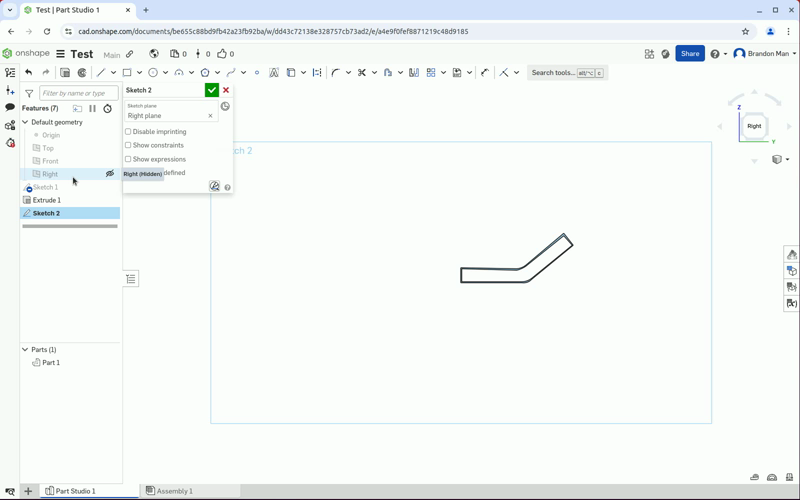
mouse_move(73, 352)
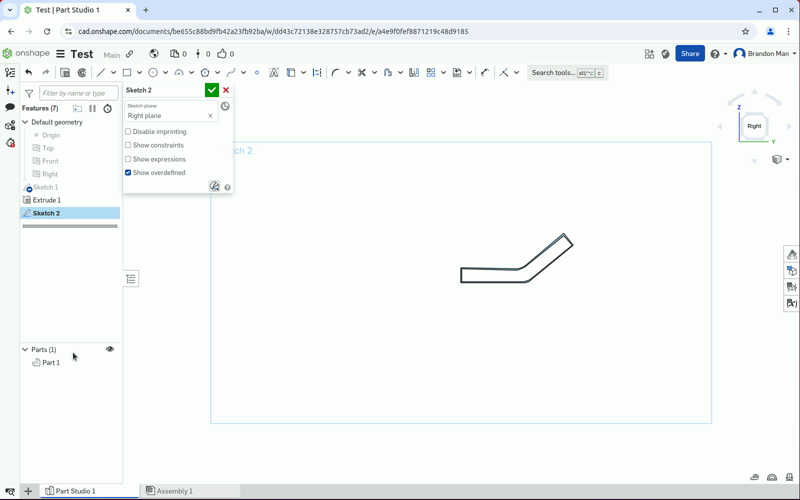
key(y)
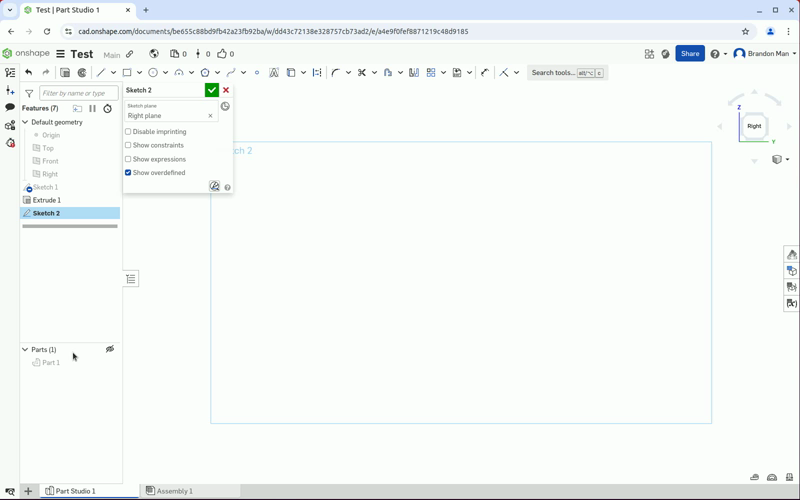
key(l)
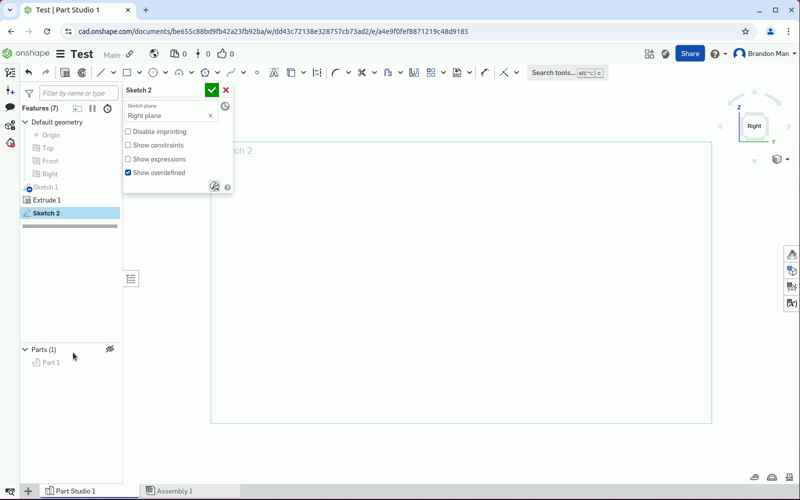
key_down(shift)
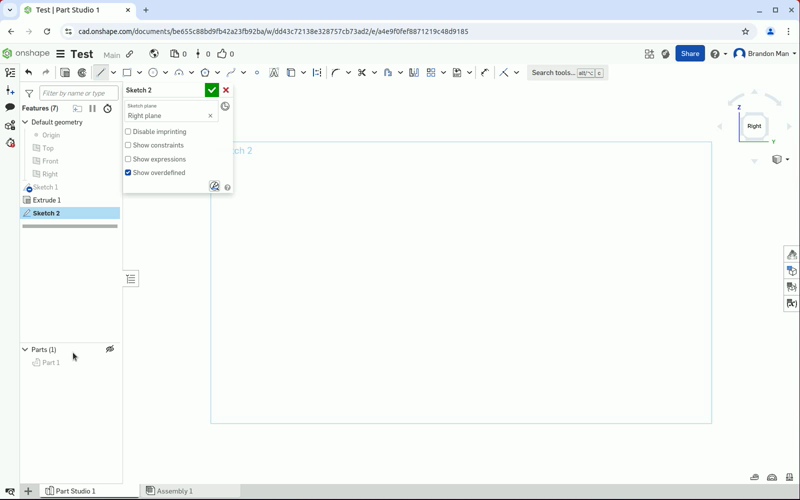
mouse_move(460, 282)
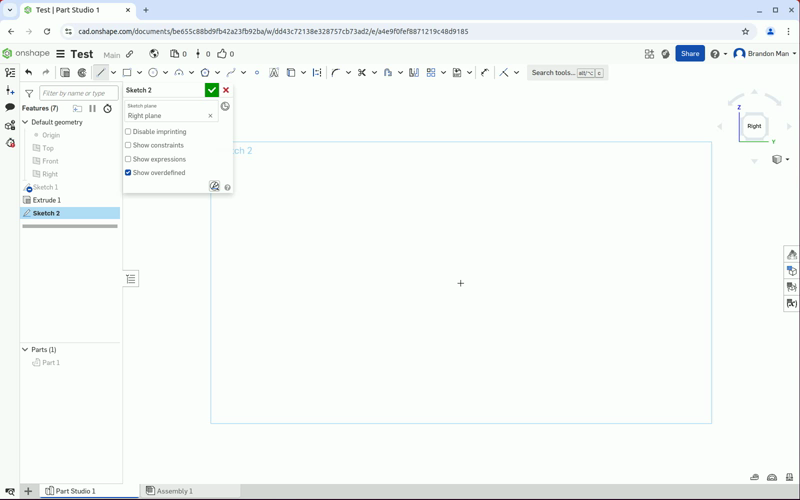
click(460, 282)
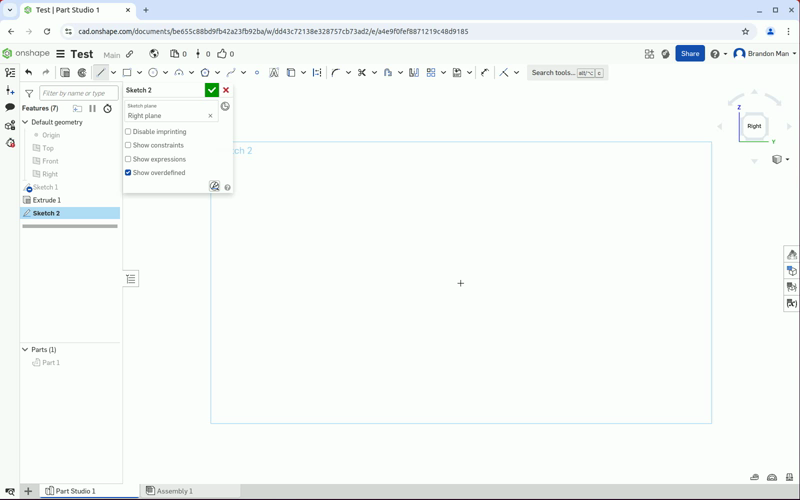
key_up(shift)
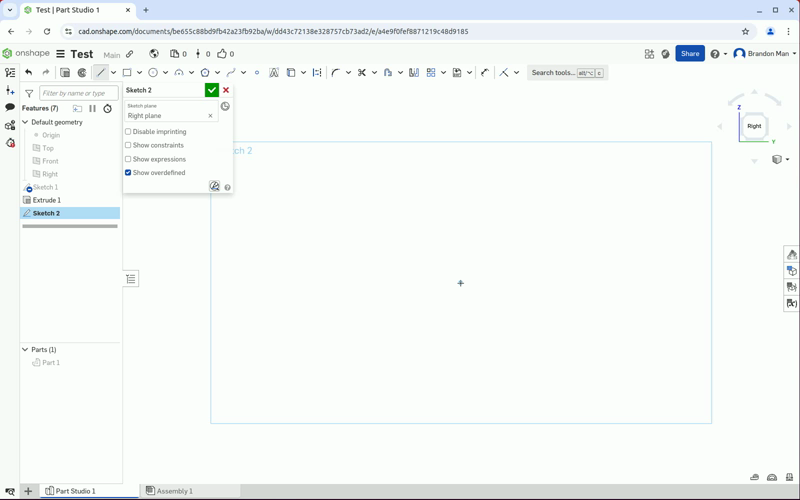
key_down(shift)
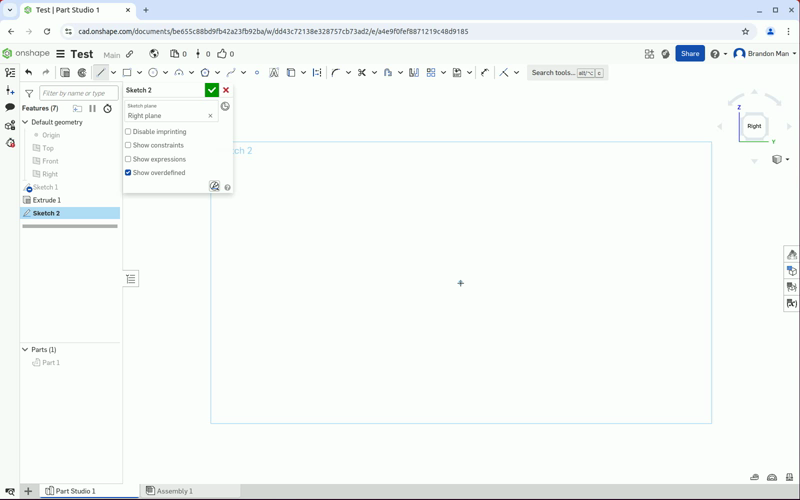
mouse_move(522, 282)
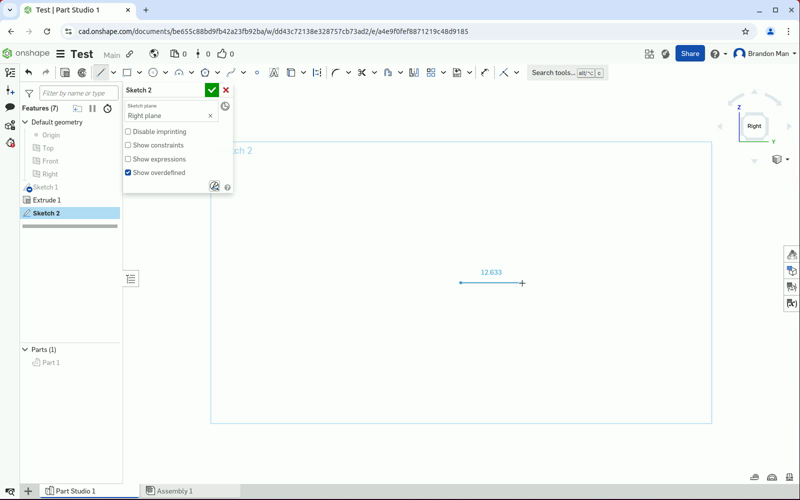
click(522, 282)
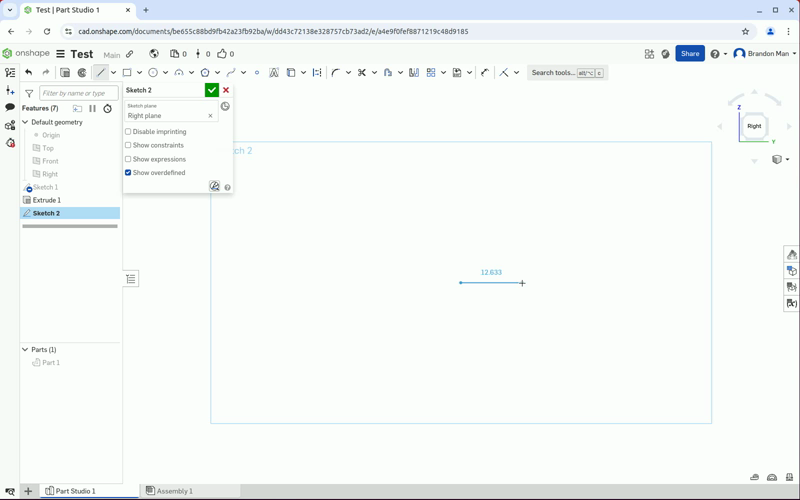
key_up(shift)
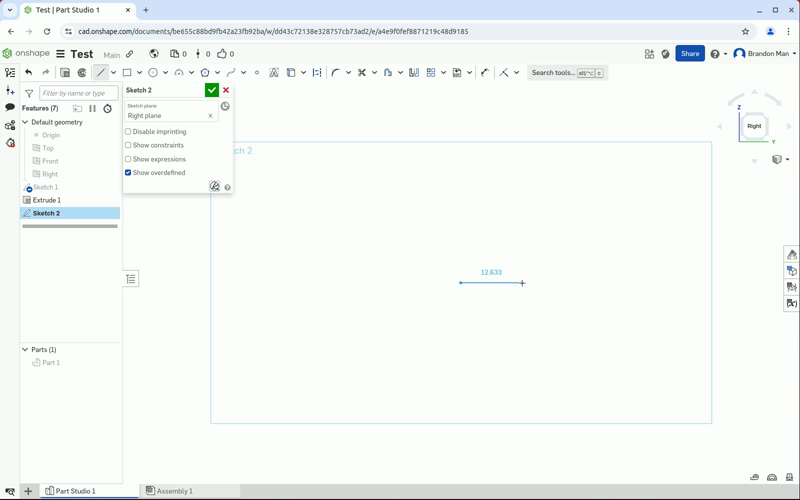
key(esc)
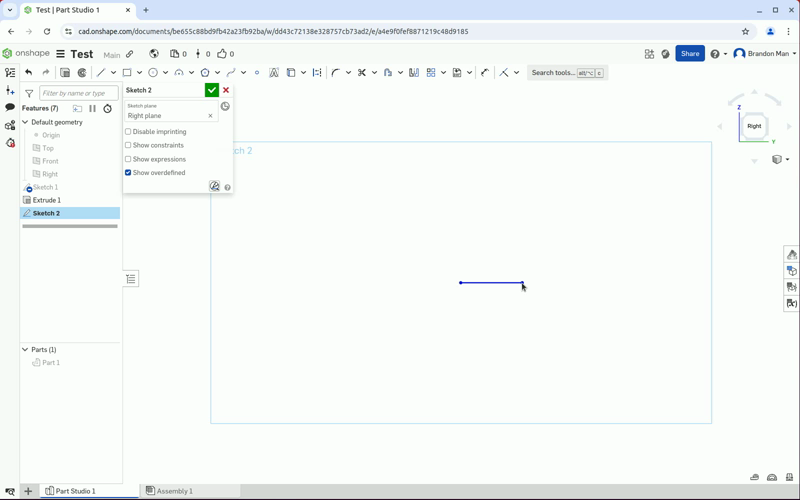
key(a)
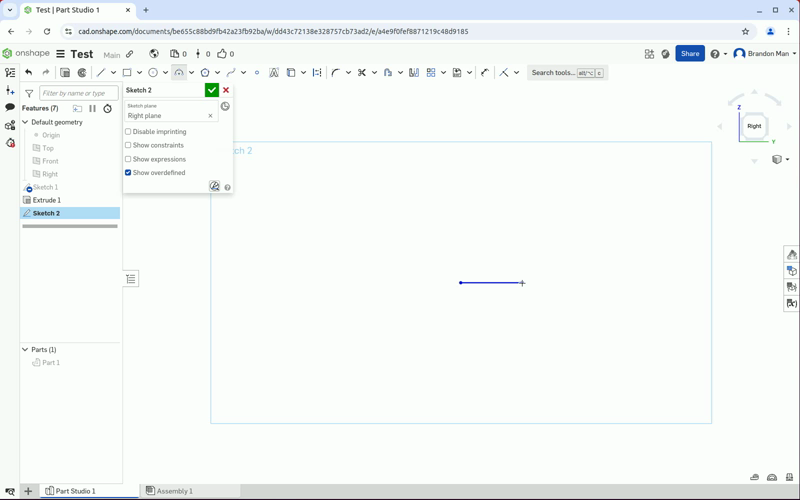
mouse_move(522, 282)
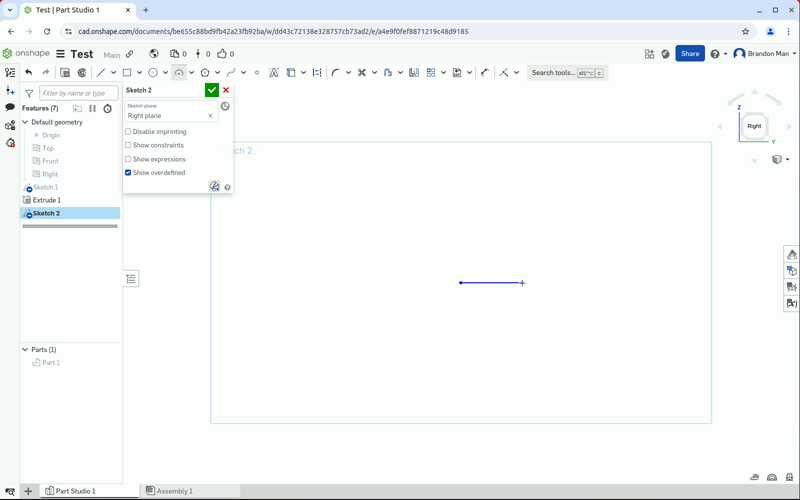
click(522, 282)
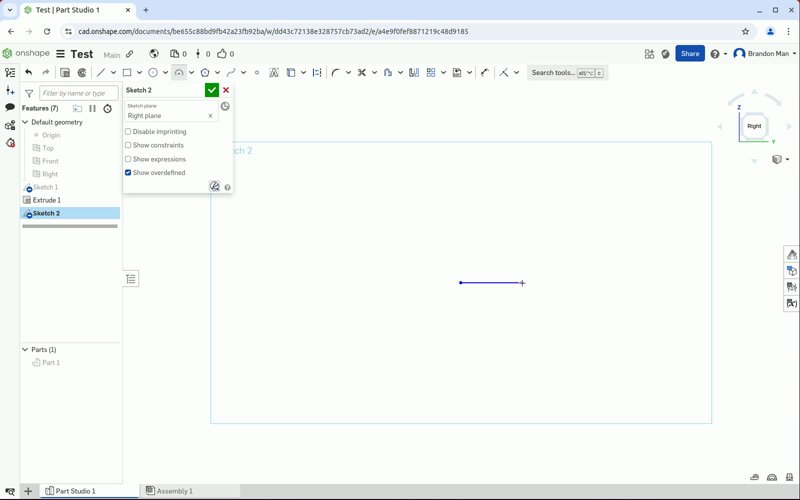
key_down(shift)
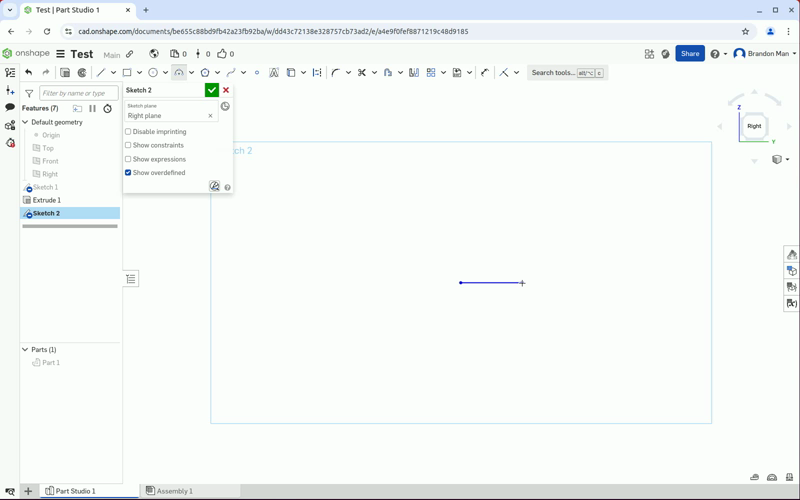
mouse_move(531, 279)
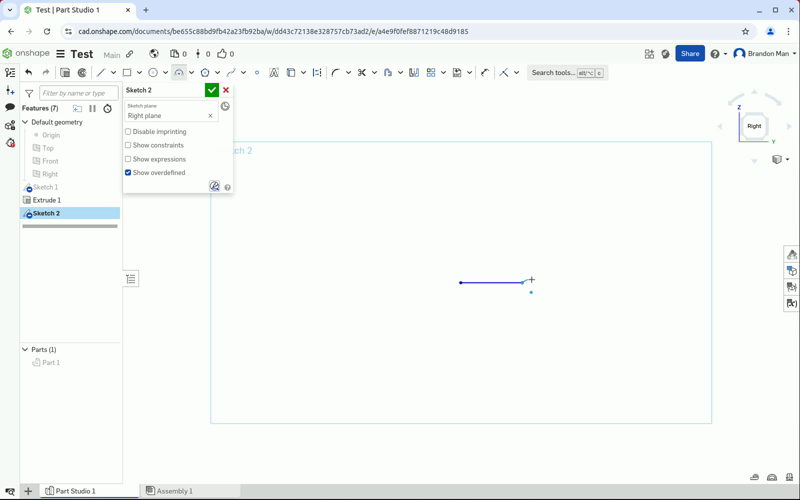
click(531, 279)
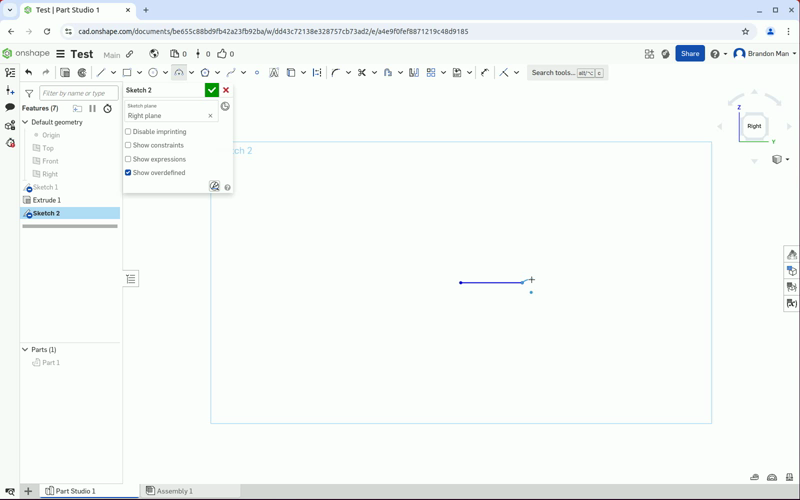
mouse_move(527, 282)
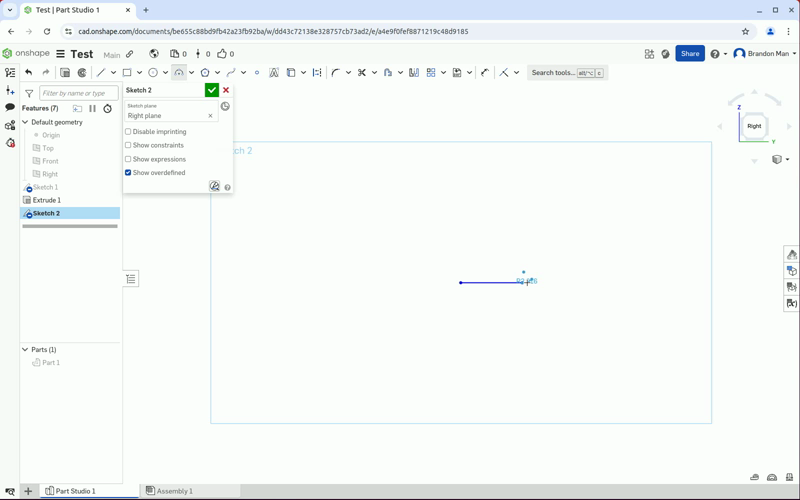
click(527, 282)
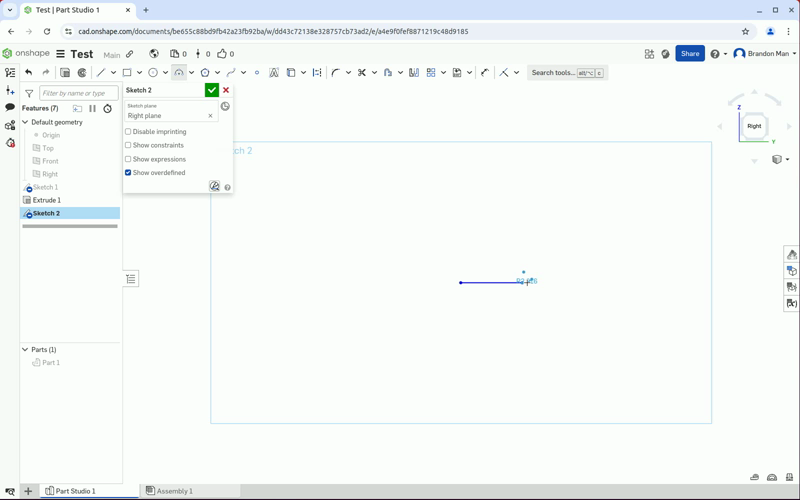
key_up(shift)
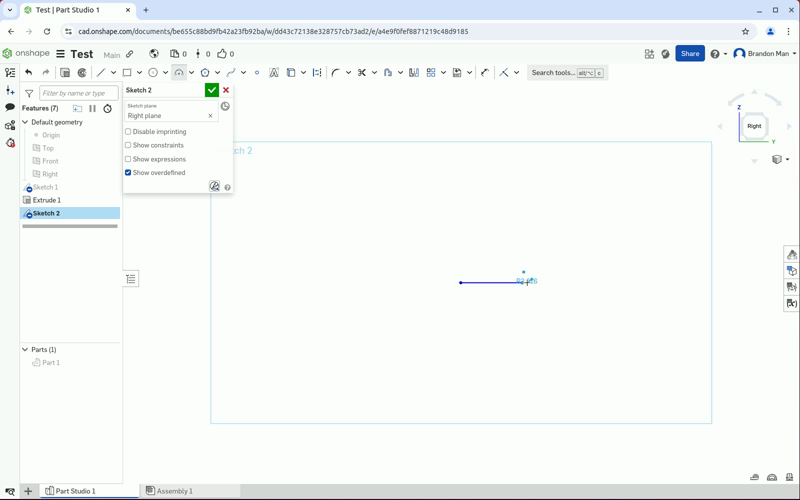
key(esc)
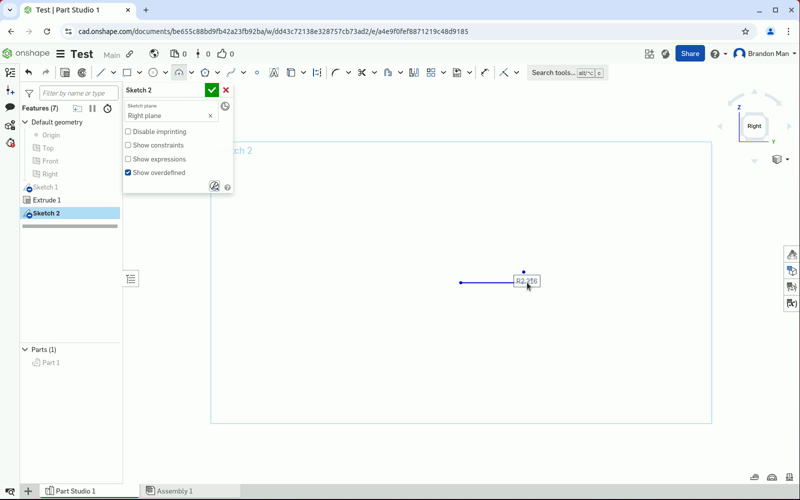
key(l)
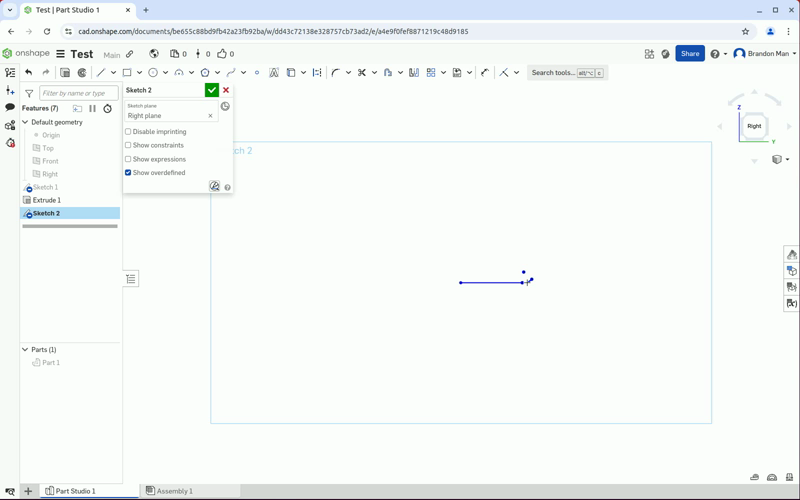
mouse_move(531, 279)
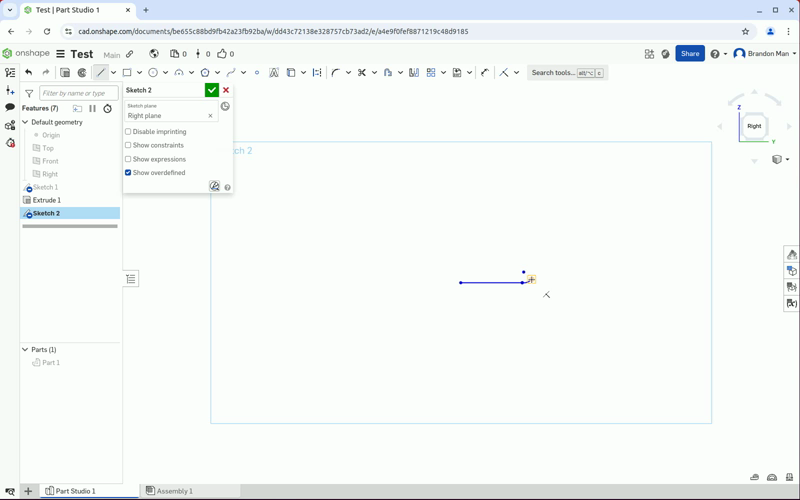
click(531, 279)
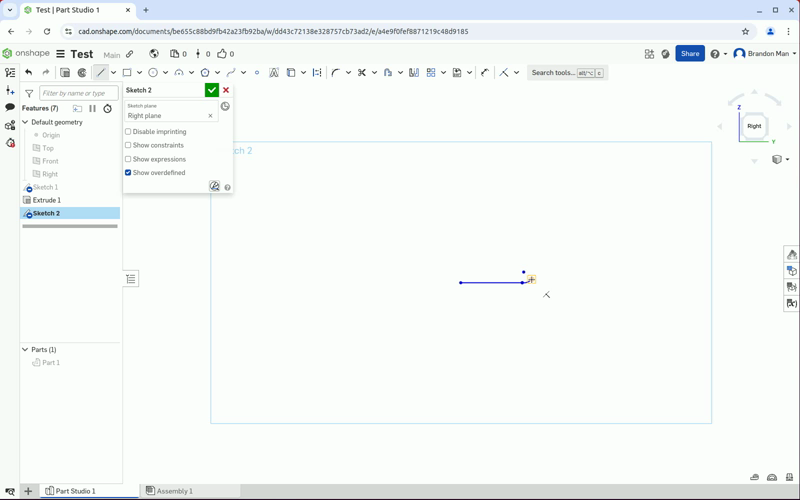
key_down(shift)
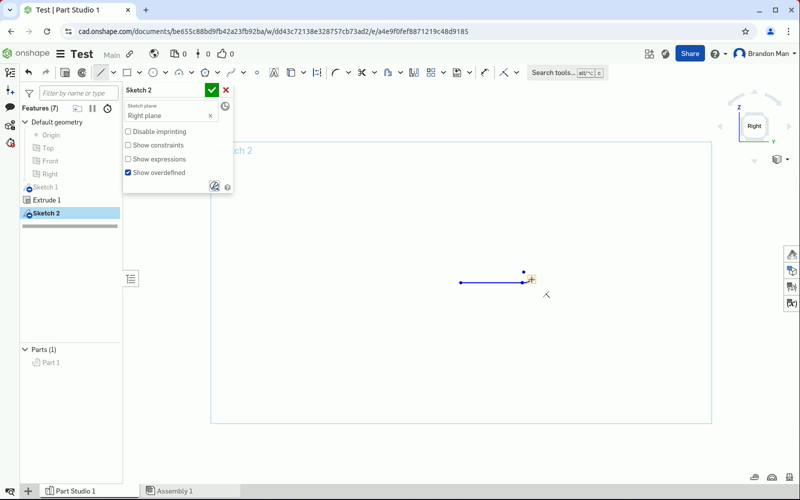
mouse_move(561, 279)
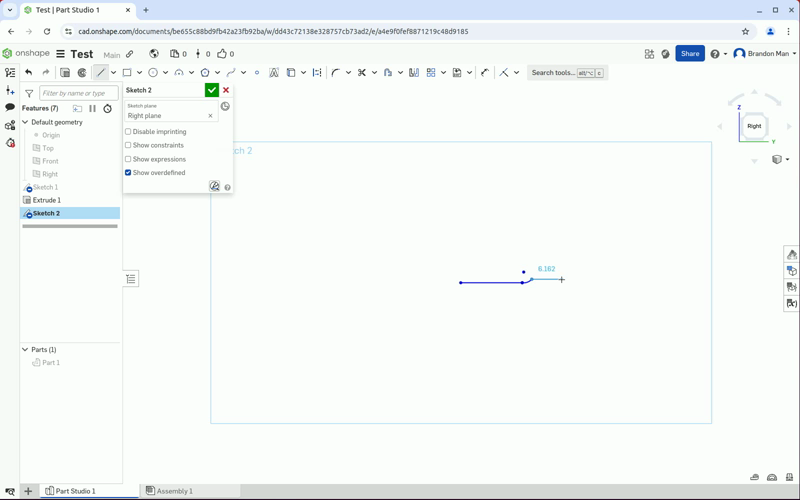
mouse_move(573, 245)
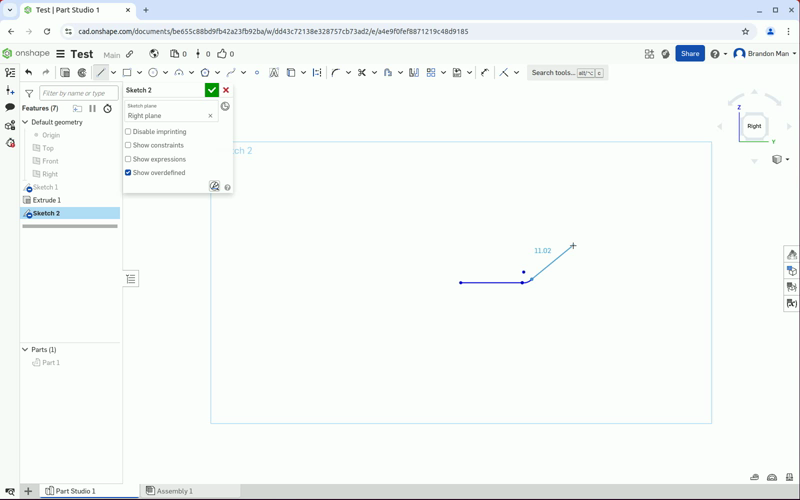
click(573, 245)
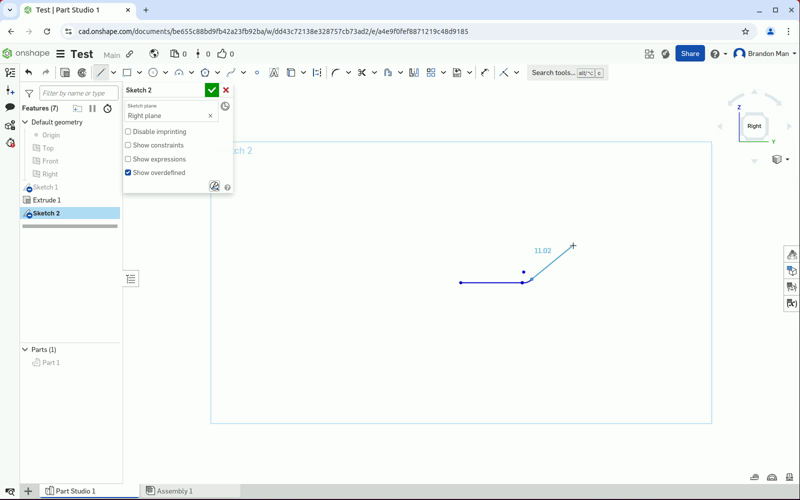
key_up(shift)
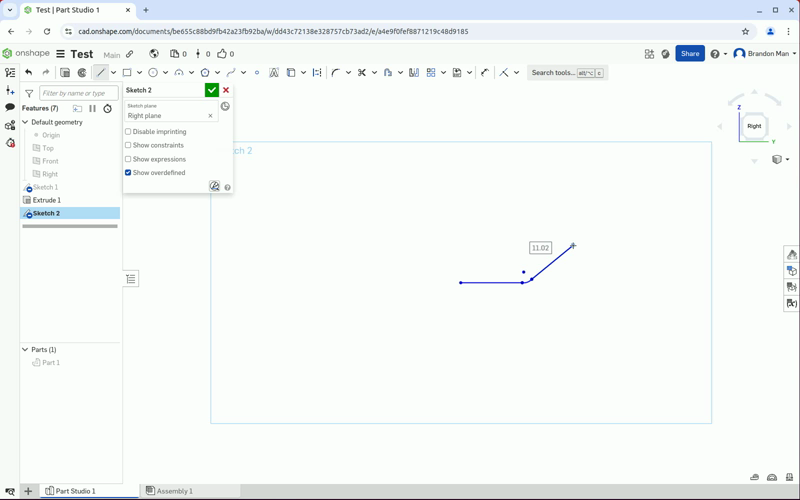
key_down(shift)
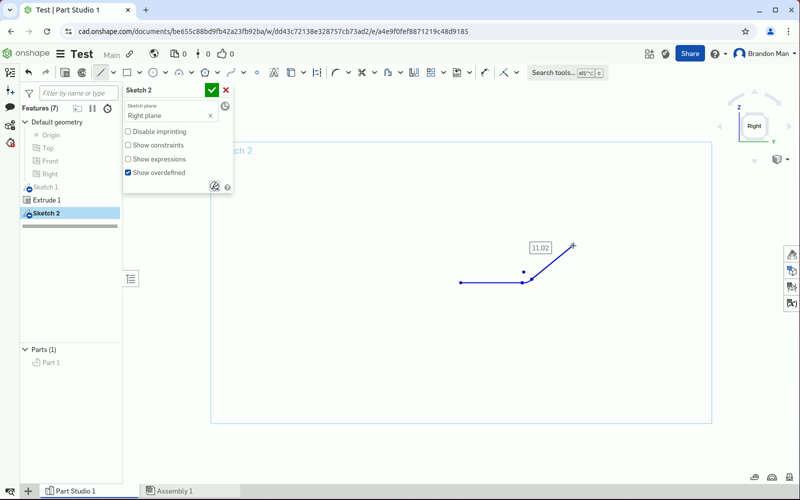
mouse_move(589, 245)
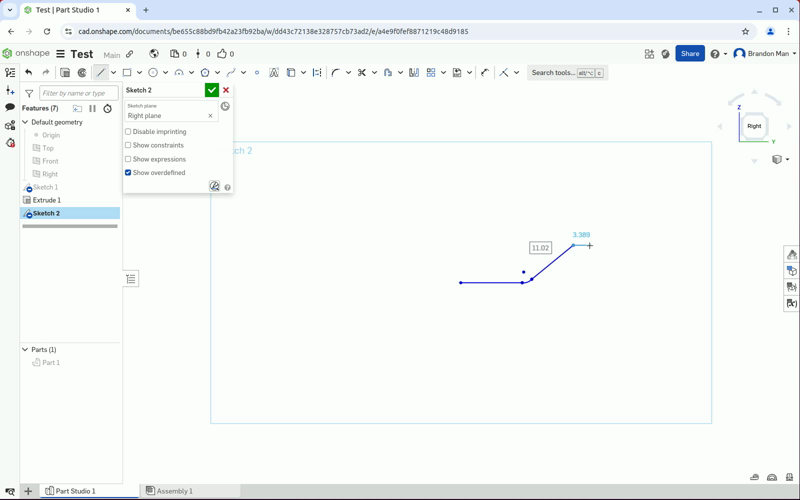
mouse_move(563, 233)
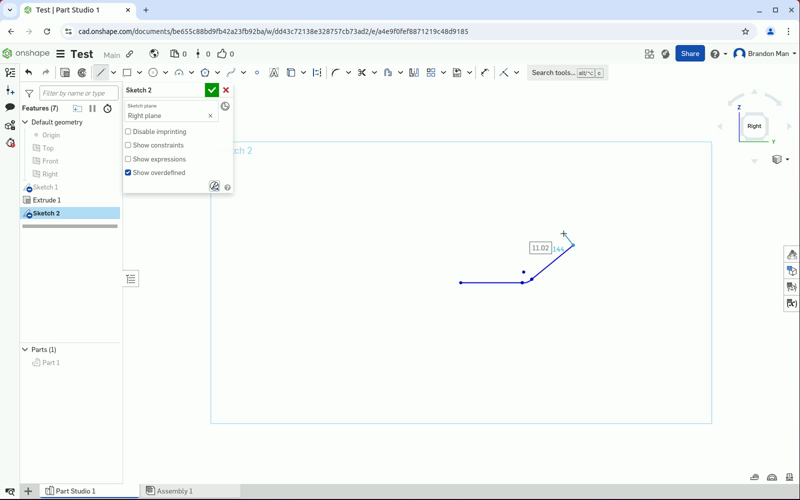
click(563, 233)
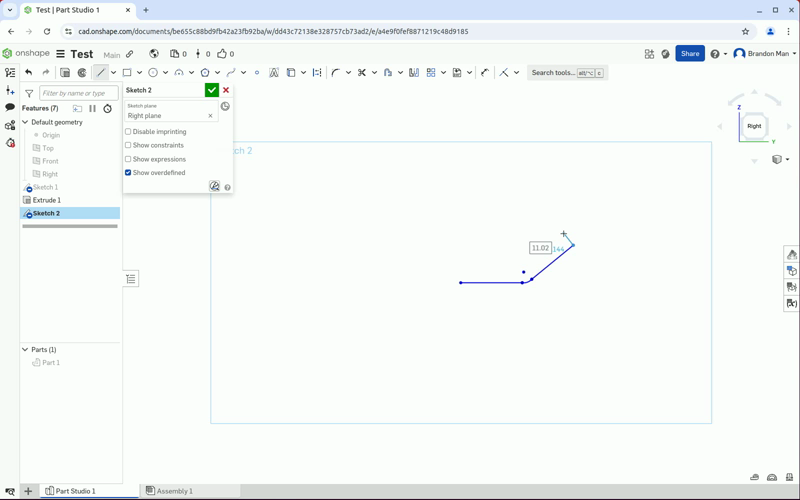
key_up(shift)
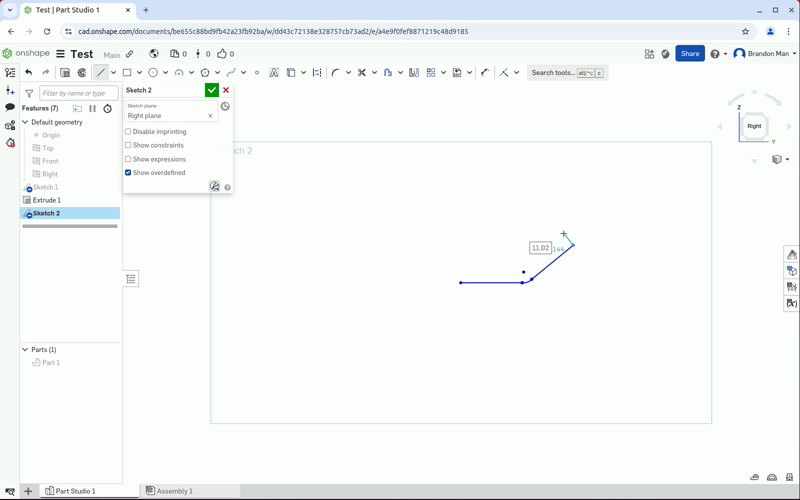
key_down(shift)
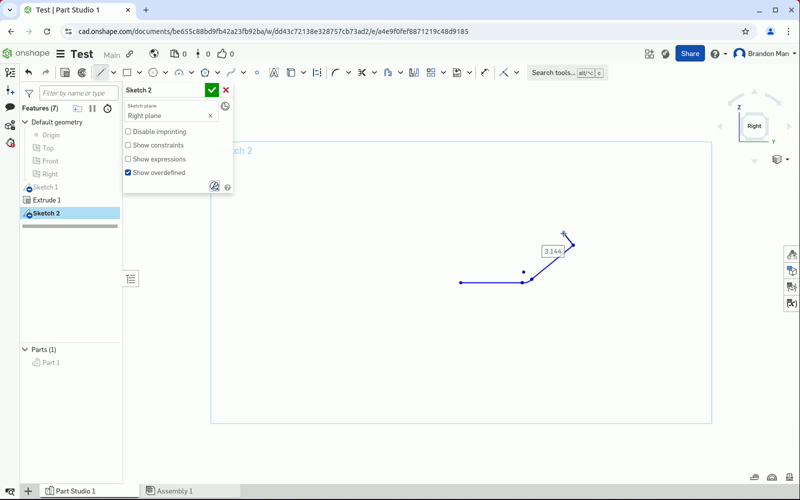
mouse_move(589, 233)
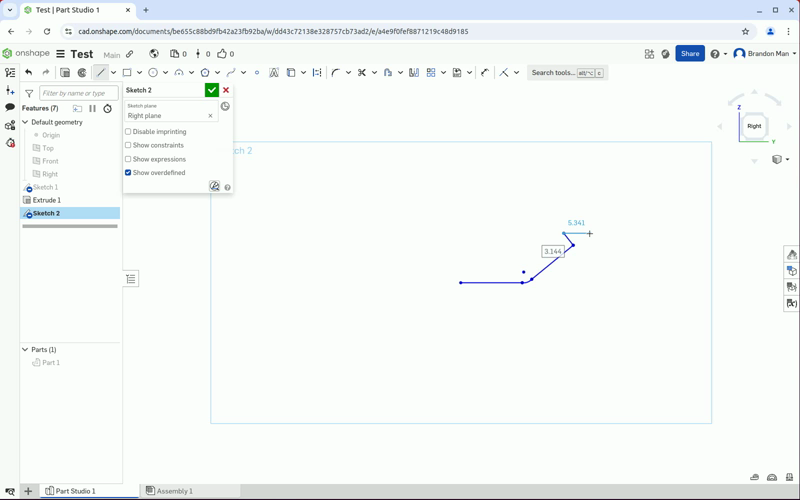
mouse_move(525, 265)
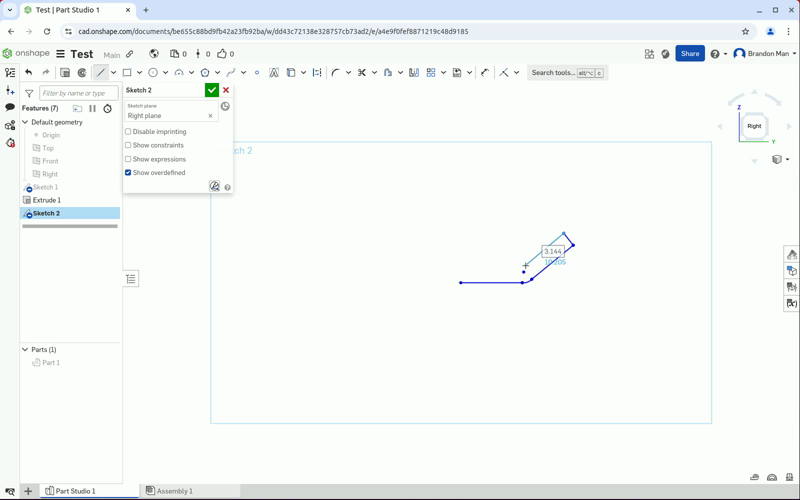
click(525, 265)
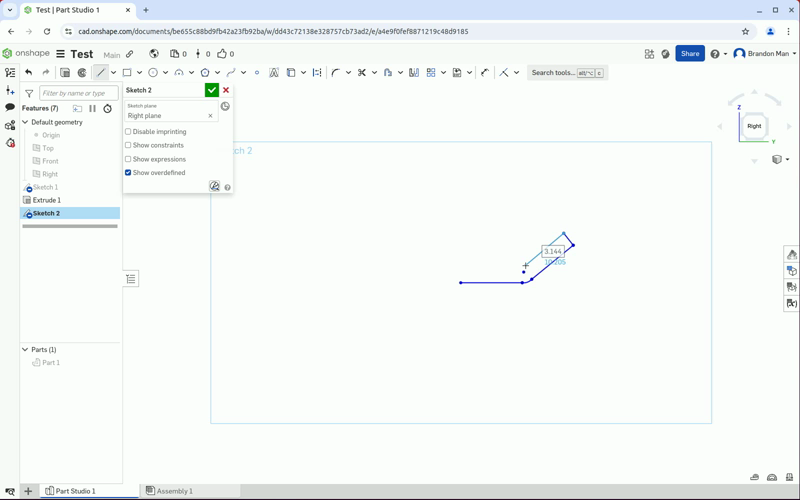
key_up(shift)
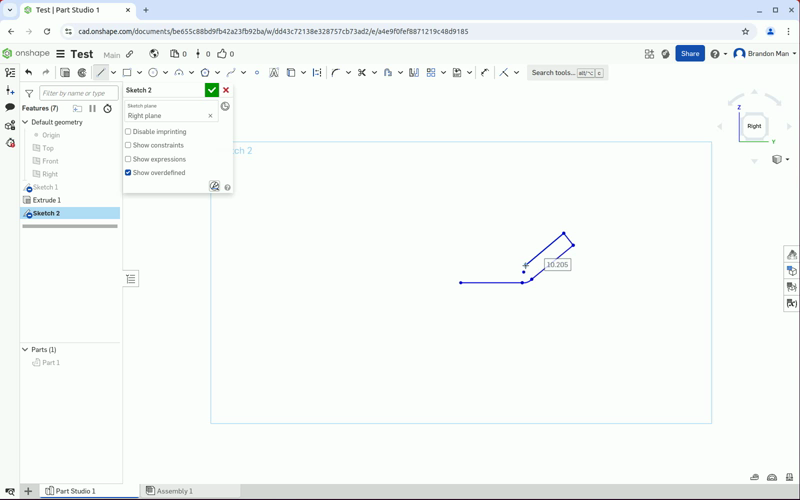
key(esc)
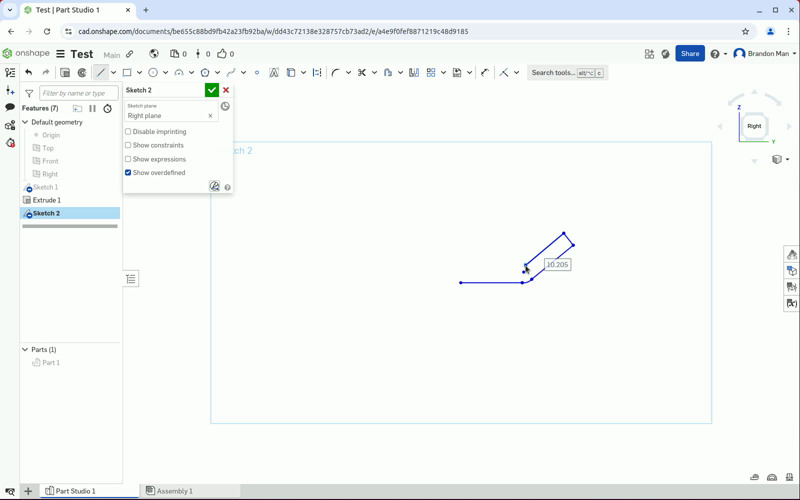
key(a)
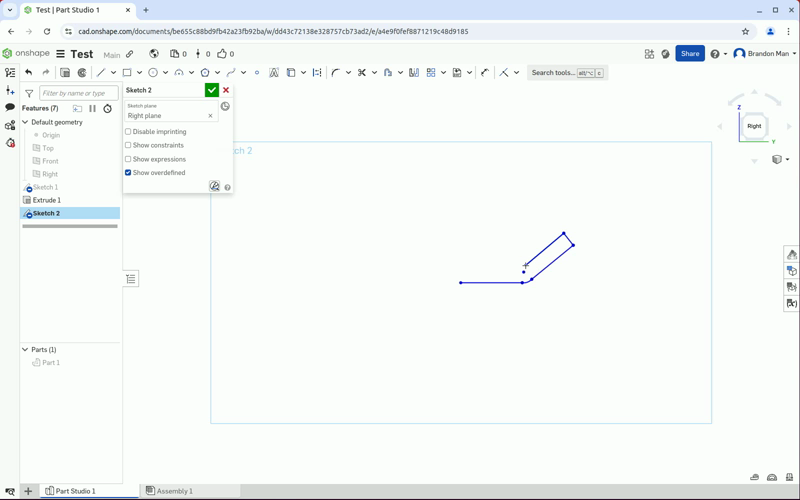
mouse_move(525, 265)
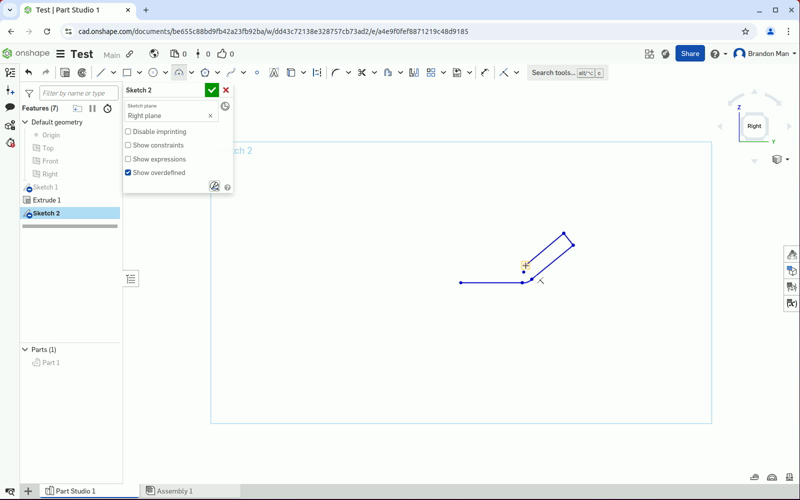
click(525, 265)
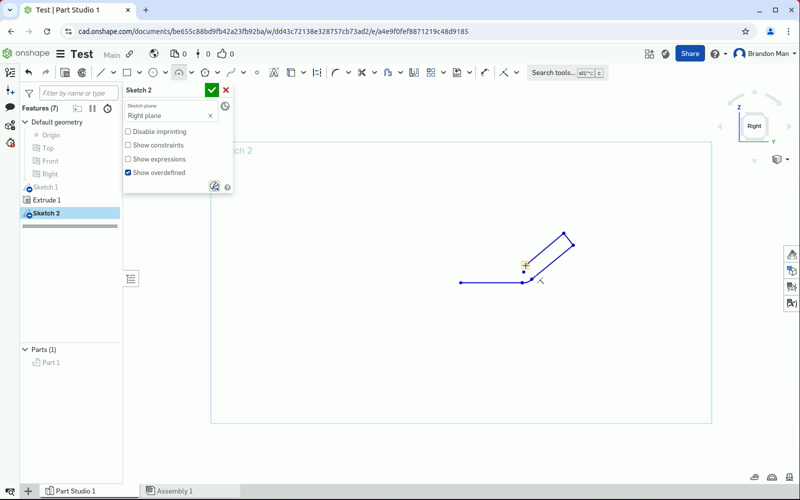
key_down(shift)
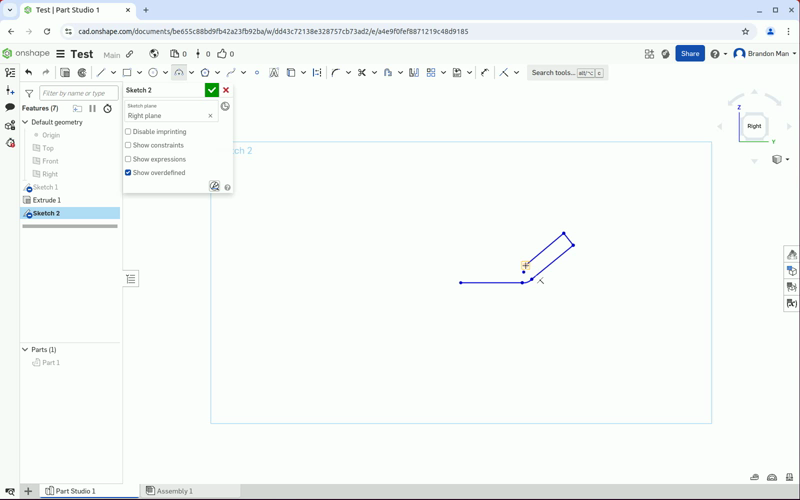
mouse_move(516, 268)
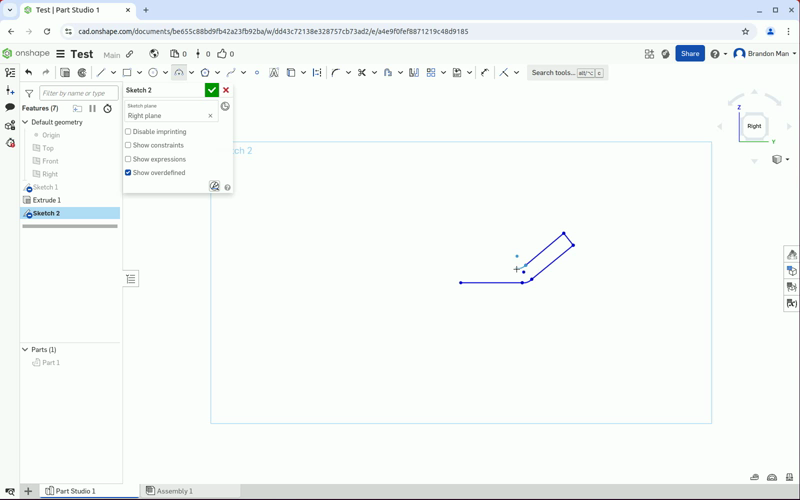
click(516, 268)
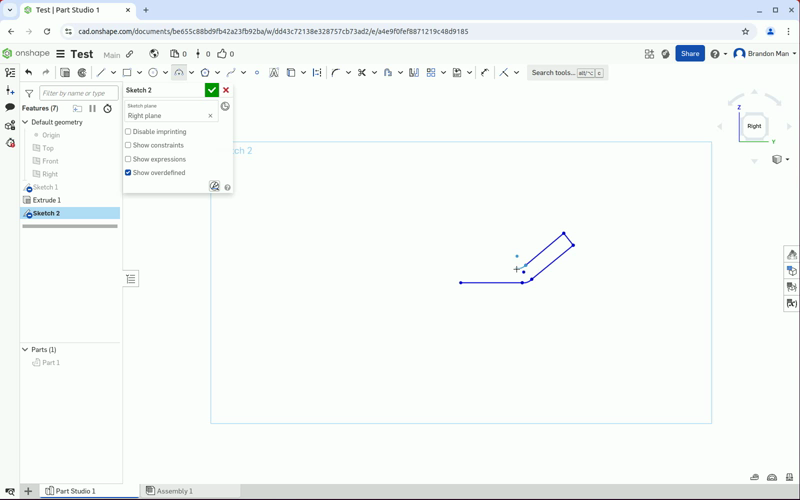
mouse_move(521, 267)
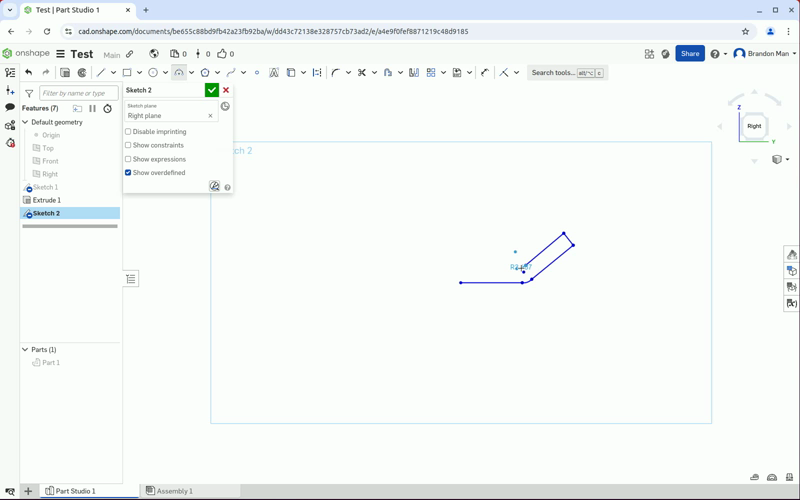
scroll(6)
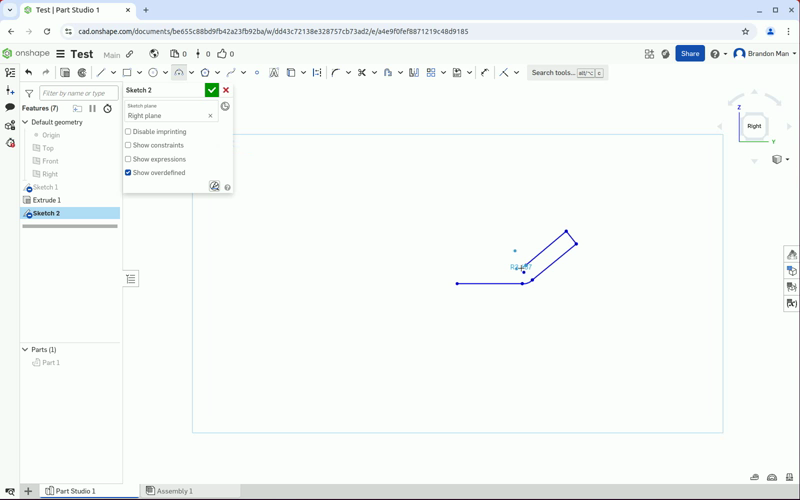
scroll(6)
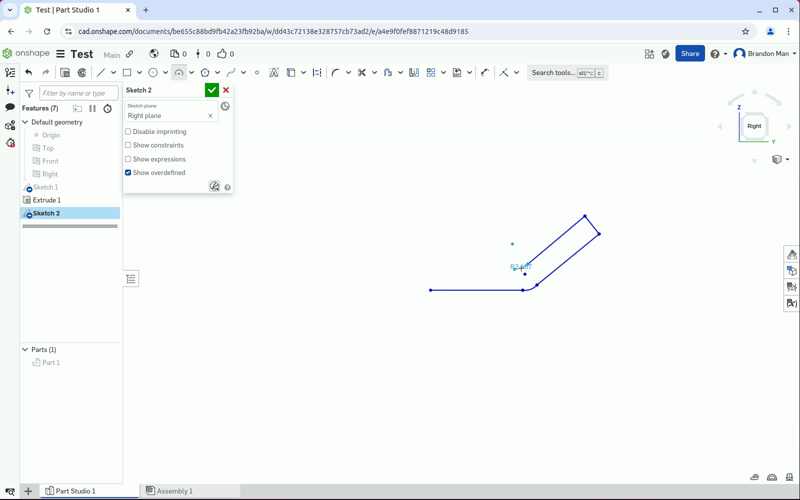
scroll(6)
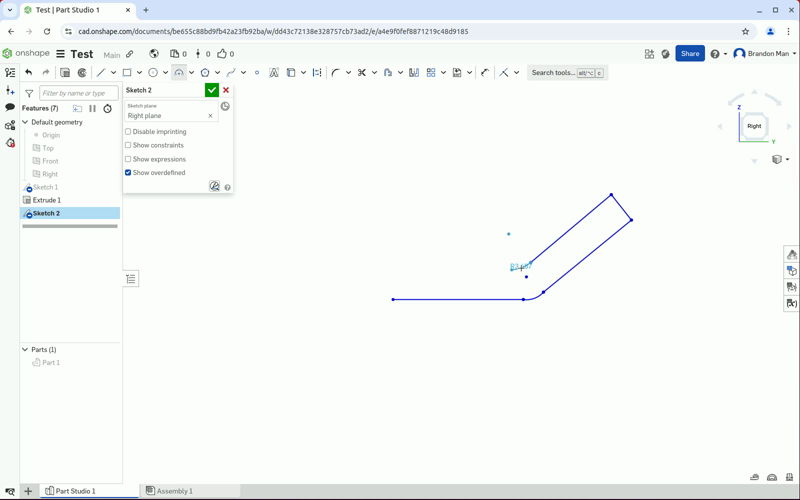
scroll(6)
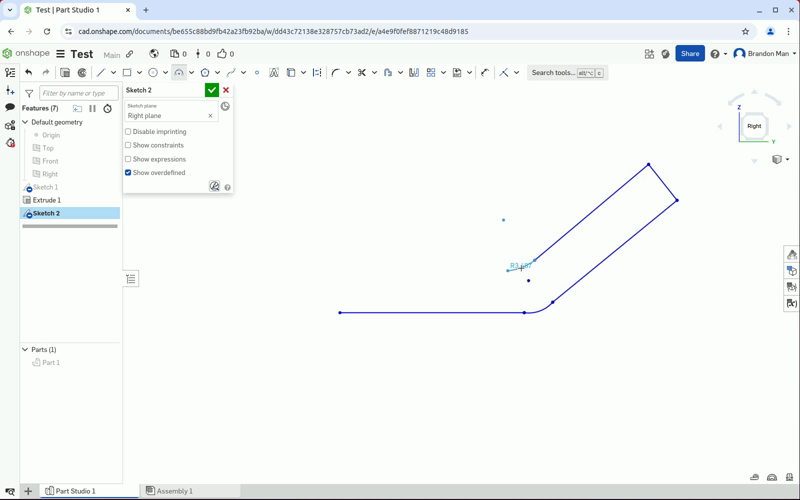
scroll(6)
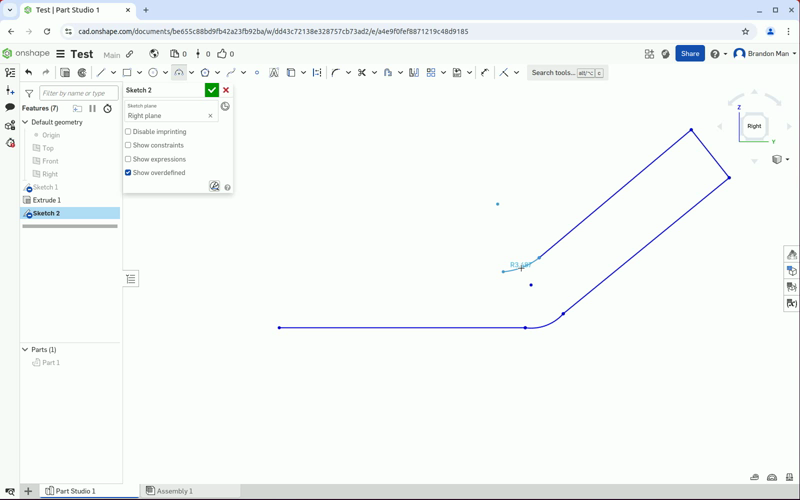
scroll(6)
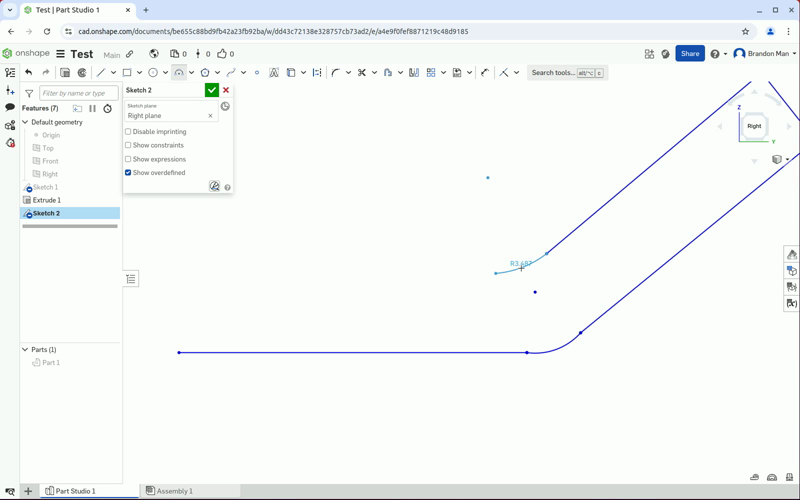
scroll(6)
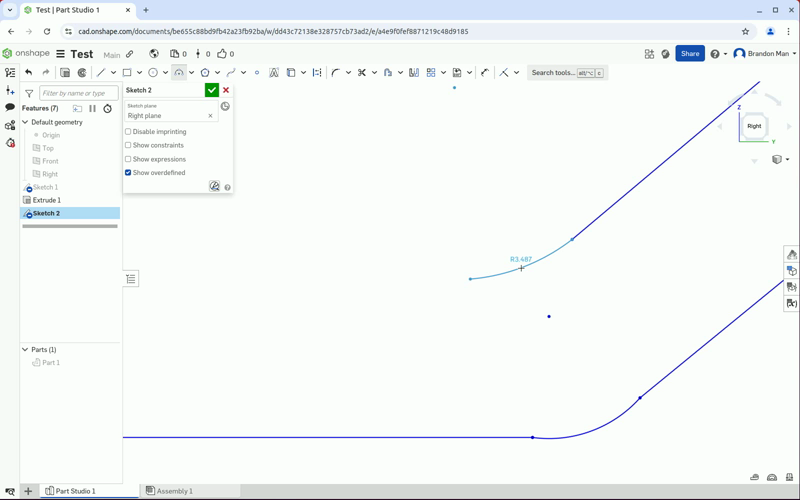
click(521, 267)
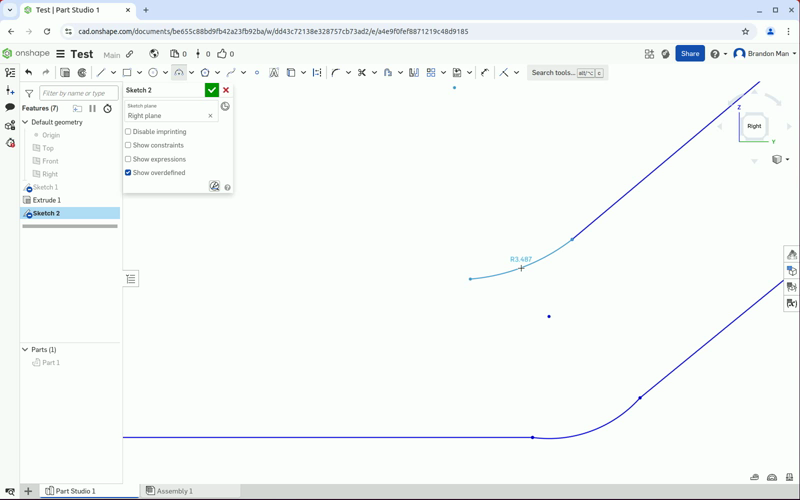
scroll(-6)
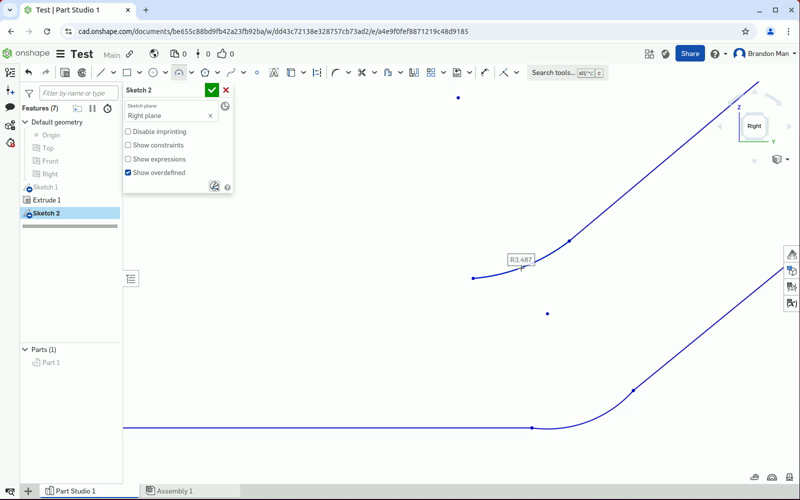
scroll(-6)
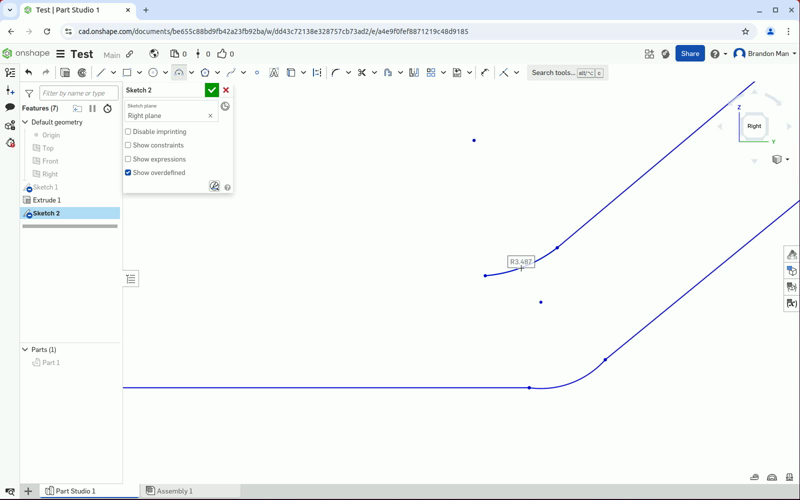
scroll(-6)
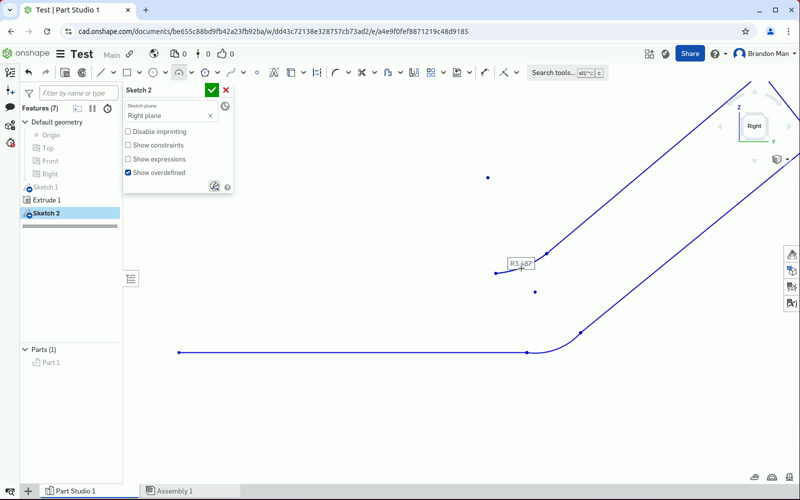
scroll(-6)
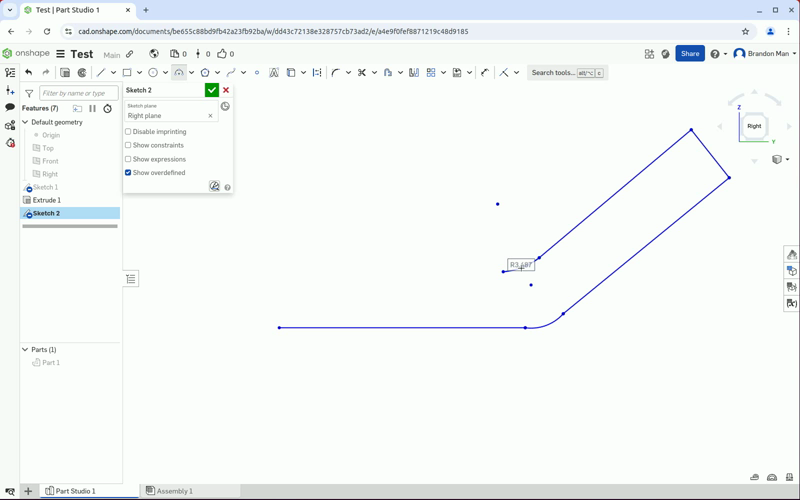
scroll(-6)
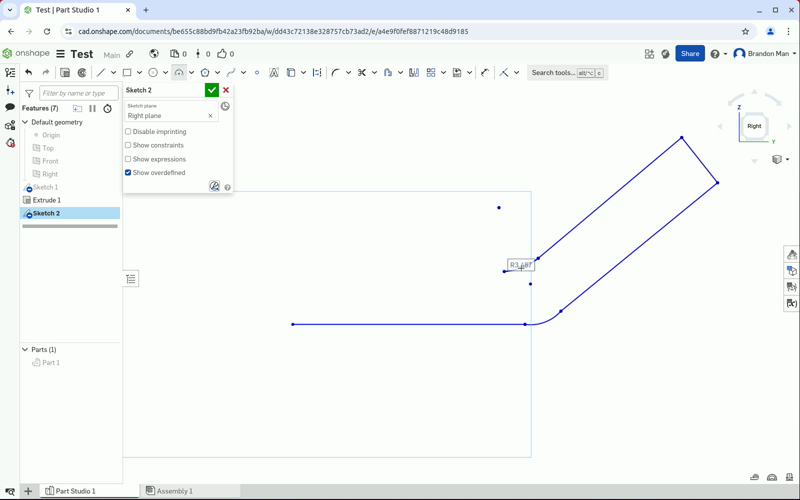
scroll(-6)
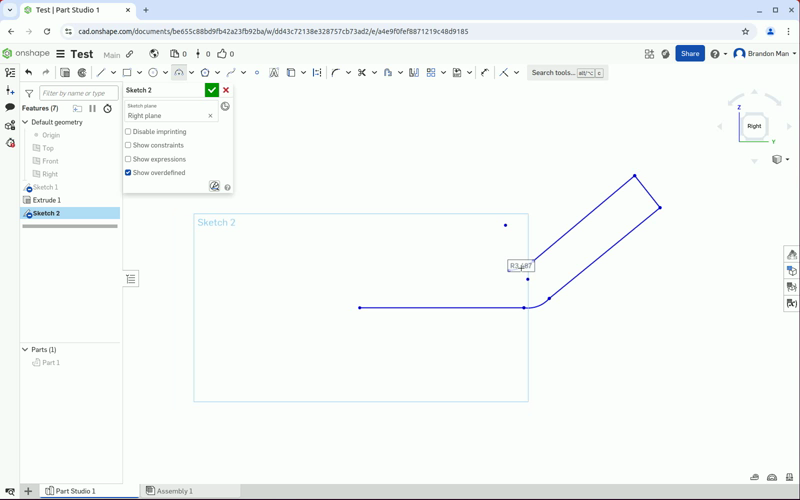
scroll(-6)
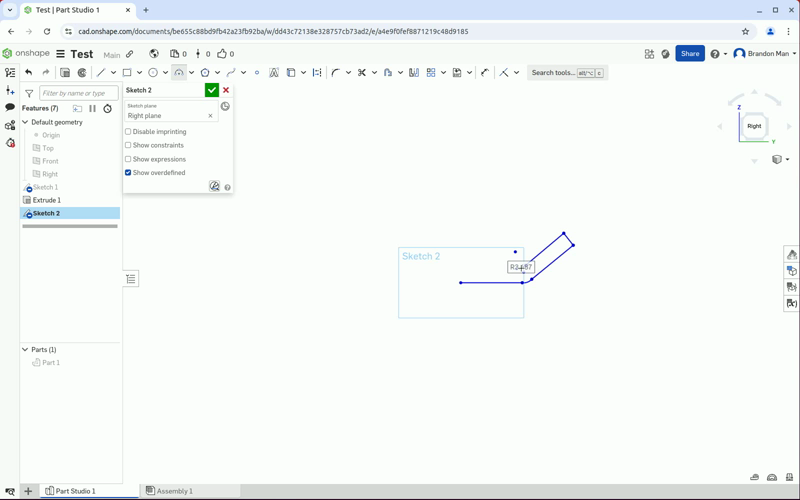
key_up(shift)
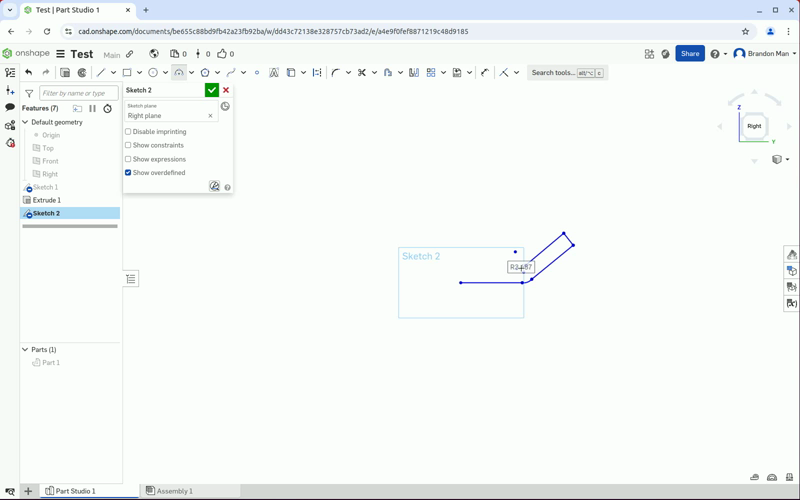
key(esc)
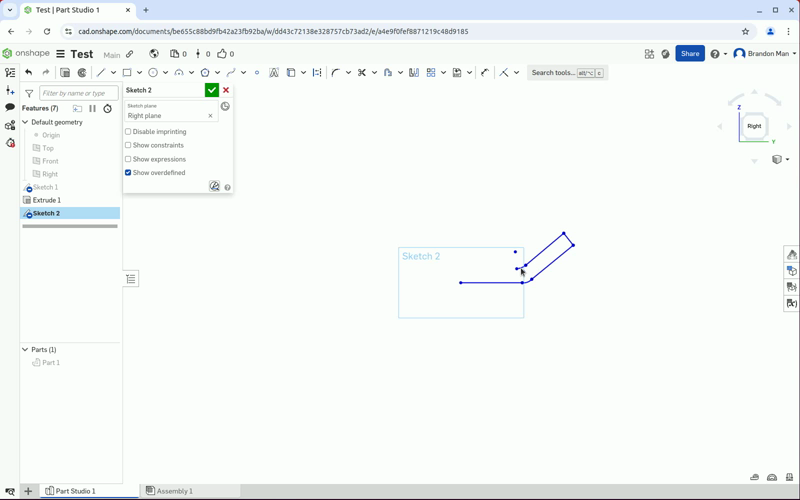
key(l)
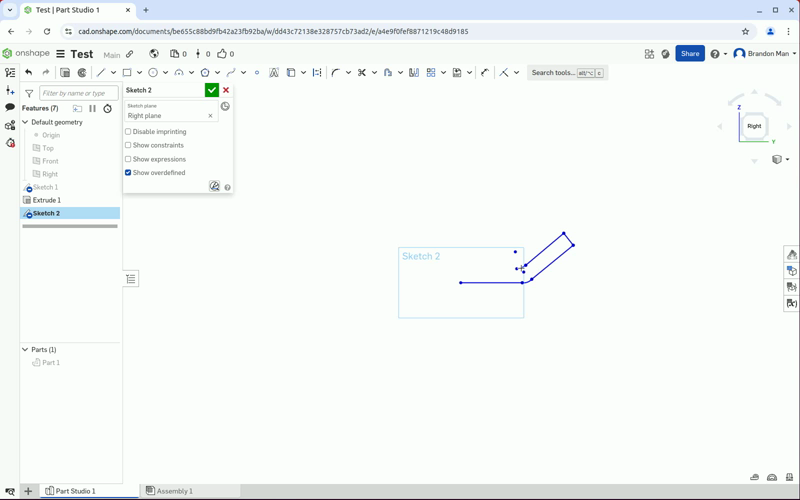
mouse_move(516, 268)
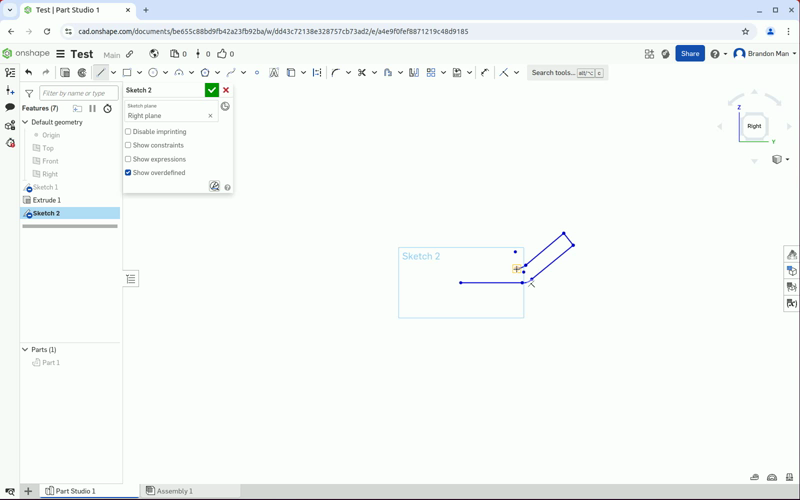
click(516, 268)
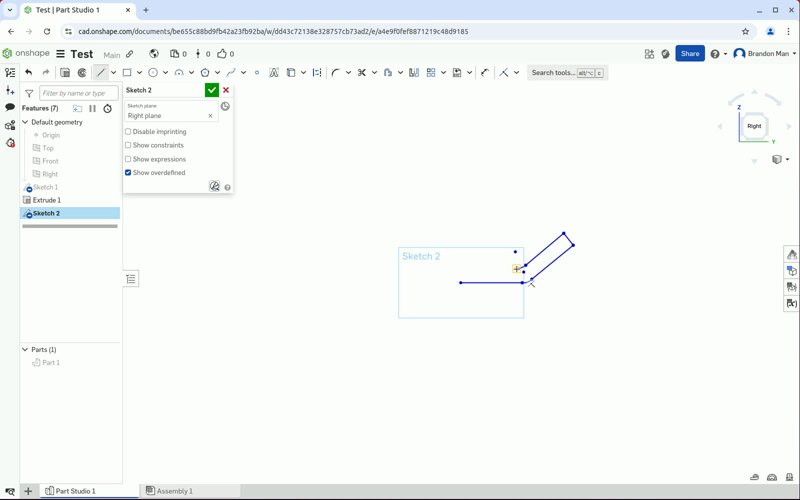
key_down(shift)
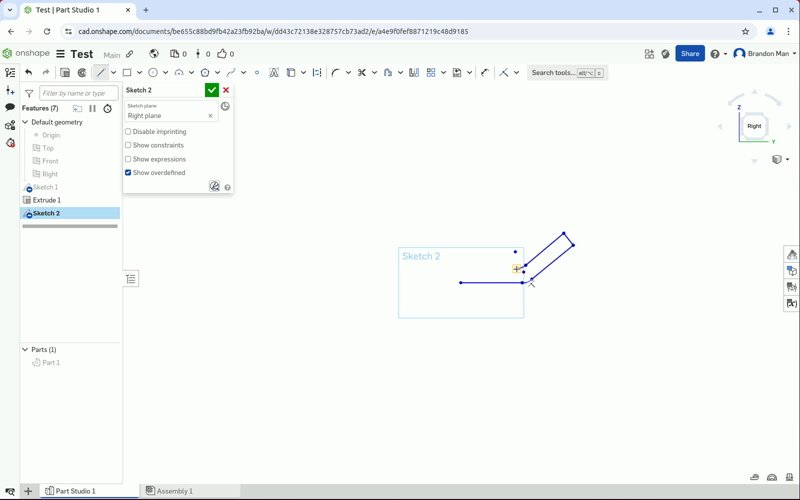
mouse_move(546, 268)
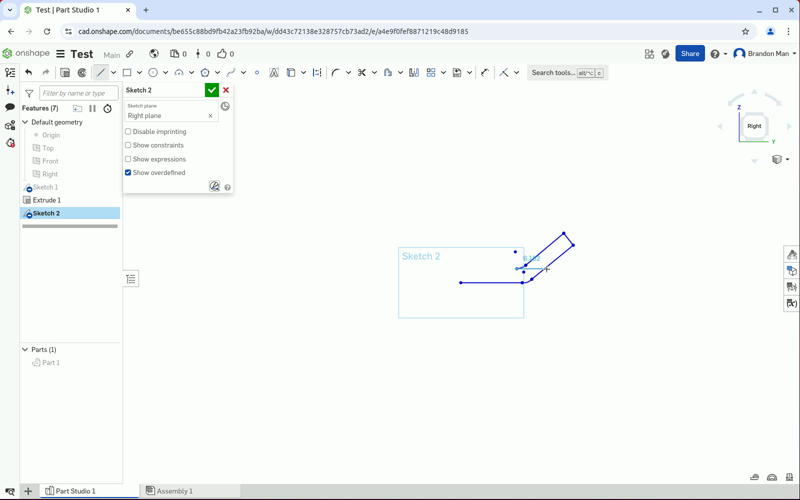
mouse_move(461, 267)
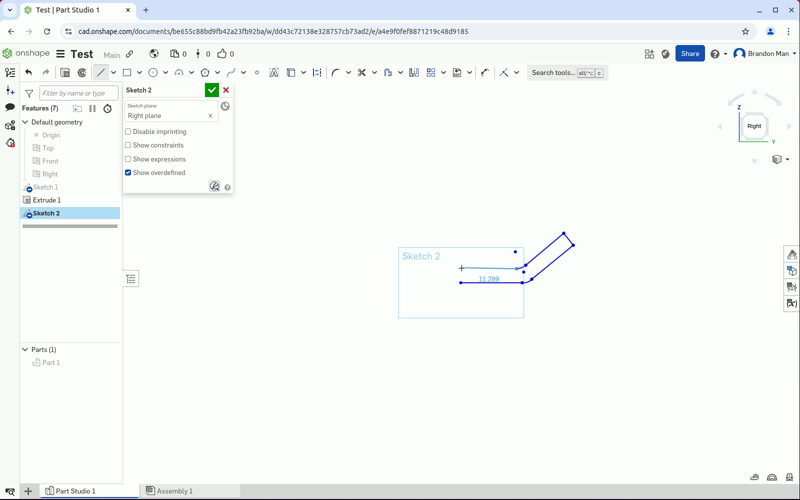
click(461, 267)
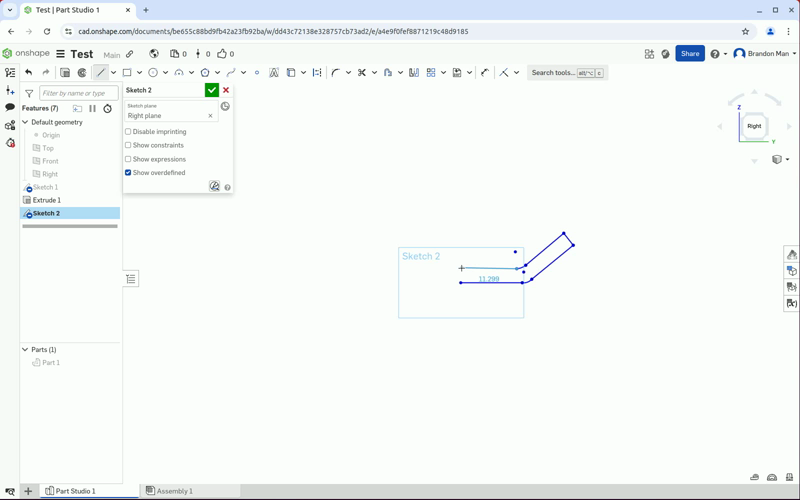
key_up(shift)
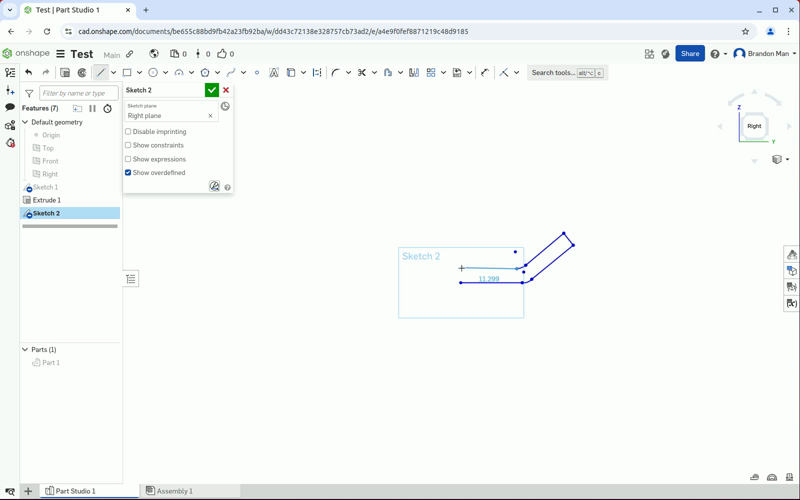
key_down(shift)
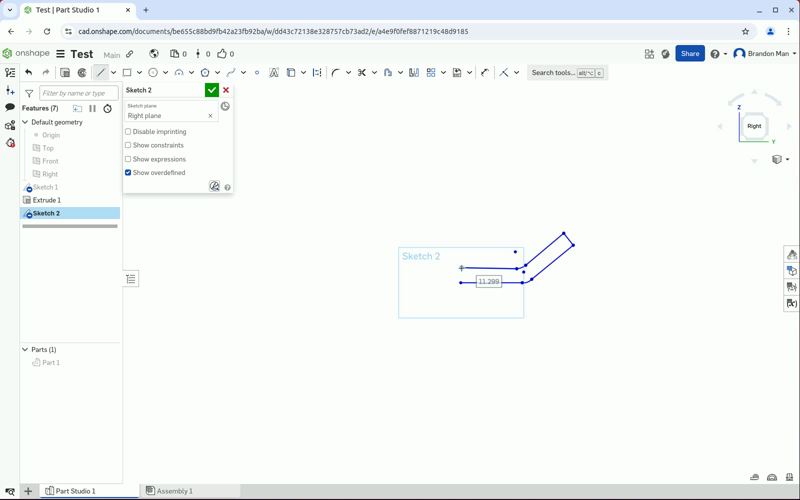
mouse_move(492, 267)
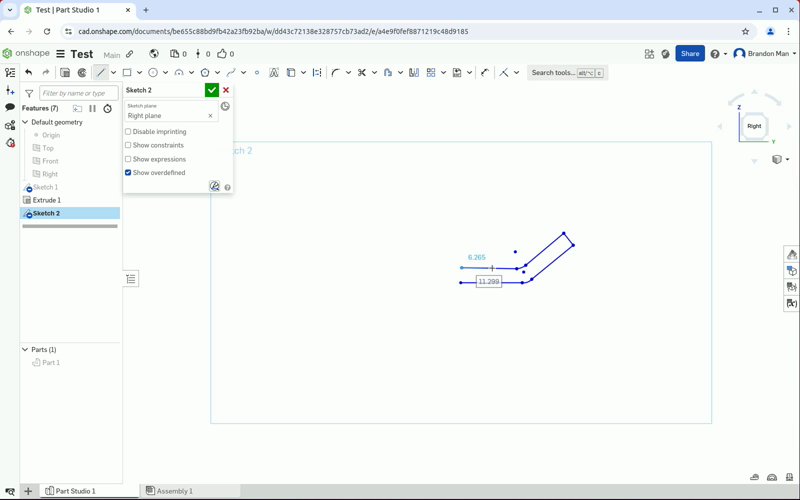
mouse_move(460, 267)
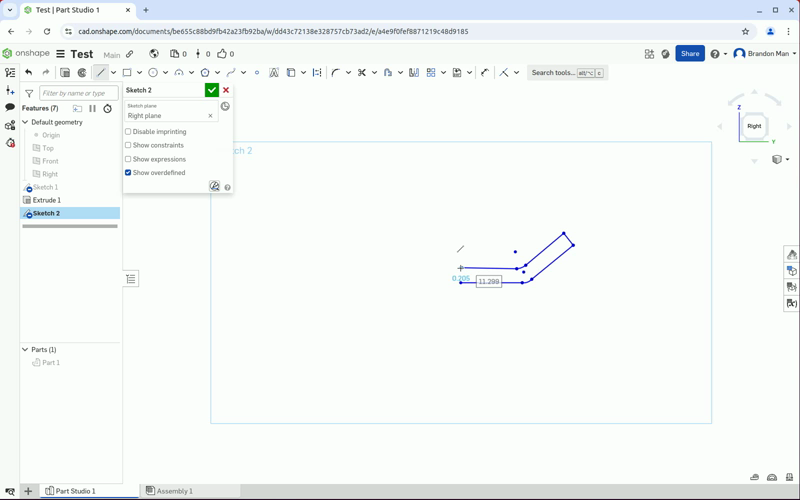
scroll(6)
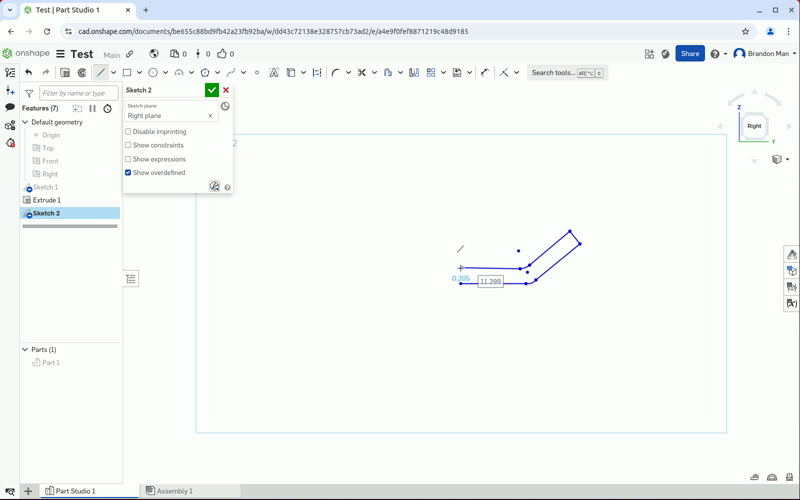
scroll(6)
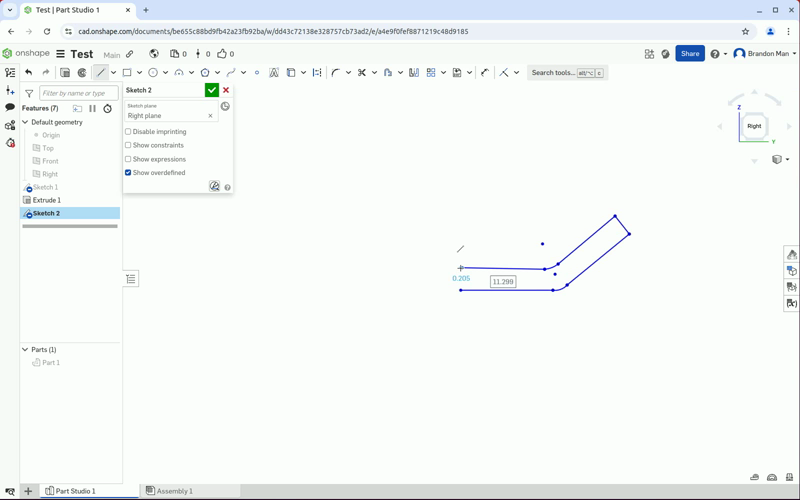
scroll(6)
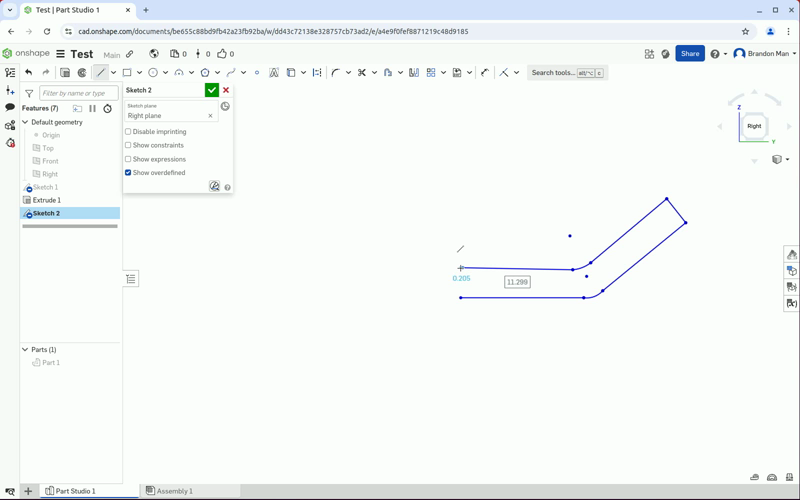
scroll(6)
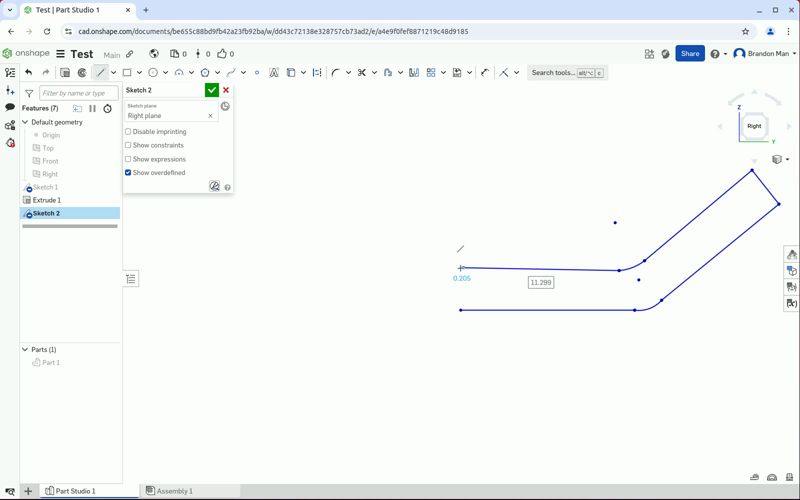
scroll(6)
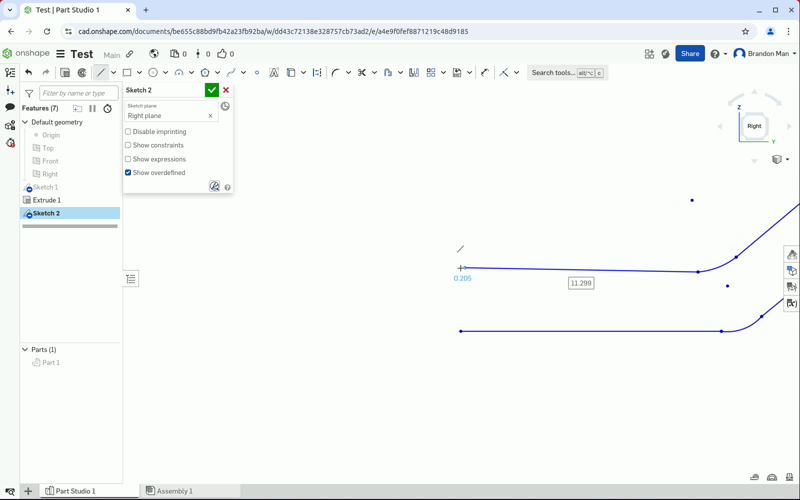
scroll(6)
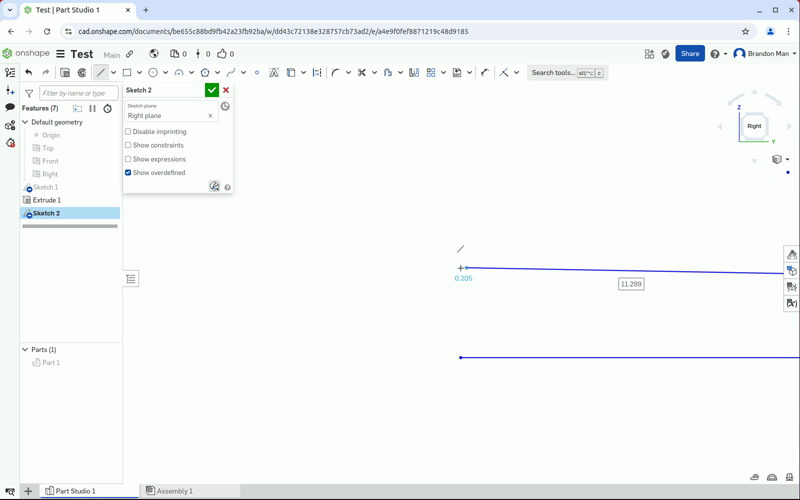
scroll(6)
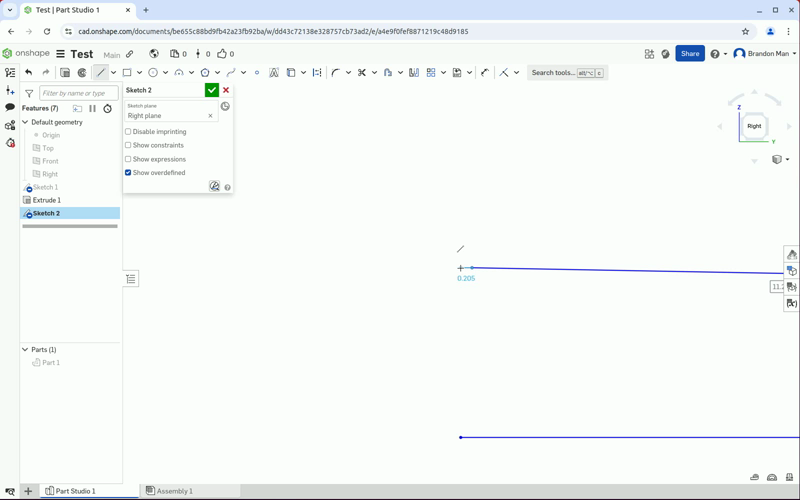
click(460, 267)
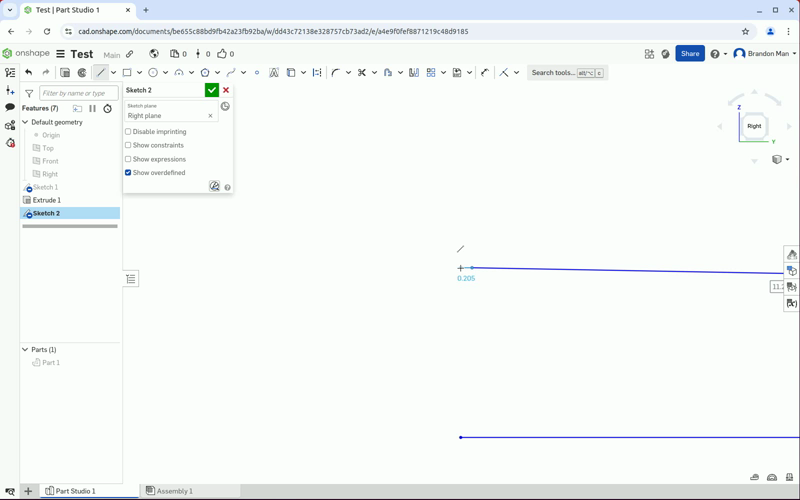
scroll(-6)
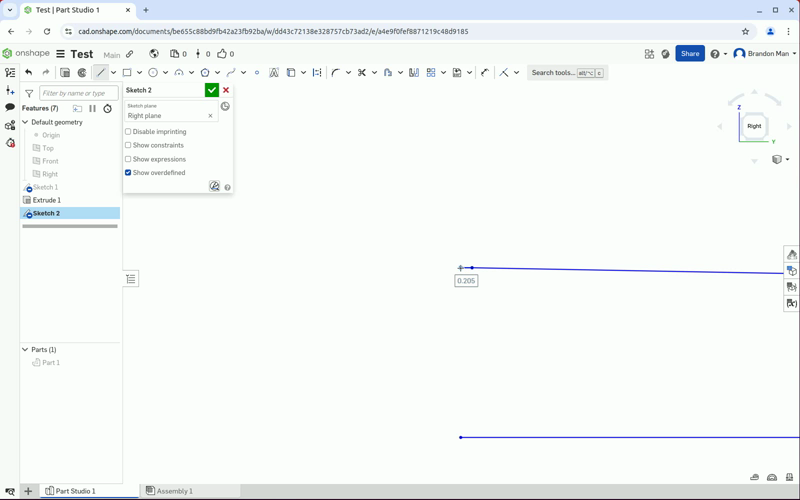
scroll(-6)
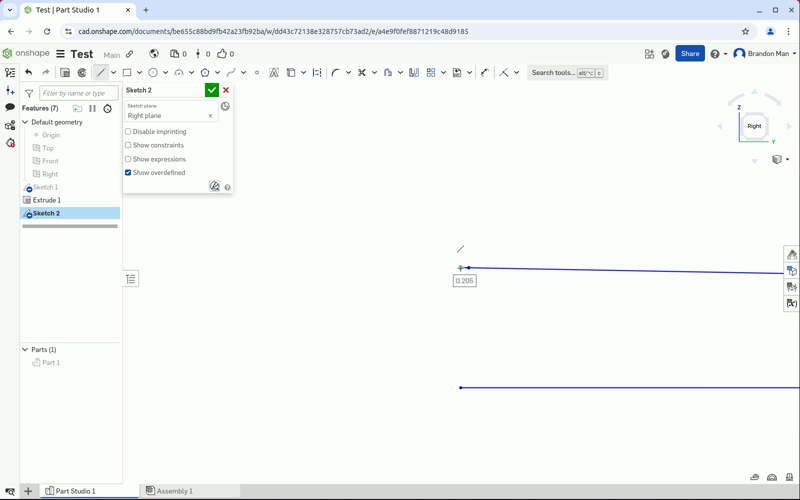
scroll(-6)
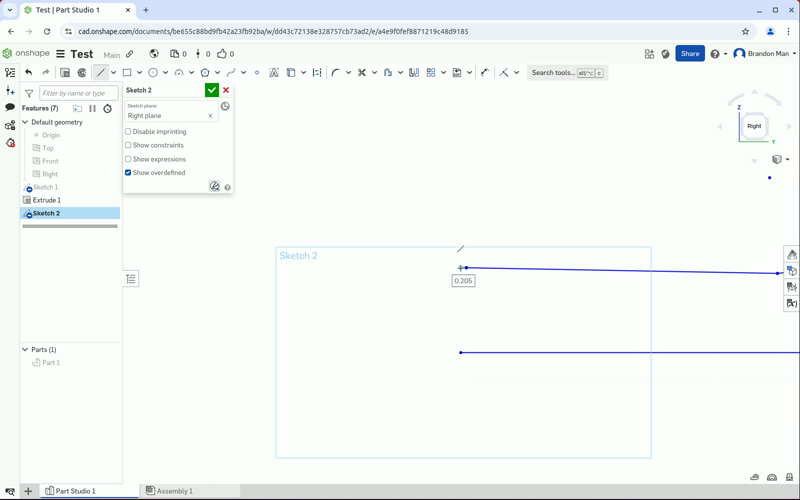
scroll(-6)
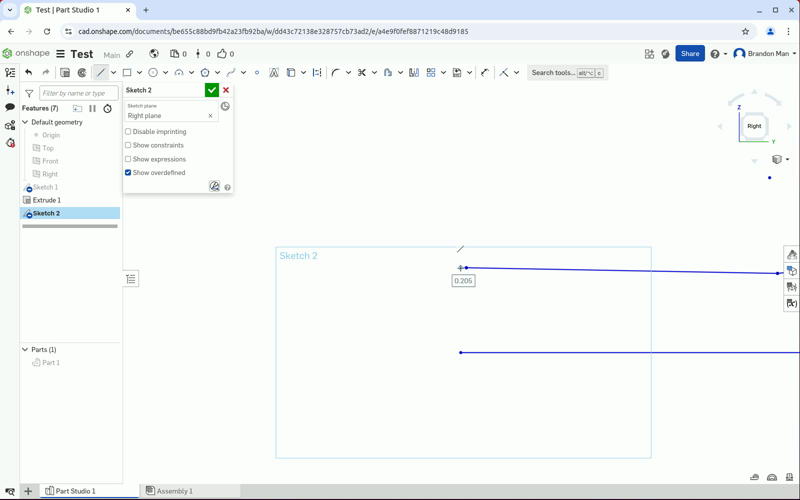
scroll(-6)
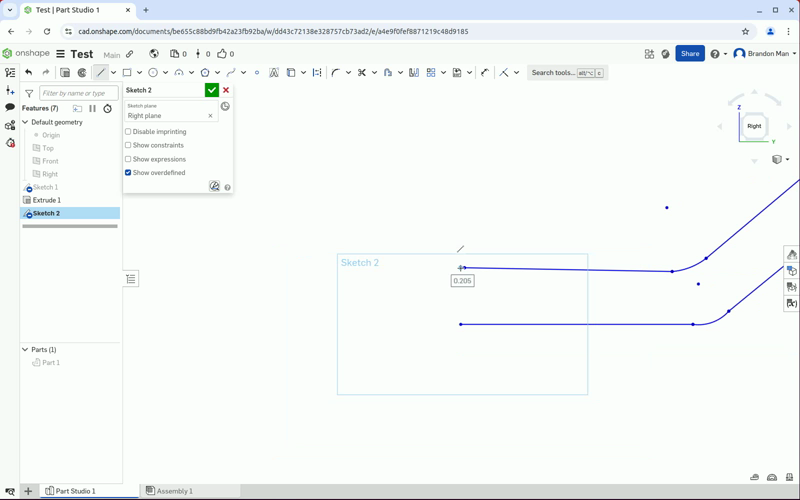
scroll(-6)
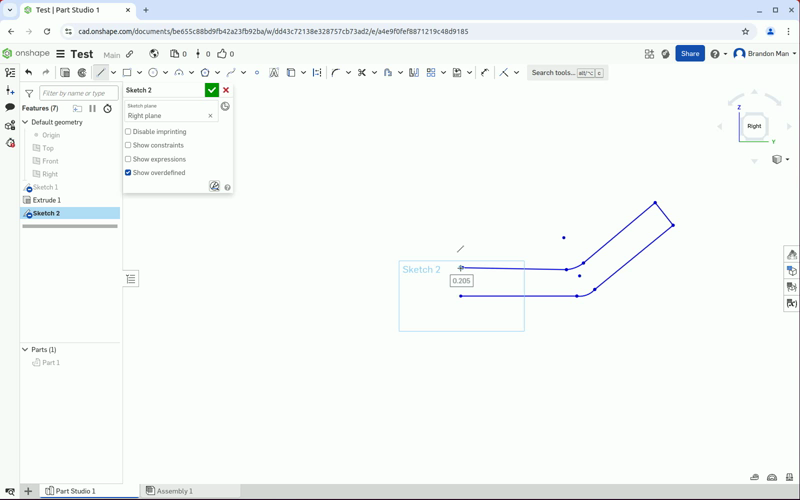
scroll(-6)
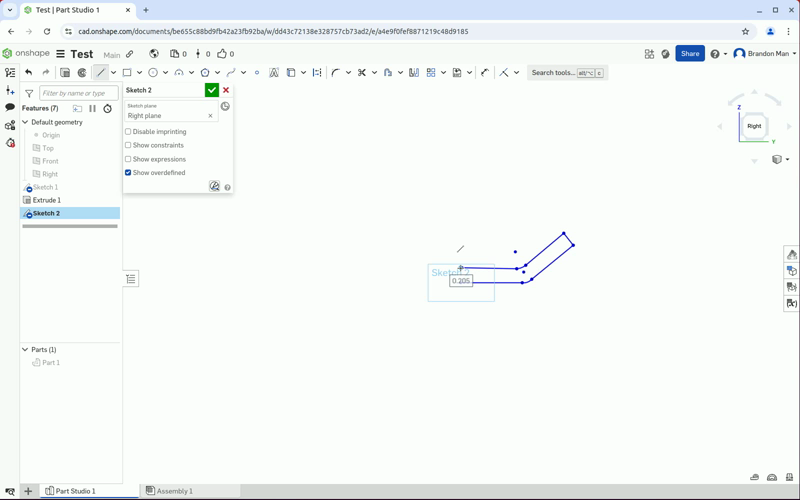
key_up(shift)
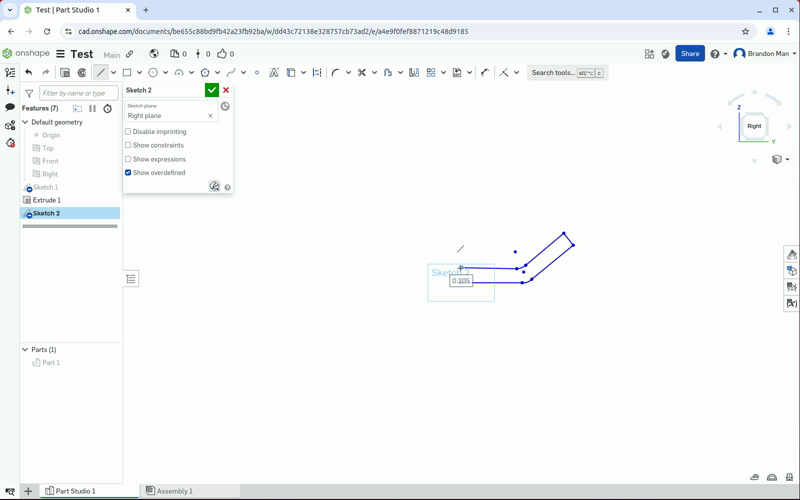
key_down(shift)
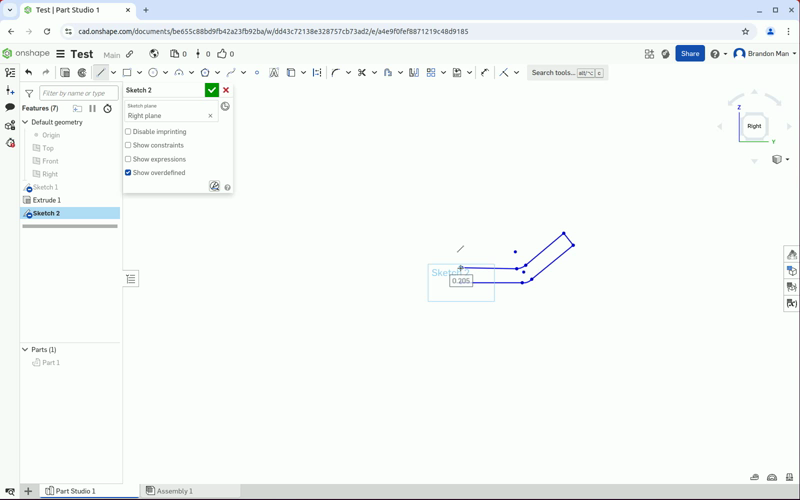
mouse_move(490, 267)
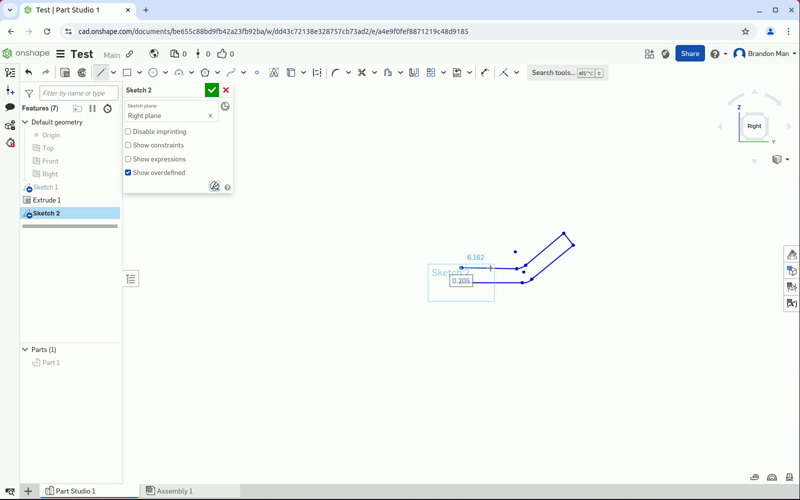
mouse_move(460, 268)
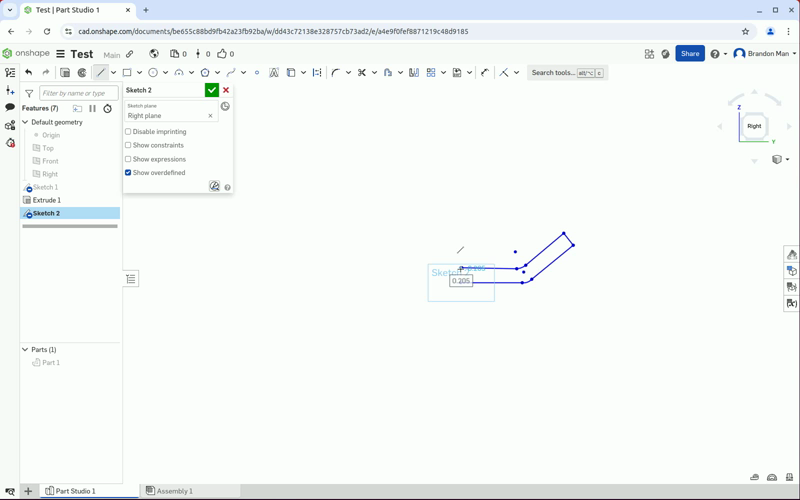
scroll(6)
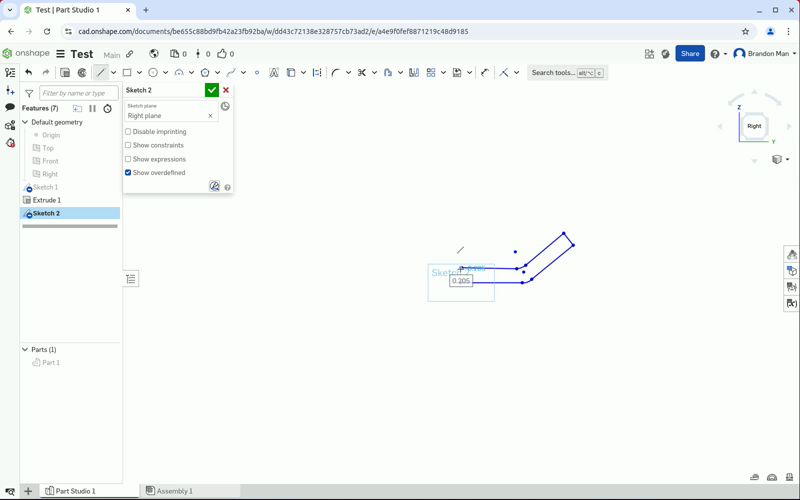
scroll(6)
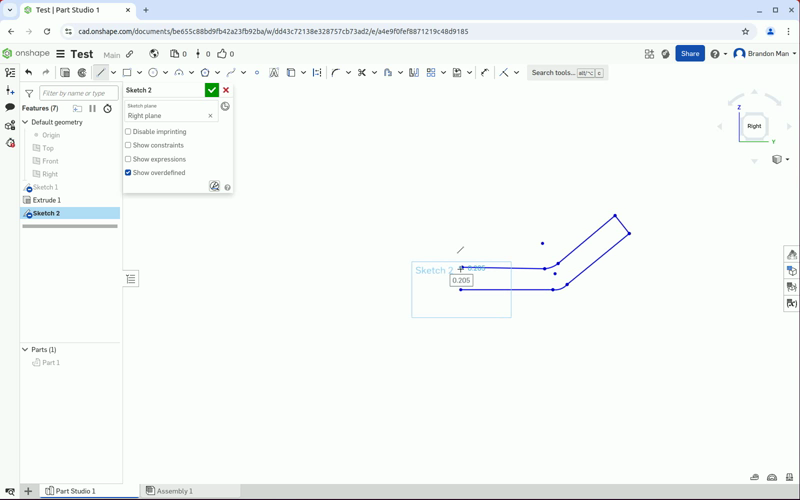
scroll(6)
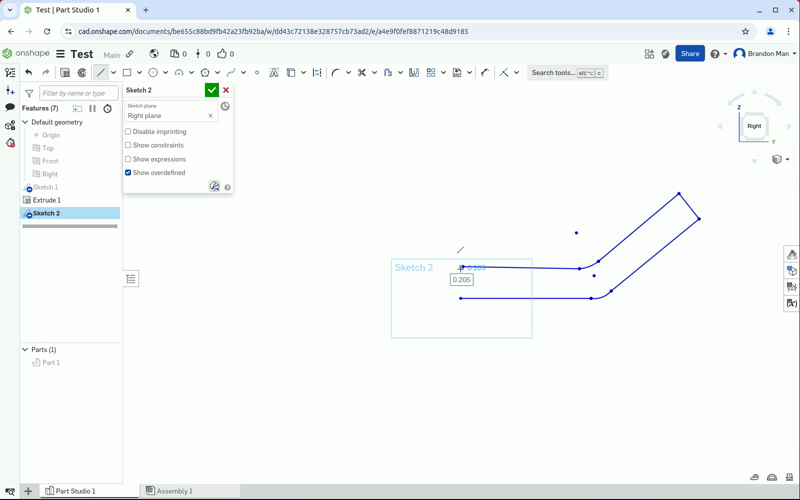
scroll(6)
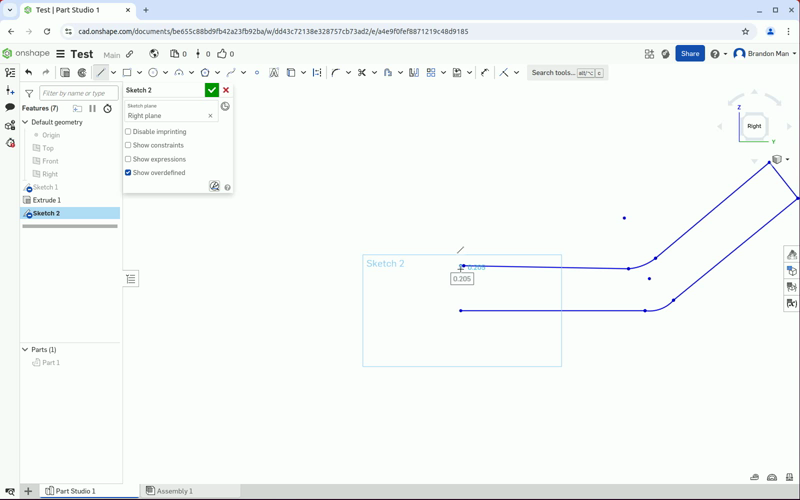
scroll(6)
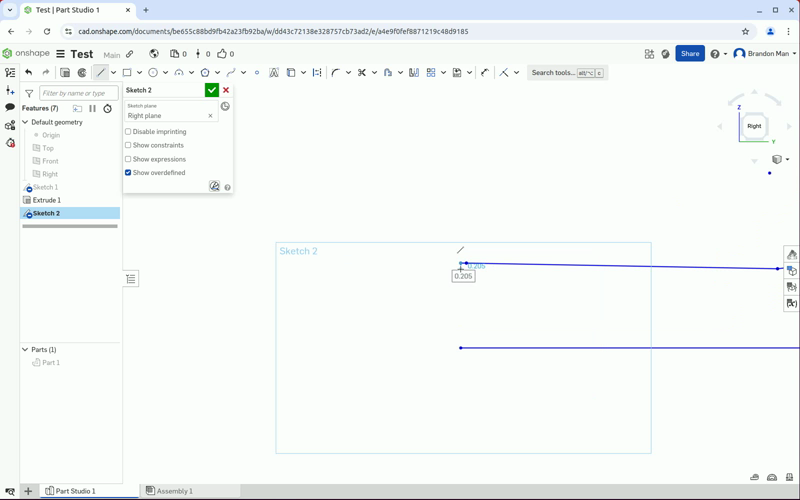
scroll(6)
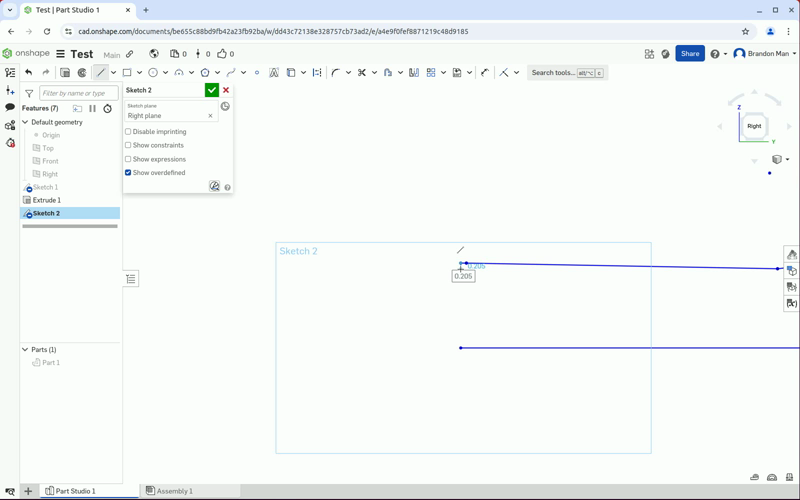
scroll(6)
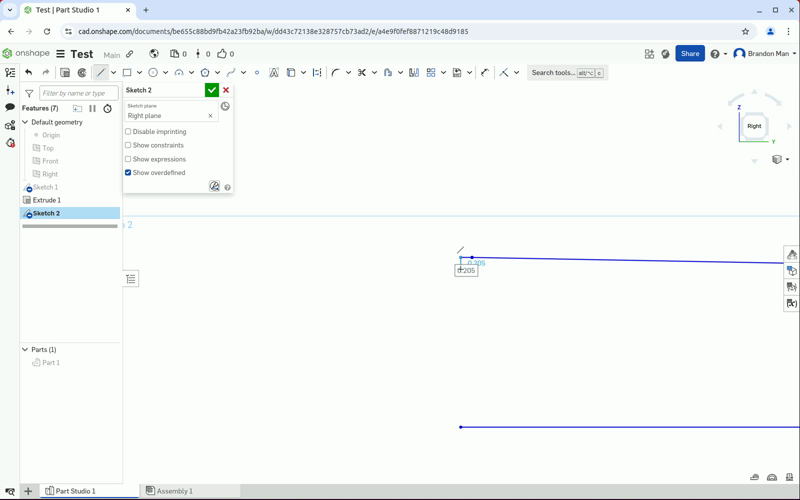
click(460, 268)
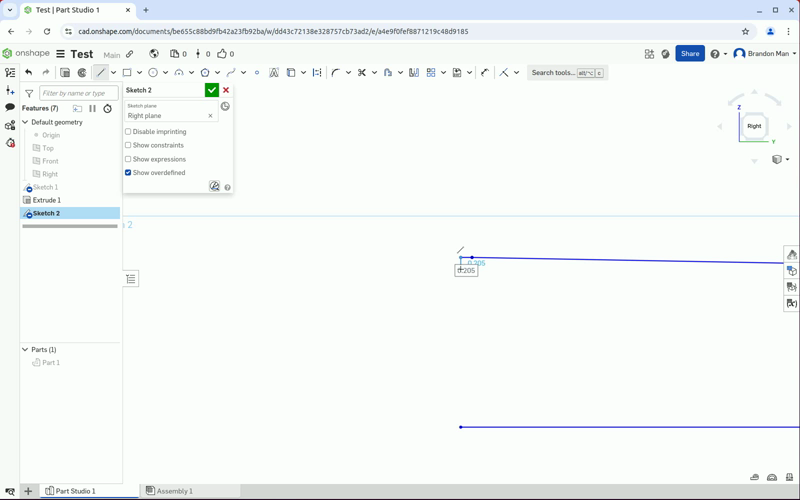
scroll(-6)
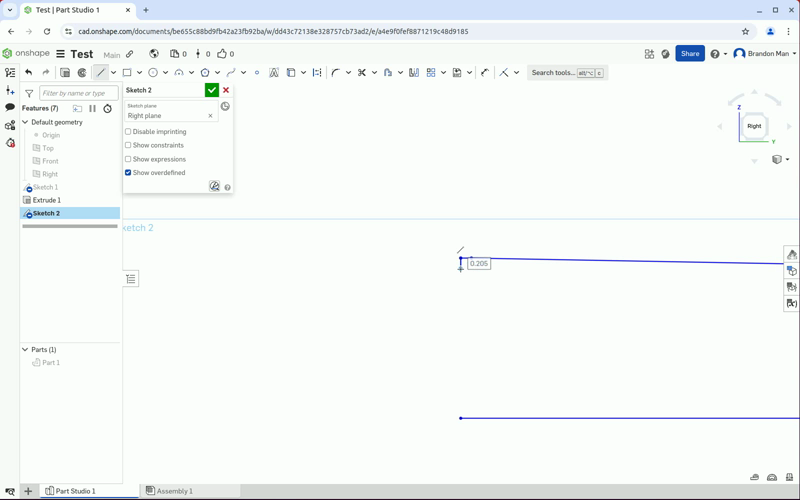
scroll(-6)
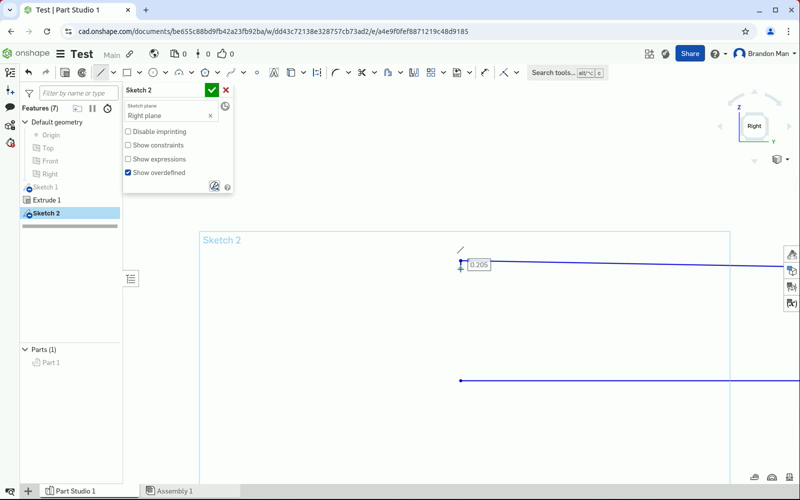
scroll(-6)
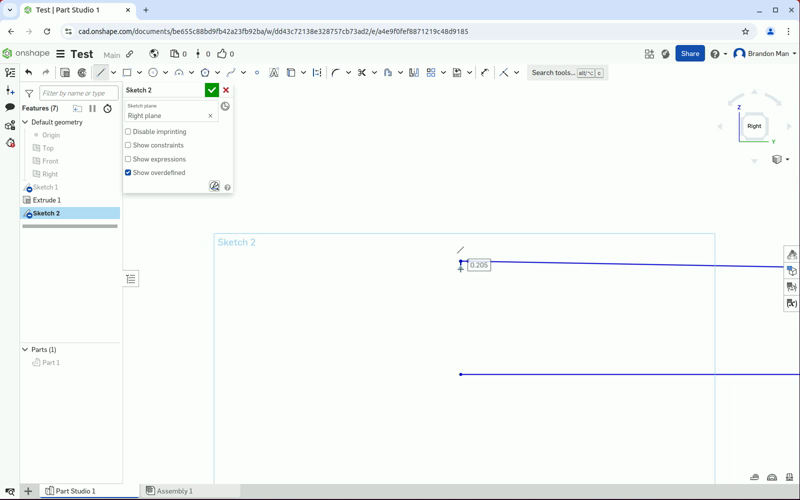
scroll(-6)
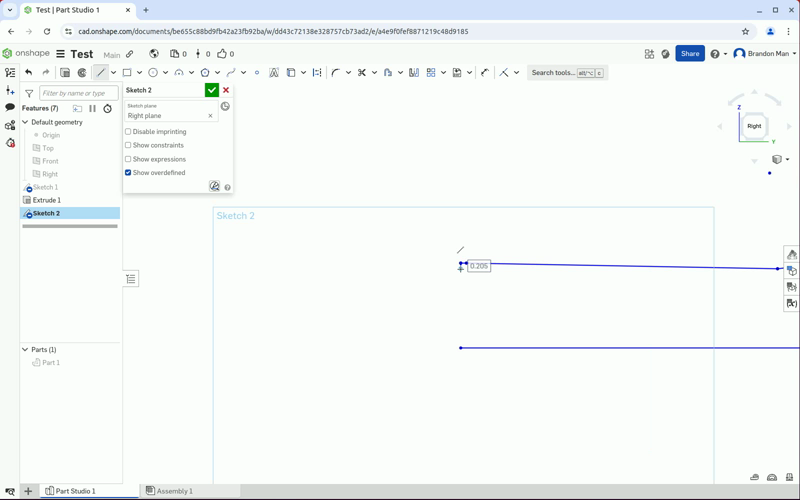
scroll(-6)
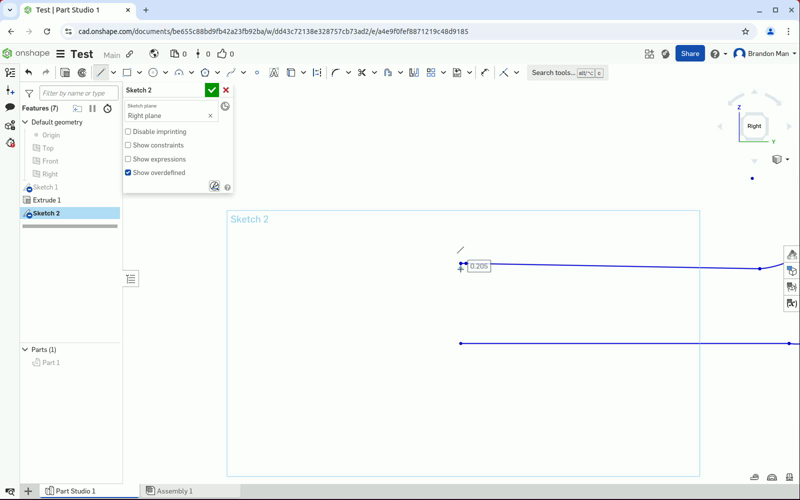
scroll(-6)
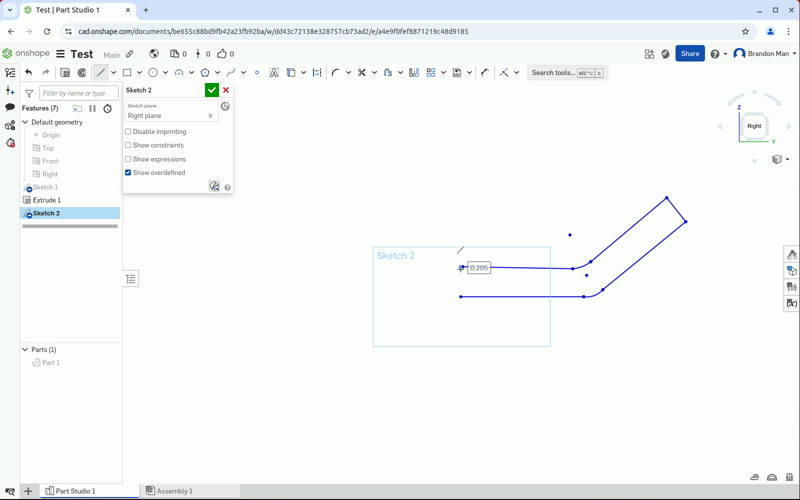
scroll(-6)
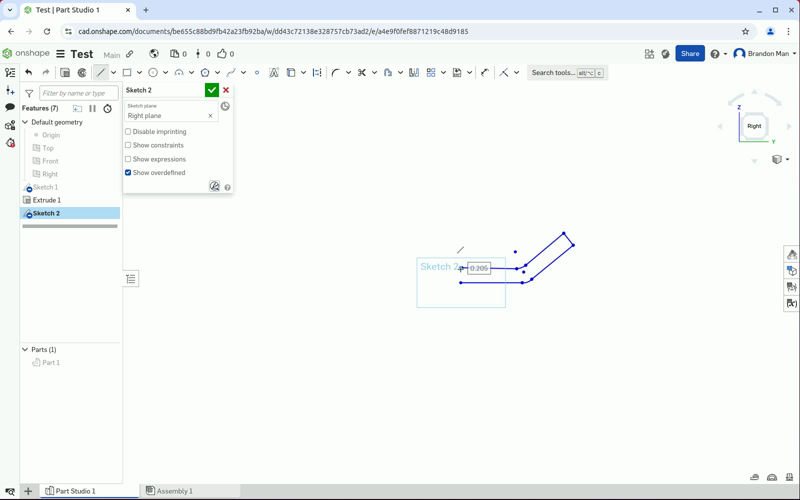
key_up(shift)
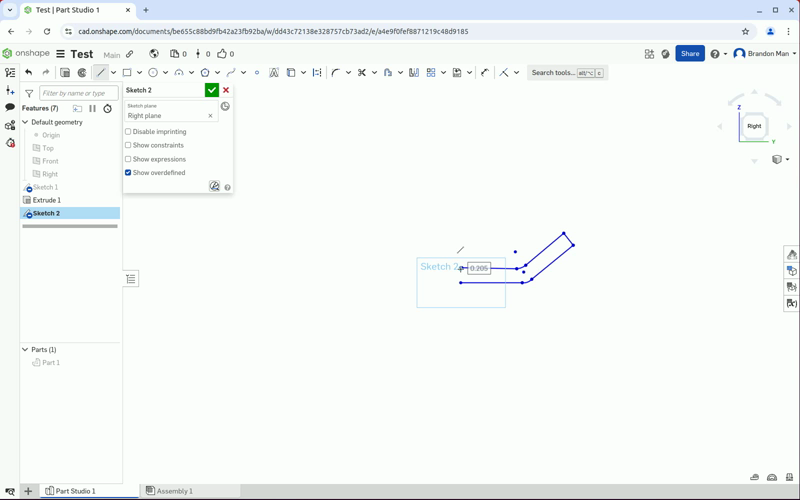
mouse_move(490, 268)
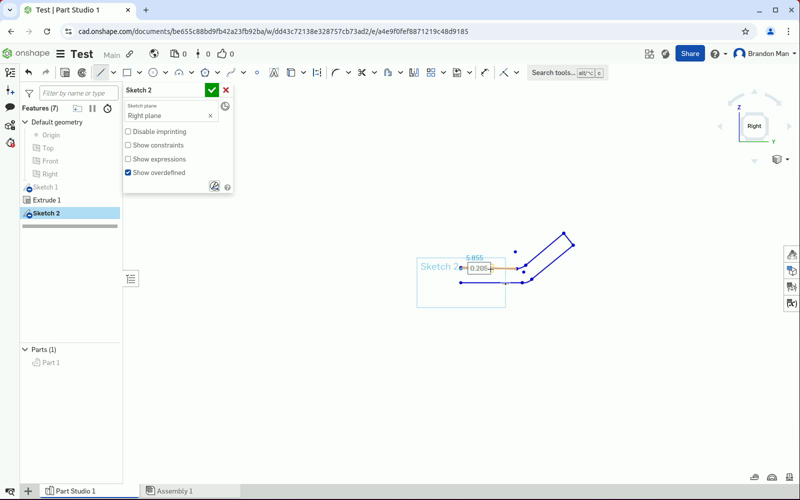
key_down(shift)
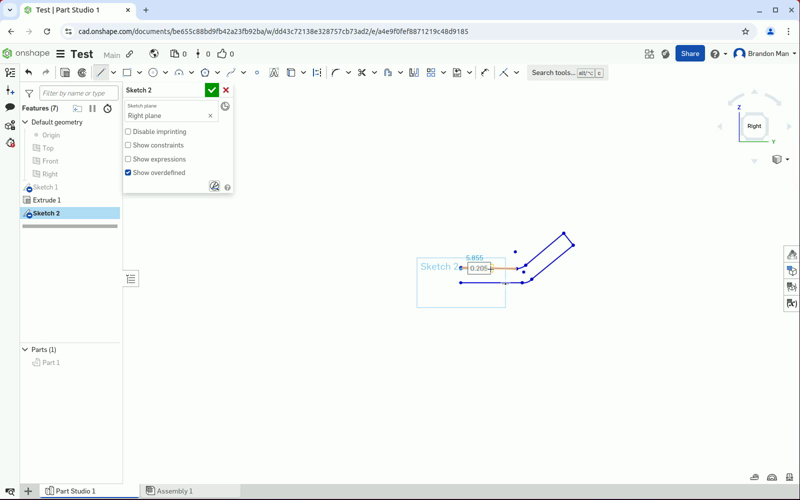
mouse_move(460, 282)
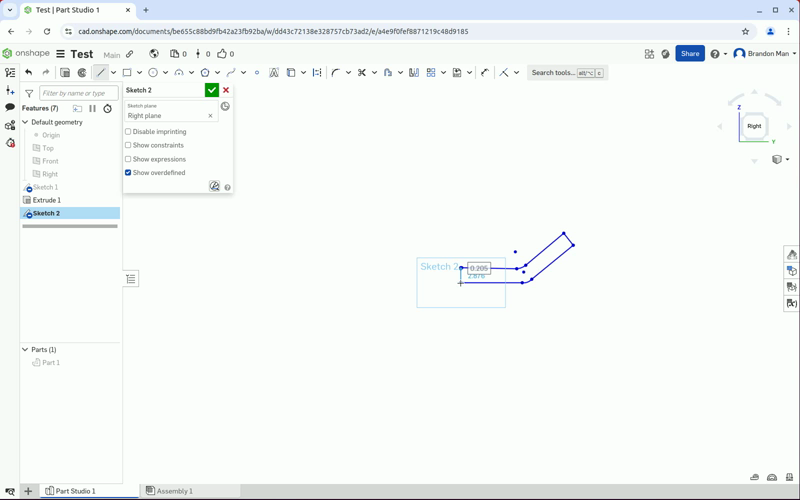
key_up(shift)
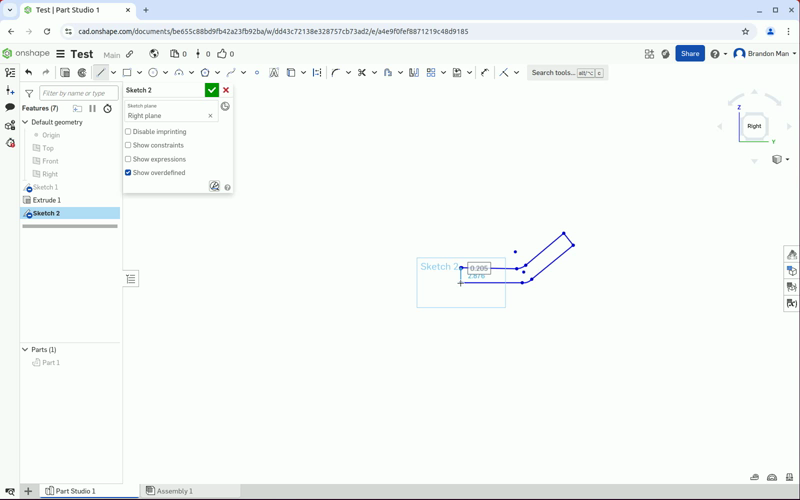
click(460, 282)
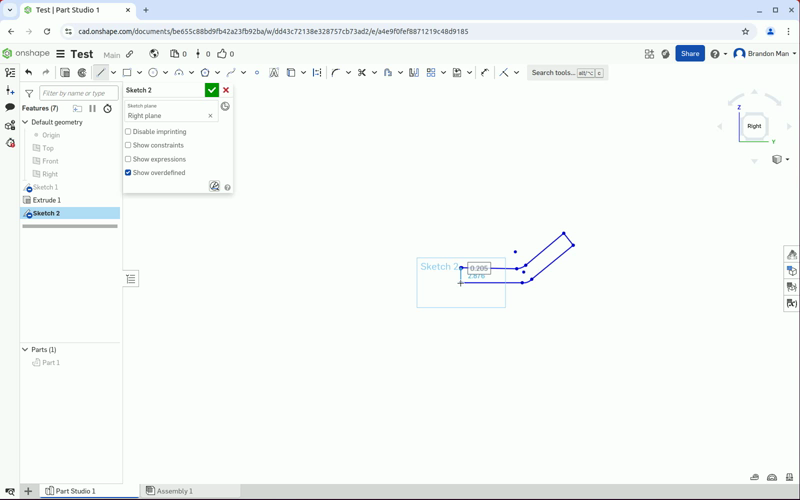
key(esc)
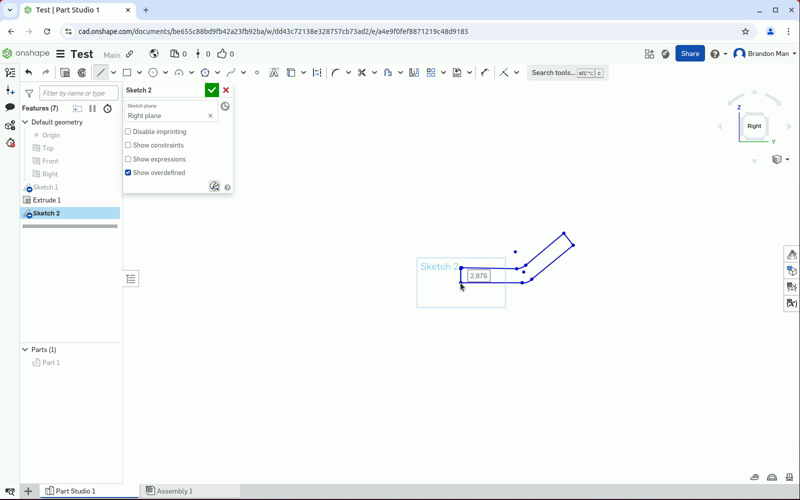
key(l)
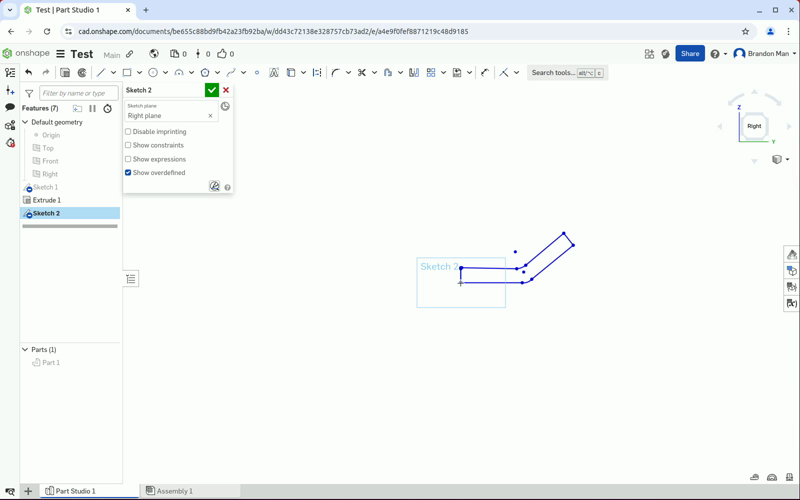
key_down(shift)
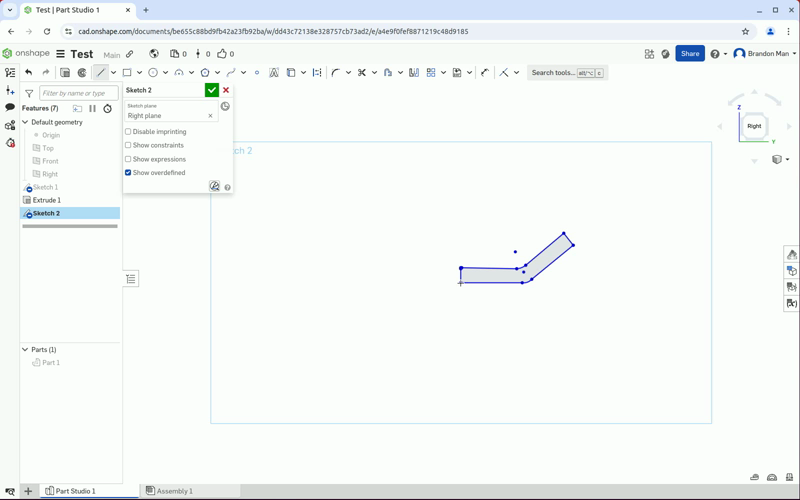
mouse_move(461, 281)
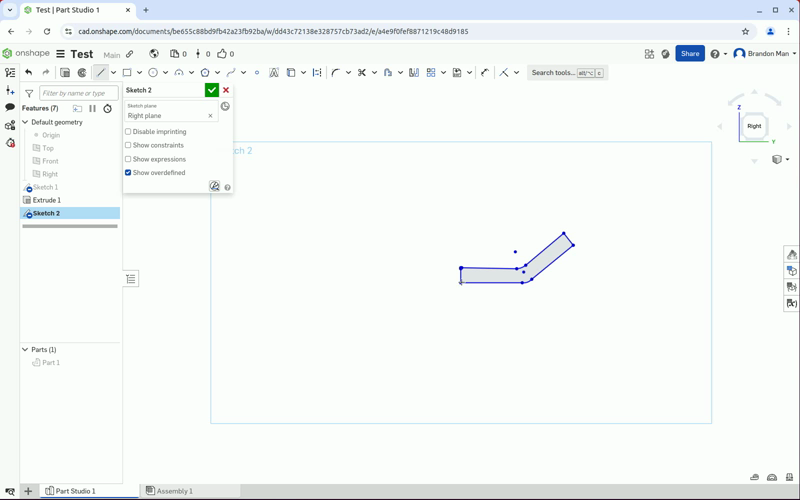
scroll(6)
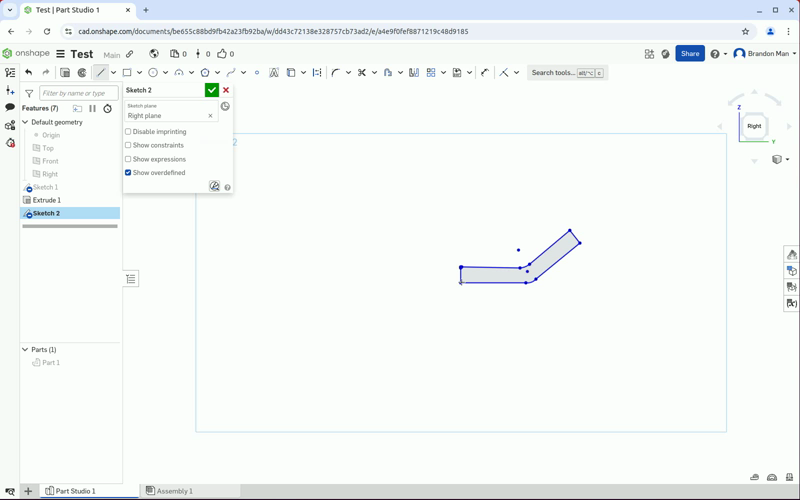
scroll(6)
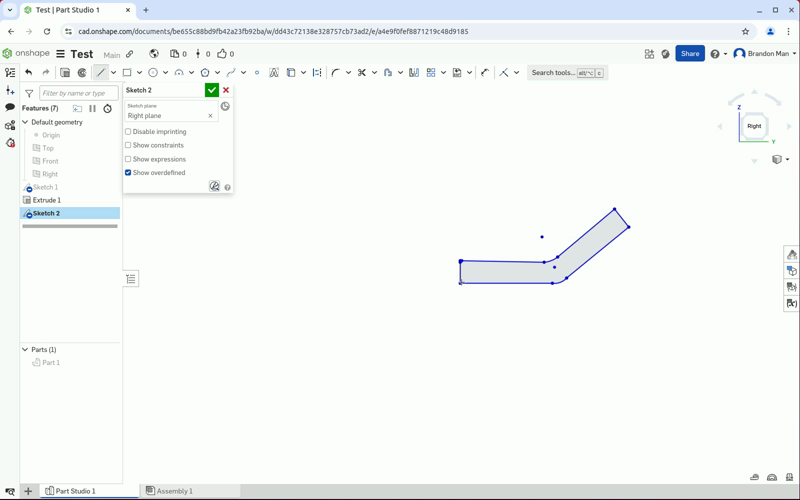
scroll(6)
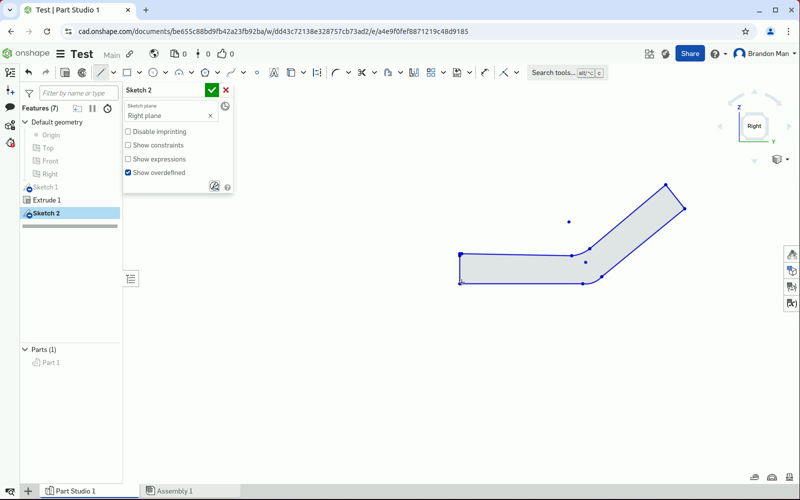
scroll(6)
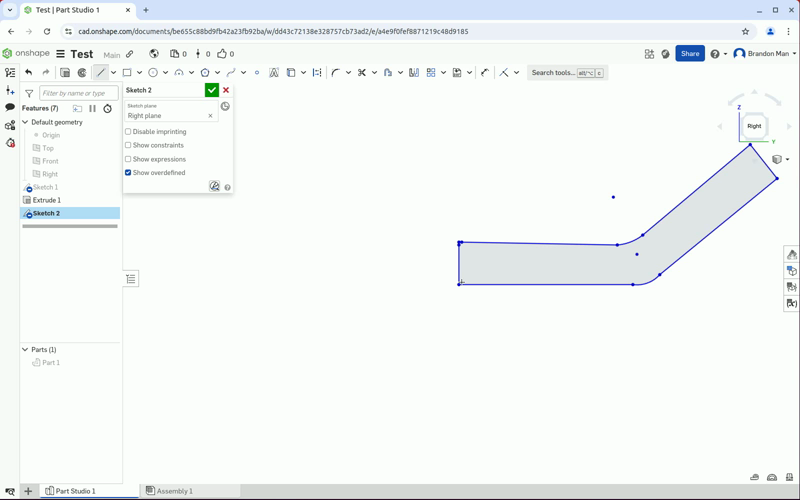
scroll(6)
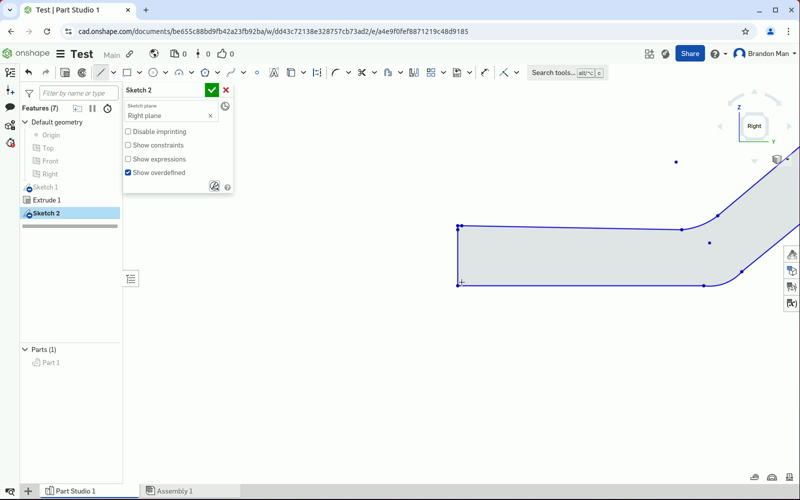
scroll(6)
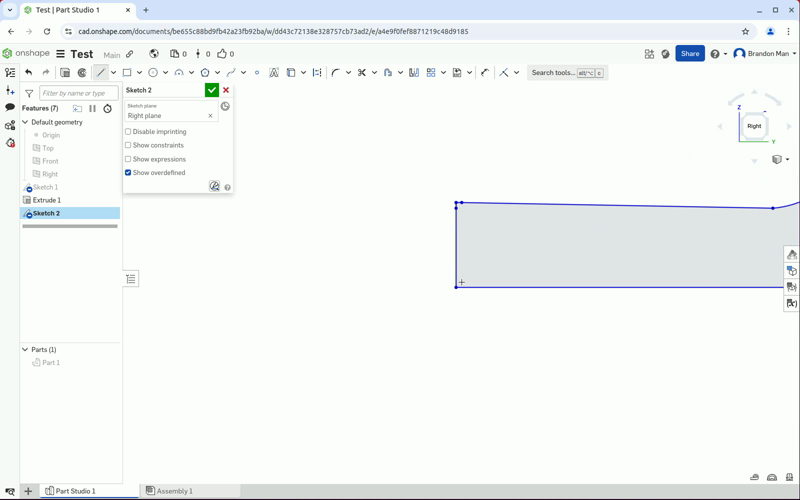
scroll(6)
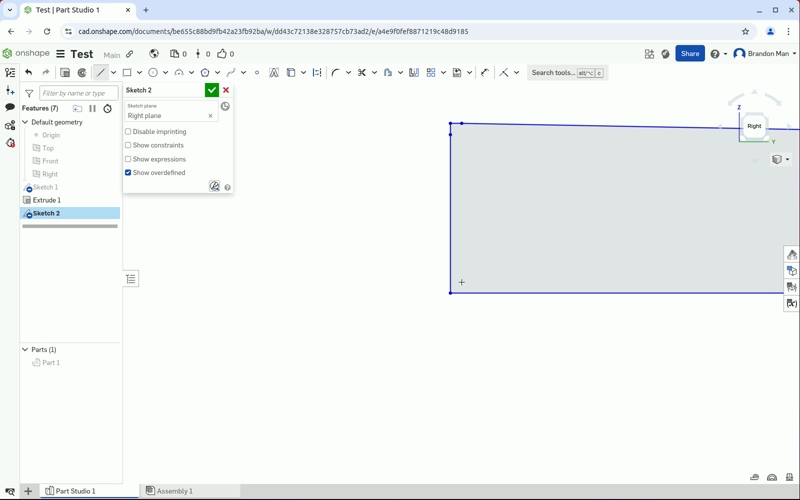
click(461, 281)
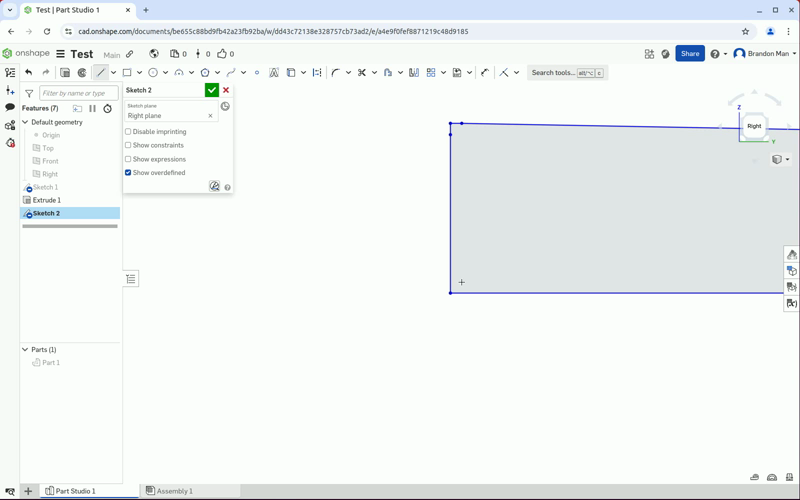
scroll(-6)
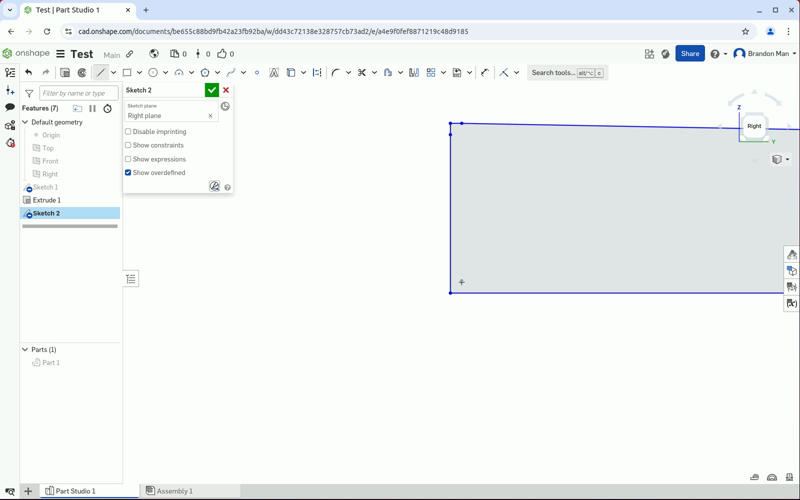
scroll(-6)
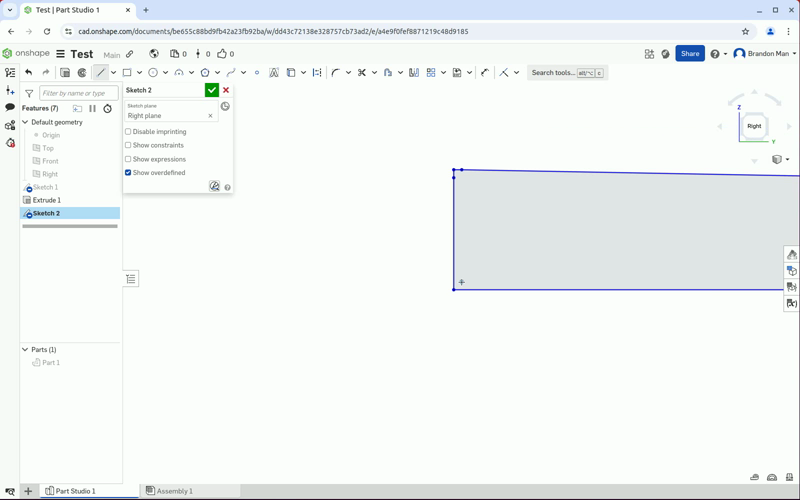
scroll(-6)
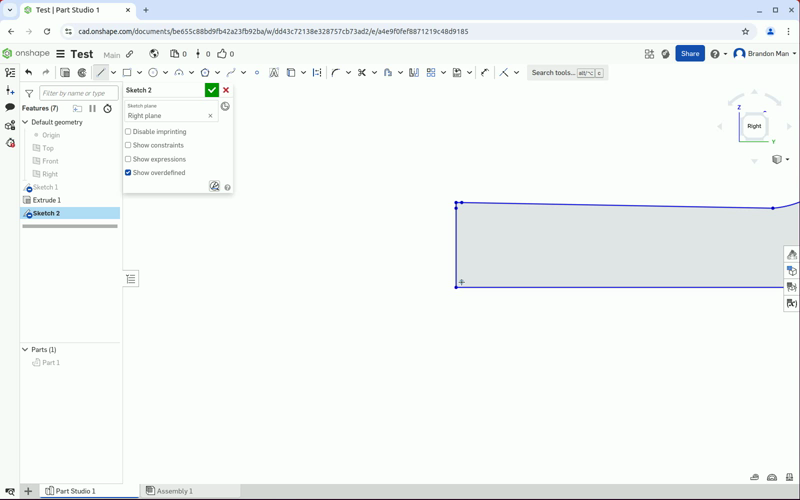
scroll(-6)
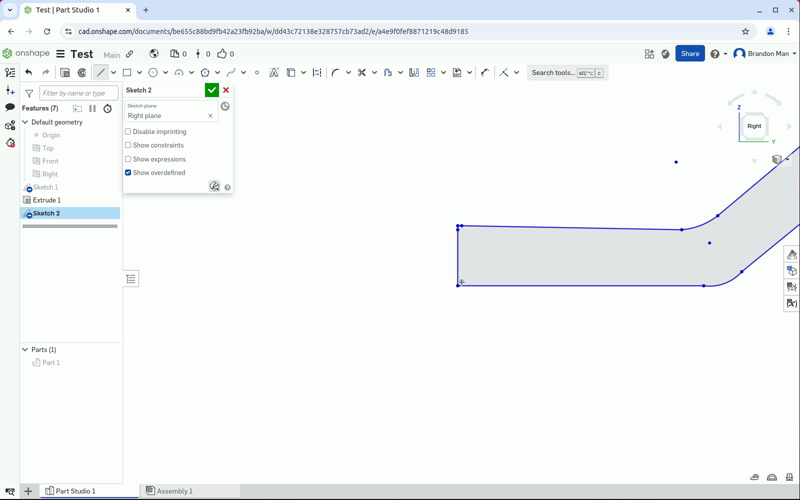
scroll(-6)
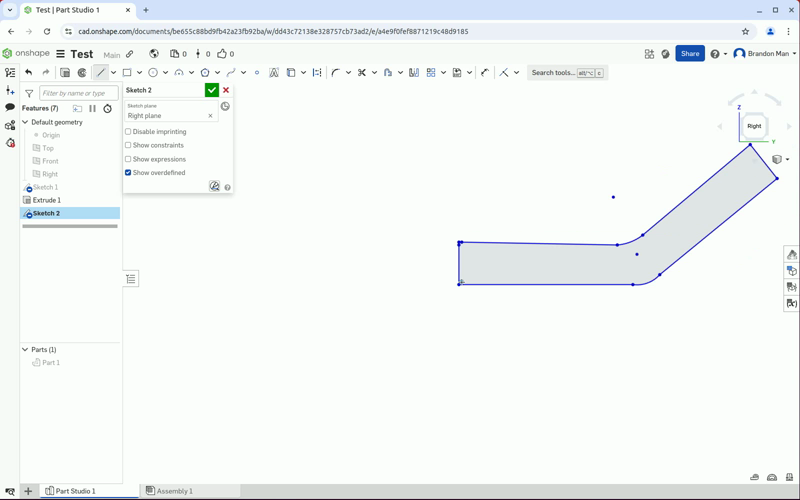
scroll(-6)
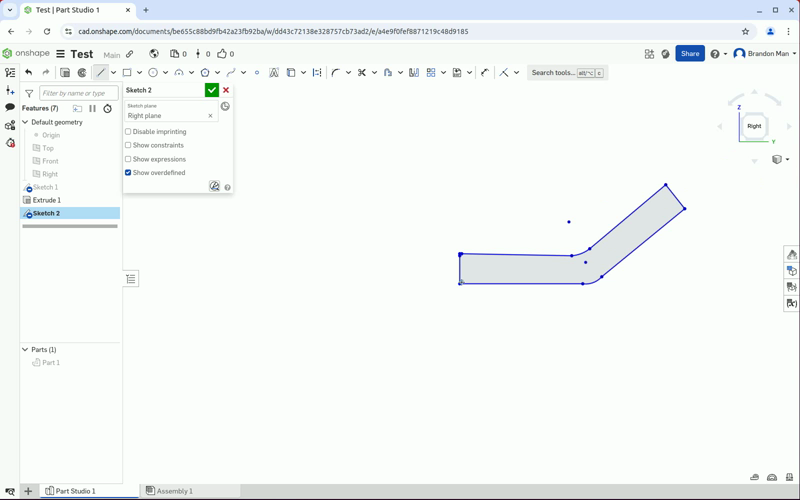
scroll(-6)
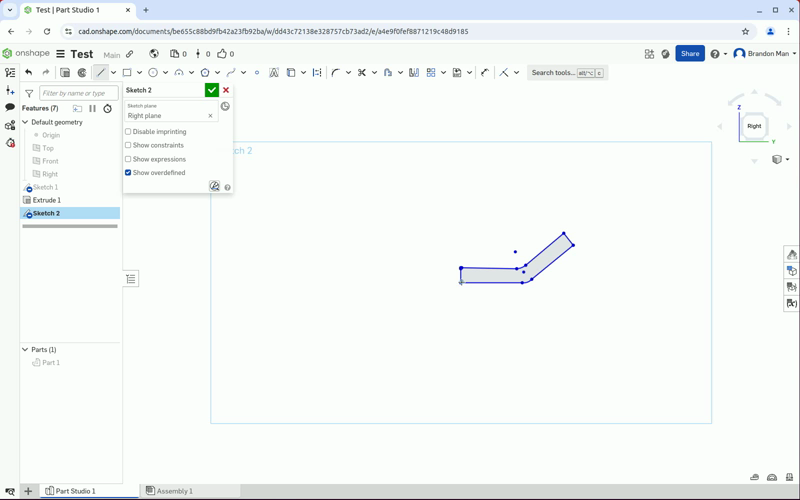
key_up(shift)
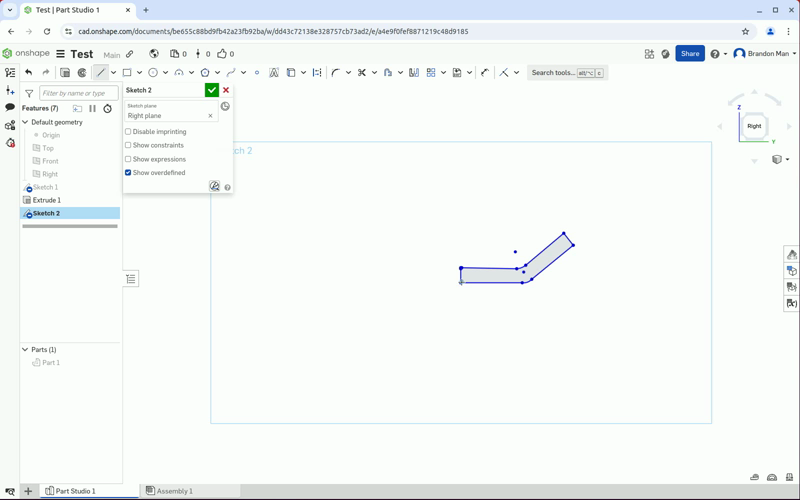
key_down(shift)
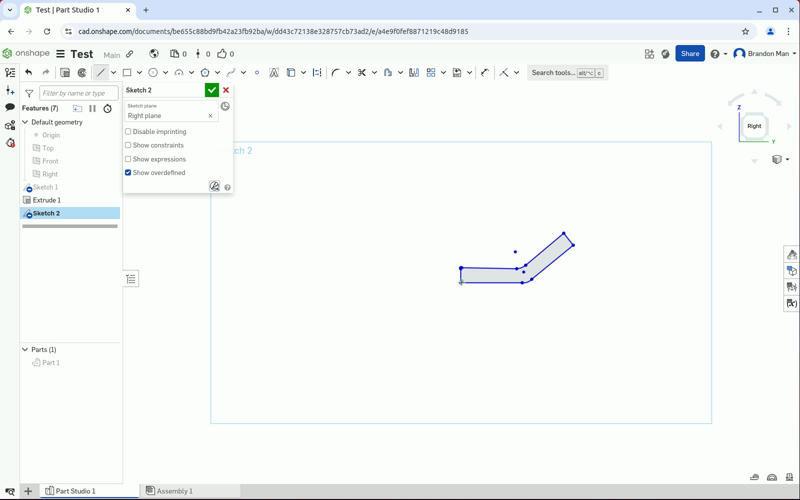
mouse_move(522, 281)
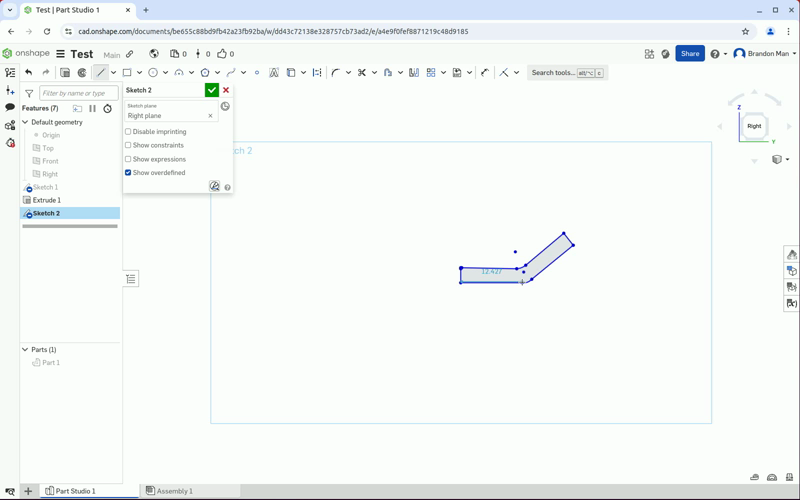
scroll(6)
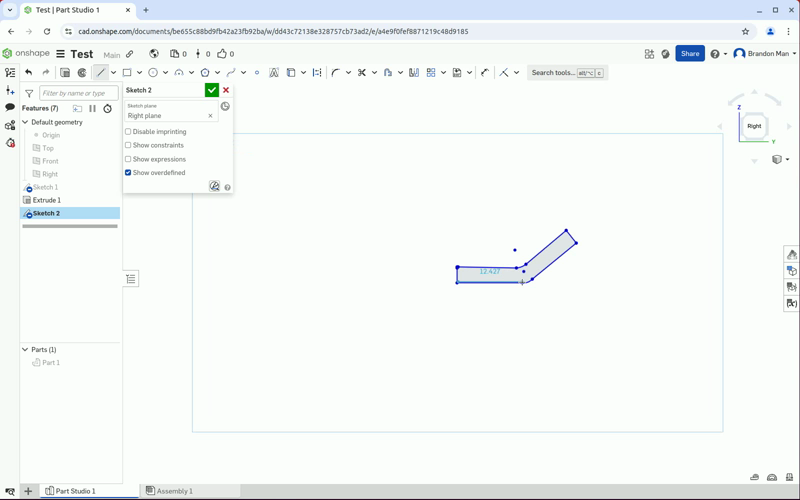
scroll(6)
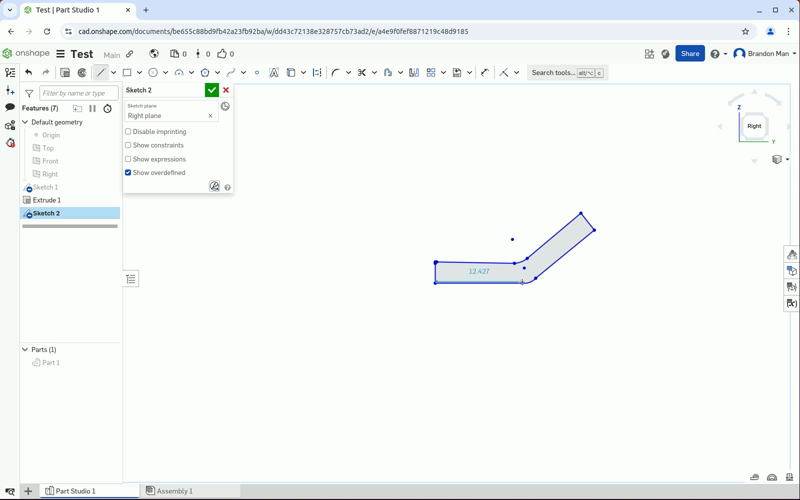
scroll(6)
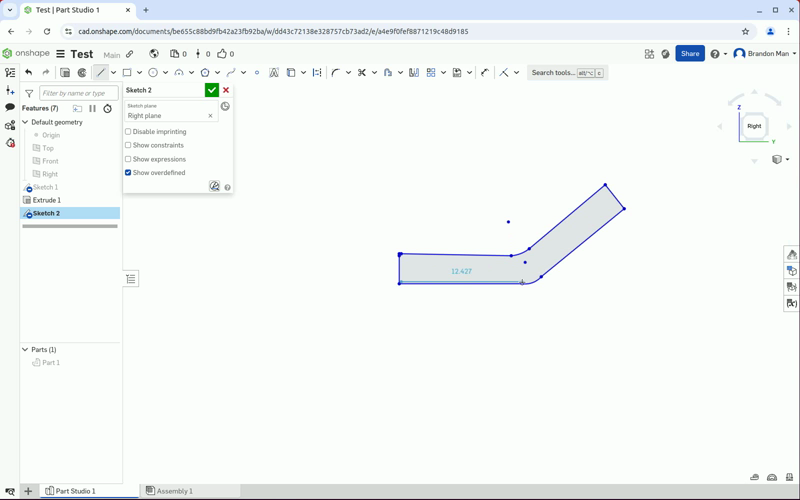
scroll(6)
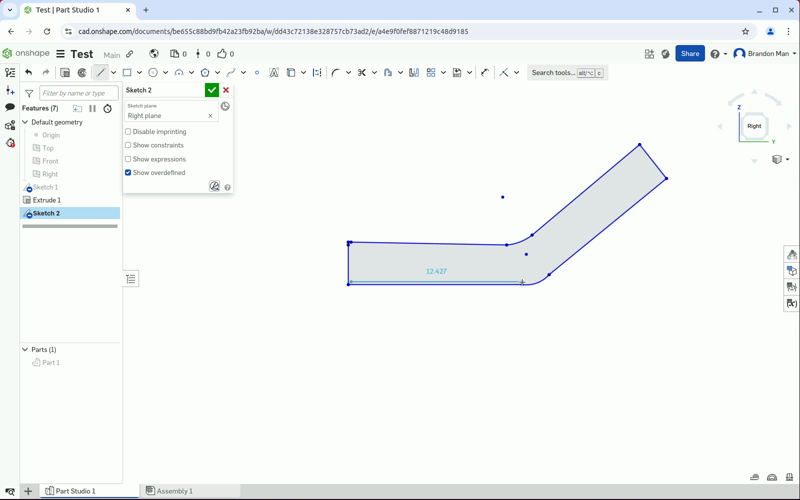
scroll(6)
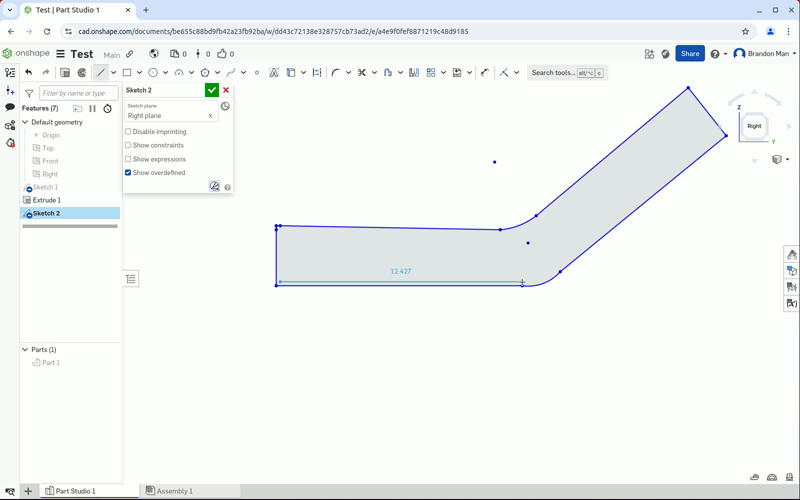
scroll(6)
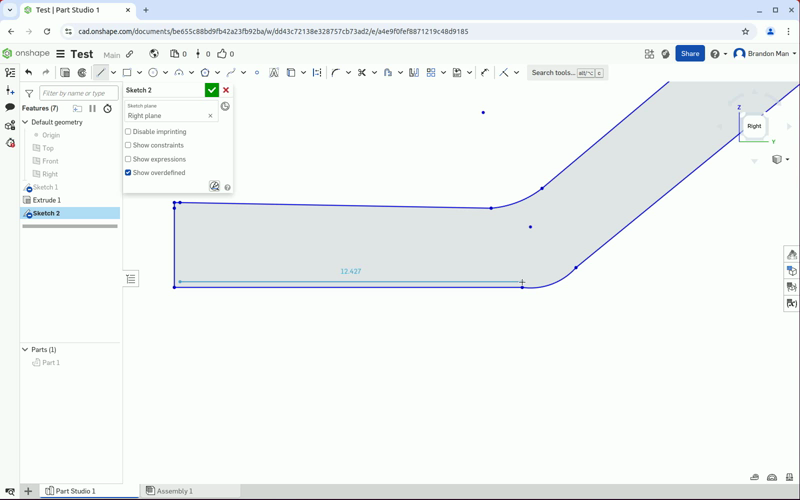
scroll(6)
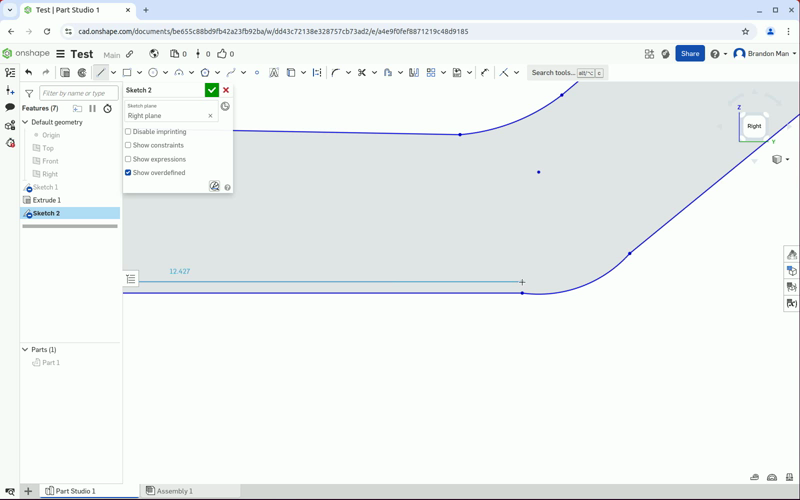
click(522, 281)
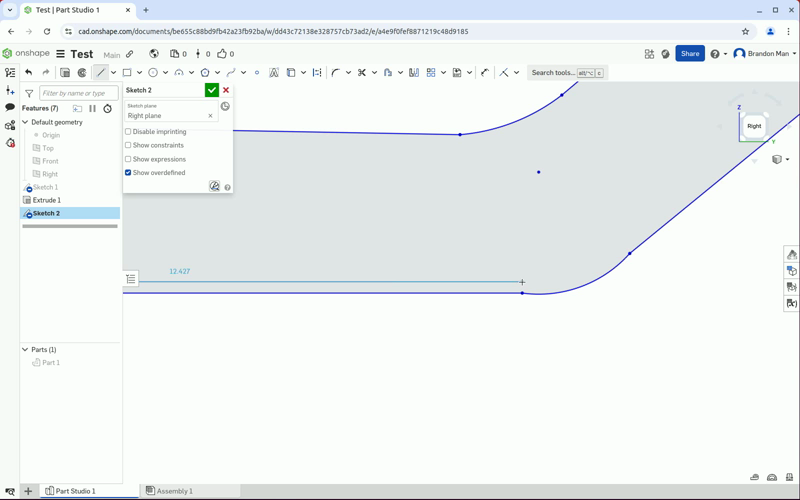
scroll(-6)
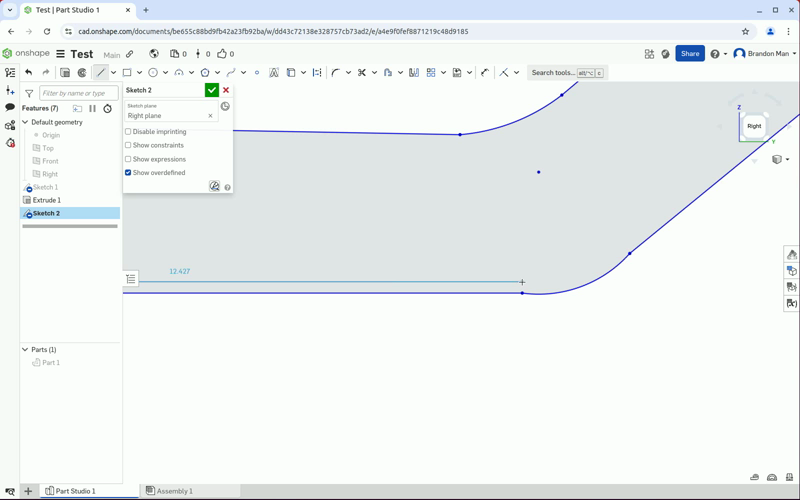
scroll(-6)
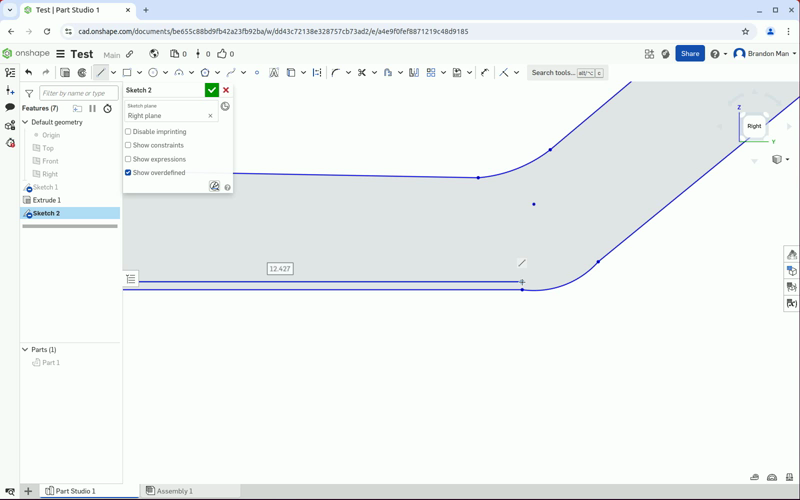
scroll(-6)
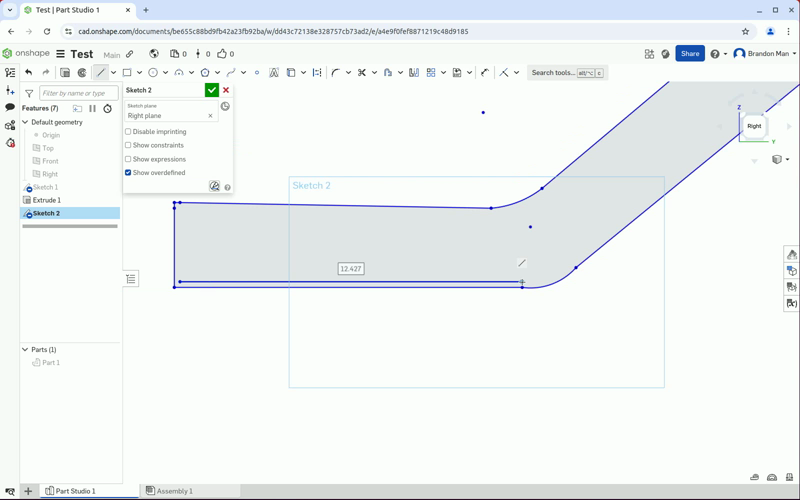
scroll(-6)
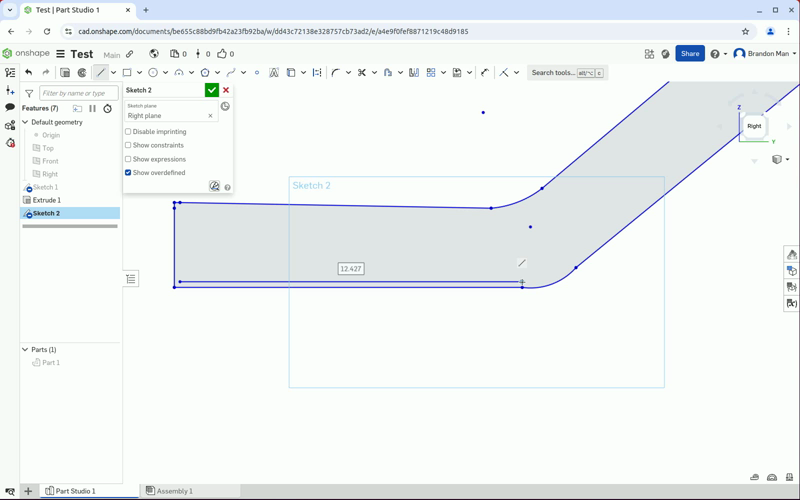
scroll(-6)
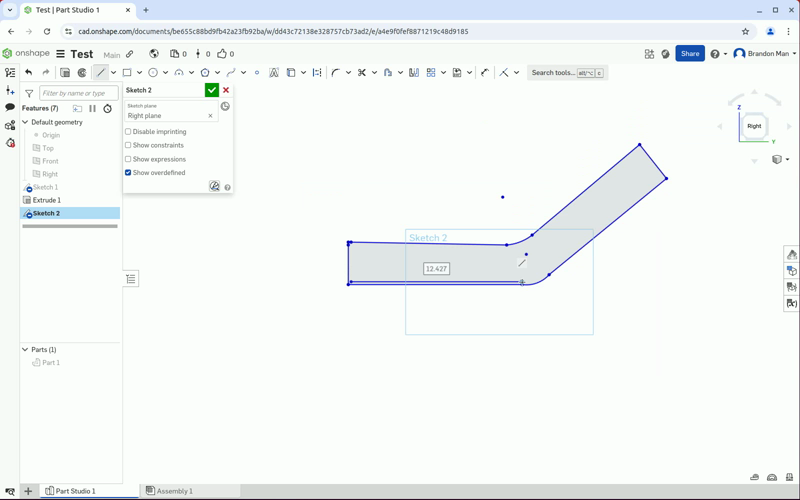
scroll(-6)
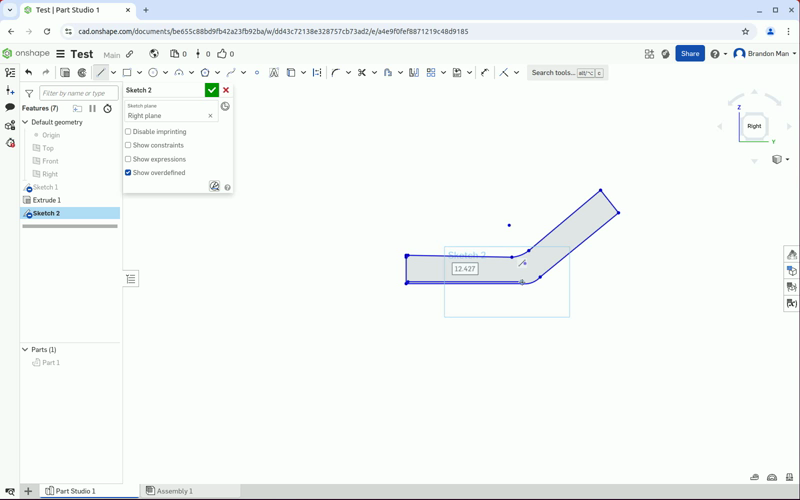
scroll(-6)
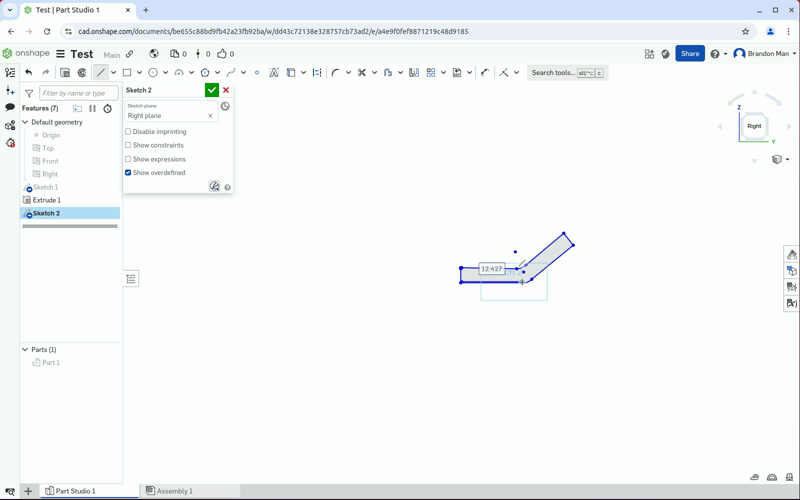
key_up(shift)
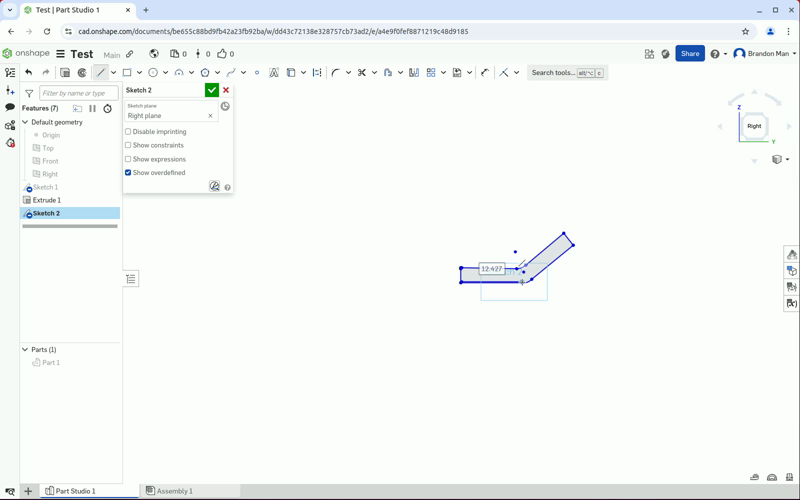
key(esc)
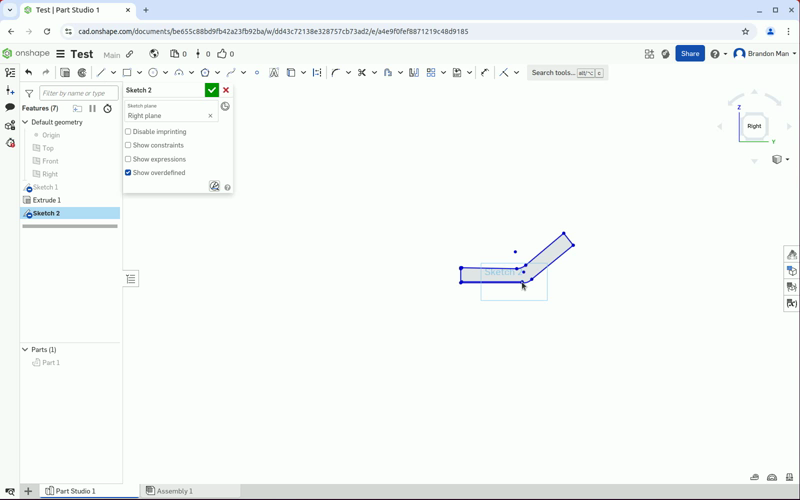
key(a)
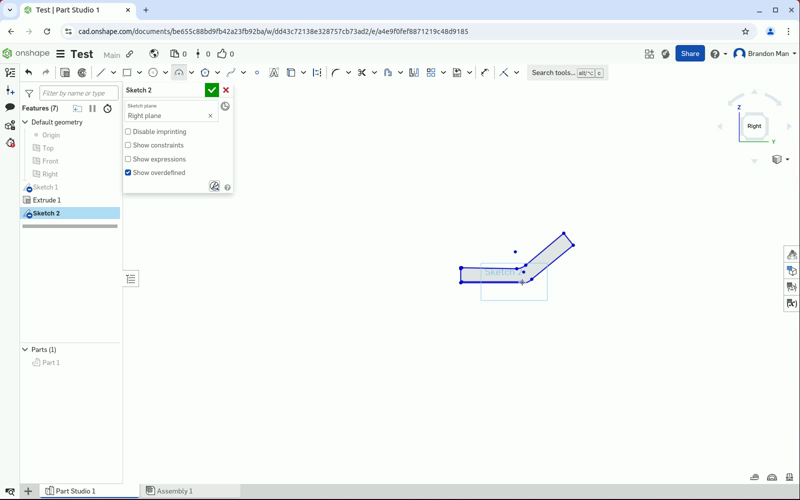
mouse_move(522, 281)
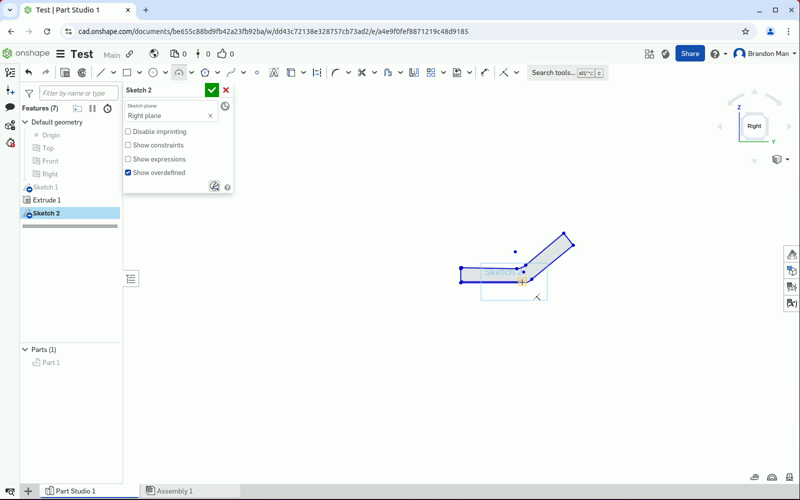
scroll(6)
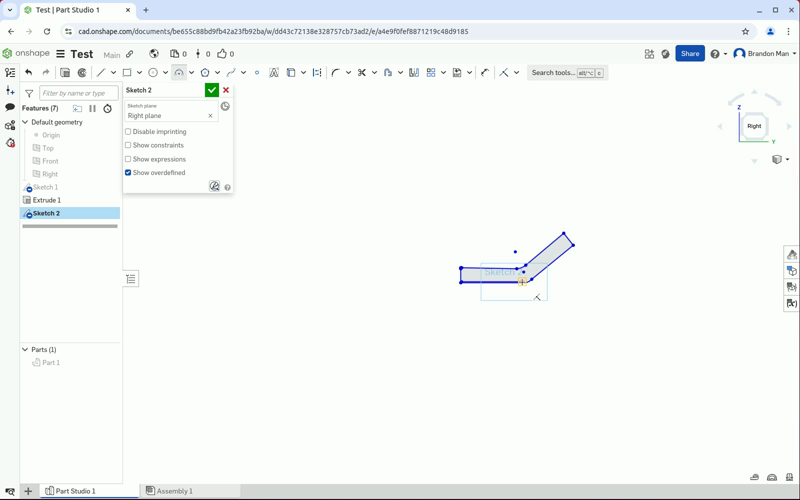
scroll(6)
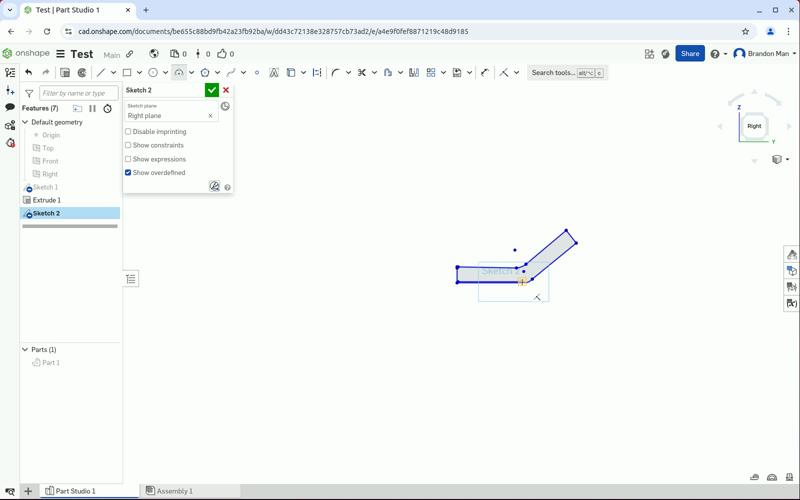
scroll(6)
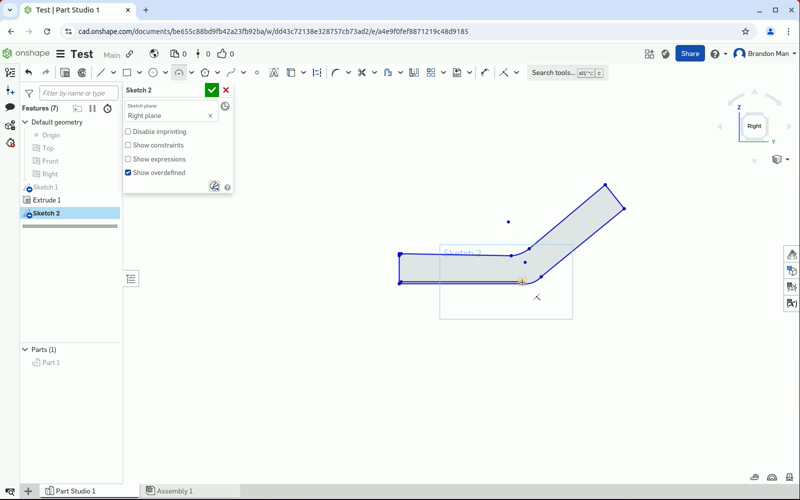
scroll(6)
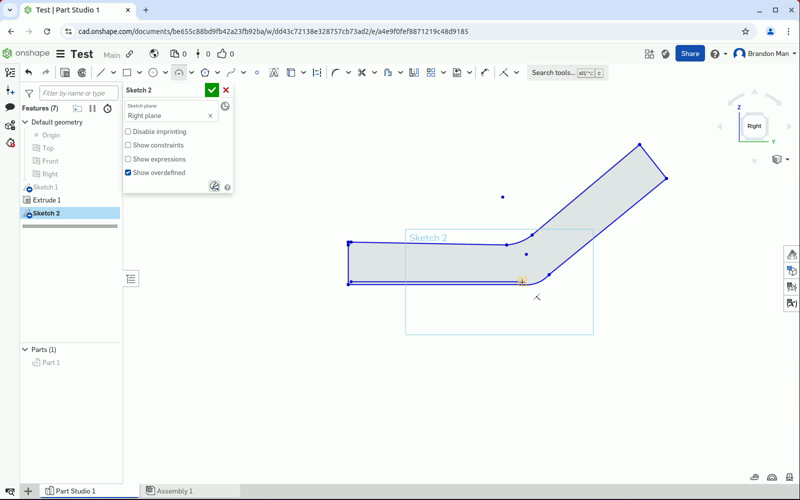
scroll(6)
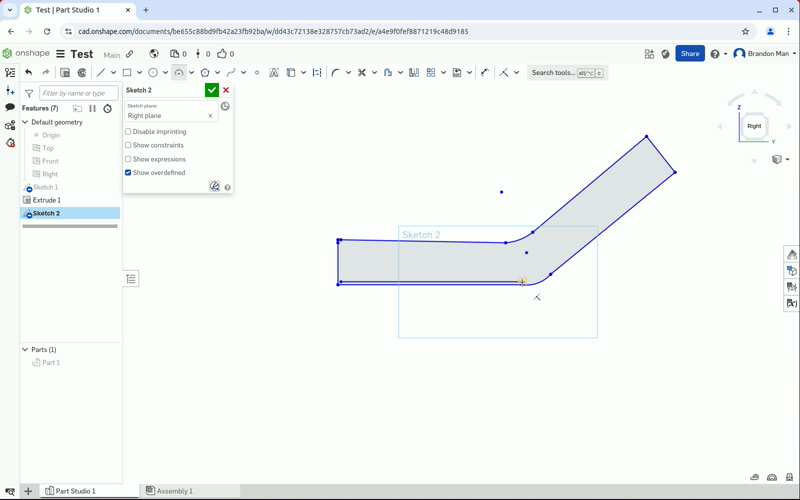
scroll(6)
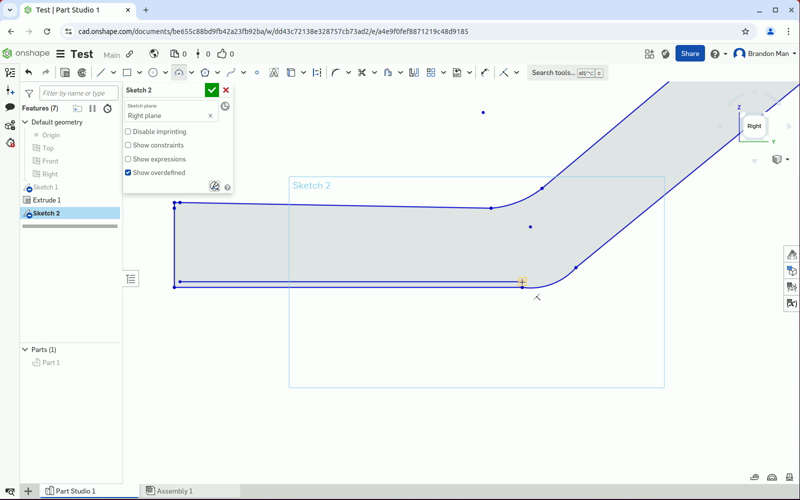
scroll(6)
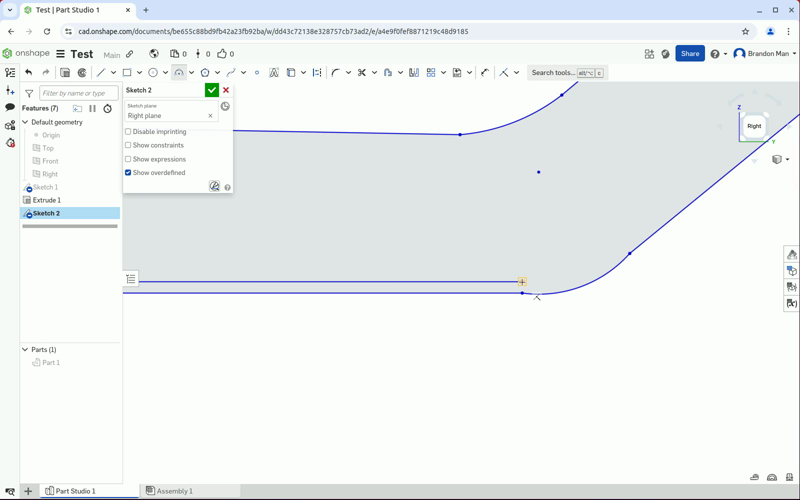
click(522, 281)
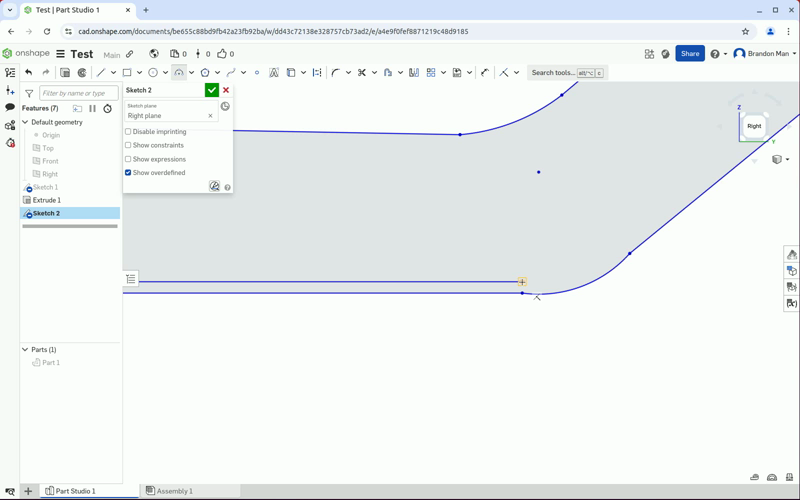
scroll(-6)
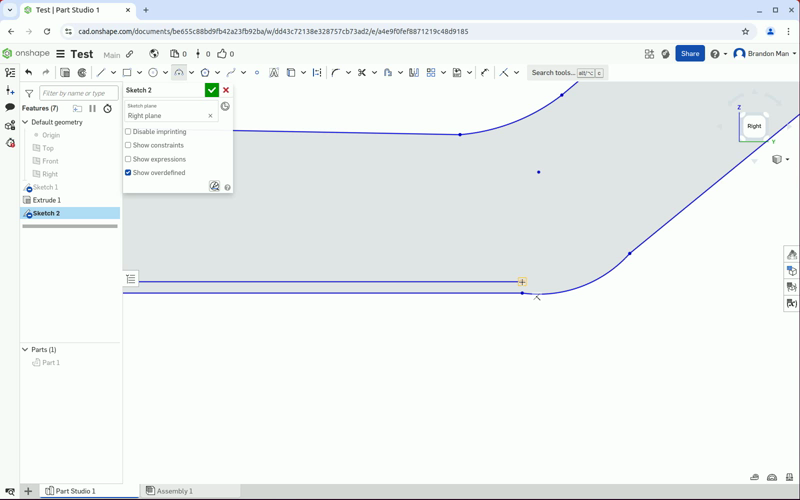
scroll(-6)
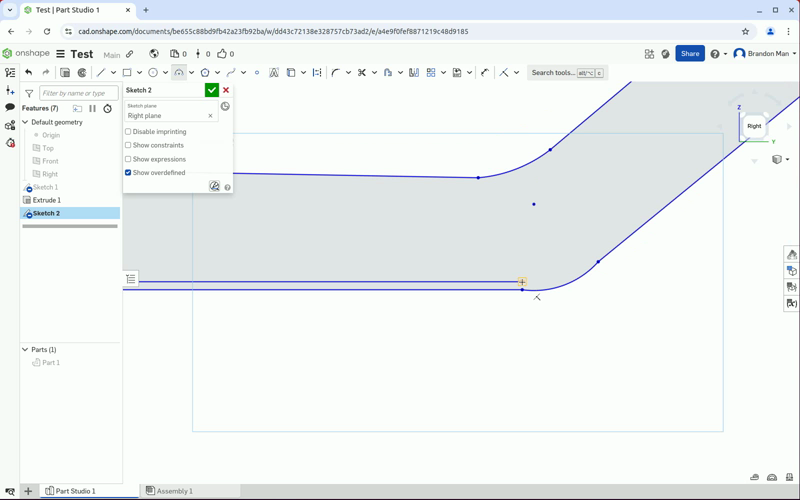
scroll(-6)
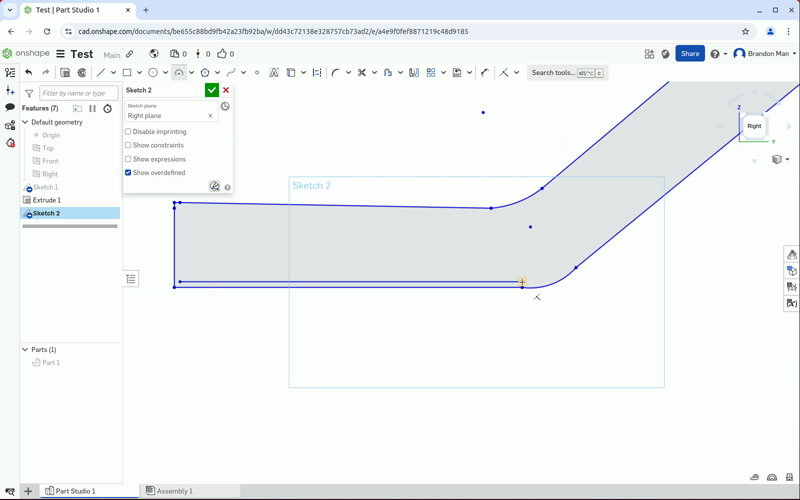
scroll(-6)
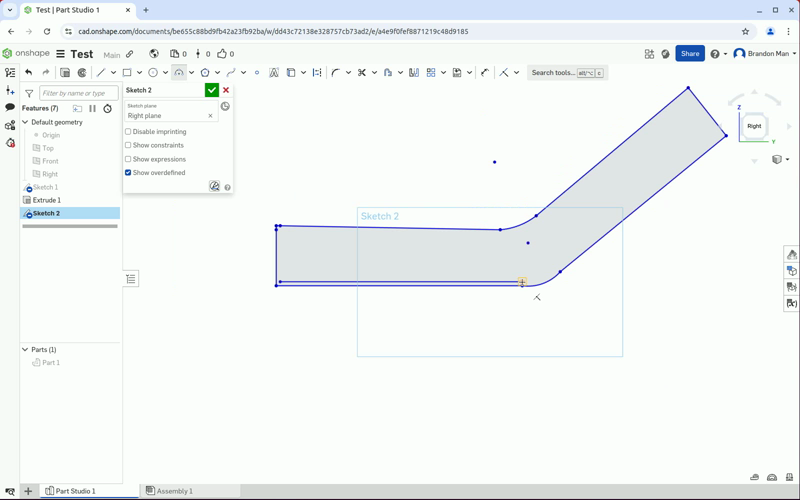
scroll(-6)
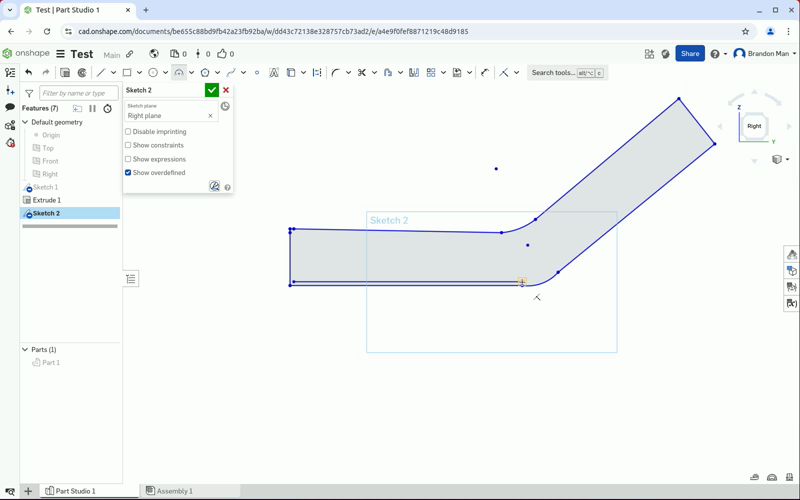
scroll(-6)
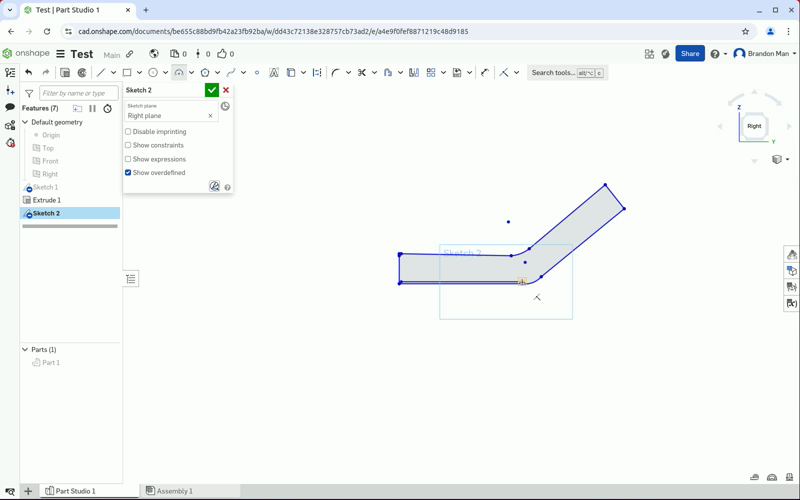
scroll(-6)
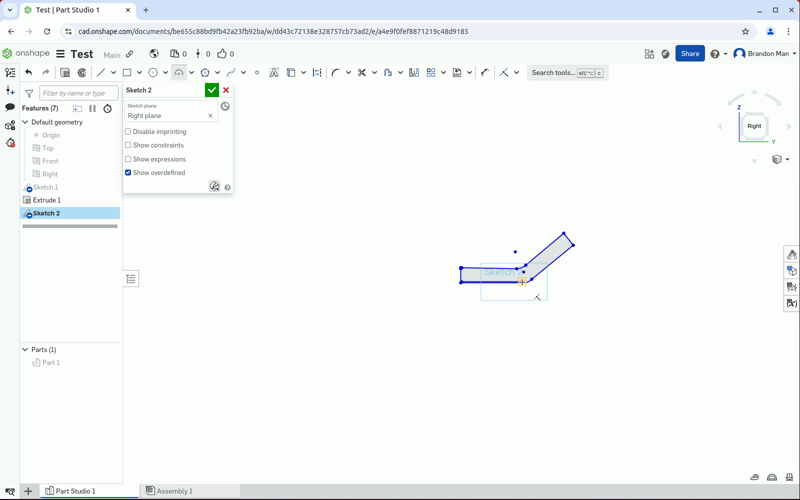
key_down(shift)
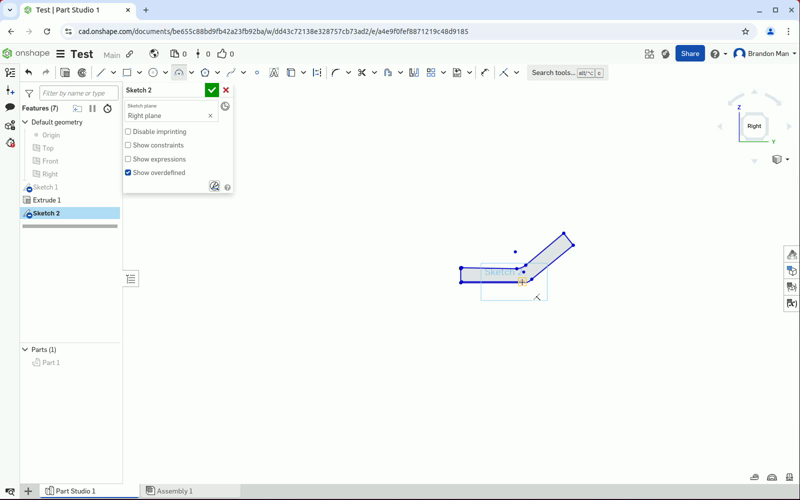
mouse_move(531, 278)
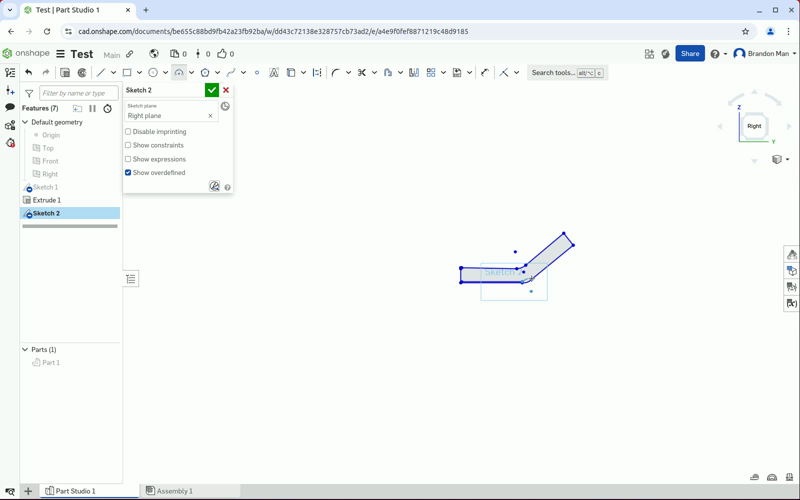
scroll(6)
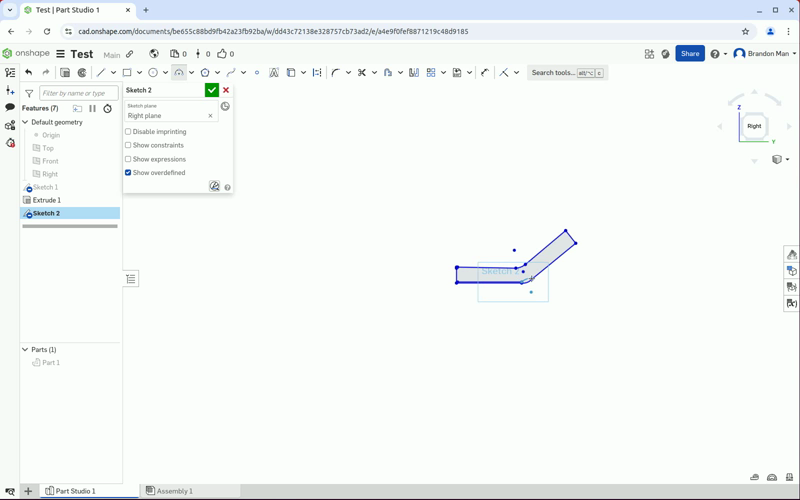
scroll(6)
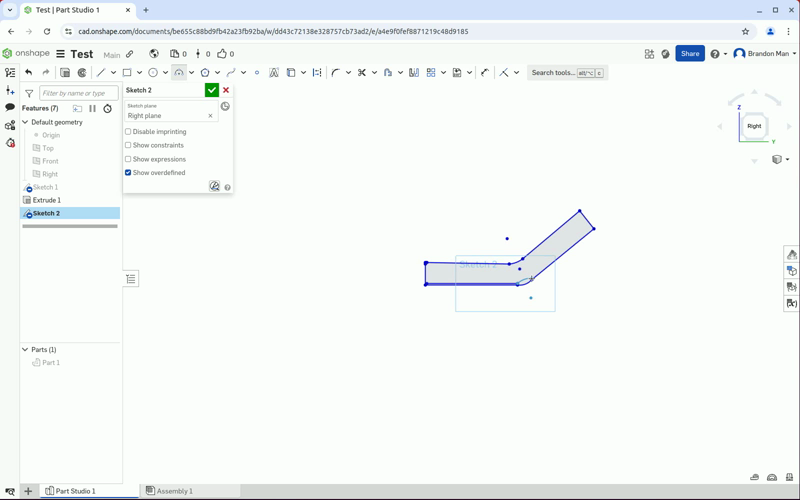
scroll(6)
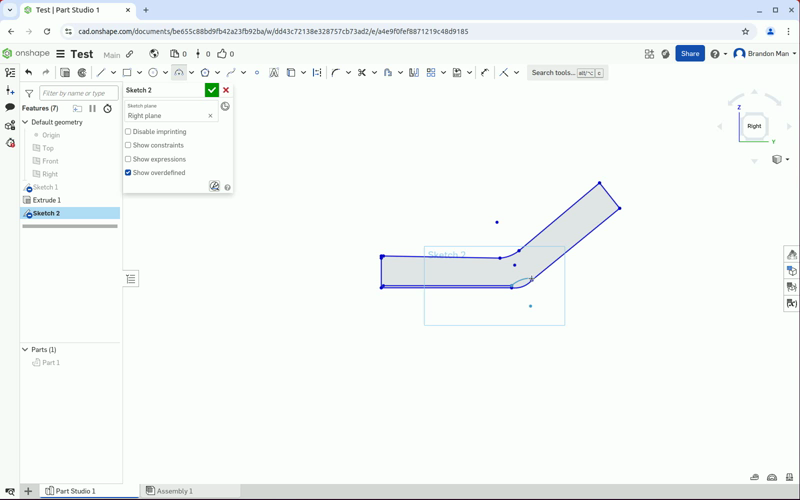
scroll(6)
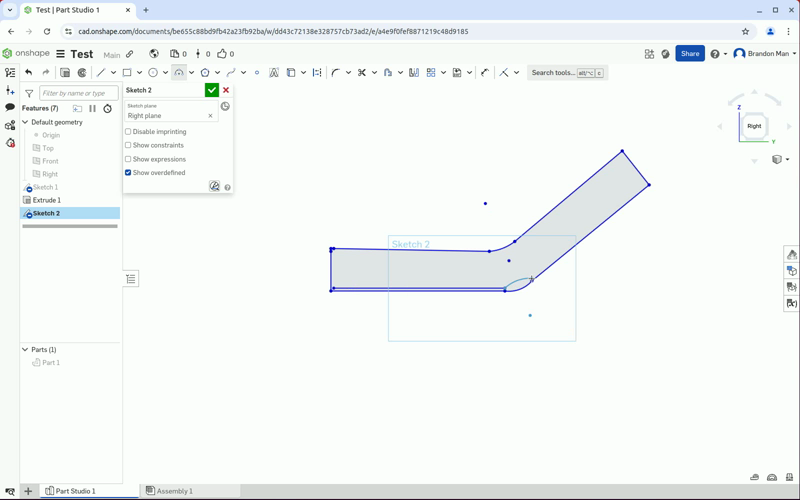
scroll(6)
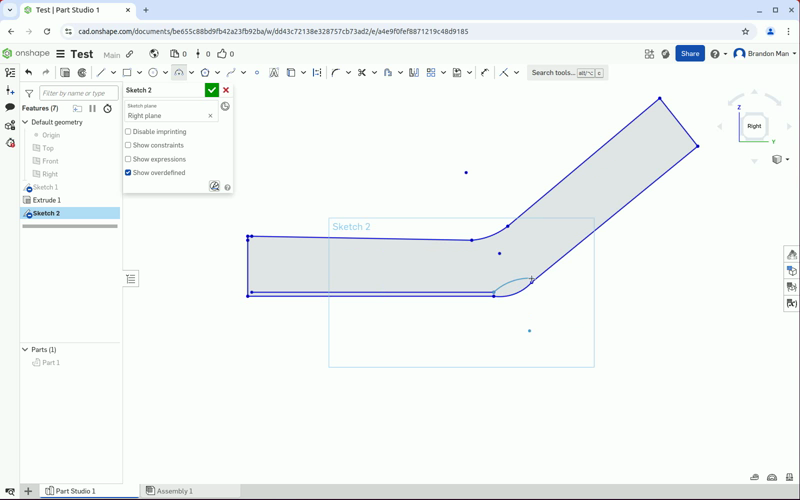
scroll(6)
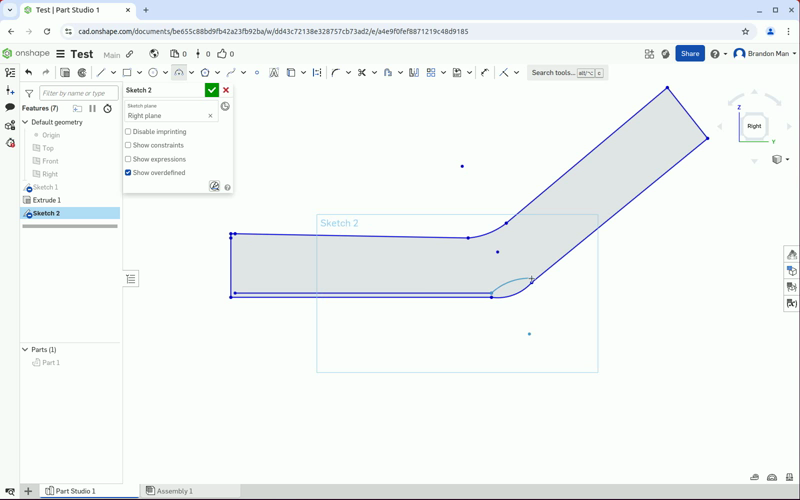
scroll(6)
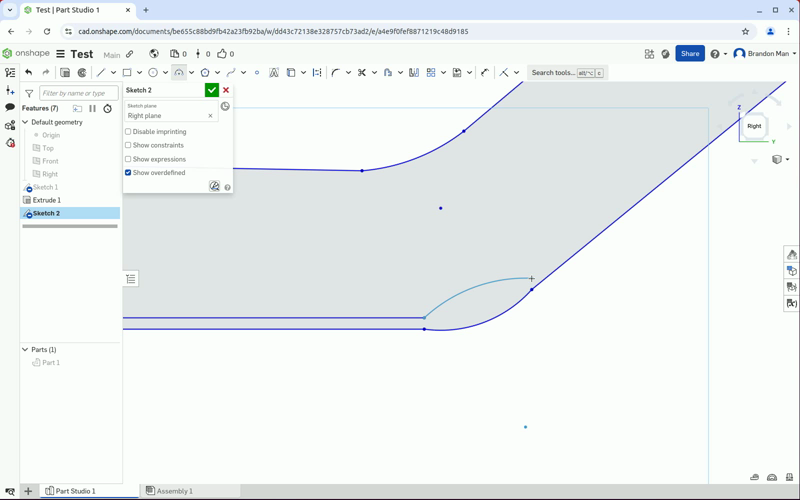
click(531, 278)
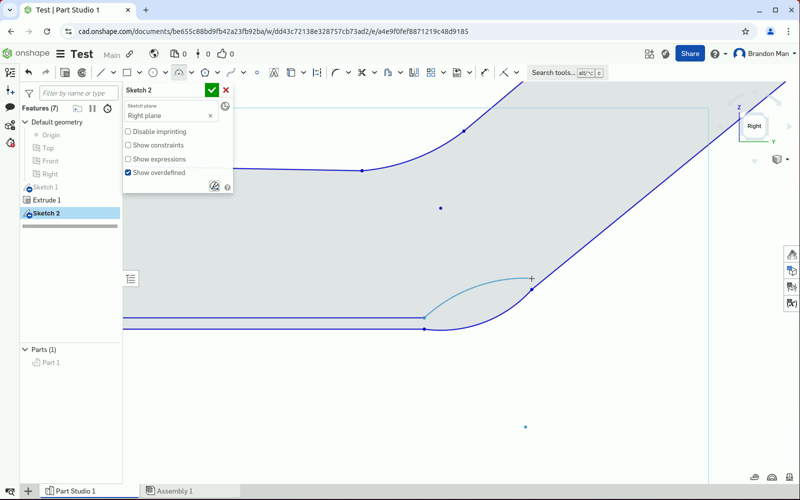
scroll(-6)
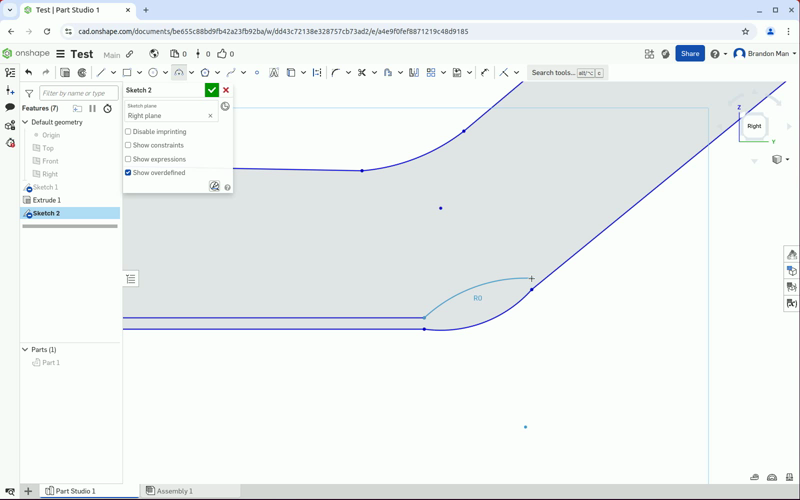
scroll(-6)
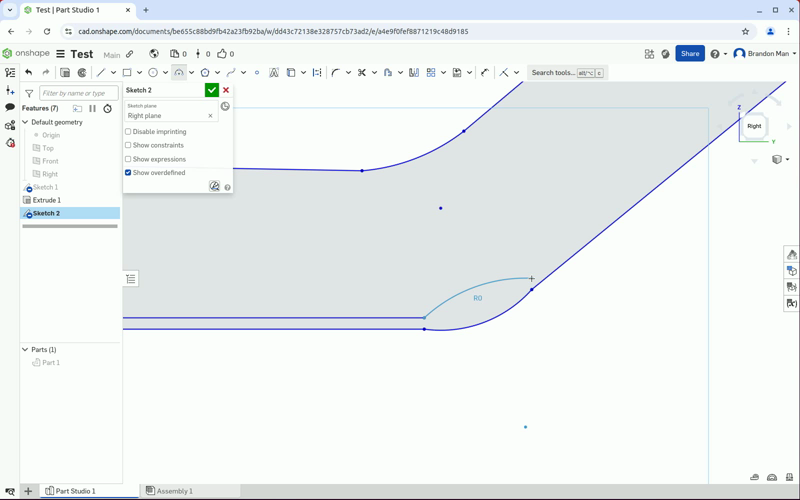
scroll(-6)
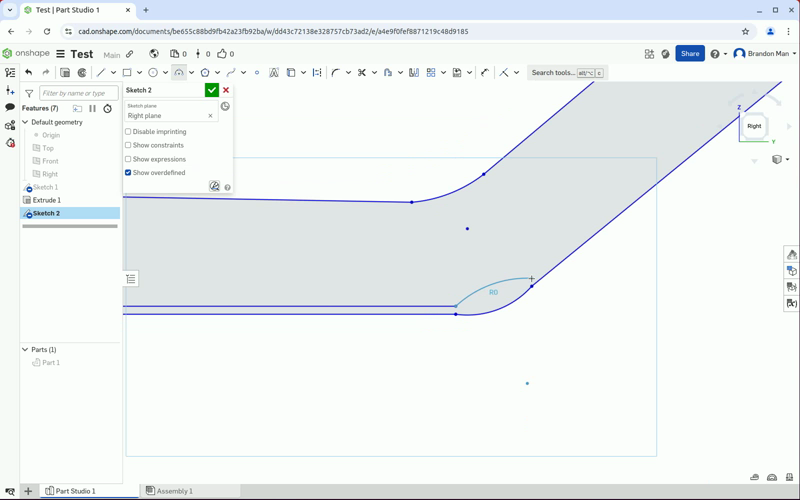
scroll(-6)
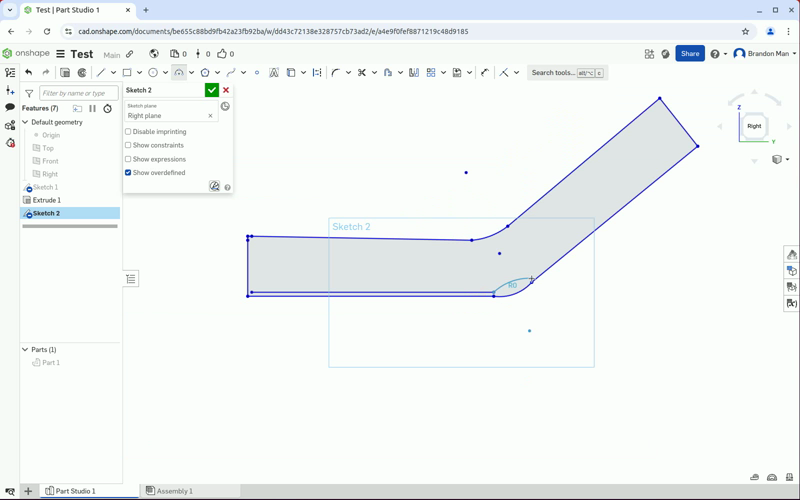
scroll(-6)
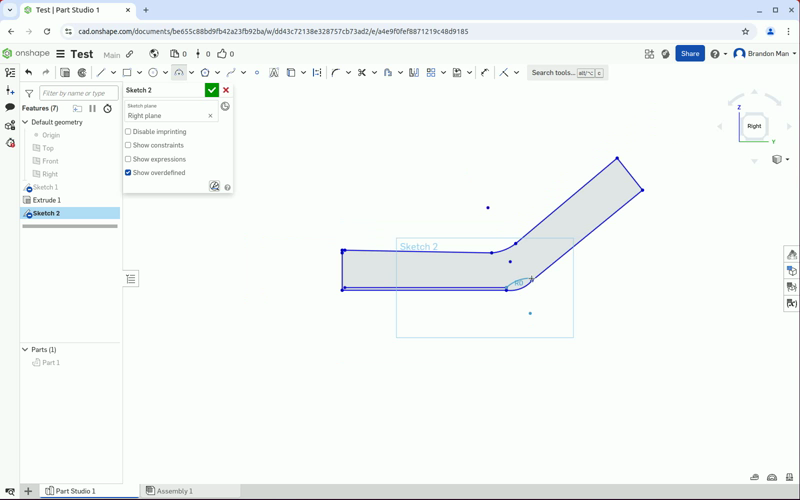
scroll(-6)
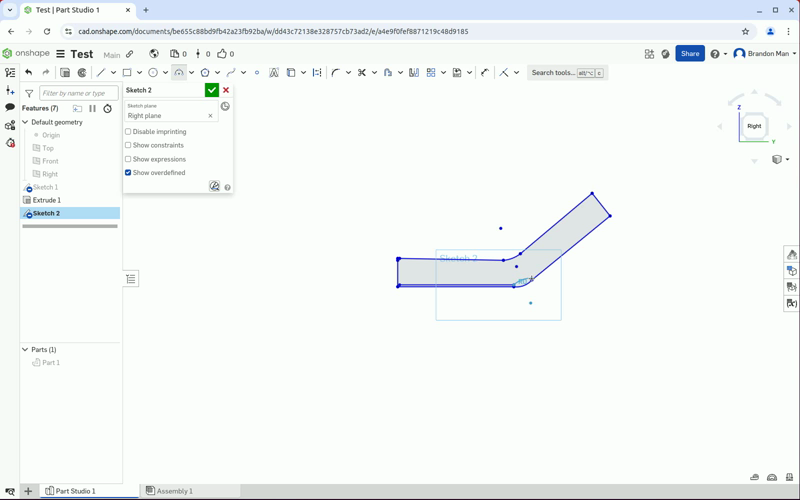
scroll(-6)
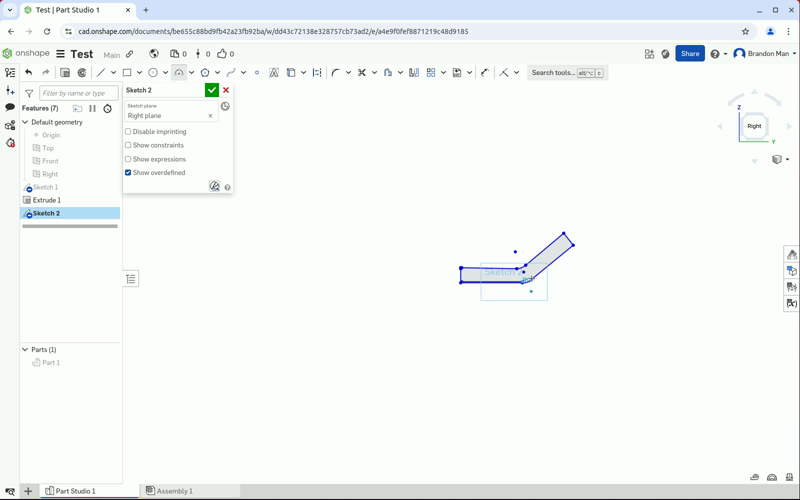
mouse_move(527, 280)
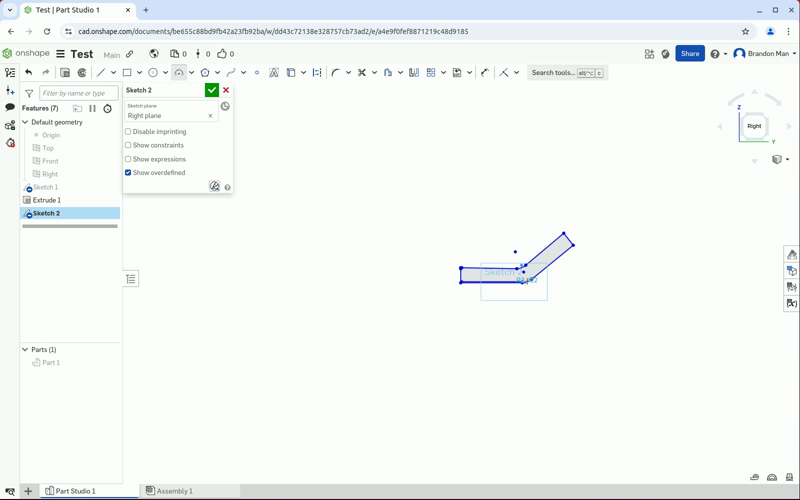
scroll(6)
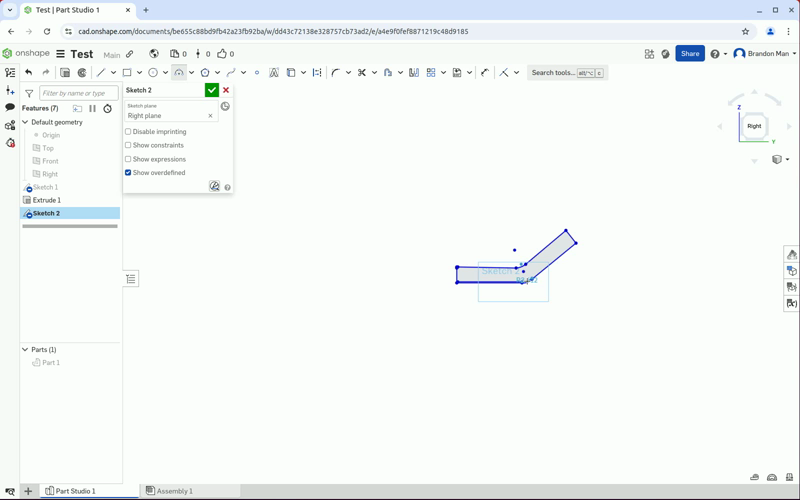
scroll(6)
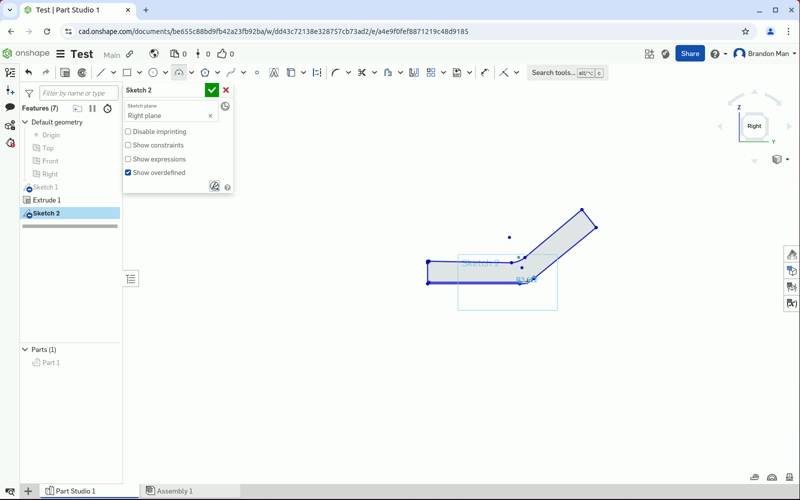
scroll(6)
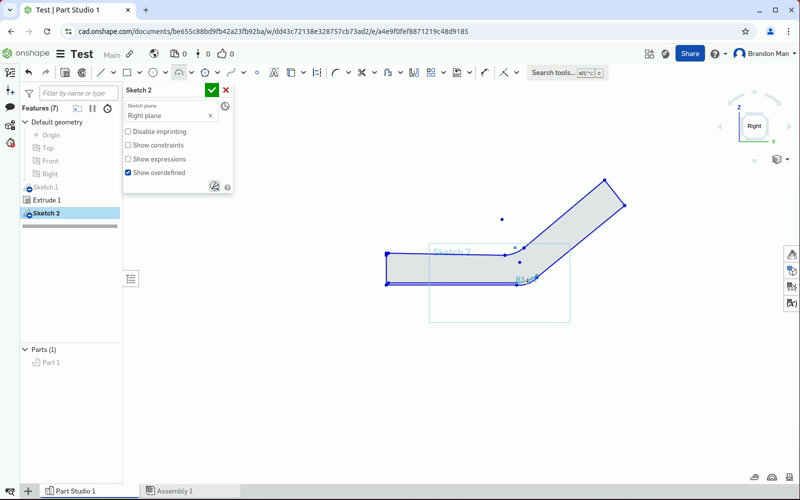
scroll(6)
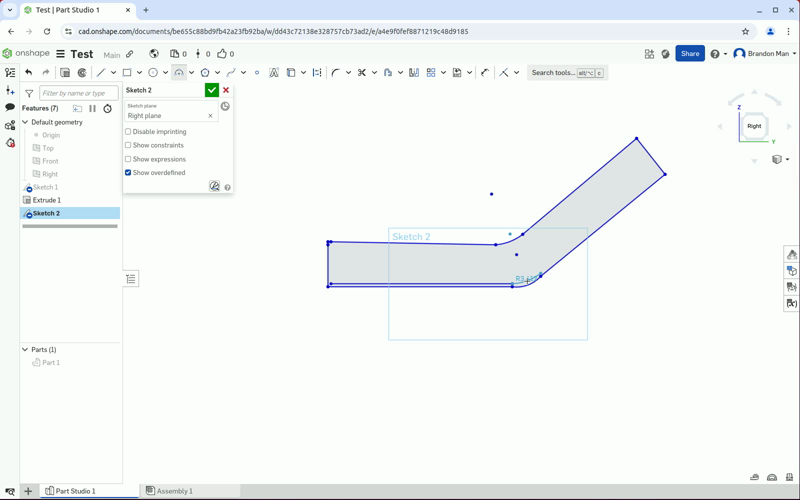
scroll(6)
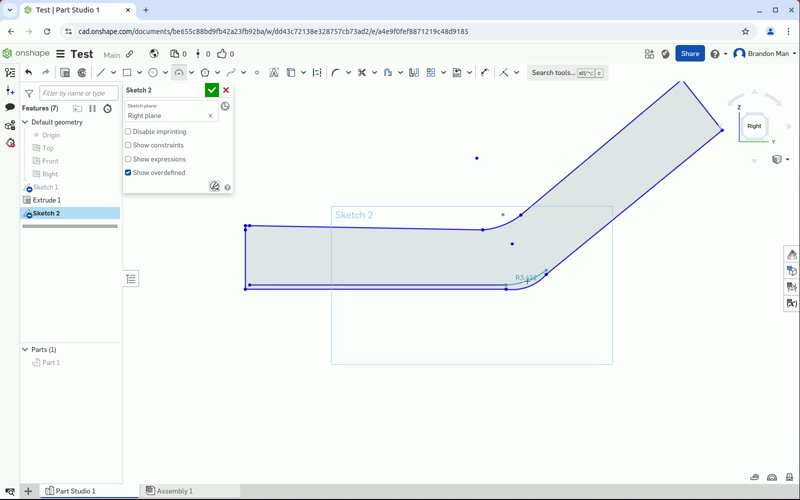
scroll(6)
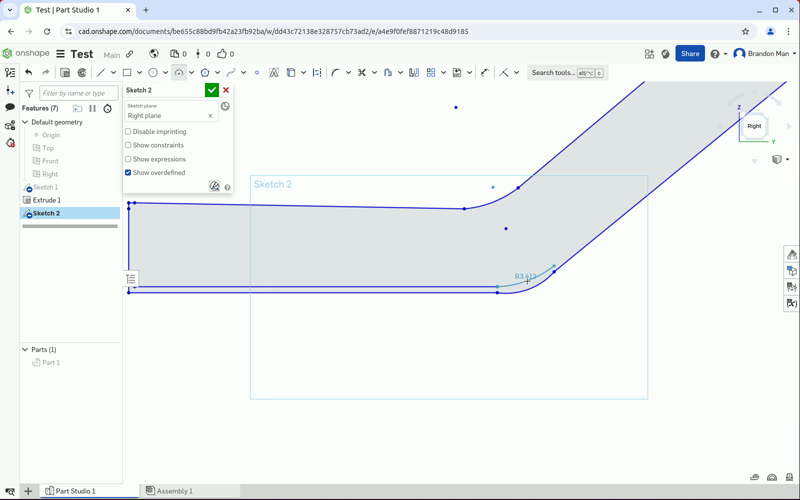
scroll(6)
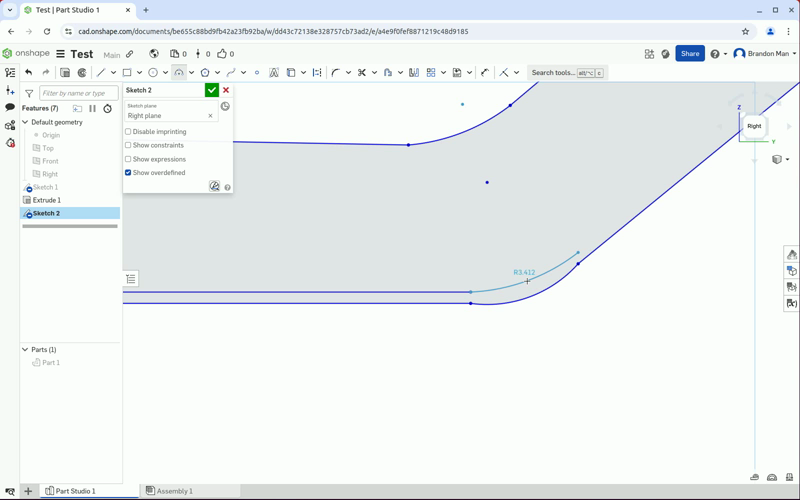
click(527, 280)
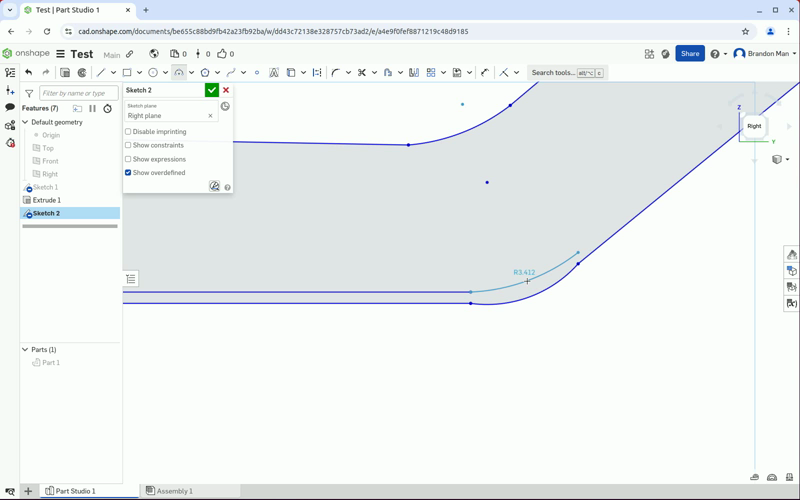
scroll(-6)
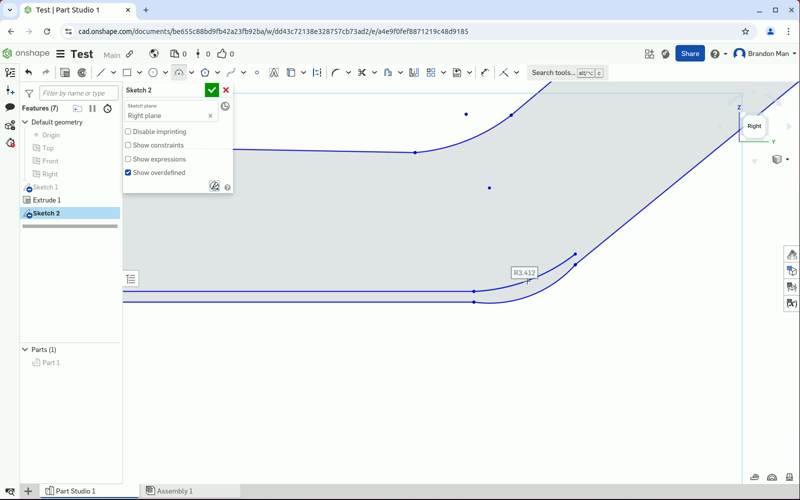
scroll(-6)
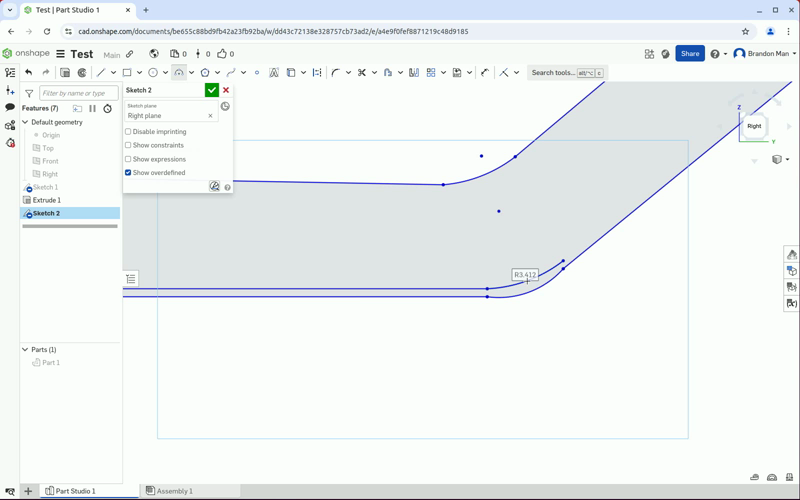
scroll(-6)
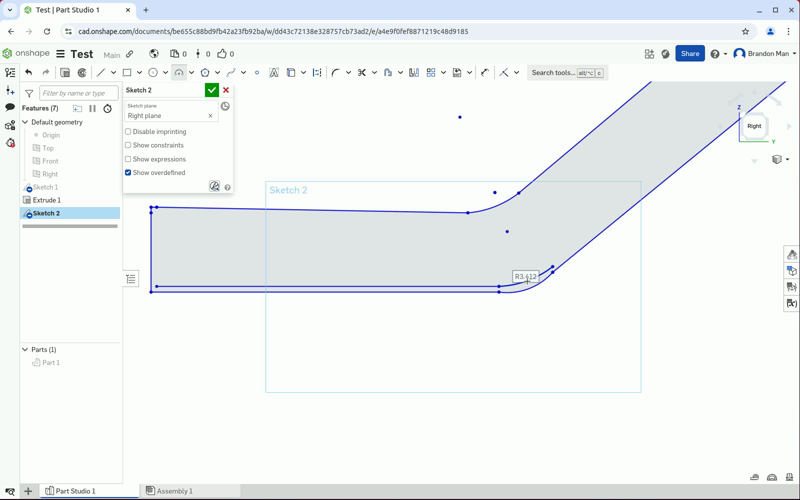
scroll(-6)
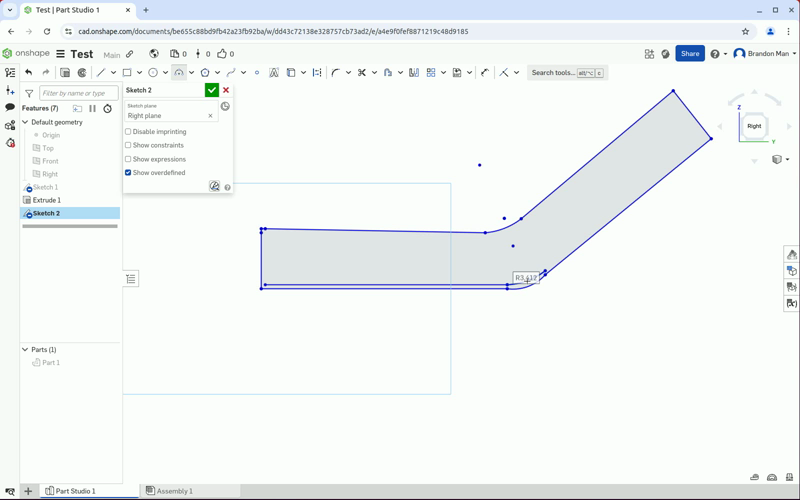
scroll(-6)
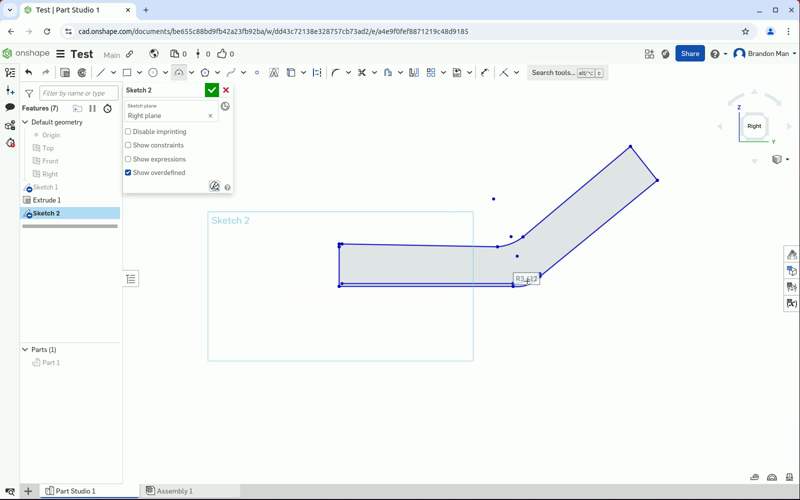
scroll(-6)
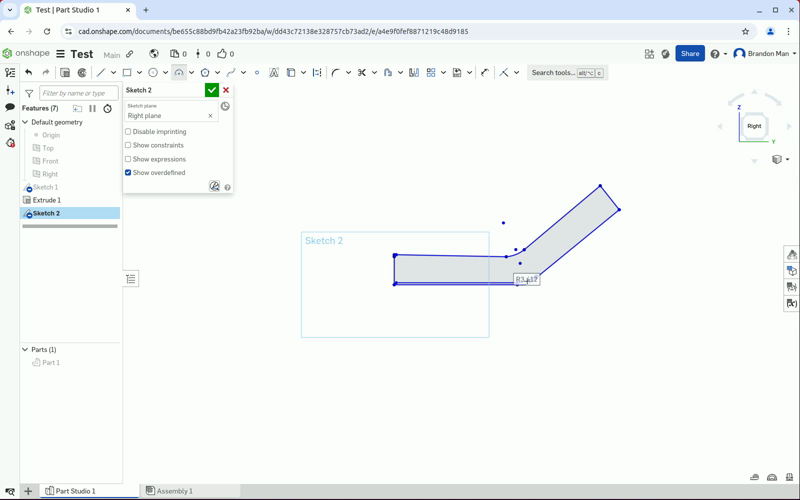
scroll(-6)
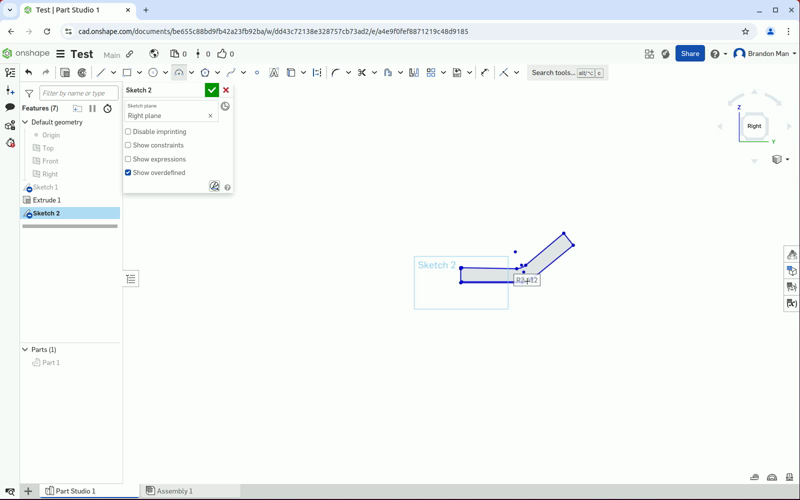
key_up(shift)
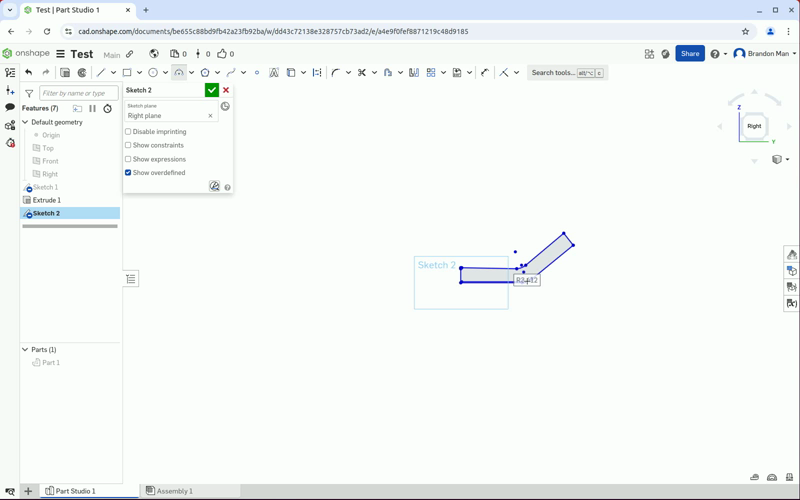
key(esc)
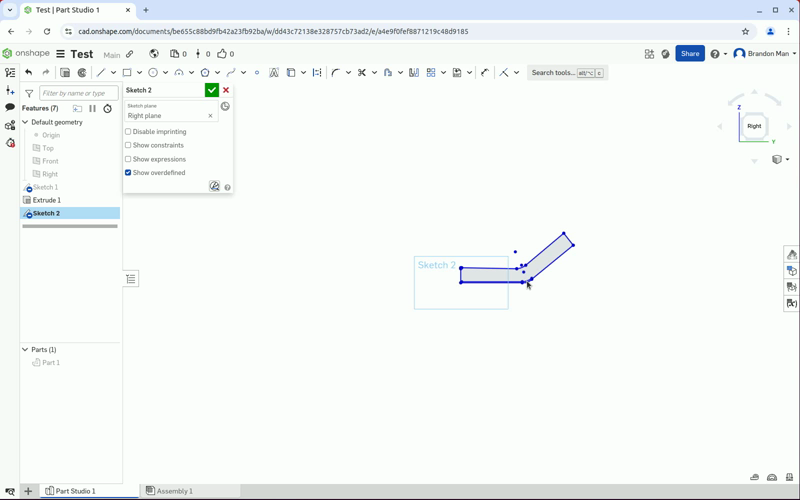
key(l)
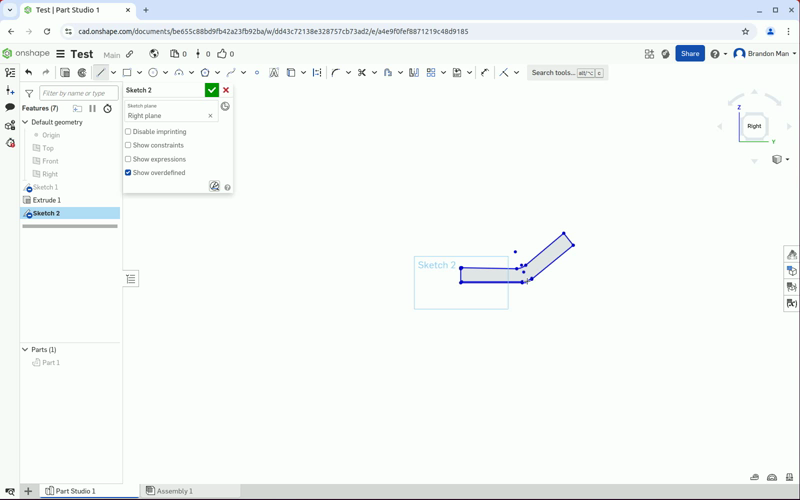
mouse_move(531, 278)
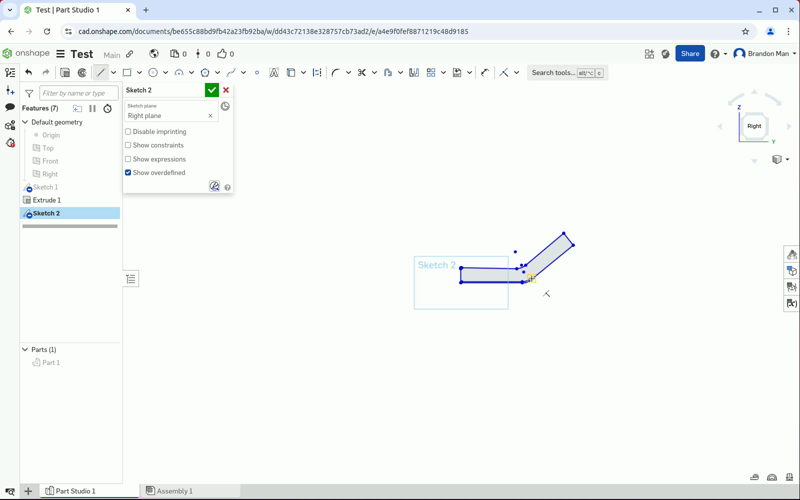
scroll(6)
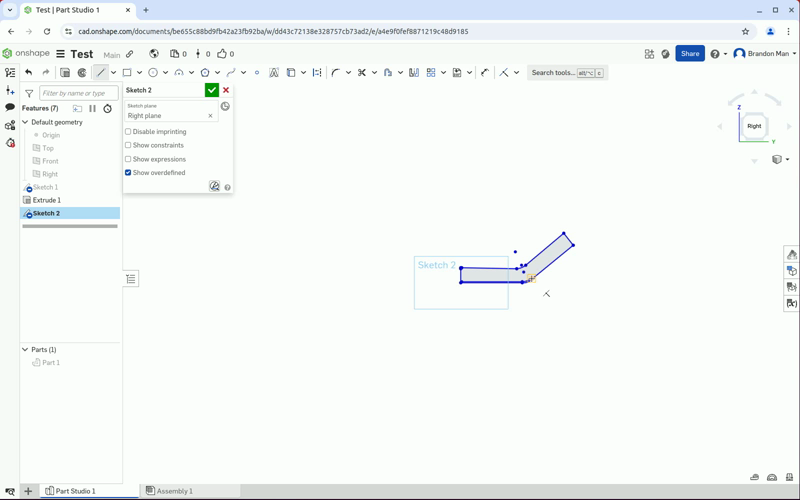
scroll(6)
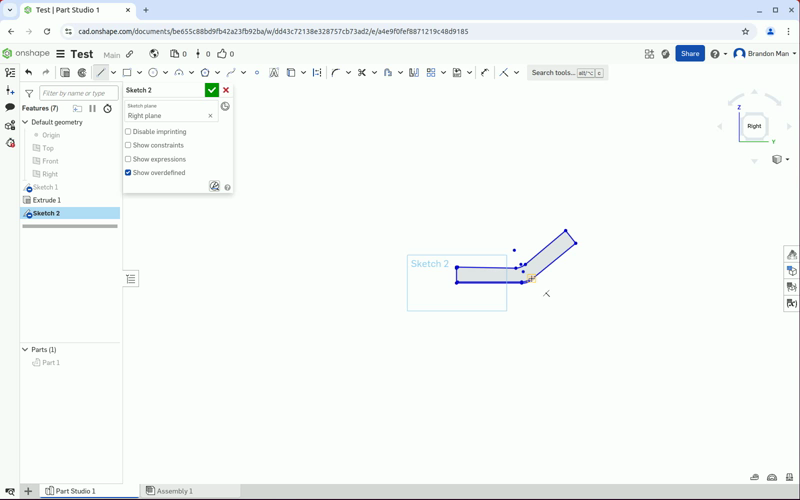
scroll(6)
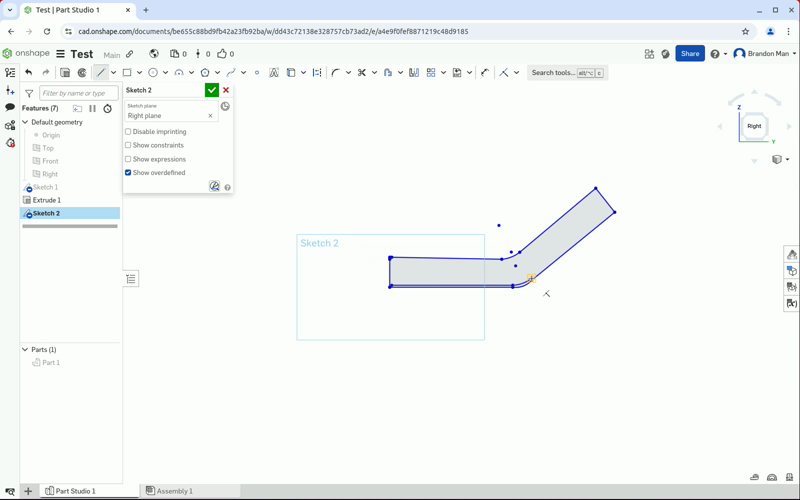
scroll(6)
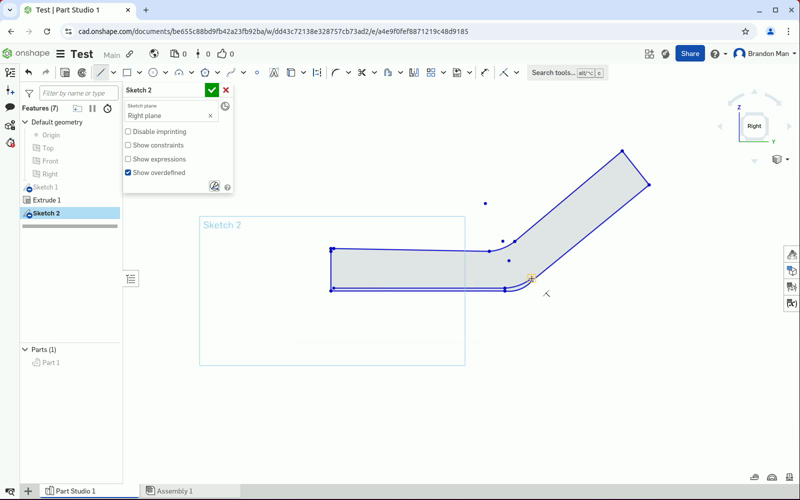
scroll(6)
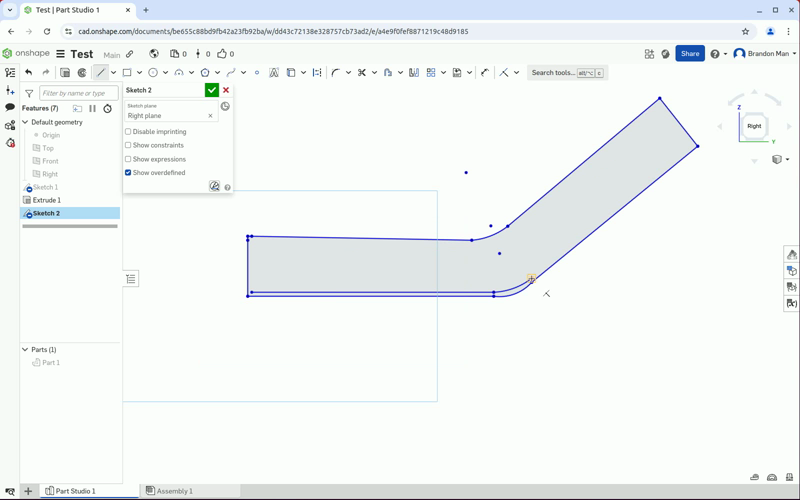
scroll(6)
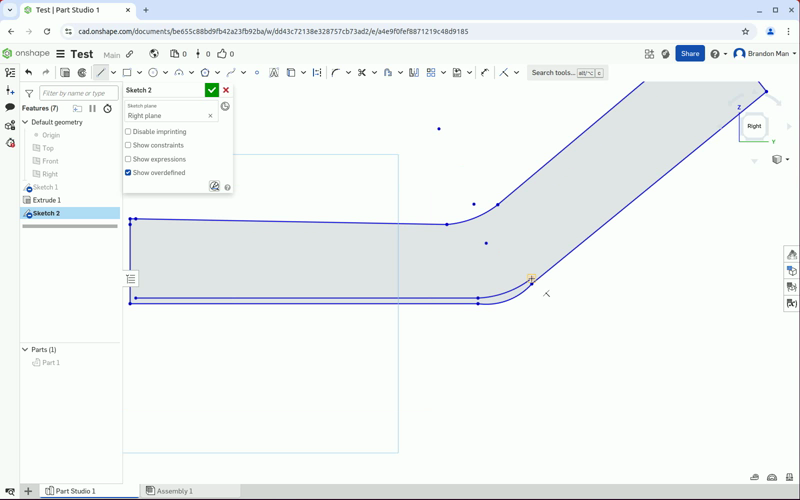
scroll(6)
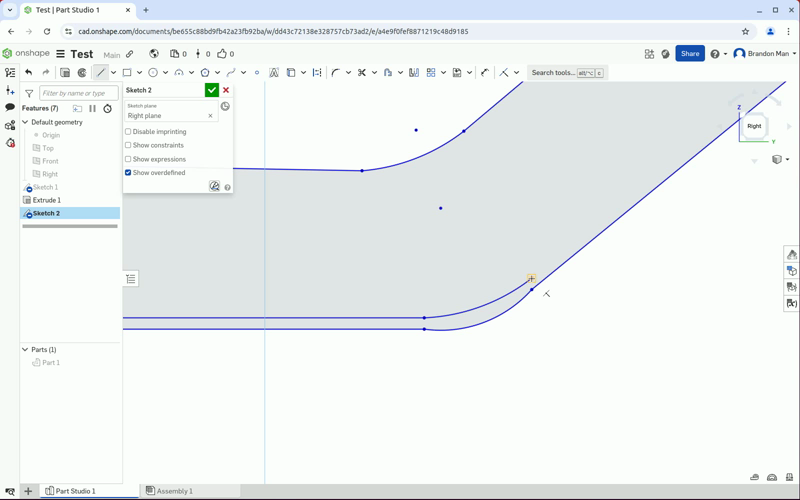
click(531, 278)
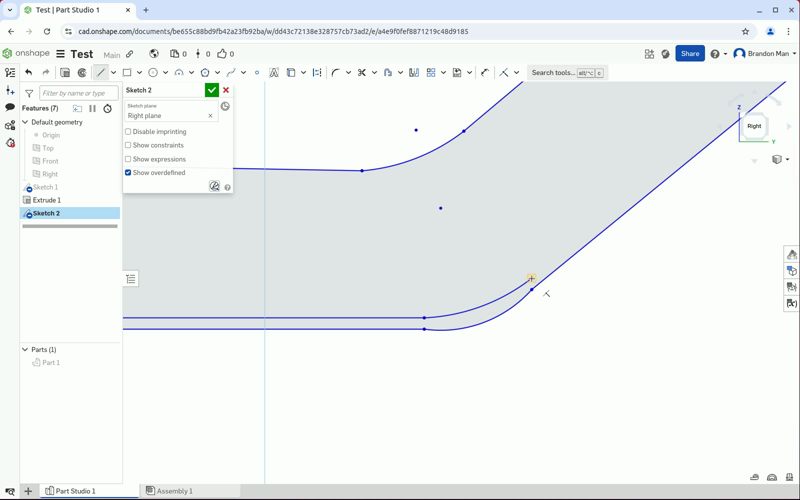
scroll(-6)
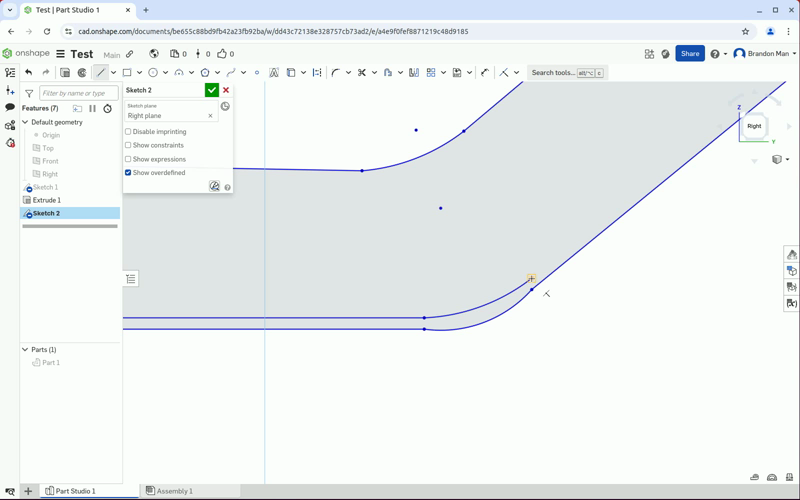
scroll(-6)
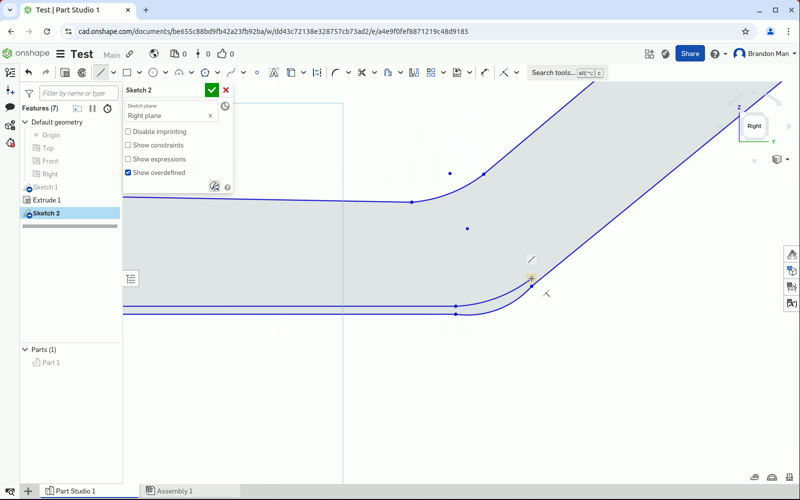
scroll(-6)
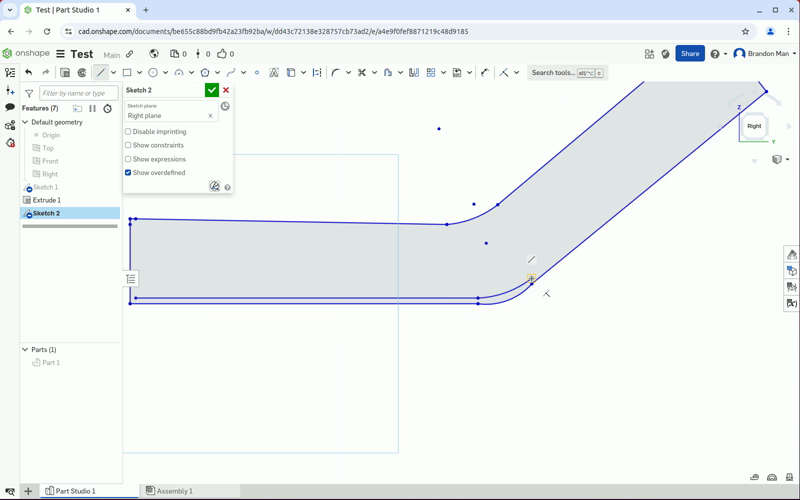
scroll(-6)
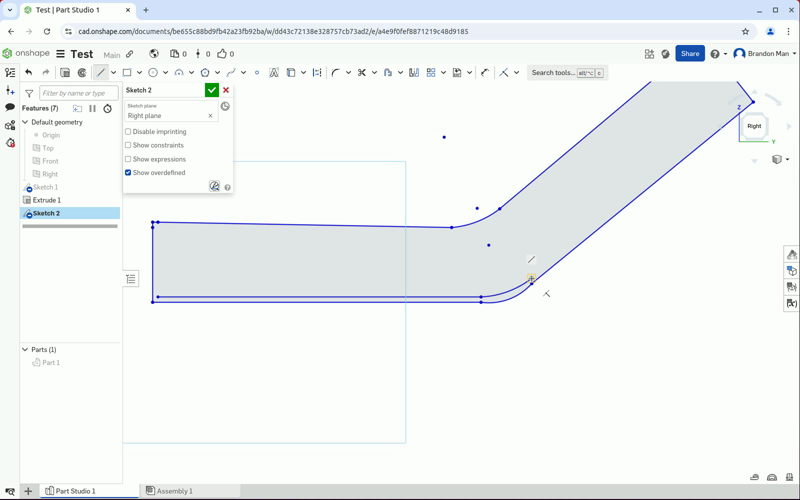
scroll(-6)
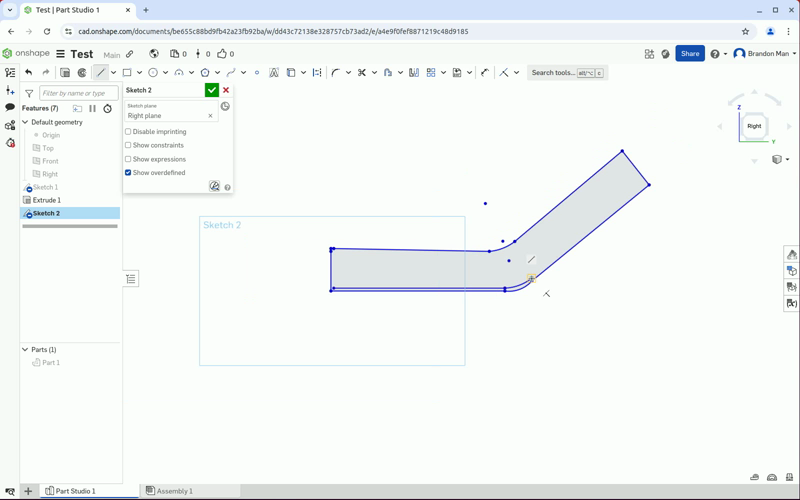
scroll(-6)
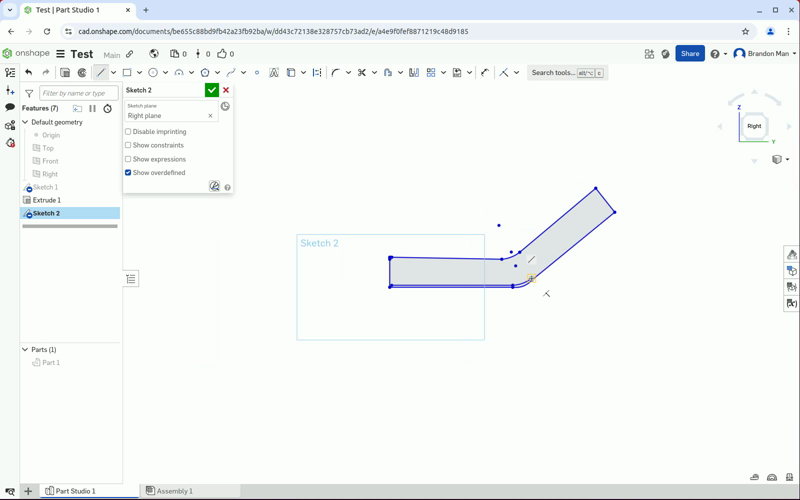
scroll(-6)
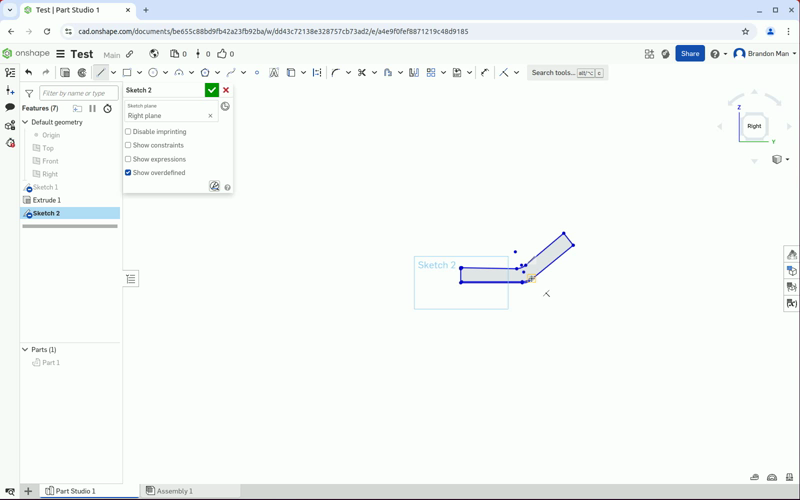
key_down(shift)
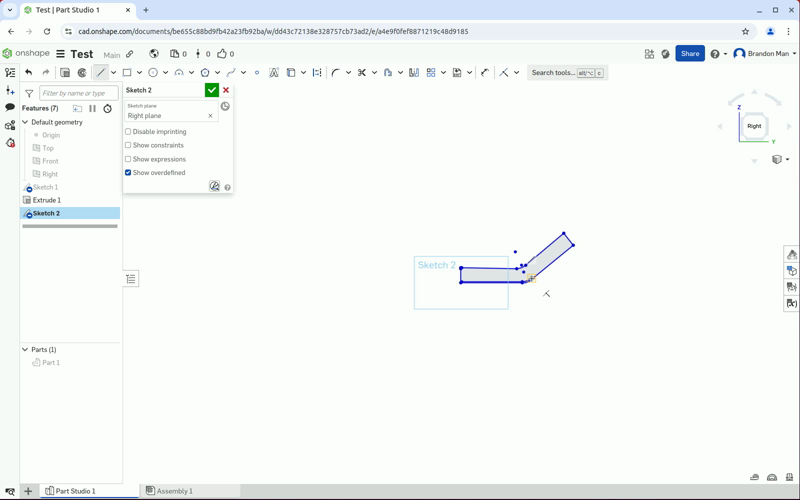
mouse_move(561, 278)
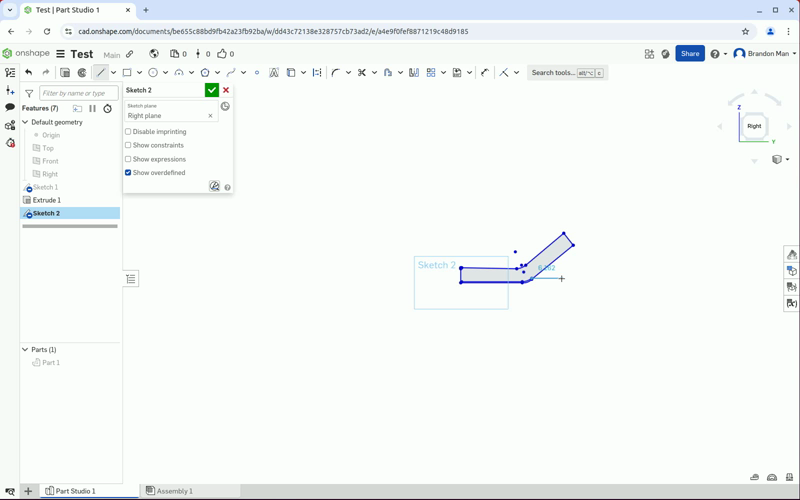
mouse_move(572, 245)
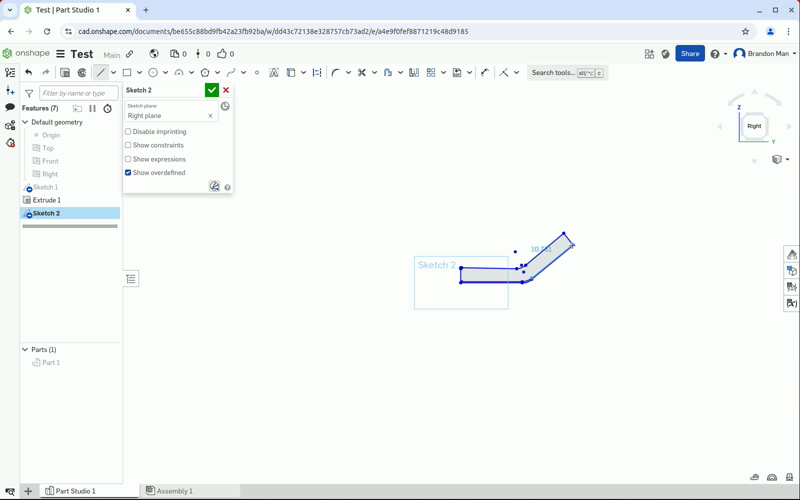
scroll(6)
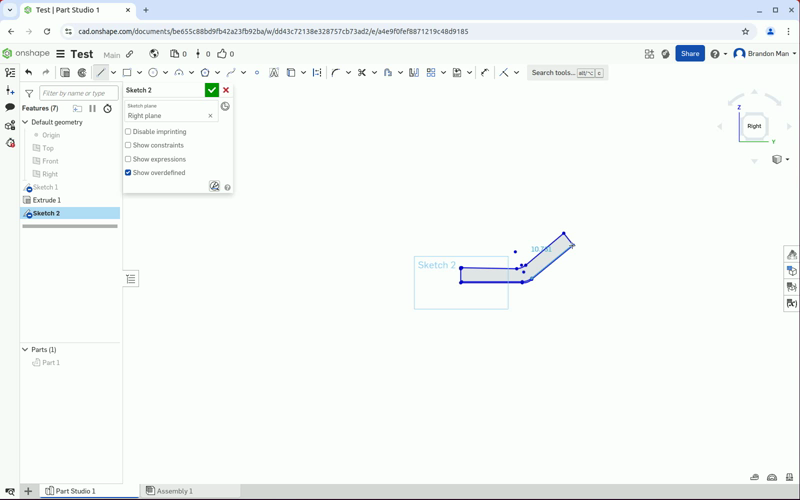
scroll(6)
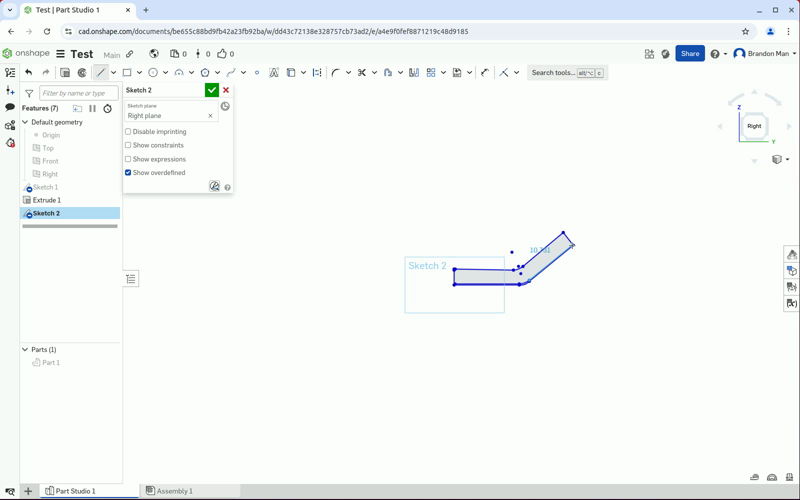
scroll(6)
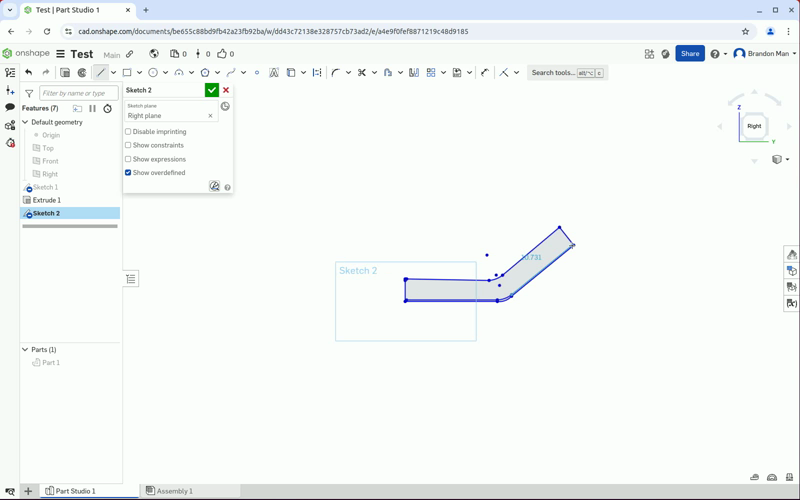
scroll(6)
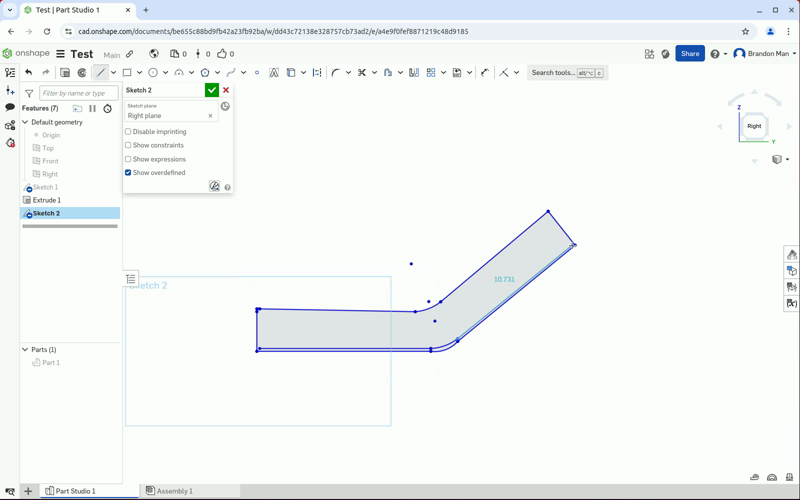
scroll(6)
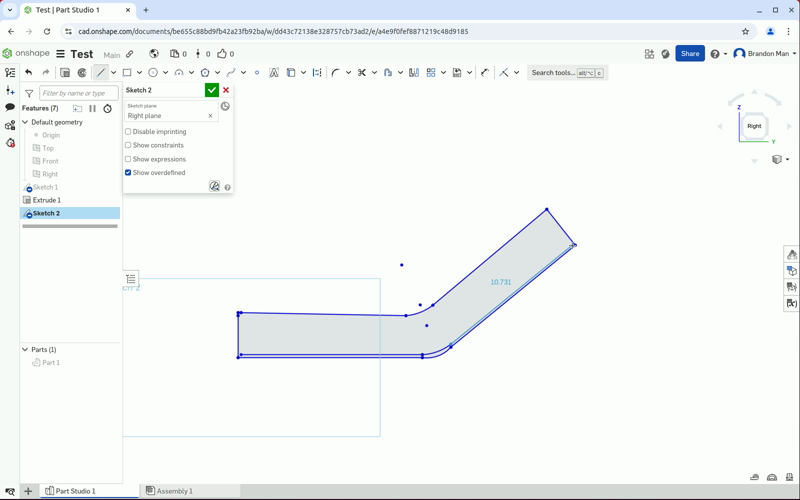
scroll(6)
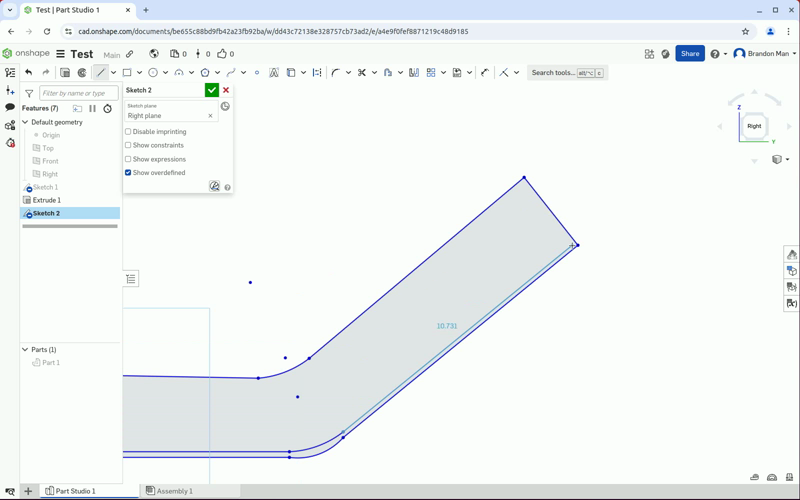
scroll(6)
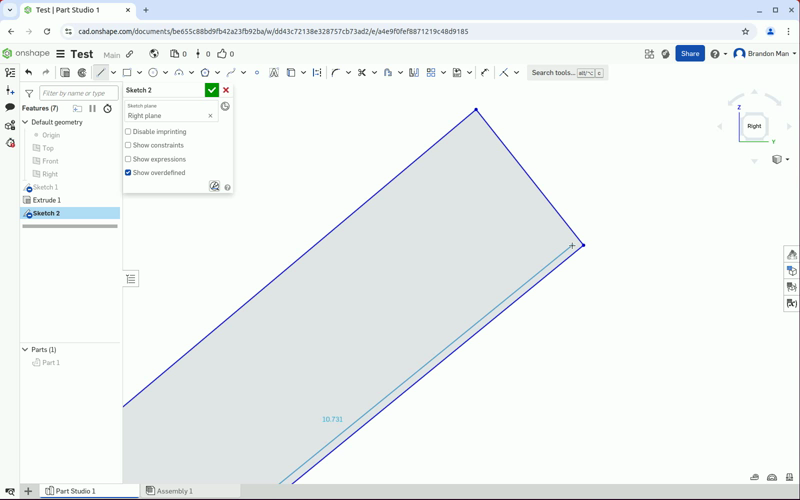
click(572, 245)
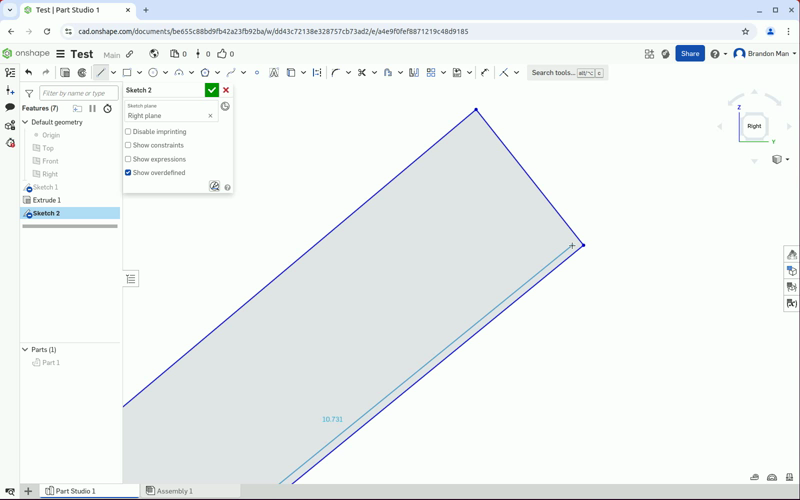
scroll(-6)
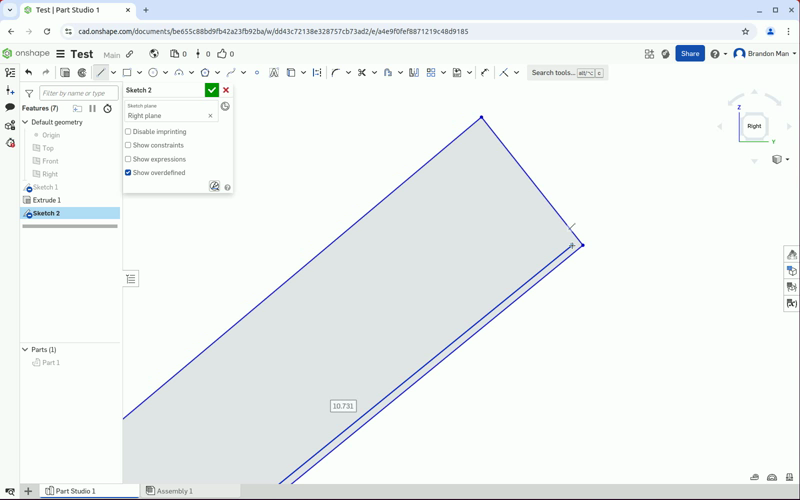
scroll(-6)
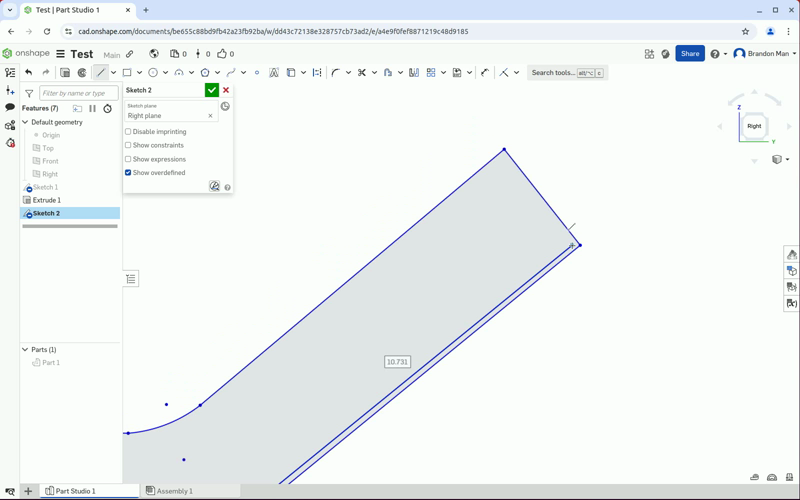
scroll(-6)
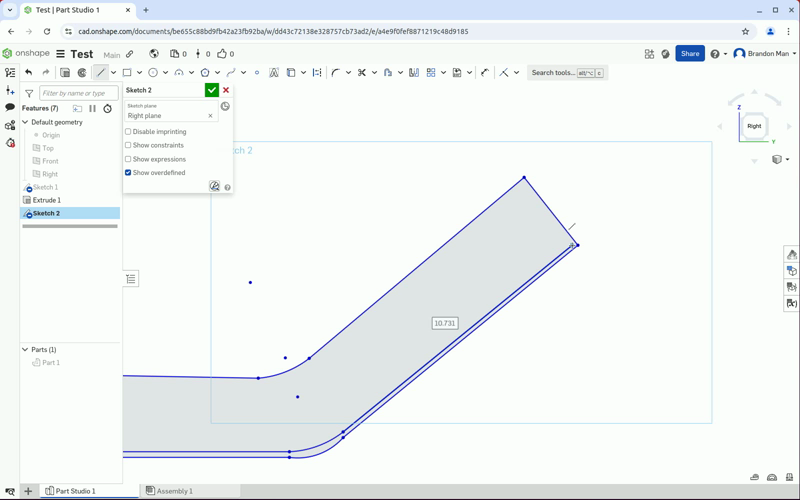
scroll(-6)
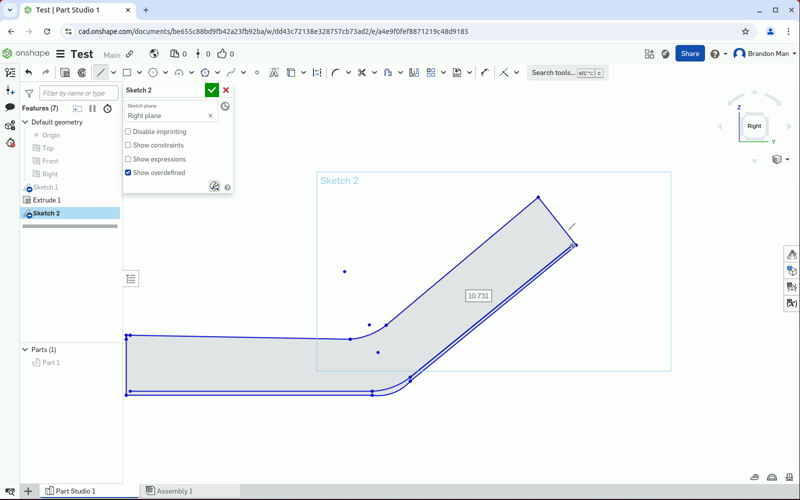
scroll(-6)
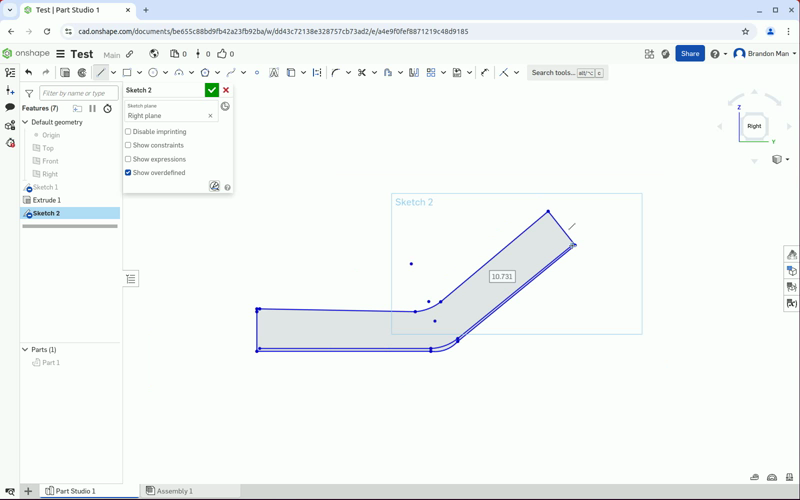
scroll(-6)
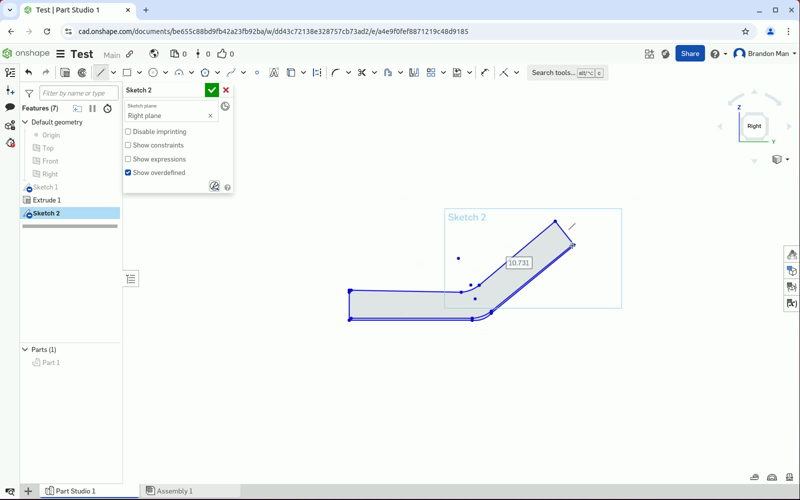
scroll(-6)
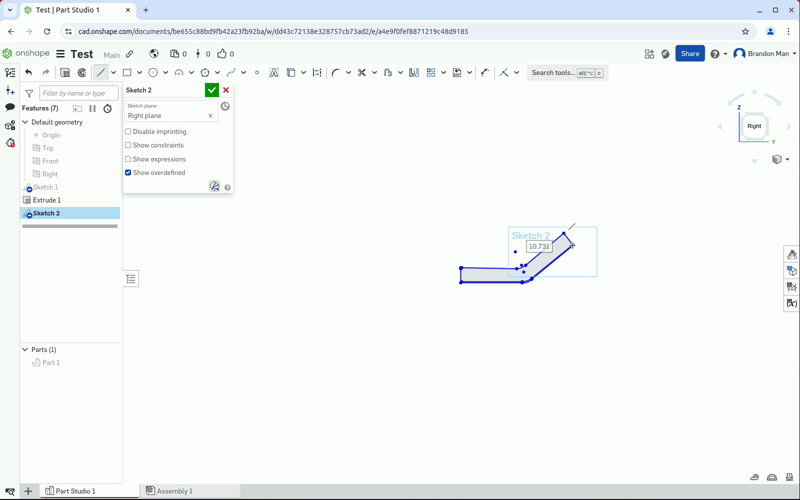
key_up(shift)
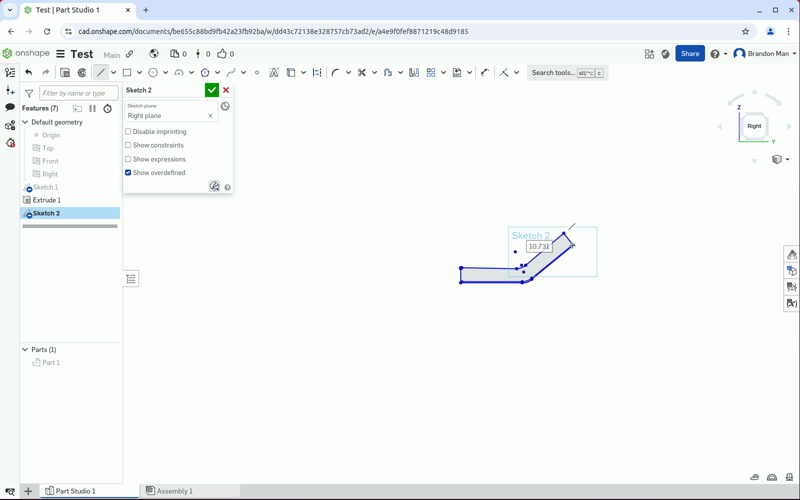
key_down(shift)
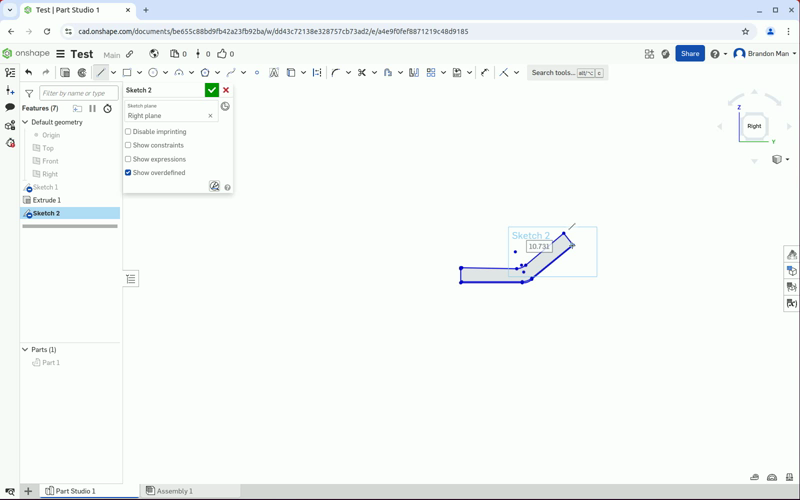
mouse_move(589, 245)
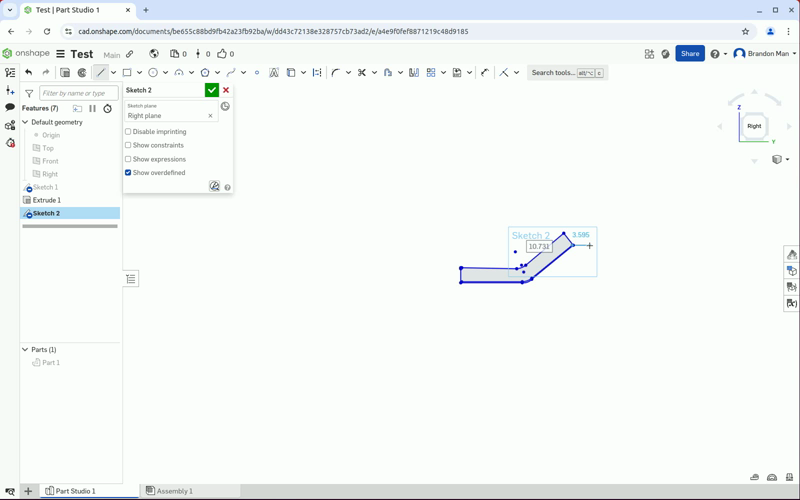
mouse_move(563, 235)
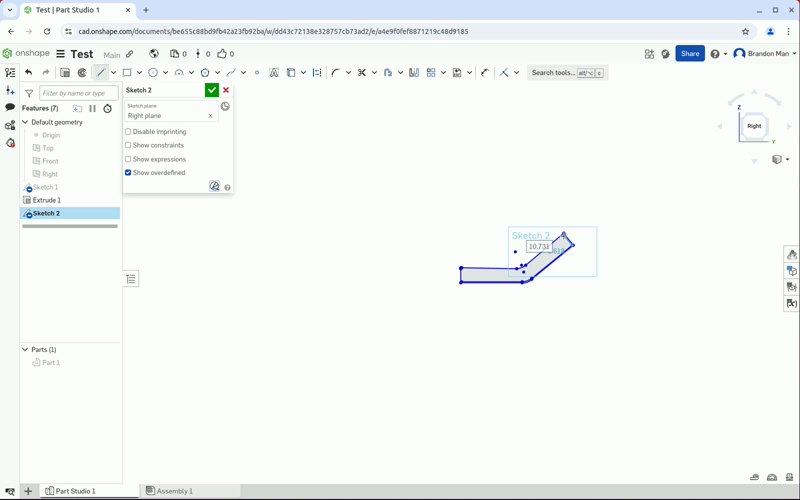
scroll(6)
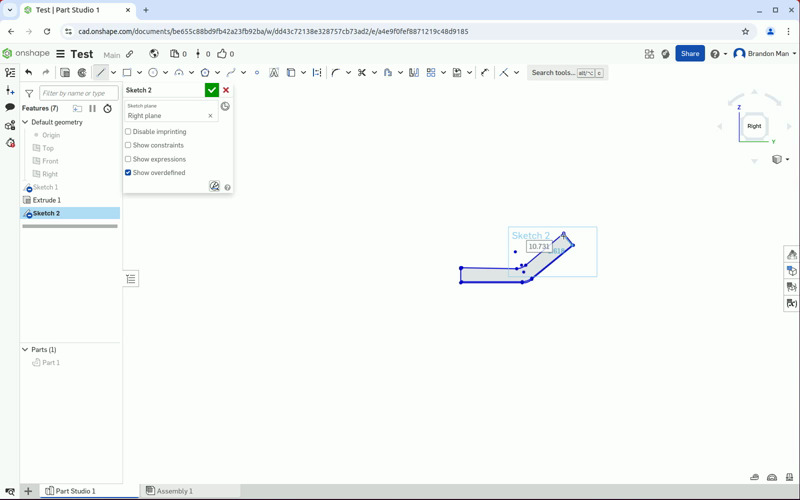
scroll(6)
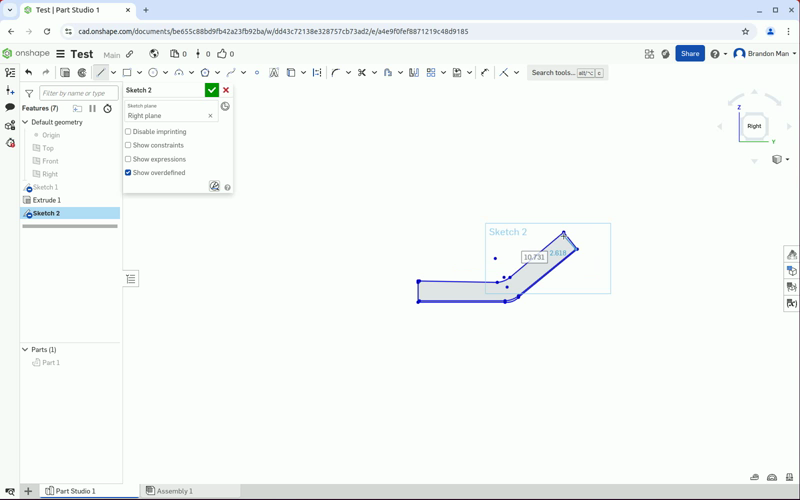
scroll(6)
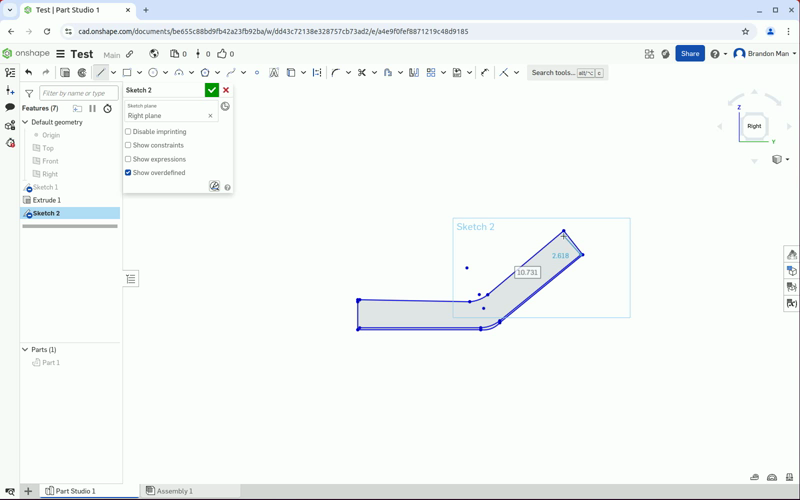
scroll(6)
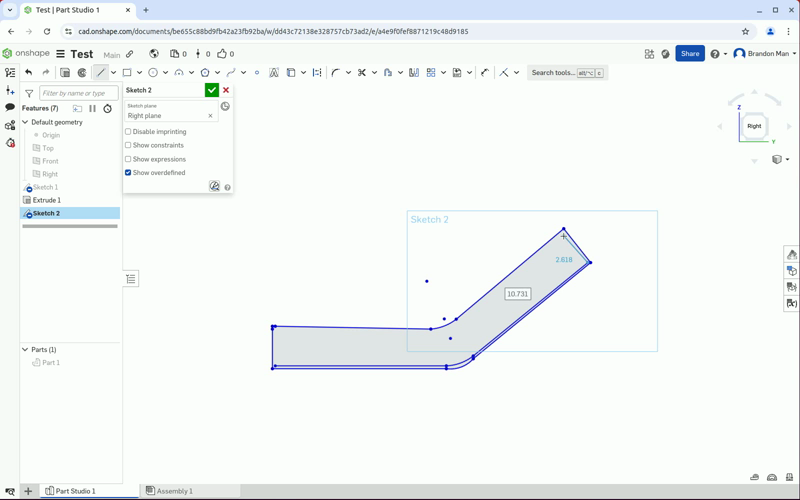
scroll(6)
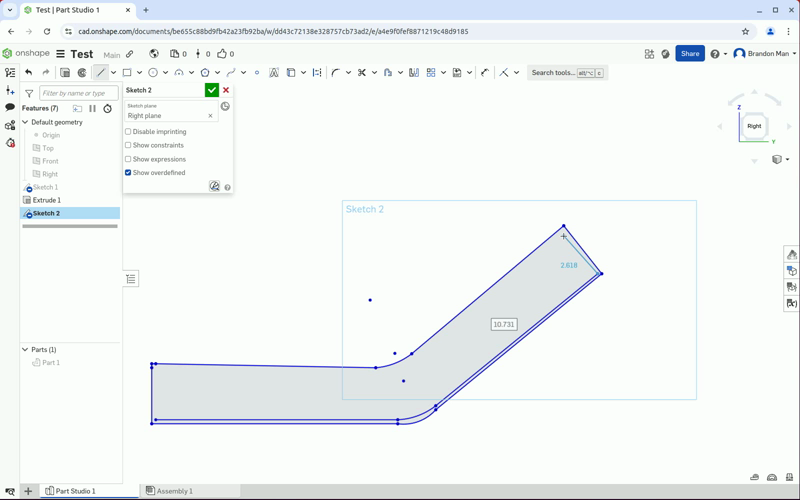
scroll(6)
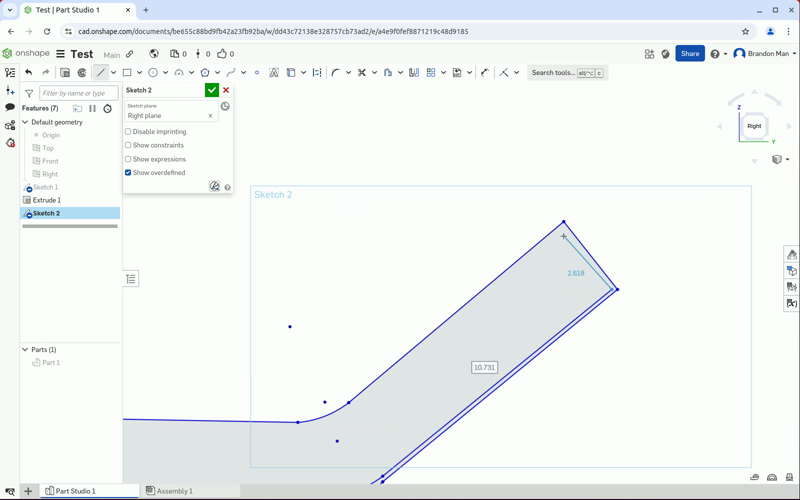
scroll(6)
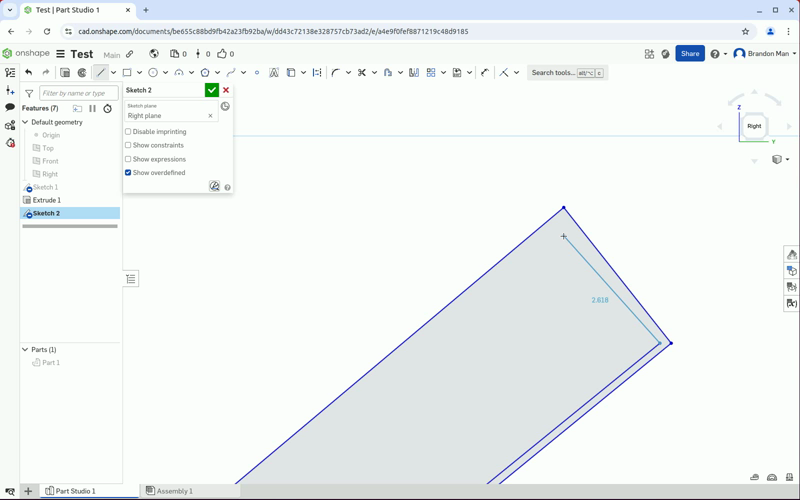
click(563, 235)
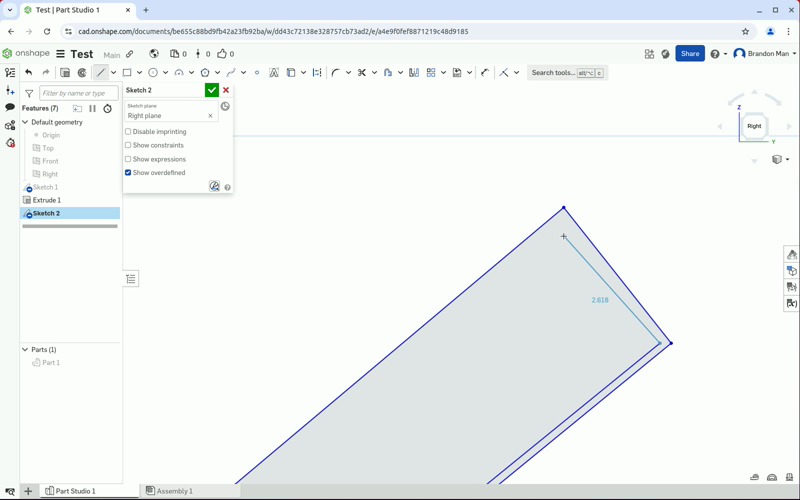
scroll(-6)
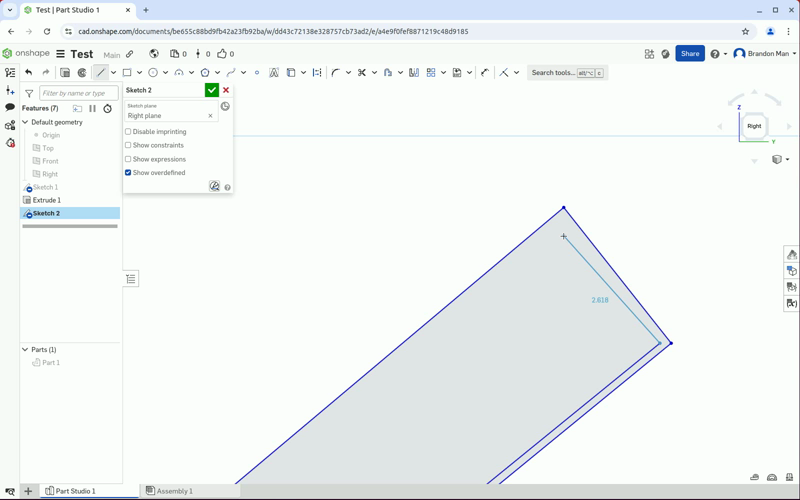
scroll(-6)
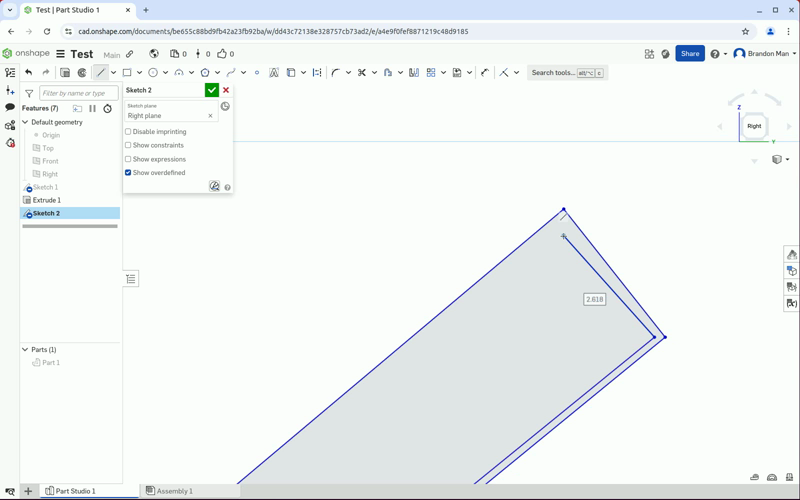
scroll(-6)
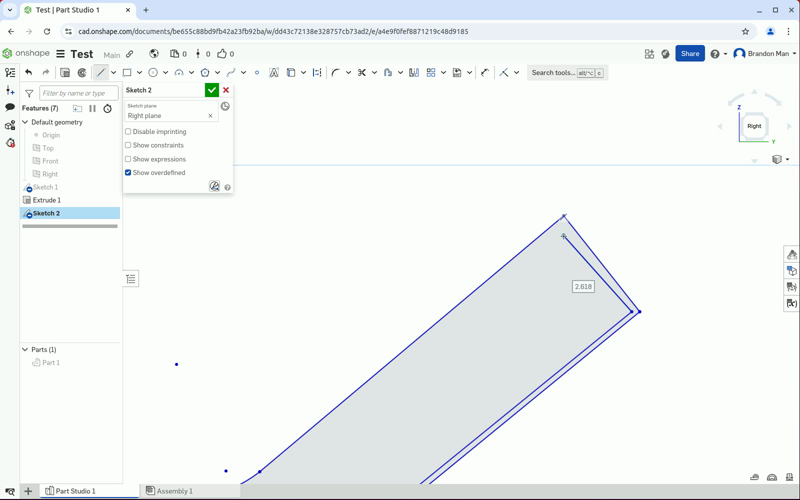
scroll(-6)
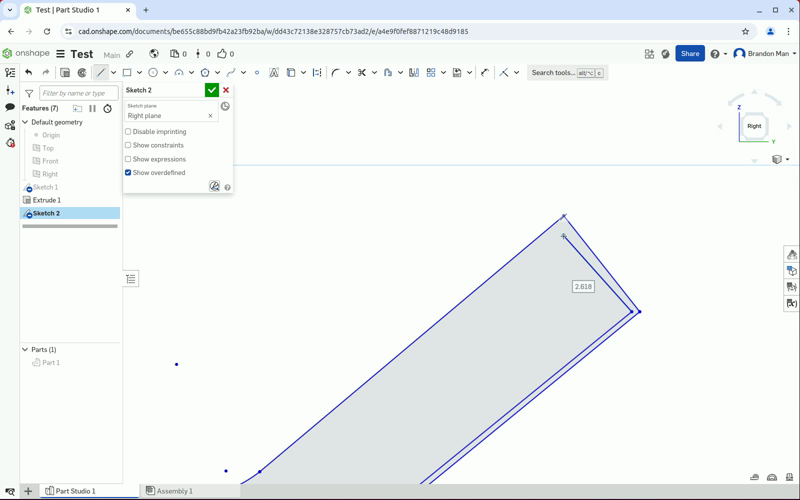
scroll(-6)
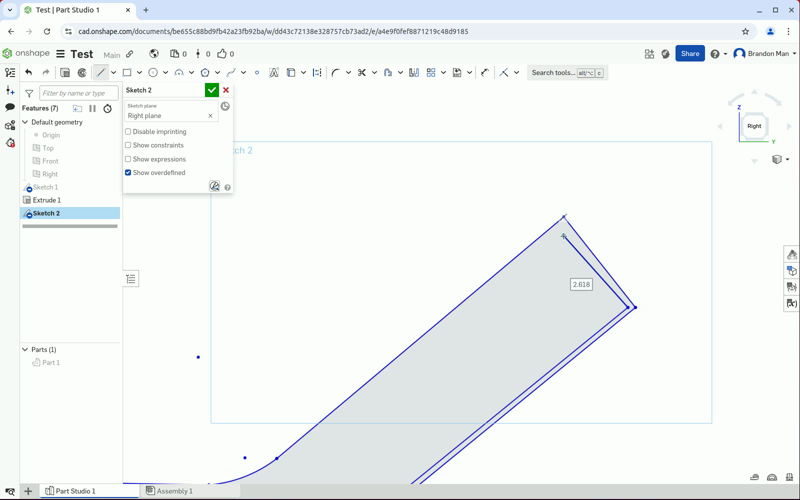
scroll(-6)
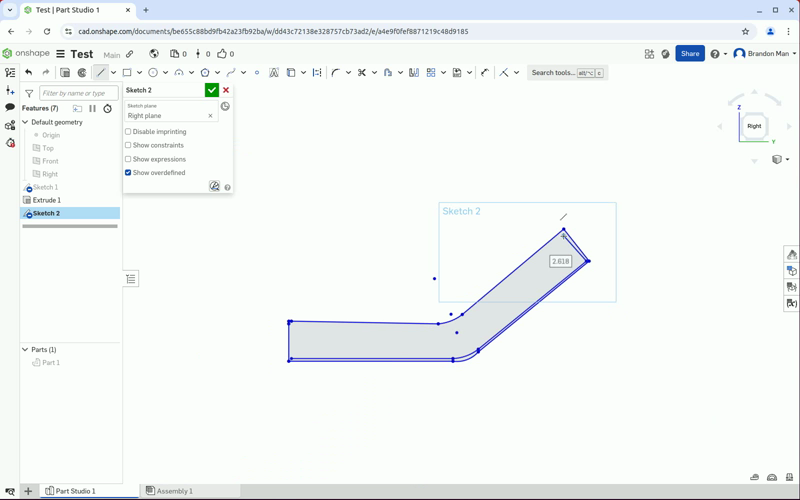
scroll(-6)
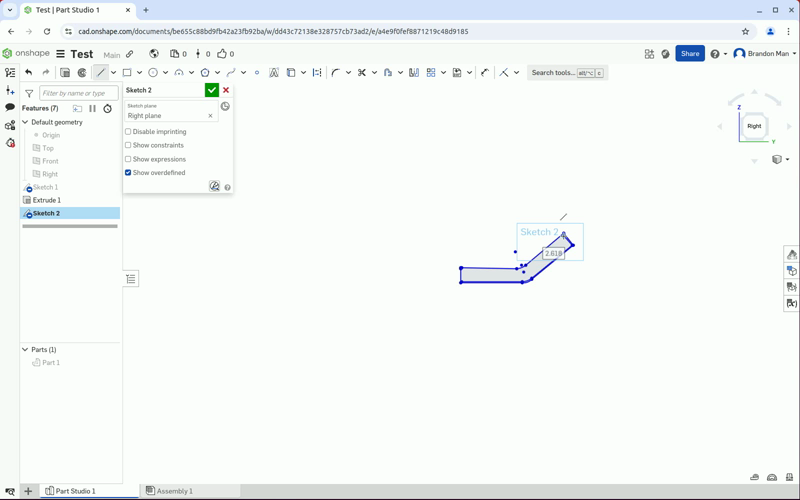
key_up(shift)
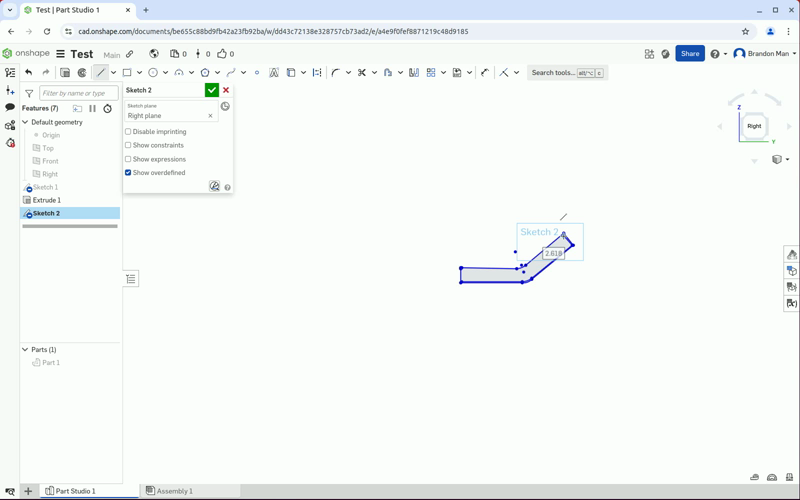
key_down(shift)
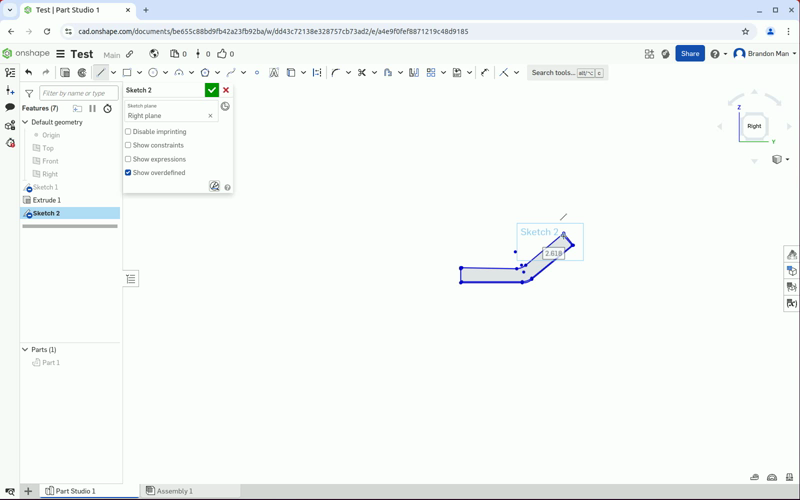
mouse_move(589, 235)
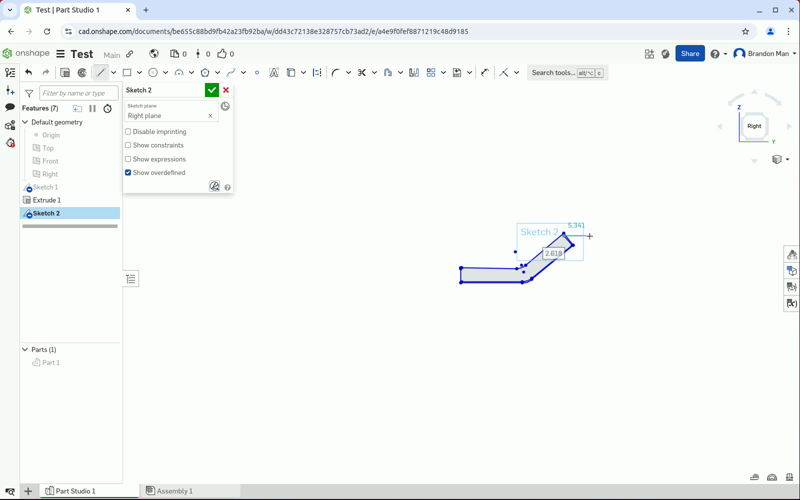
mouse_move(525, 266)
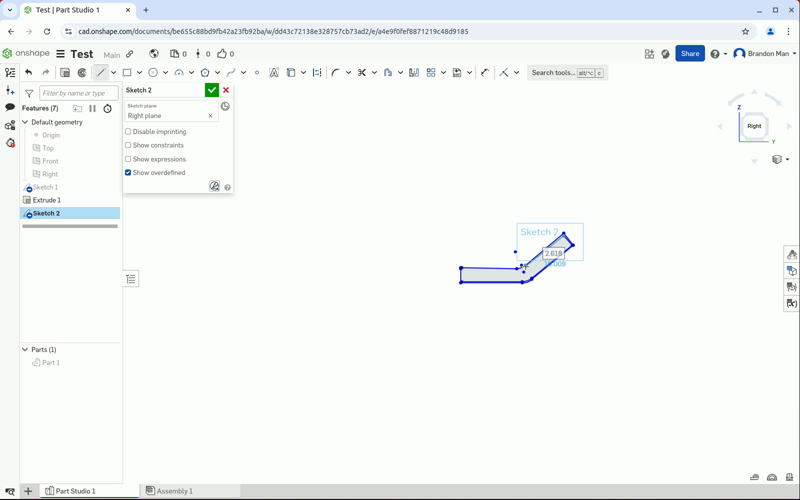
scroll(6)
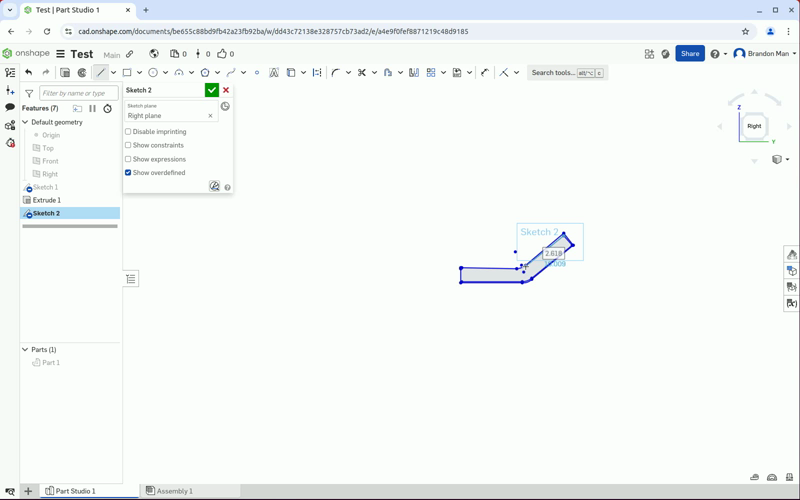
scroll(6)
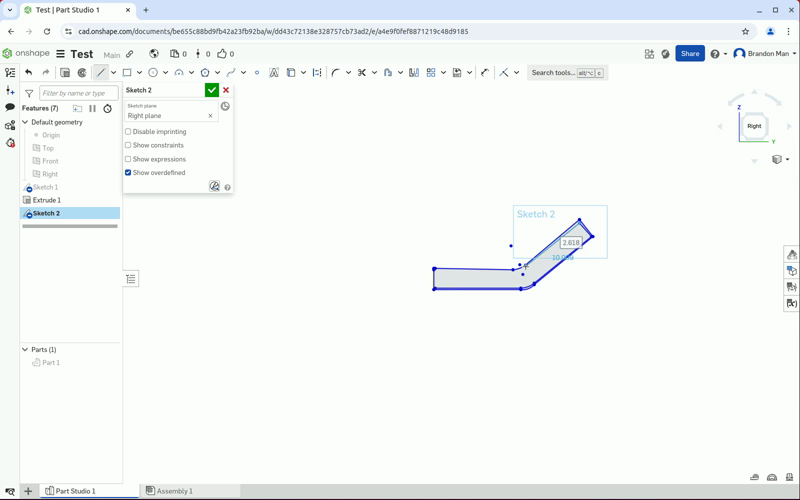
scroll(6)
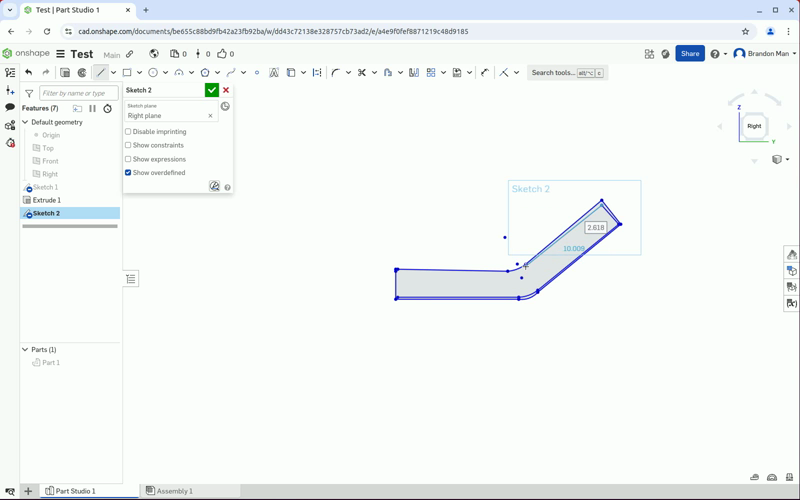
scroll(6)
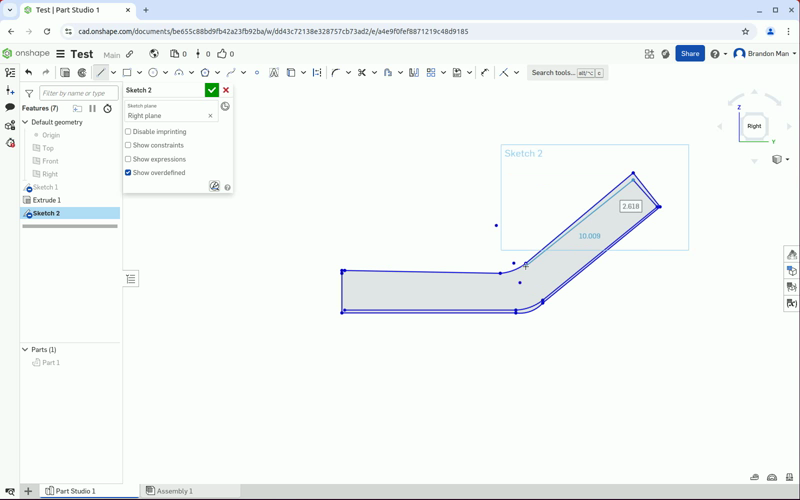
scroll(6)
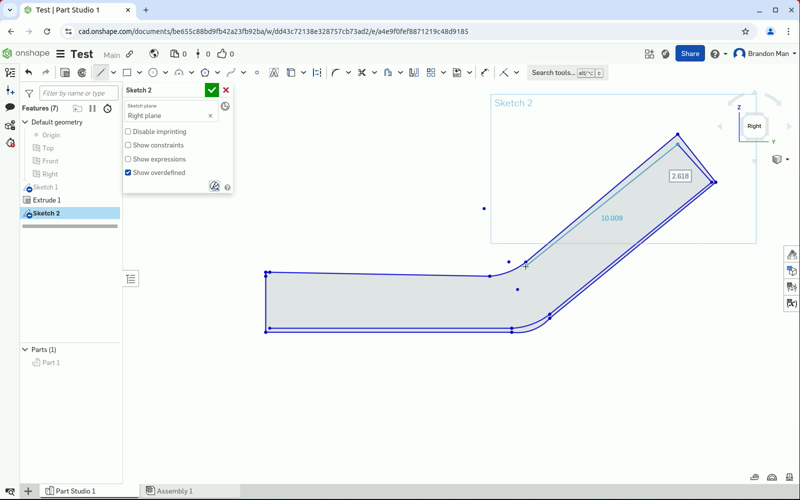
scroll(6)
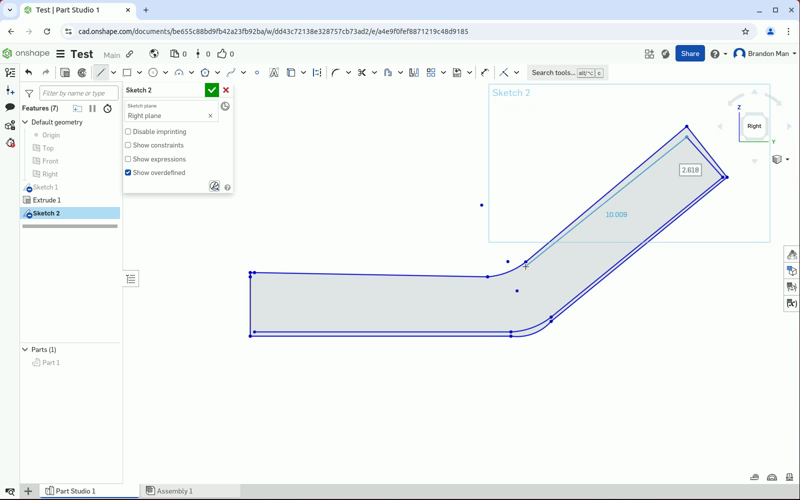
scroll(6)
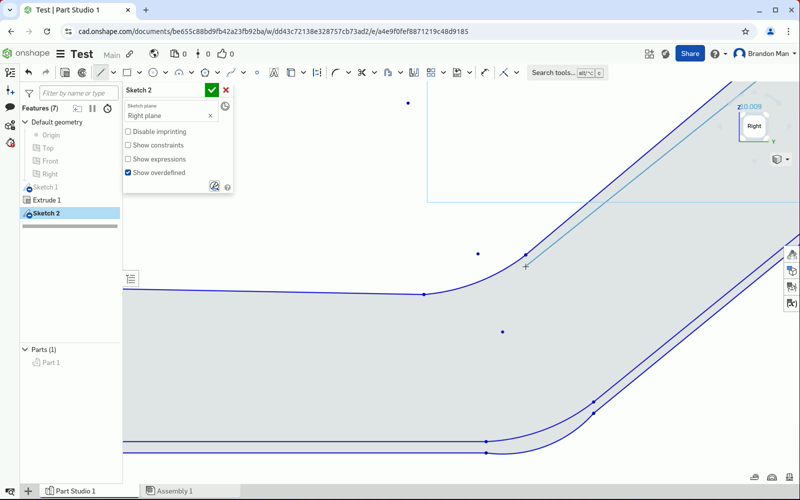
click(525, 266)
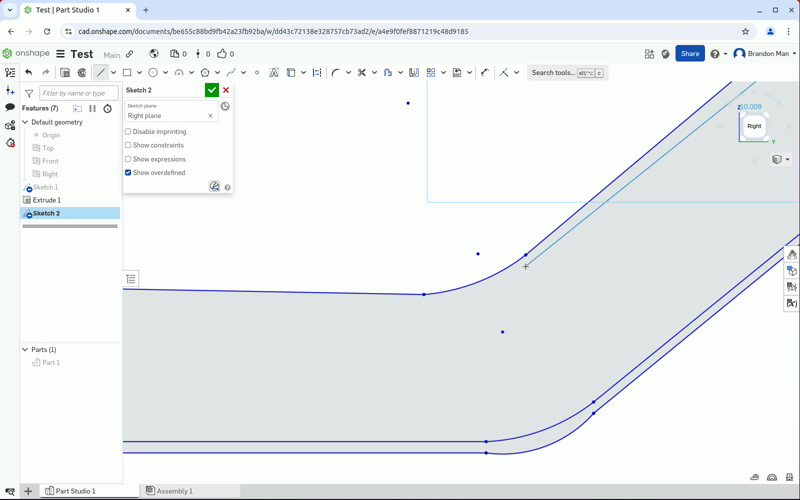
scroll(-6)
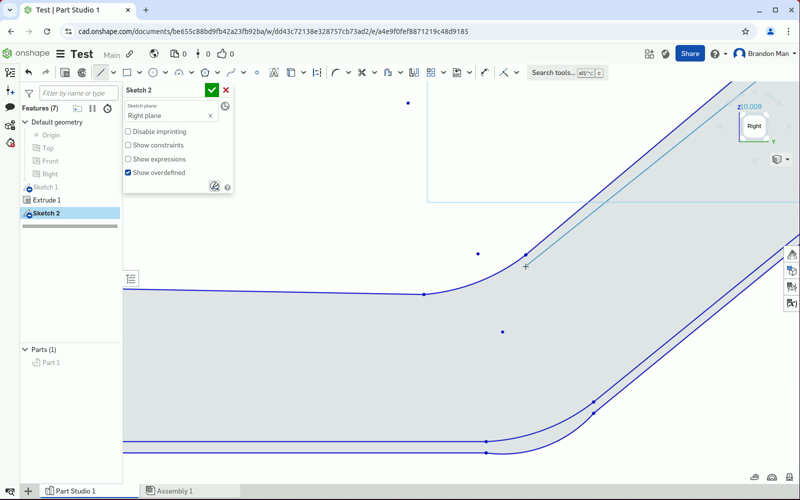
scroll(-6)
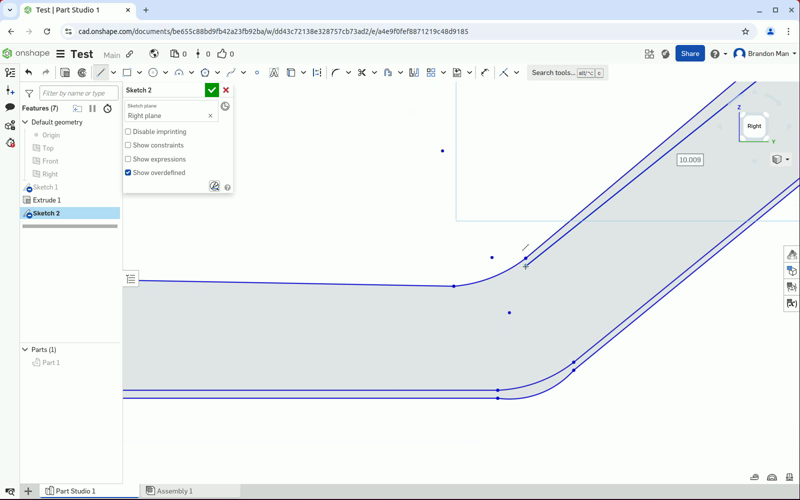
scroll(-6)
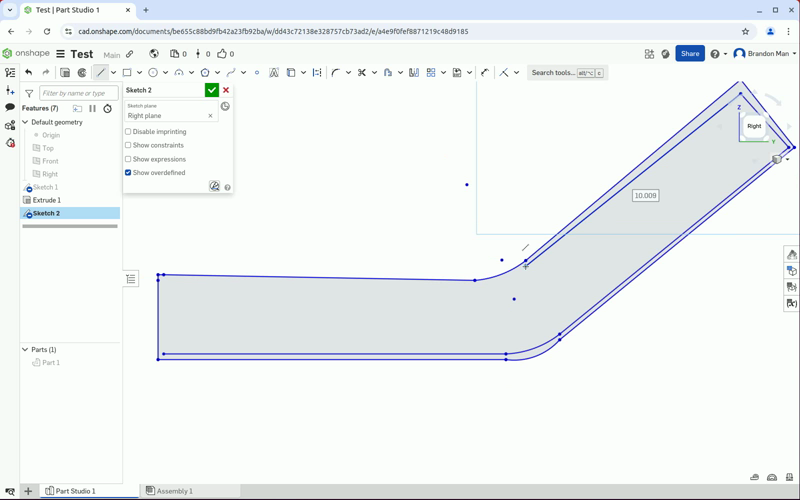
scroll(-6)
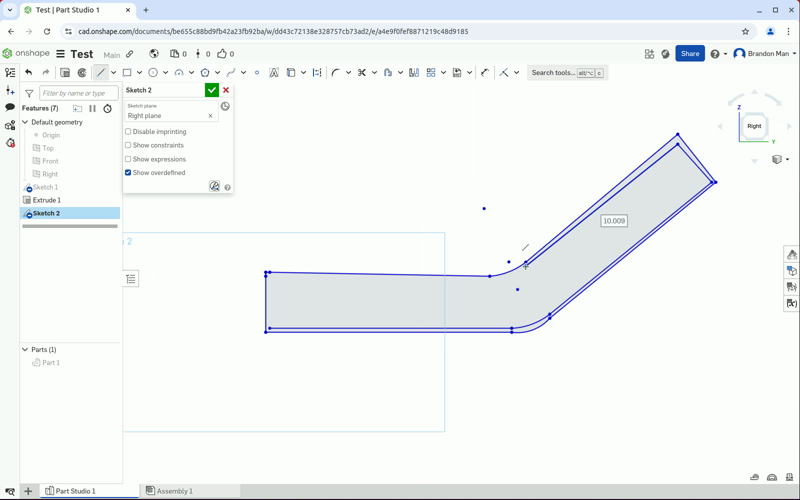
scroll(-6)
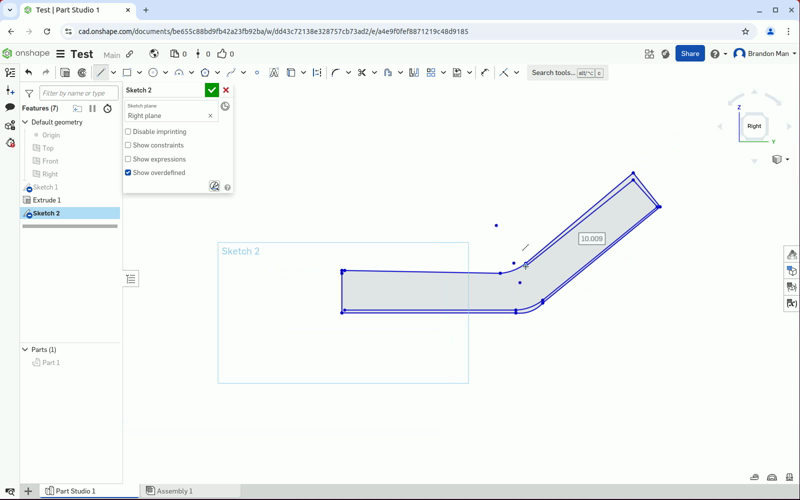
scroll(-6)
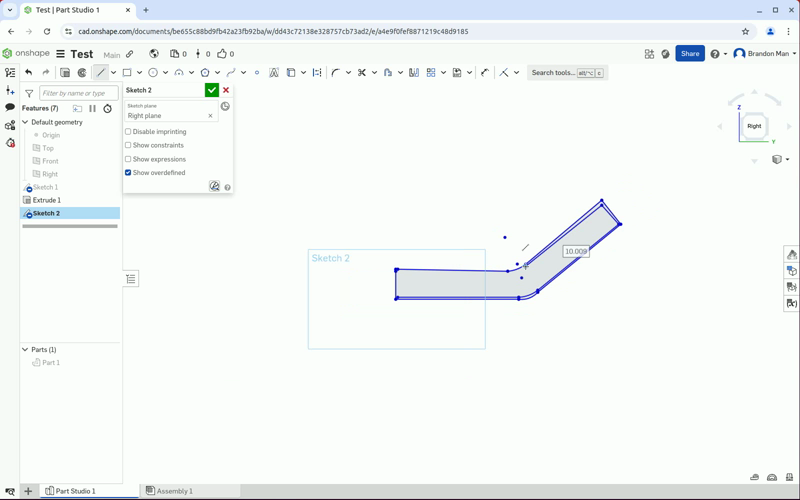
scroll(-6)
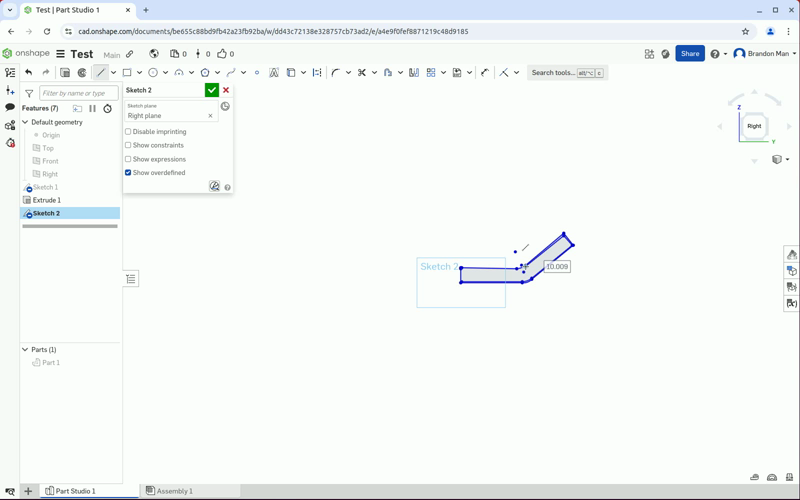
key_up(shift)
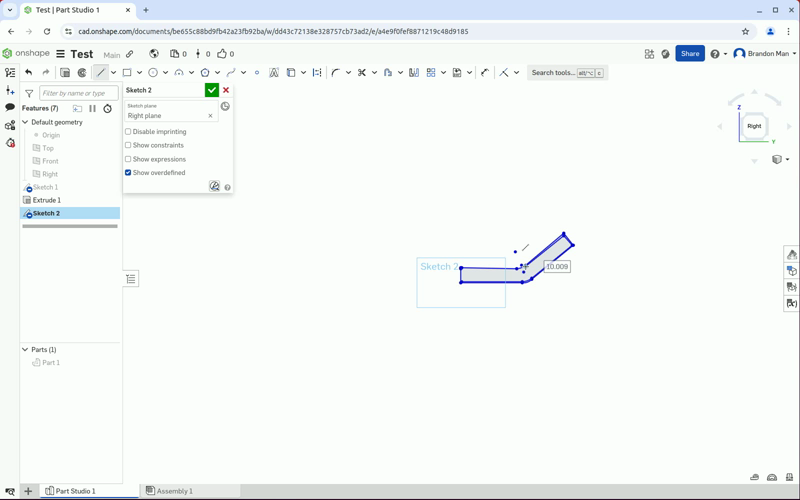
key(esc)
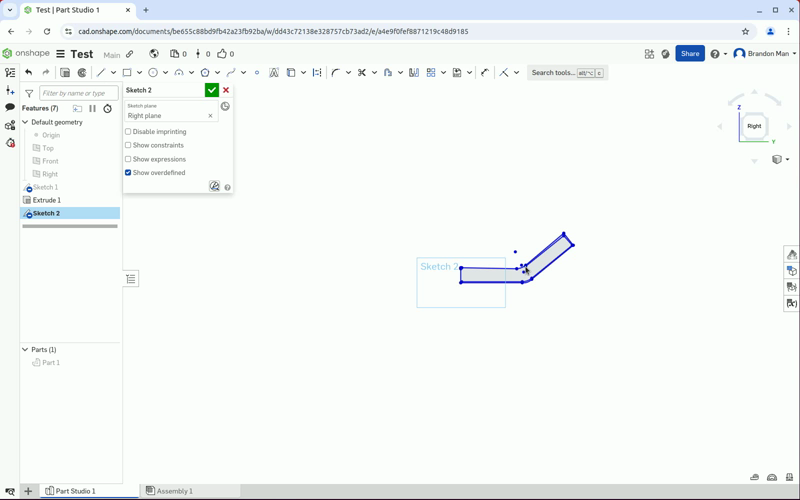
key(a)
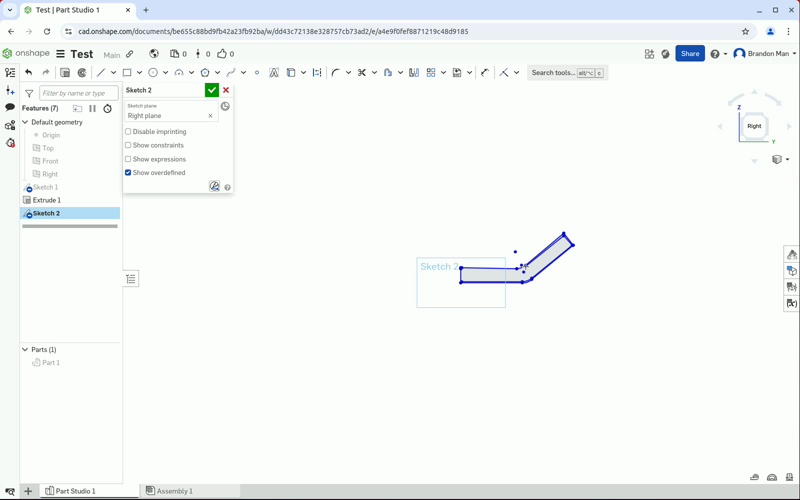
mouse_move(525, 266)
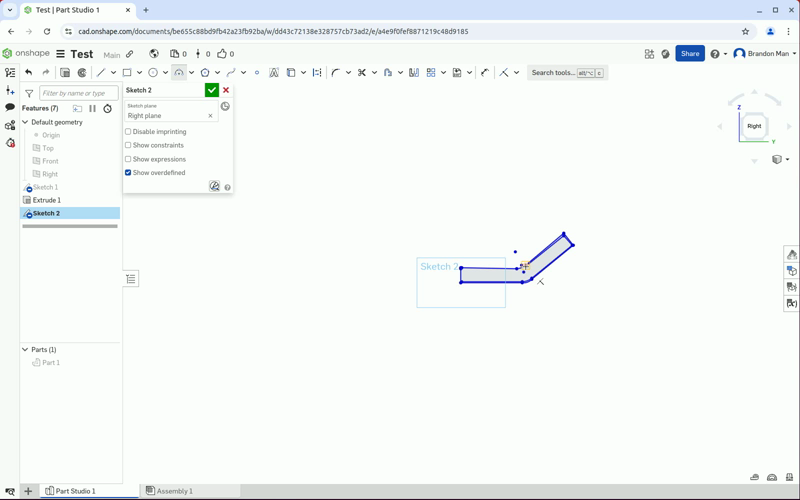
scroll(6)
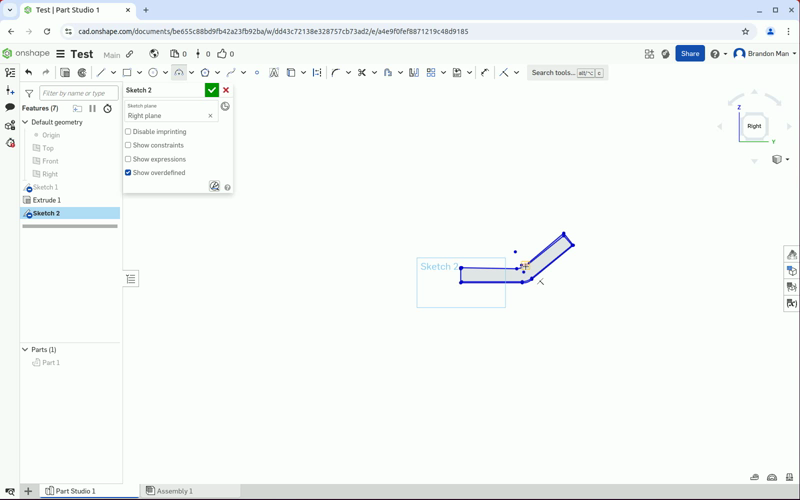
scroll(6)
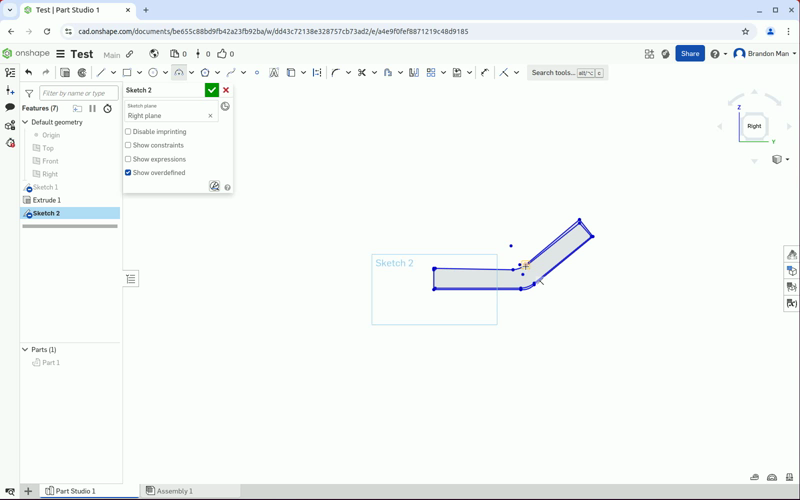
scroll(6)
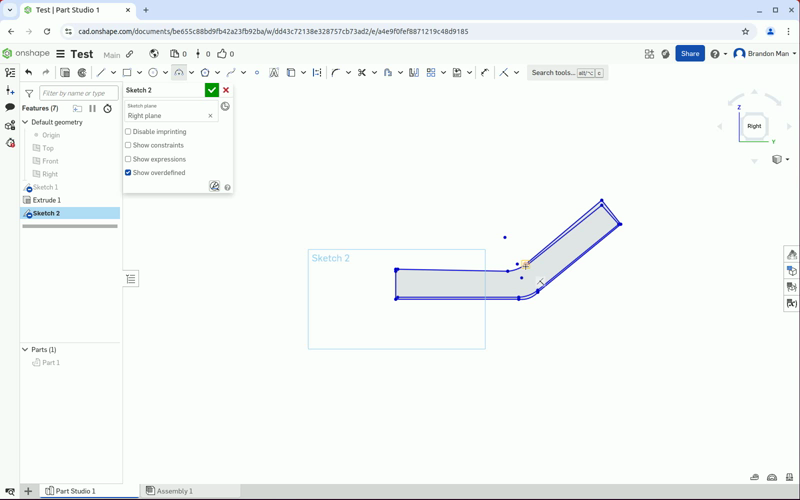
scroll(6)
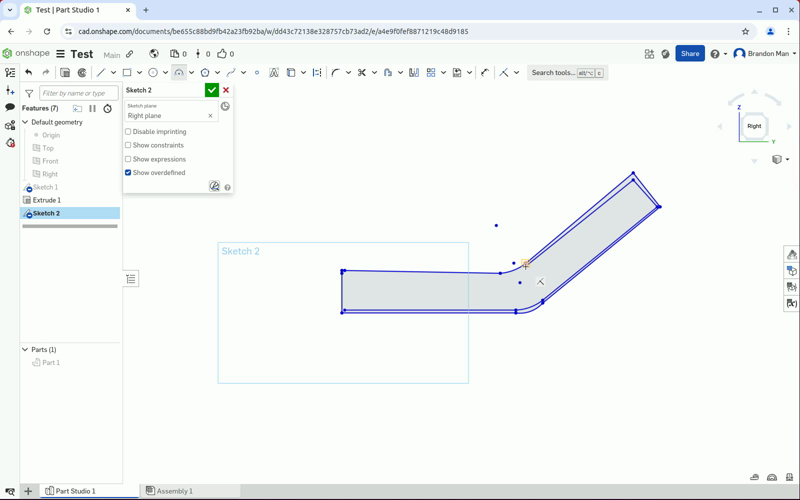
scroll(6)
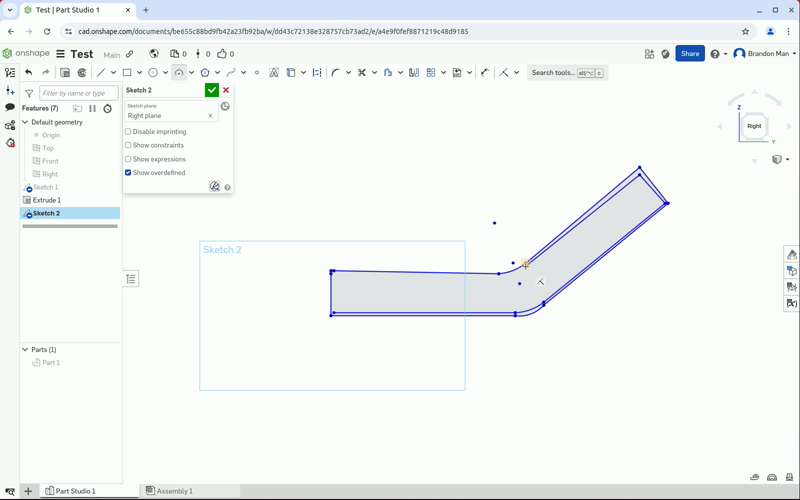
scroll(6)
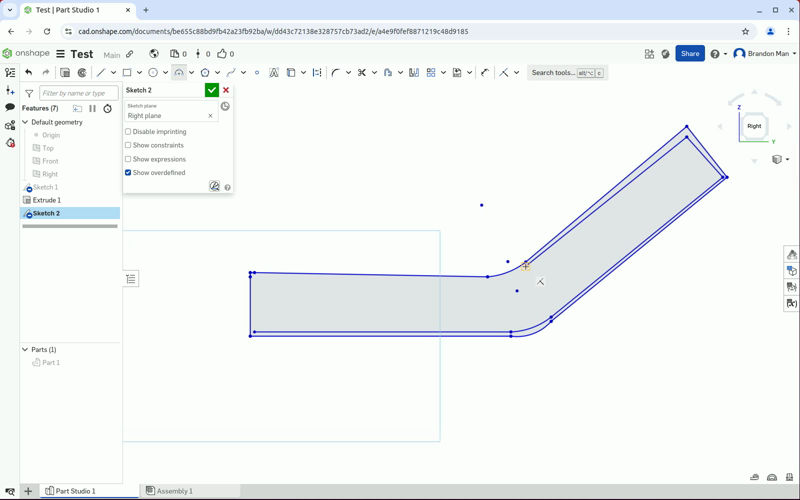
scroll(6)
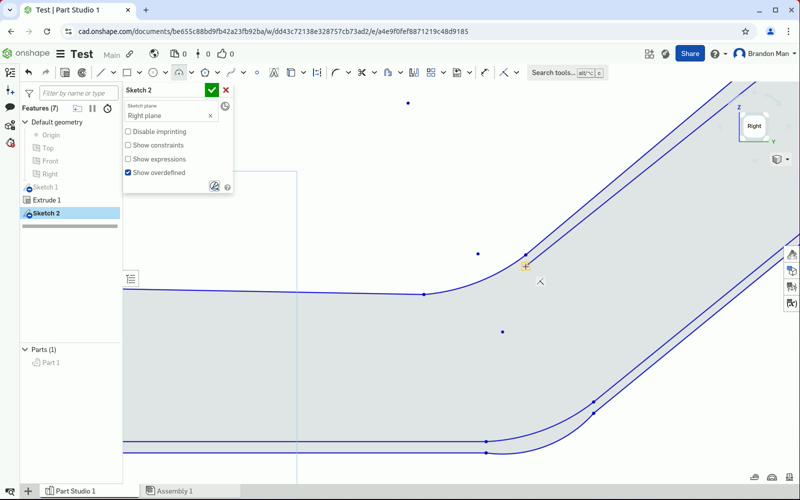
click(525, 266)
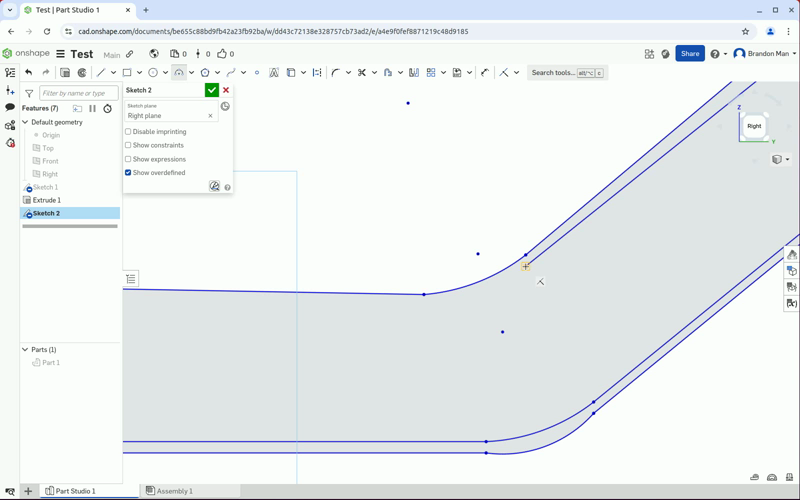
scroll(-6)
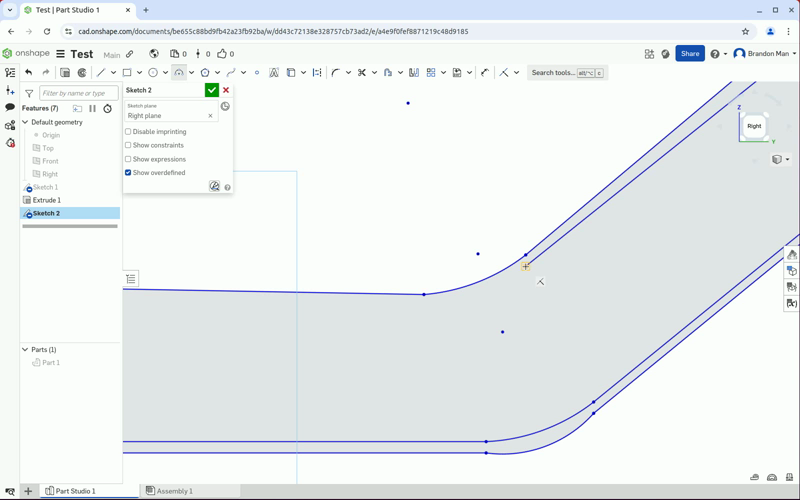
scroll(-6)
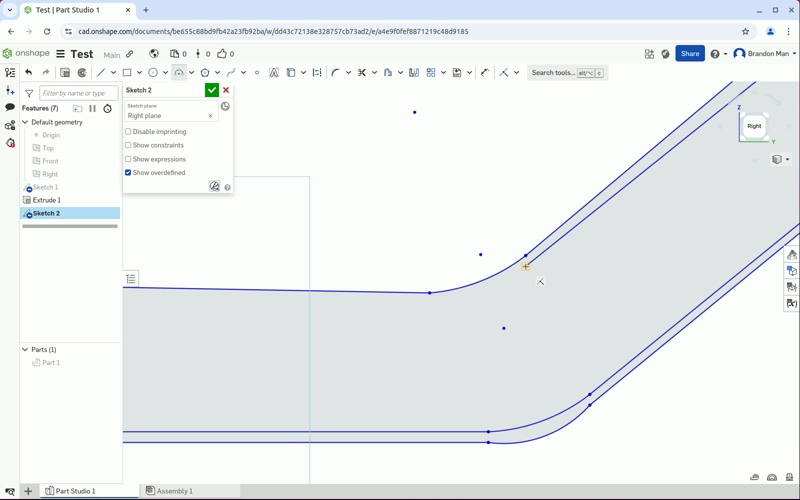
scroll(-6)
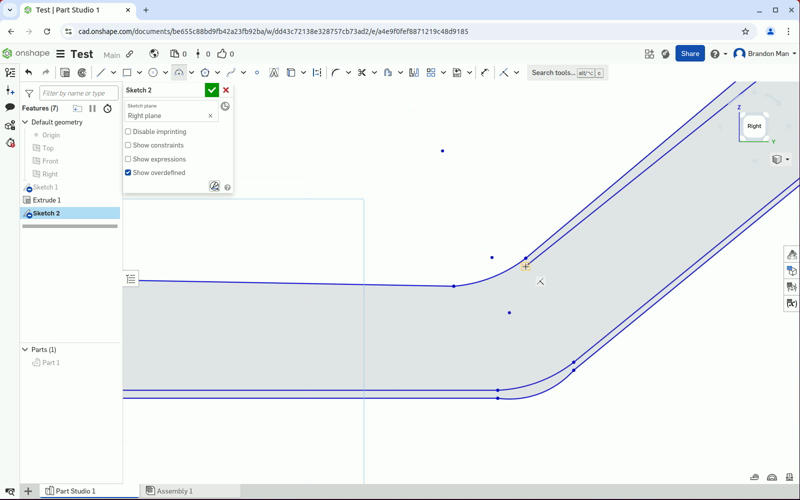
scroll(-6)
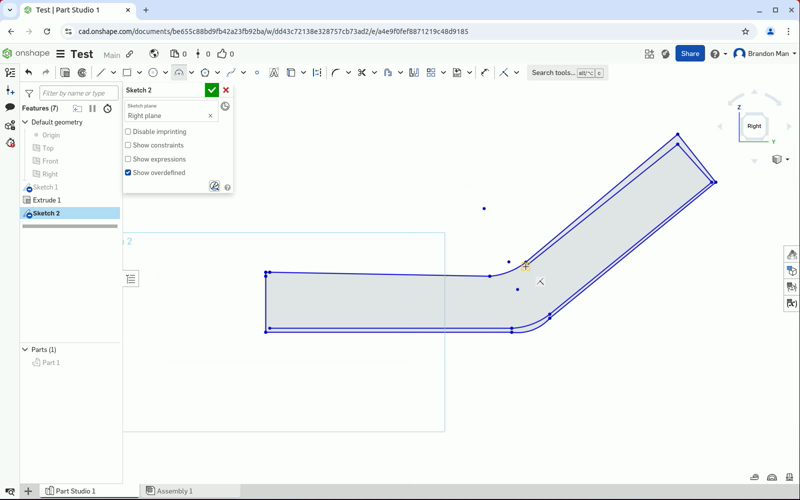
scroll(-6)
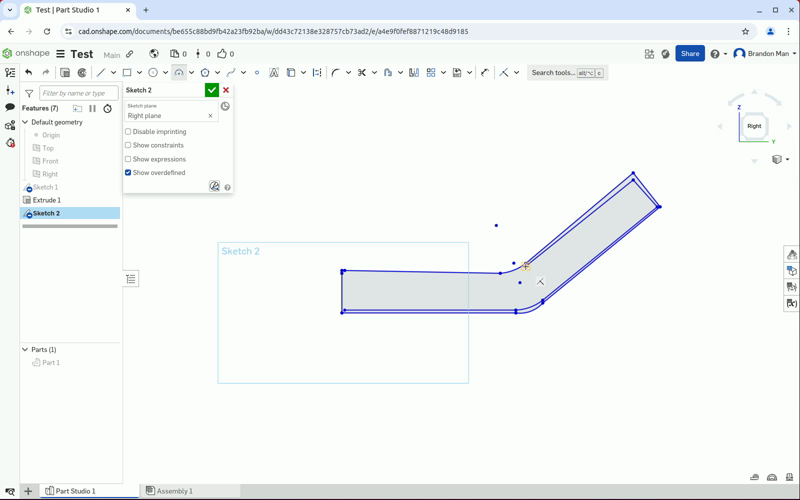
scroll(-6)
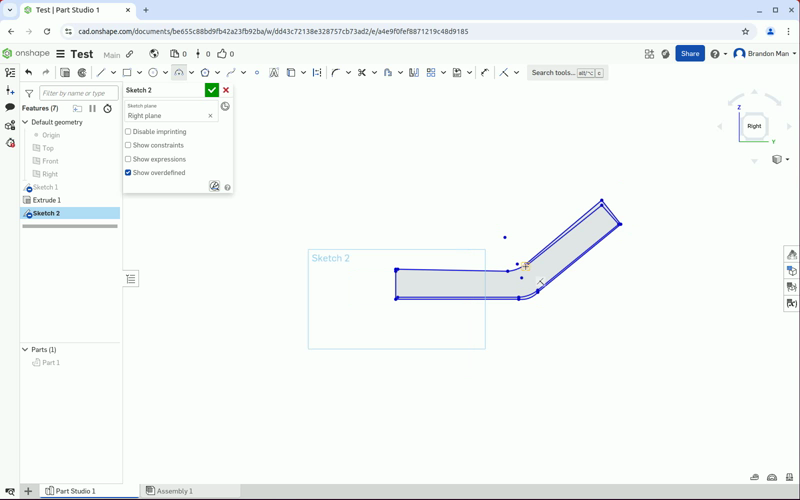
scroll(-6)
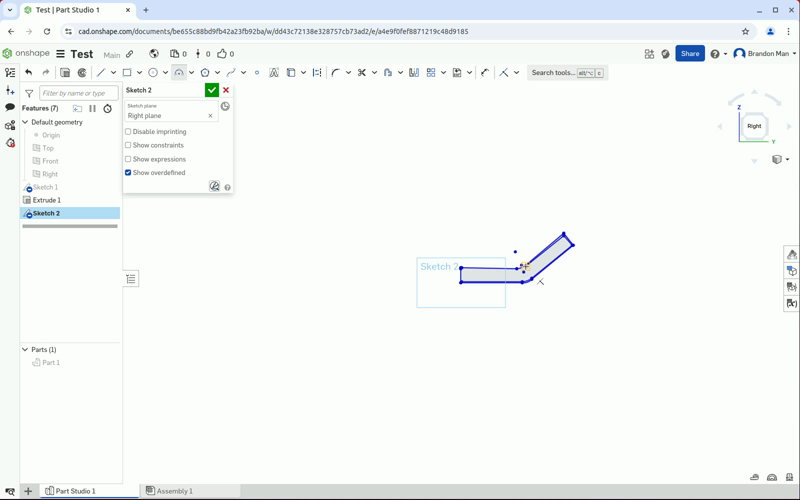
key_down(shift)
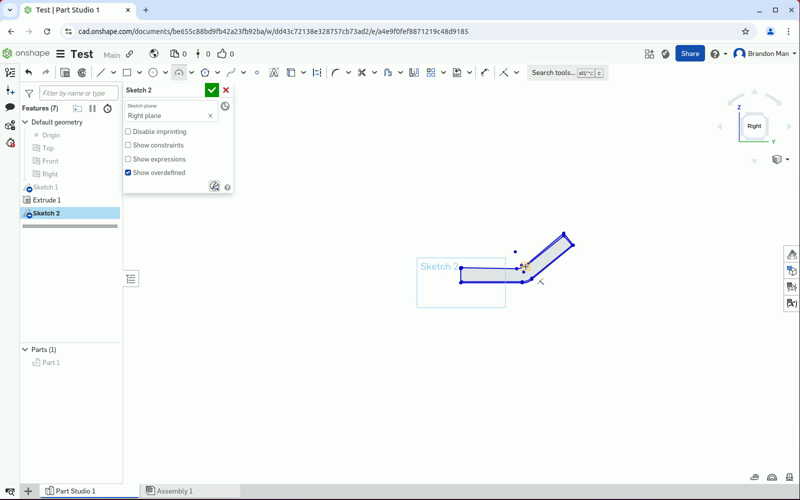
mouse_move(516, 270)
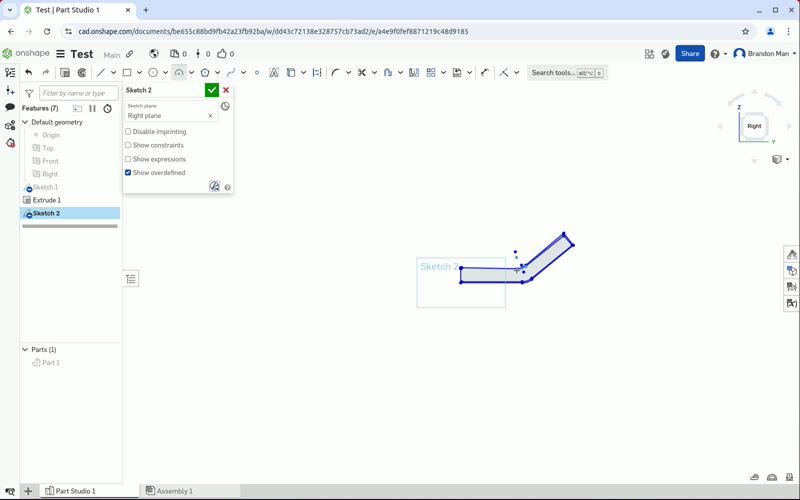
scroll(6)
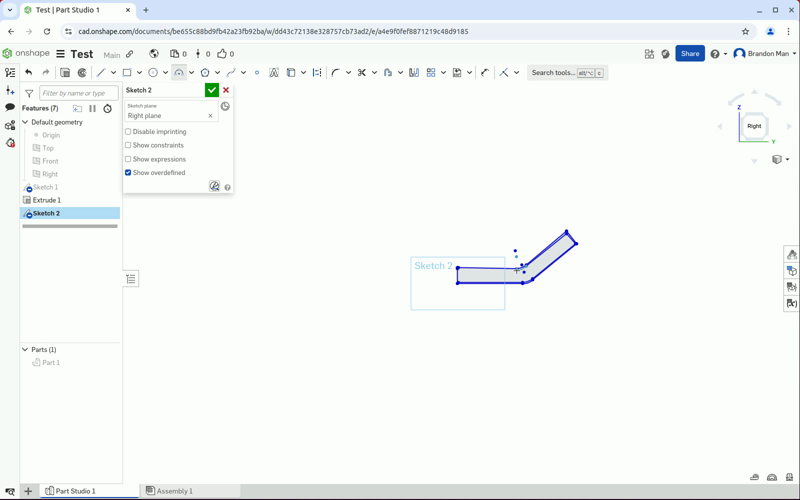
scroll(6)
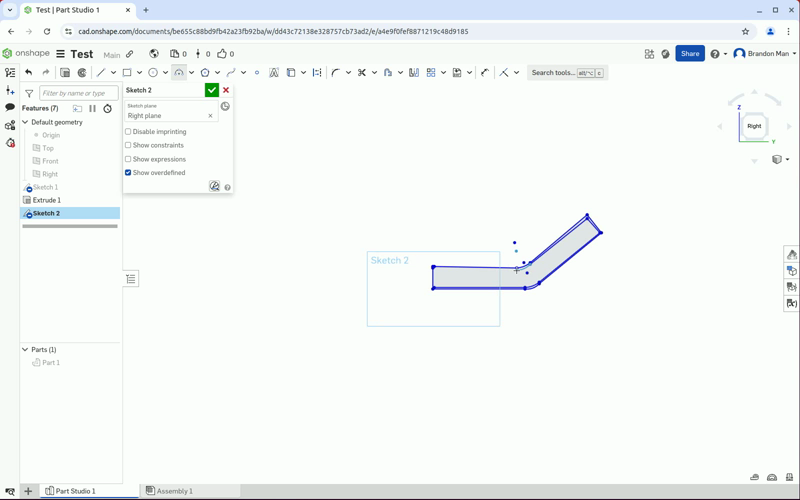
scroll(6)
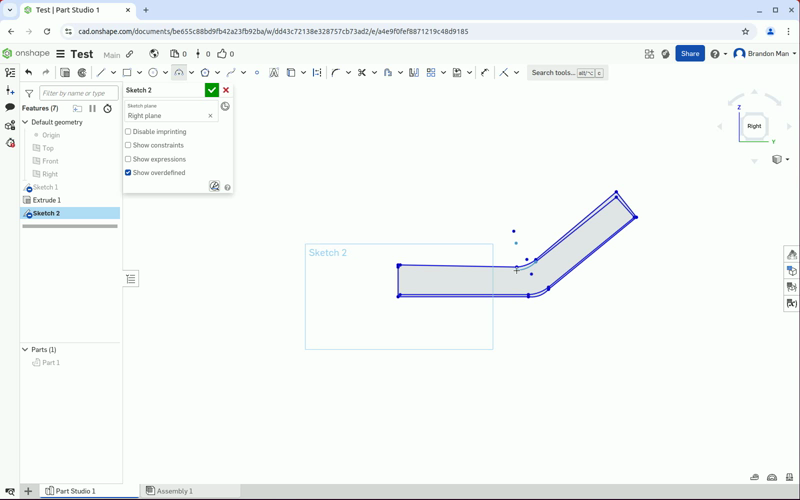
scroll(6)
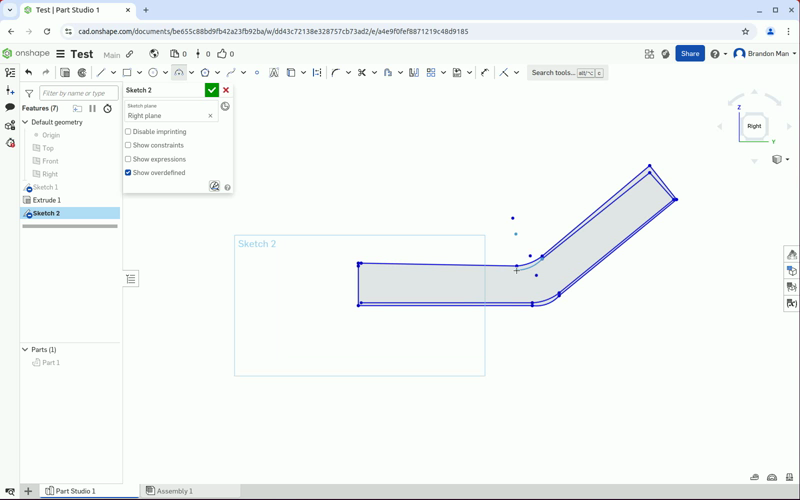
scroll(6)
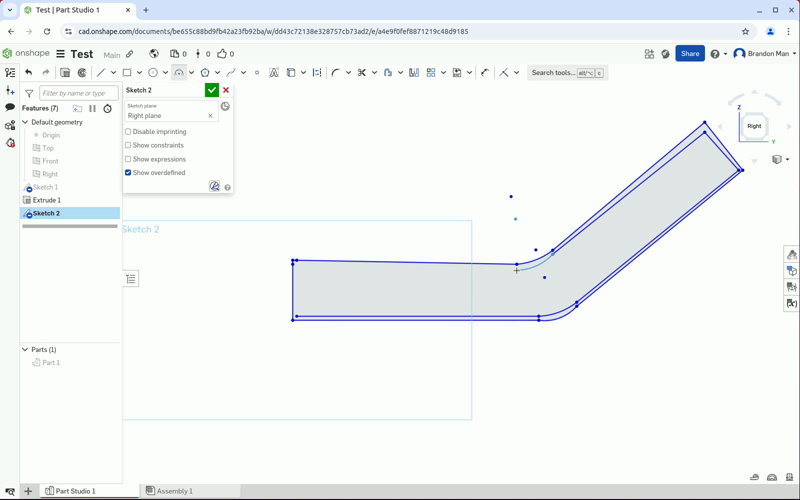
scroll(6)
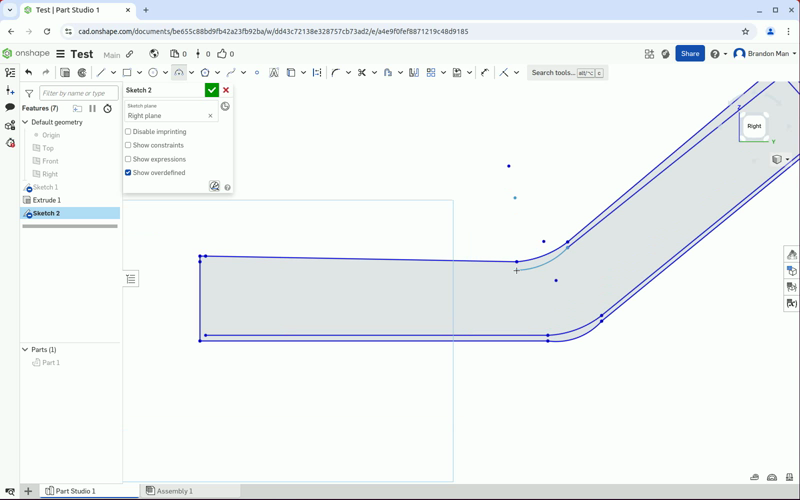
scroll(6)
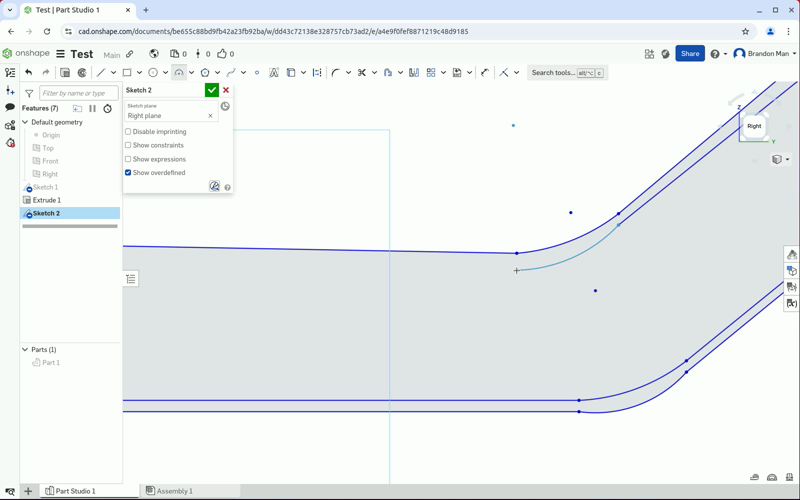
click(516, 270)
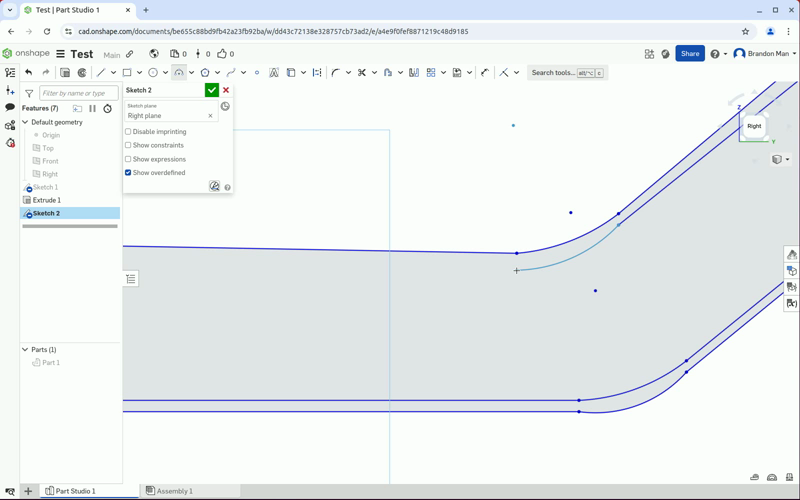
scroll(-6)
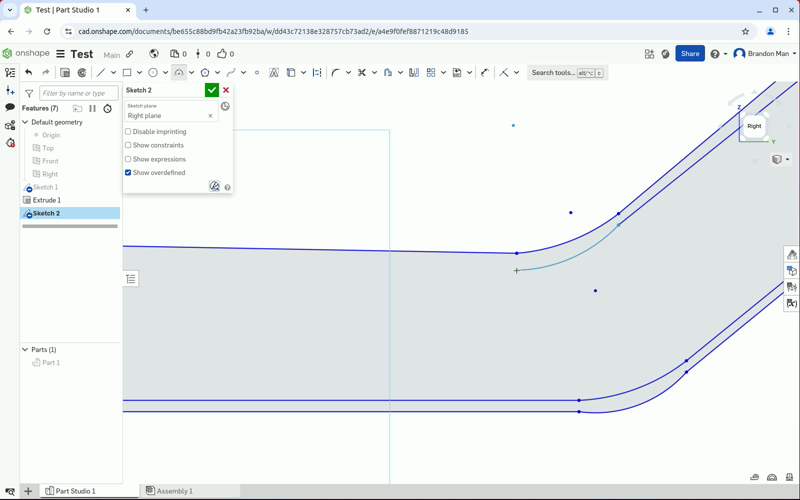
scroll(-6)
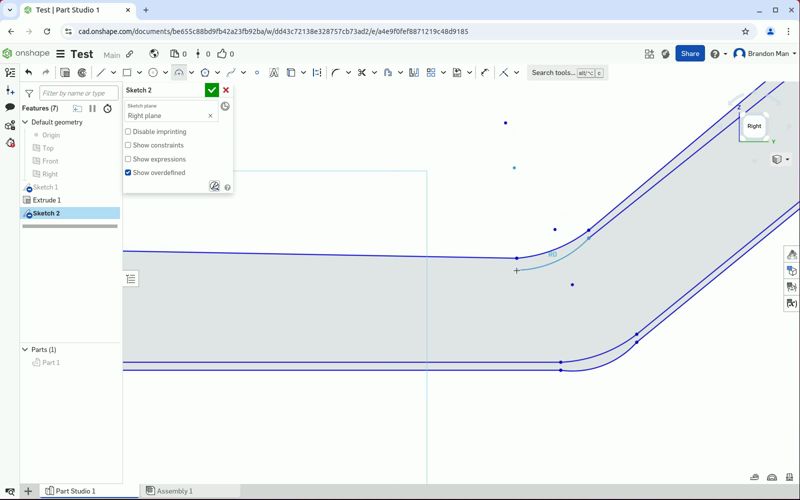
scroll(-6)
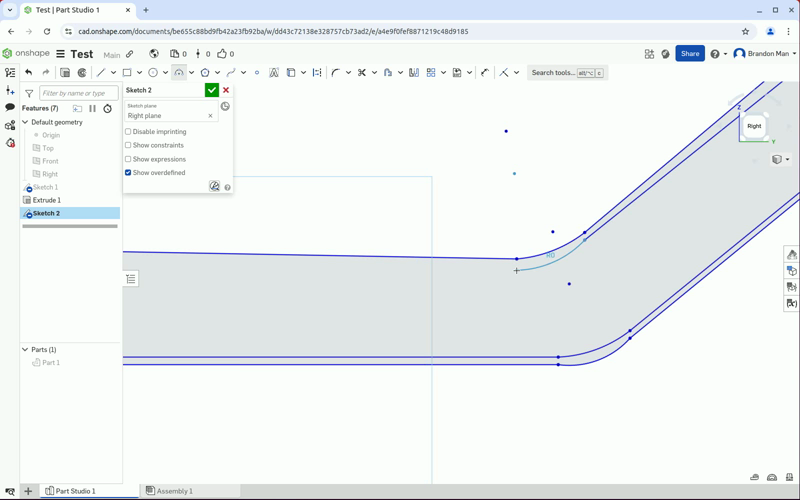
scroll(-6)
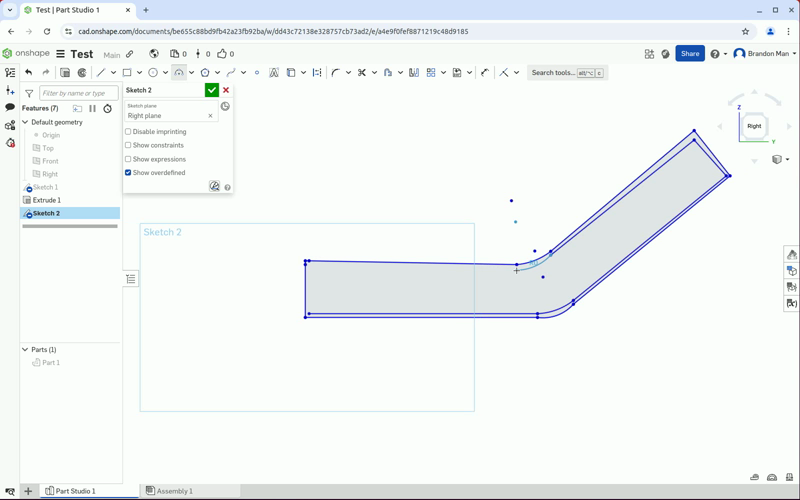
scroll(-6)
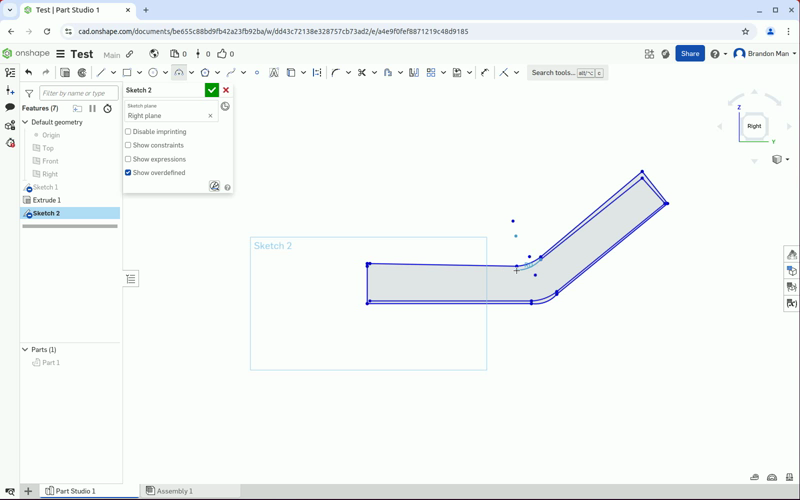
scroll(-6)
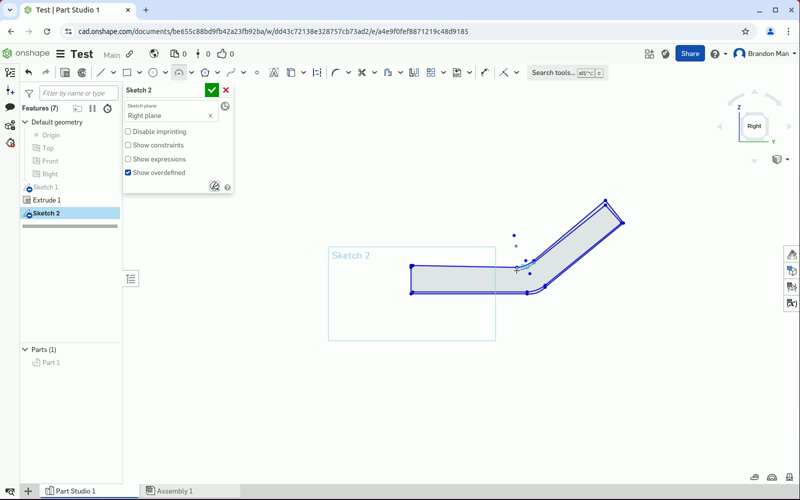
scroll(-6)
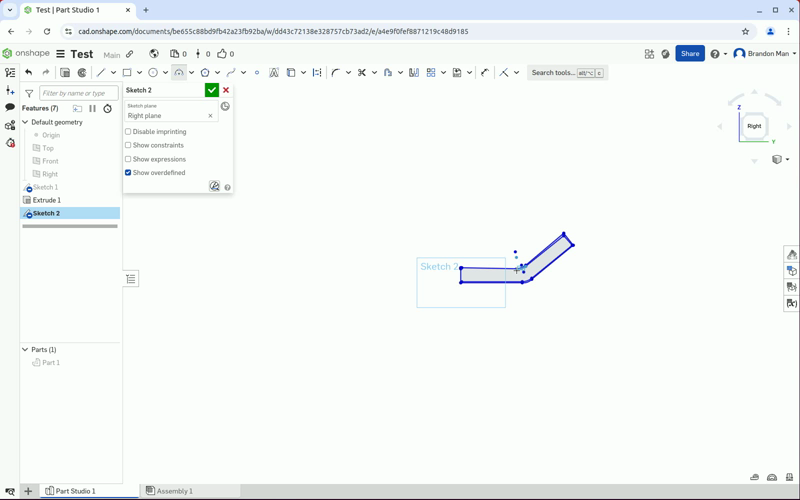
mouse_move(521, 268)
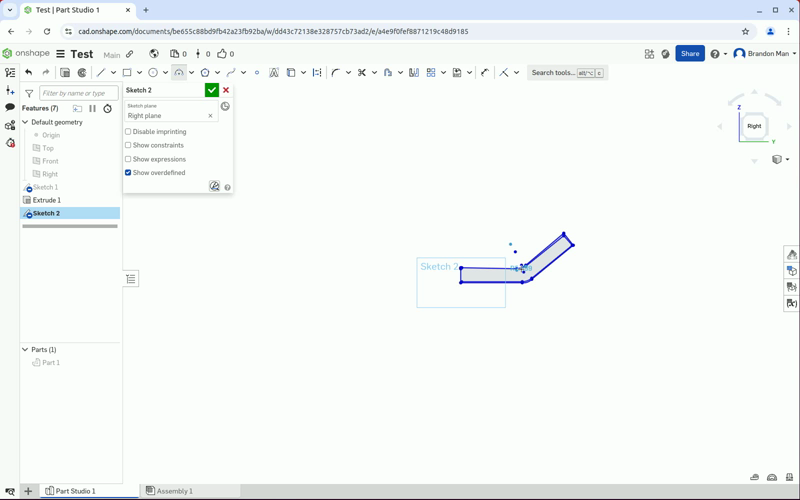
scroll(6)
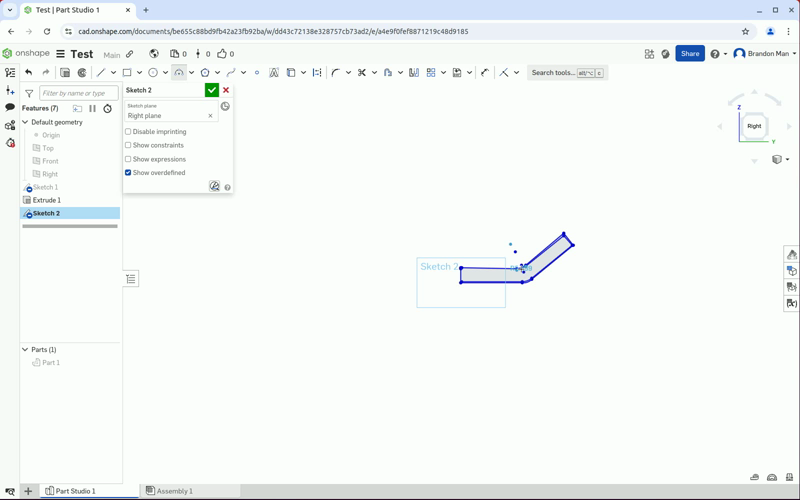
scroll(6)
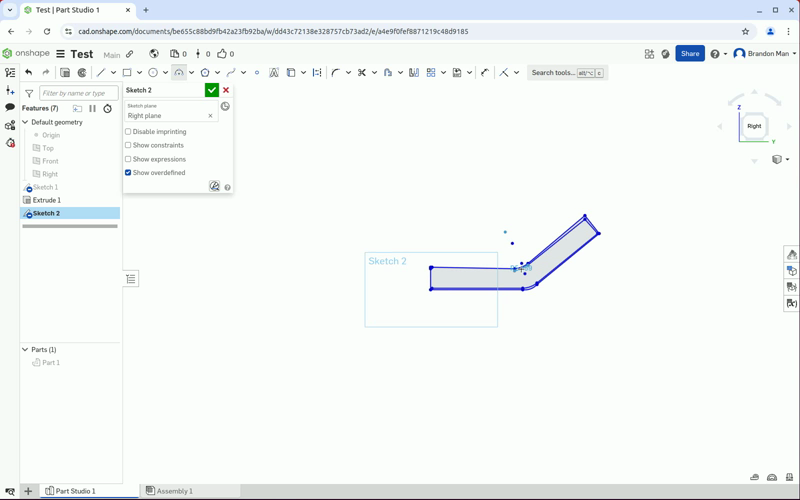
scroll(6)
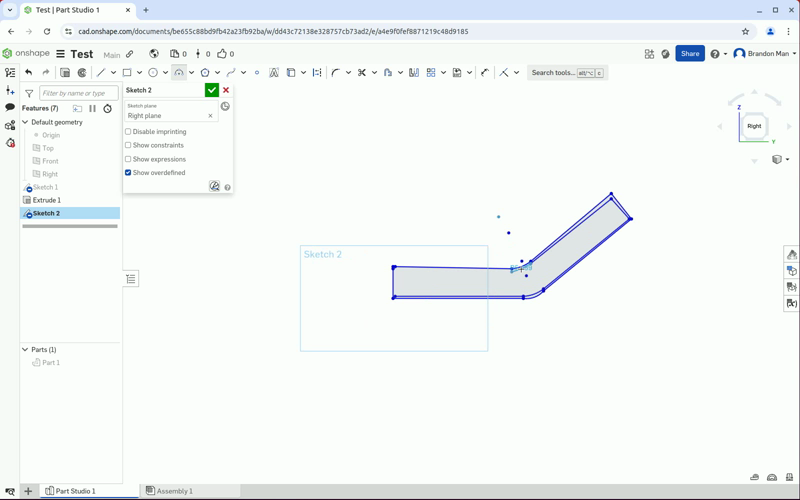
scroll(6)
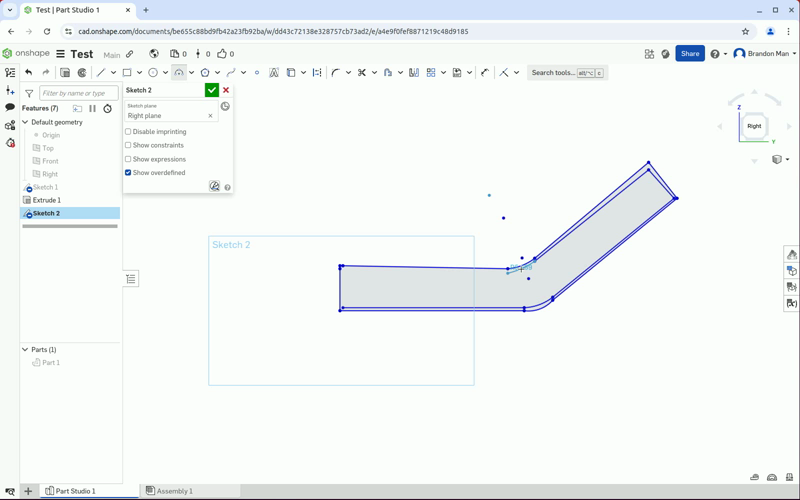
scroll(6)
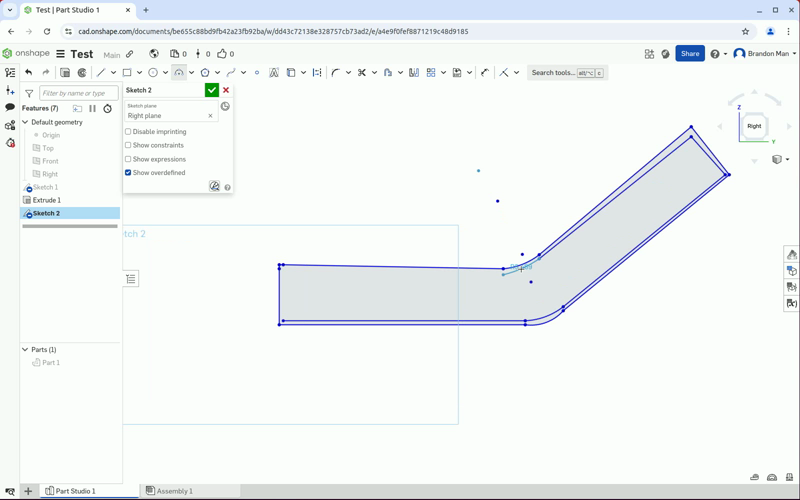
scroll(6)
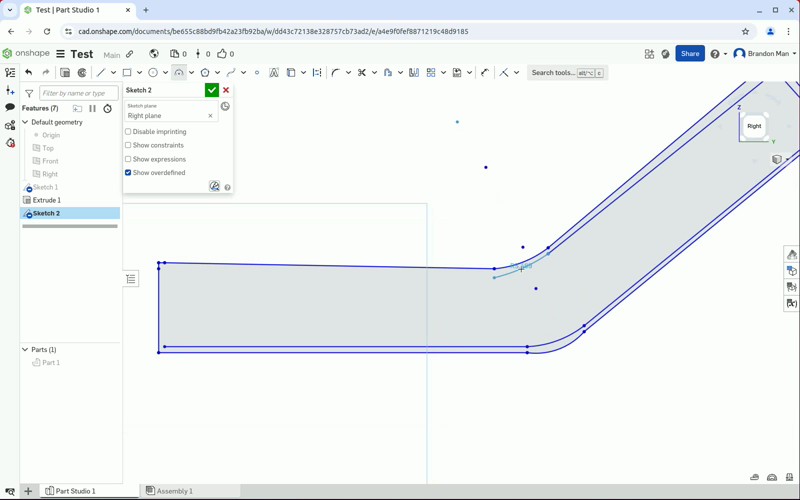
scroll(6)
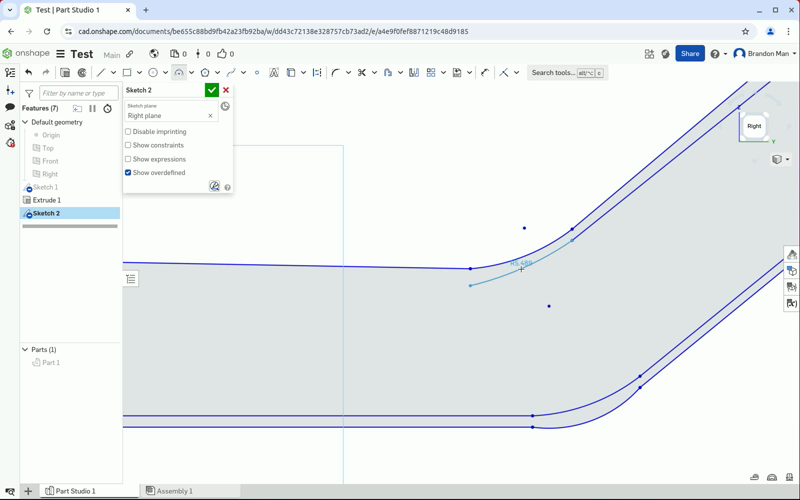
click(521, 268)
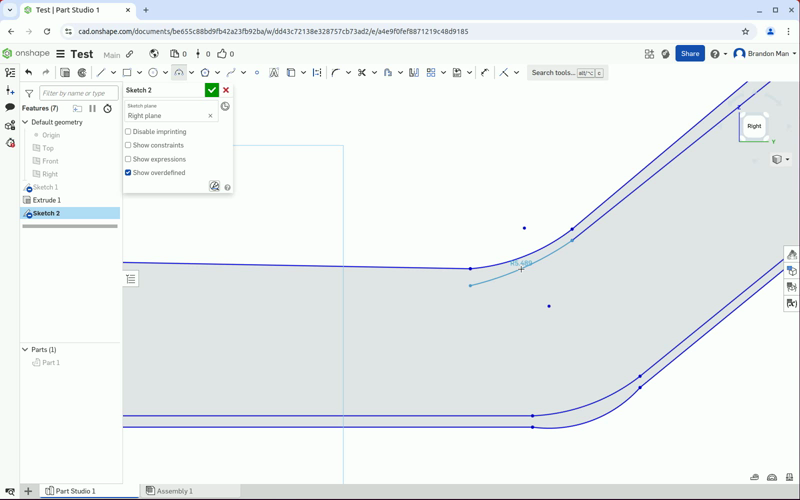
scroll(-6)
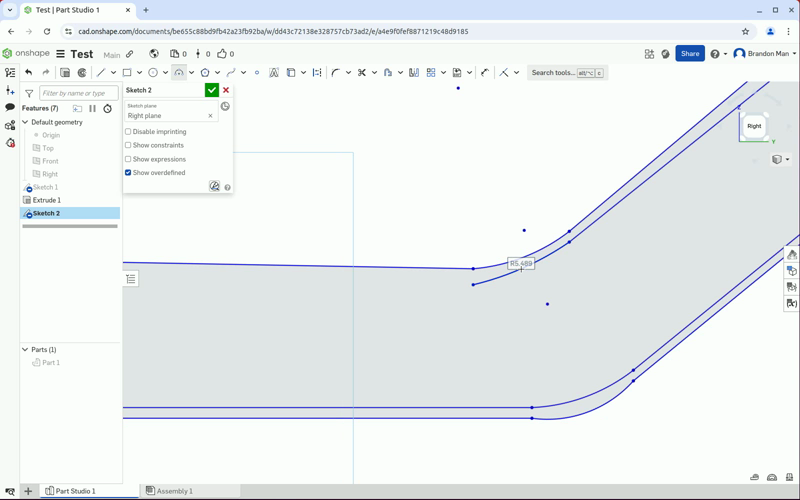
scroll(-6)
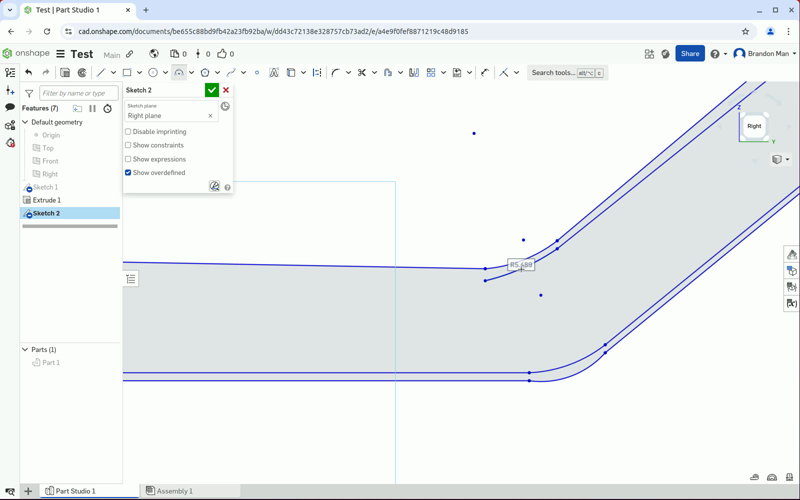
scroll(-6)
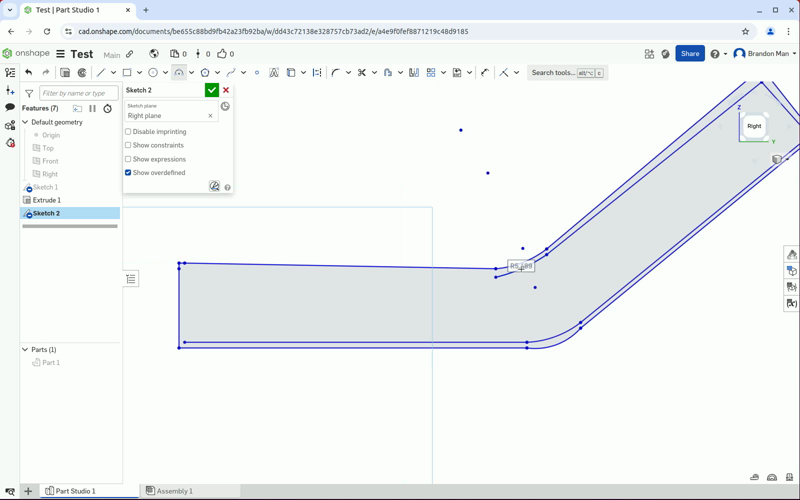
scroll(-6)
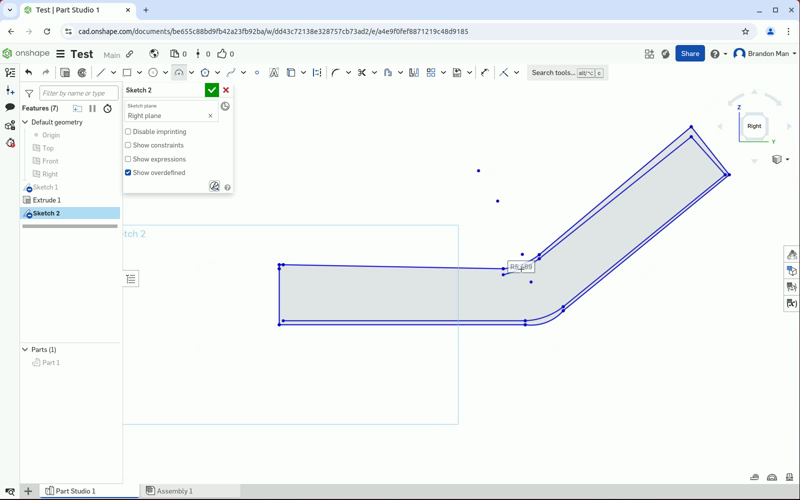
scroll(-6)
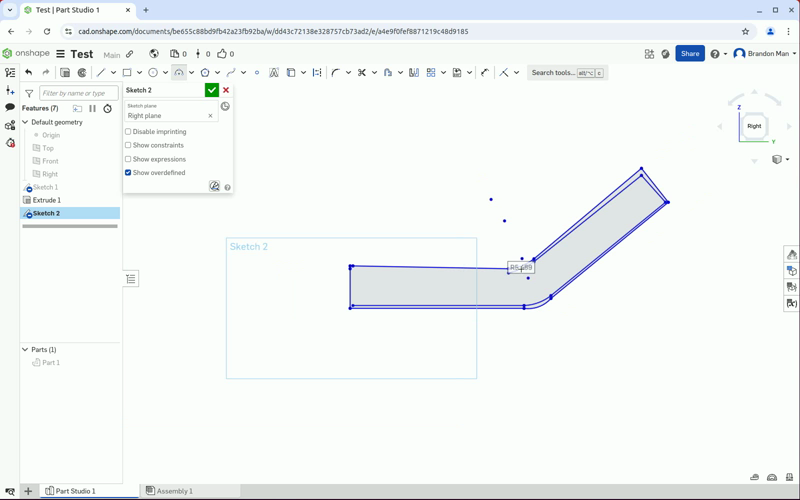
scroll(-6)
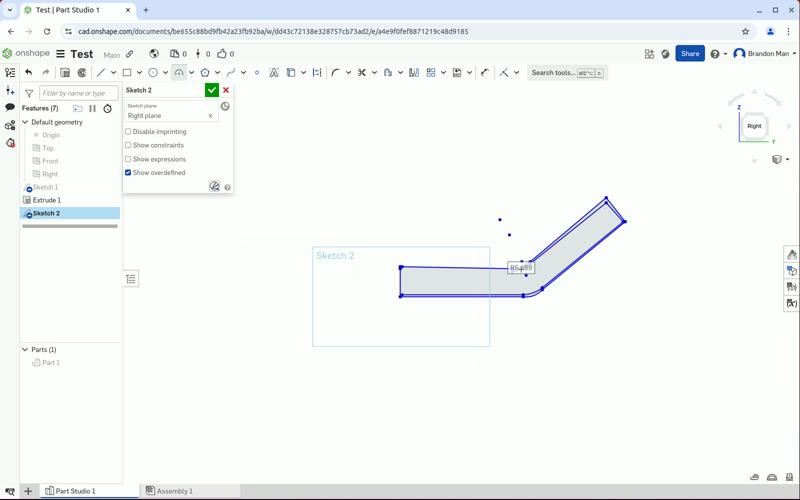
scroll(-6)
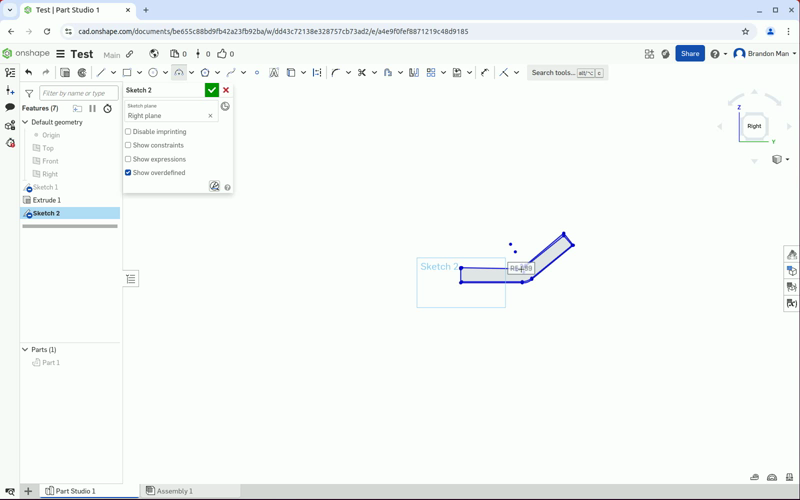
key_up(shift)
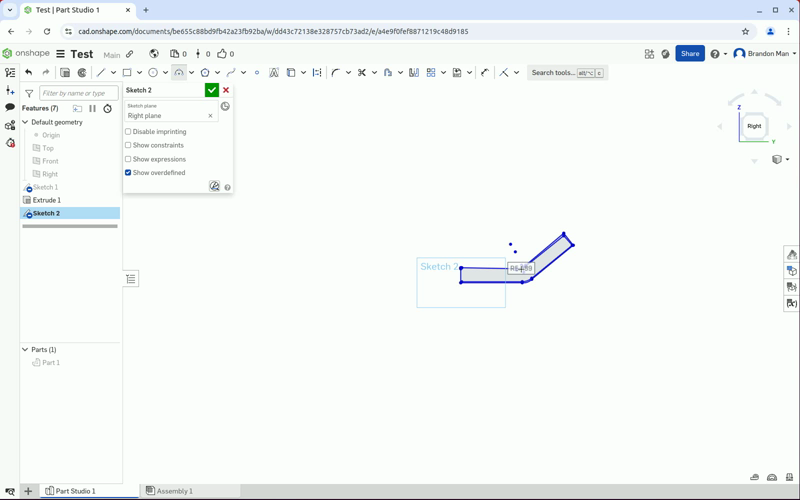
key(esc)
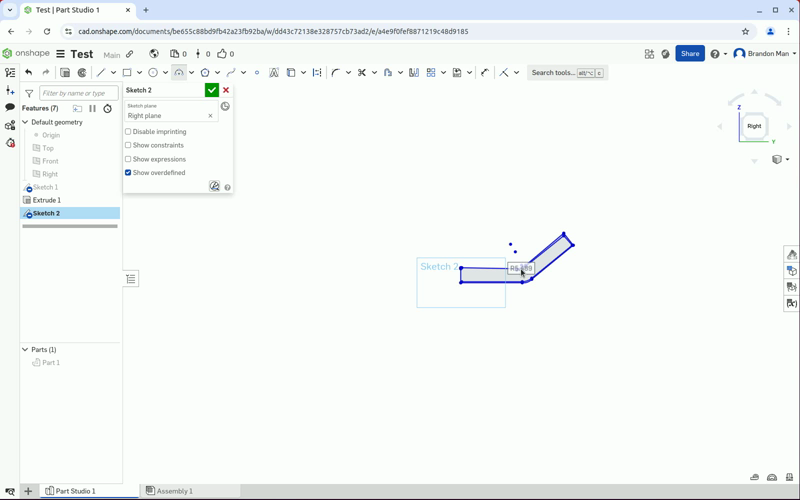
key(l)
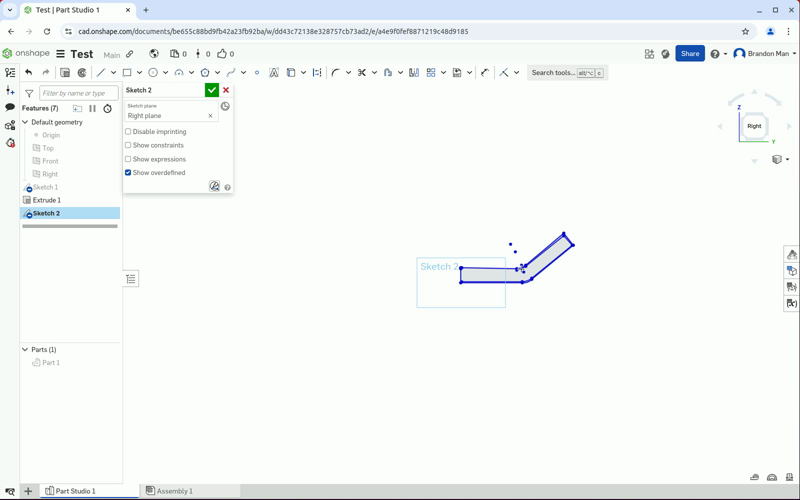
mouse_move(516, 270)
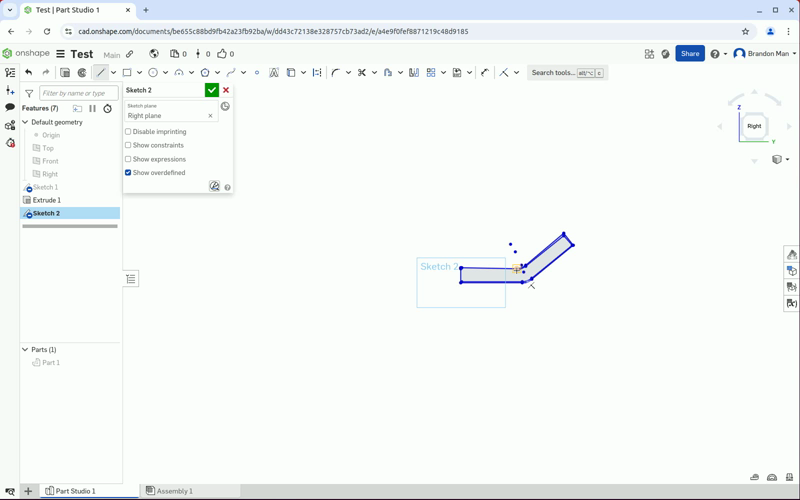
scroll(6)
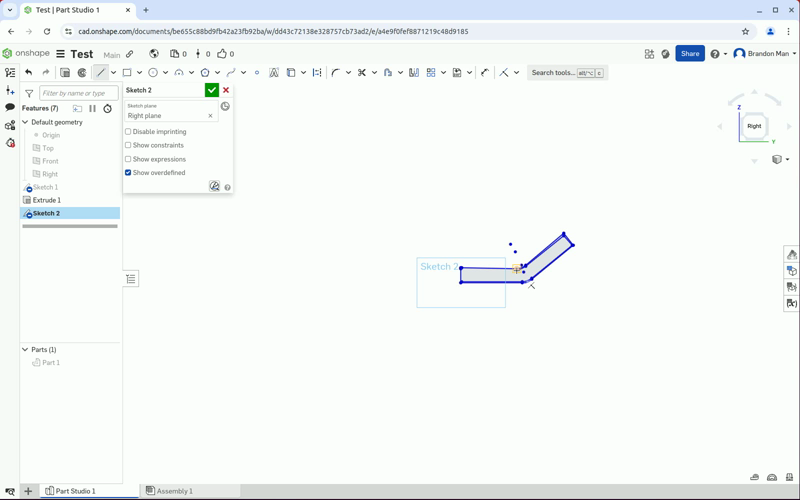
scroll(6)
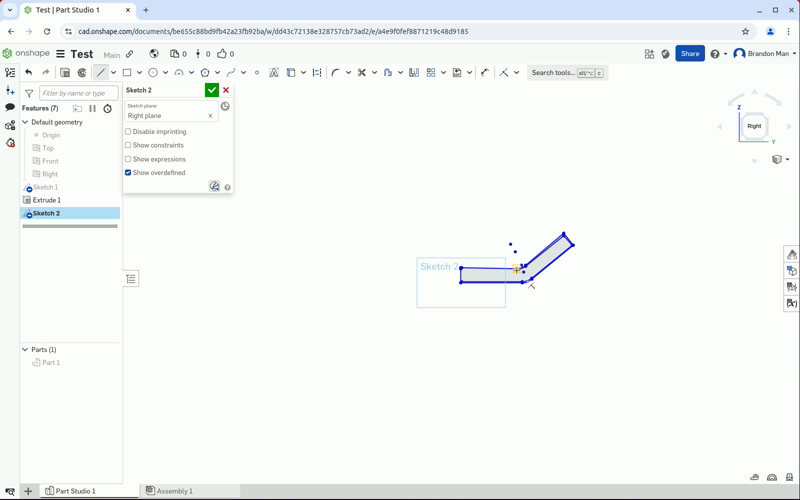
scroll(6)
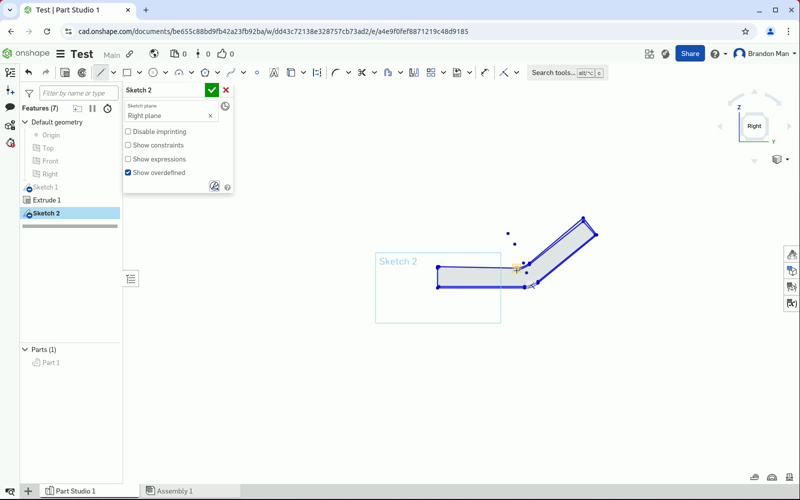
scroll(6)
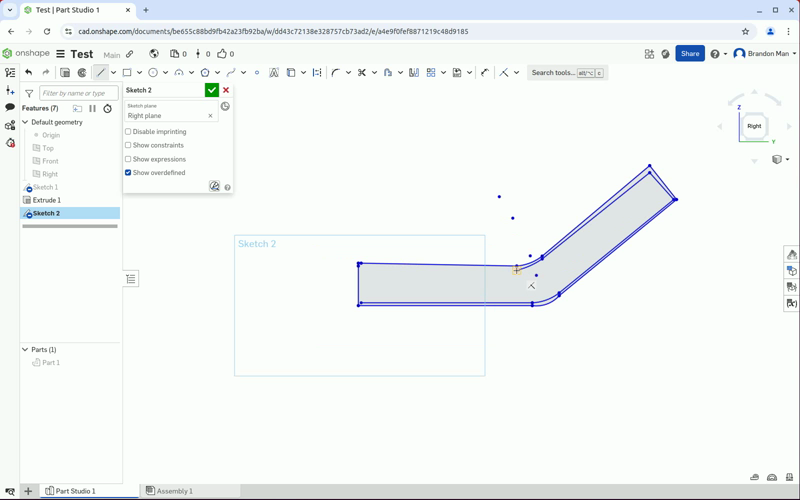
scroll(6)
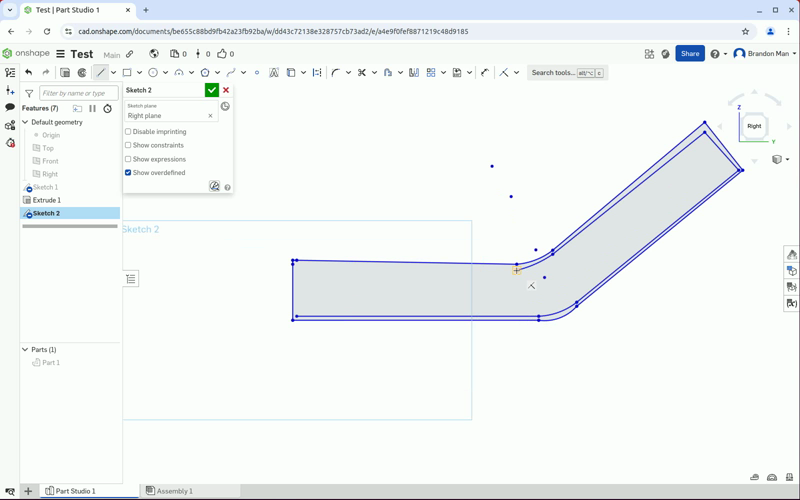
scroll(6)
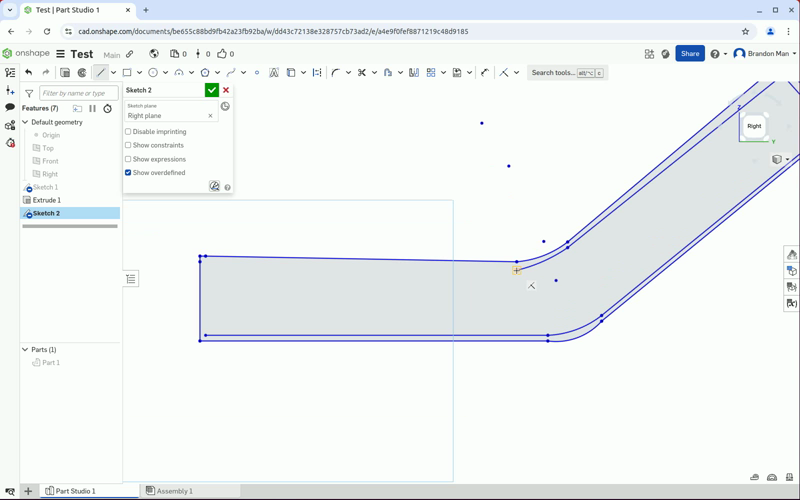
scroll(6)
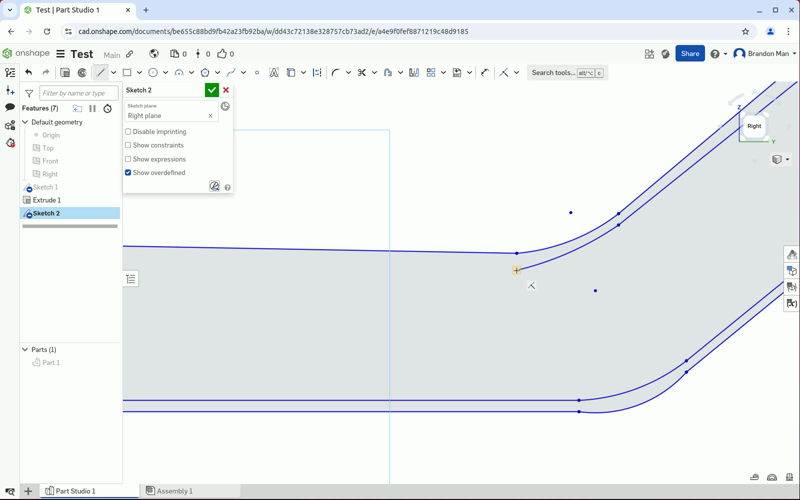
click(516, 270)
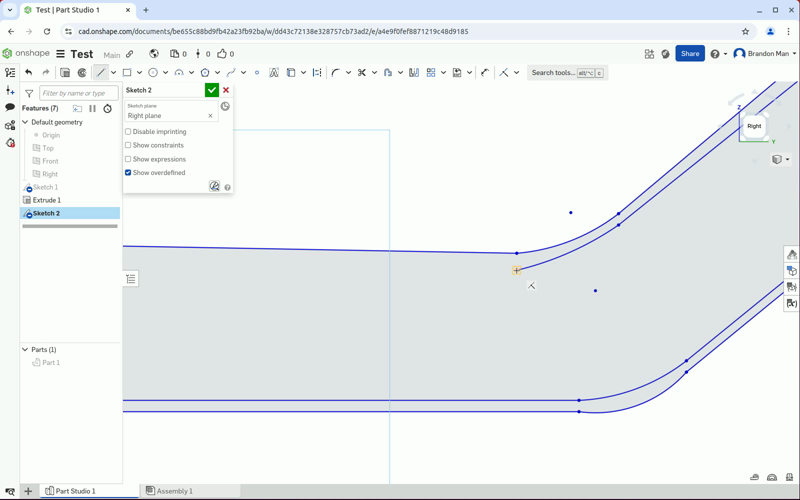
scroll(-6)
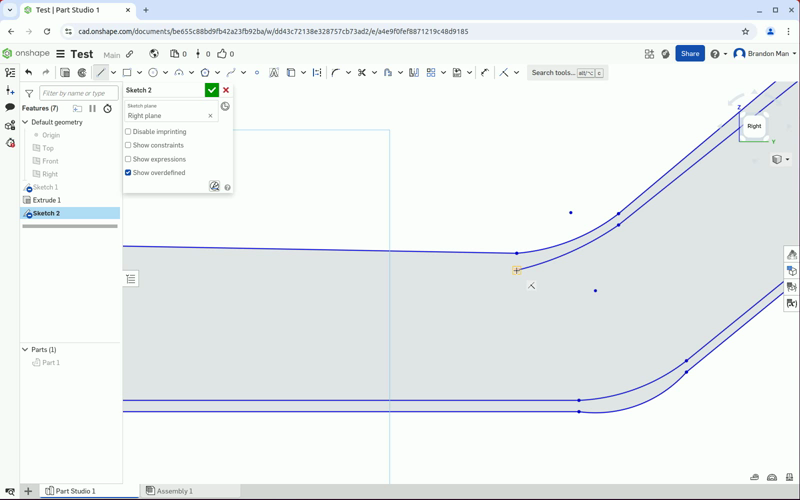
scroll(-6)
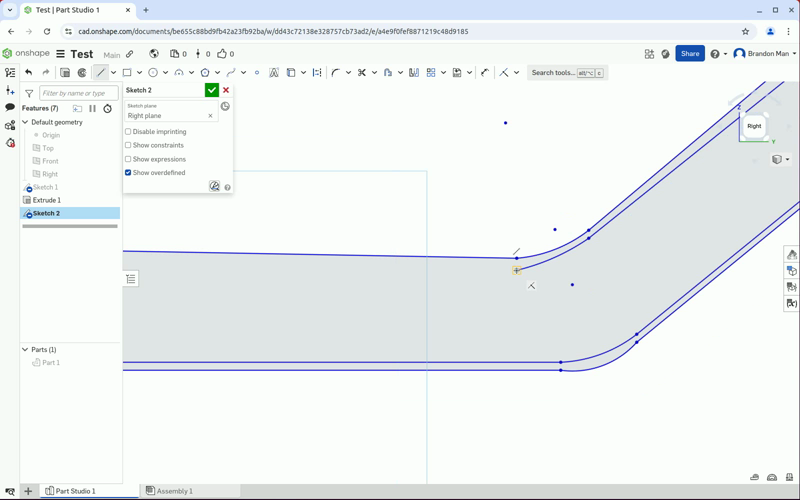
scroll(-6)
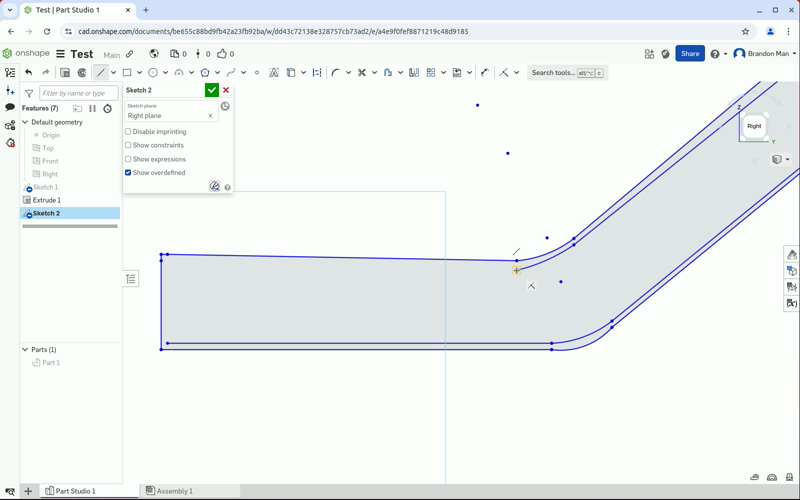
scroll(-6)
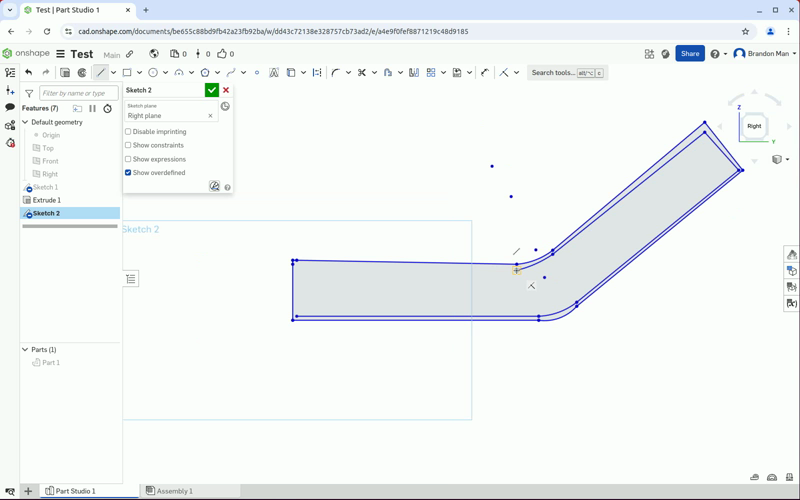
scroll(-6)
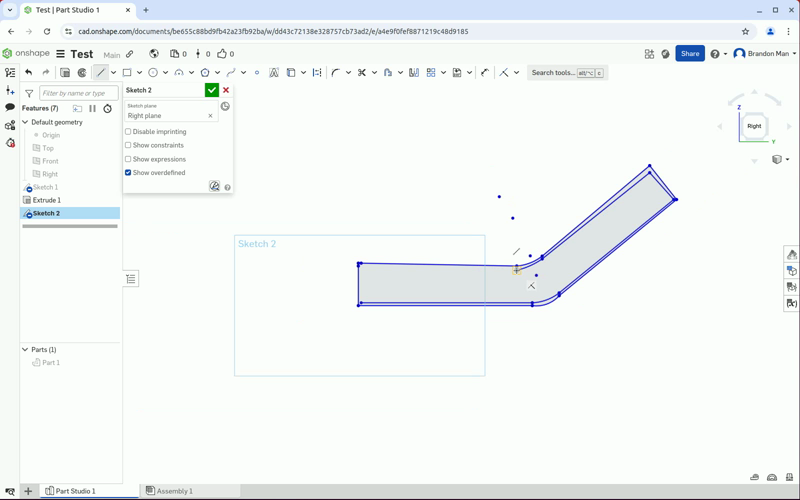
scroll(-6)
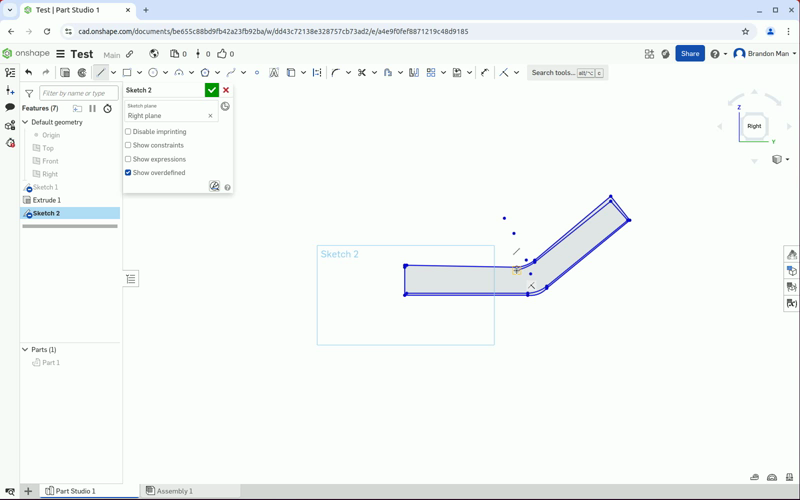
scroll(-6)
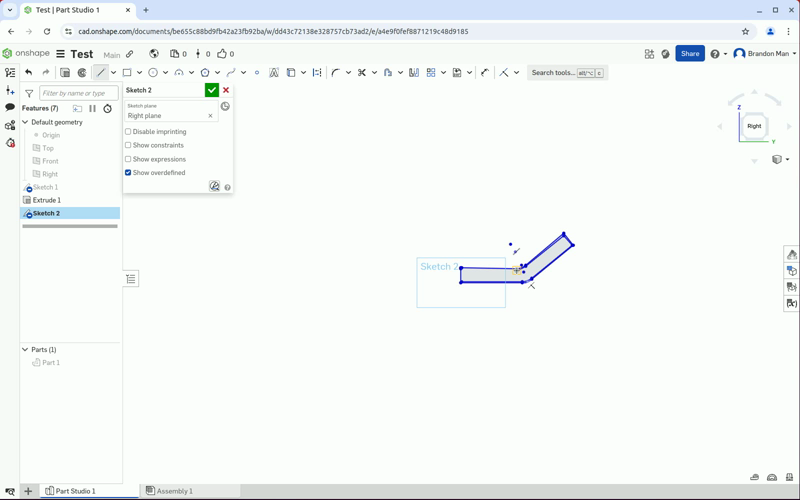
key_down(shift)
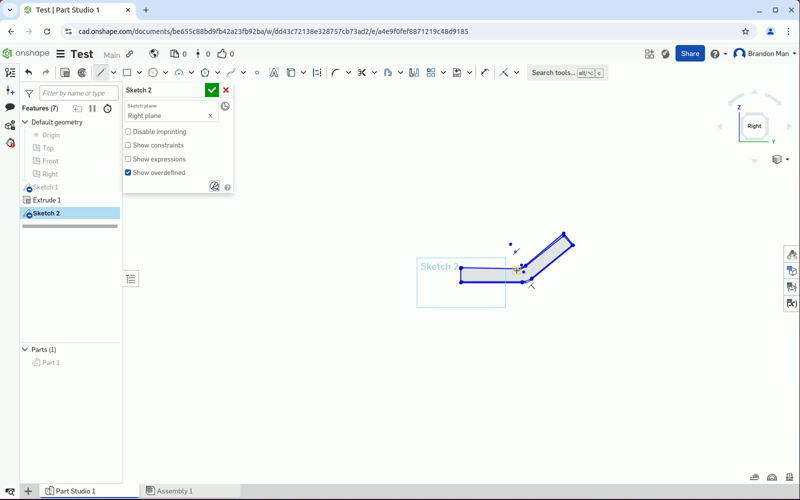
mouse_move(546, 270)
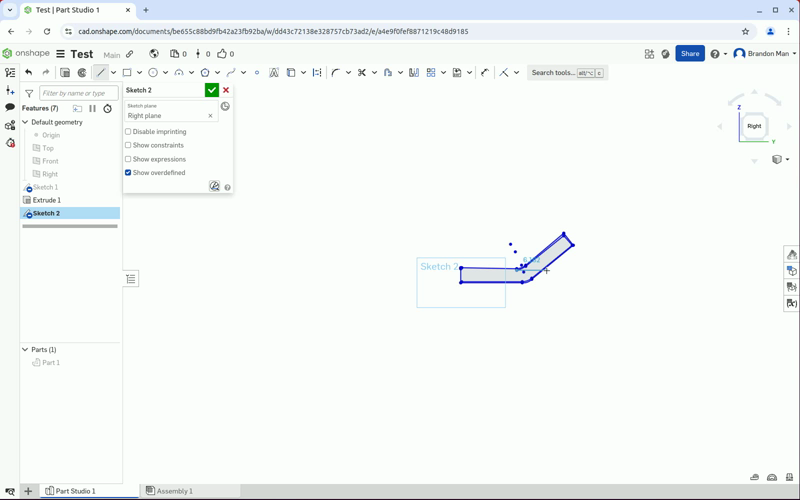
mouse_move(461, 268)
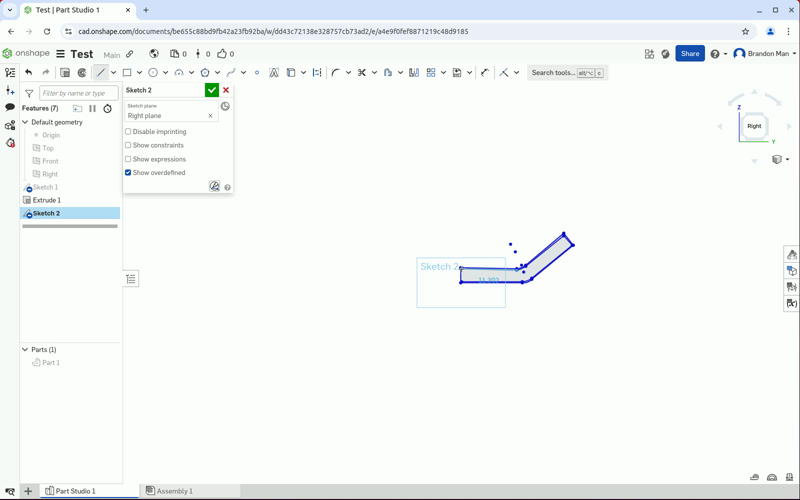
scroll(6)
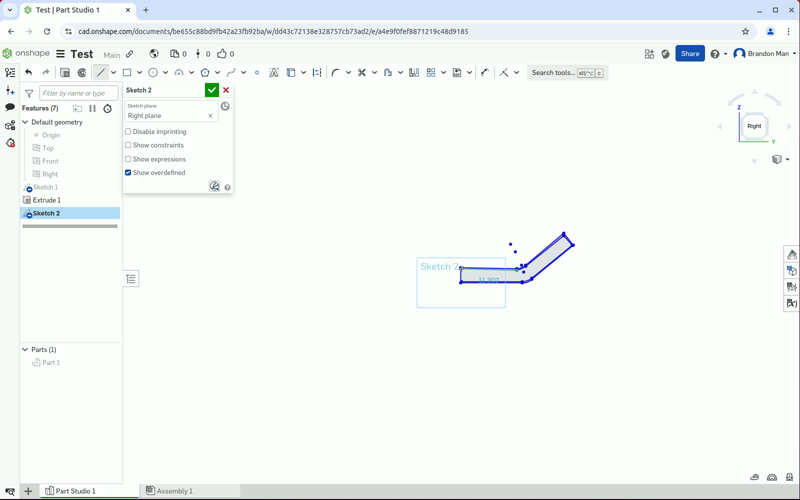
scroll(6)
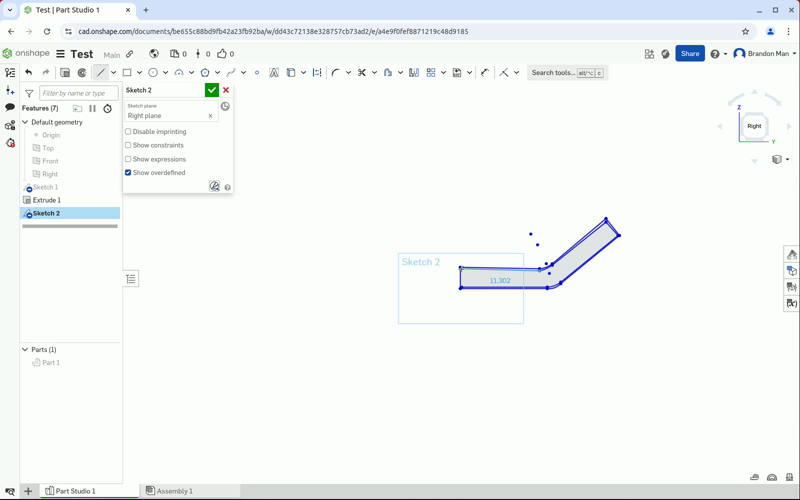
scroll(6)
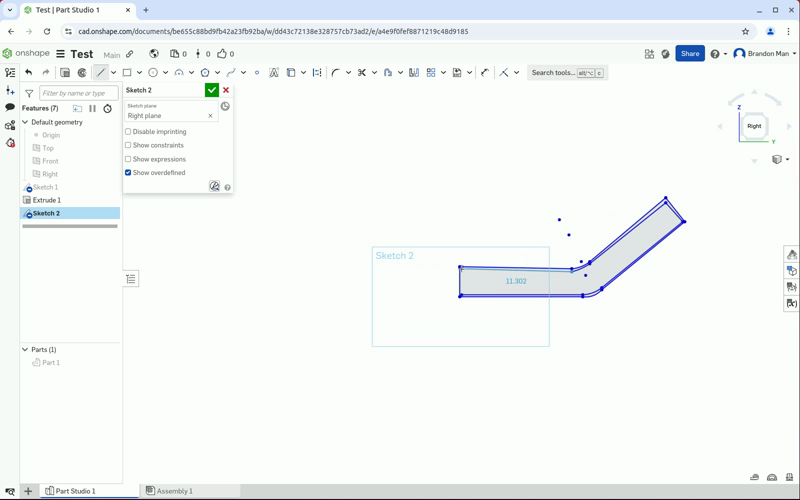
scroll(6)
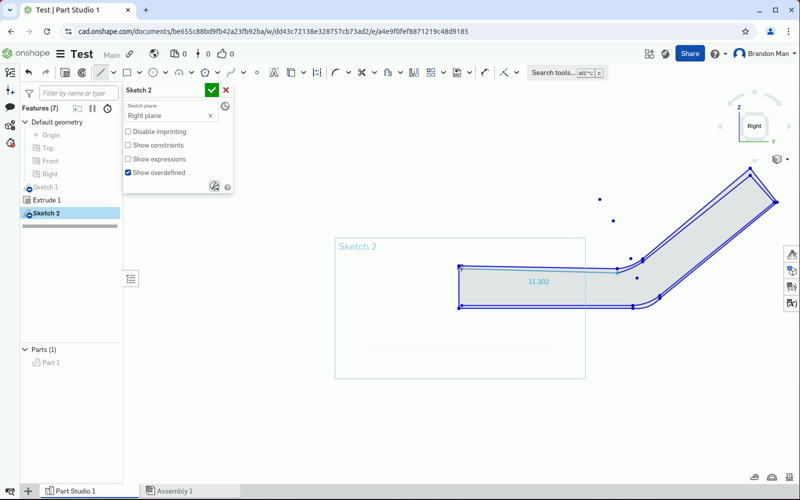
scroll(6)
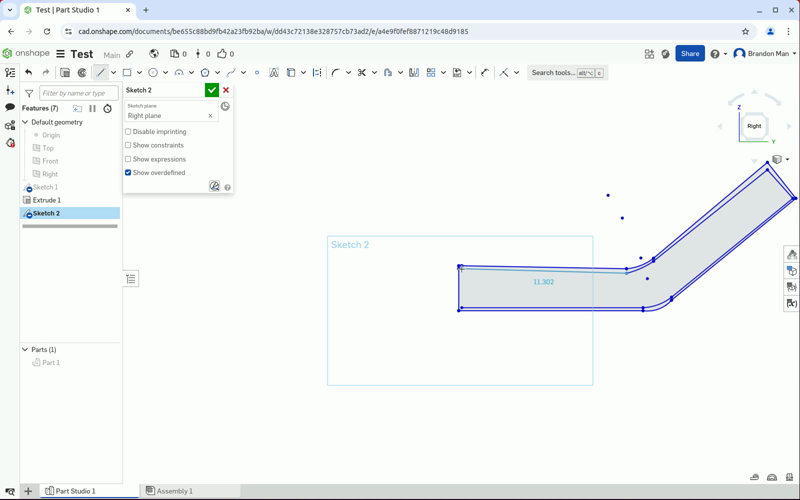
scroll(6)
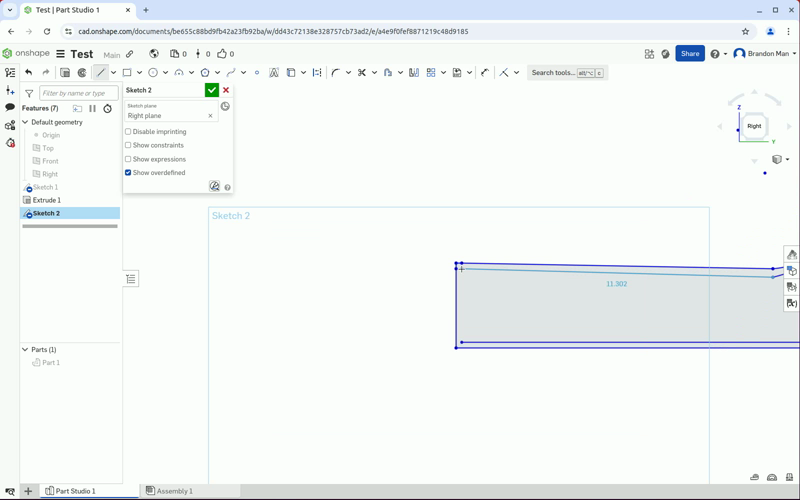
scroll(6)
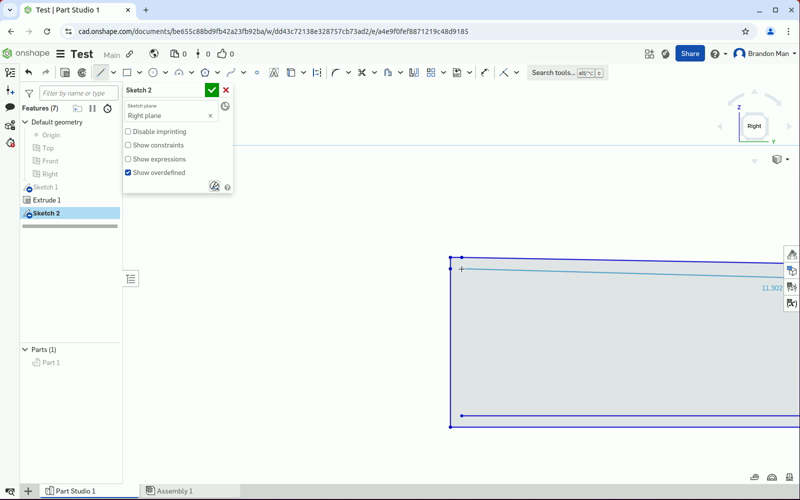
click(461, 268)
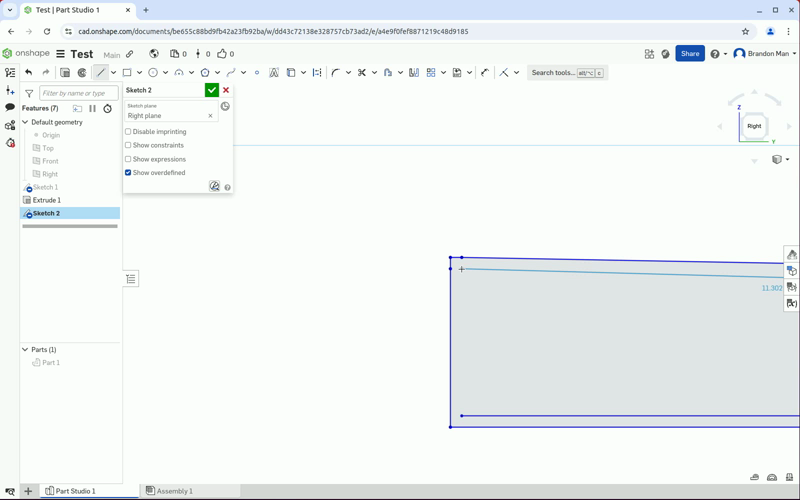
scroll(-6)
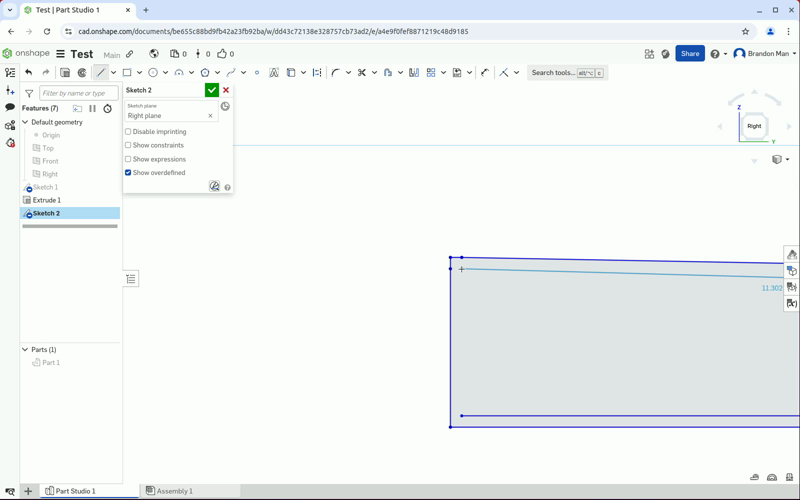
scroll(-6)
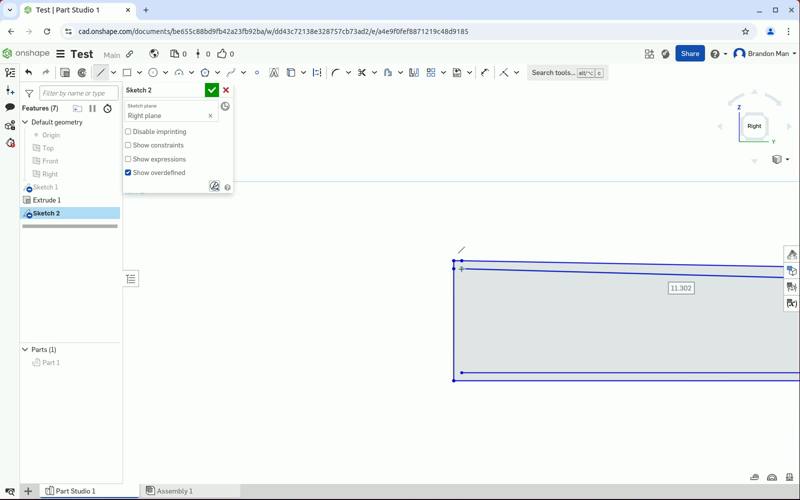
scroll(-6)
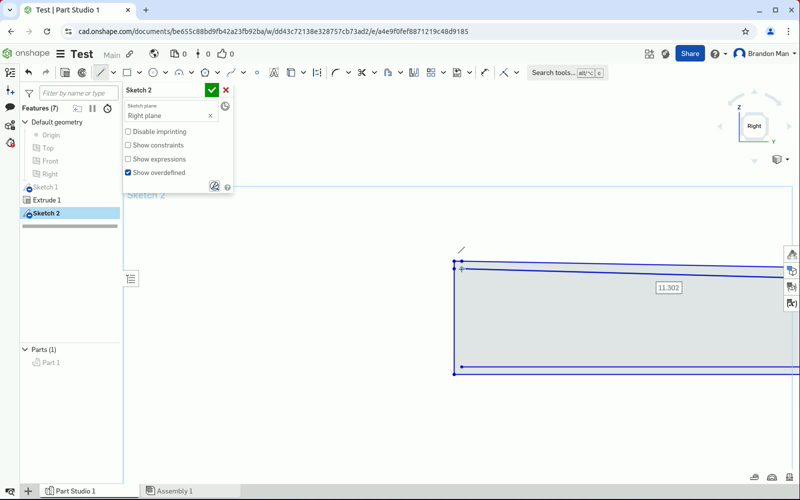
scroll(-6)
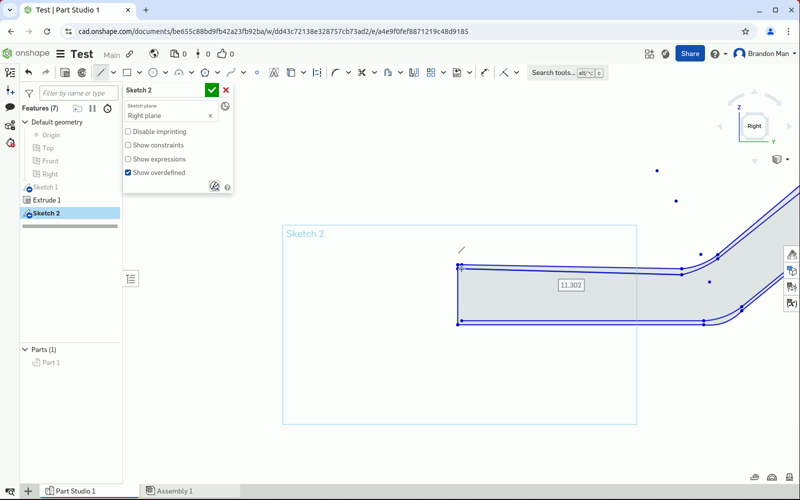
scroll(-6)
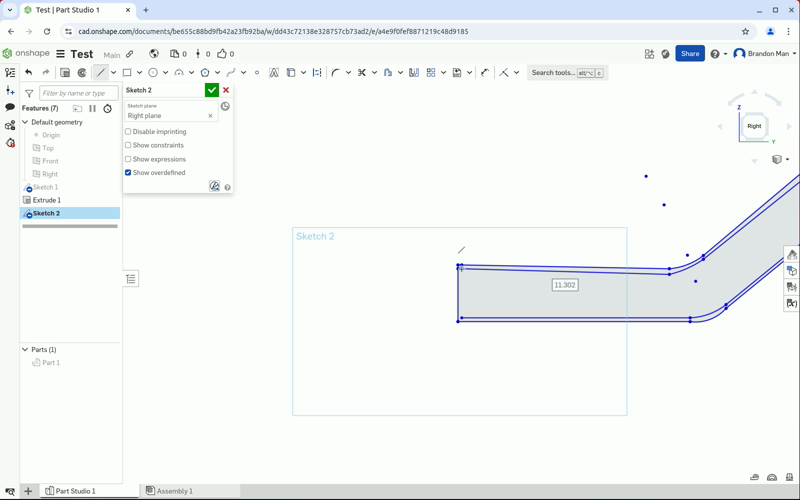
scroll(-6)
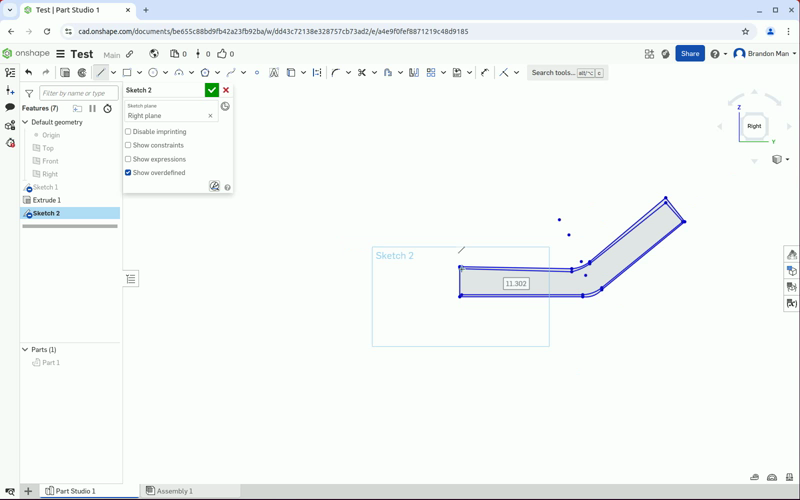
scroll(-6)
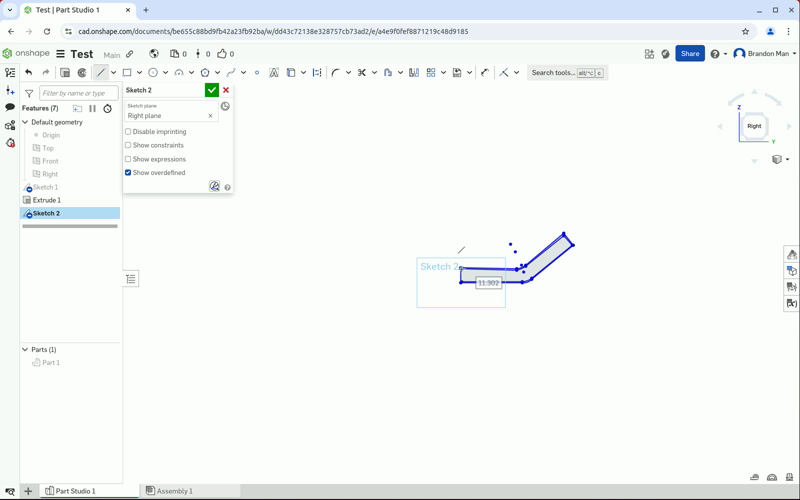
key_up(shift)
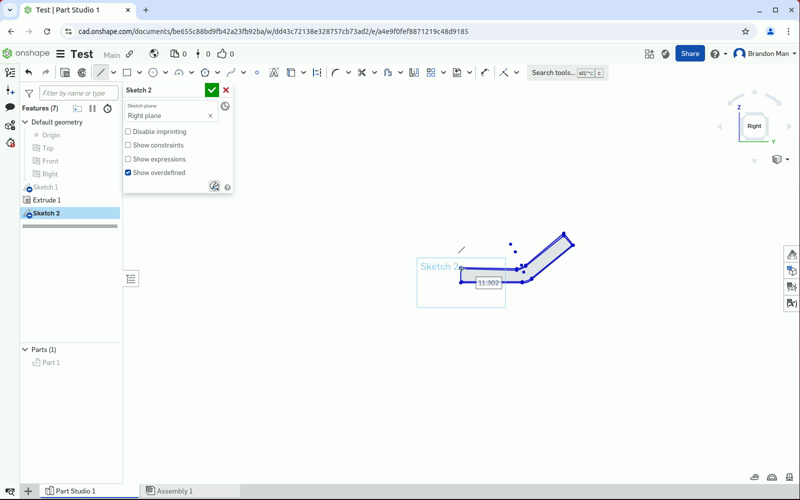
mouse_move(492, 268)
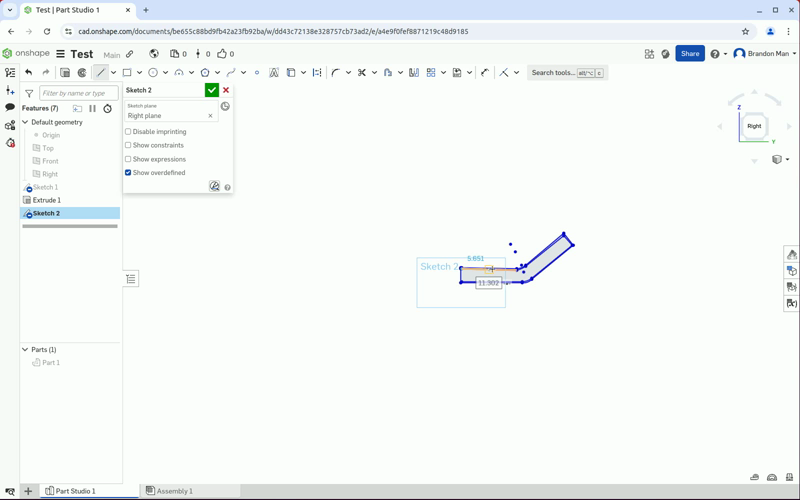
key_down(shift)
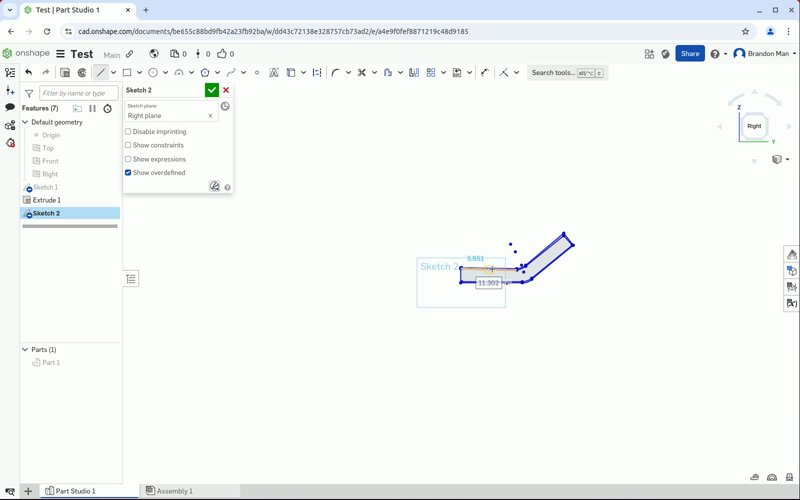
mouse_move(461, 281)
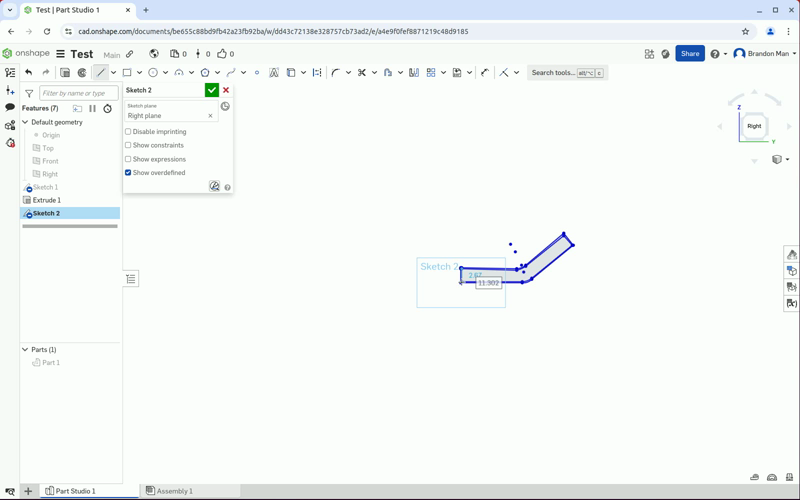
scroll(6)
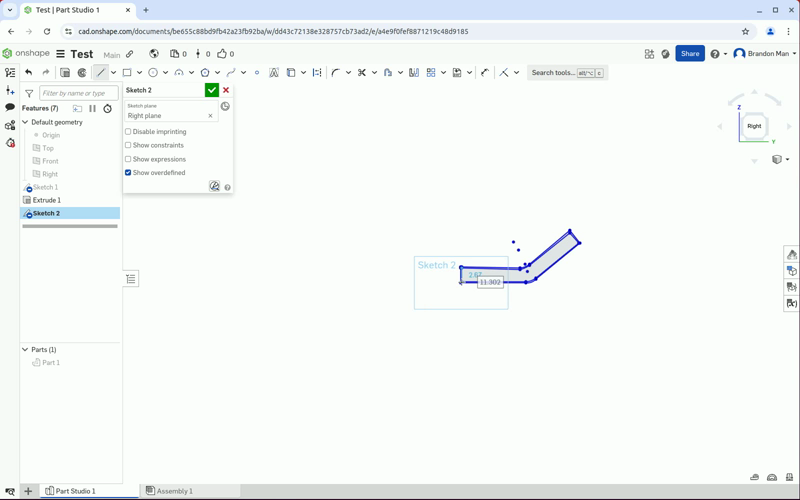
scroll(6)
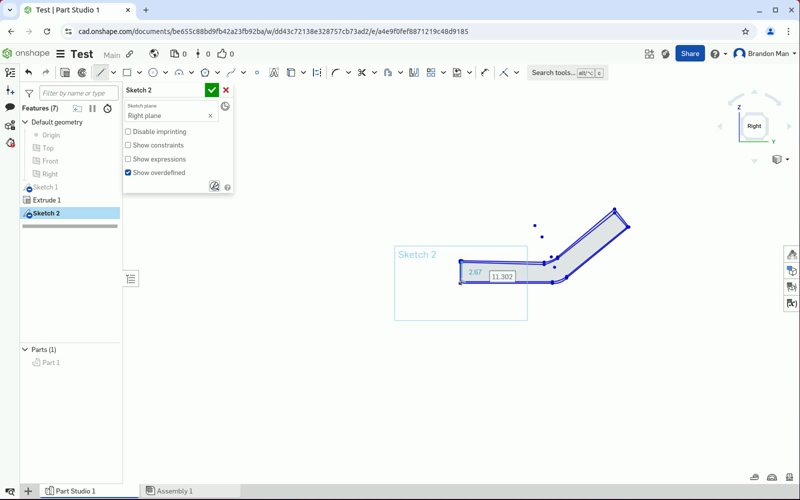
scroll(6)
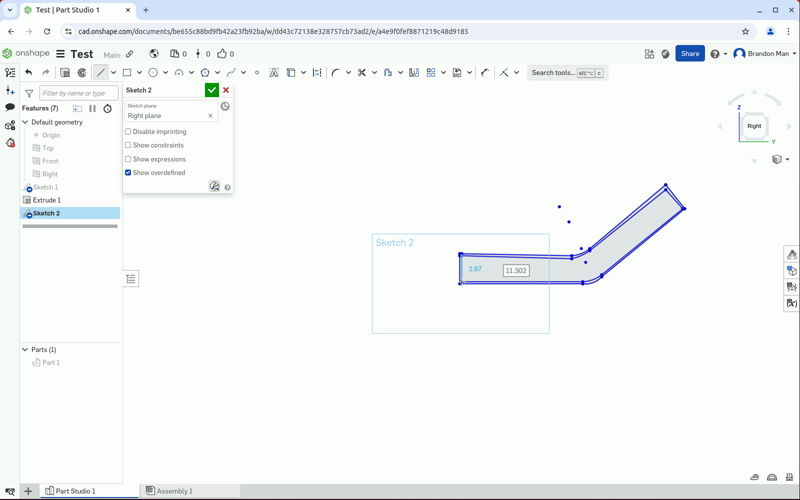
scroll(6)
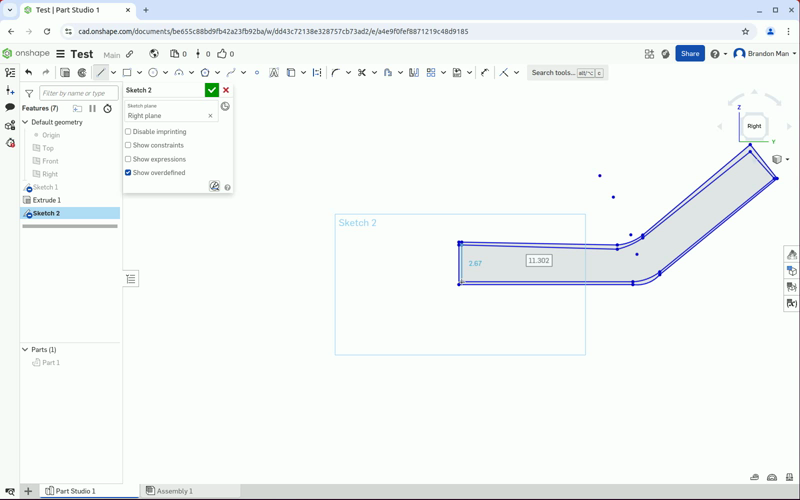
scroll(6)
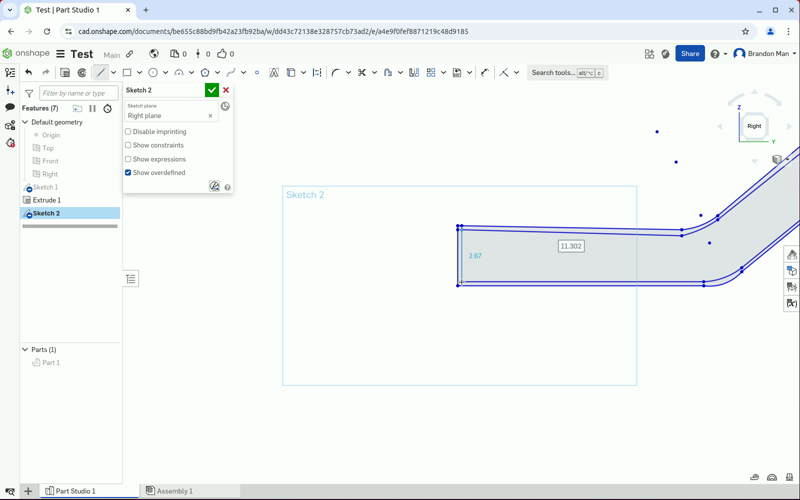
scroll(6)
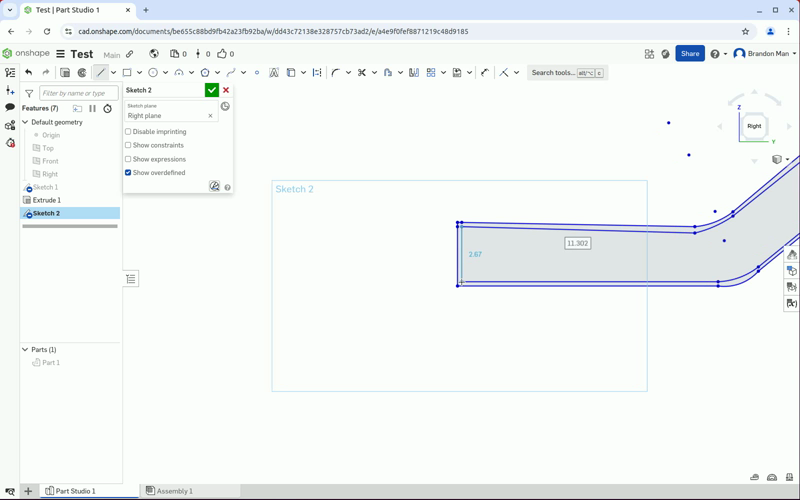
scroll(6)
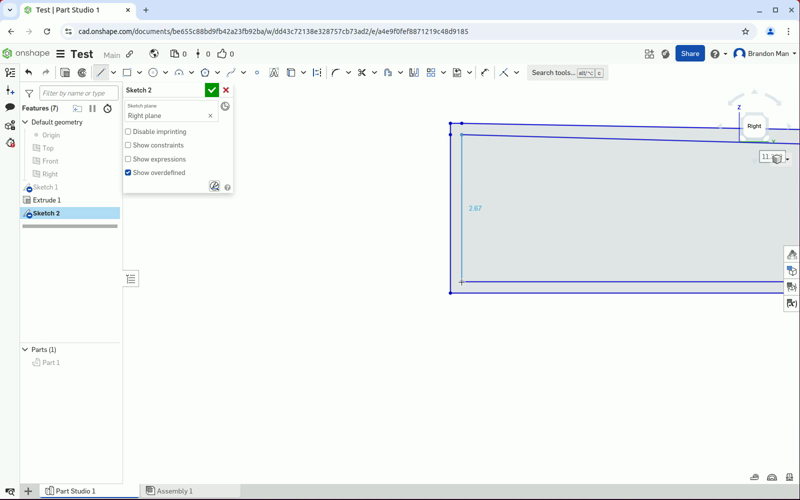
key_up(shift)
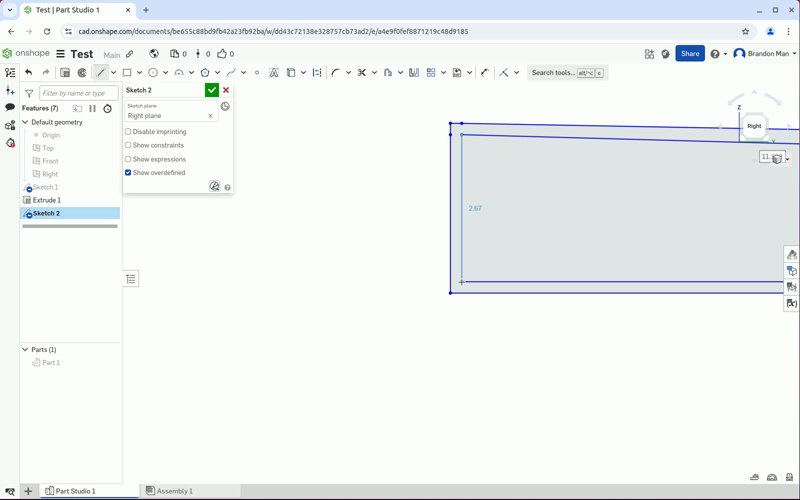
click(461, 281)
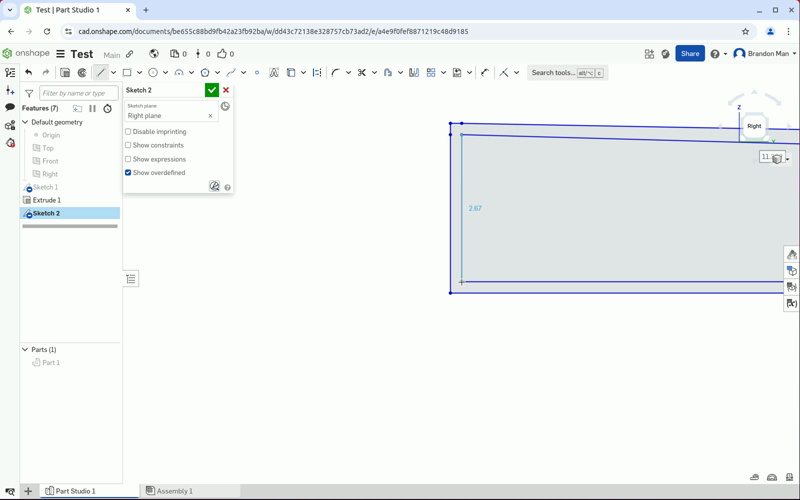
scroll(-6)
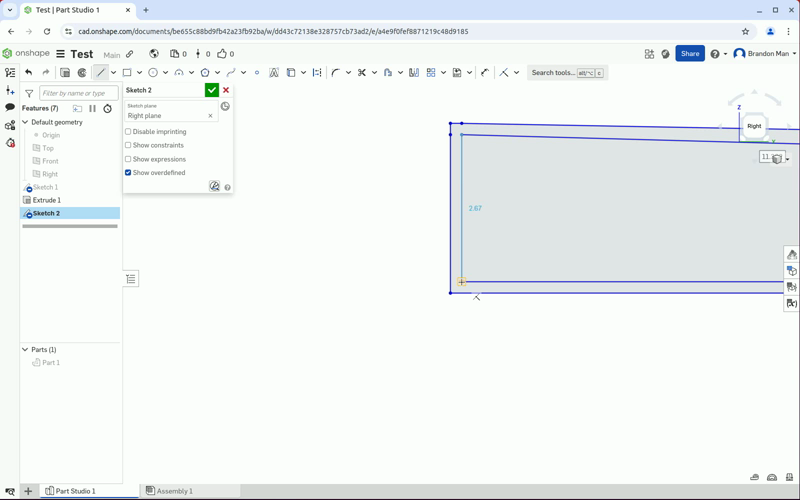
scroll(-6)
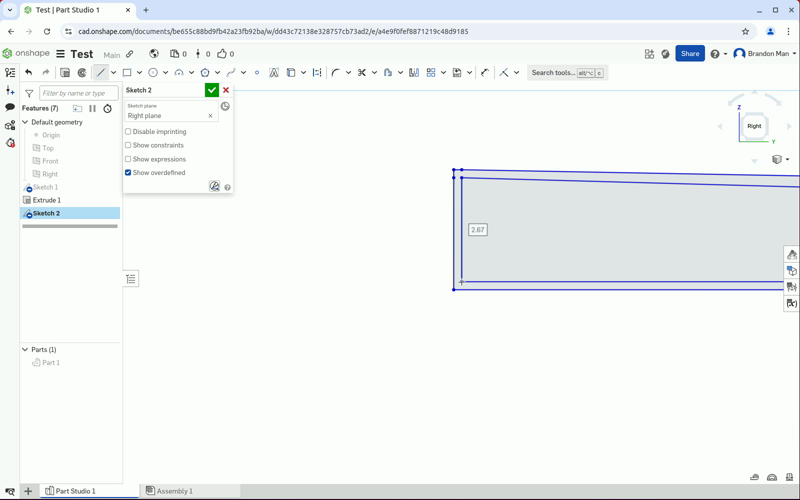
scroll(-6)
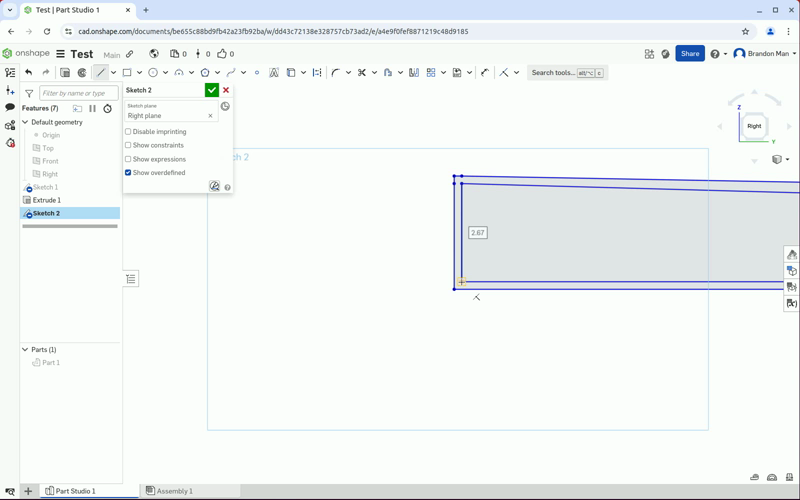
scroll(-6)
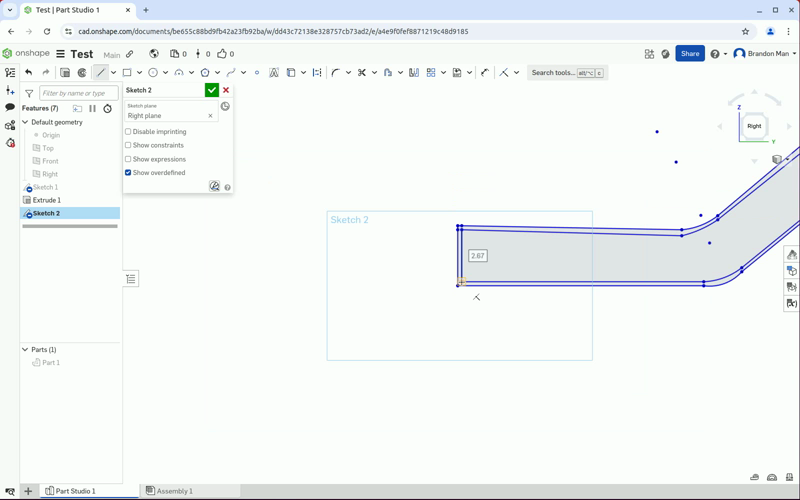
scroll(-6)
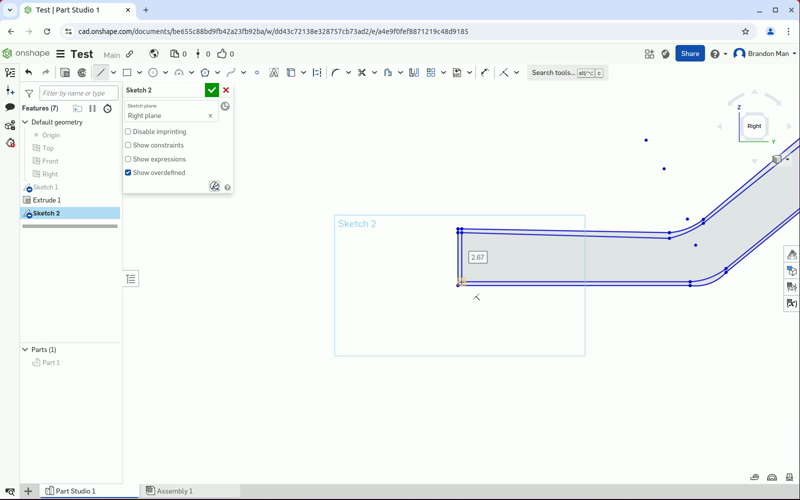
scroll(-6)
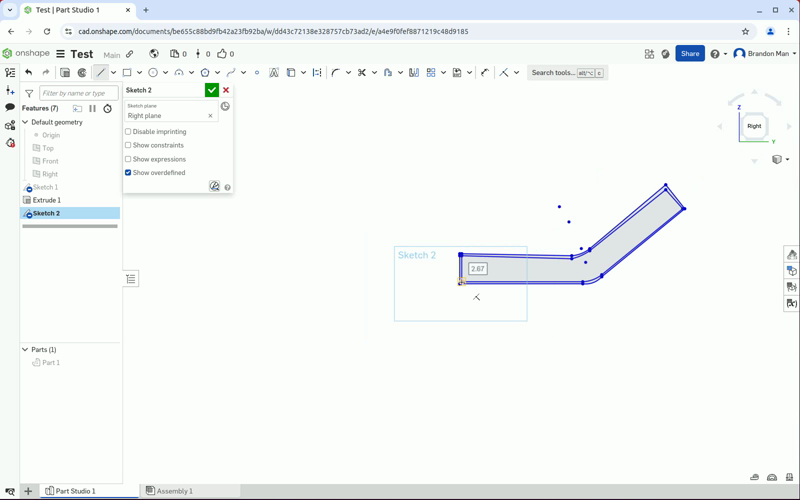
scroll(-6)
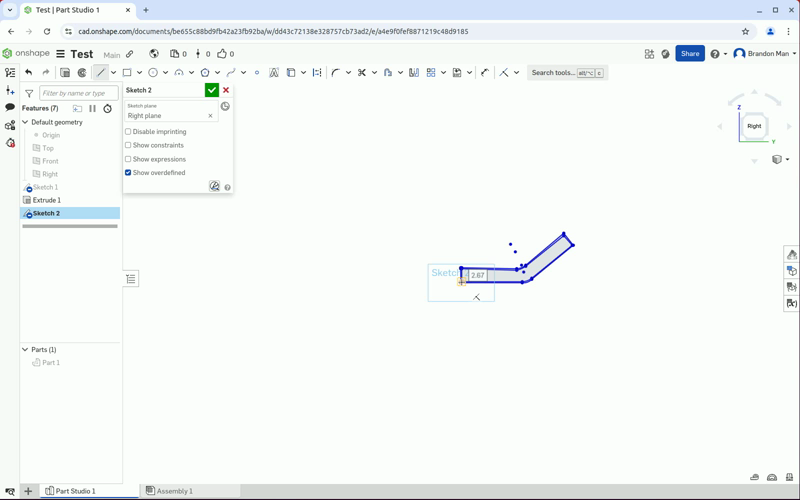
key(esc)
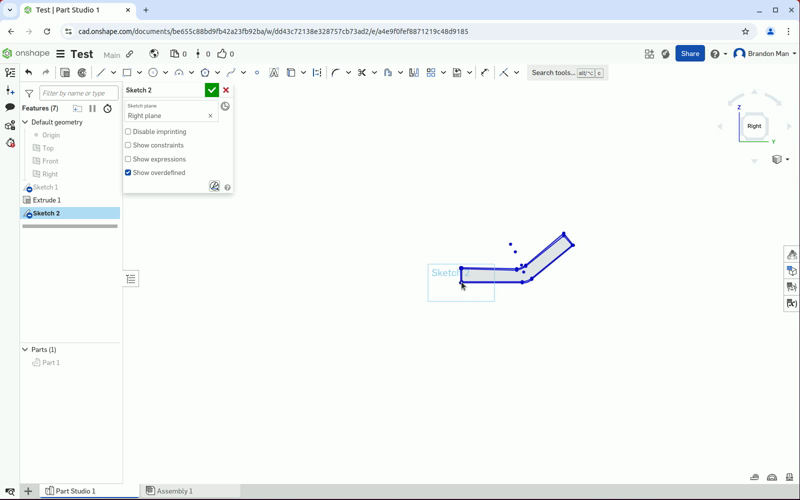
mouse_move(461, 280)
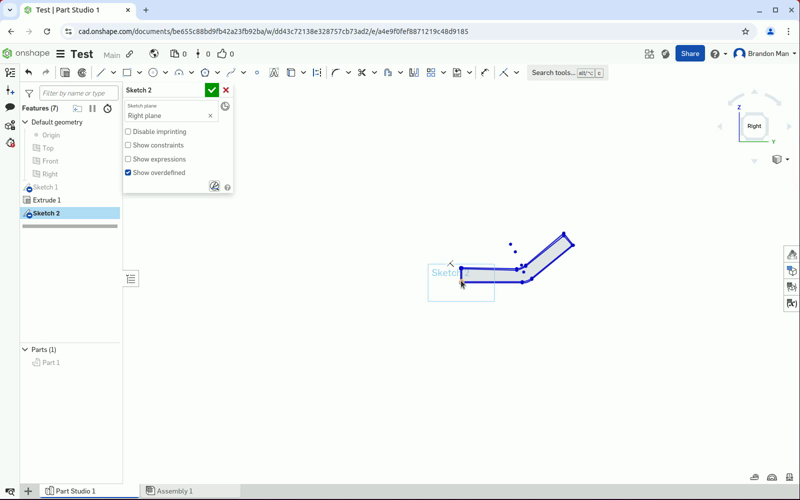
scroll(6)
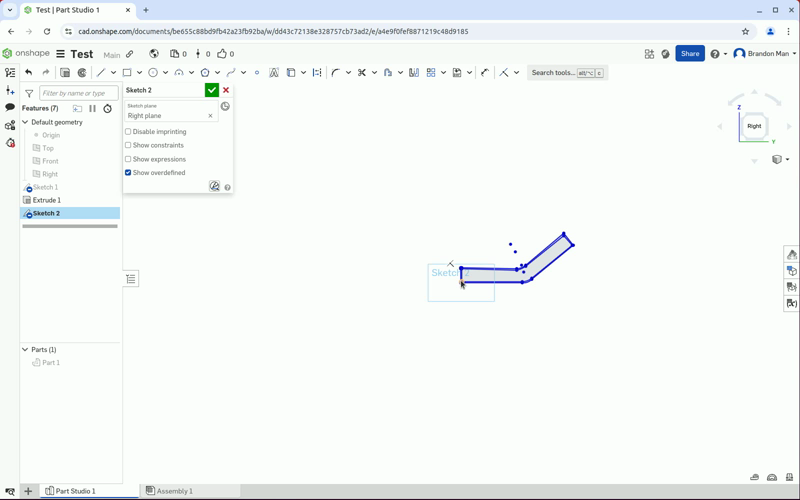
scroll(6)
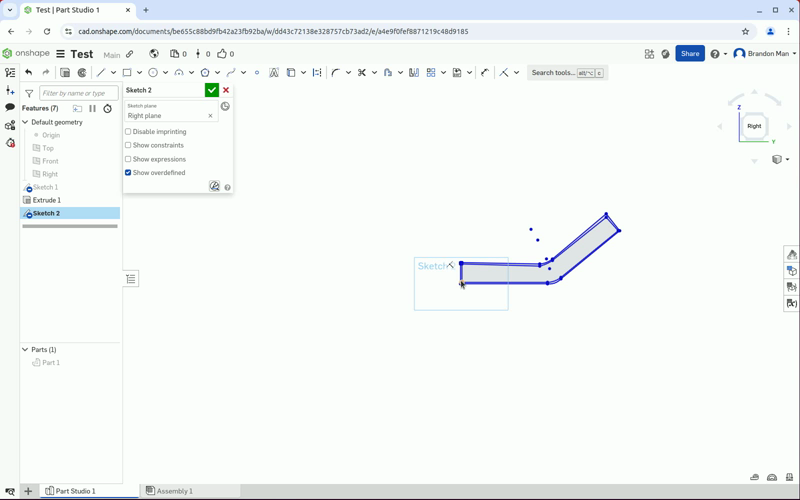
scroll(6)
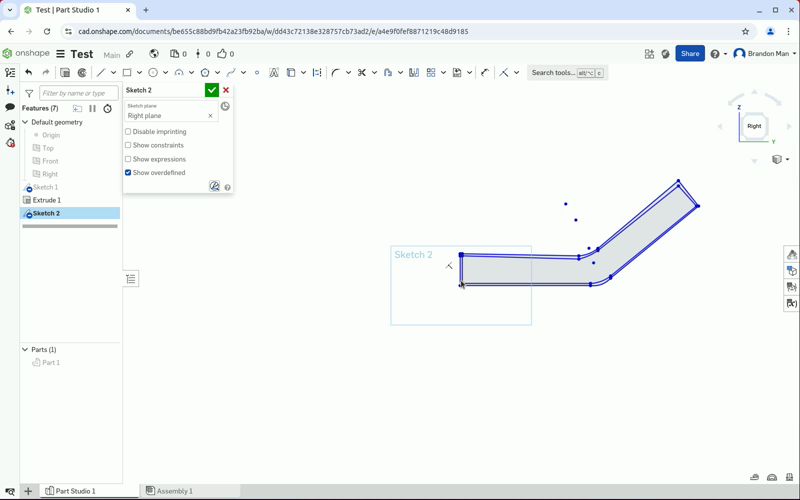
scroll(6)
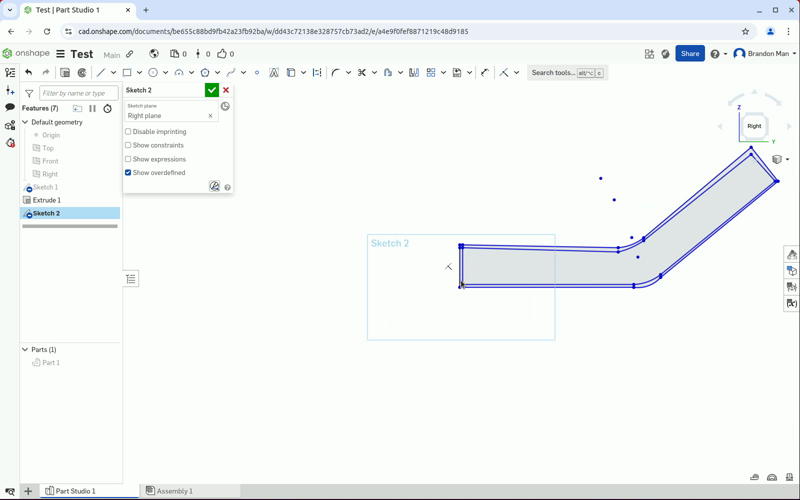
scroll(6)
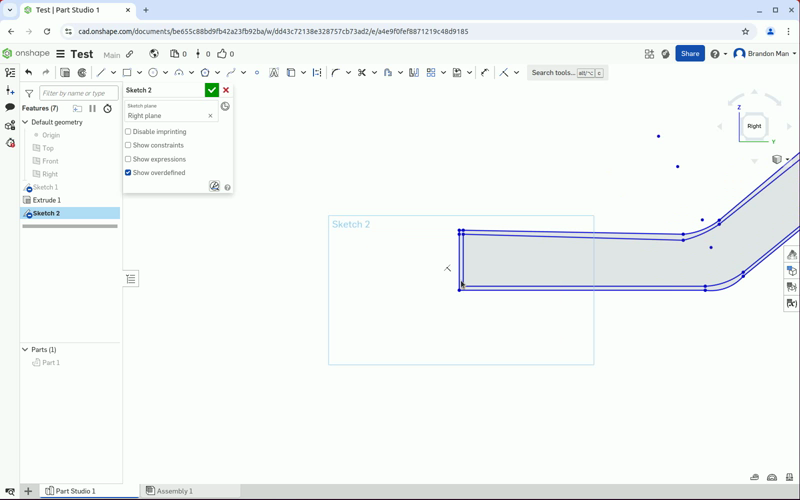
scroll(6)
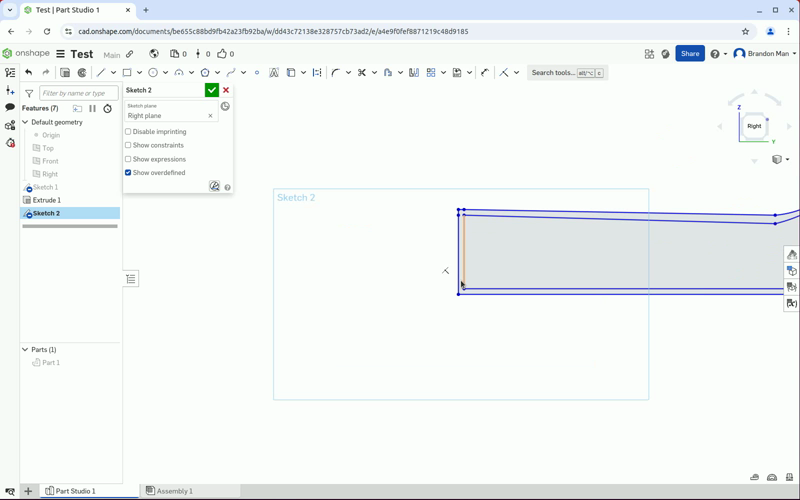
scroll(6)
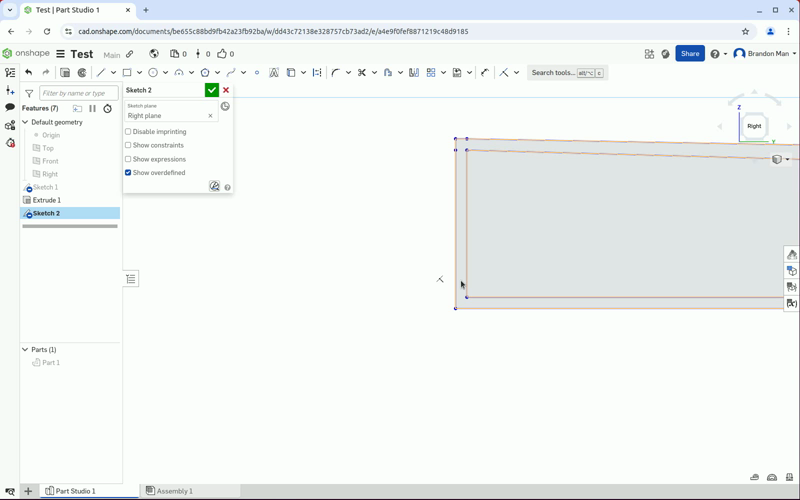
click(461, 280)
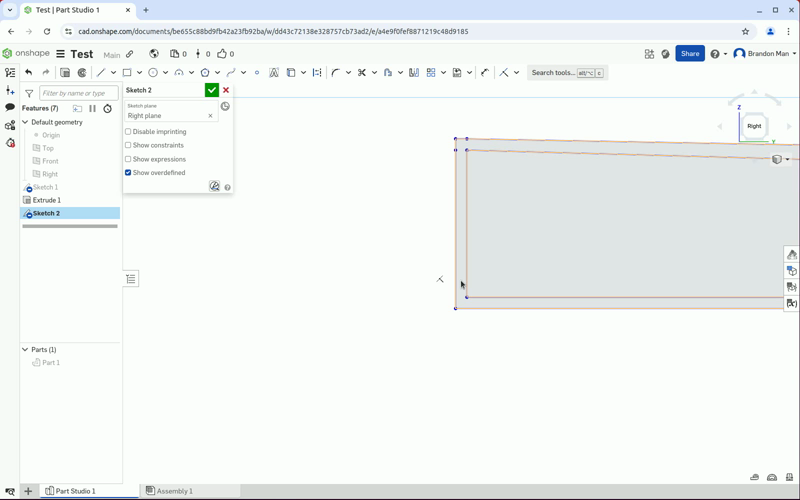
scroll(-6)
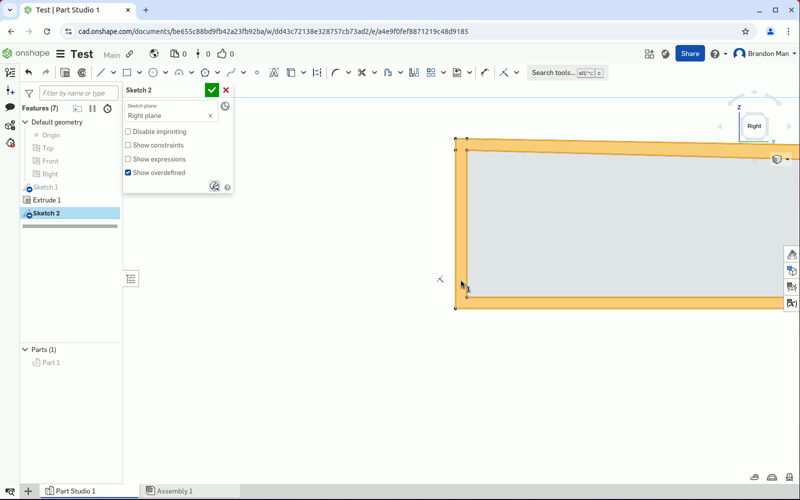
scroll(-6)
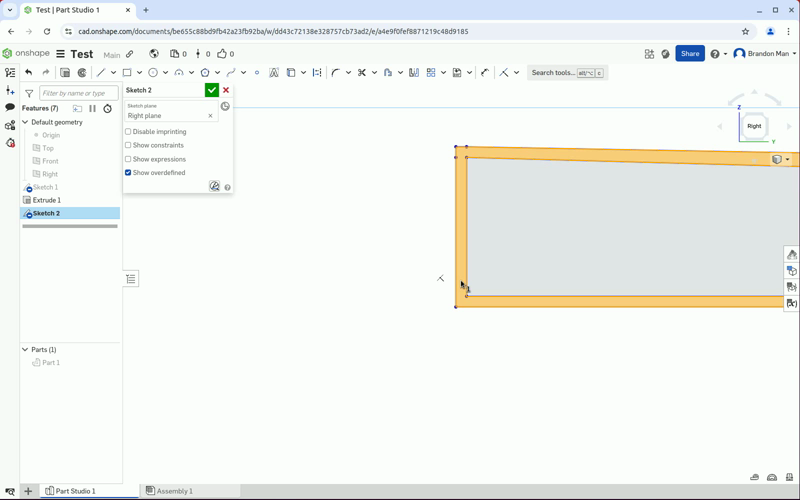
scroll(-6)
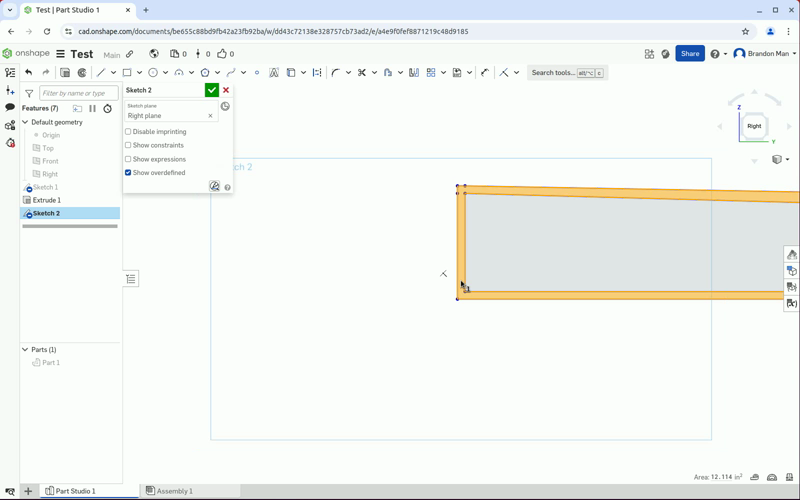
scroll(-6)
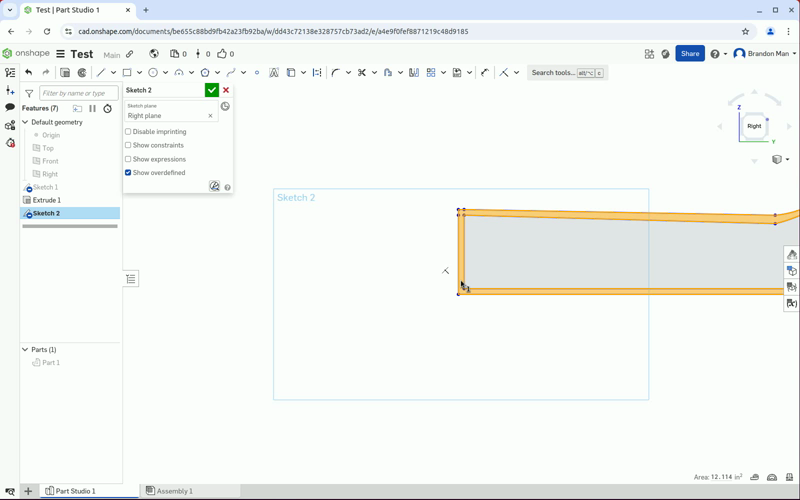
scroll(-6)
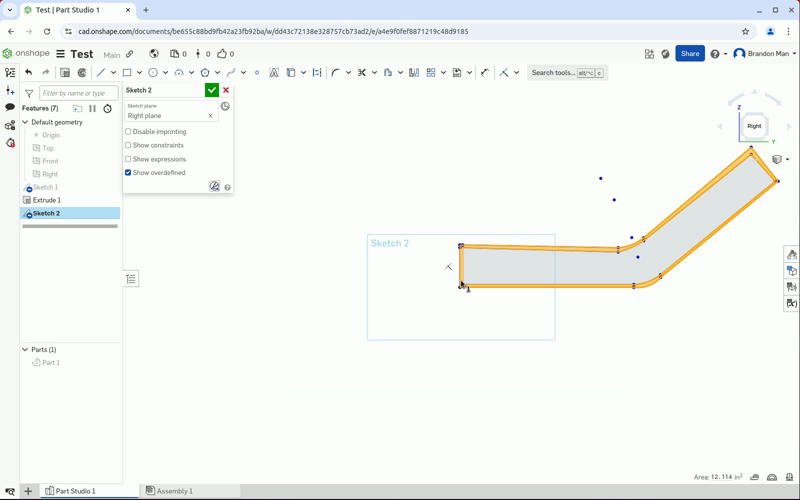
scroll(-6)
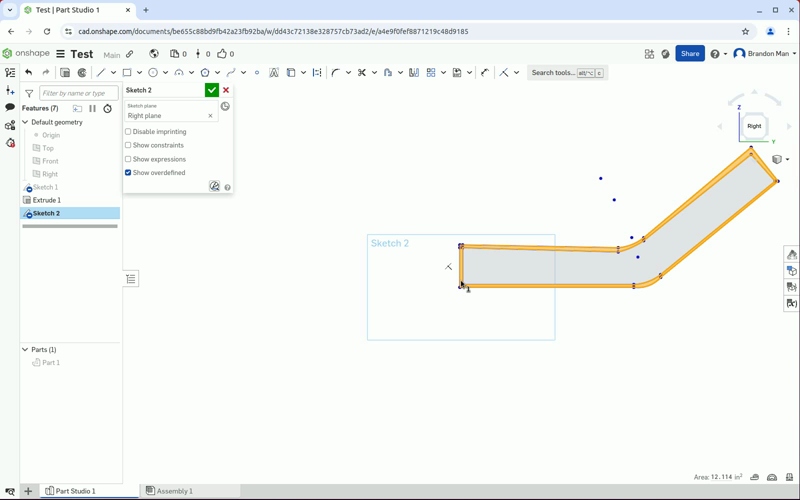
scroll(-6)
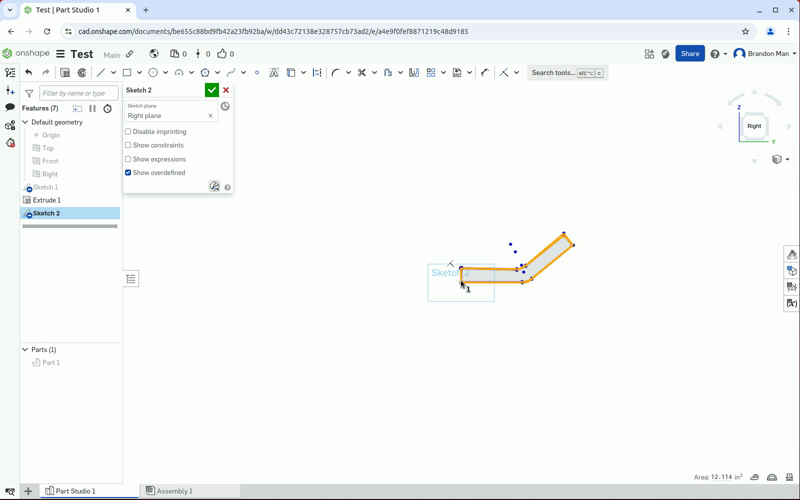
mouse_move(73, 352)
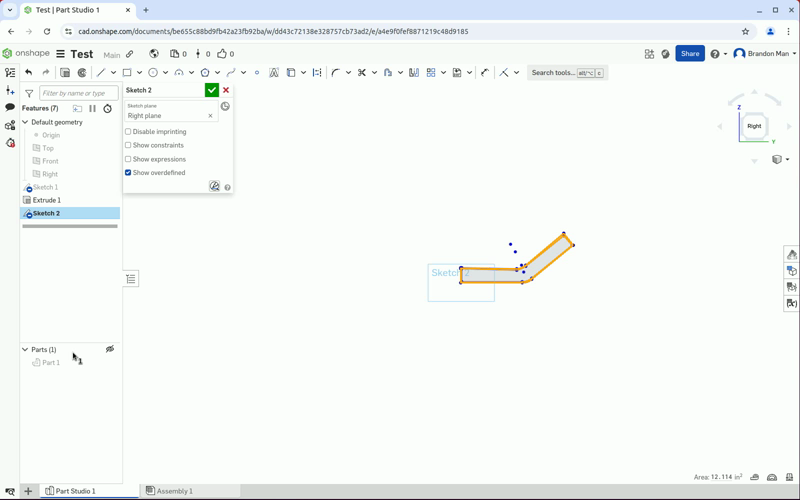
key(shift+y)
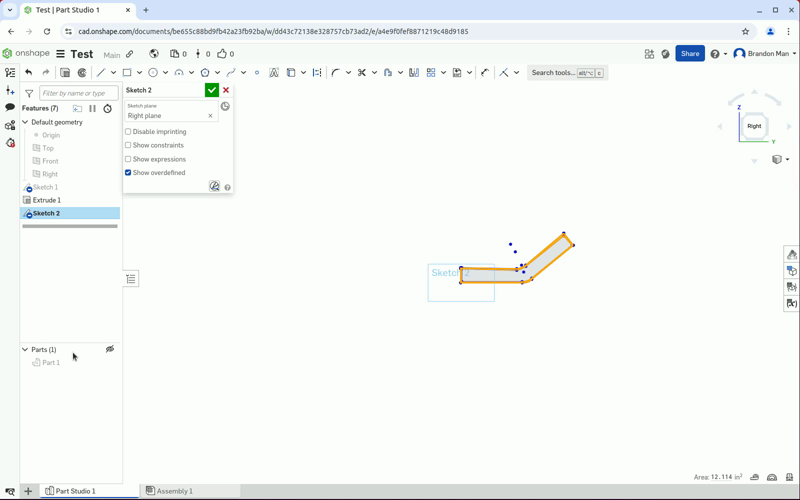
key(shift+e)
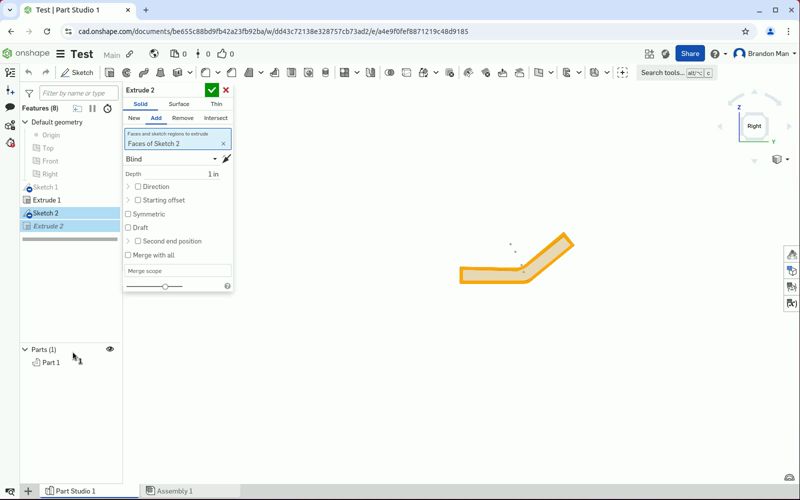
mouse_move(143, 106)
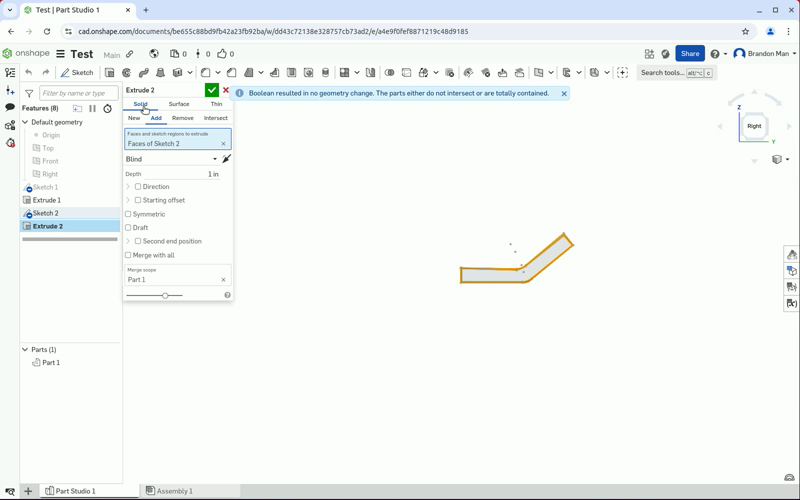
click(143, 106)
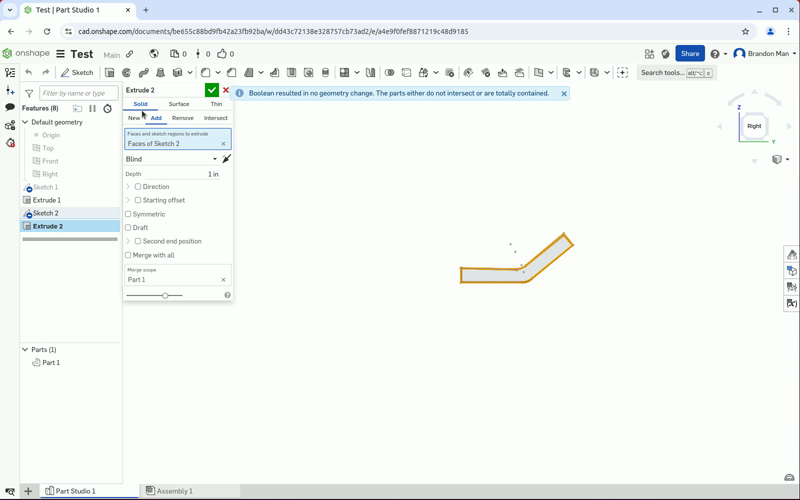
mouse_move(137, 120)
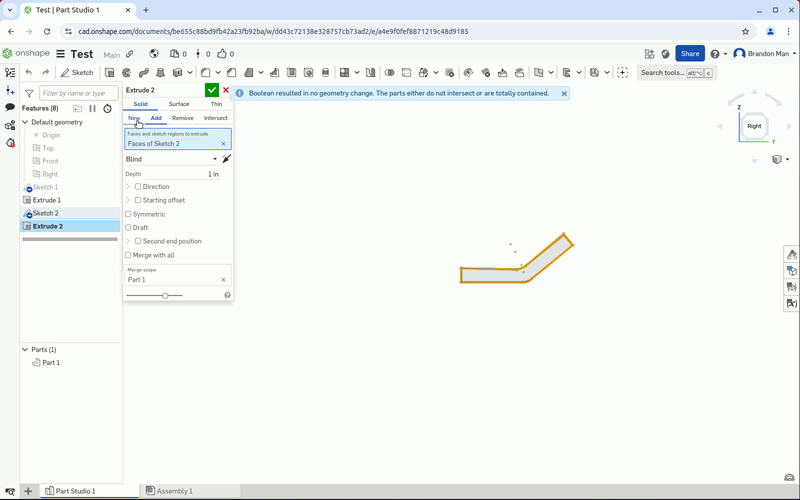
click(137, 120)
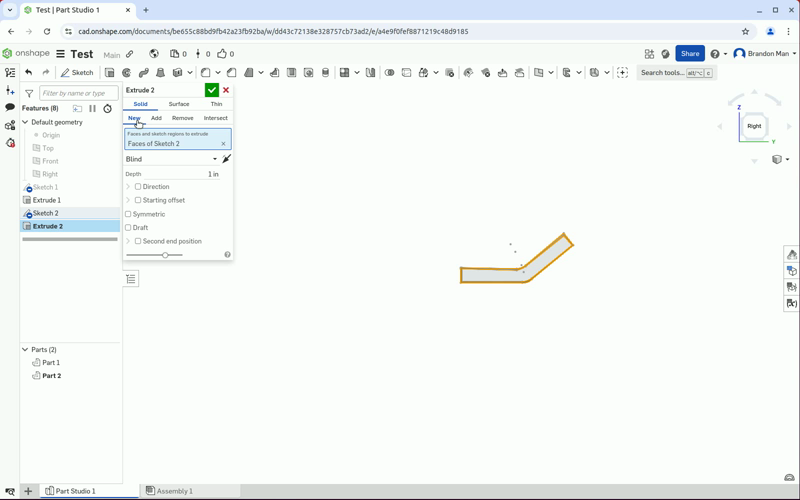
key(tab, 4)
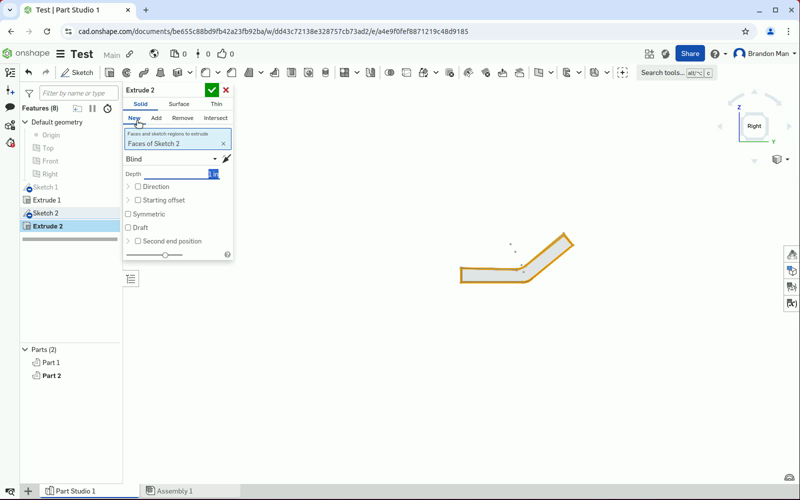
text(3.852)
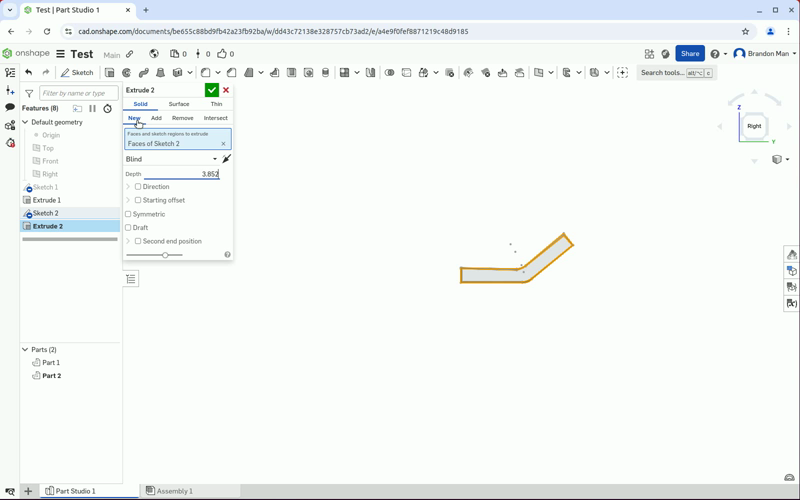
key(tab, 3)
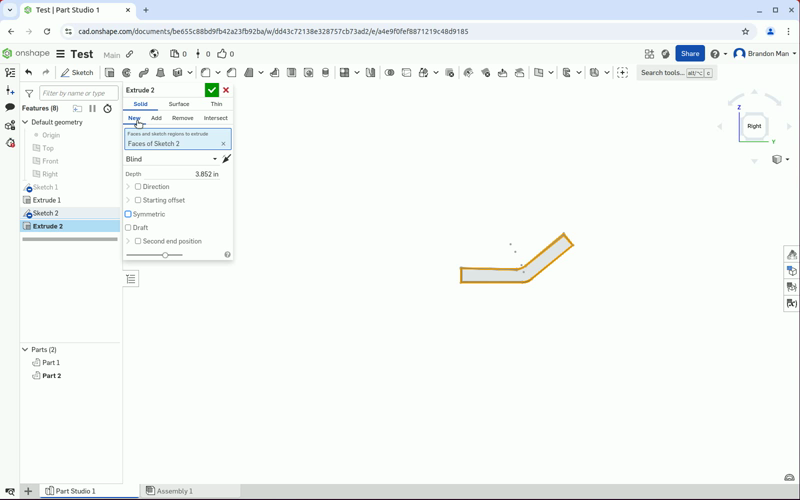
key(space)
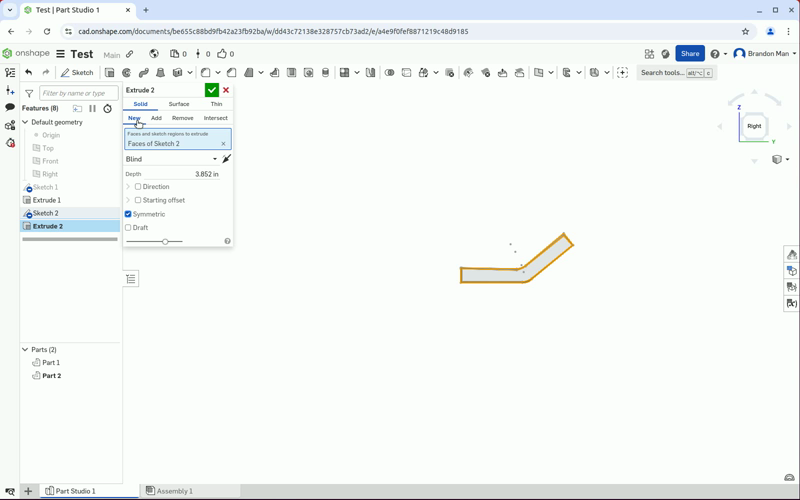
key(enter)
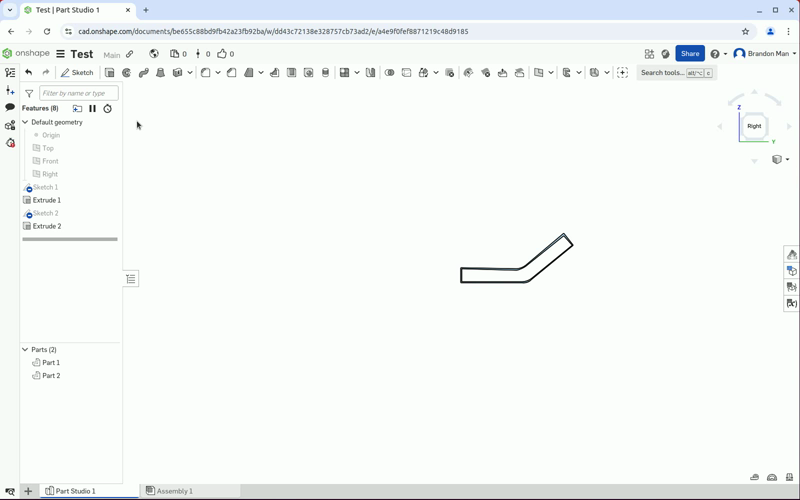
key(shift+h)
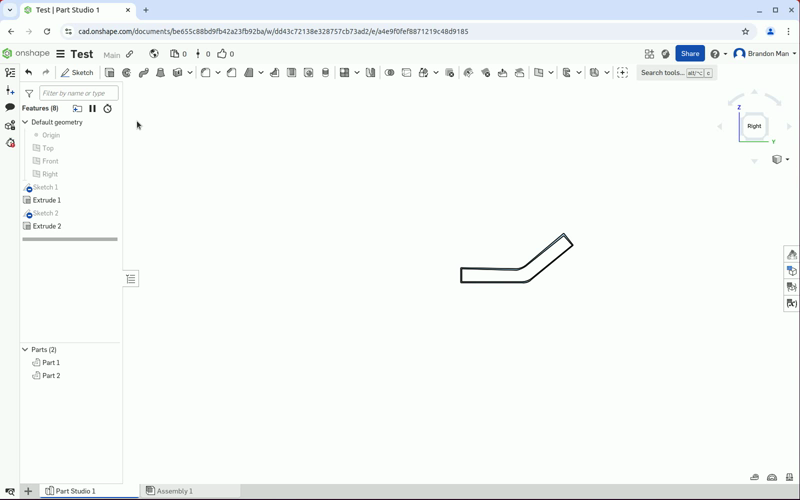
key(shift+h)
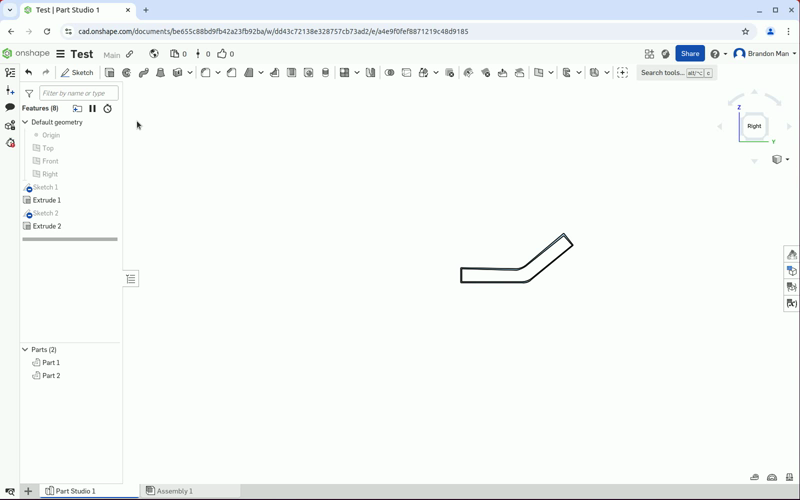
mouse_move(73, 189)
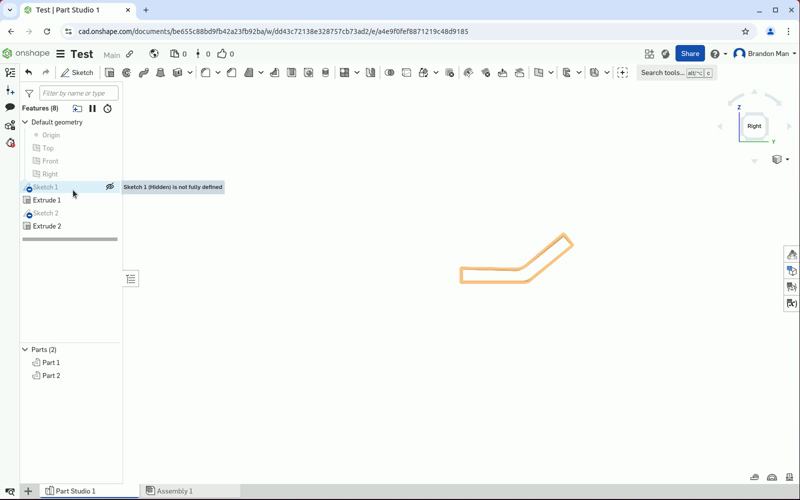
click(73, 189)
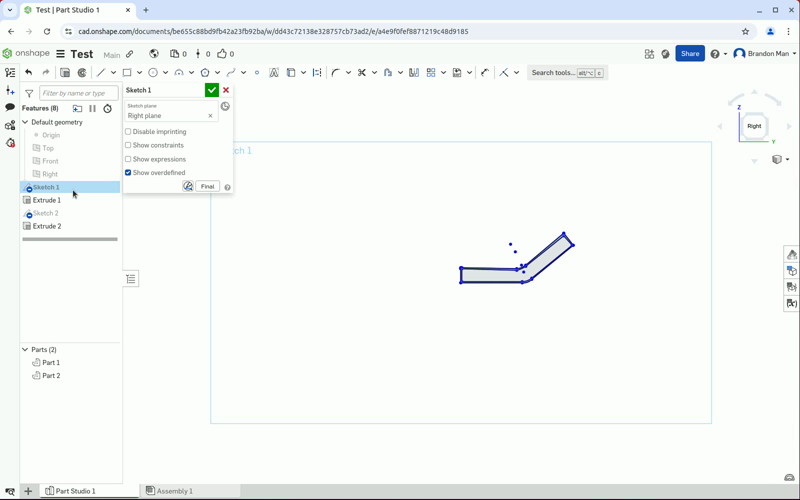
mouse_move(229, 92)
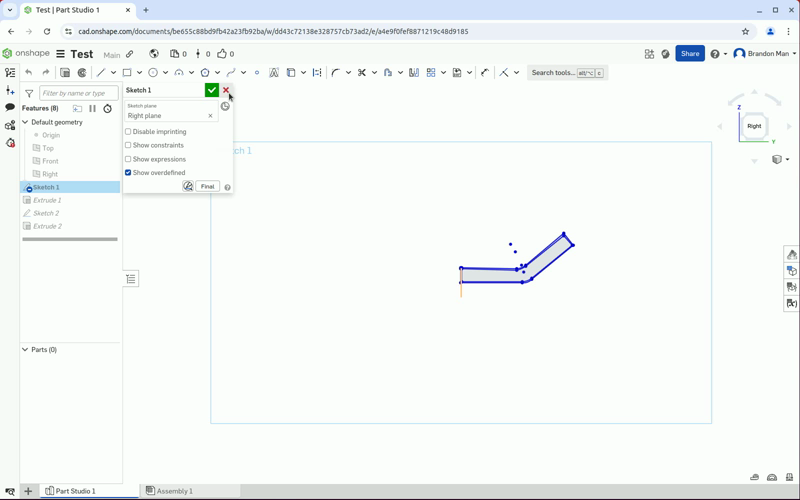
click(229, 92)
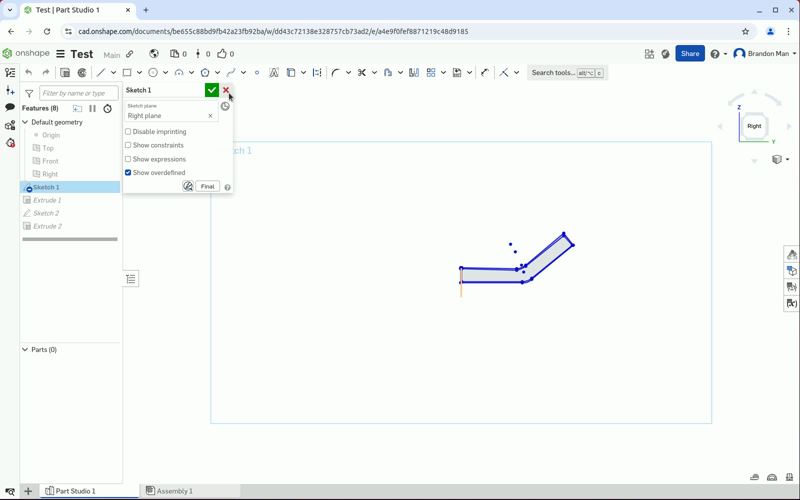
key(shift+s)
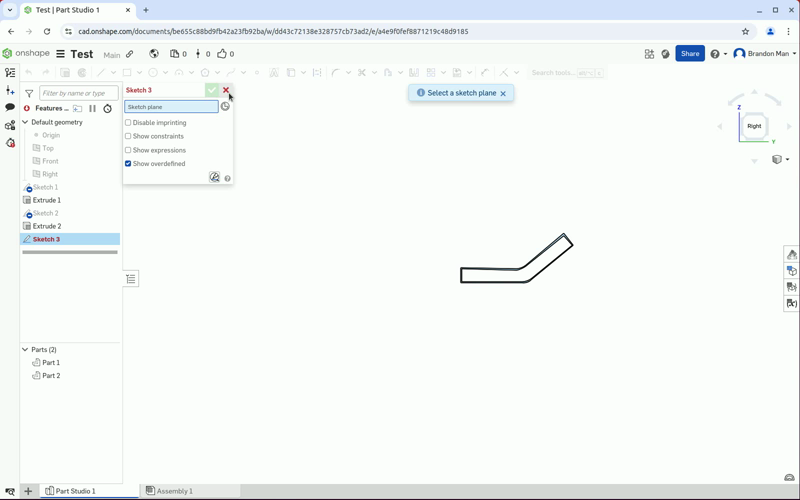
mouse_move(73, 176)
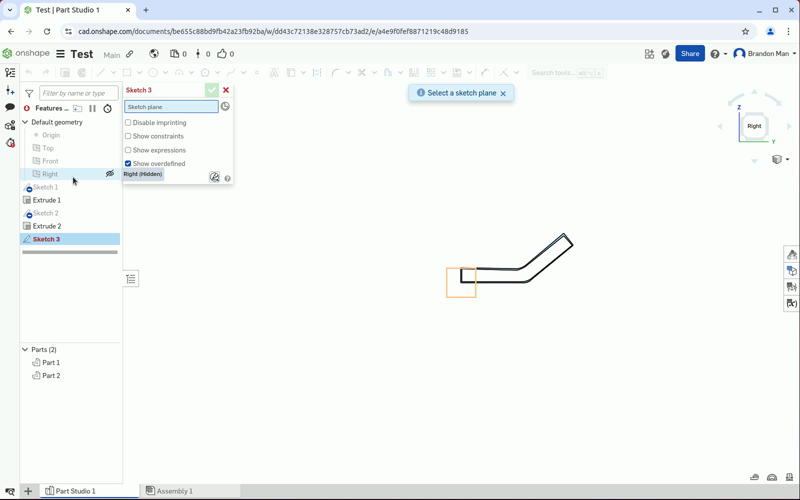
click(73, 176)
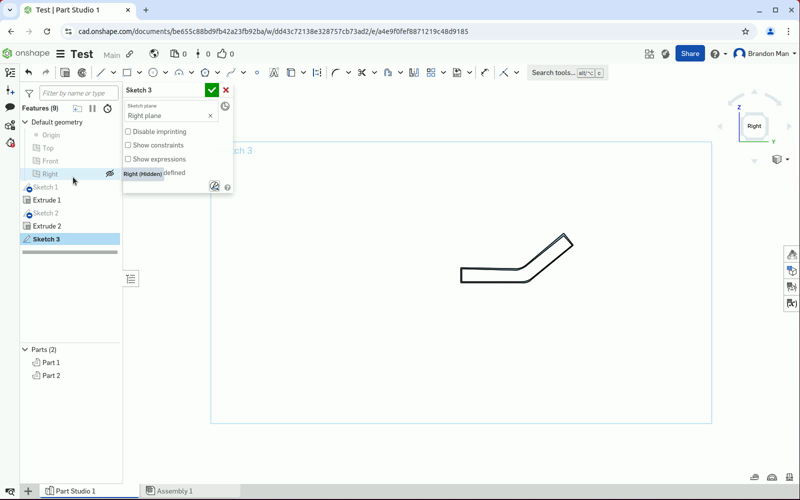
mouse_move(73, 352)
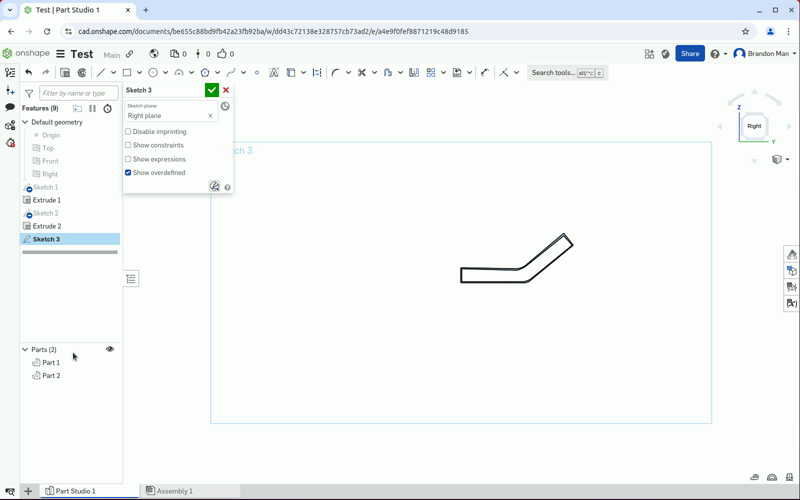
key(y)
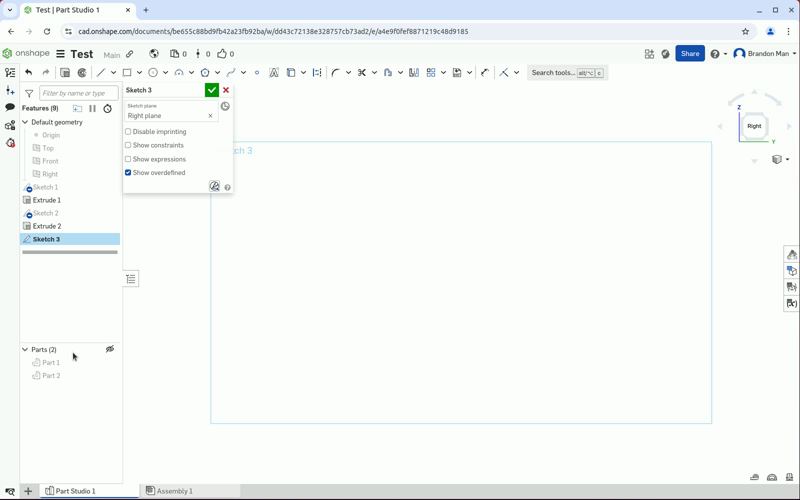
key(l)
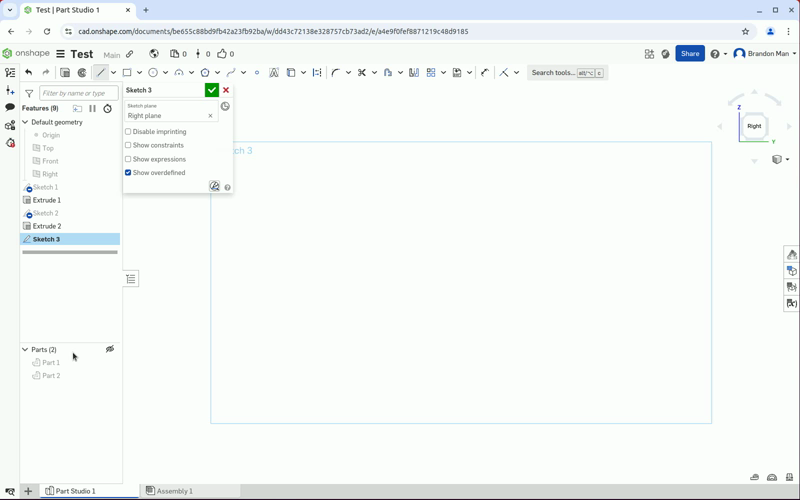
key_down(shift)
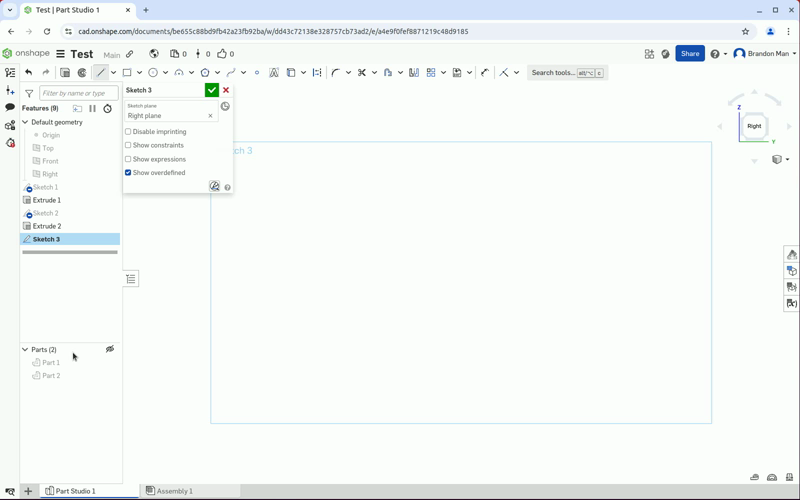
mouse_move(460, 267)
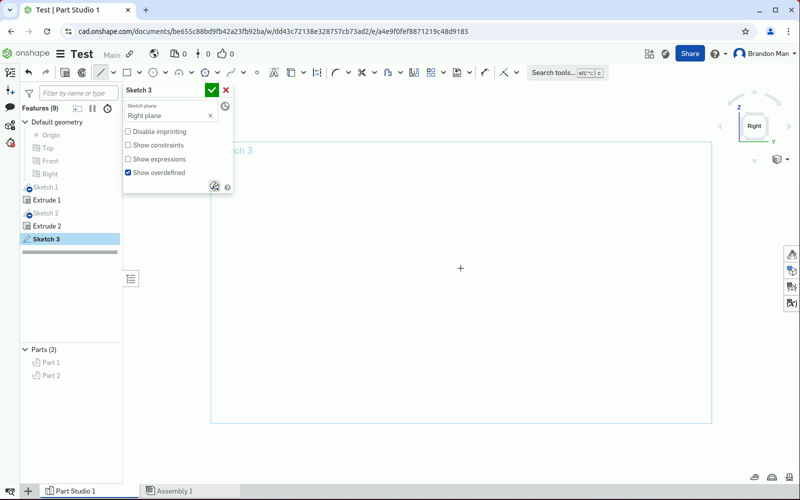
click(460, 267)
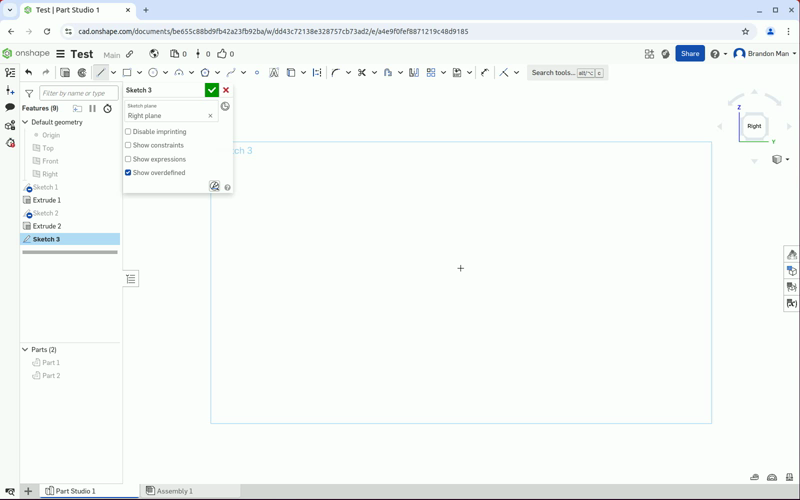
key_up(shift)
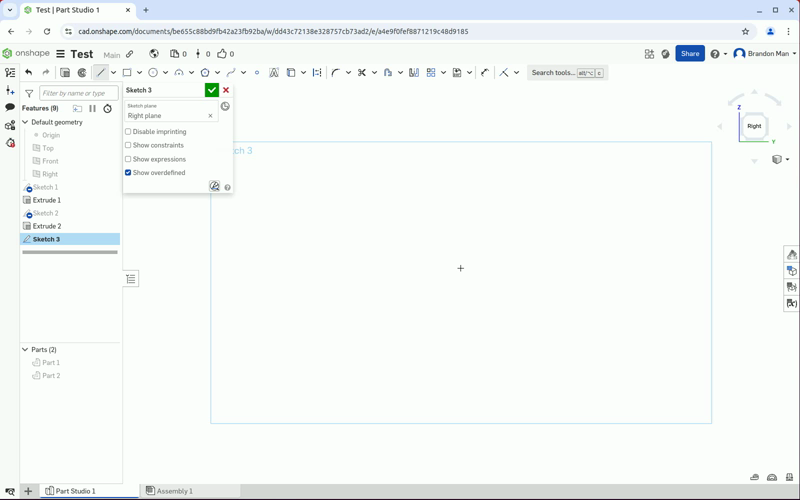
key_down(shift)
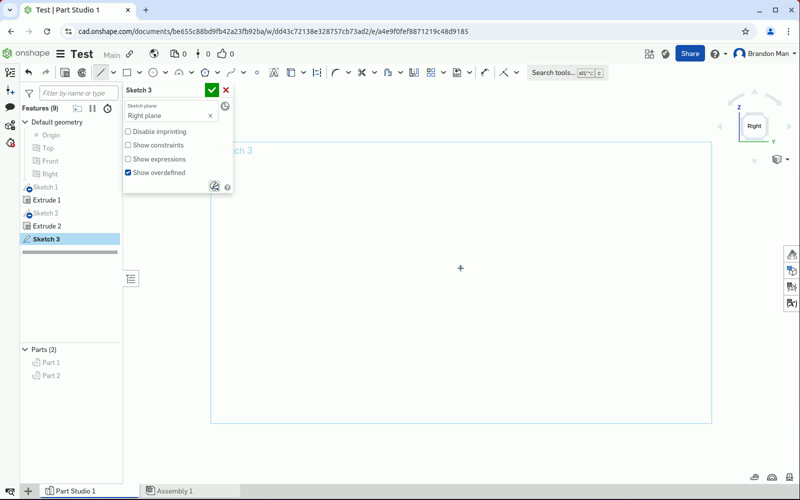
mouse_move(490, 267)
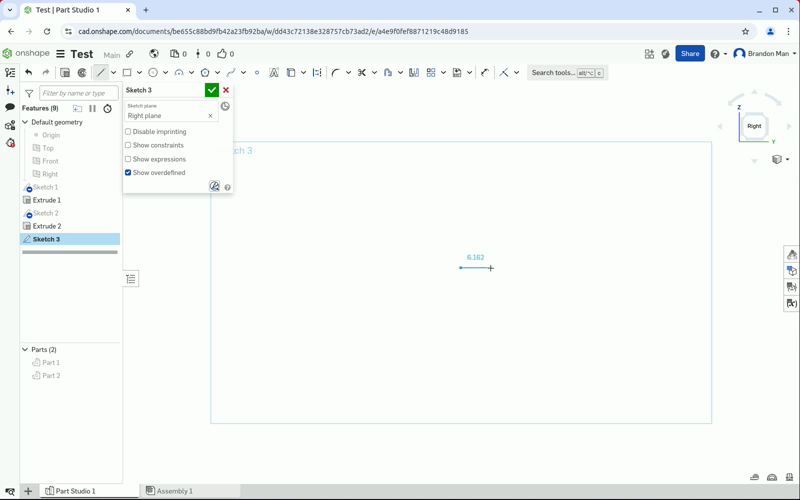
mouse_move(462, 267)
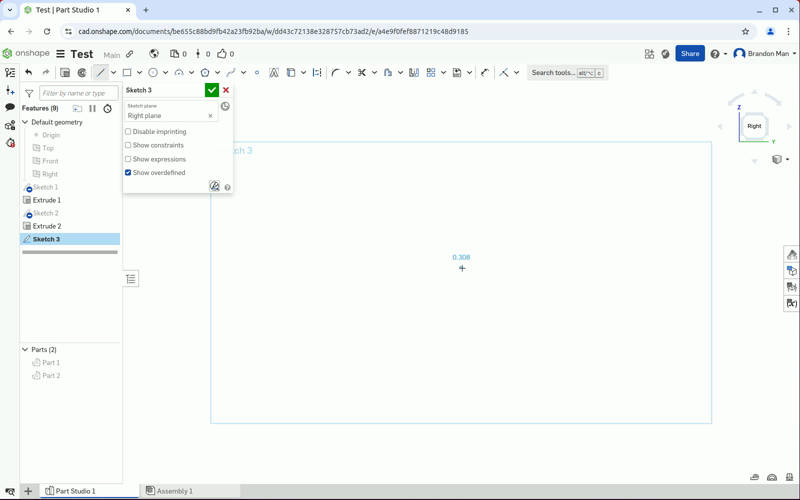
scroll(6)
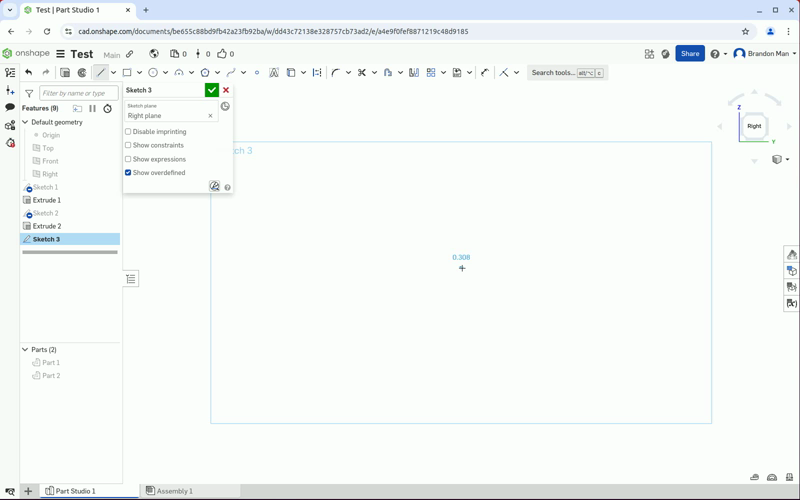
scroll(6)
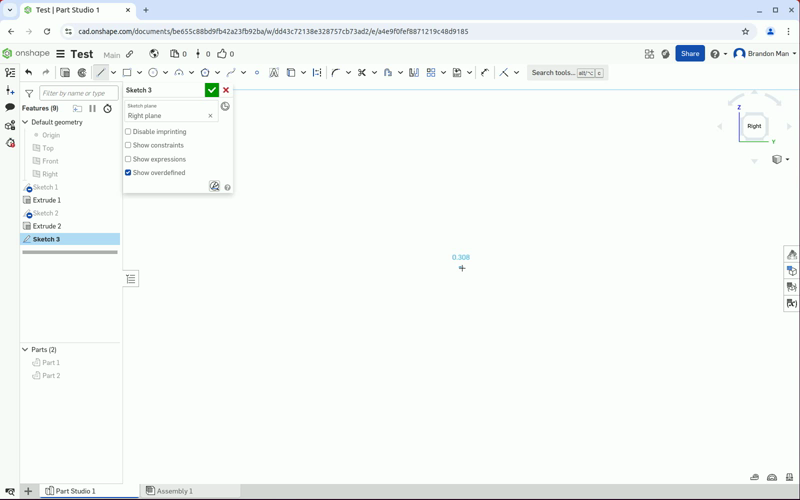
scroll(6)
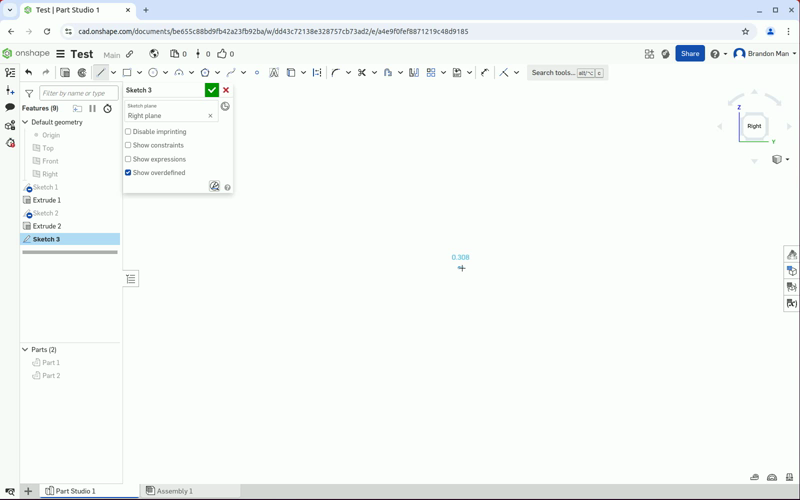
scroll(6)
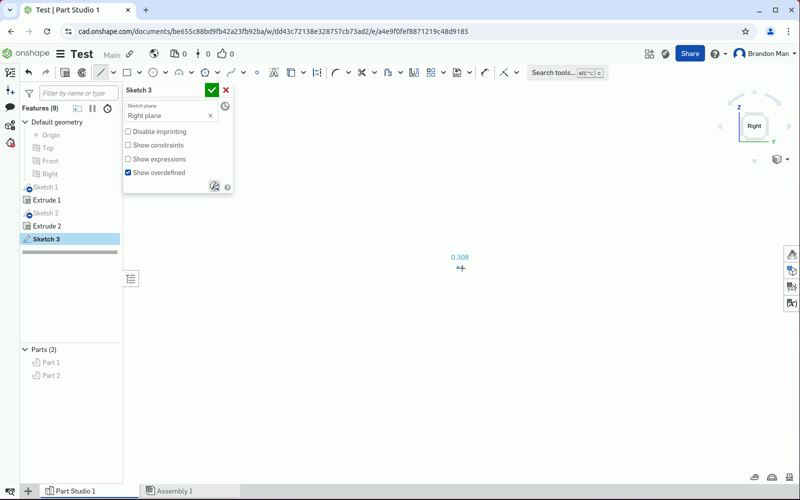
scroll(6)
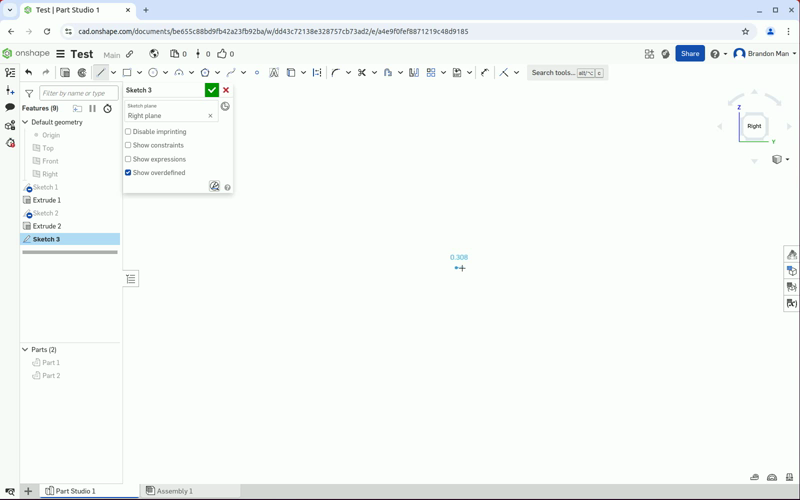
scroll(6)
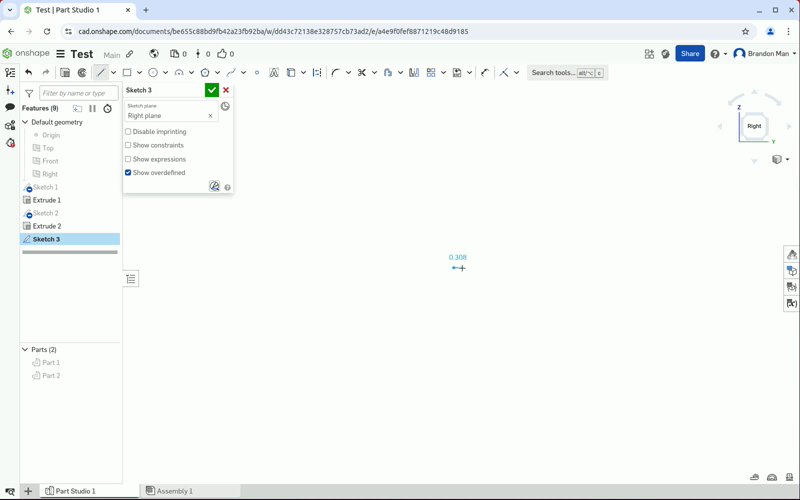
scroll(6)
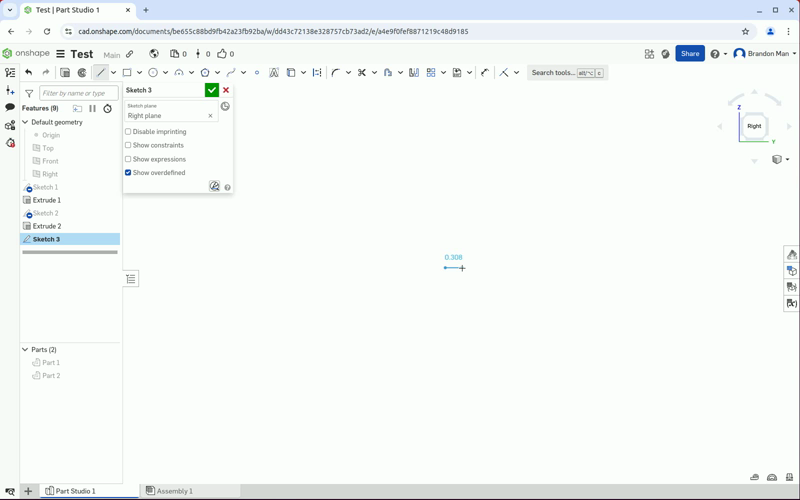
click(462, 267)
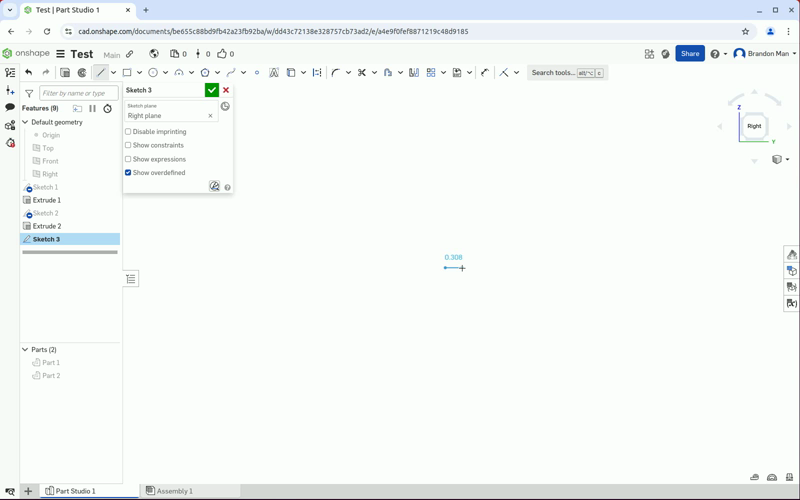
scroll(-6)
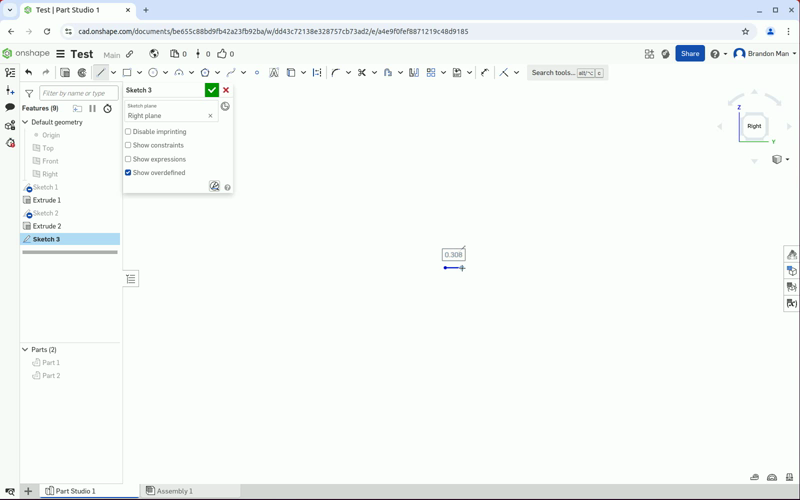
scroll(-6)
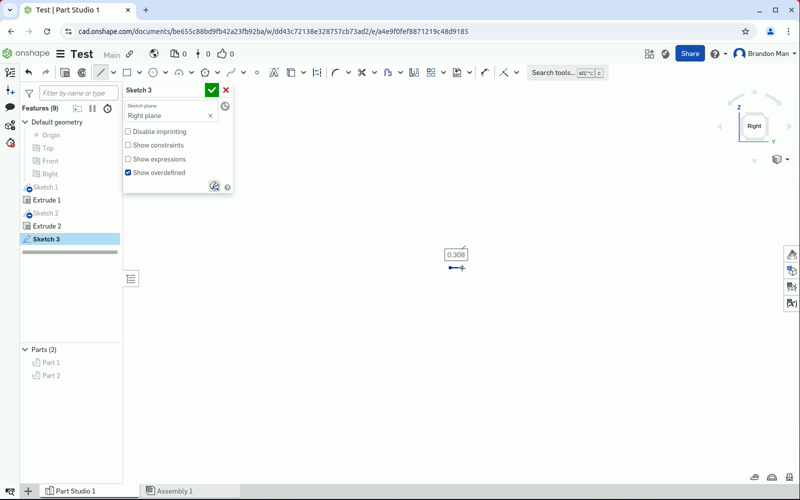
scroll(-6)
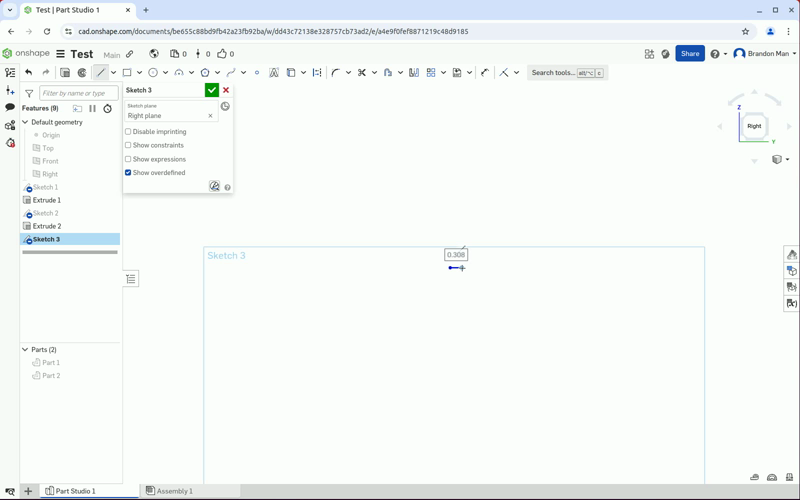
scroll(-6)
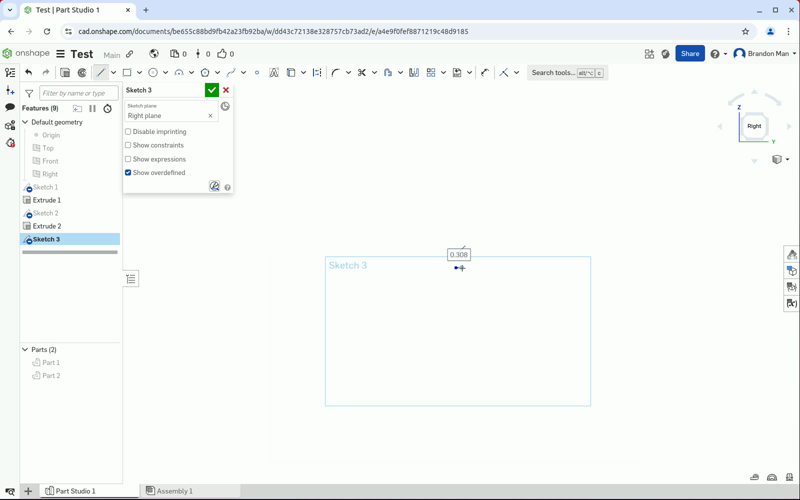
scroll(-6)
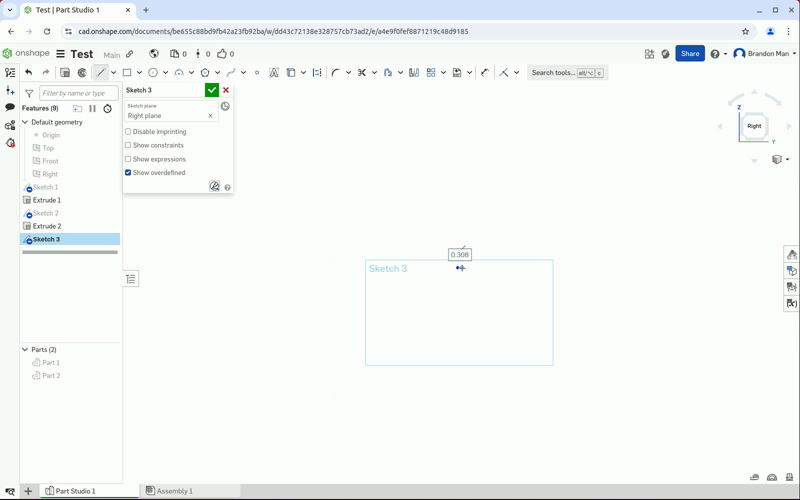
scroll(-6)
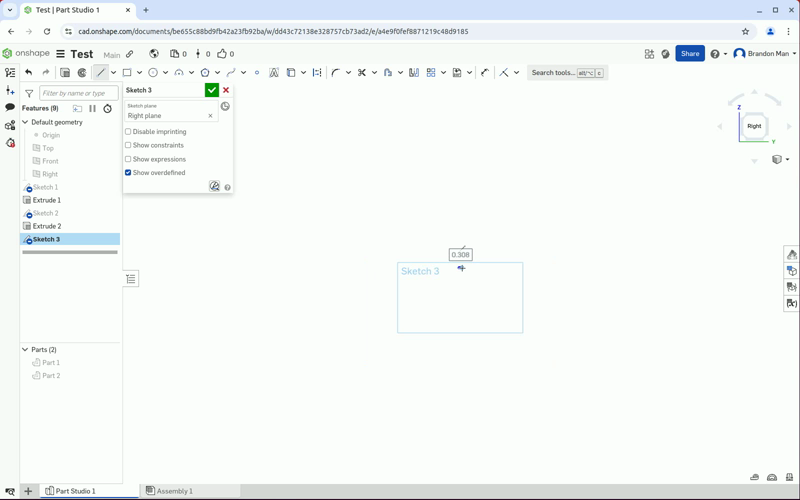
scroll(-6)
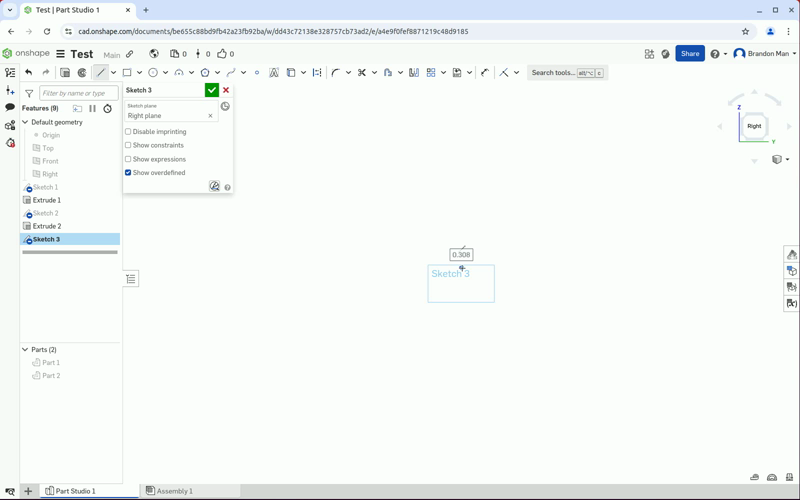
key_up(shift)
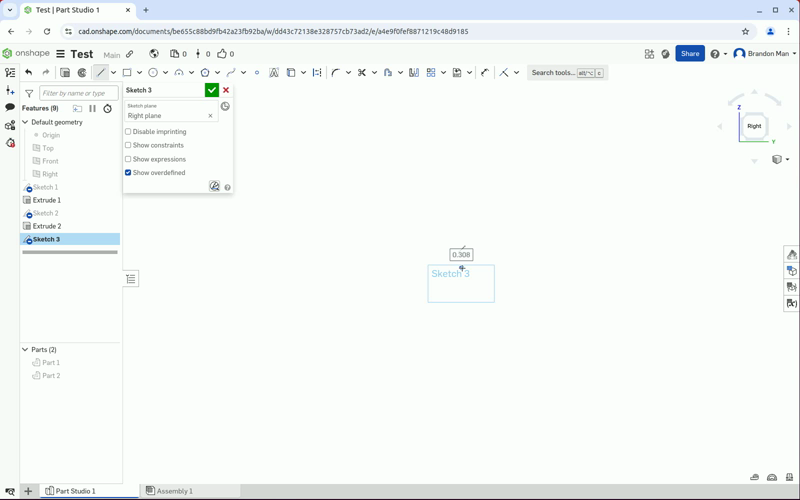
key_down(shift)
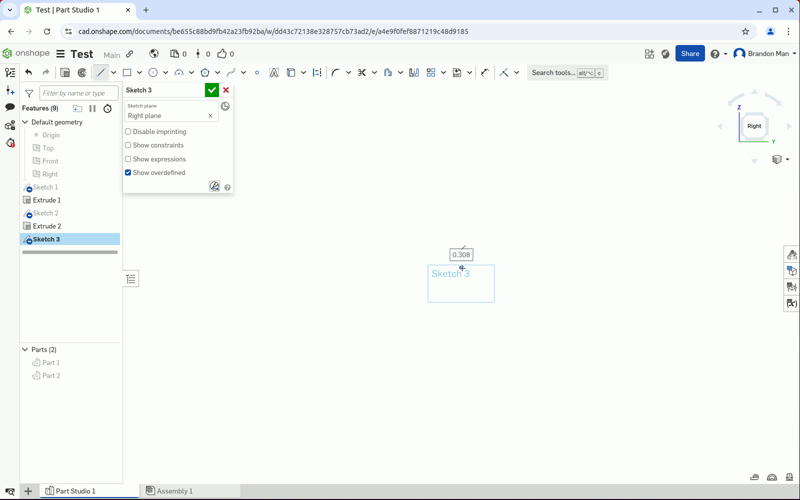
mouse_move(492, 267)
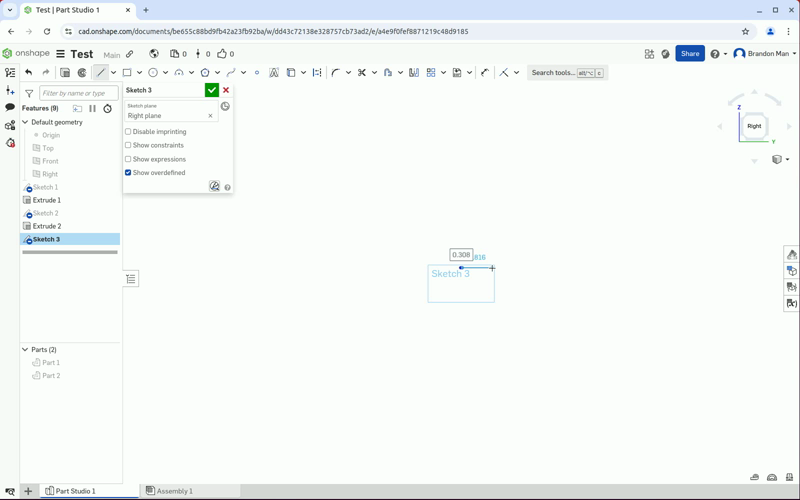
mouse_move(462, 261)
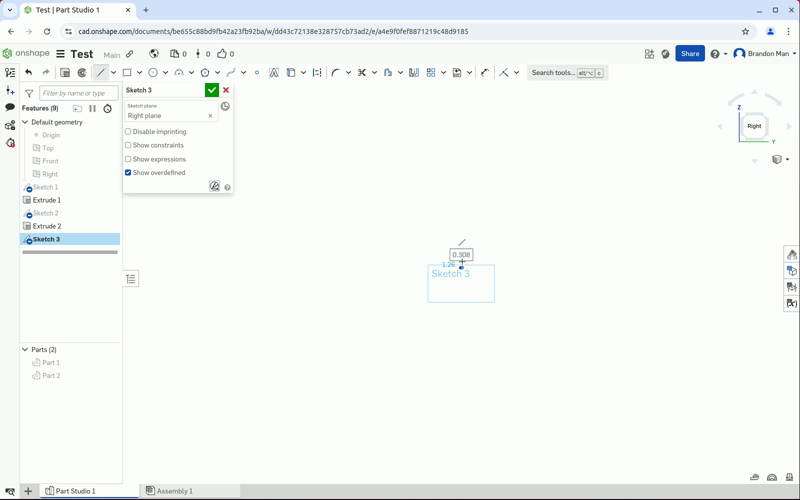
scroll(6)
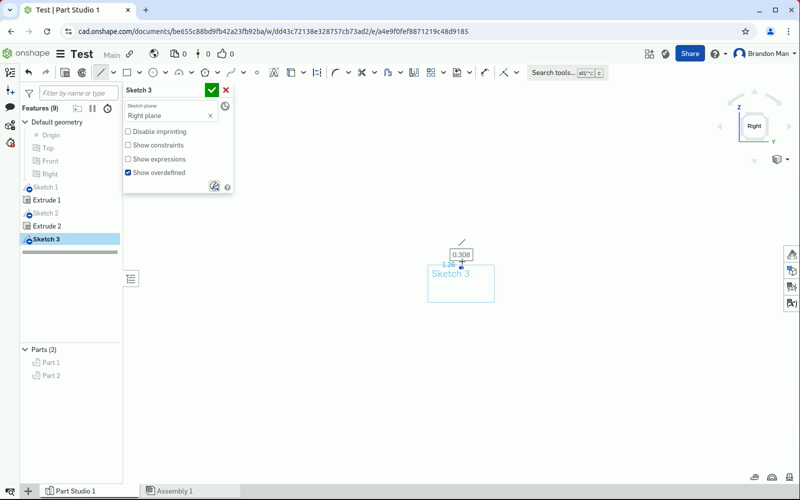
scroll(6)
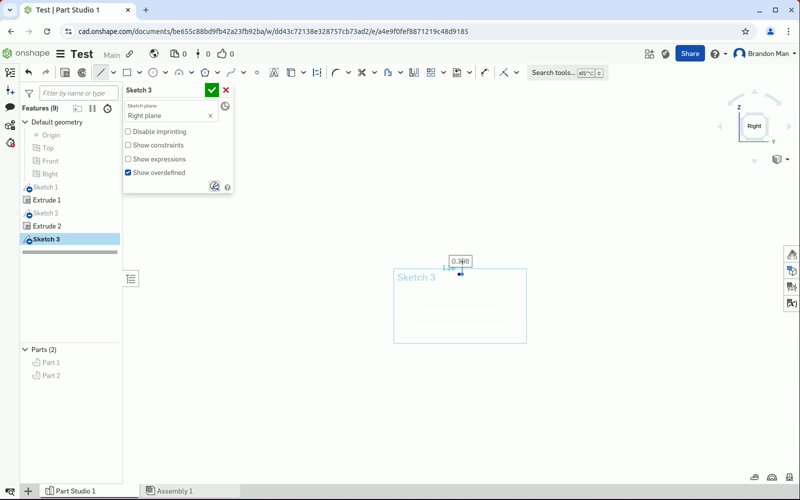
scroll(6)
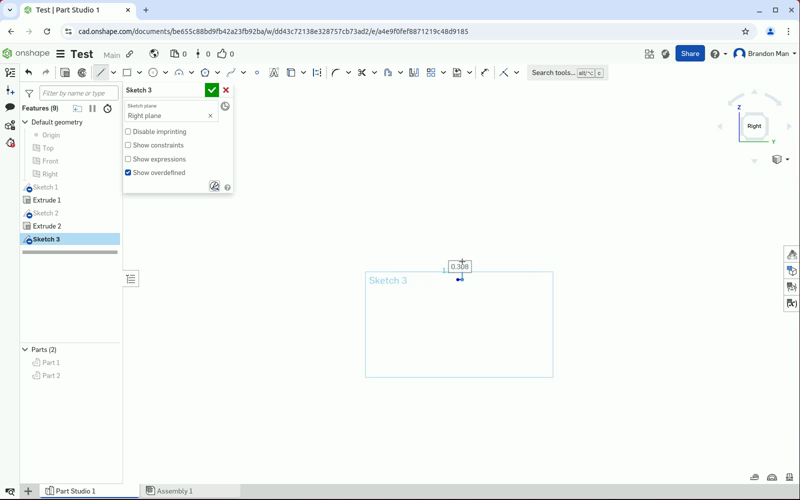
scroll(6)
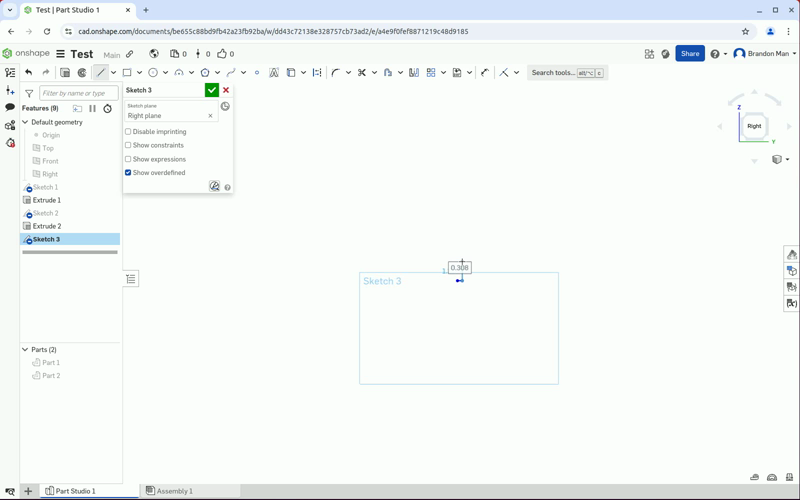
scroll(6)
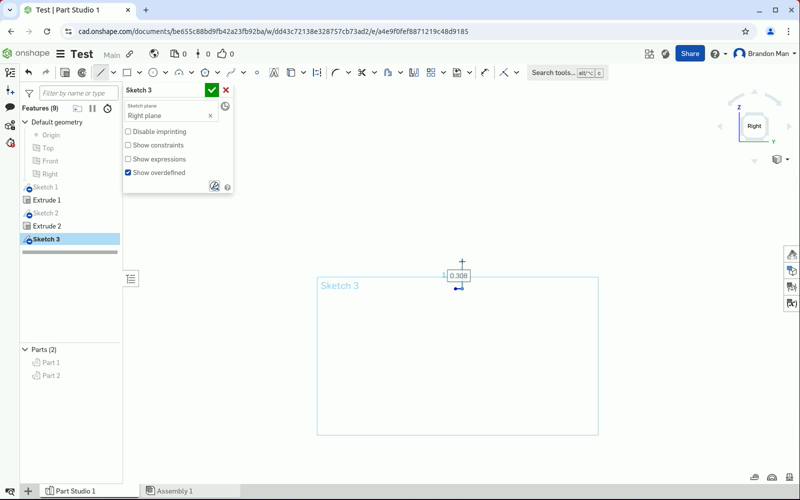
scroll(6)
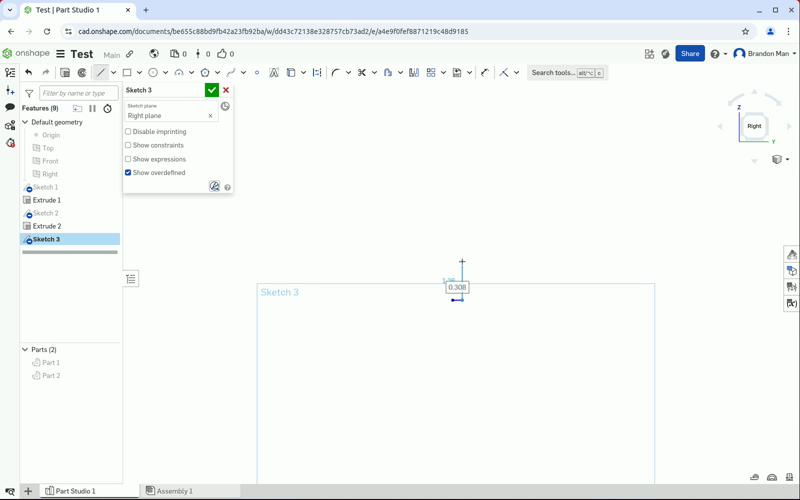
scroll(6)
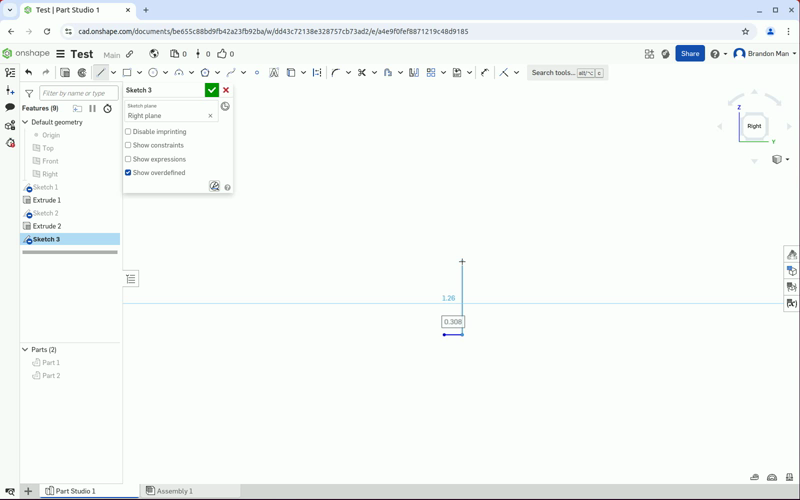
click(462, 261)
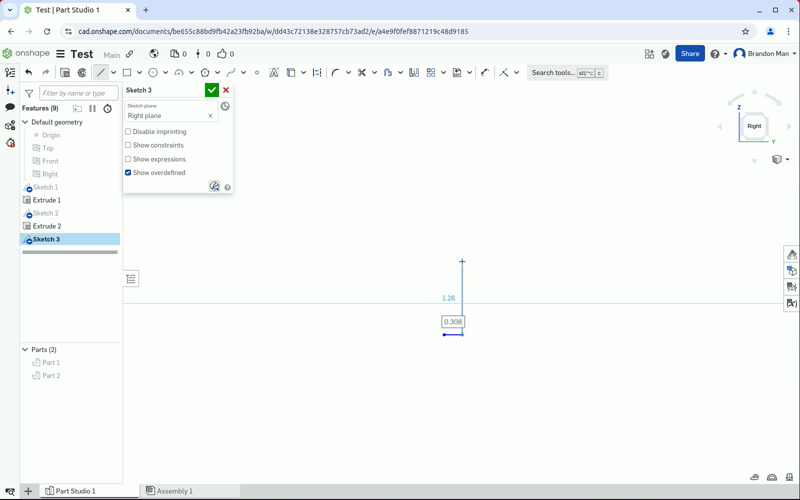
scroll(-6)
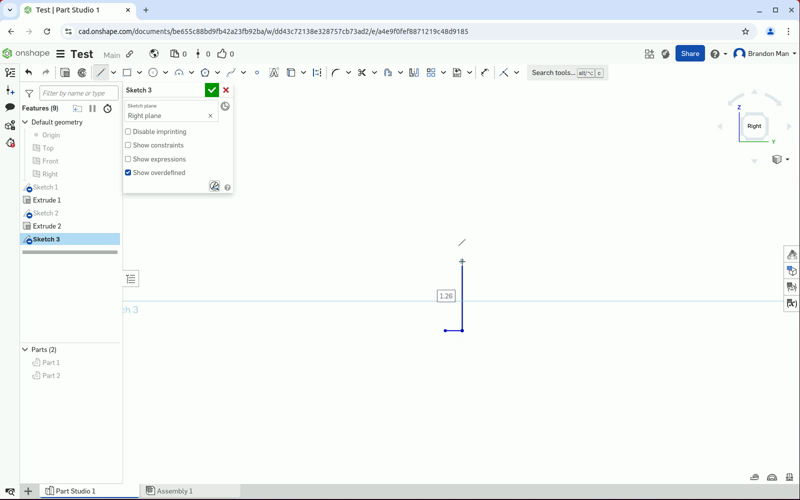
scroll(-6)
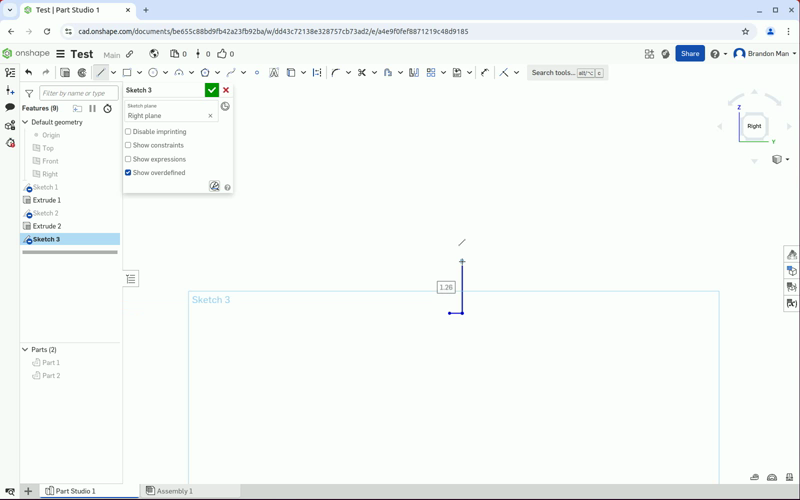
scroll(-6)
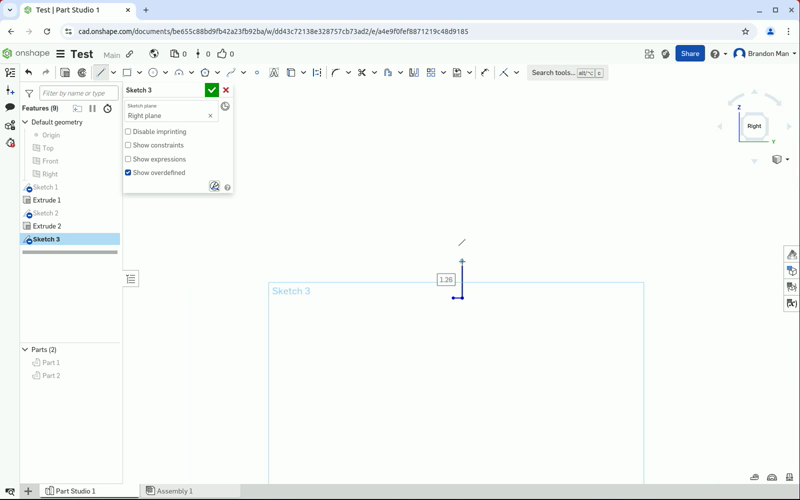
scroll(-6)
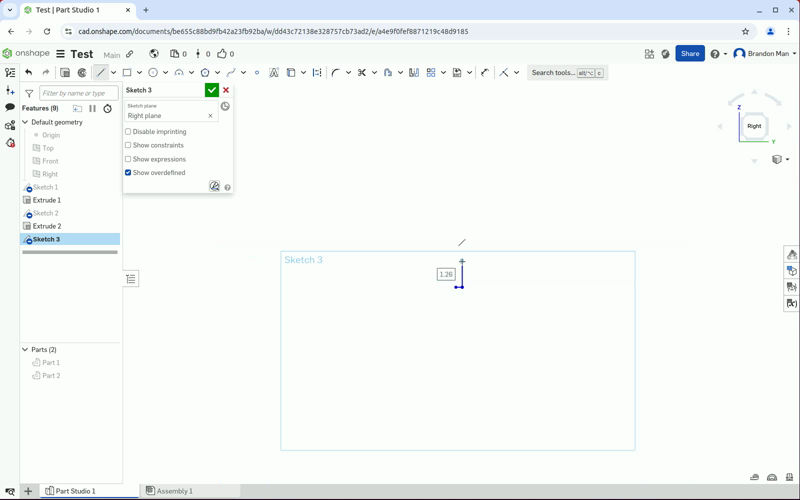
scroll(-6)
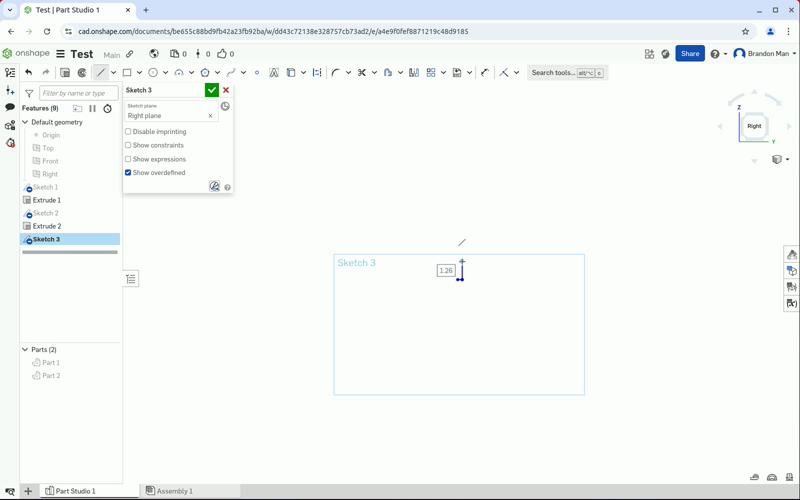
scroll(-6)
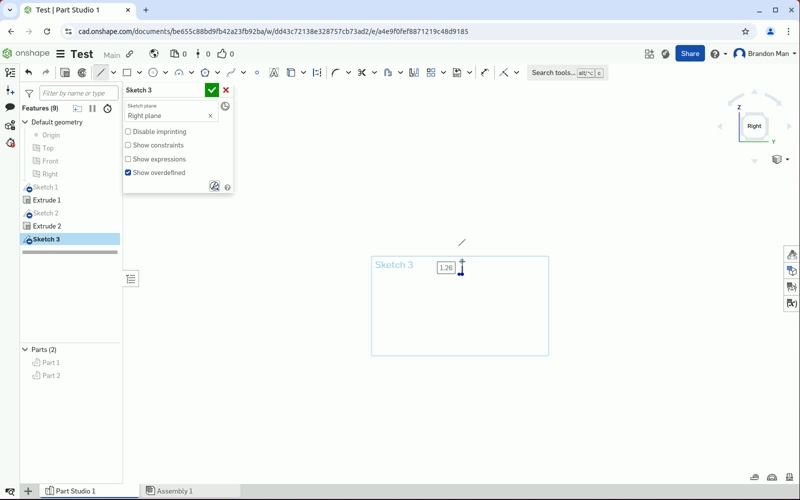
scroll(-6)
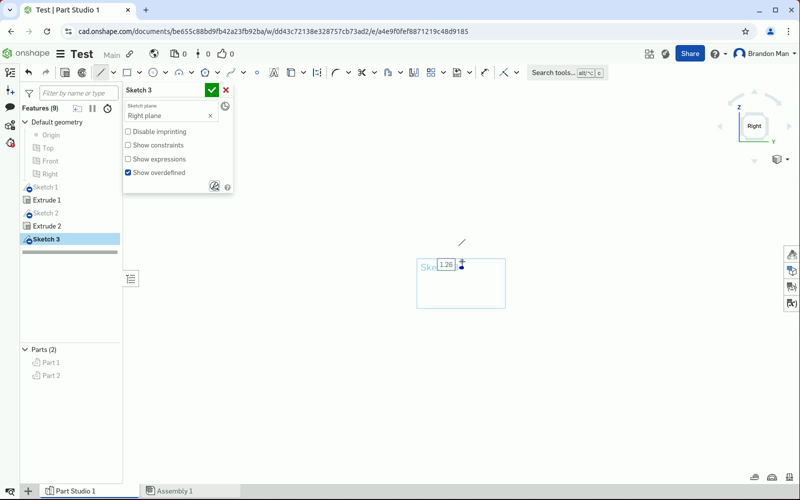
key_up(shift)
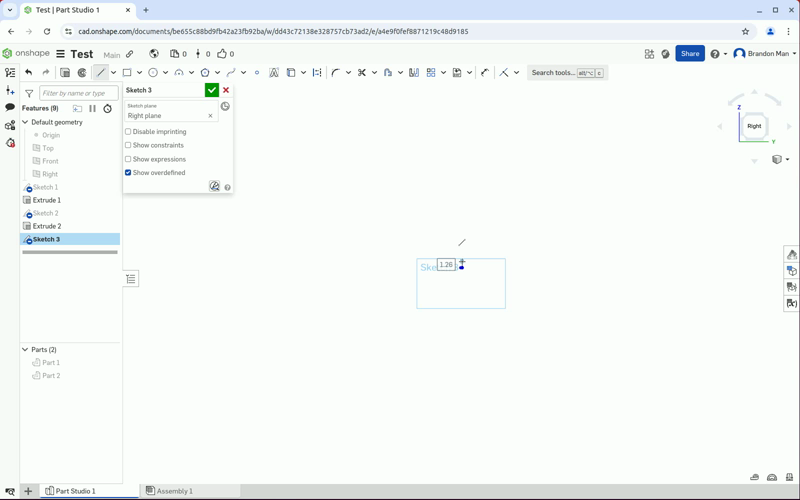
key_down(shift)
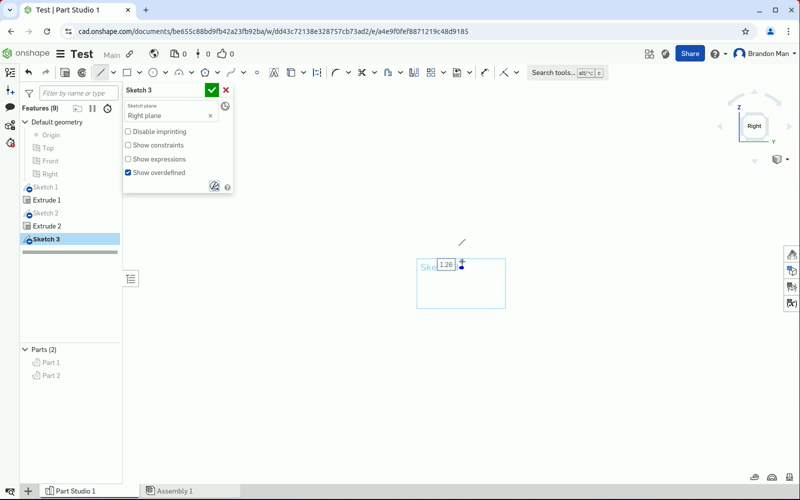
mouse_move(492, 261)
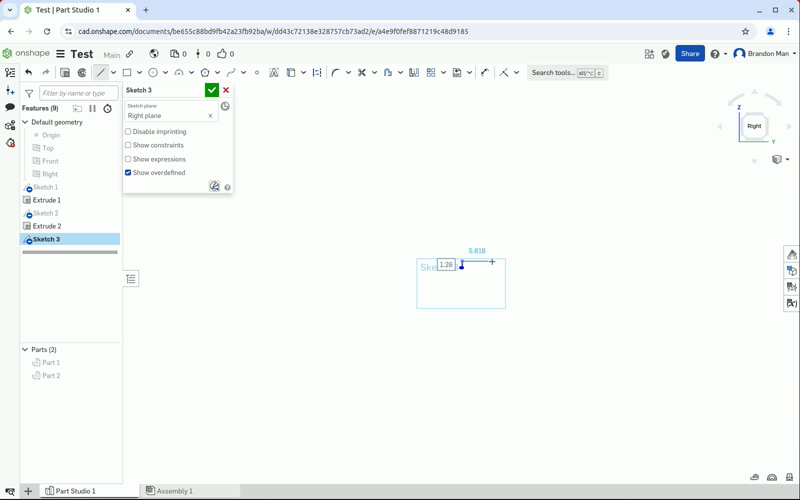
mouse_move(465, 255)
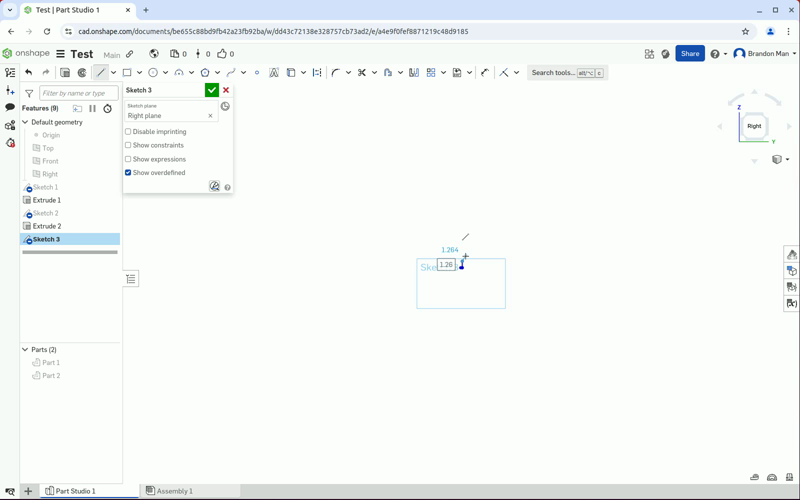
scroll(6)
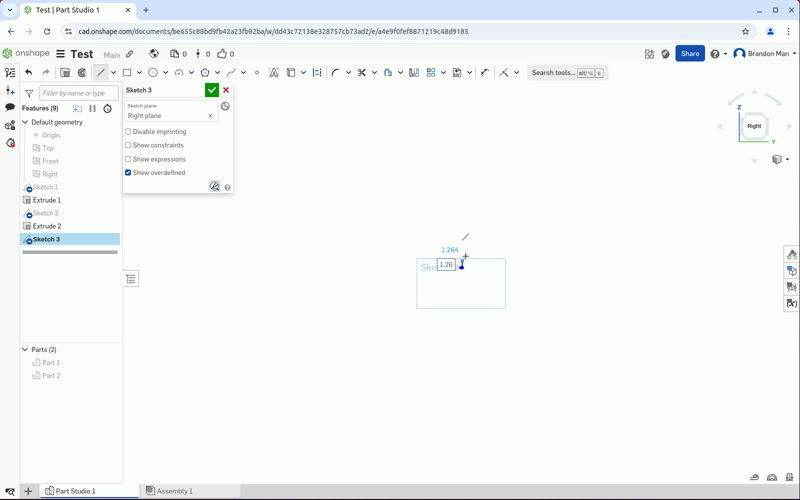
scroll(6)
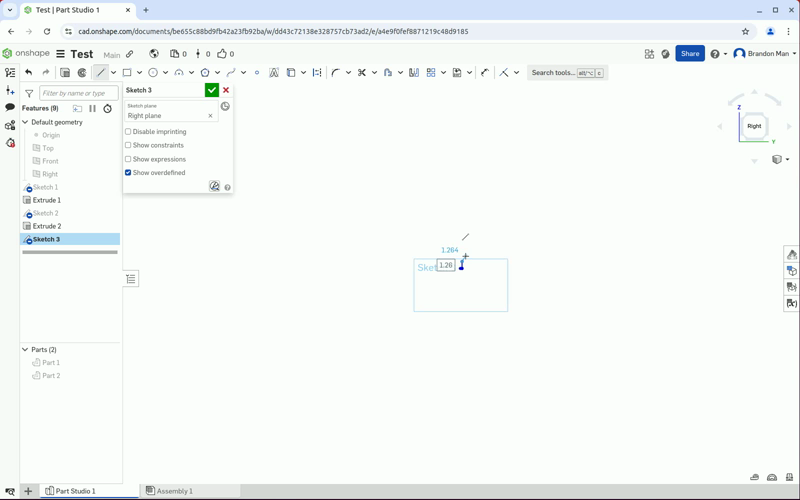
scroll(6)
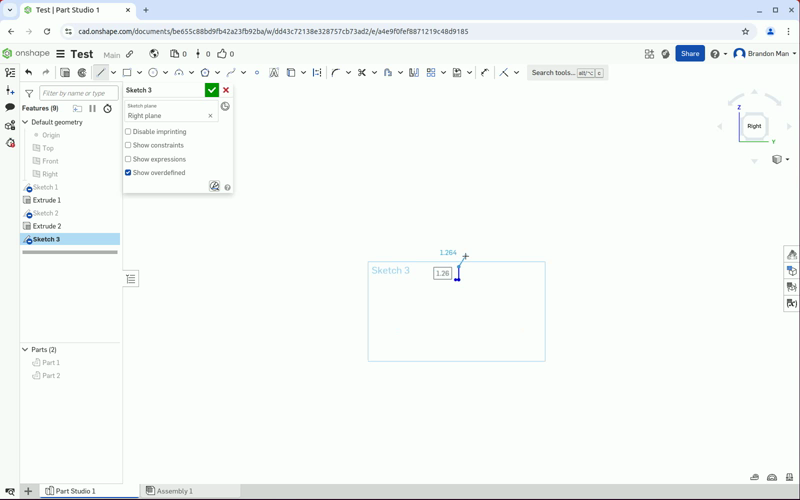
scroll(6)
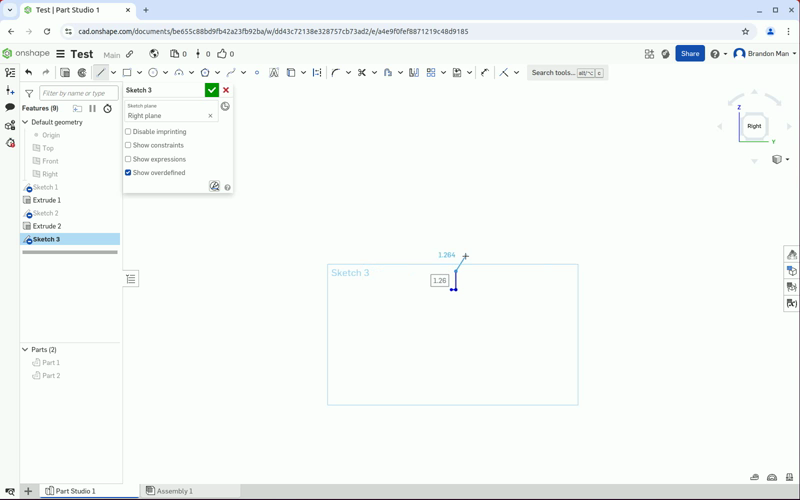
scroll(6)
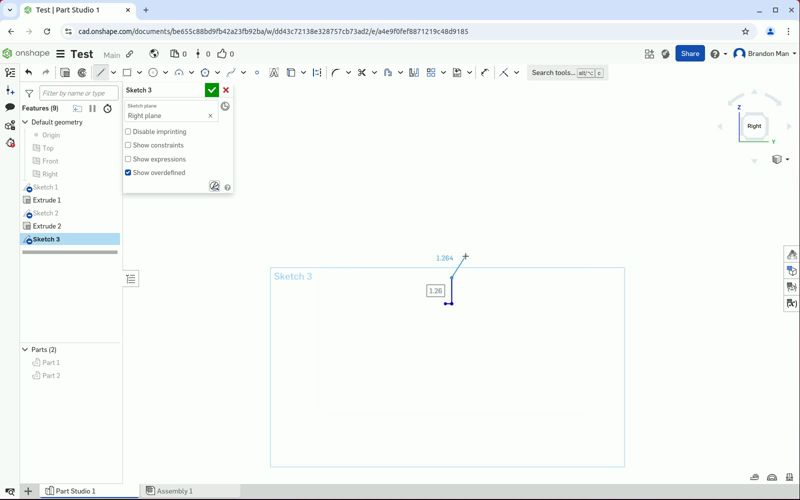
scroll(6)
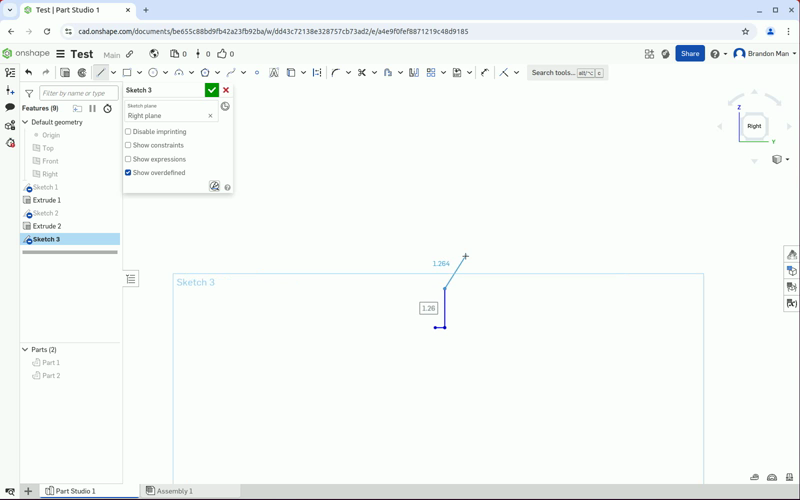
scroll(6)
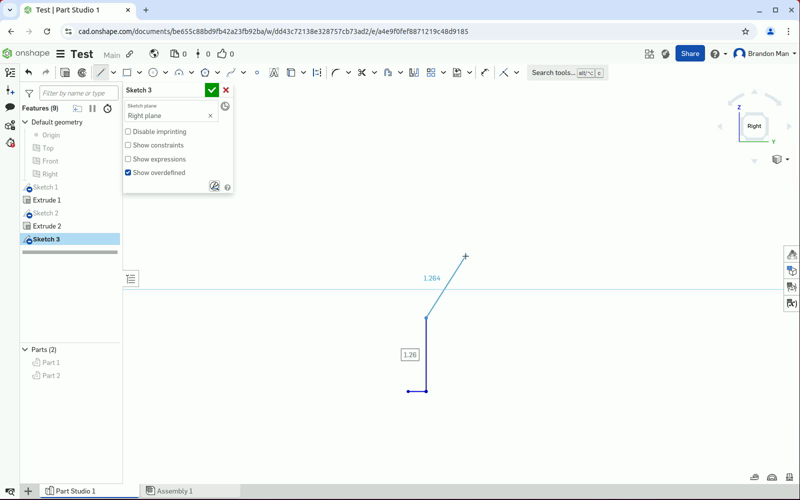
click(465, 255)
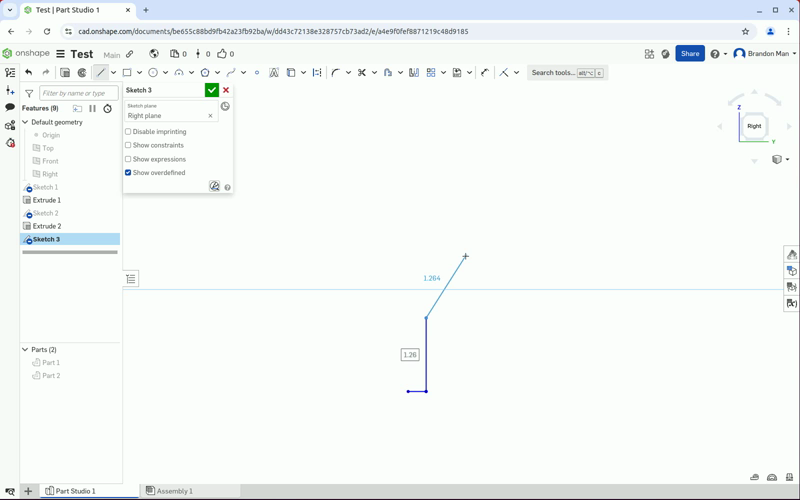
scroll(-6)
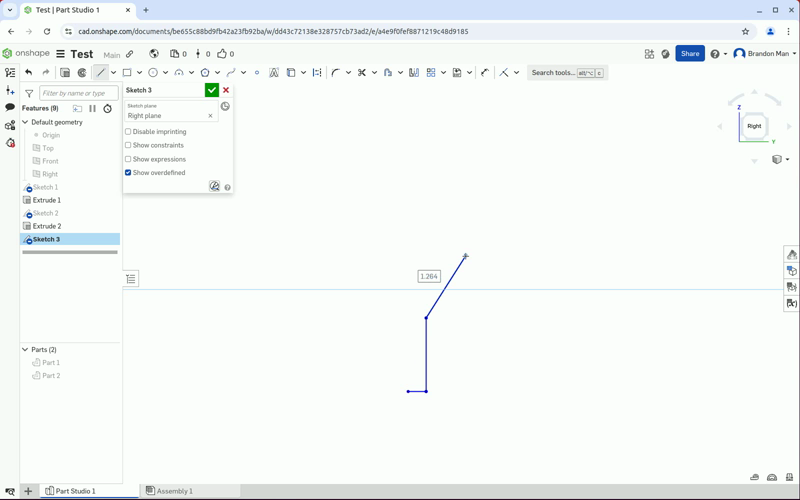
scroll(-6)
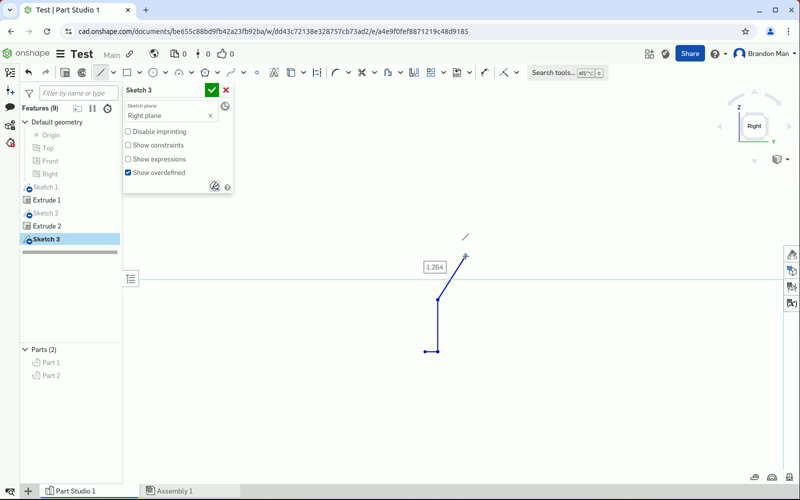
scroll(-6)
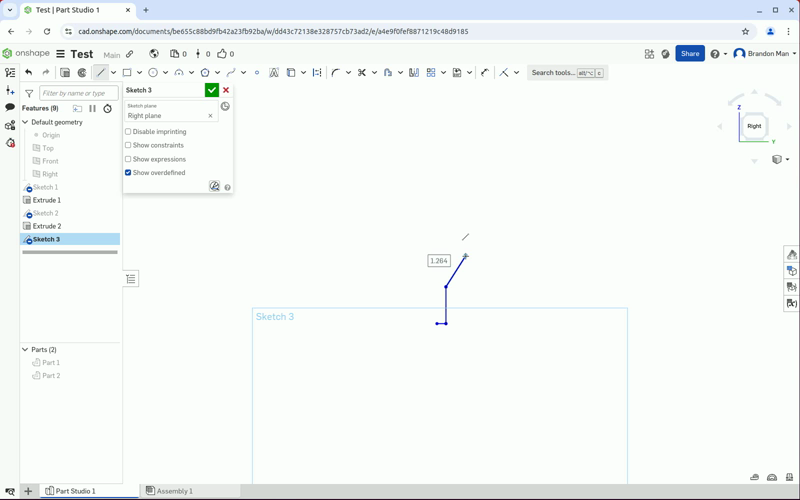
scroll(-6)
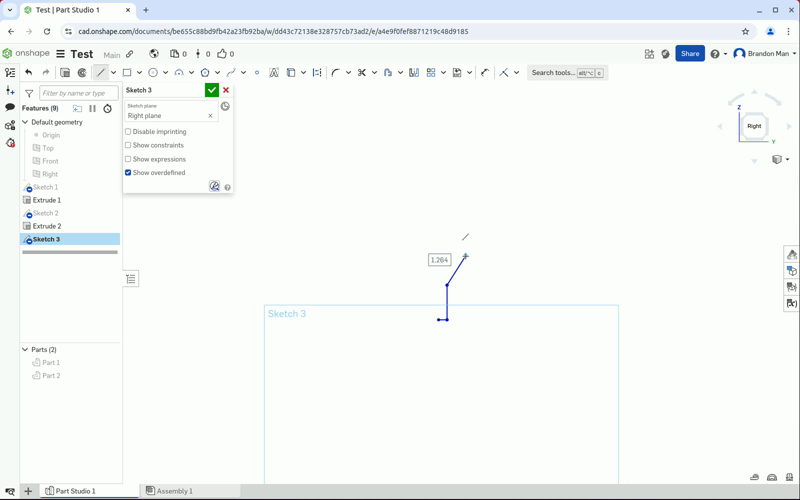
scroll(-6)
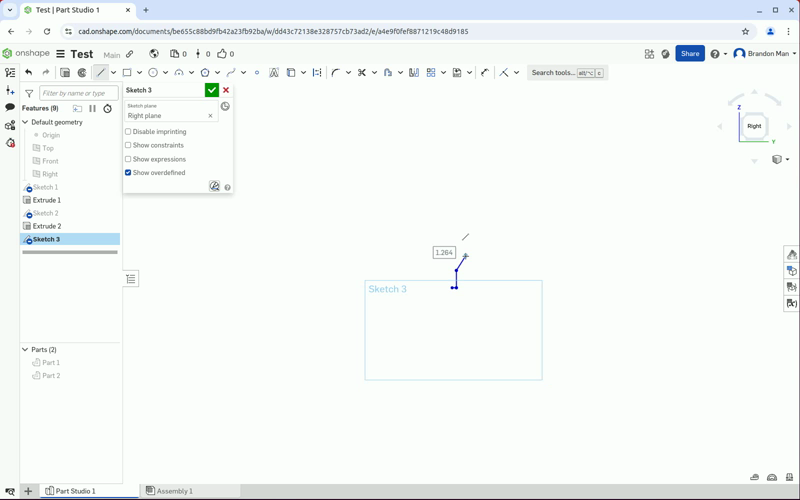
scroll(-6)
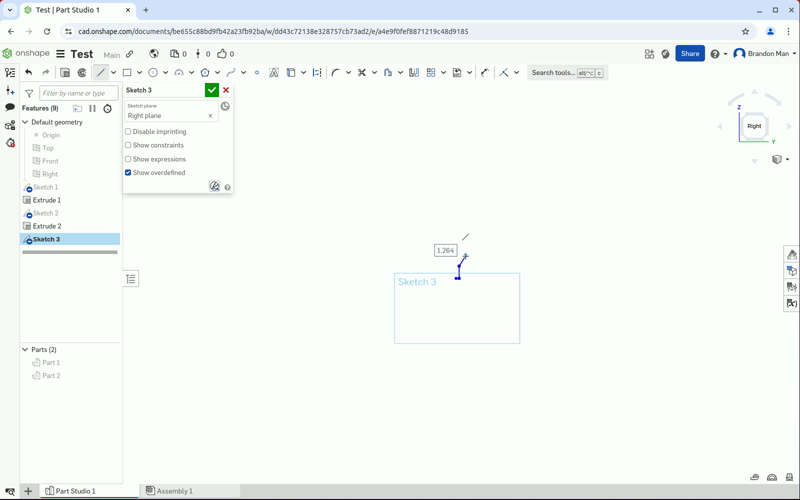
scroll(-6)
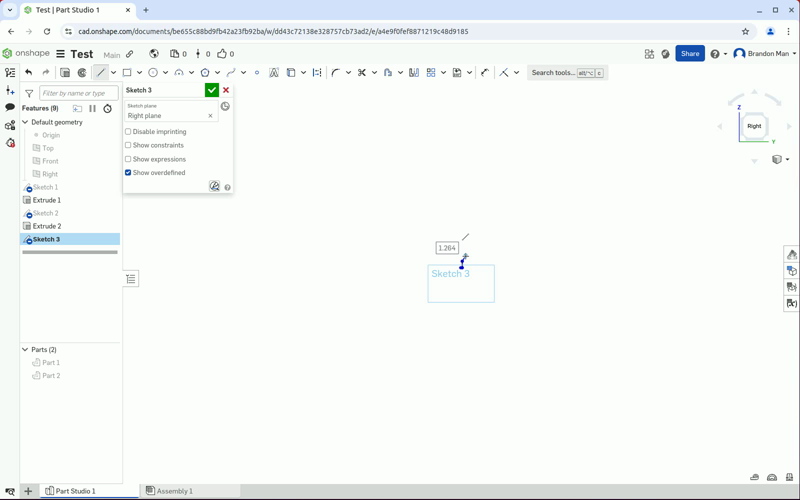
key_up(shift)
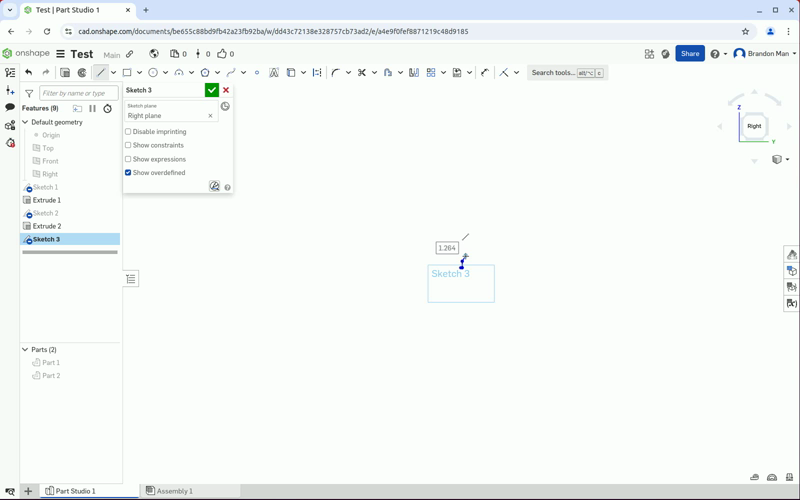
key_down(shift)
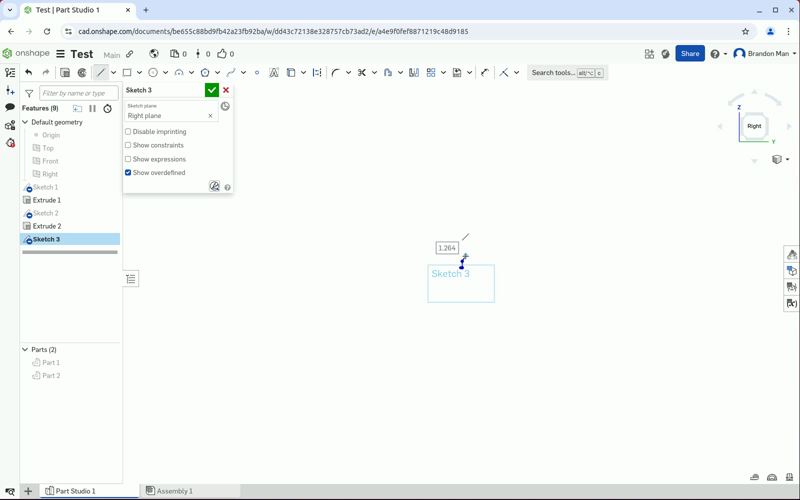
mouse_move(495, 255)
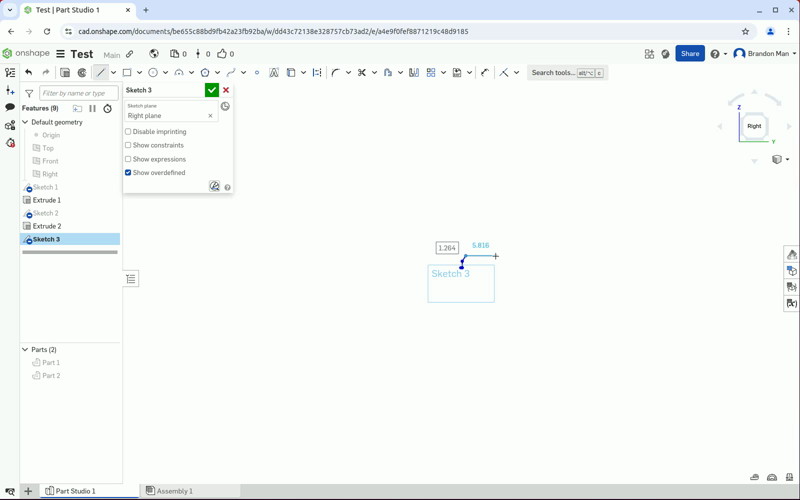
mouse_move(464, 254)
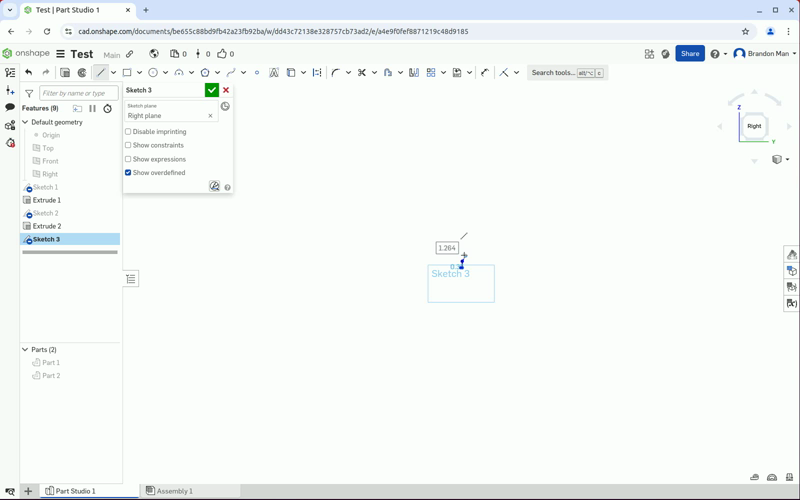
scroll(6)
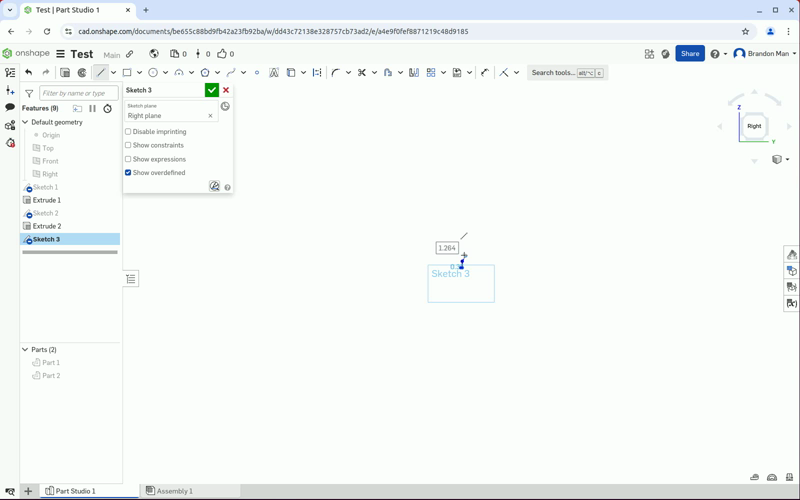
scroll(6)
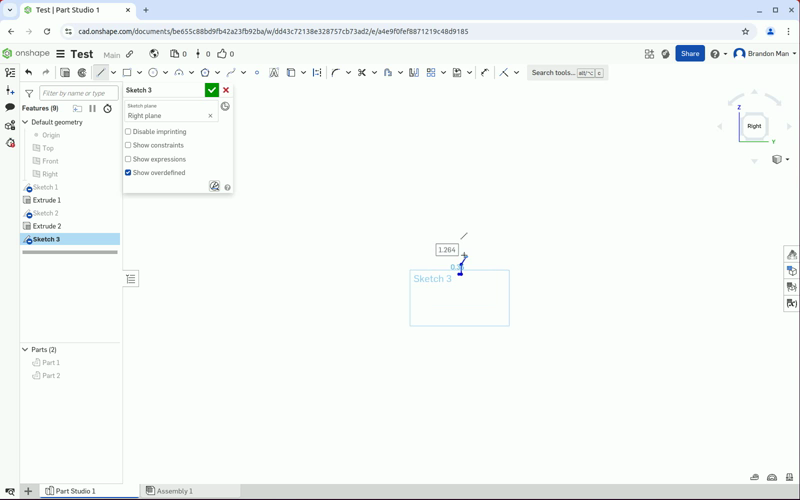
scroll(6)
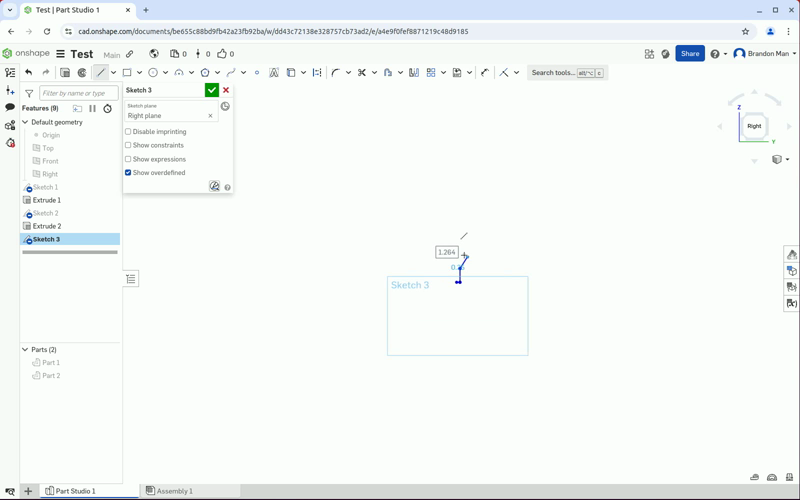
scroll(6)
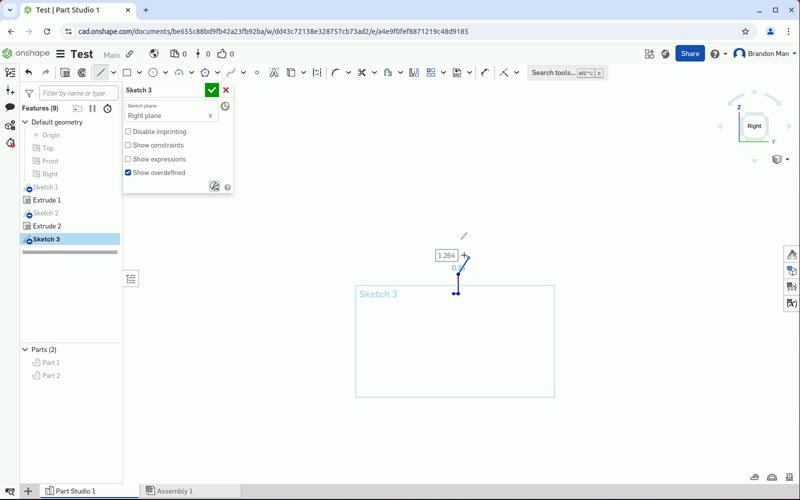
scroll(6)
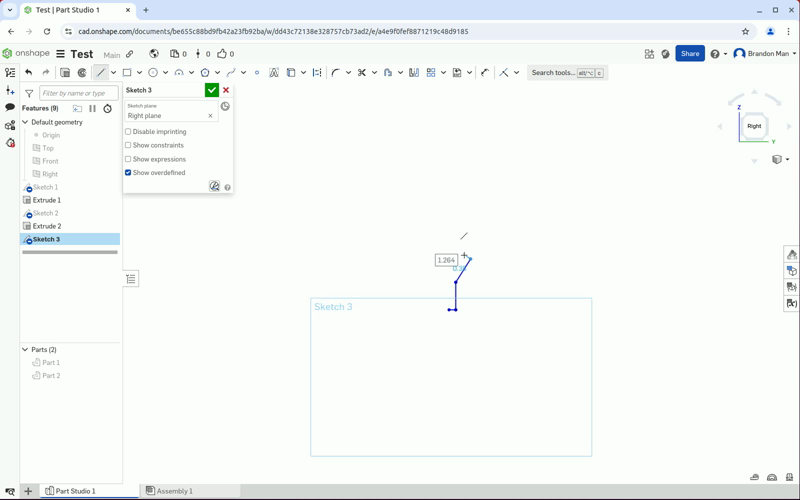
scroll(6)
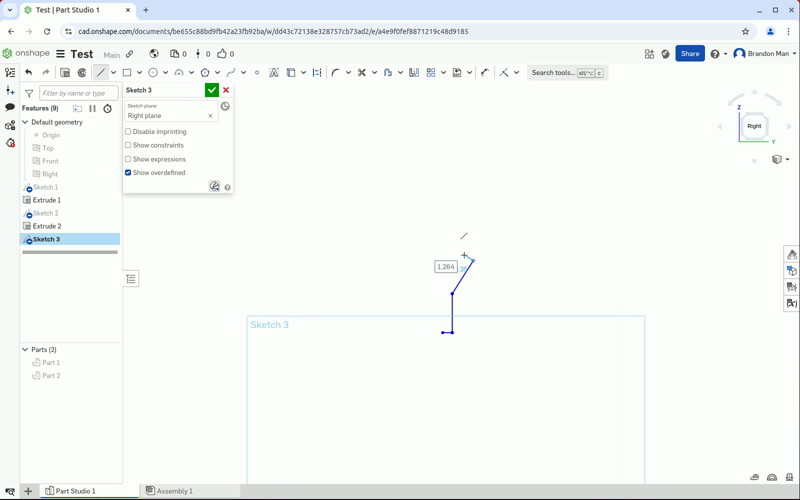
scroll(6)
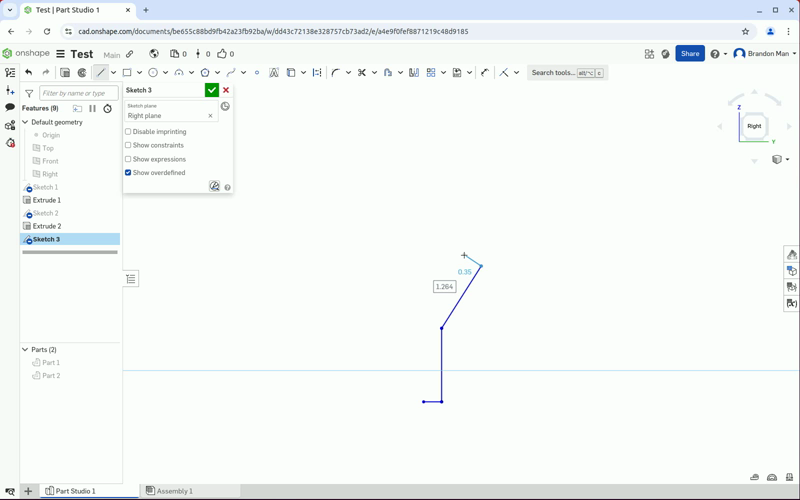
click(464, 254)
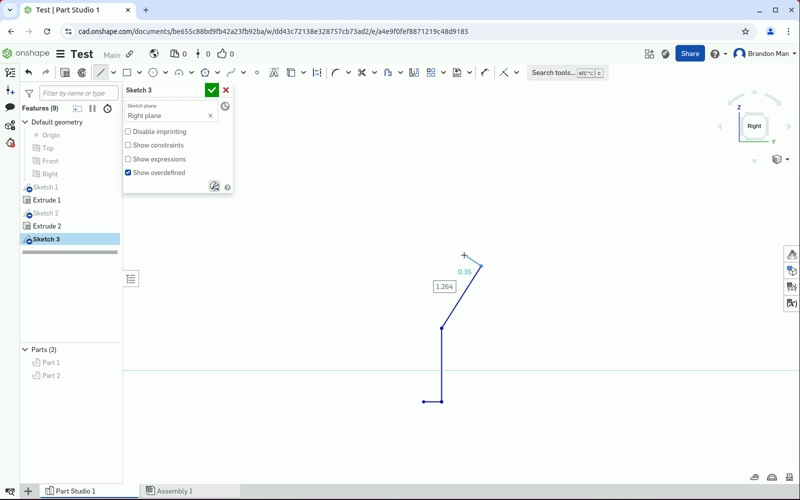
scroll(-6)
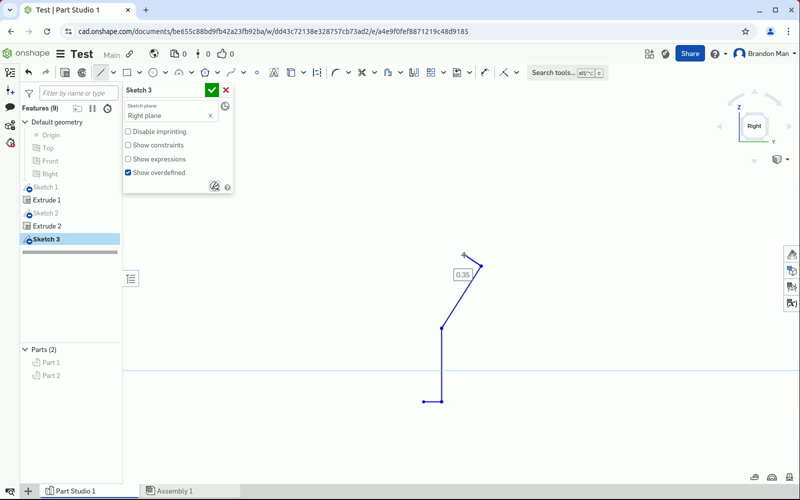
scroll(-6)
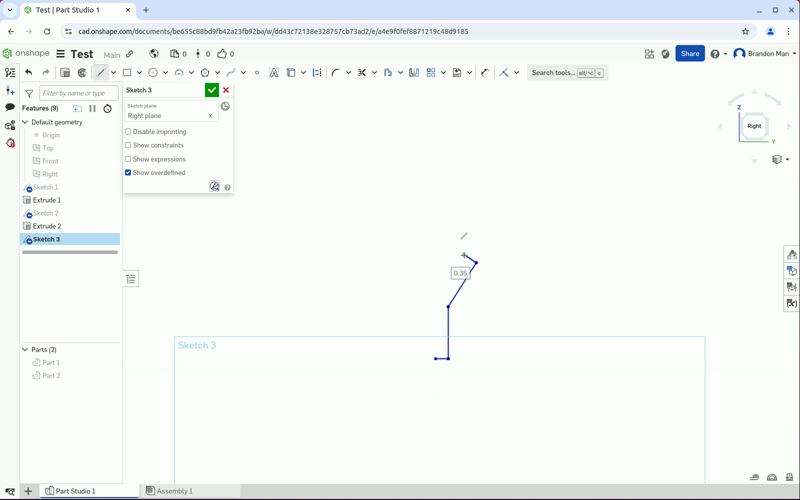
scroll(-6)
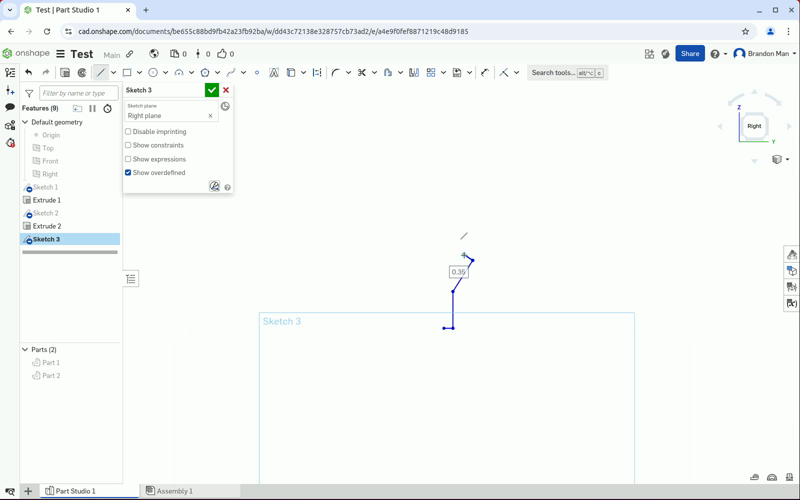
scroll(-6)
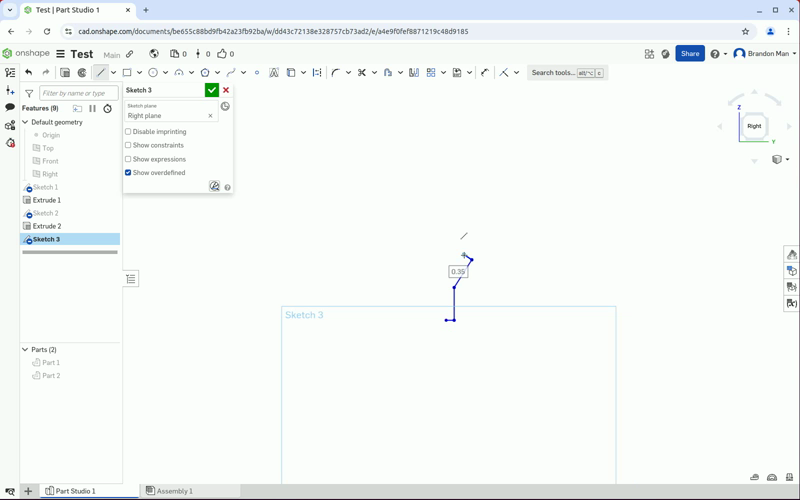
scroll(-6)
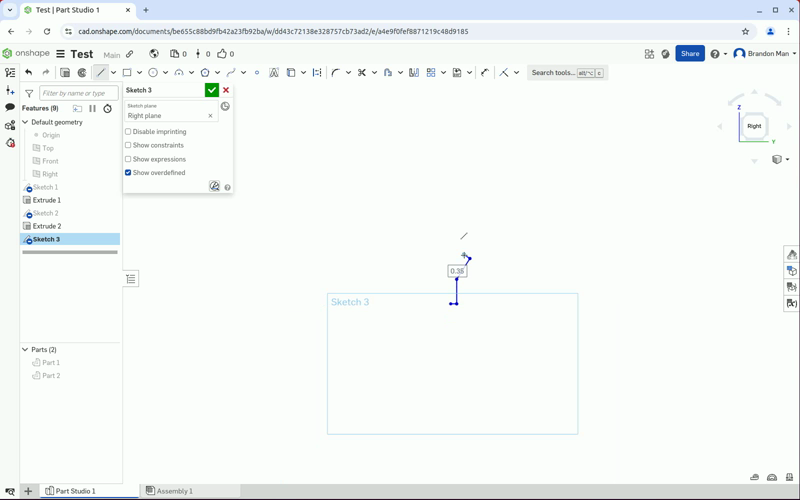
scroll(-6)
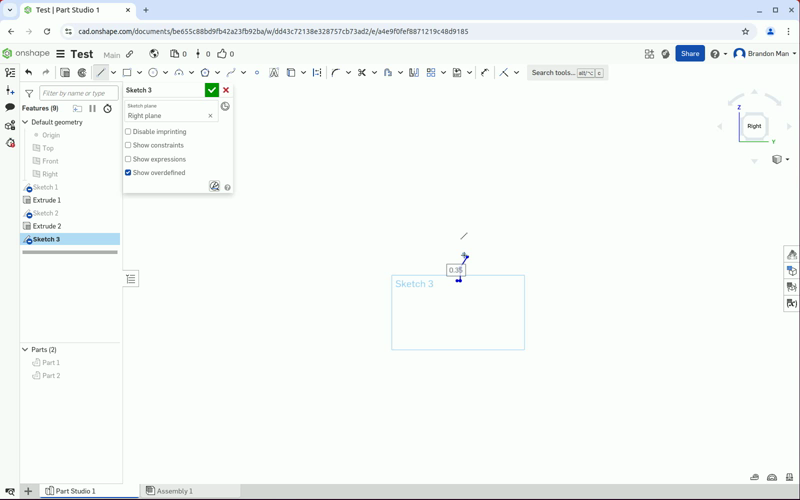
scroll(-6)
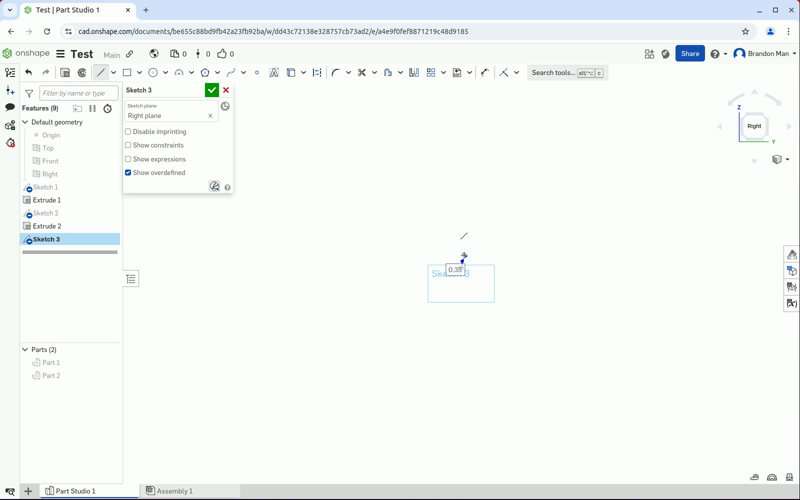
key_up(shift)
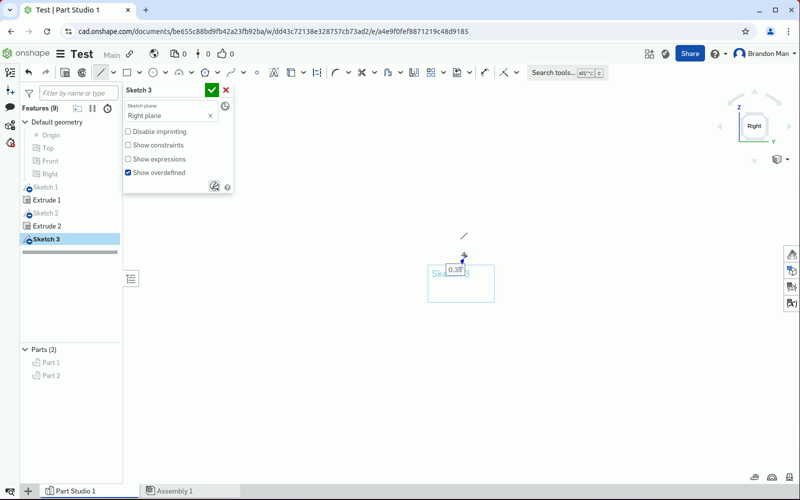
key_down(shift)
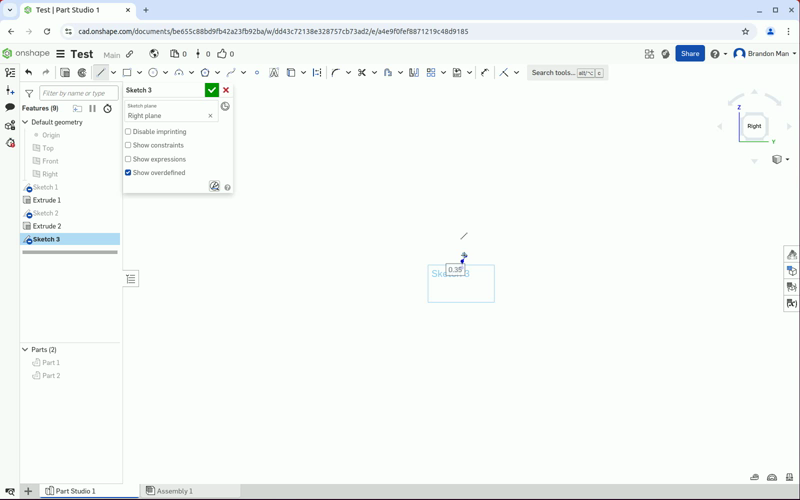
mouse_move(494, 254)
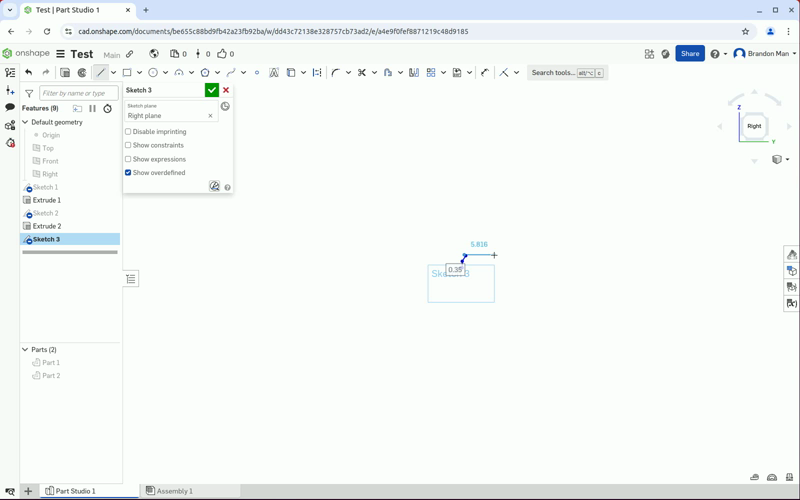
mouse_move(460, 260)
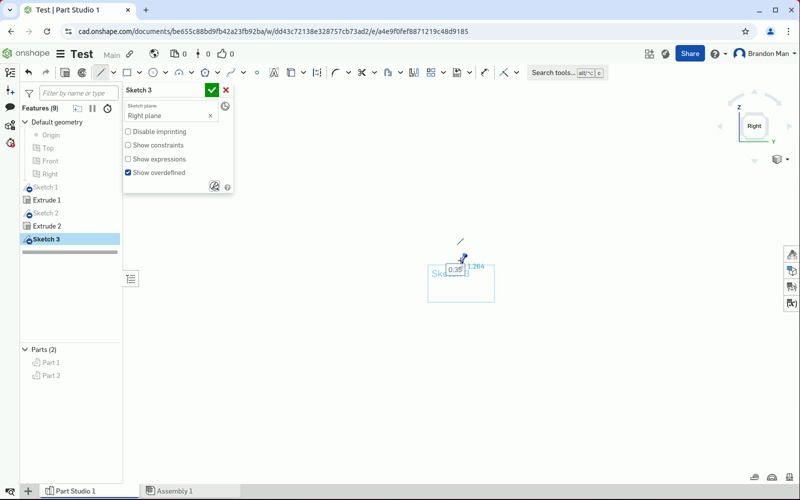
scroll(6)
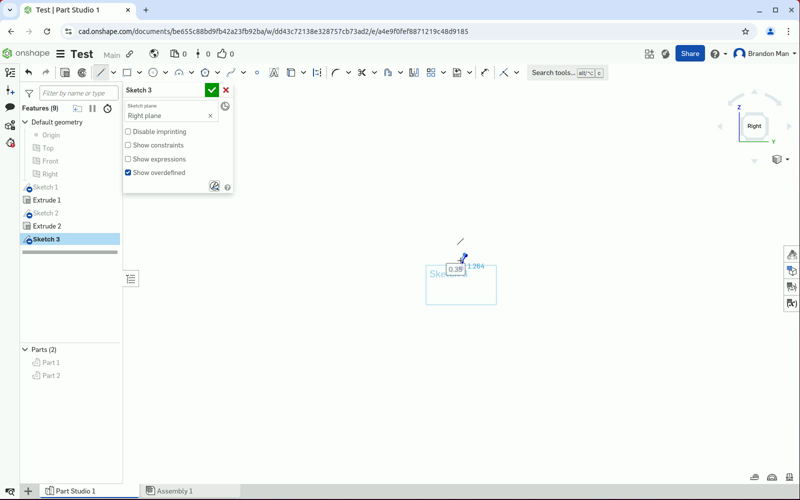
scroll(6)
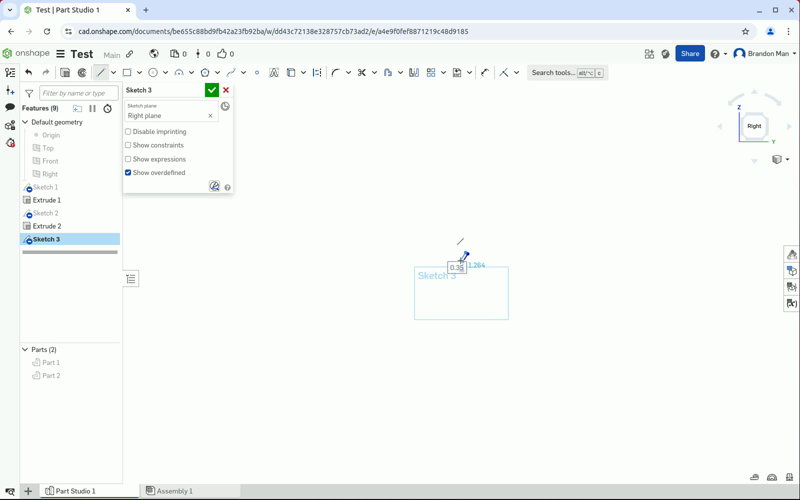
scroll(6)
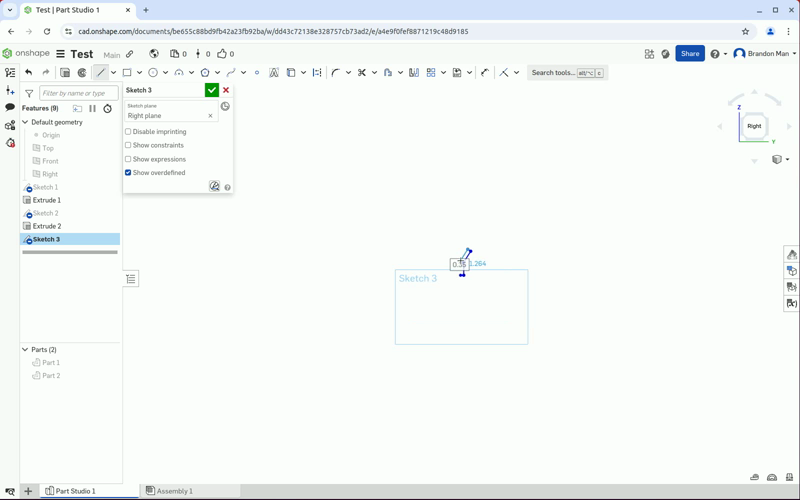
scroll(6)
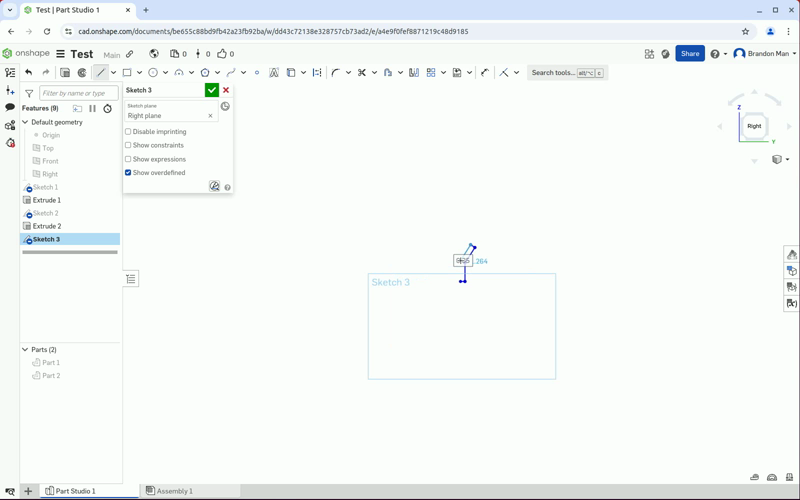
scroll(6)
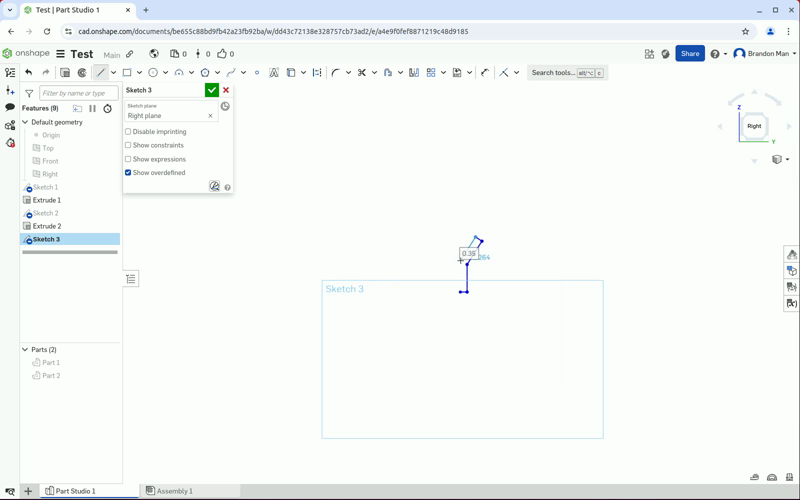
scroll(6)
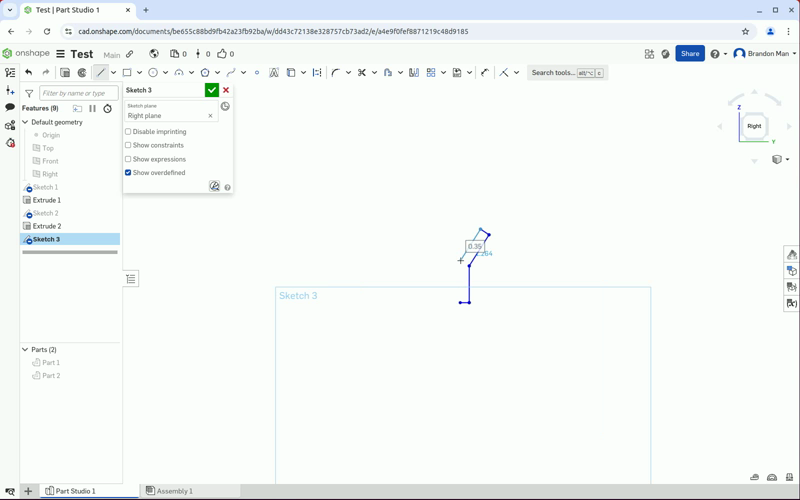
scroll(6)
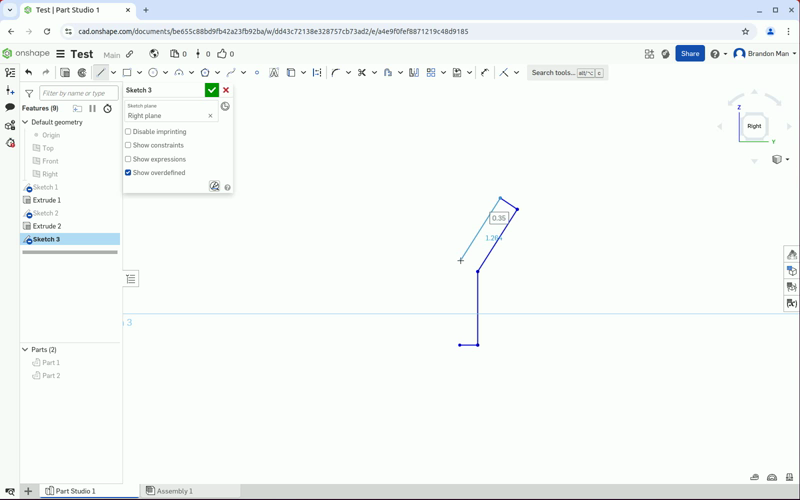
click(460, 260)
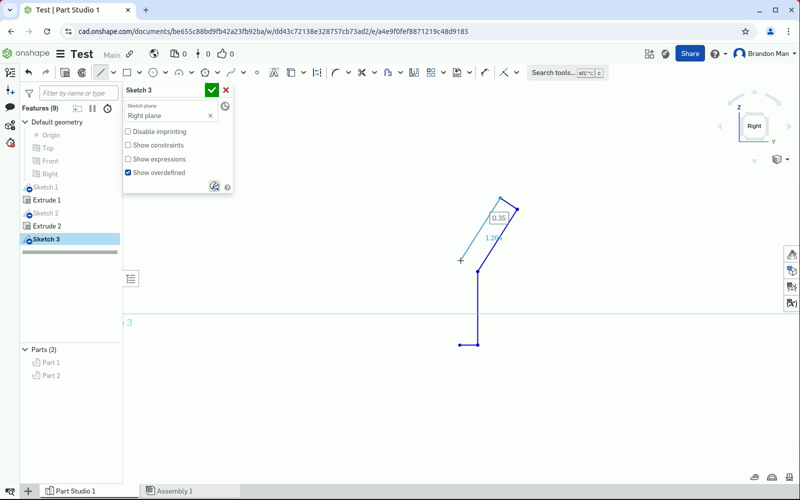
scroll(-6)
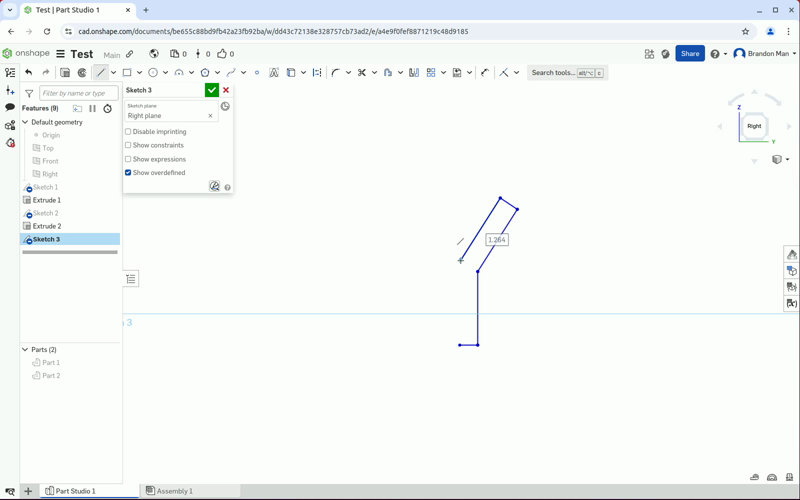
scroll(-6)
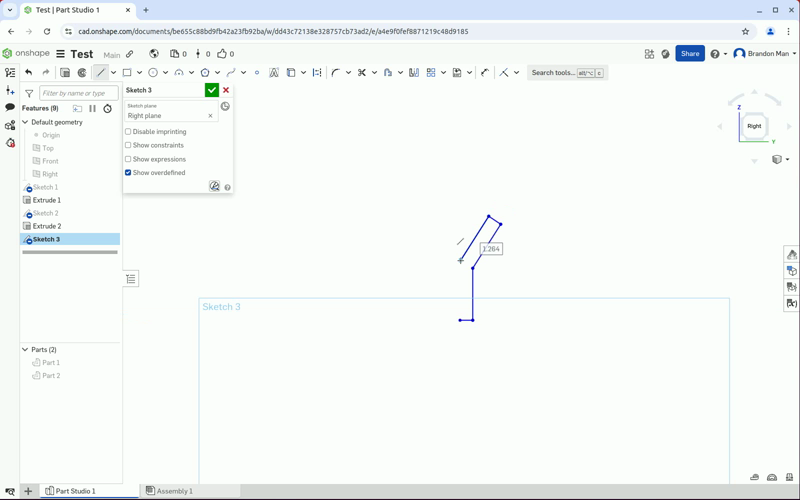
scroll(-6)
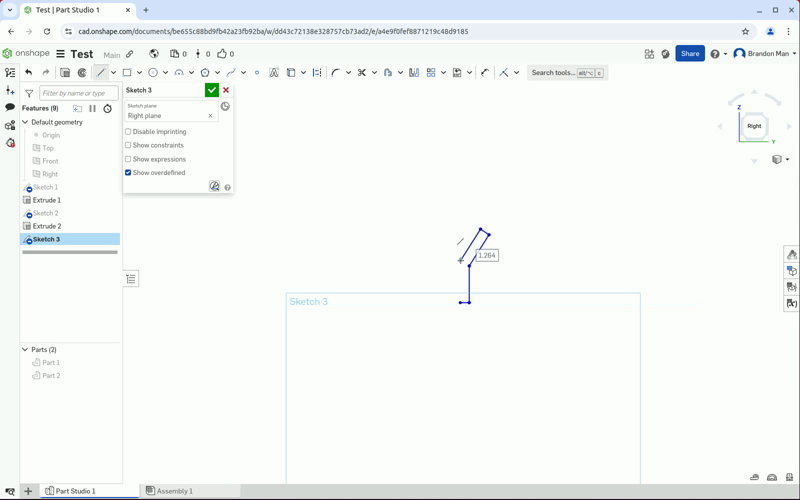
scroll(-6)
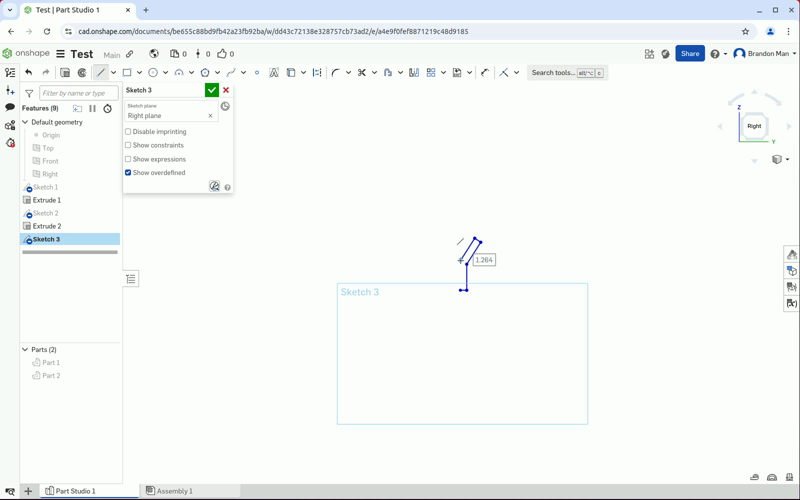
scroll(-6)
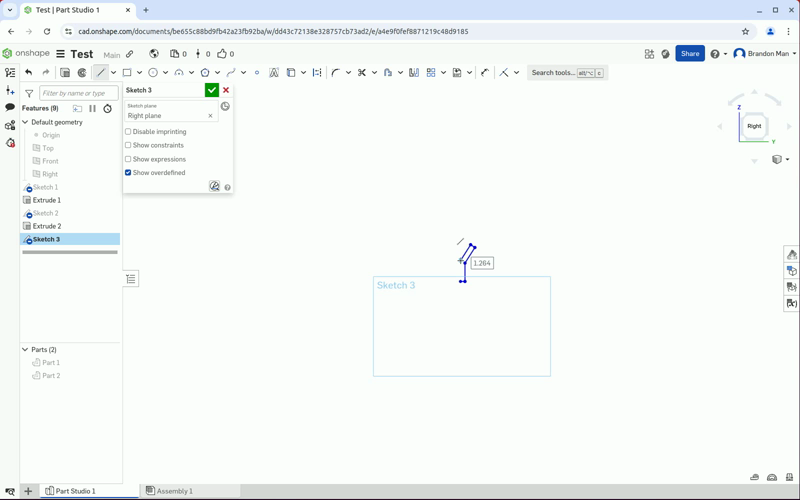
scroll(-6)
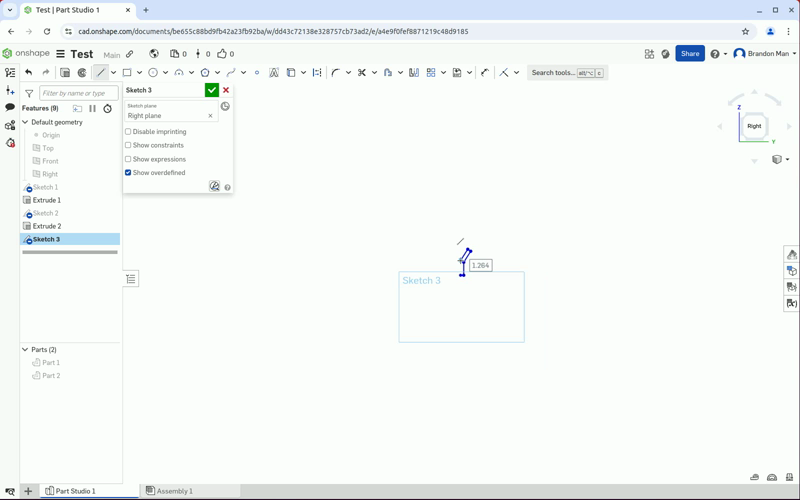
scroll(-6)
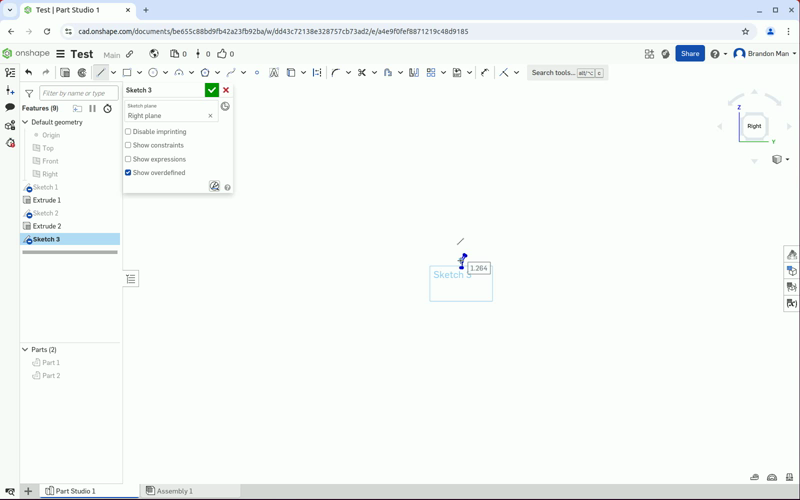
key_up(shift)
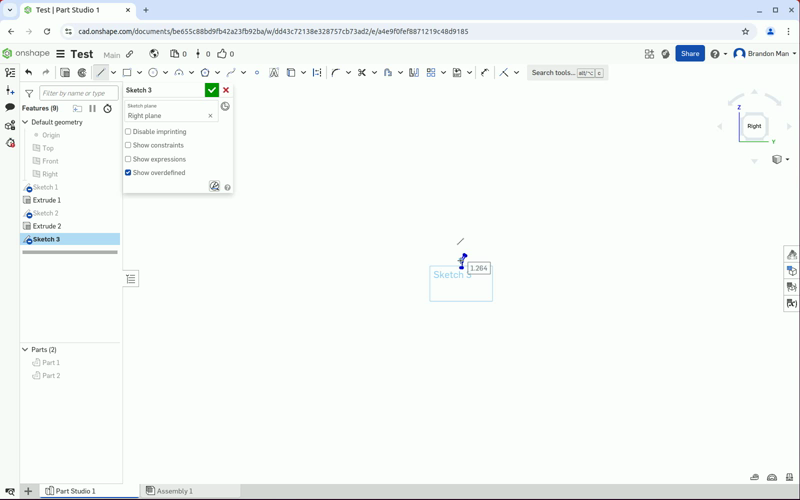
mouse_move(490, 260)
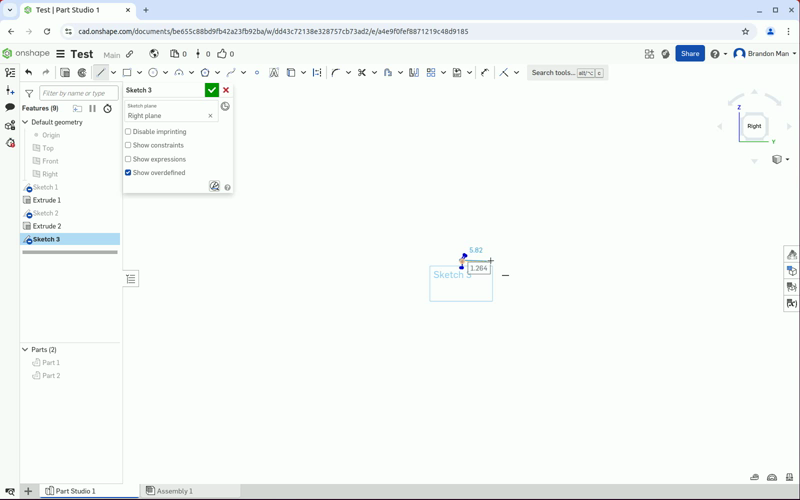
key_down(shift)
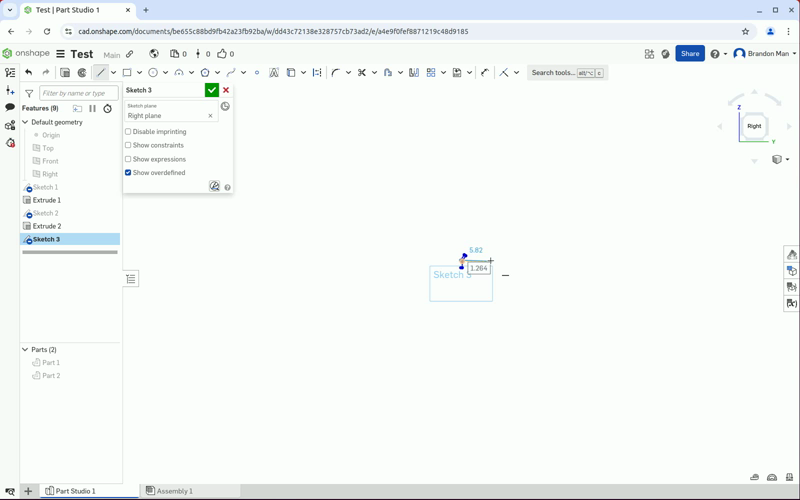
mouse_move(460, 267)
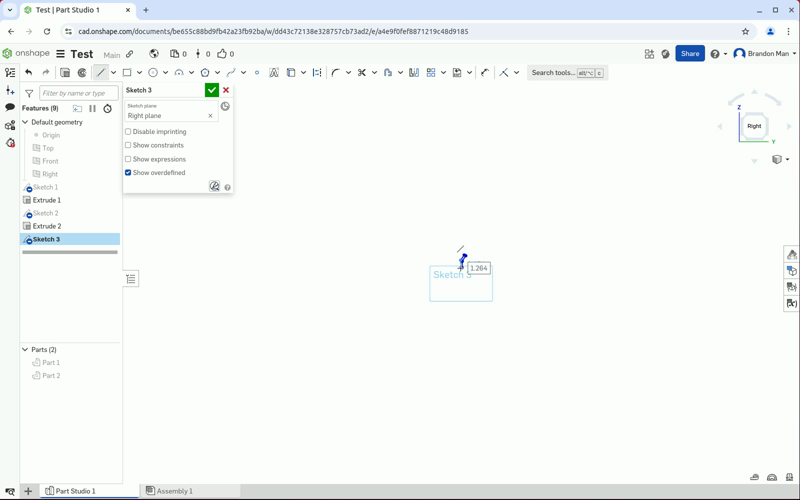
scroll(6)
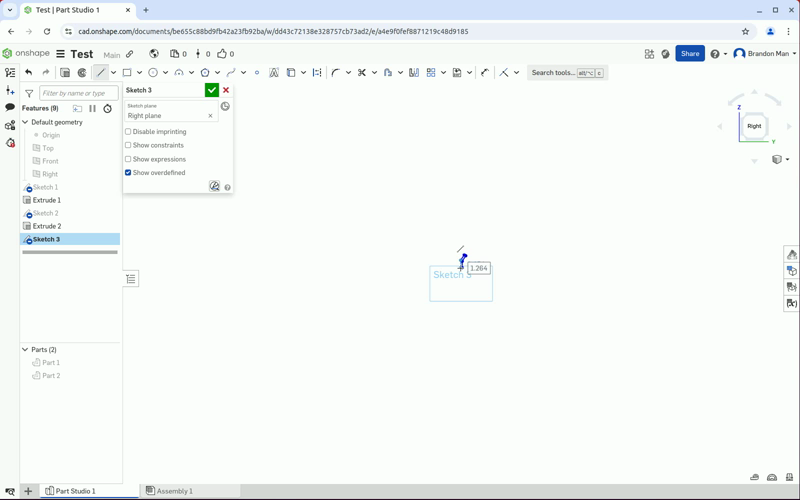
scroll(6)
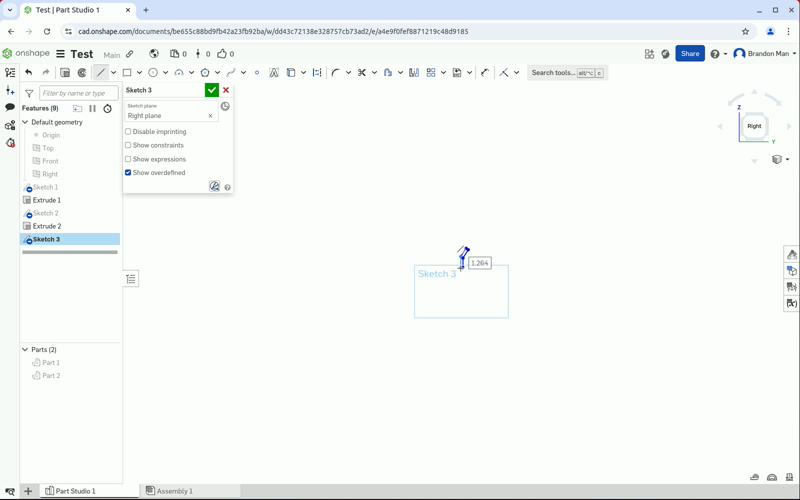
scroll(6)
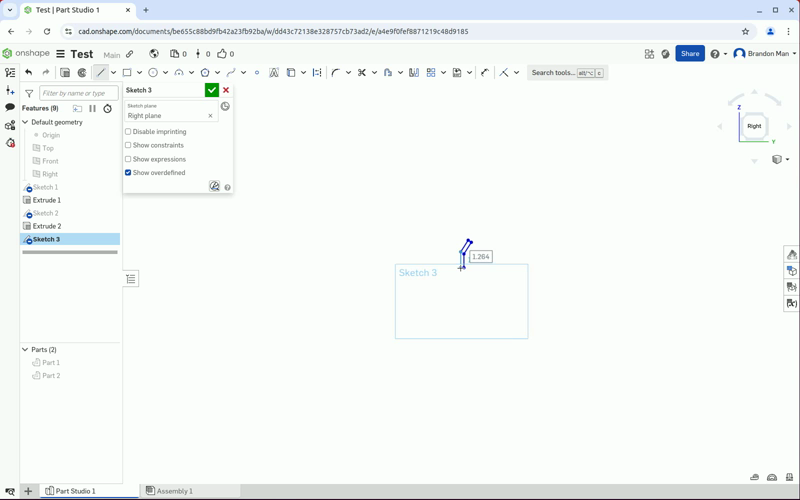
scroll(6)
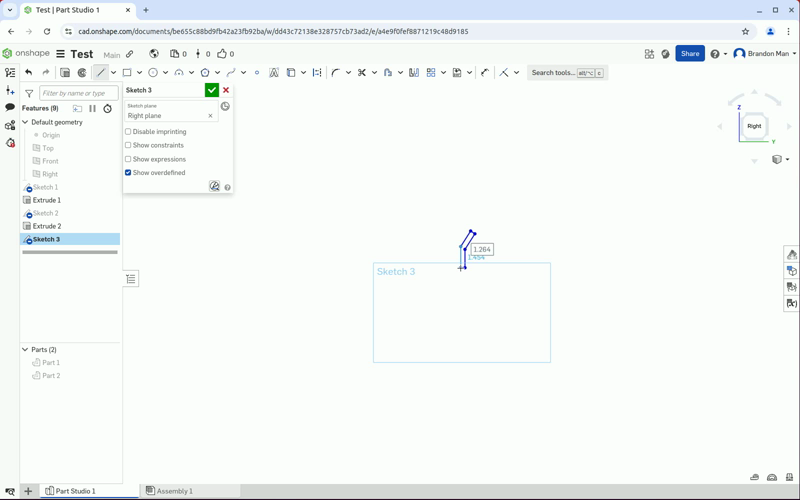
scroll(6)
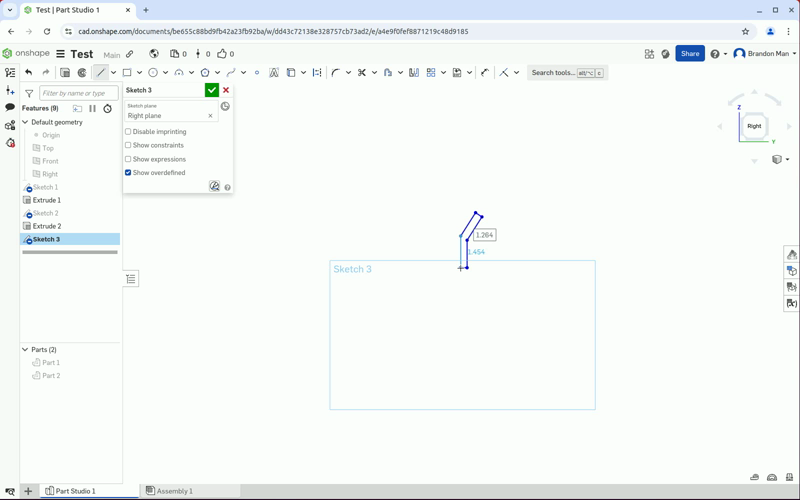
scroll(6)
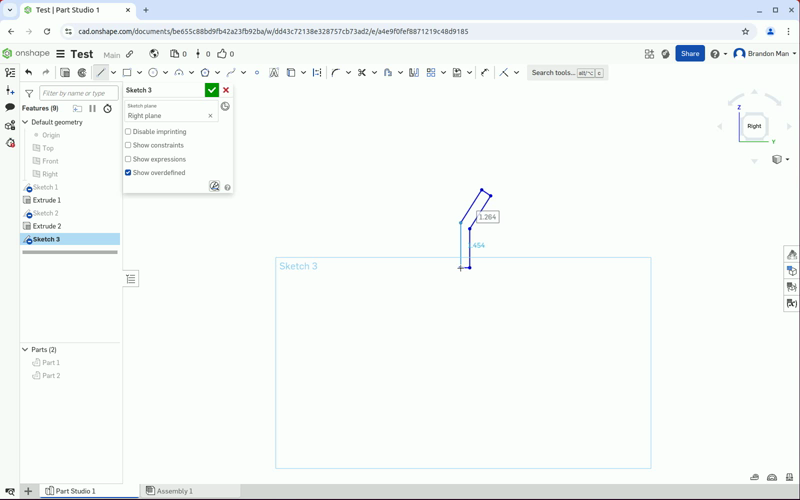
scroll(6)
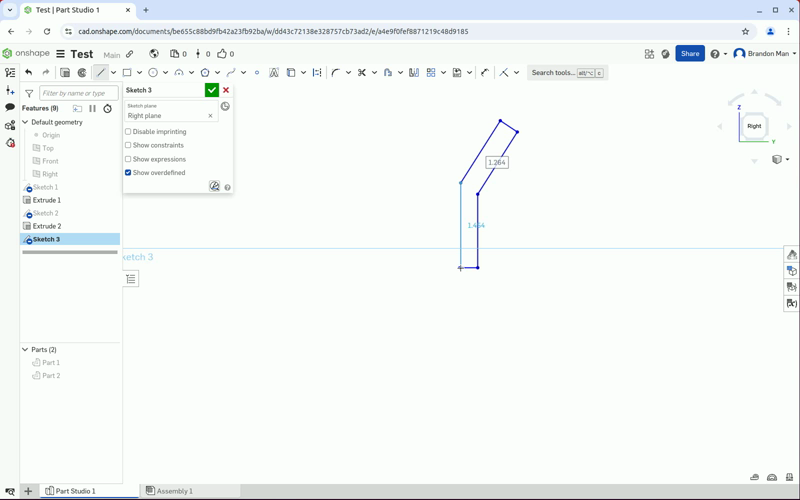
key_up(shift)
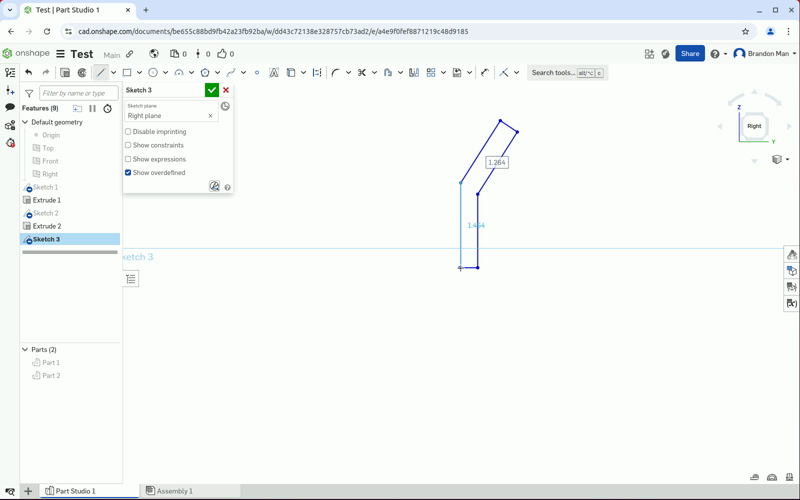
click(460, 267)
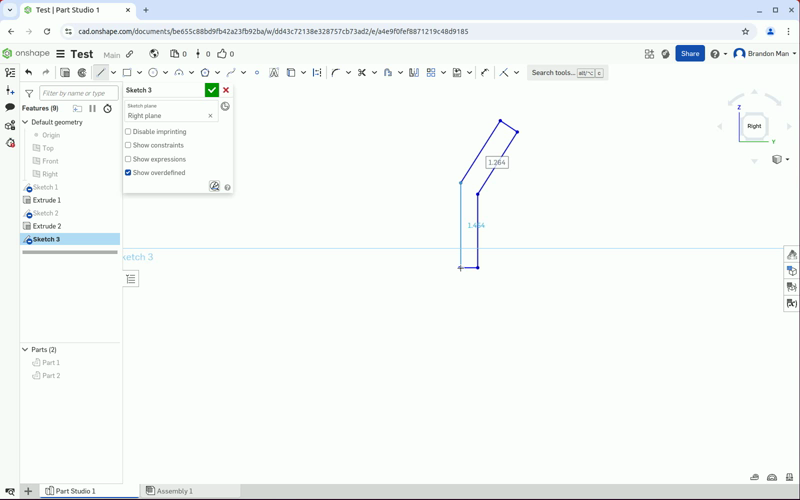
scroll(-6)
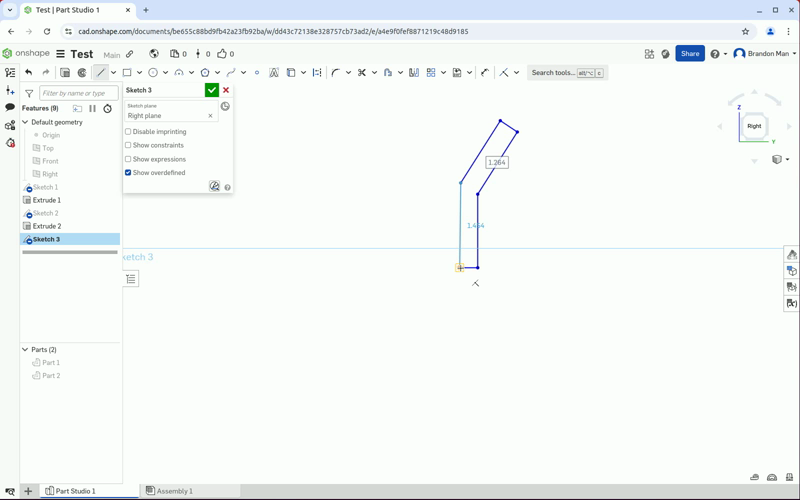
scroll(-6)
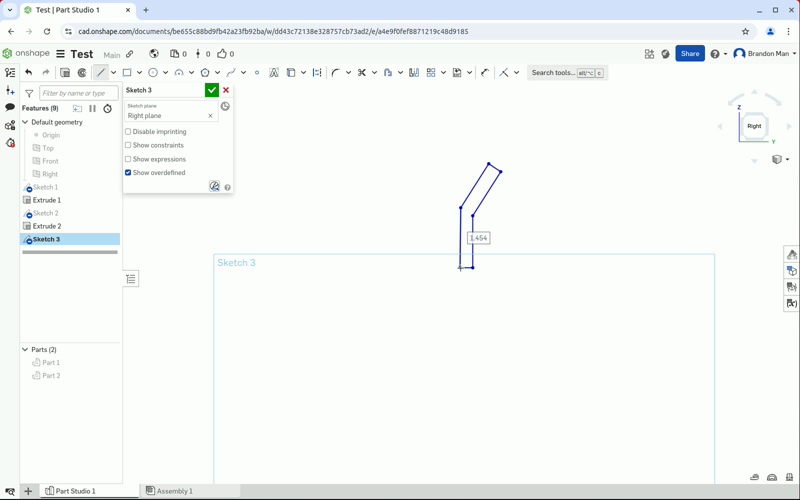
scroll(-6)
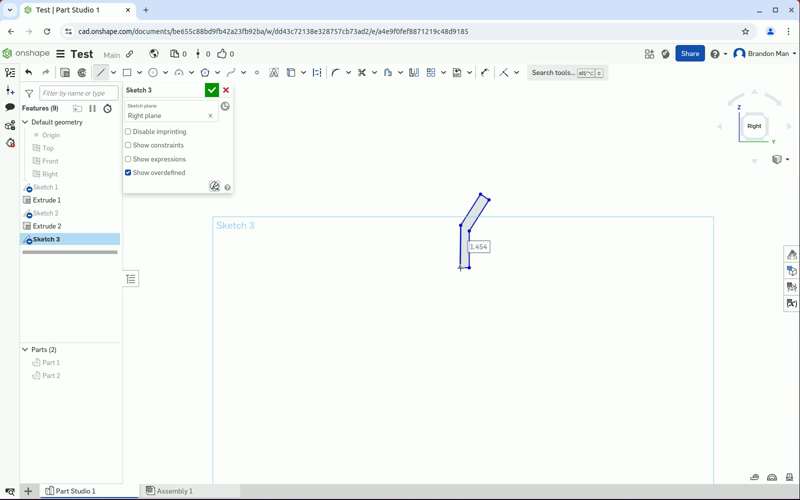
scroll(-6)
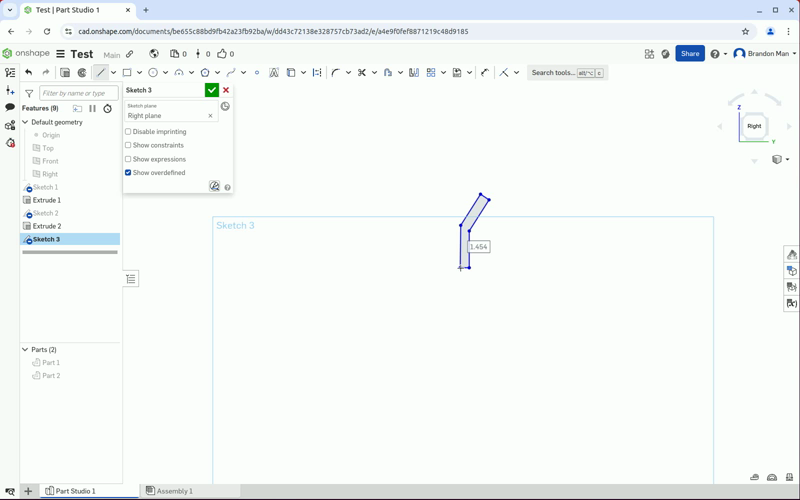
scroll(-6)
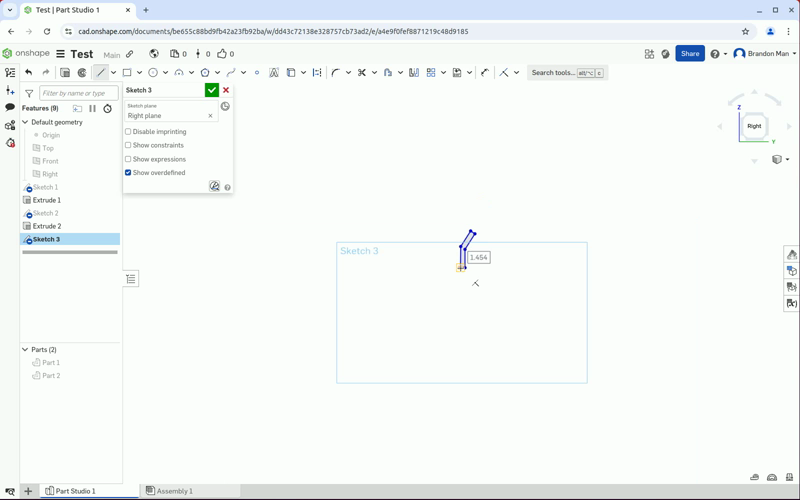
scroll(-6)
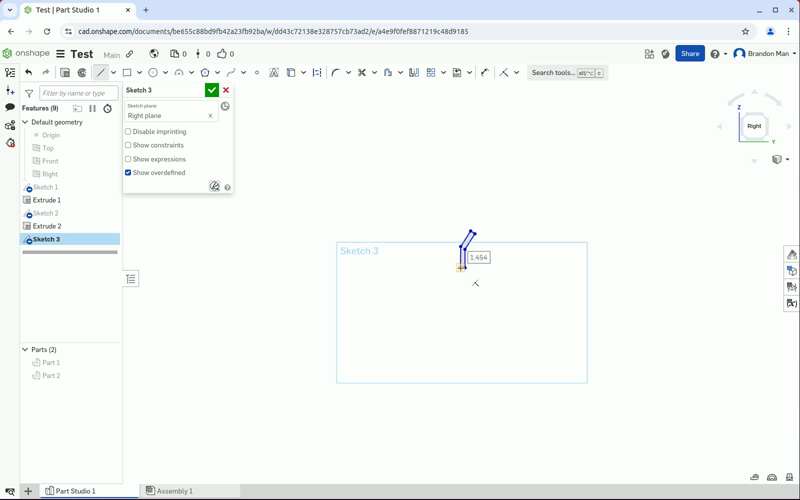
scroll(-6)
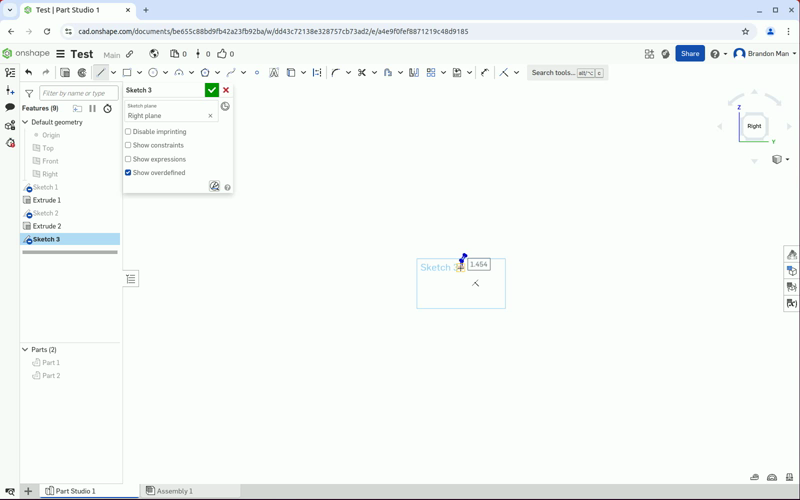
key(esc)
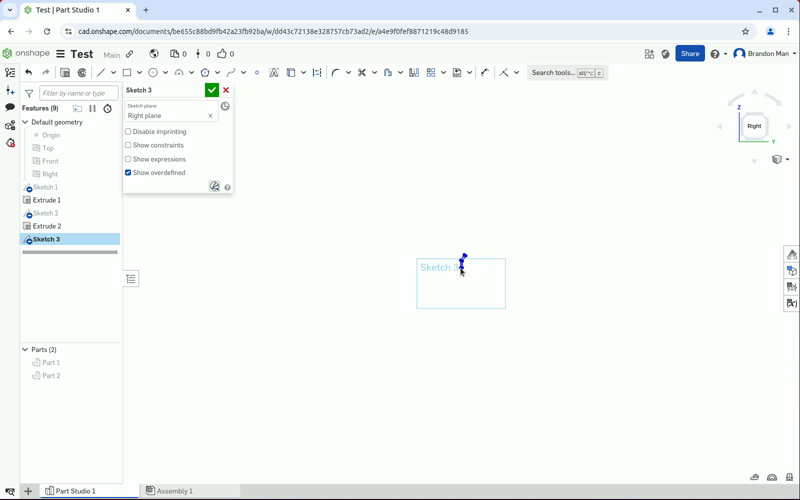
mouse_move(461, 267)
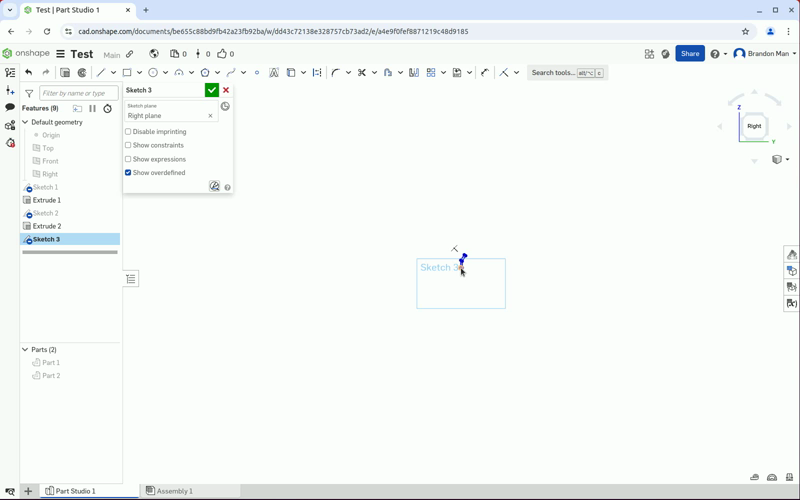
scroll(6)
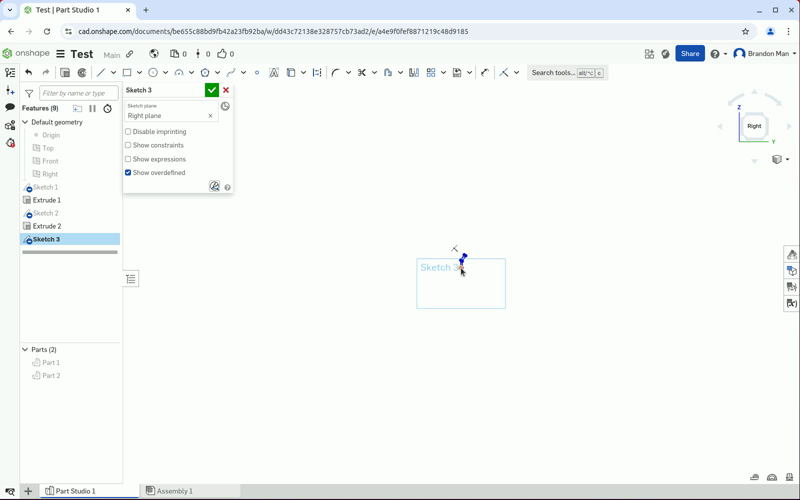
scroll(6)
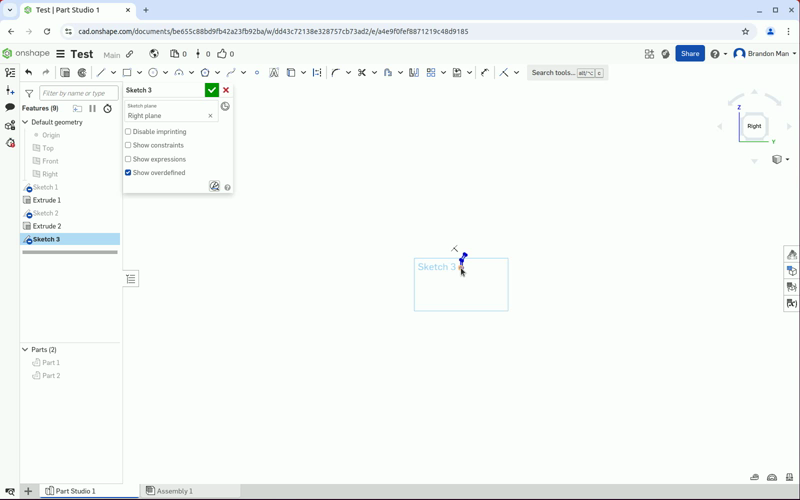
scroll(6)
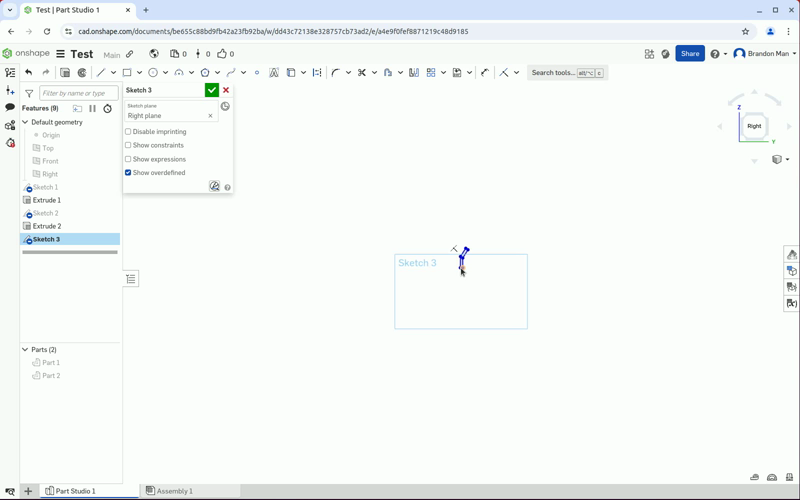
scroll(6)
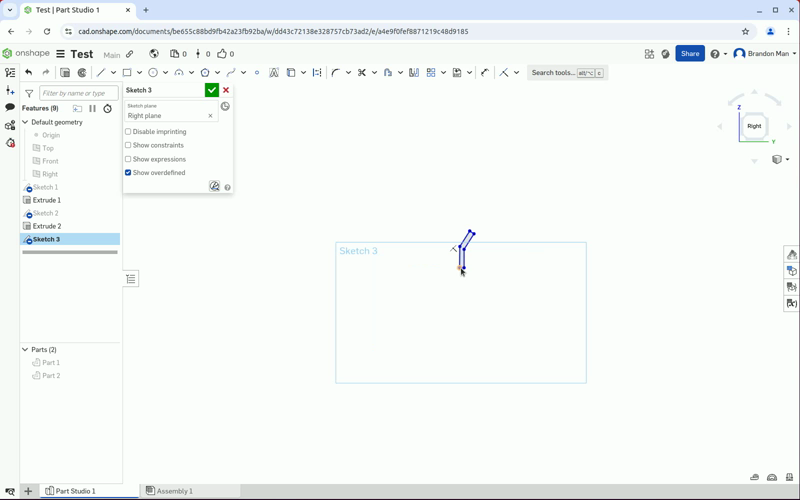
scroll(6)
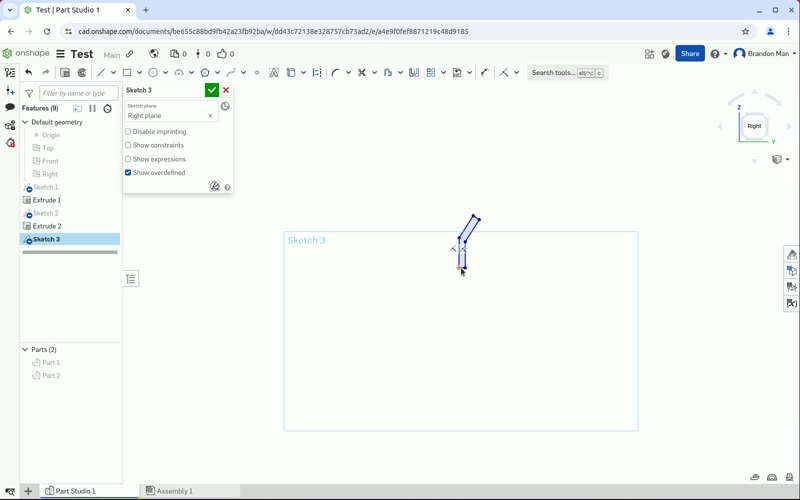
scroll(6)
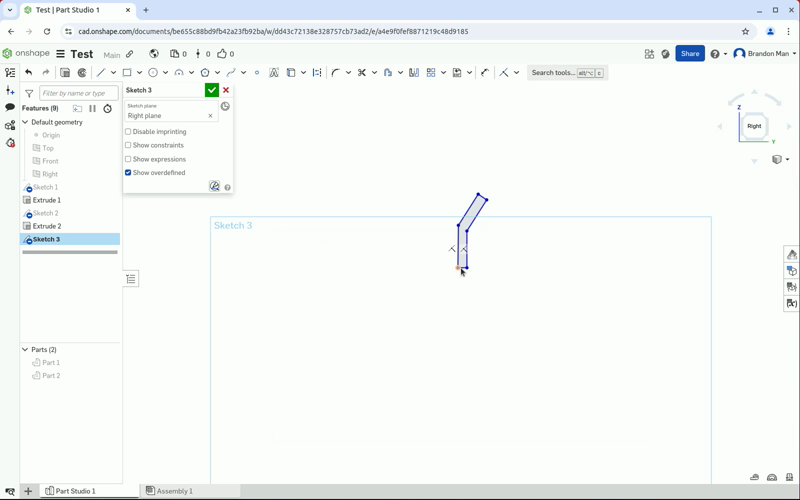
scroll(6)
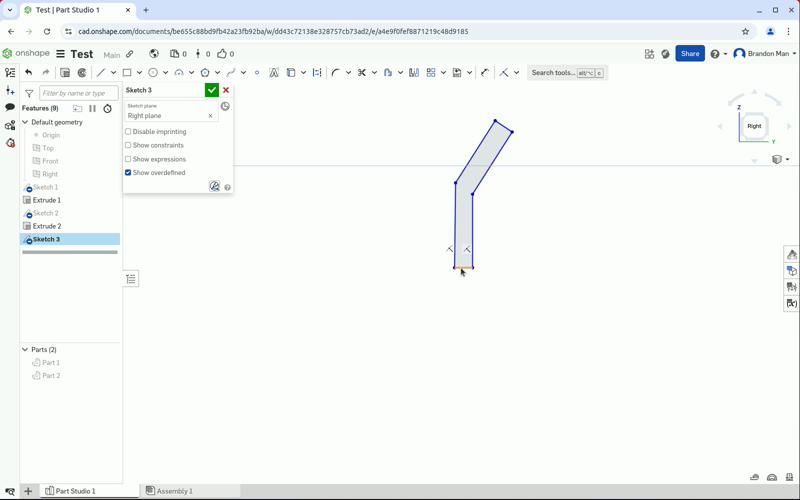
click(461, 267)
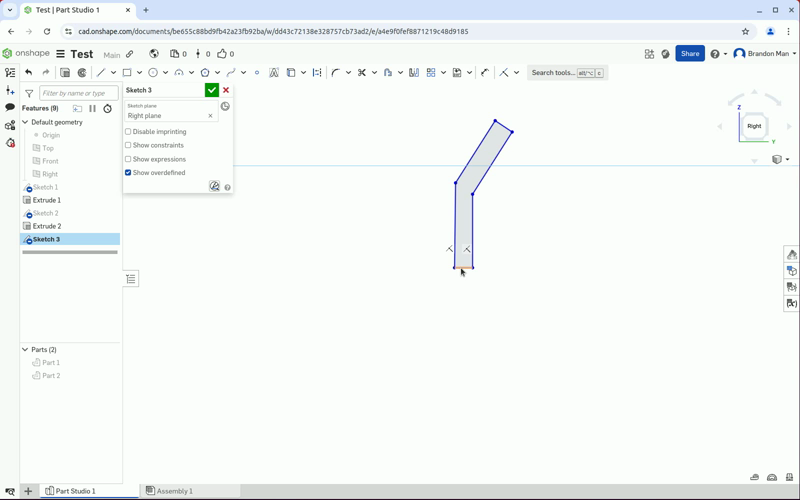
scroll(-6)
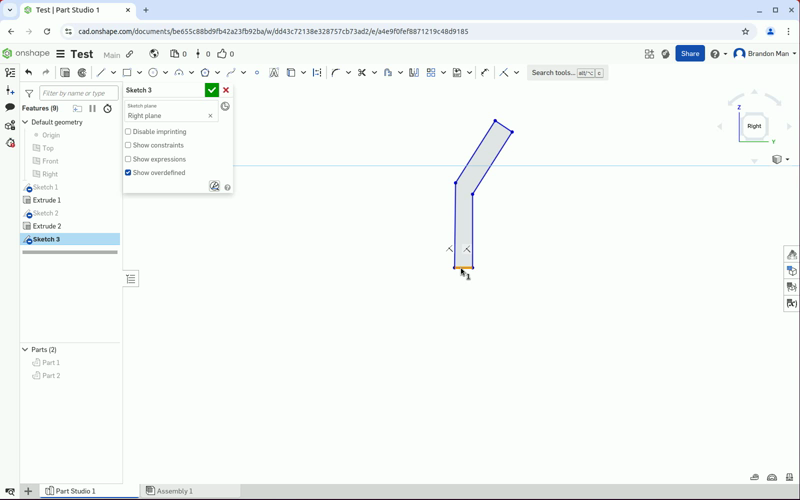
scroll(-6)
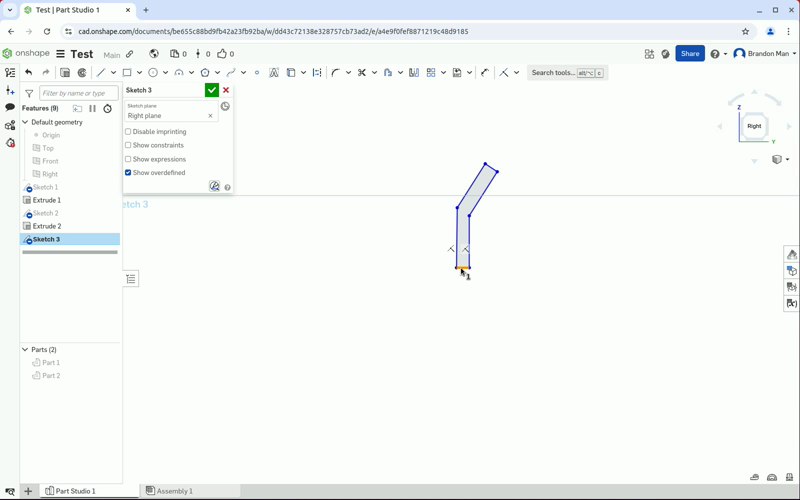
scroll(-6)
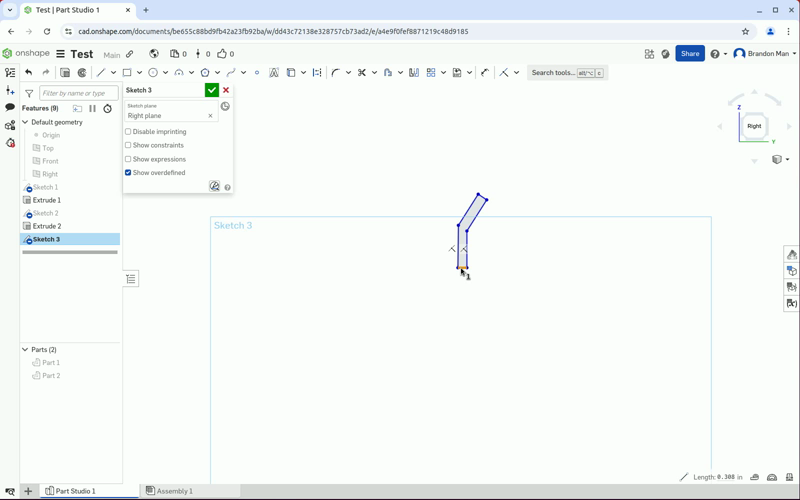
scroll(-6)
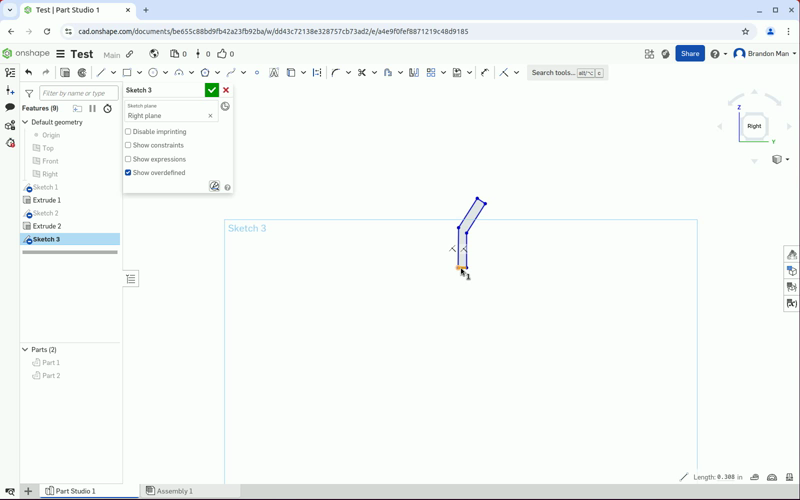
scroll(-6)
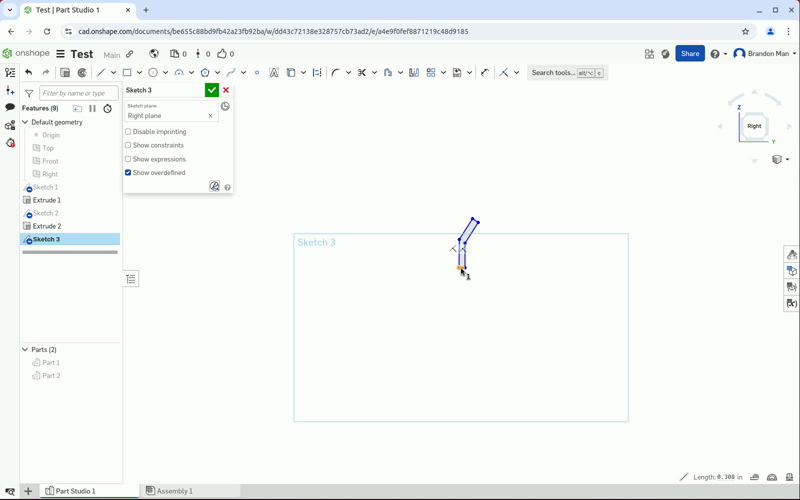
scroll(-6)
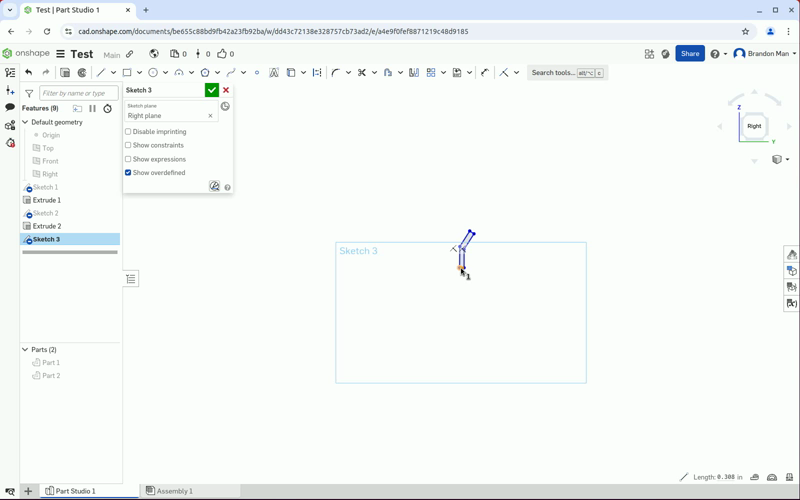
scroll(-6)
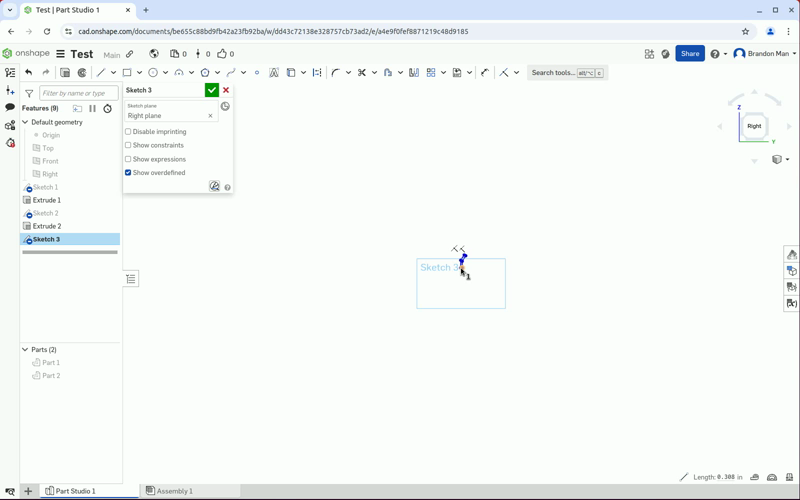
mouse_move(73, 352)
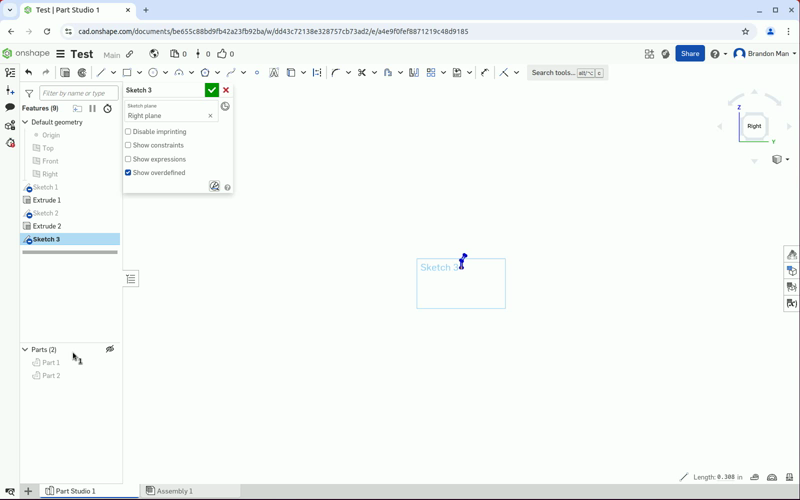
key(shift+y)
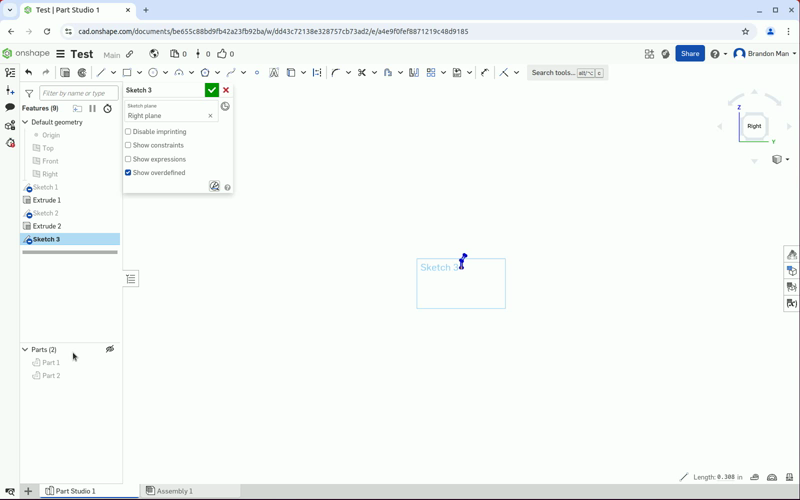
key(shift+e)
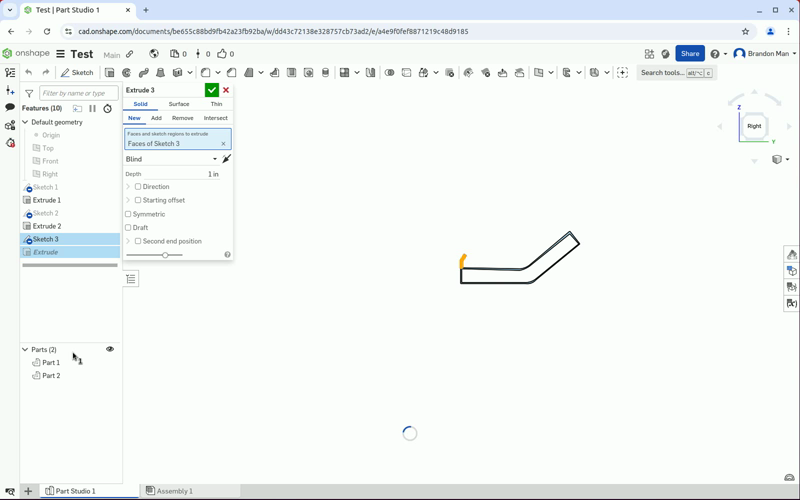
mouse_move(143, 106)
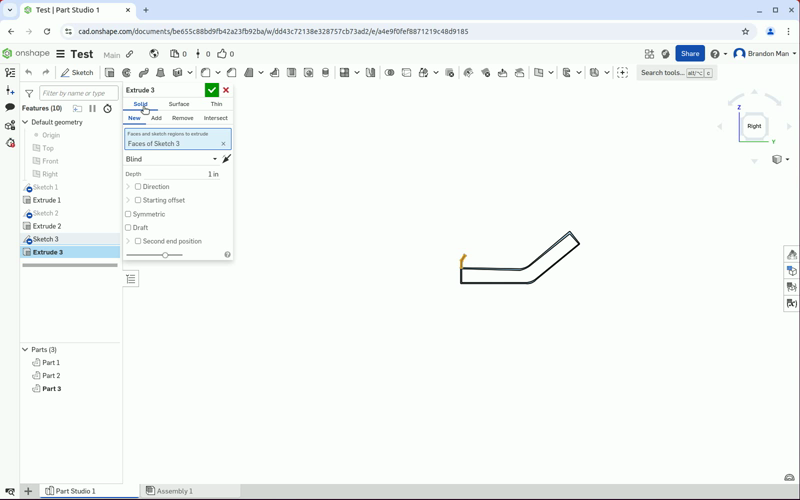
click(143, 106)
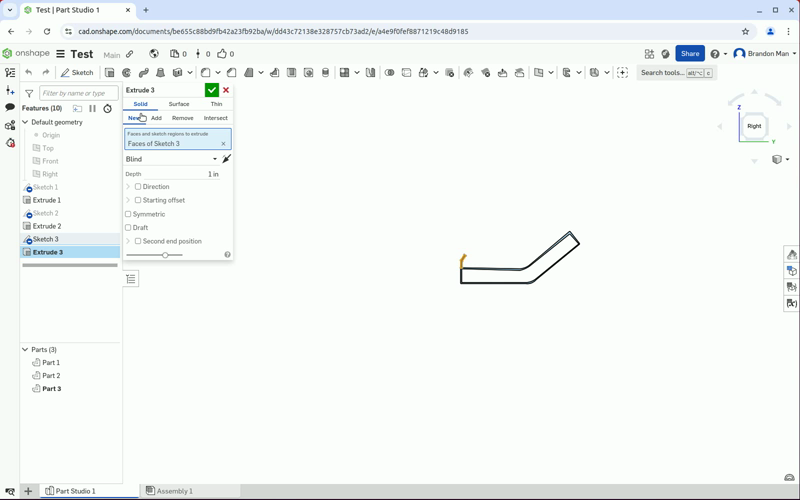
mouse_move(137, 120)
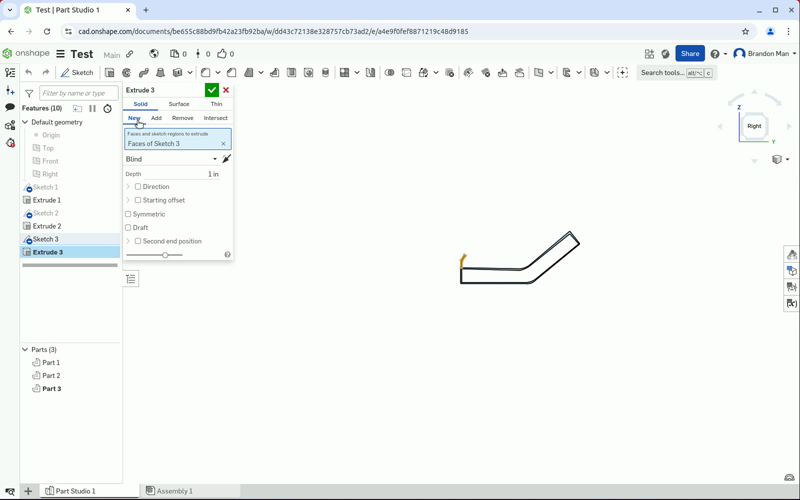
click(137, 120)
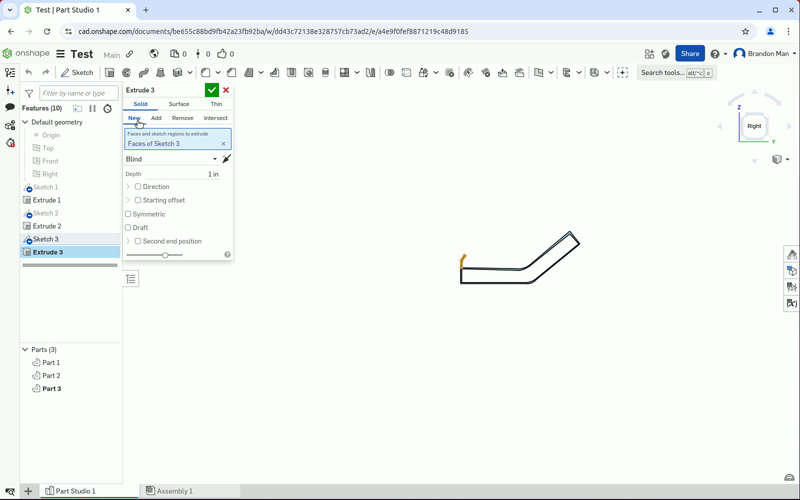
key(tab, 4)
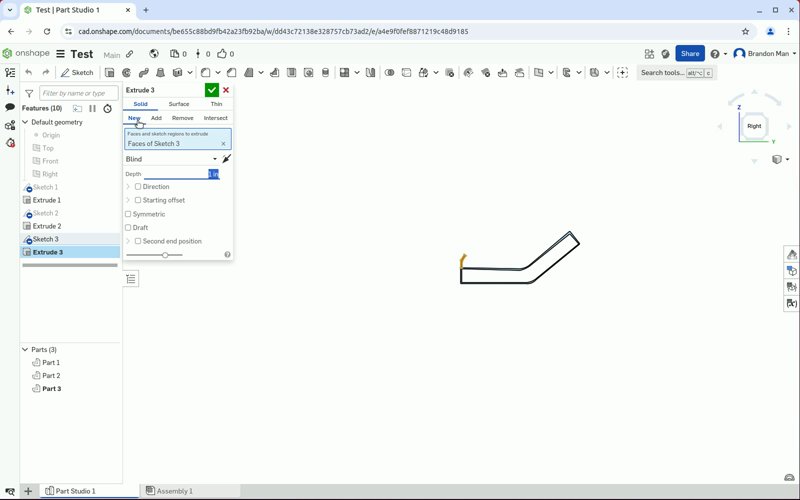
text(1.926)
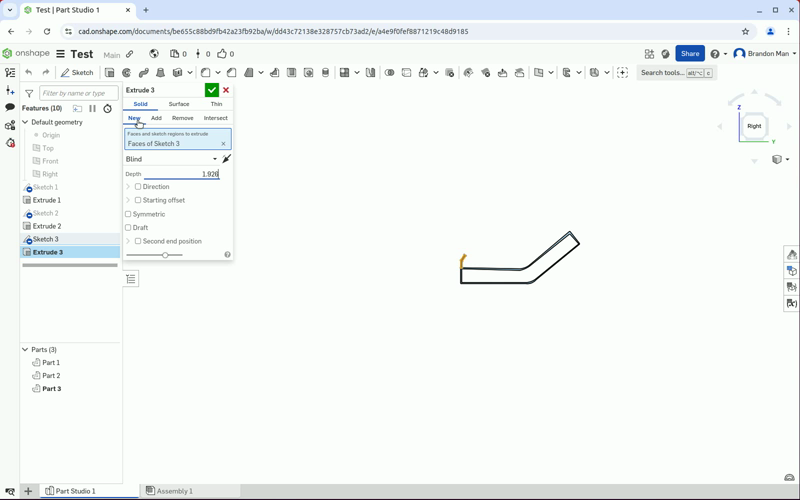
key(tab, 3)
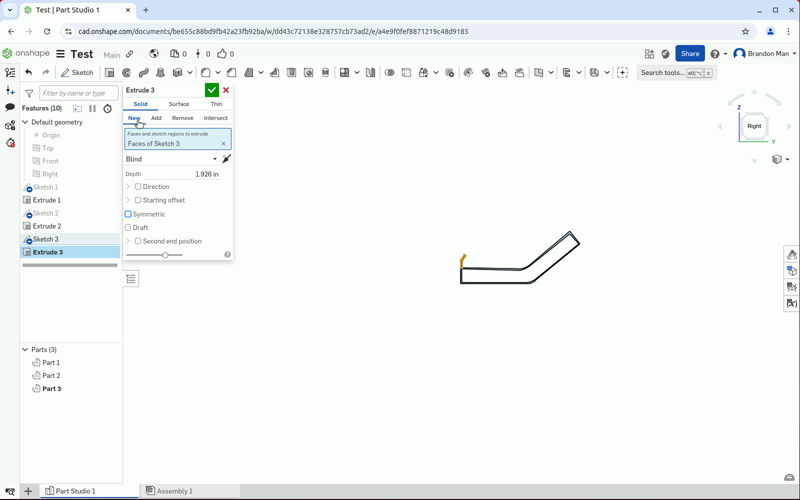
key(space)
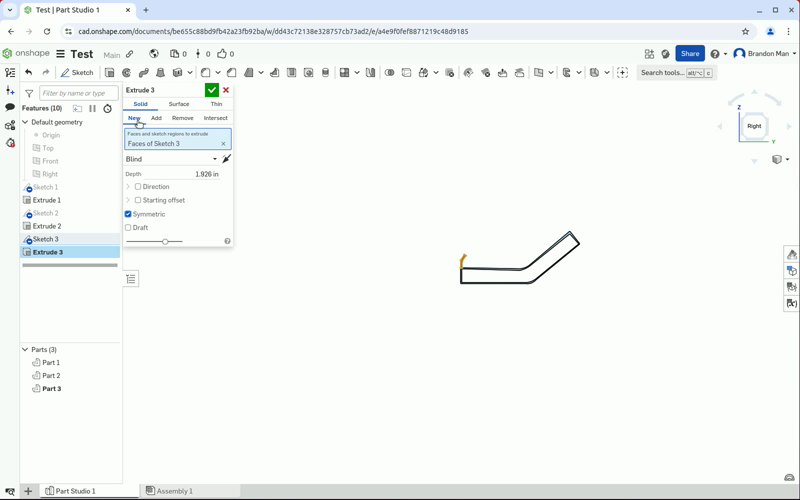
key(enter)
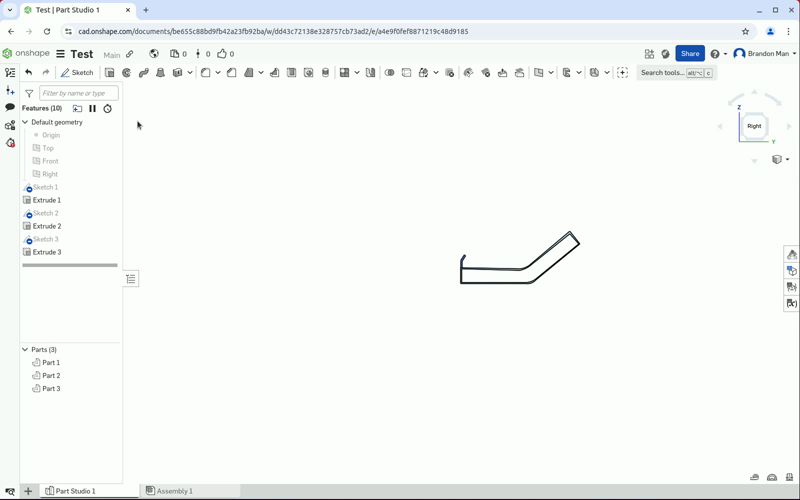
key(shift+h)
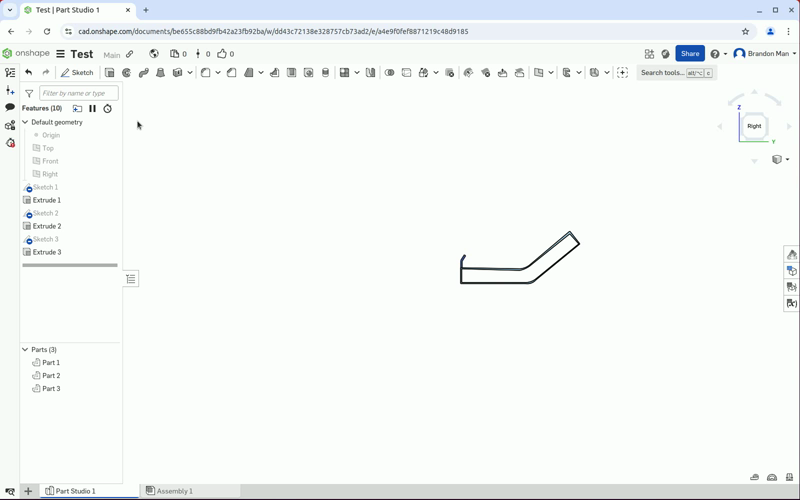
key(shift+h)
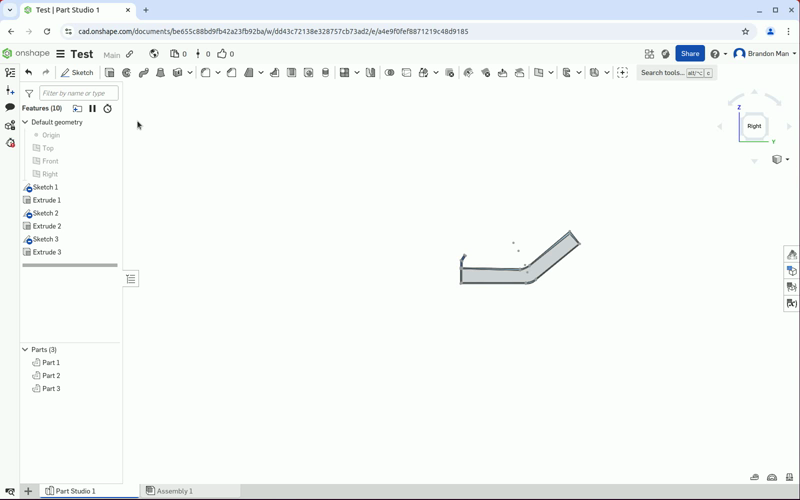
key(shift+7)
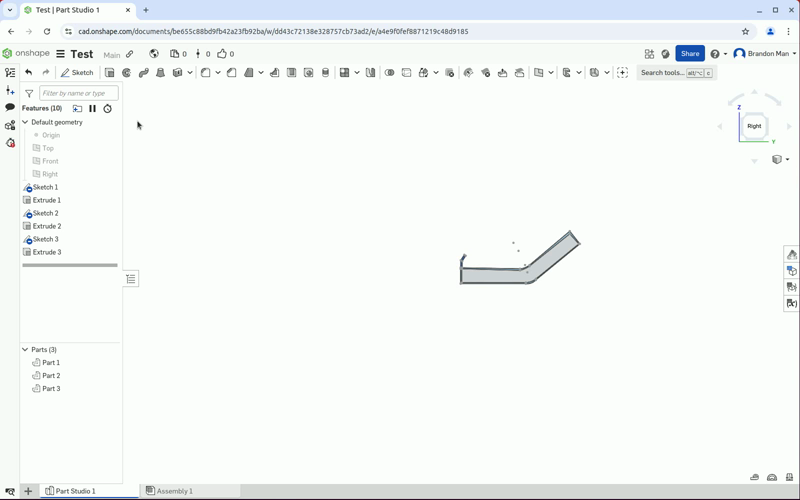
key(right, 2)
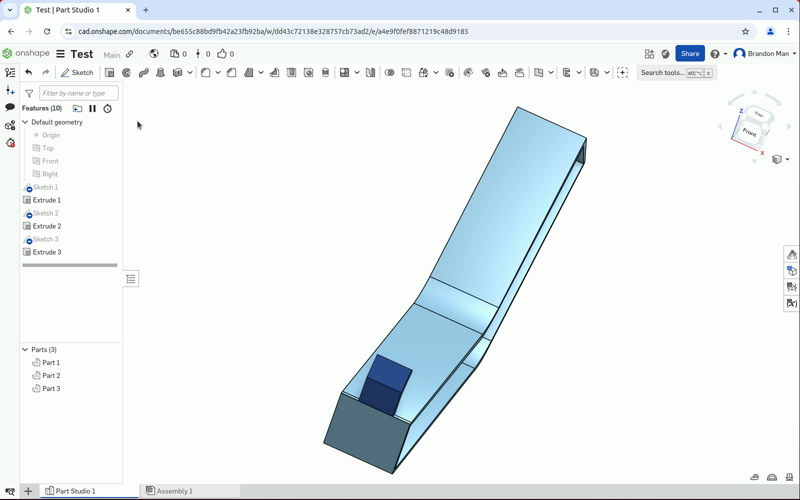
key(down, 2)
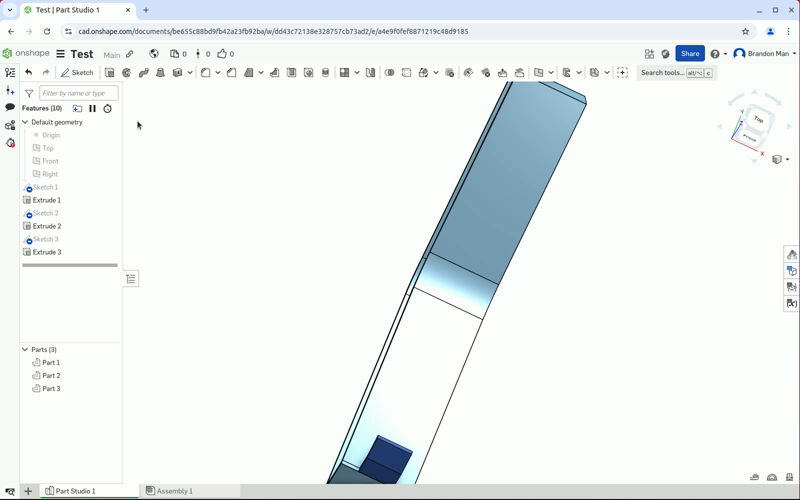
key(up, 2)
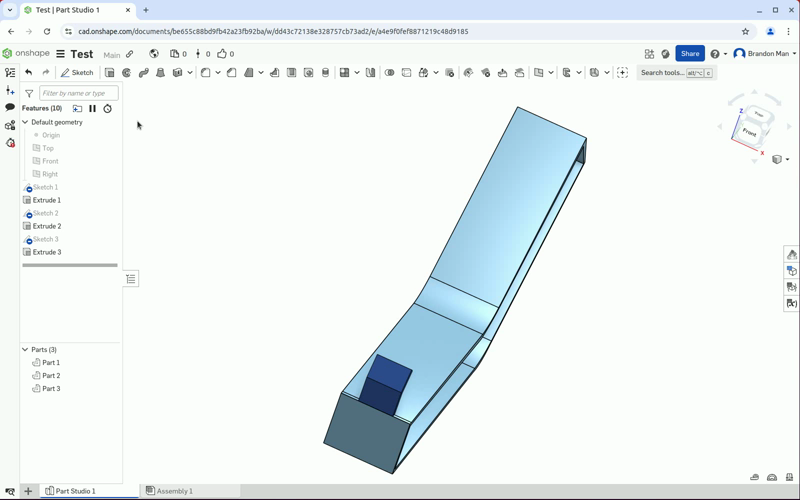
key(left, 2)
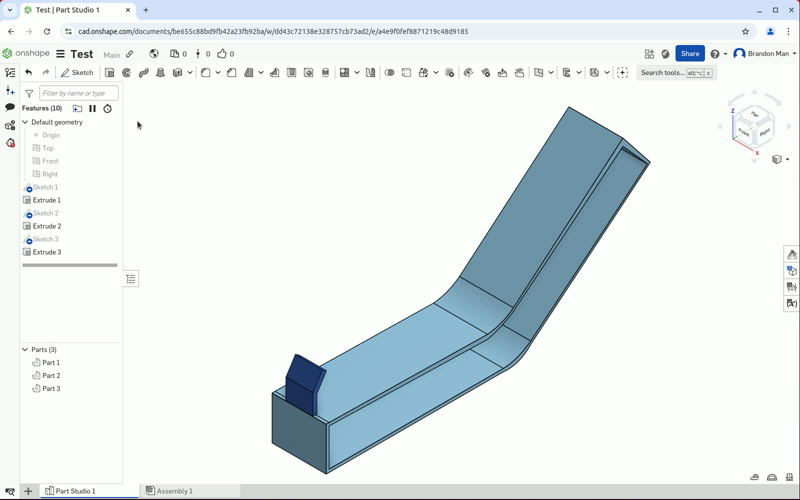
mouse_move(73, 189)
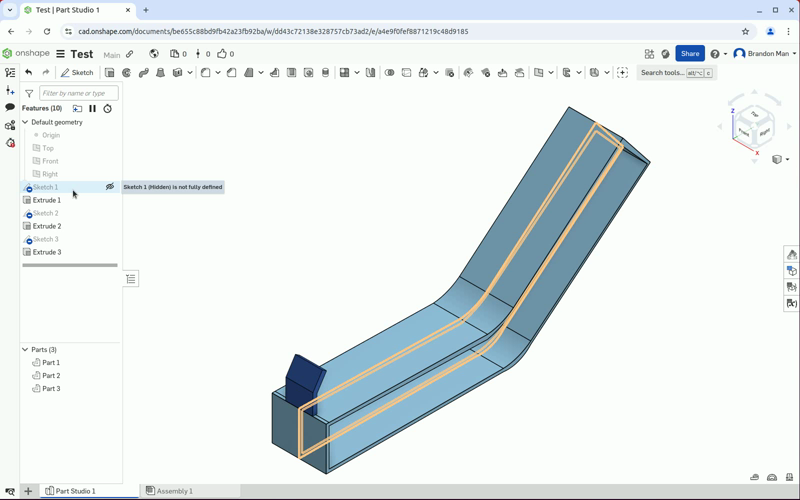
click(73, 189)